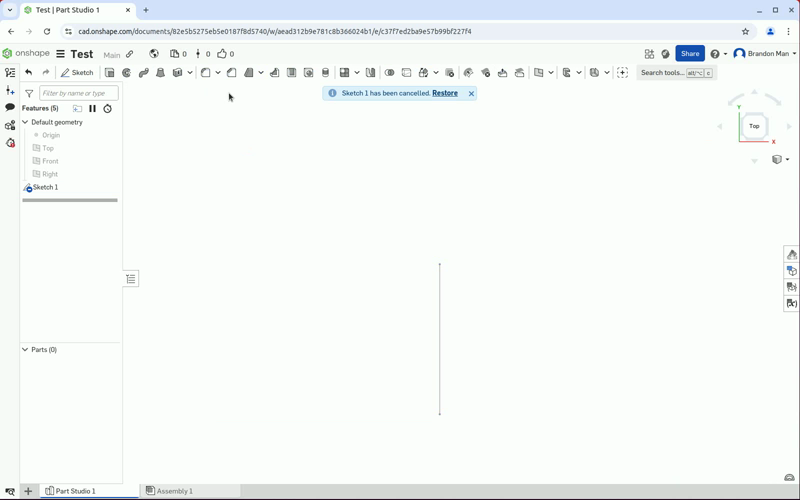
key(shift+h)
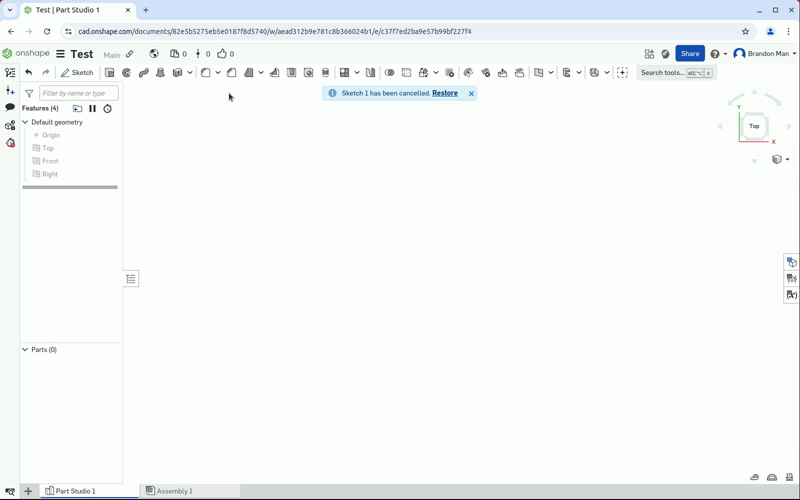
mouse_move(73, 352)
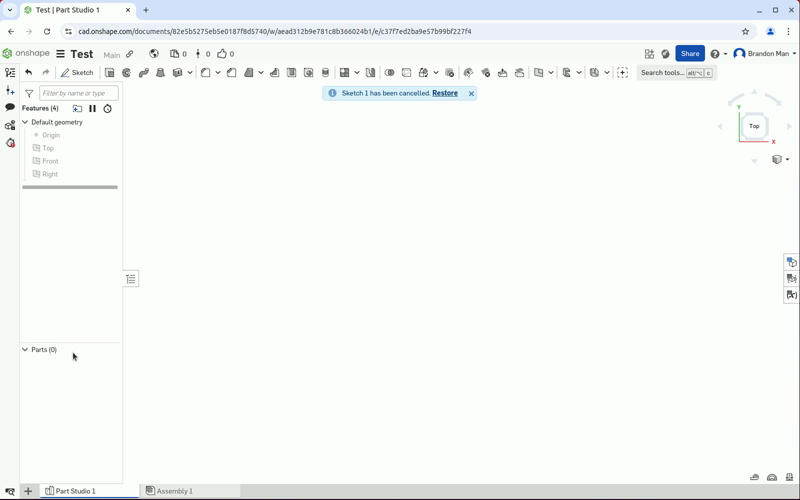
key(y)
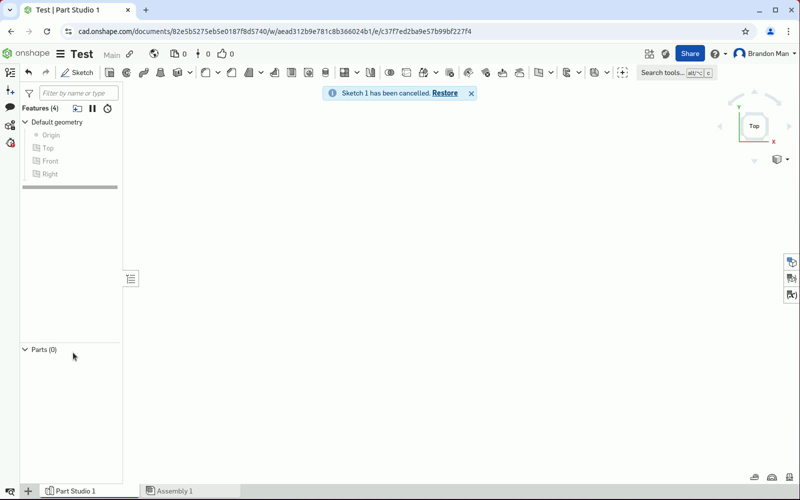
key(shift+p)
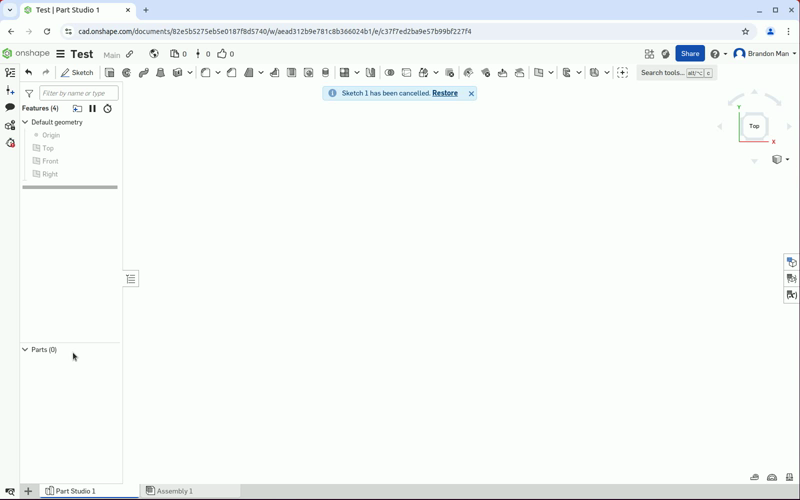
key(space)
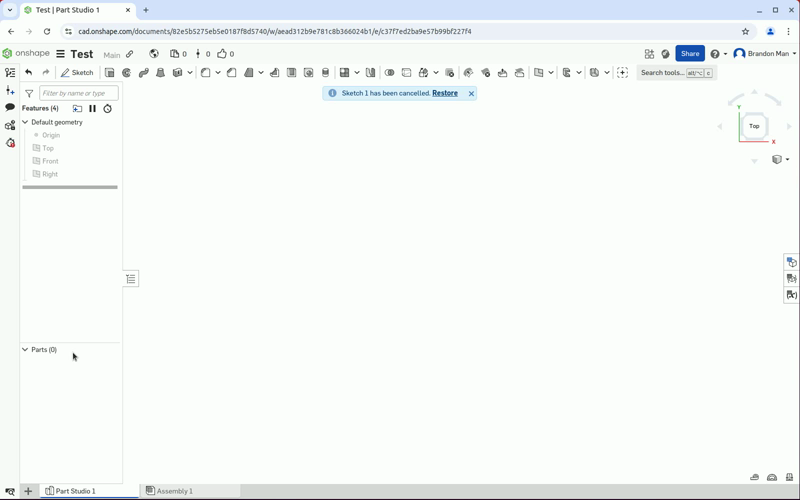
key_down(shift)
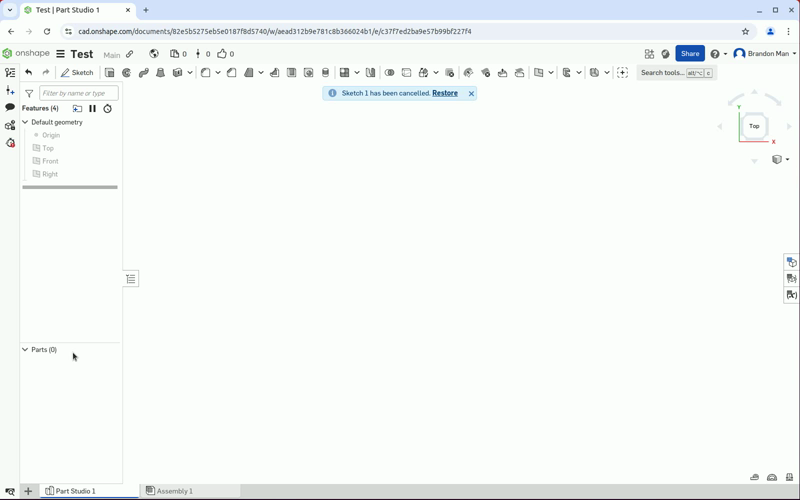
key(up)
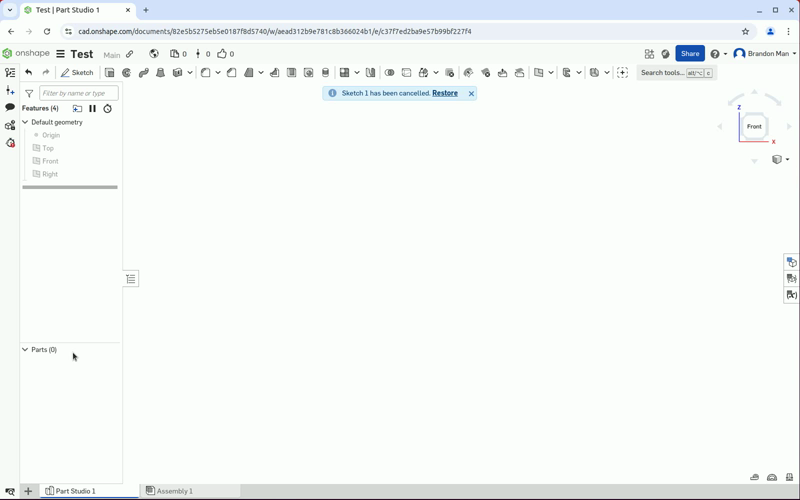
key_up(shift)
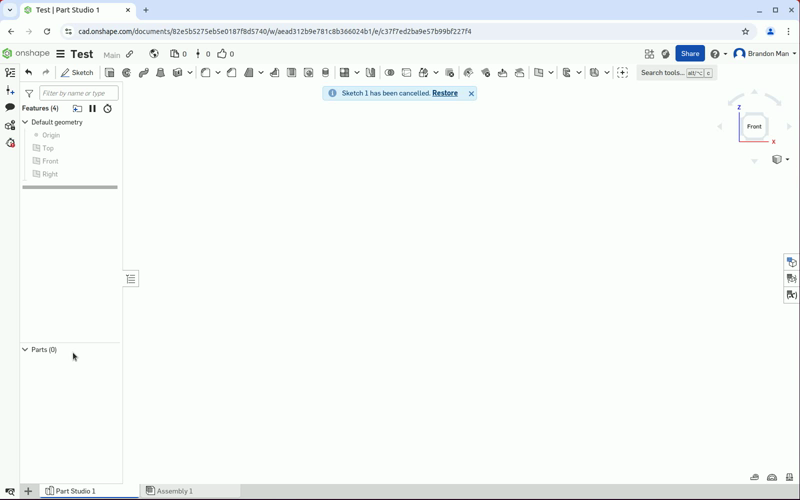
mouse_move(73, 352)
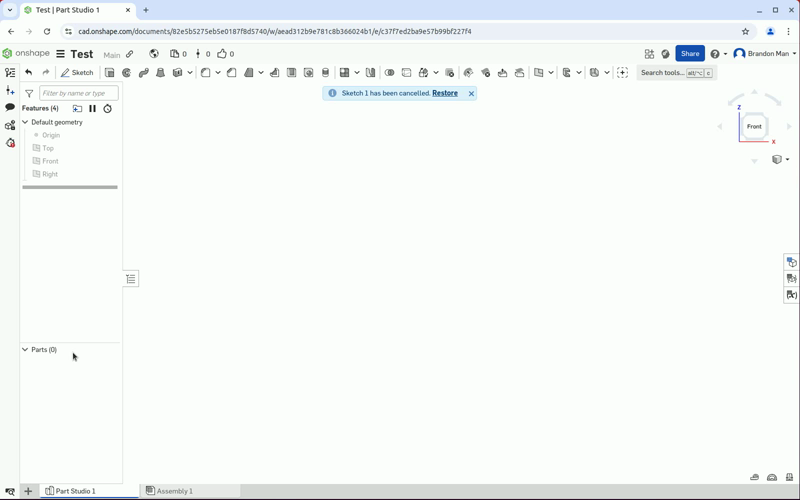
key(shift+y)
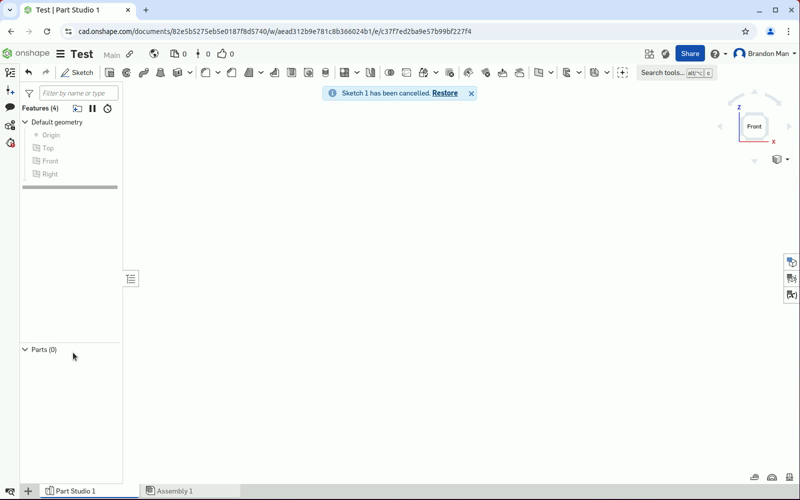
key(shift+s)
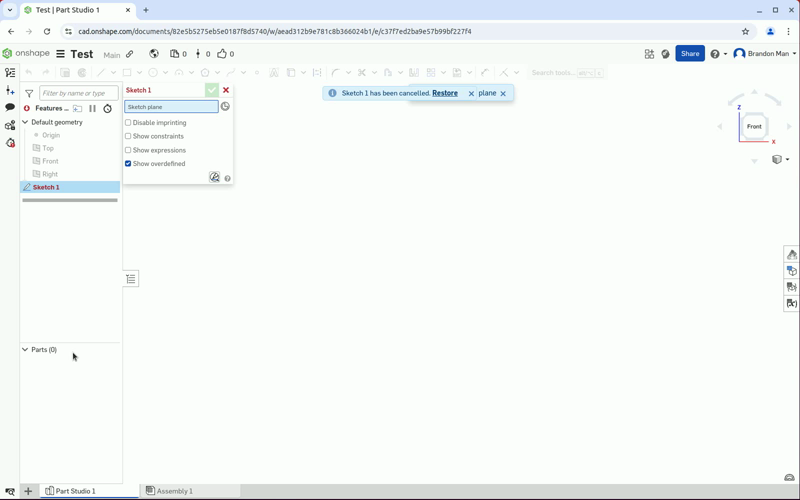
mouse_move(73, 163)
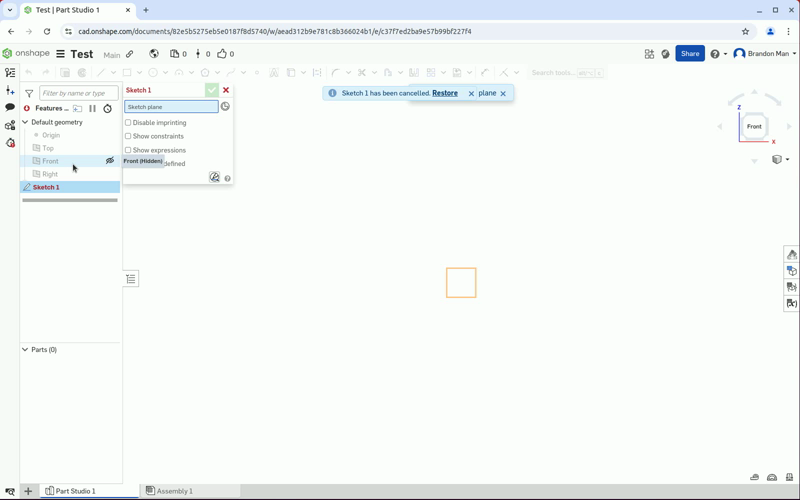
click(73, 163)
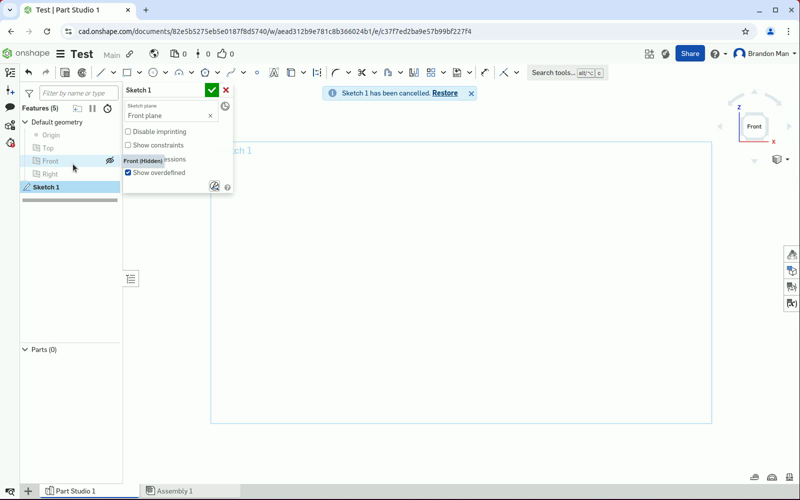
mouse_move(73, 352)
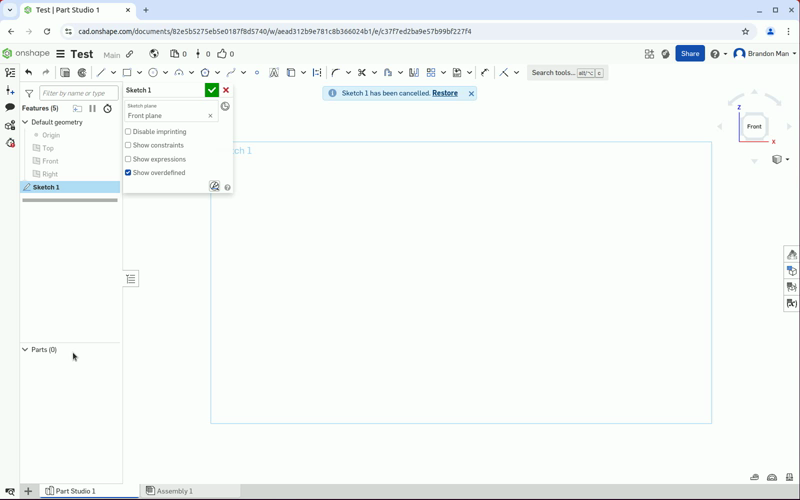
key(y)
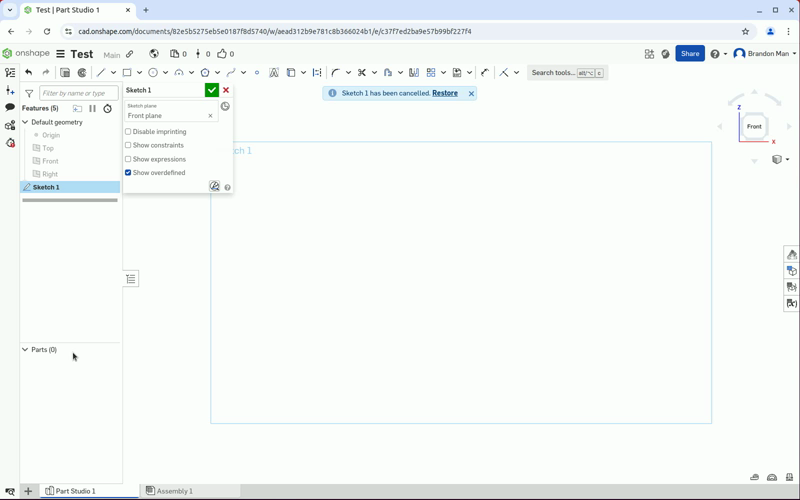
key(l)
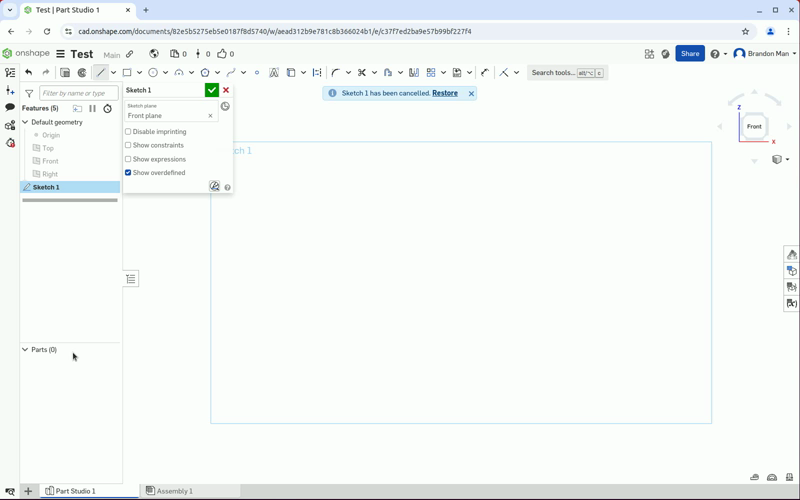
key_down(shift)
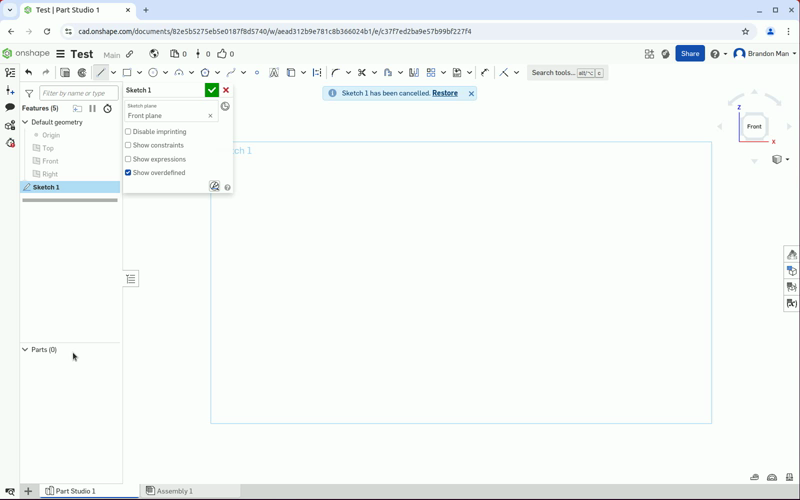
mouse_move(439, 282)
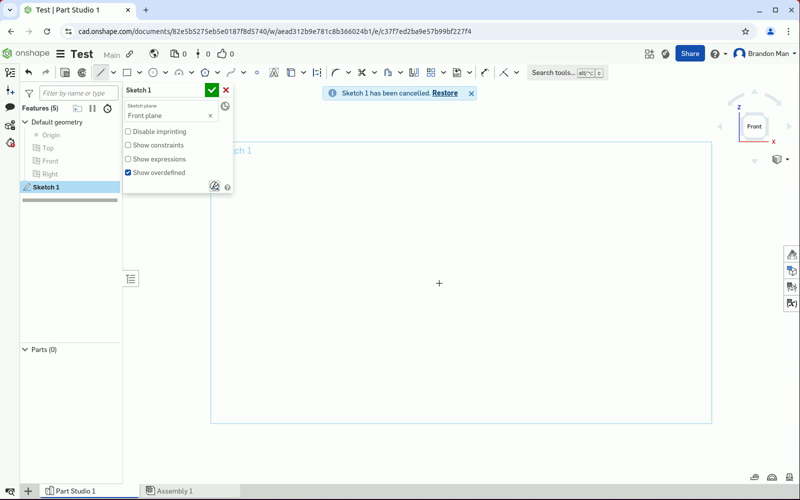
click(439, 282)
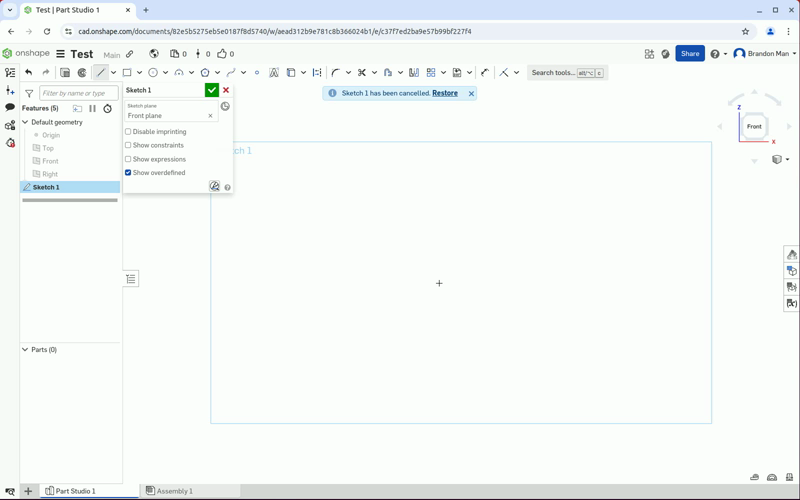
key_up(shift)
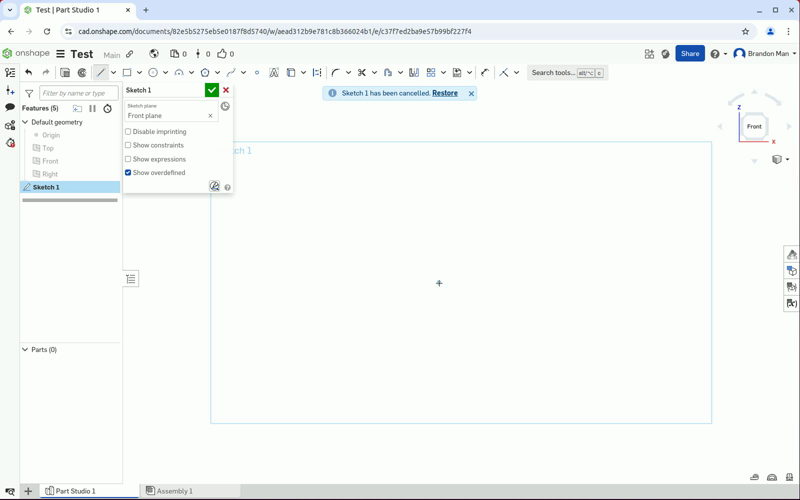
key_down(shift)
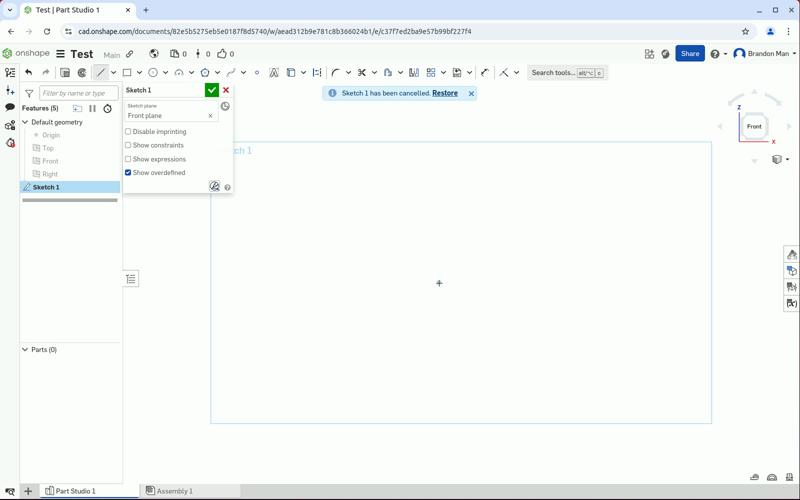
mouse_move(469, 282)
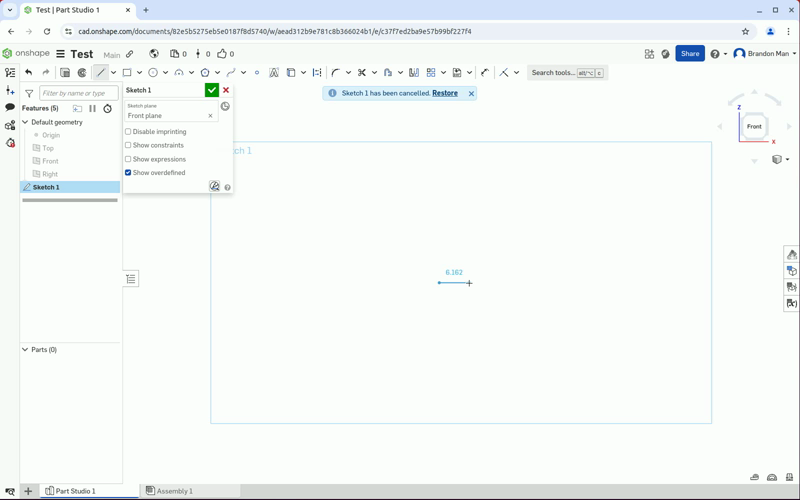
mouse_move(442, 282)
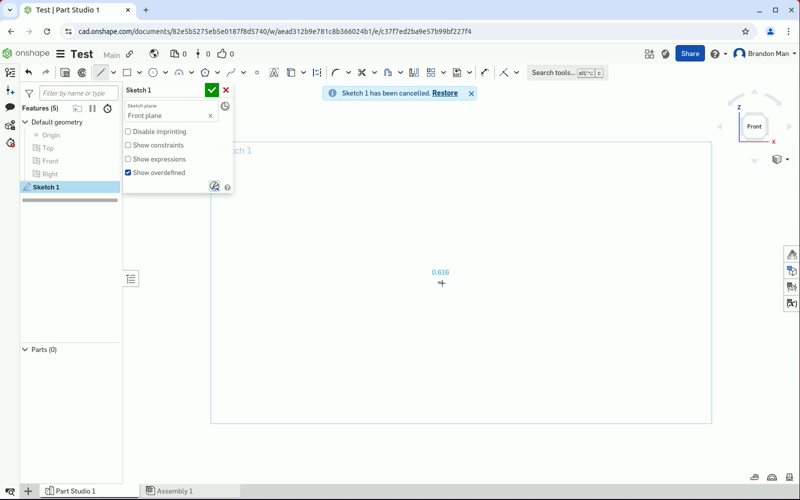
scroll(6)
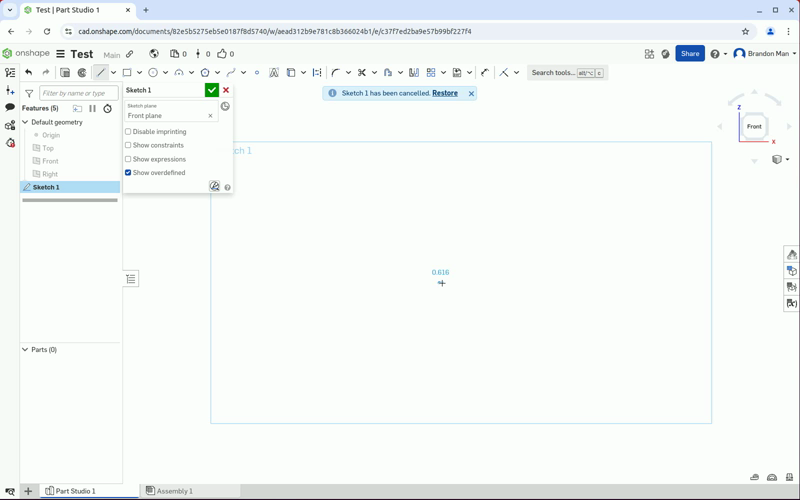
scroll(6)
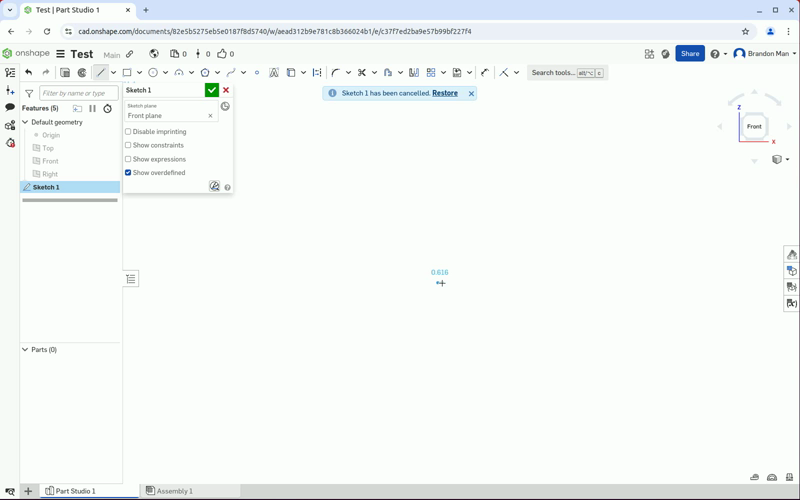
scroll(6)
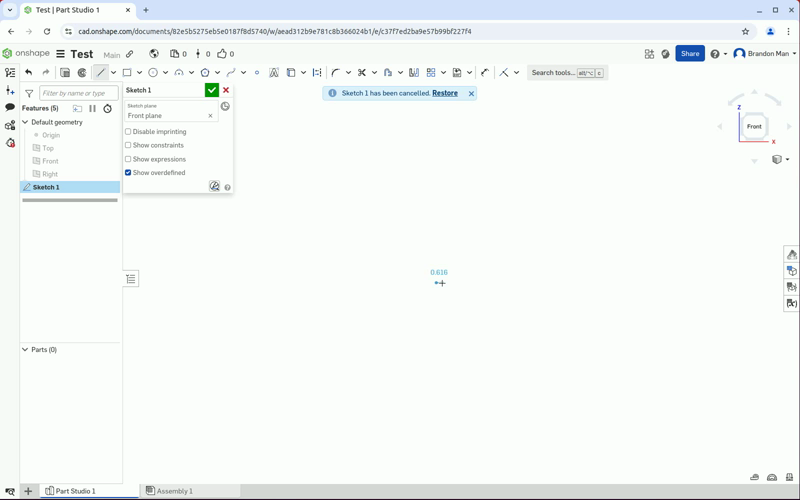
scroll(6)
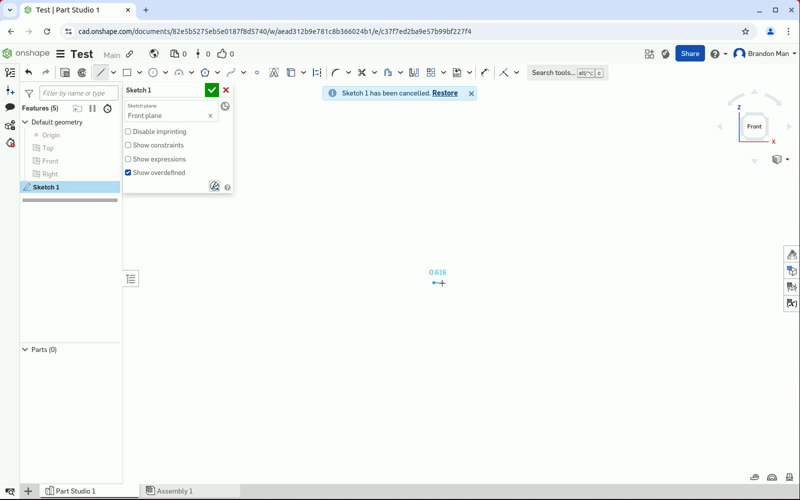
scroll(6)
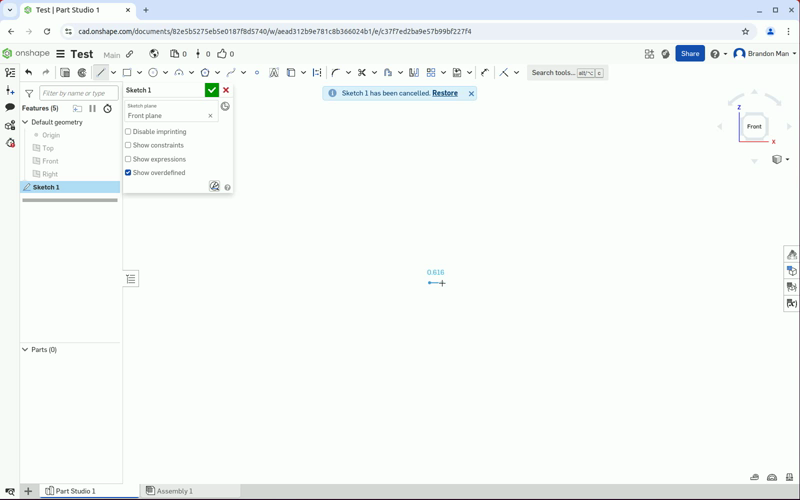
scroll(6)
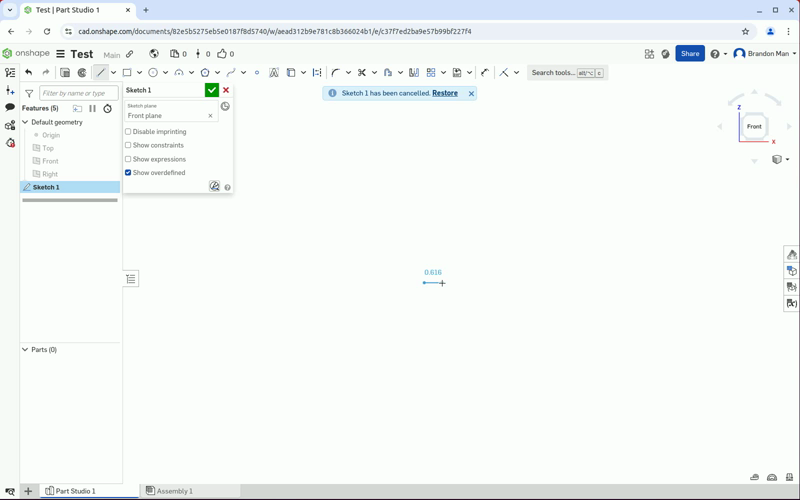
scroll(6)
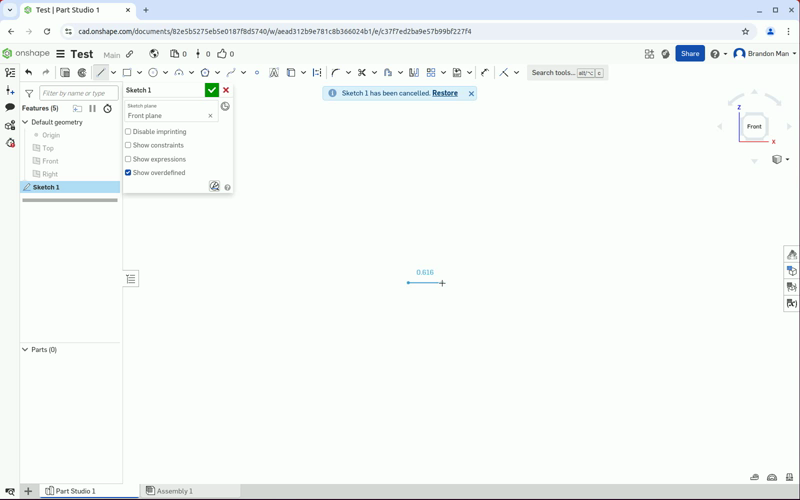
click(442, 282)
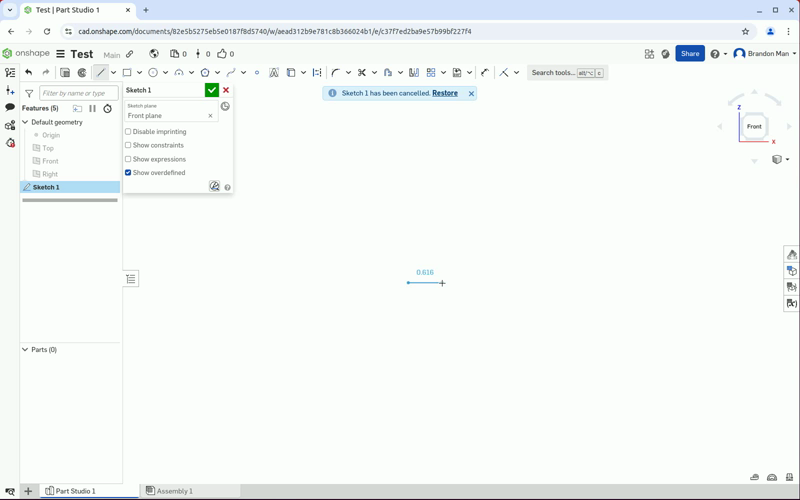
scroll(-6)
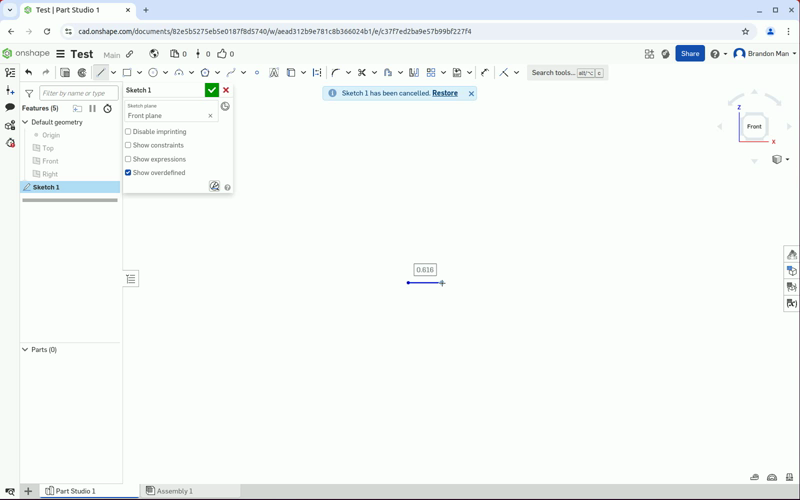
scroll(-6)
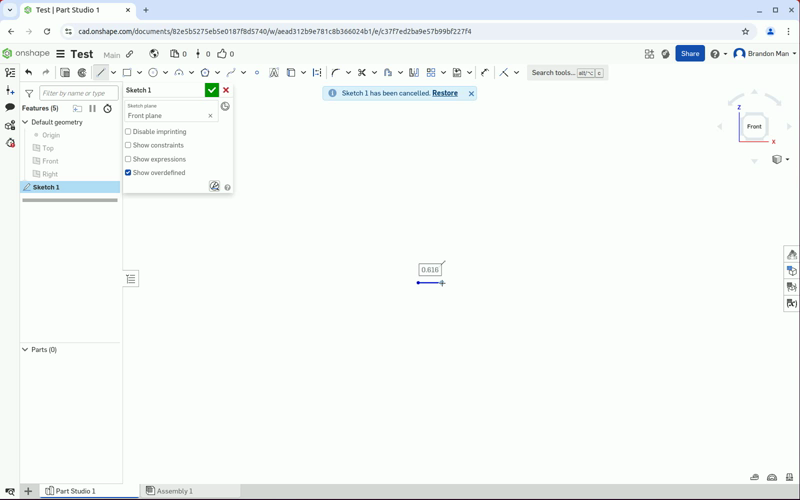
scroll(-6)
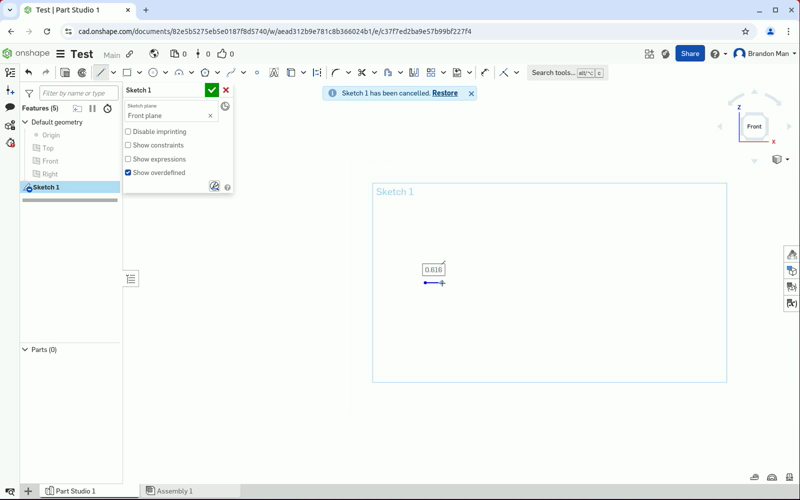
scroll(-6)
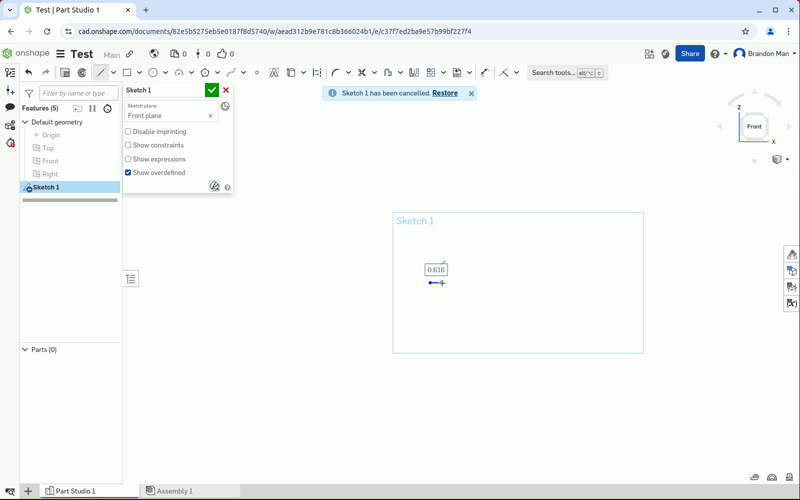
scroll(-6)
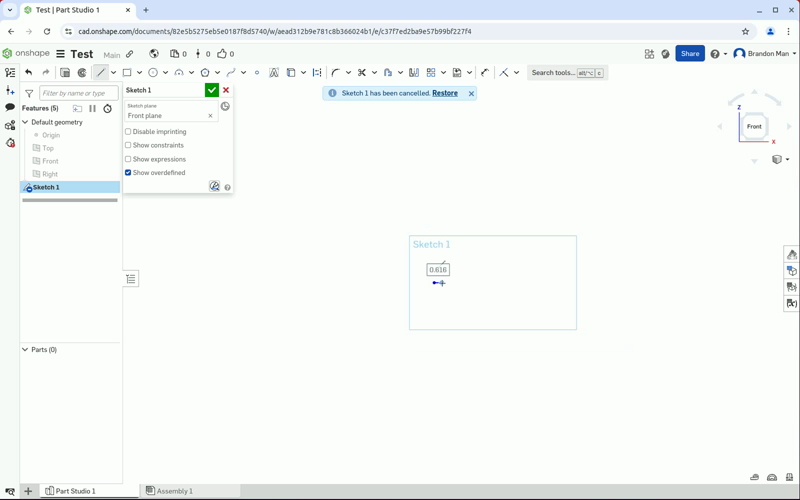
scroll(-6)
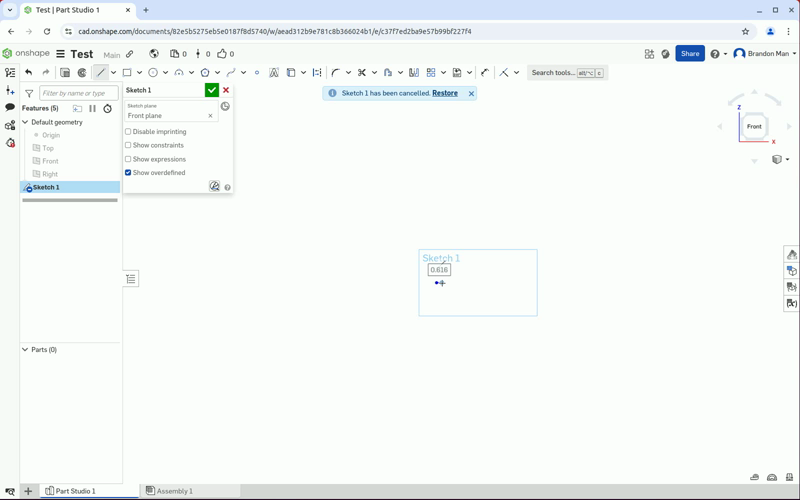
scroll(-6)
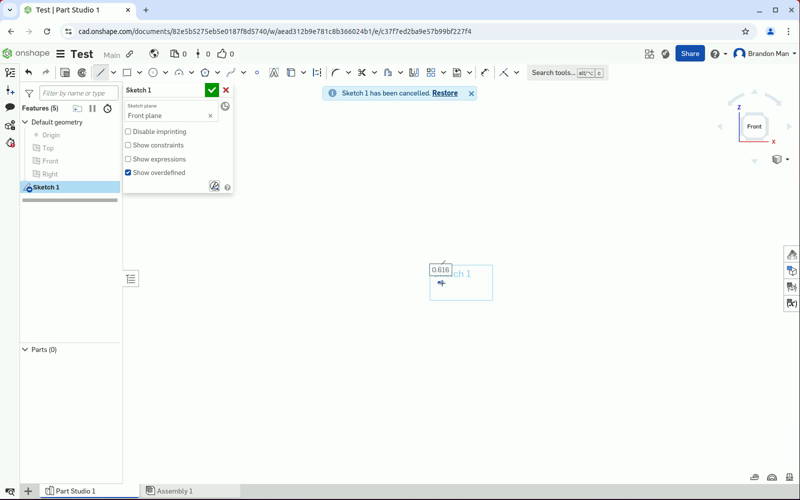
key_up(shift)
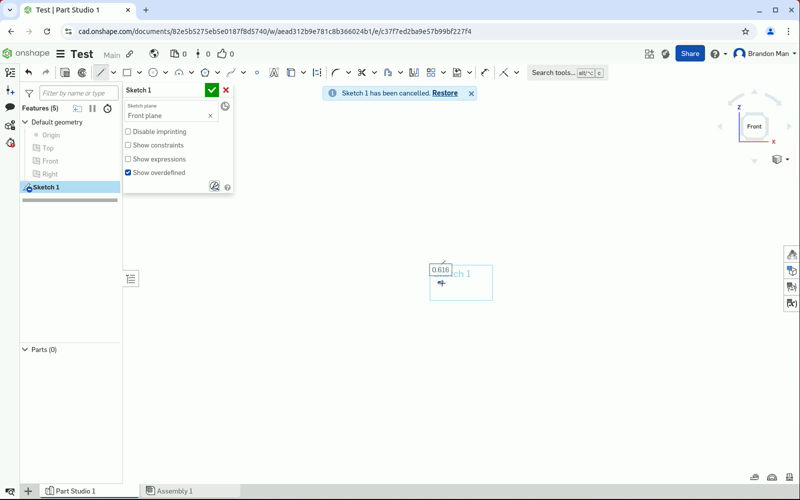
key(esc)
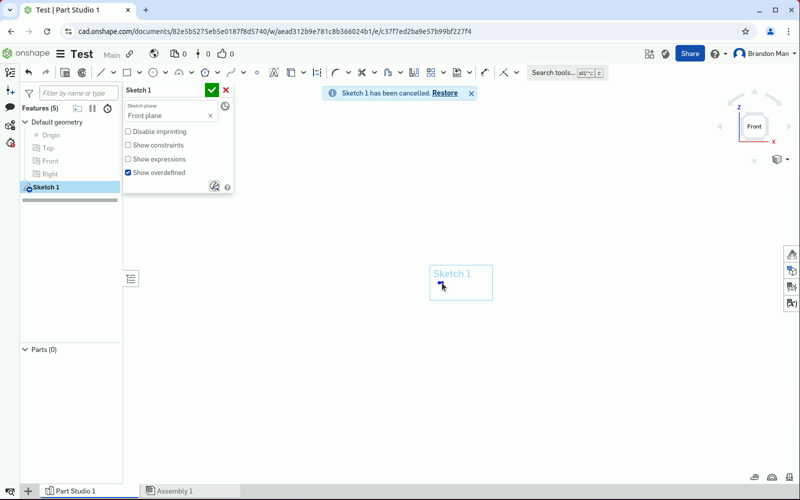
key(a)
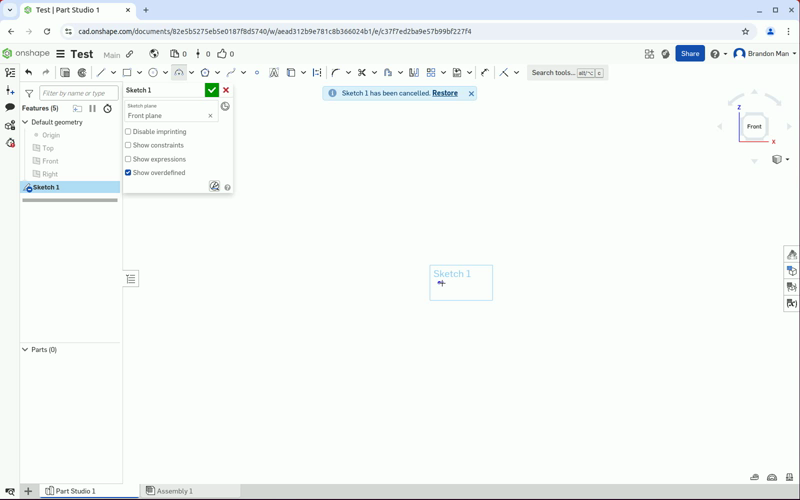
mouse_move(442, 282)
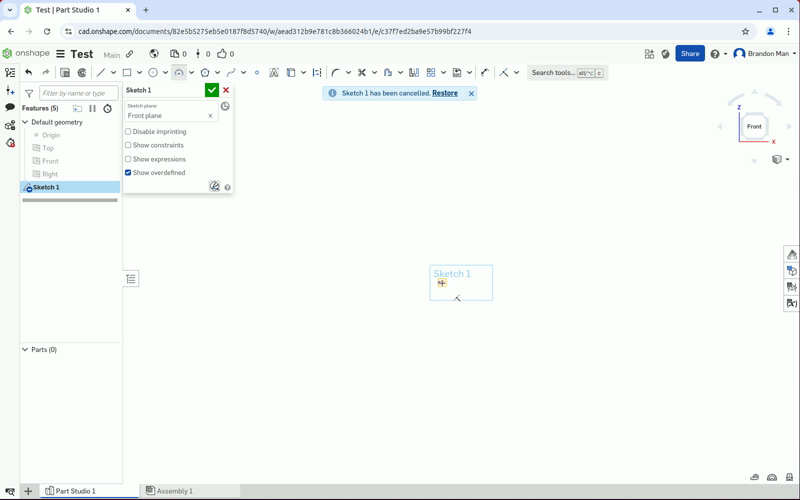
scroll(6)
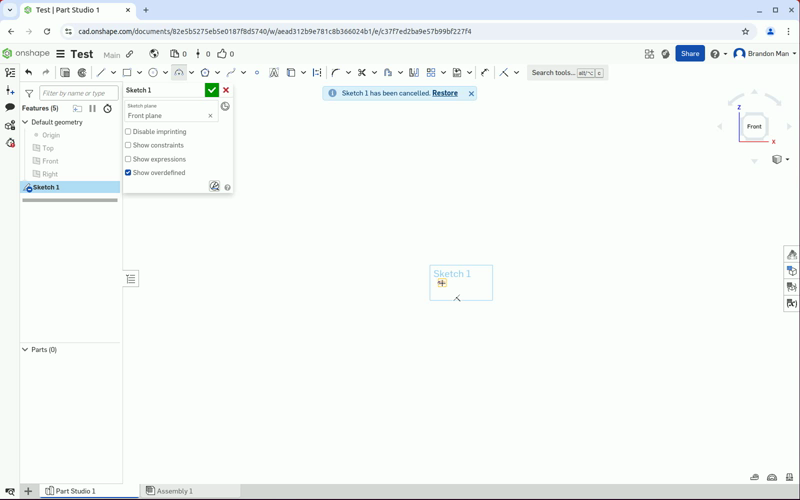
scroll(6)
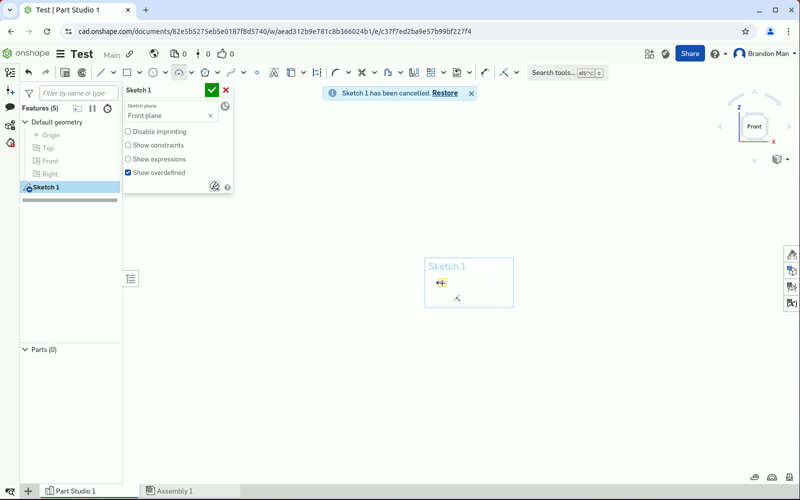
scroll(6)
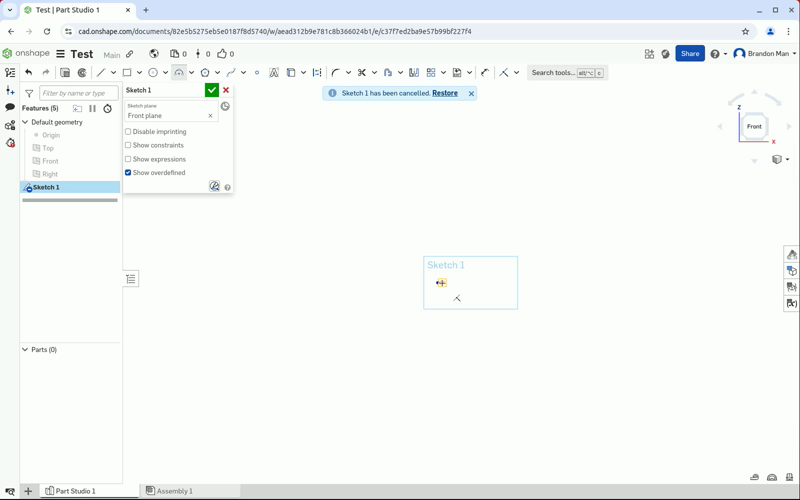
scroll(6)
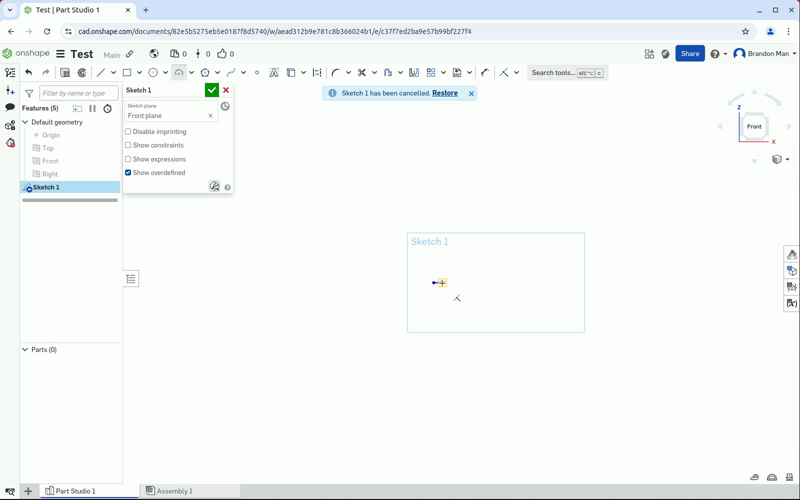
scroll(6)
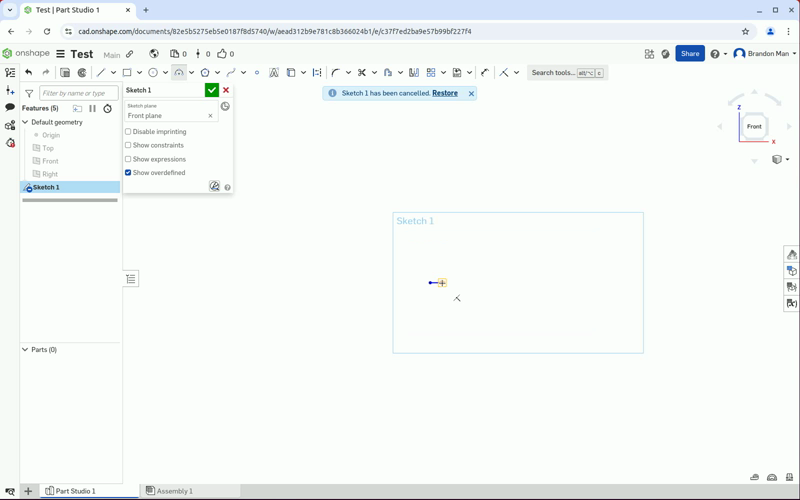
scroll(6)
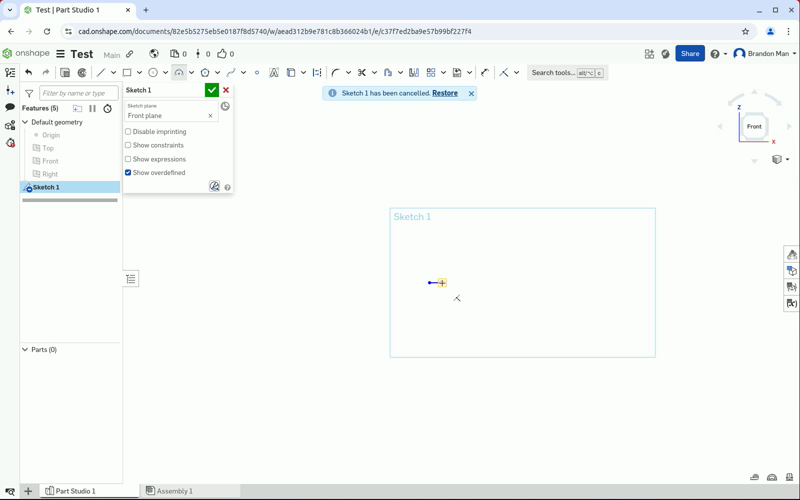
scroll(6)
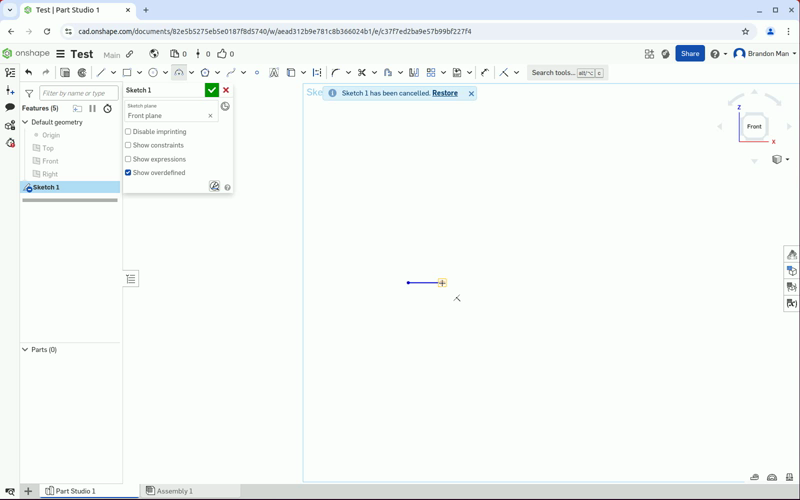
click(442, 282)
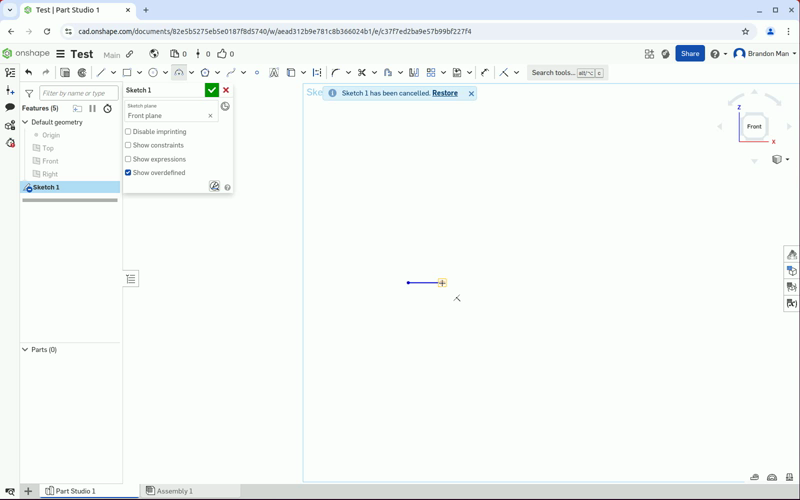
scroll(-6)
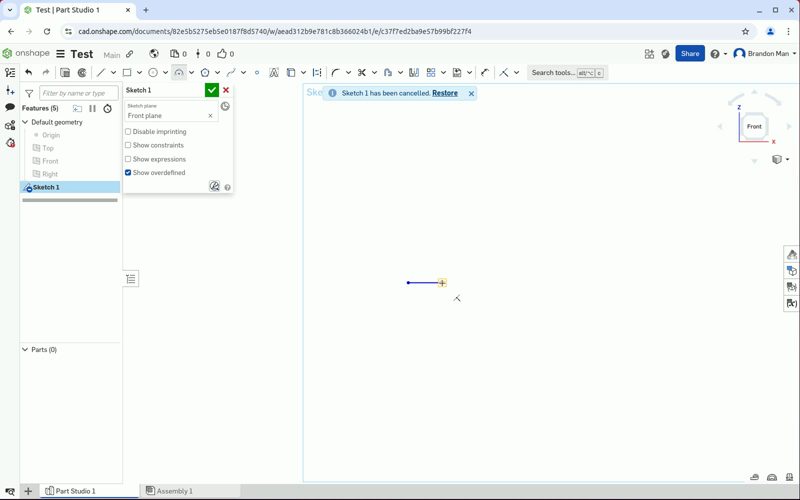
scroll(-6)
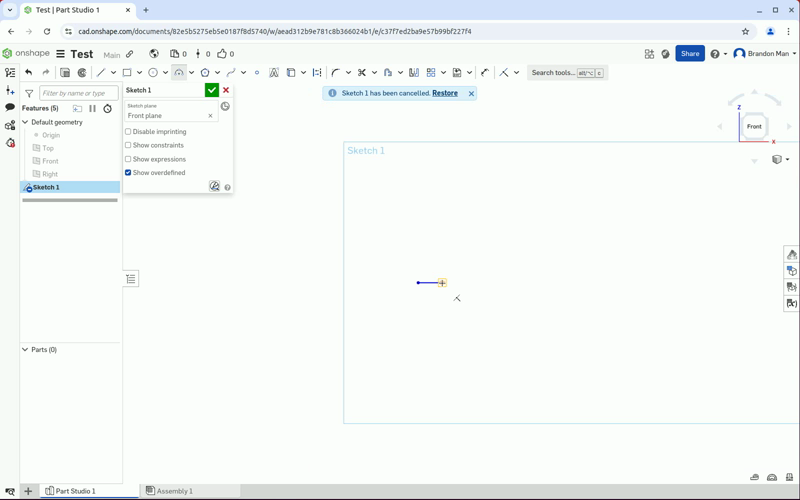
scroll(-6)
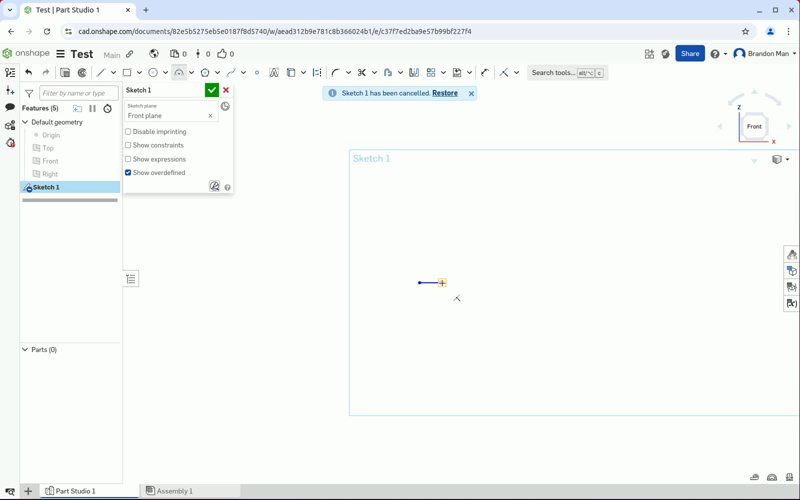
scroll(-6)
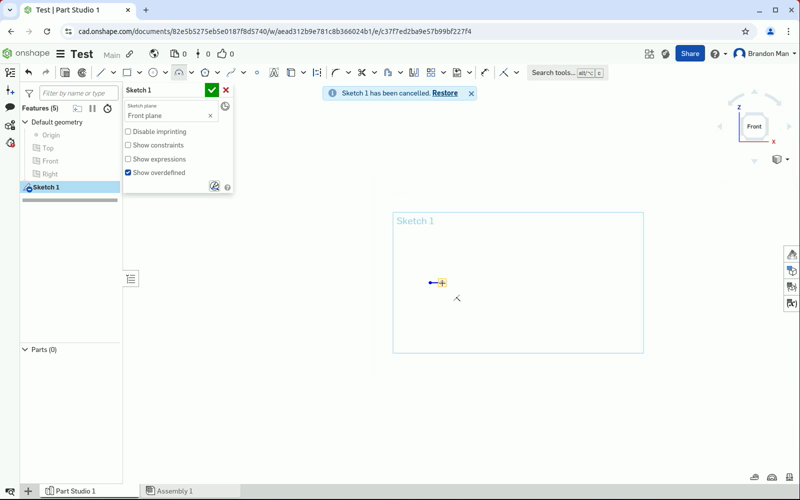
scroll(-6)
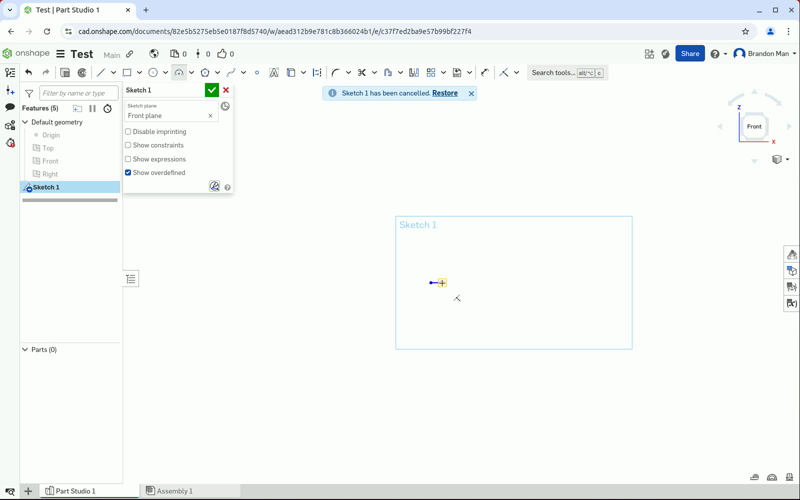
scroll(-6)
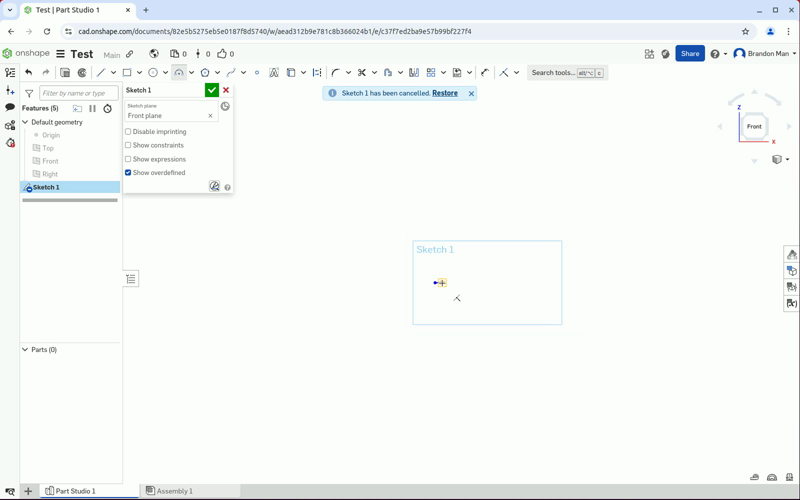
scroll(-6)
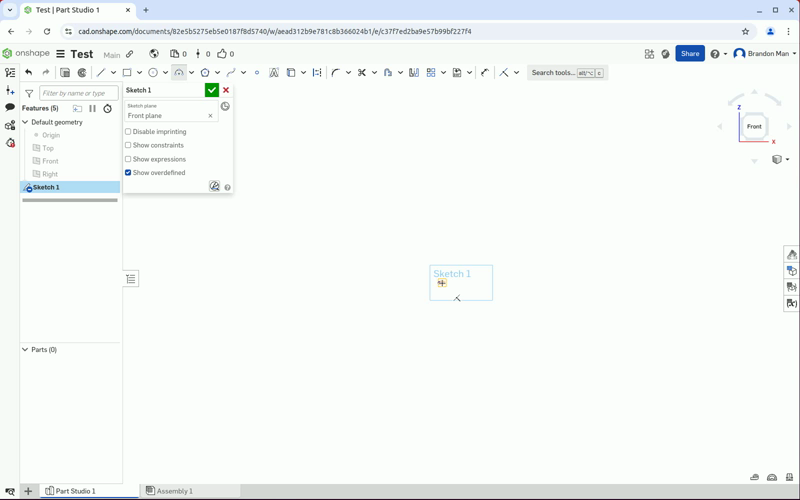
key_down(shift)
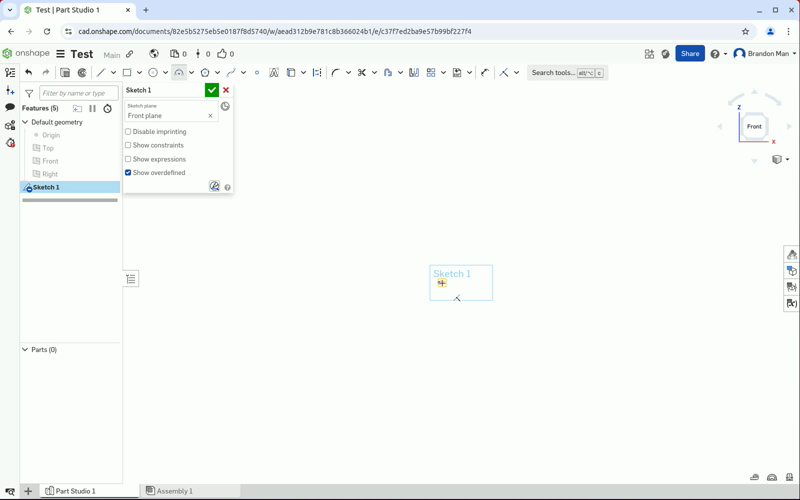
mouse_move(480, 282)
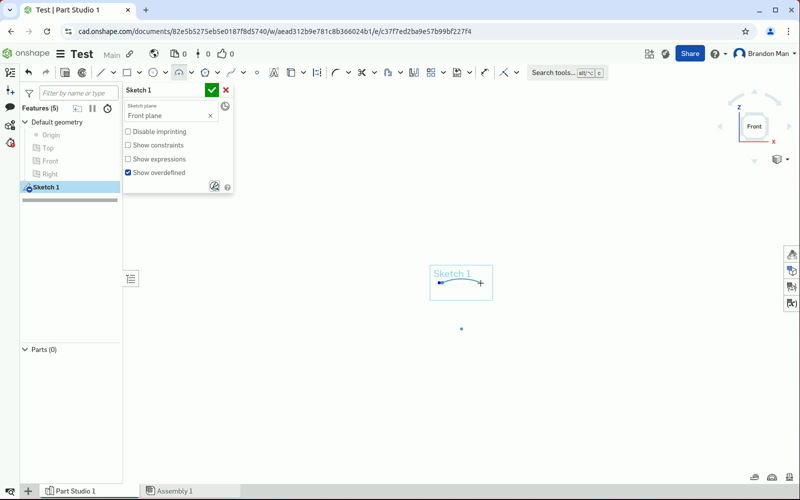
click(480, 282)
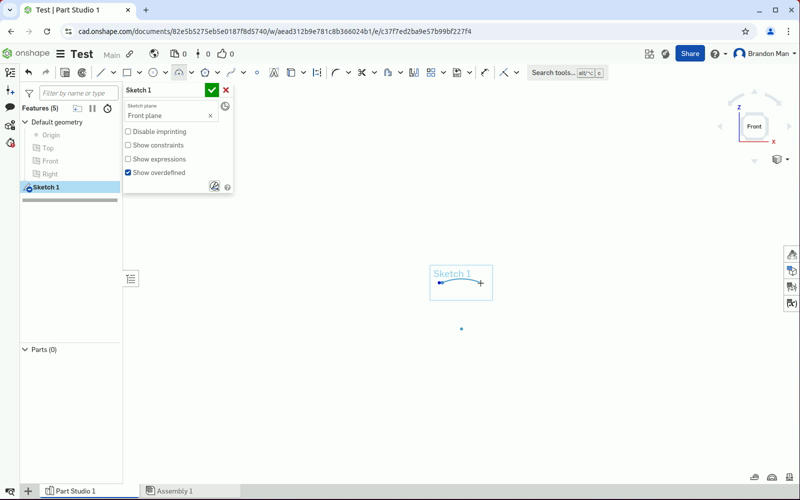
mouse_move(461, 263)
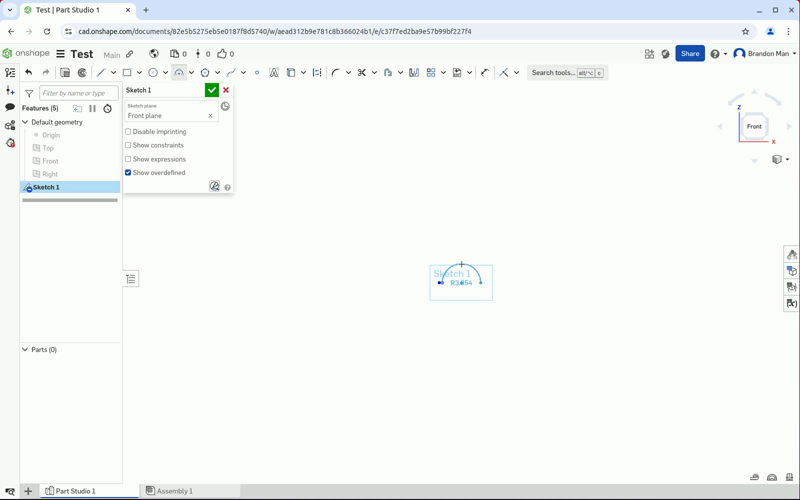
click(461, 263)
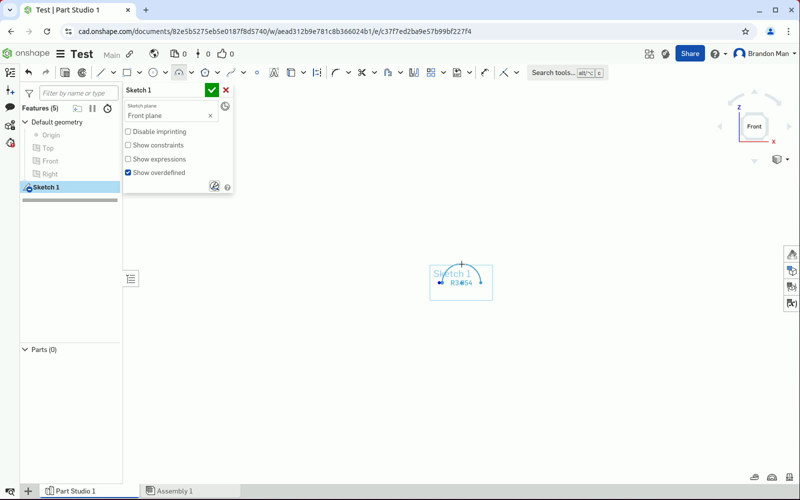
key_up(shift)
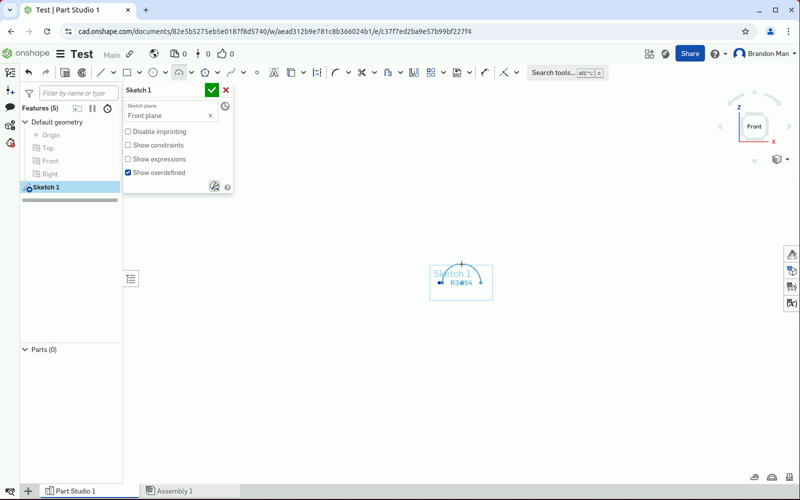
key(esc)
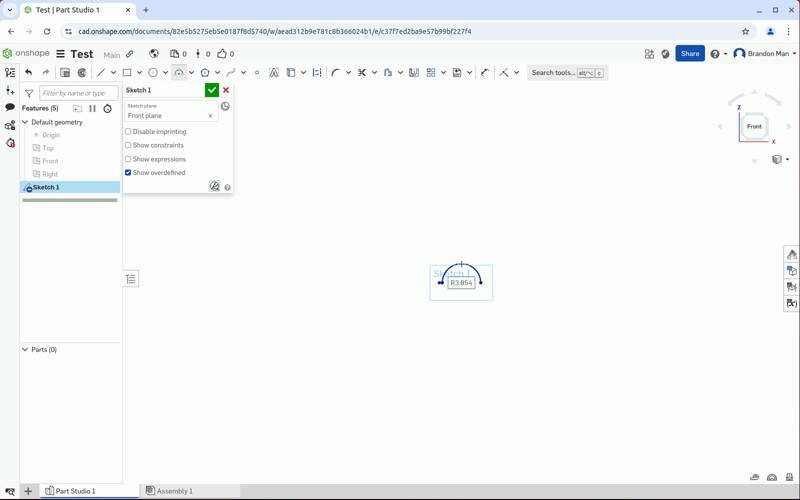
key(l)
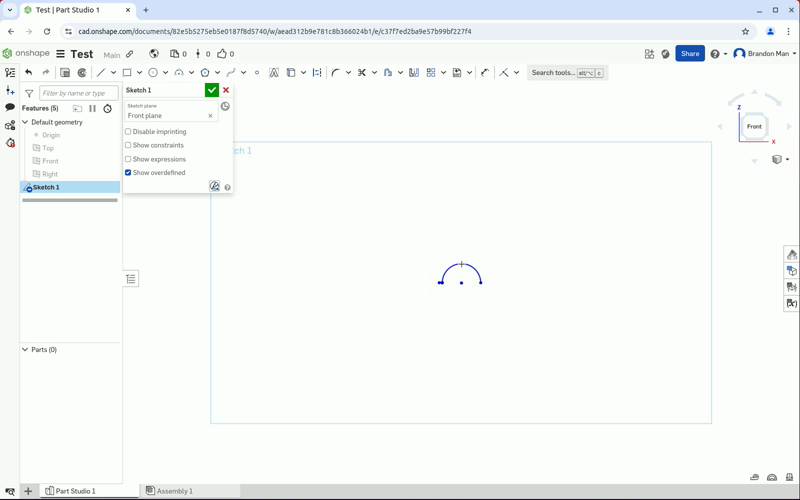
mouse_move(480, 282)
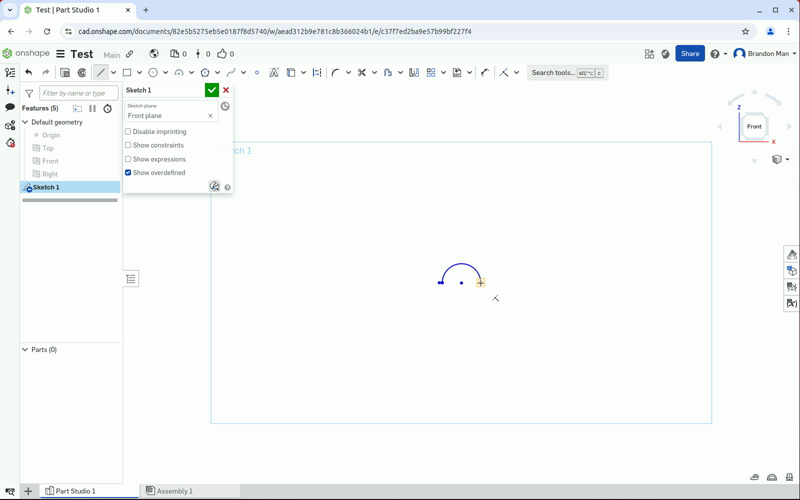
click(480, 282)
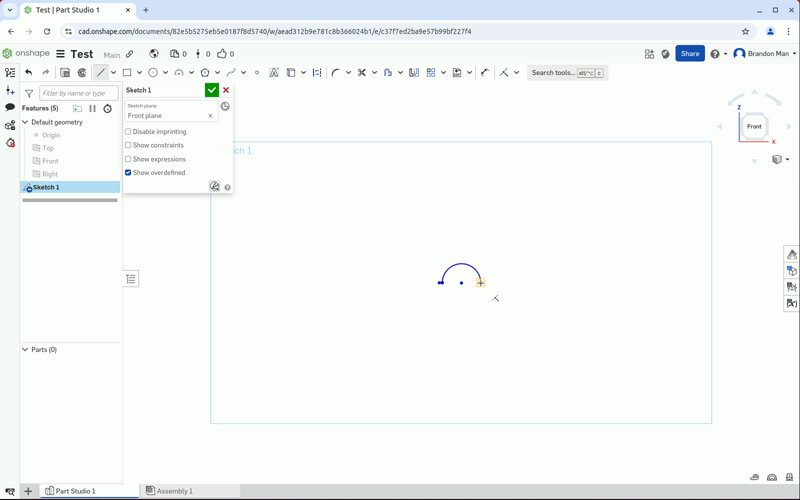
key_down(shift)
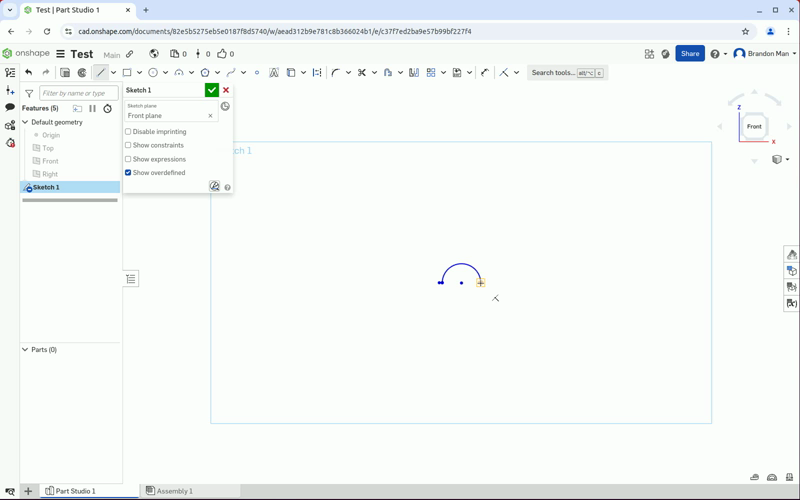
mouse_move(510, 282)
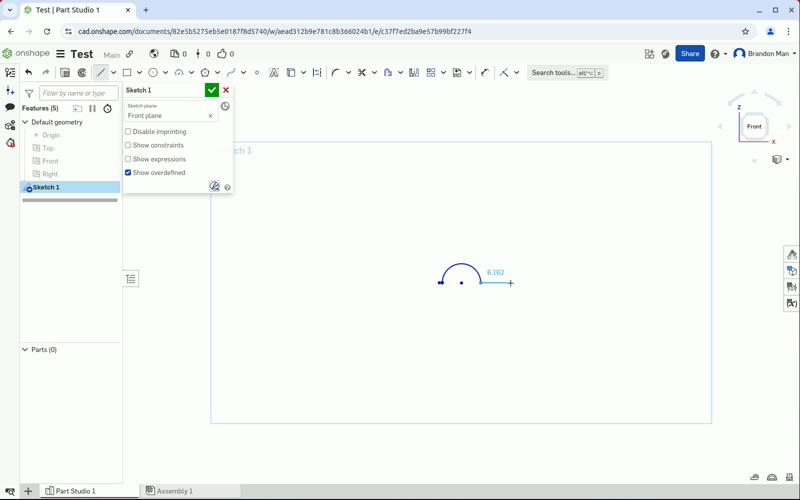
mouse_move(483, 282)
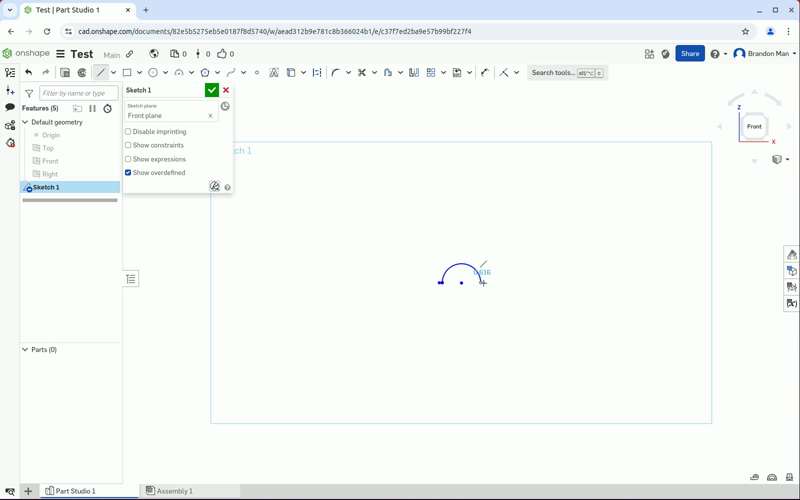
scroll(6)
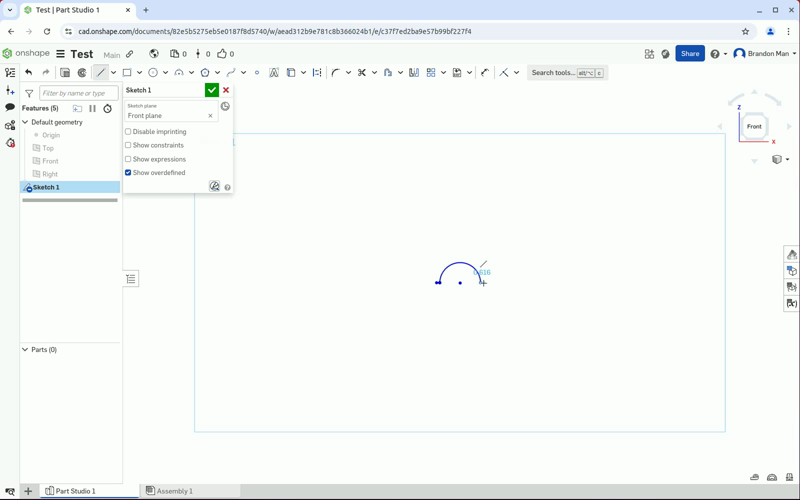
scroll(6)
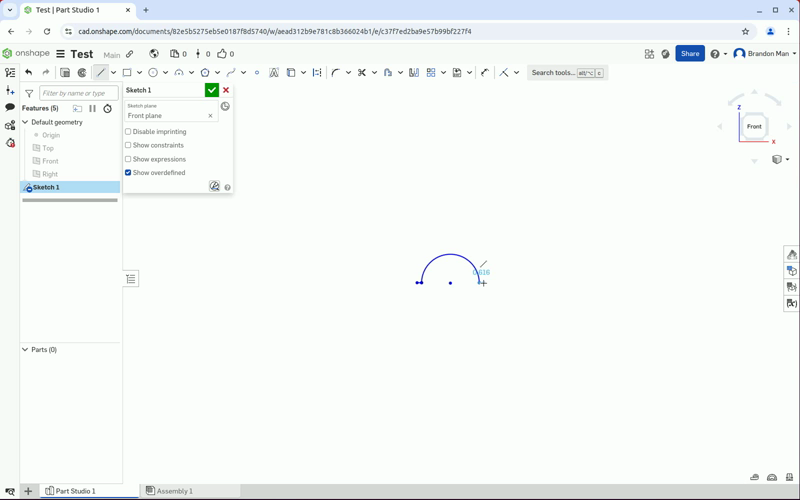
scroll(6)
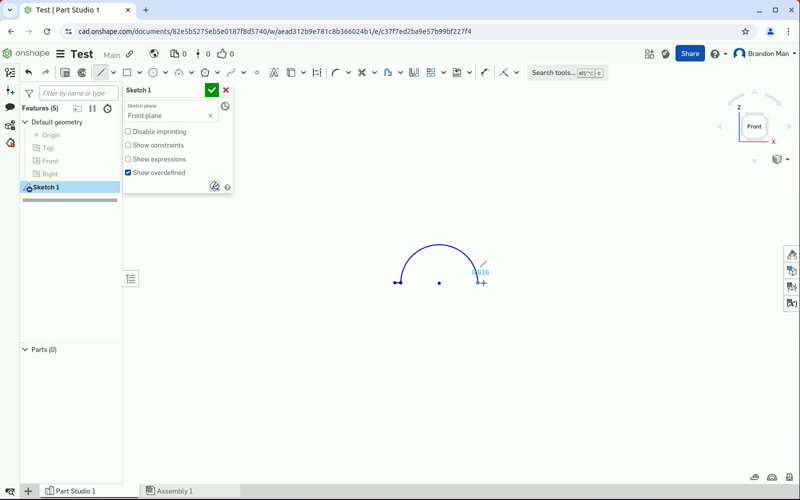
scroll(6)
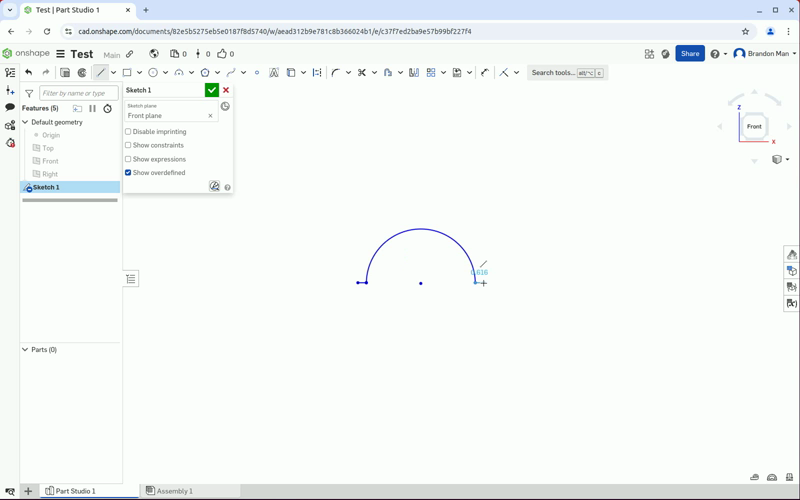
scroll(6)
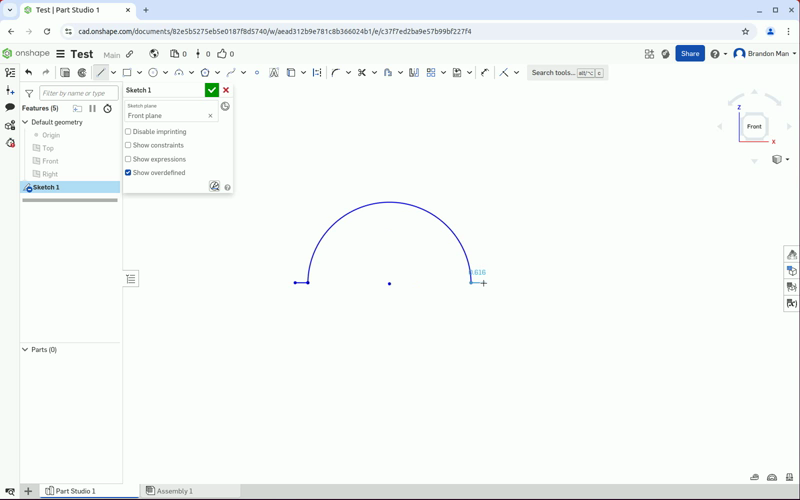
scroll(6)
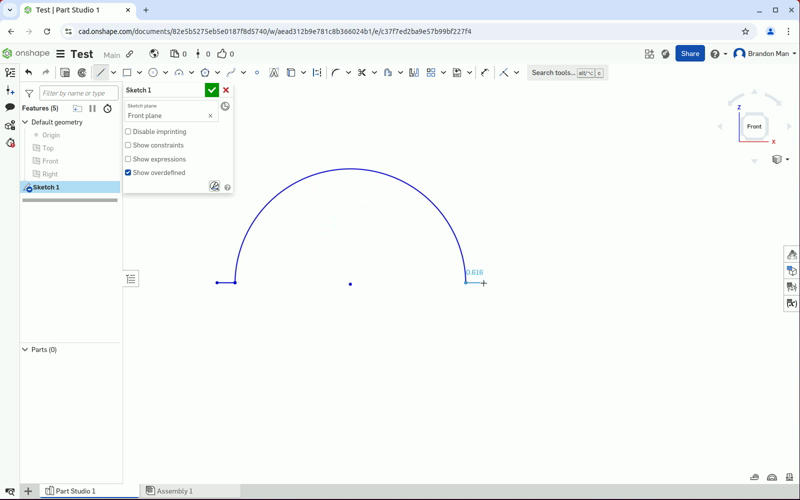
scroll(6)
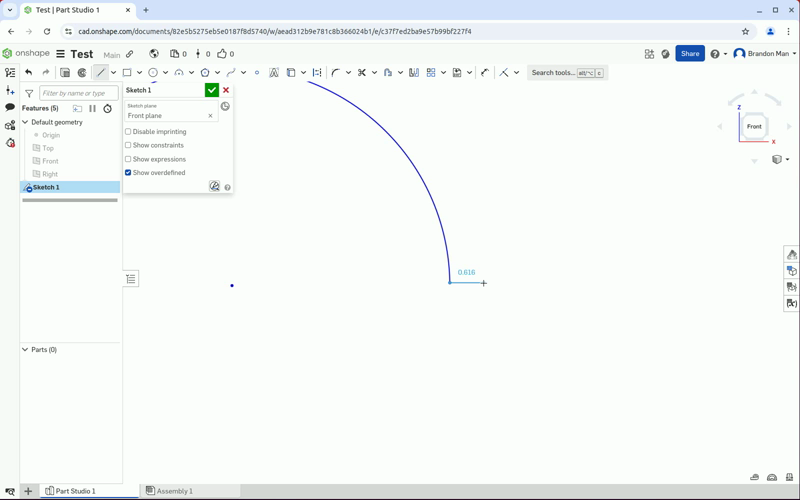
click(483, 282)
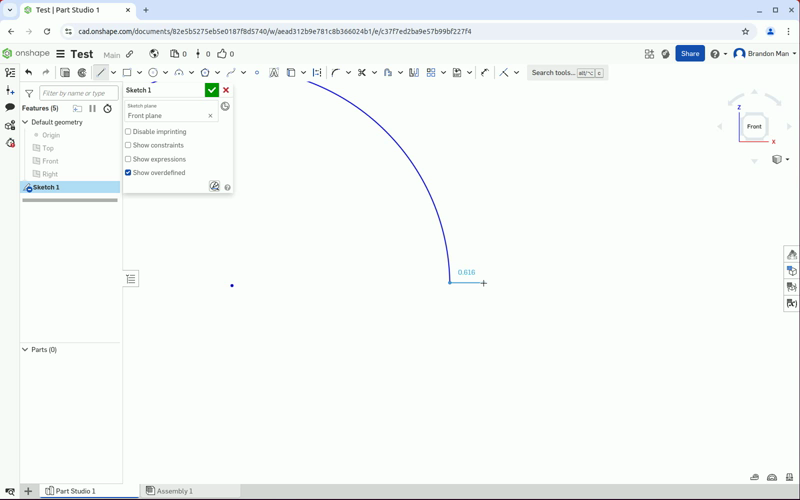
scroll(-6)
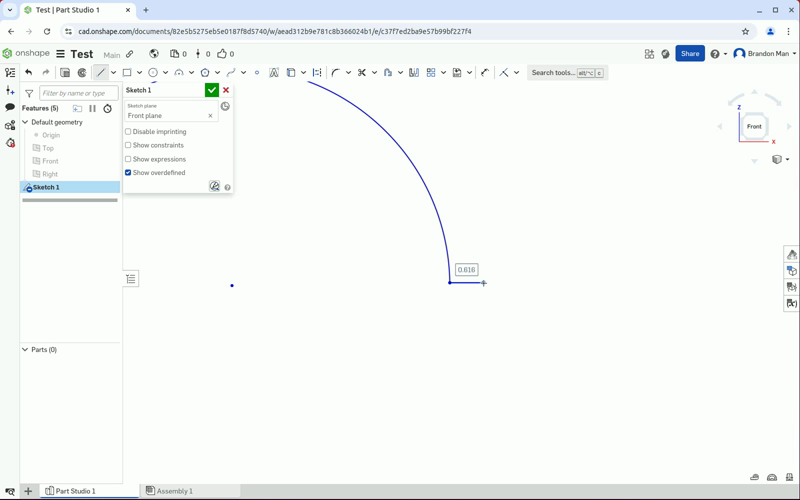
scroll(-6)
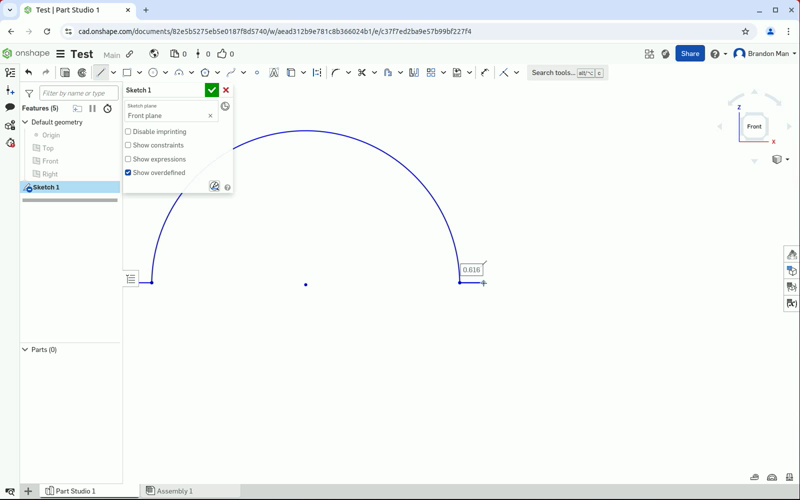
scroll(-6)
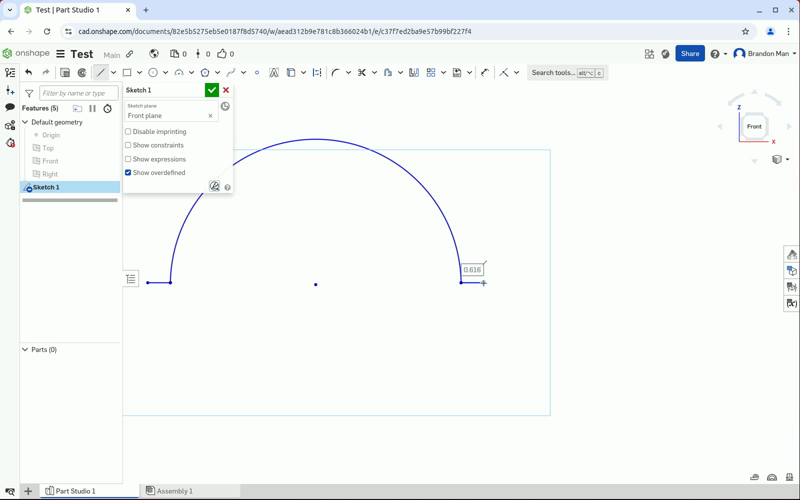
scroll(-6)
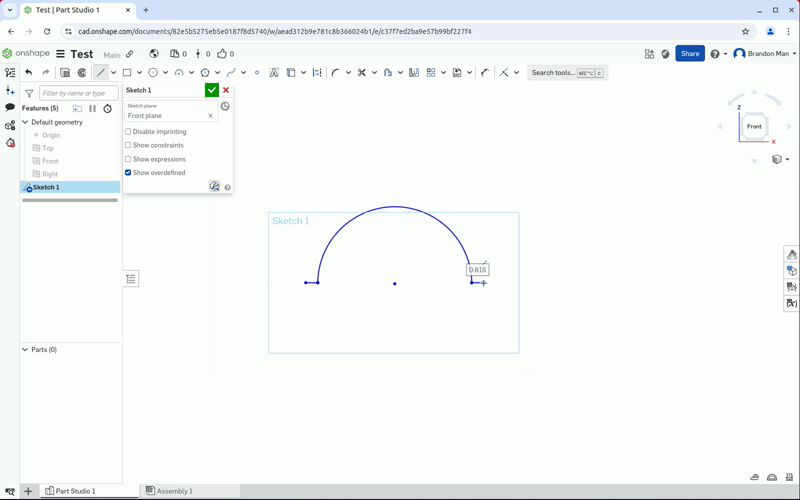
scroll(-6)
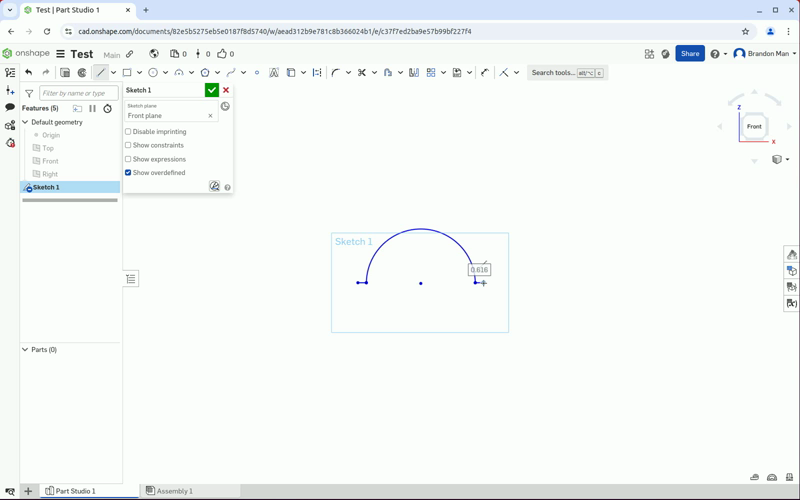
scroll(-6)
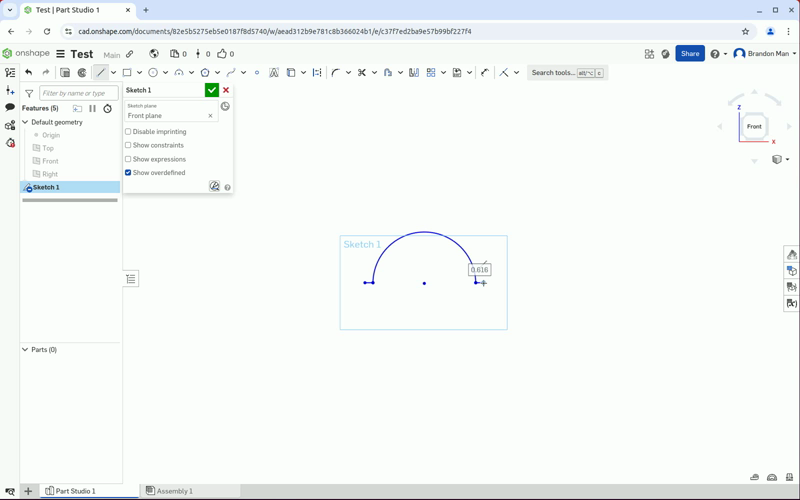
scroll(-6)
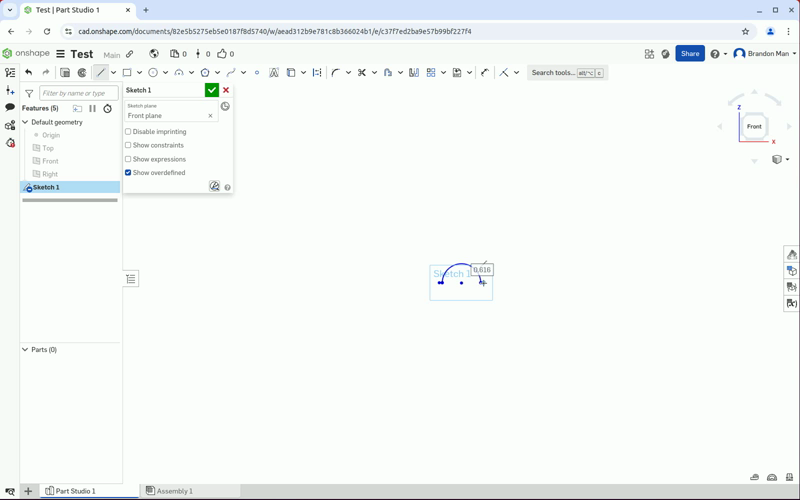
key_up(shift)
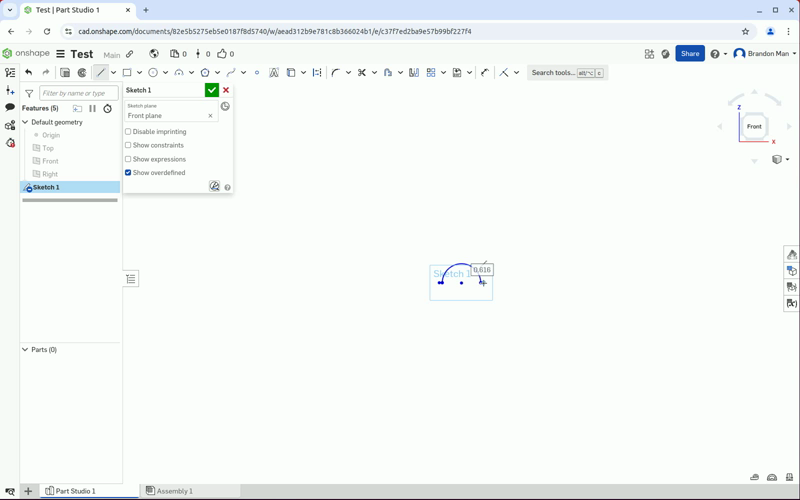
key(esc)
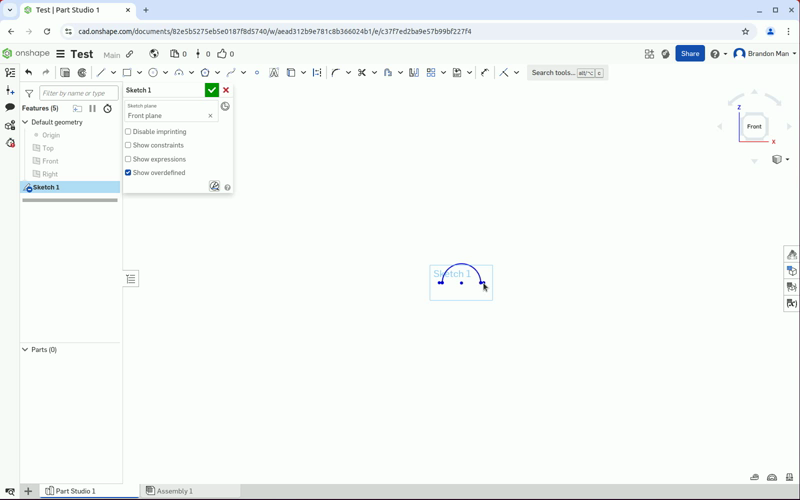
key(a)
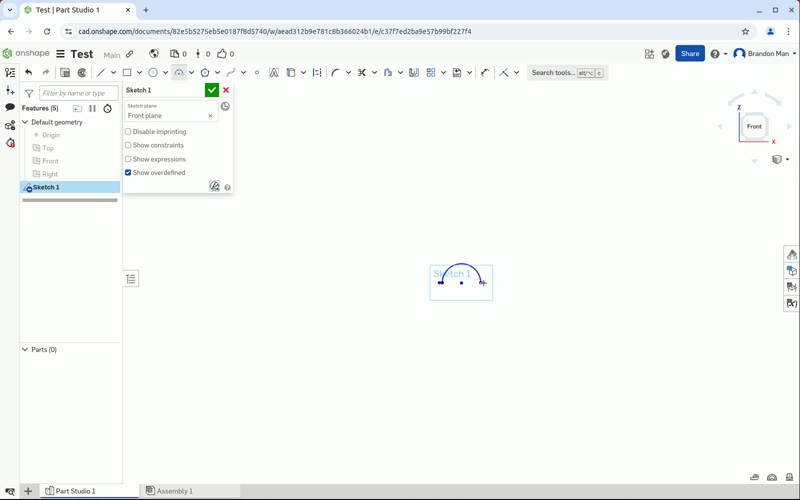
mouse_move(483, 282)
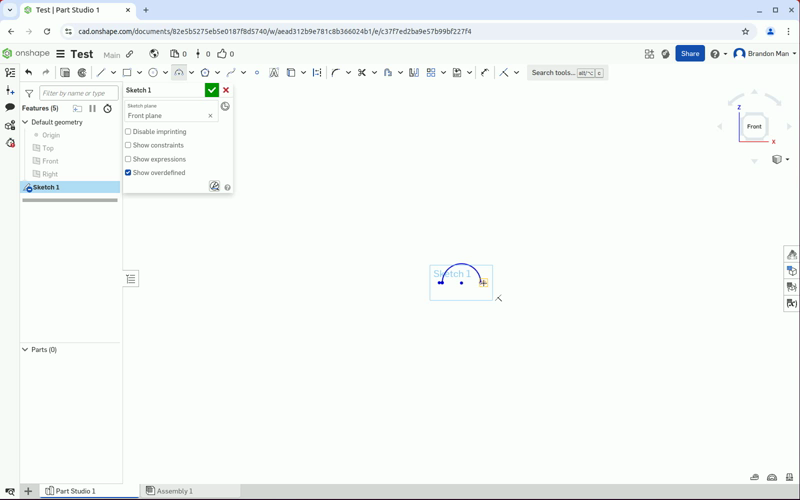
scroll(6)
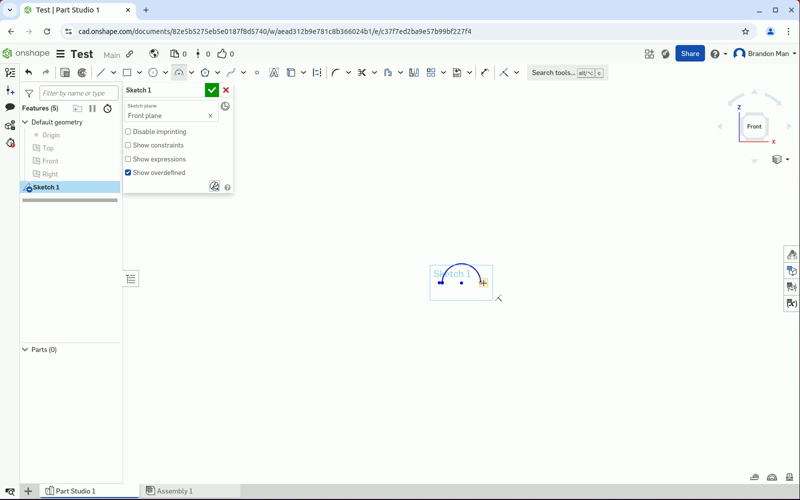
scroll(6)
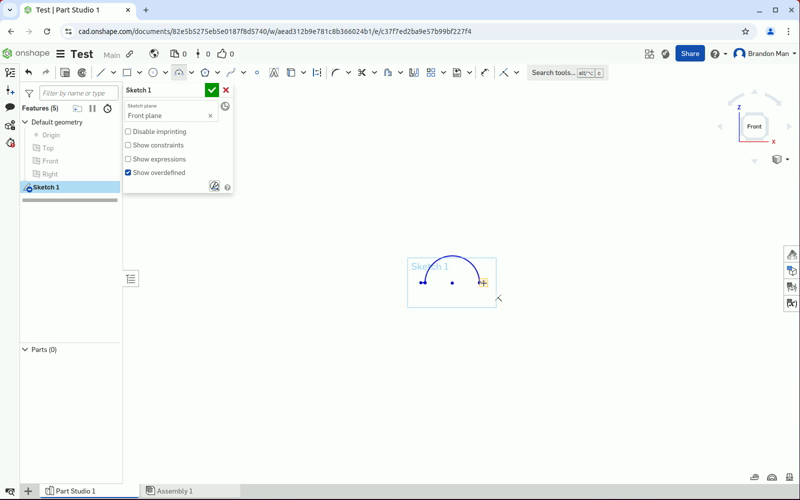
scroll(6)
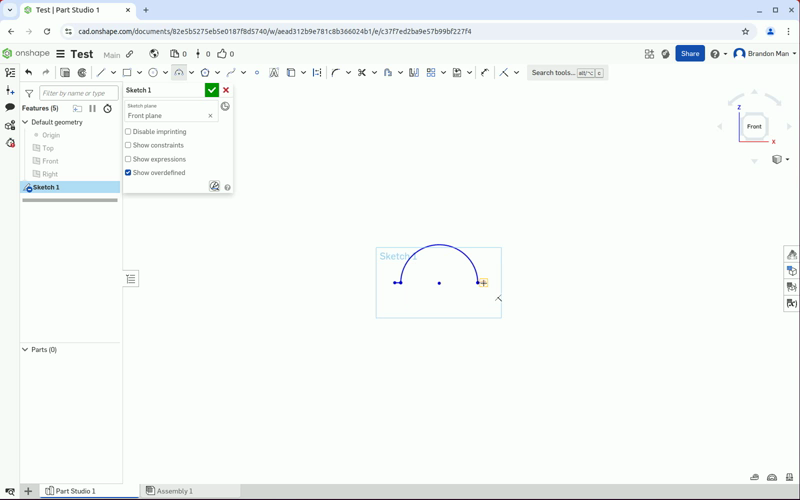
scroll(6)
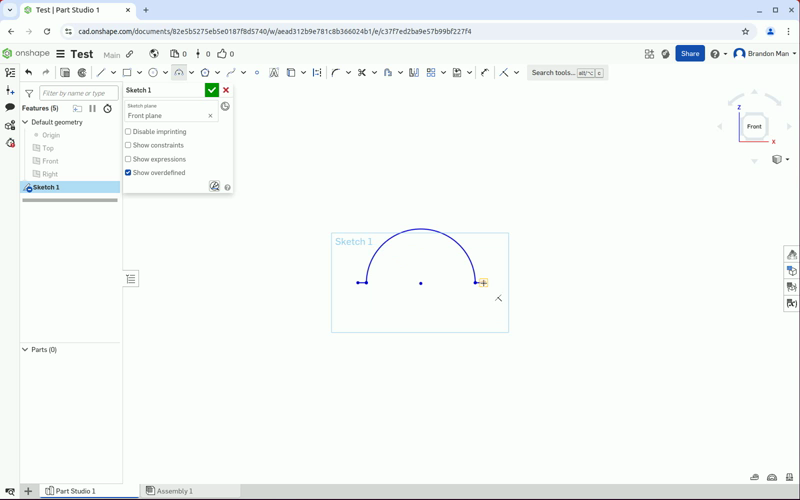
scroll(6)
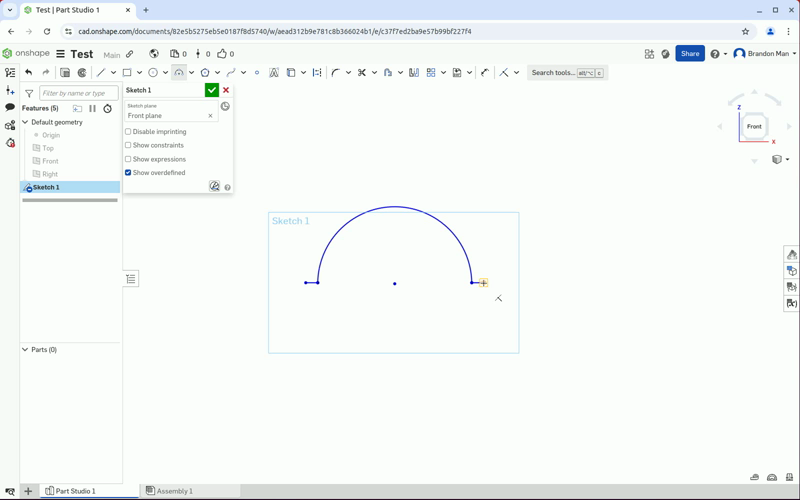
scroll(6)
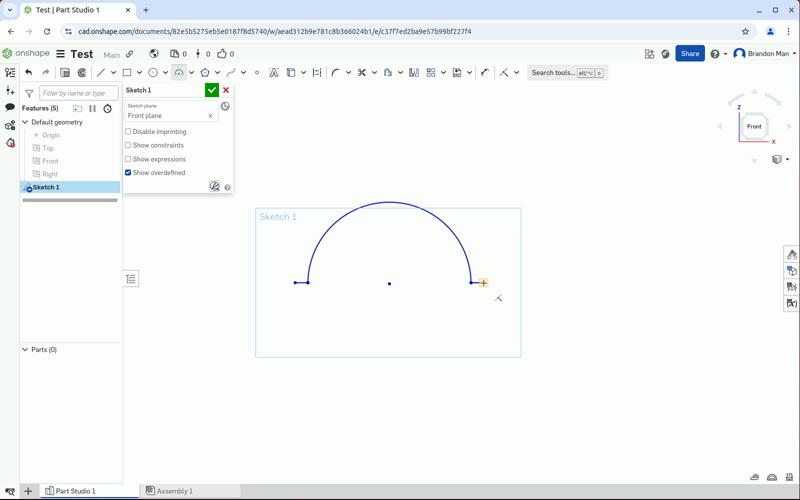
scroll(6)
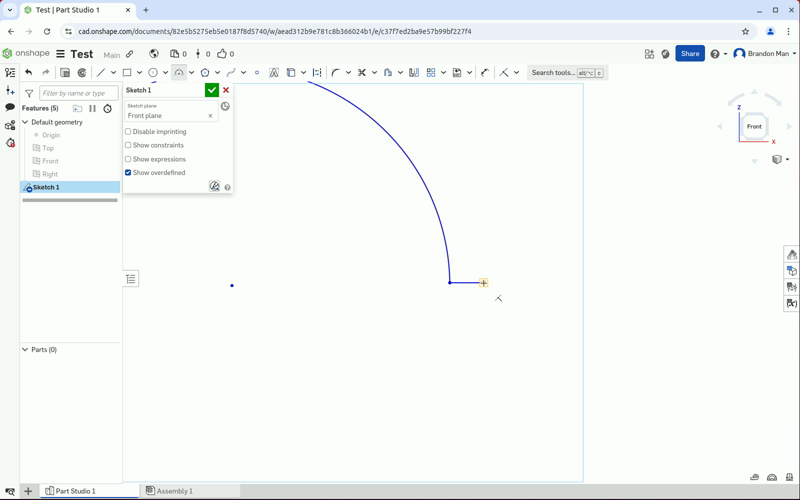
click(483, 282)
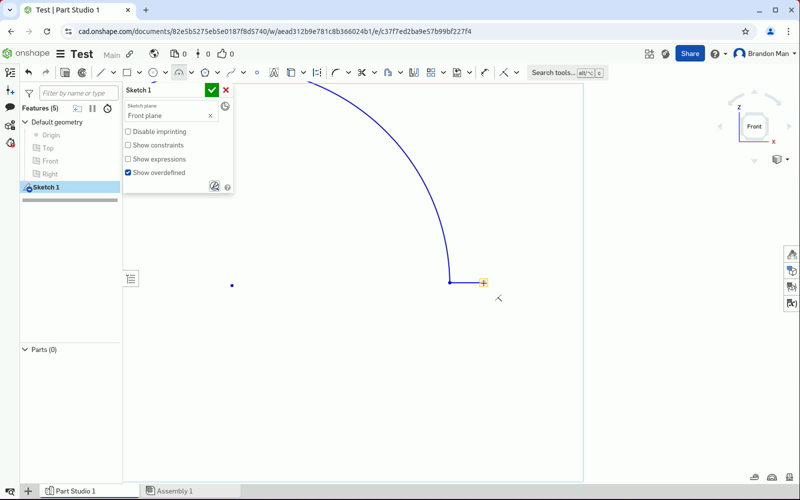
scroll(-6)
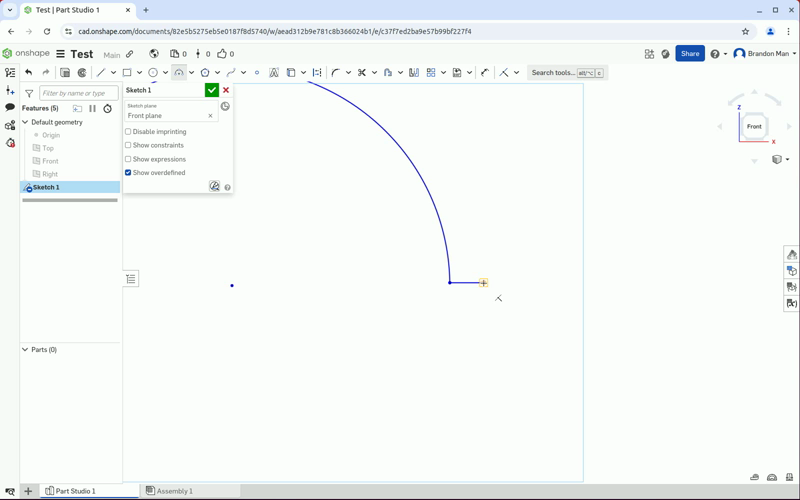
scroll(-6)
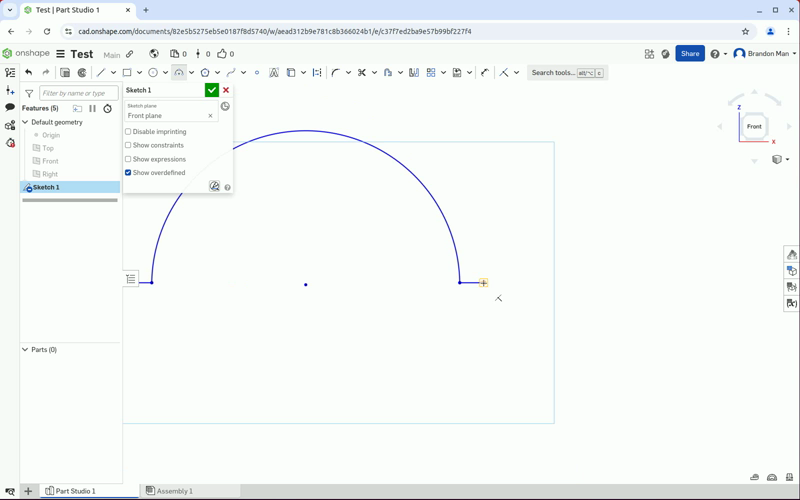
scroll(-6)
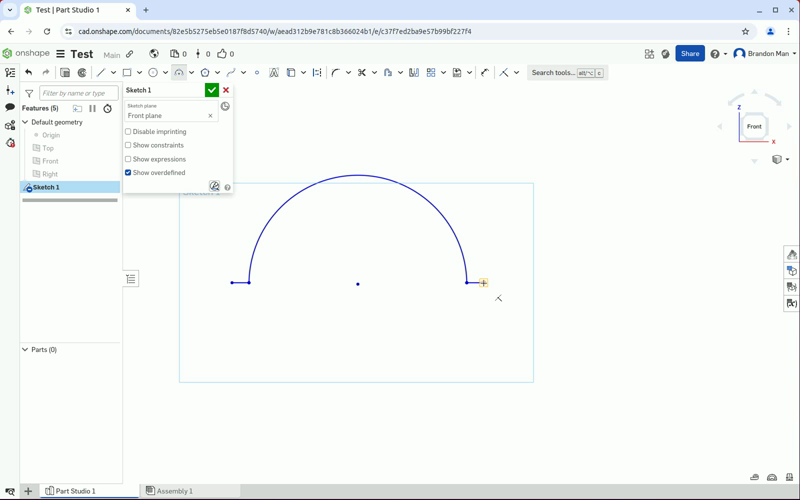
scroll(-6)
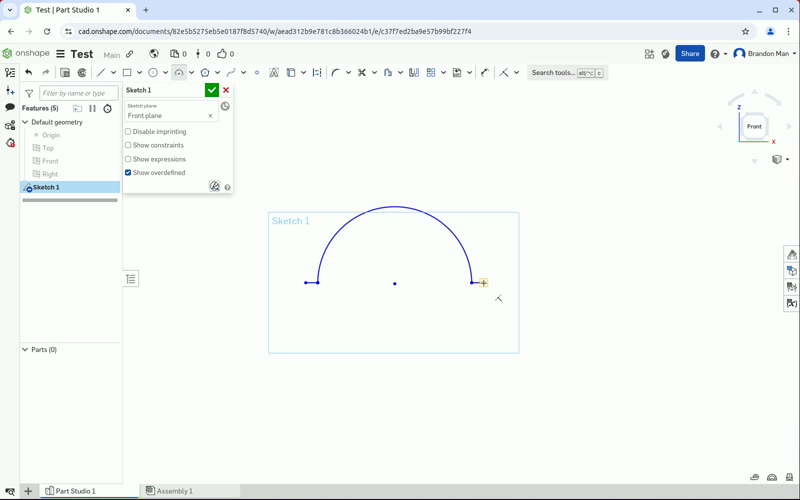
scroll(-6)
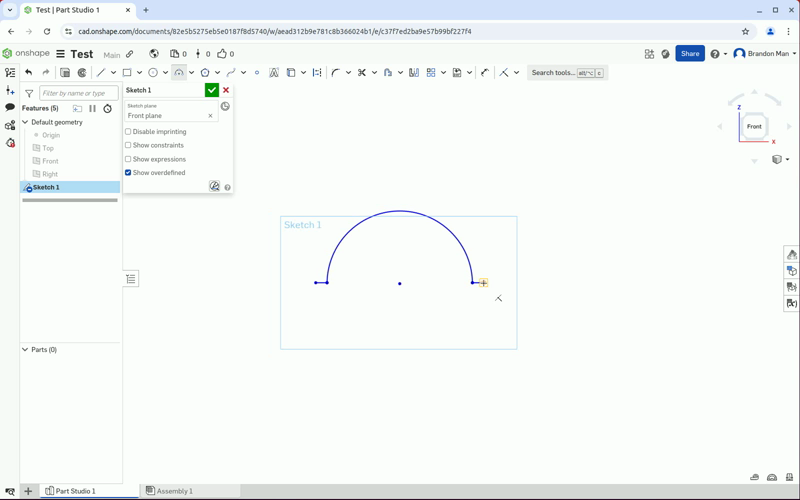
scroll(-6)
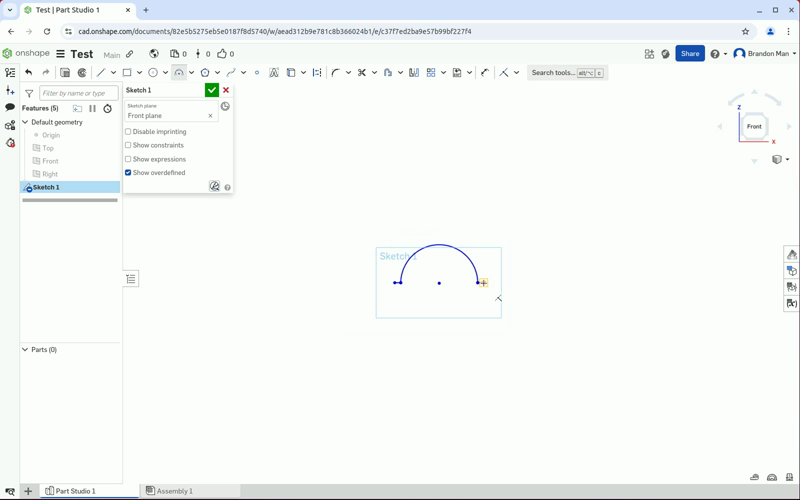
scroll(-6)
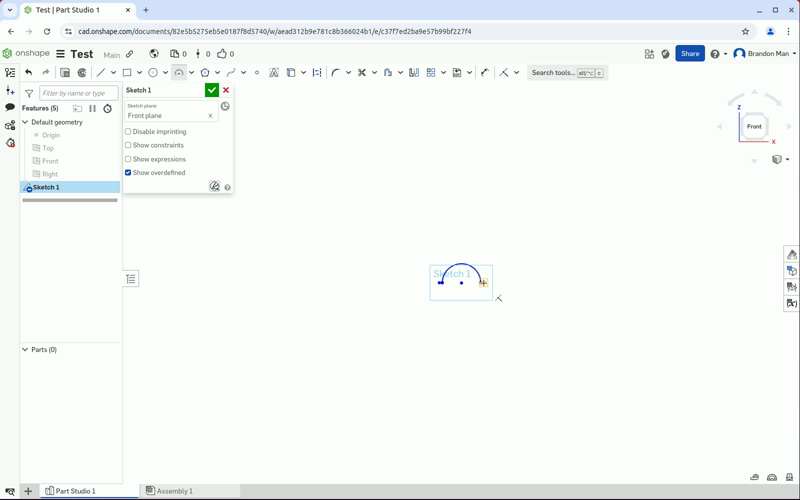
mouse_move(439, 282)
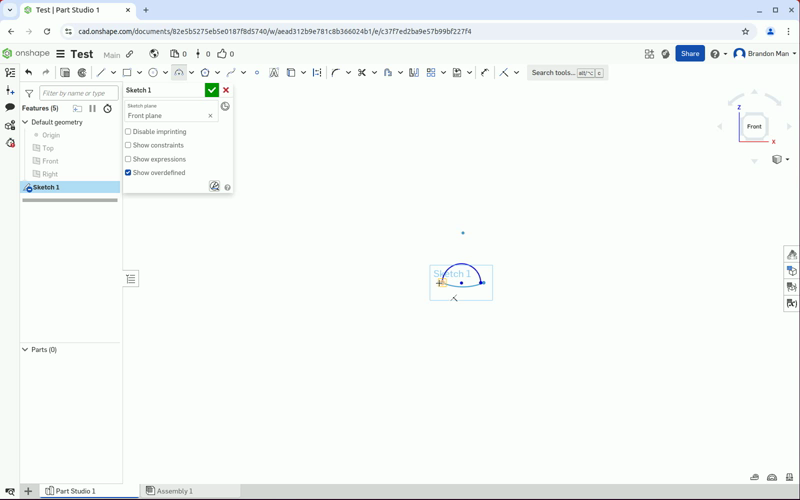
scroll(6)
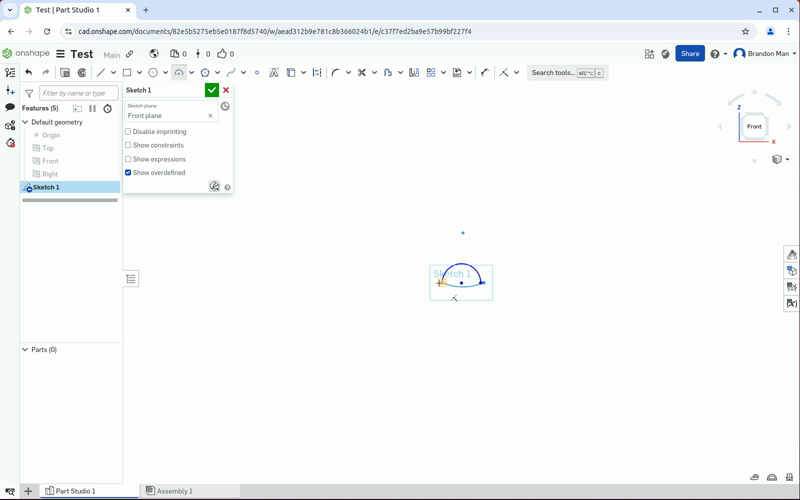
scroll(6)
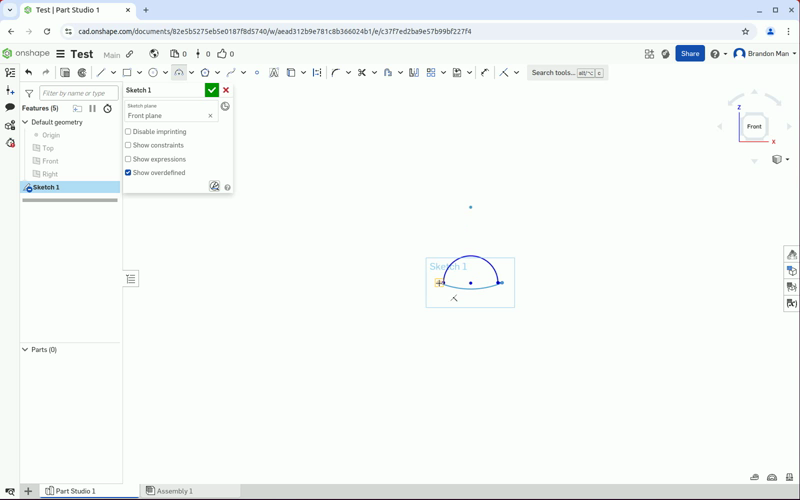
scroll(6)
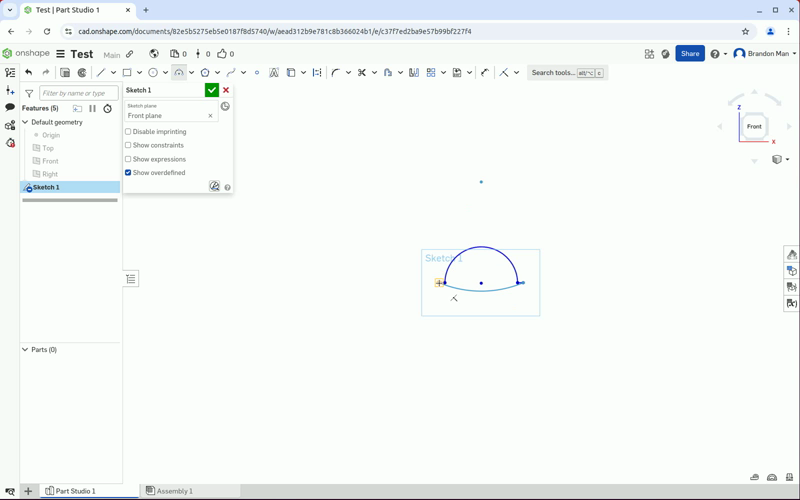
scroll(6)
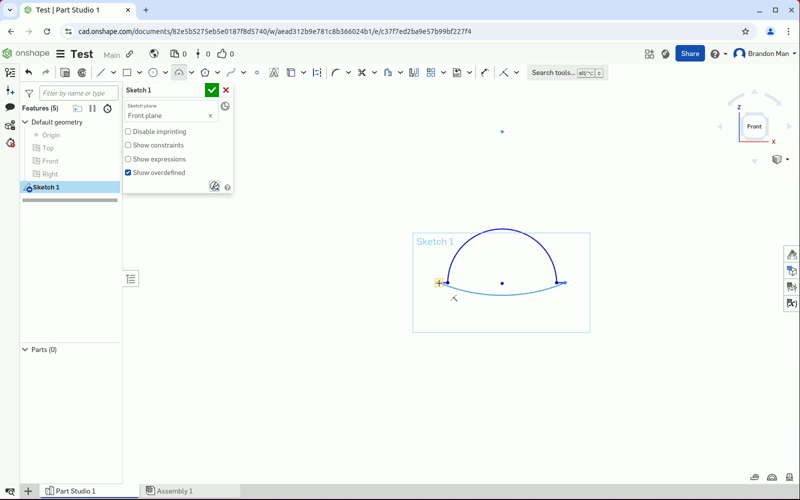
scroll(6)
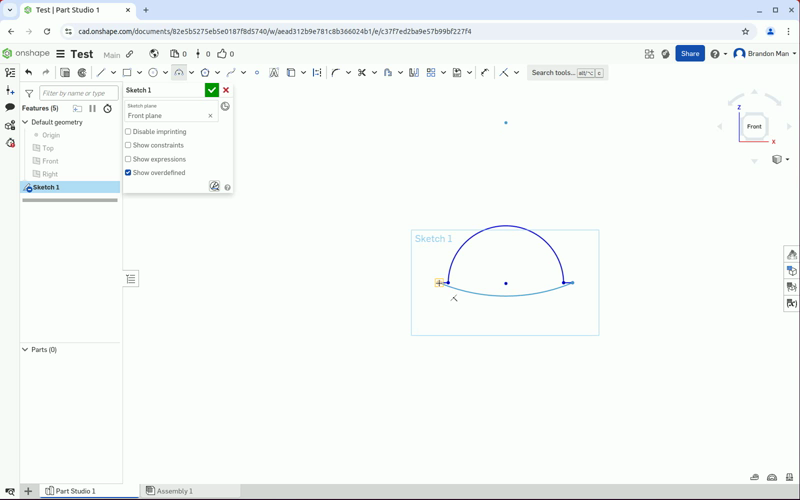
scroll(6)
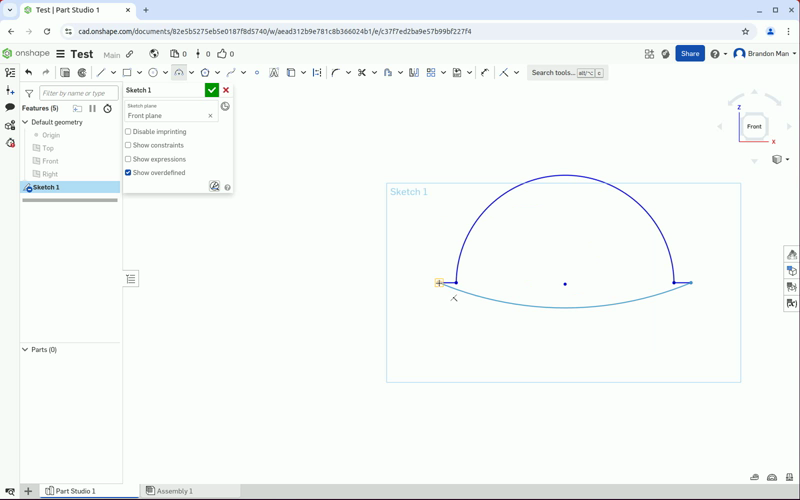
scroll(6)
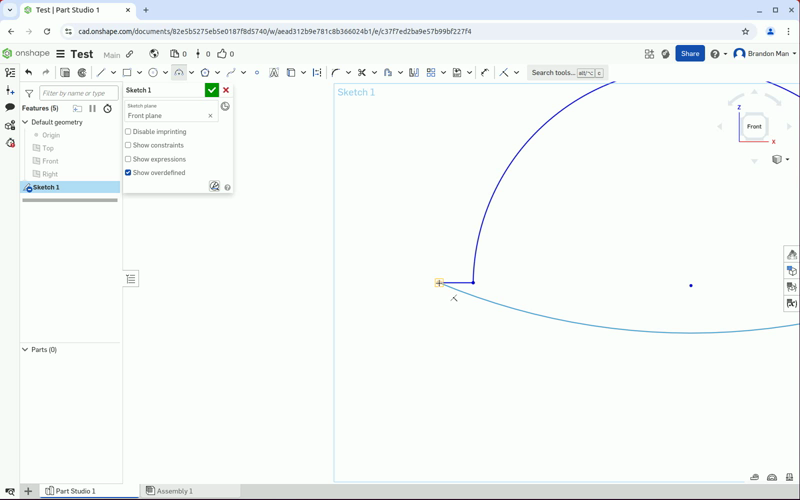
click(439, 282)
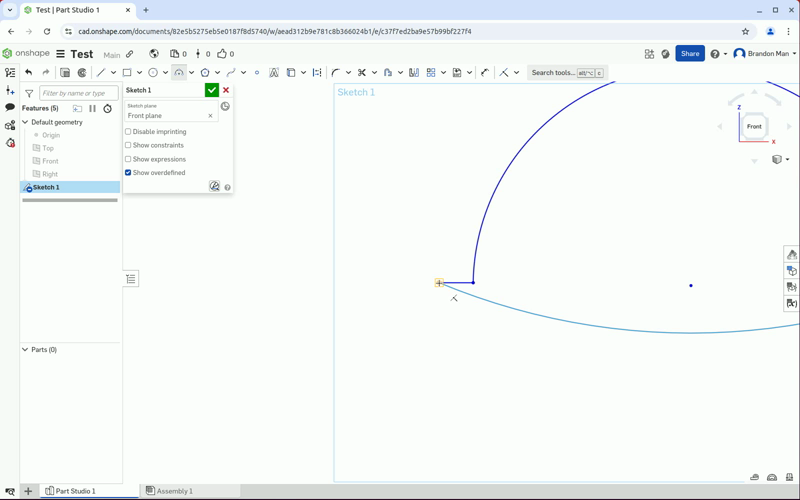
scroll(-6)
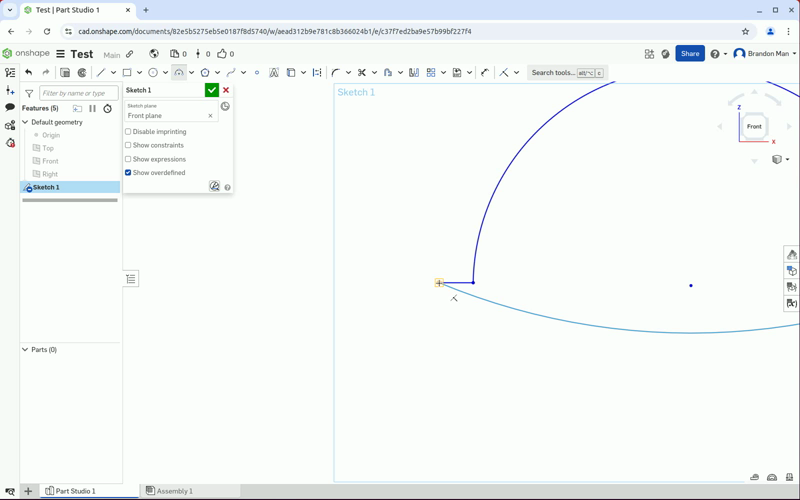
scroll(-6)
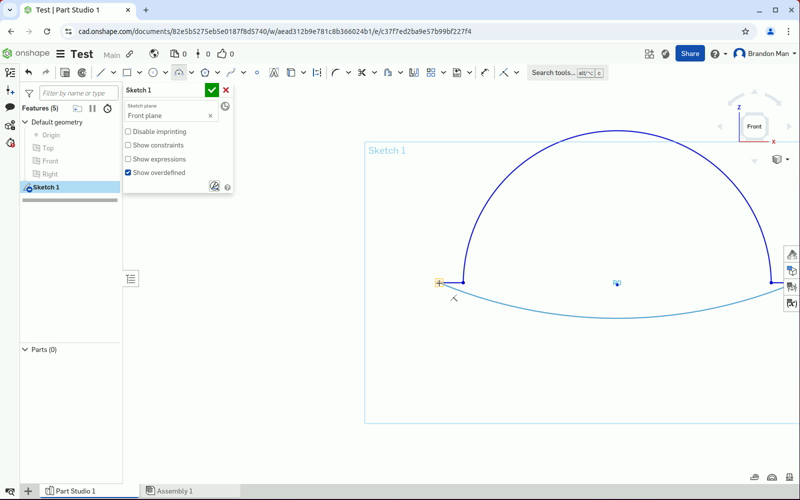
scroll(-6)
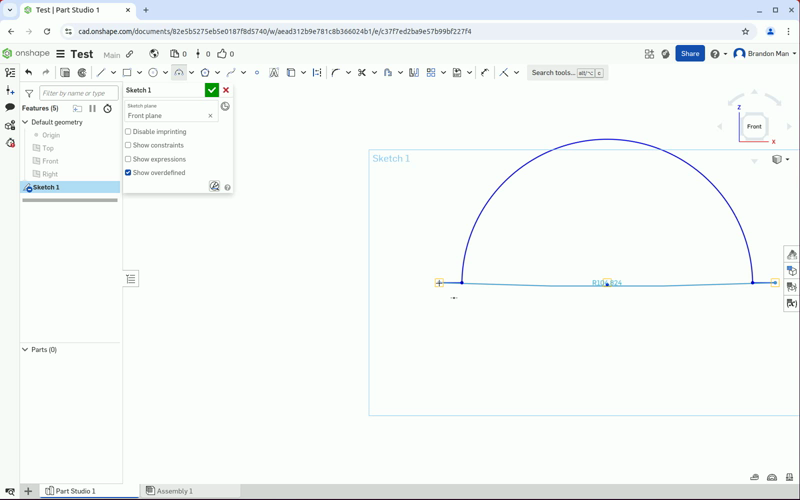
scroll(-6)
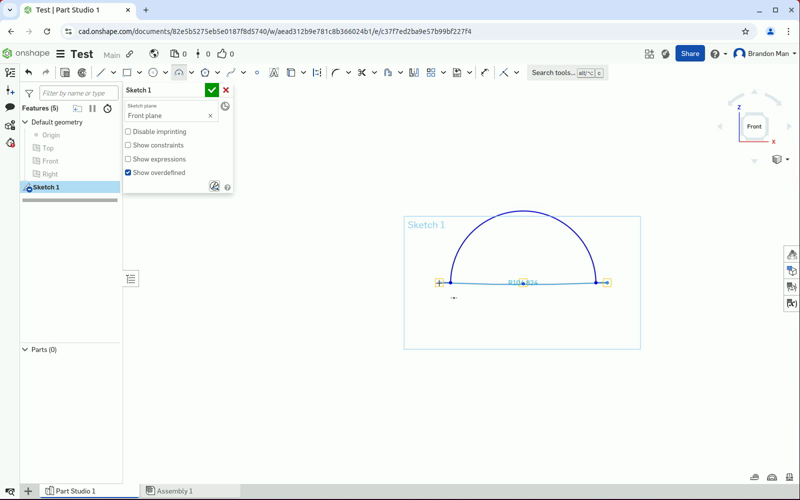
scroll(-6)
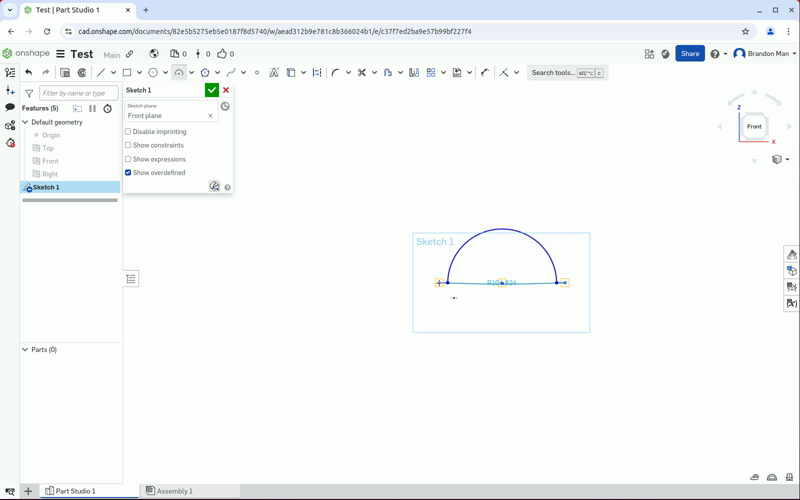
scroll(-6)
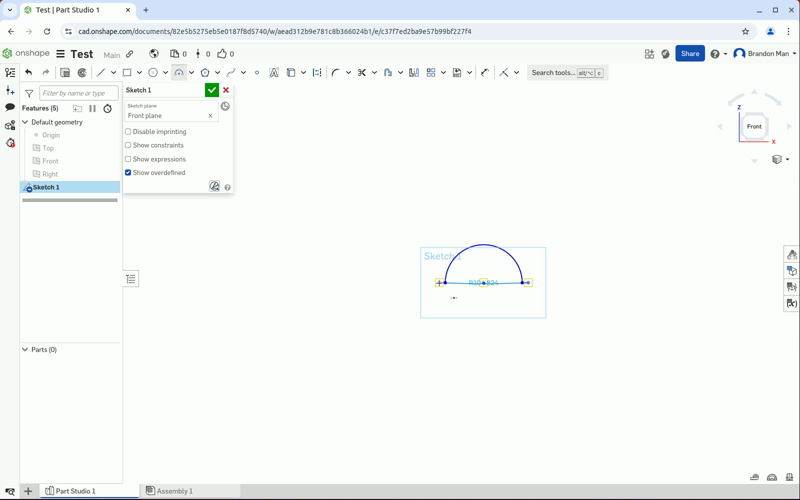
scroll(-6)
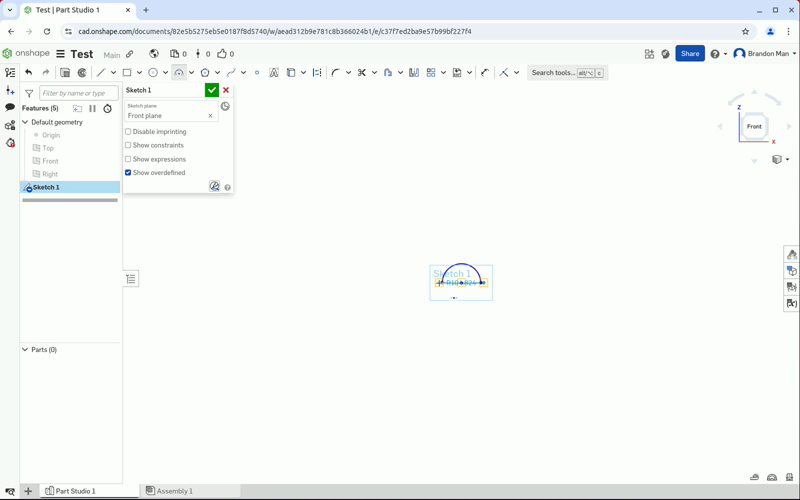
key_down(shift)
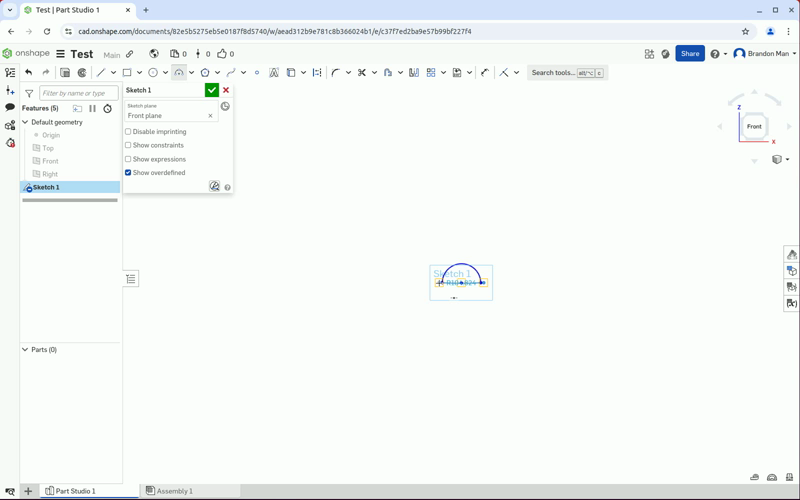
mouse_move(461, 261)
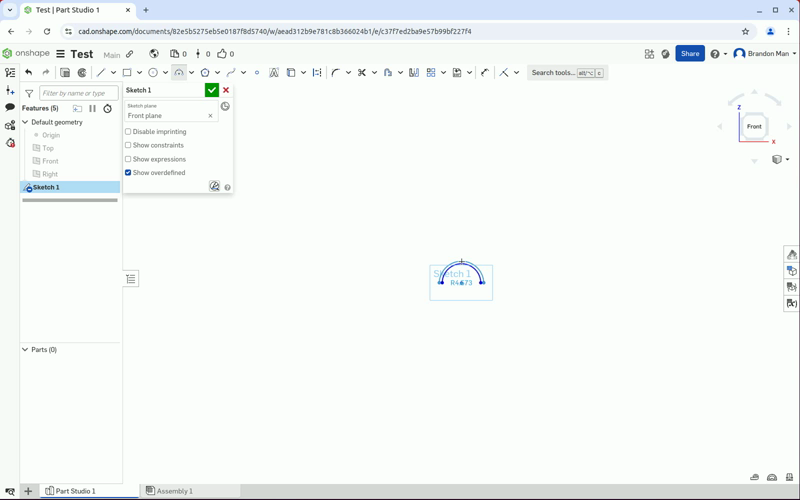
scroll(6)
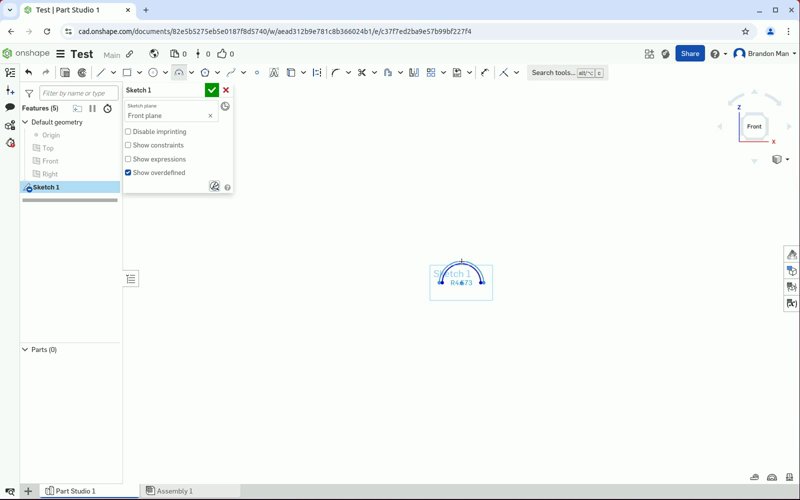
scroll(6)
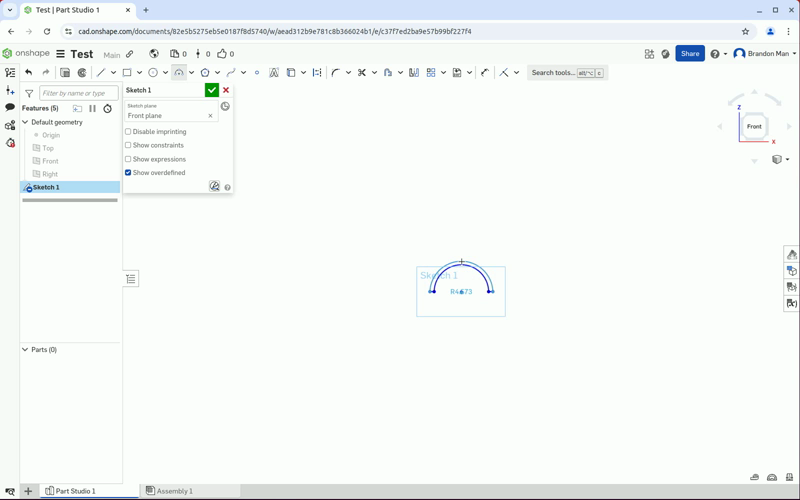
scroll(6)
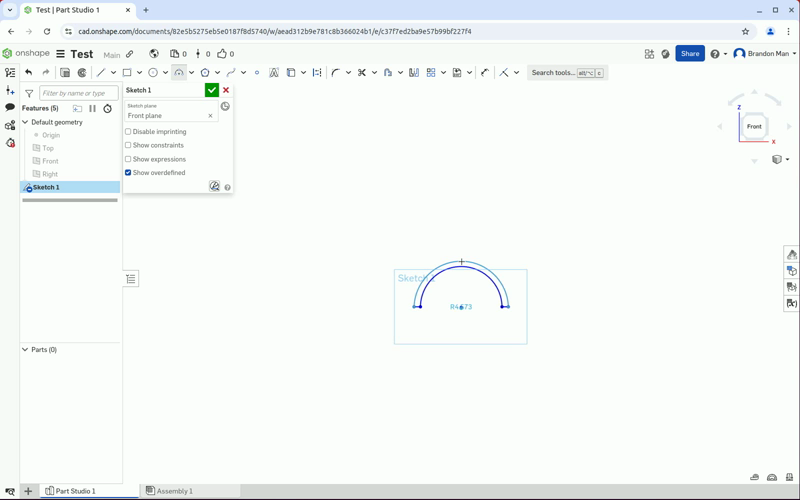
scroll(6)
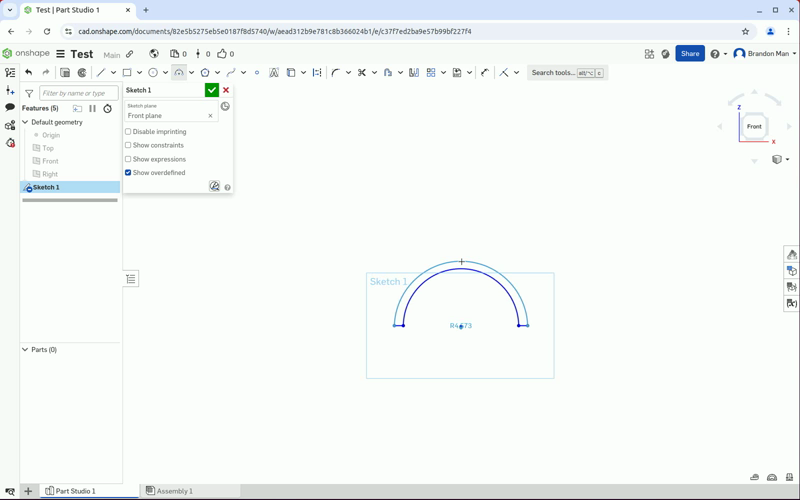
scroll(6)
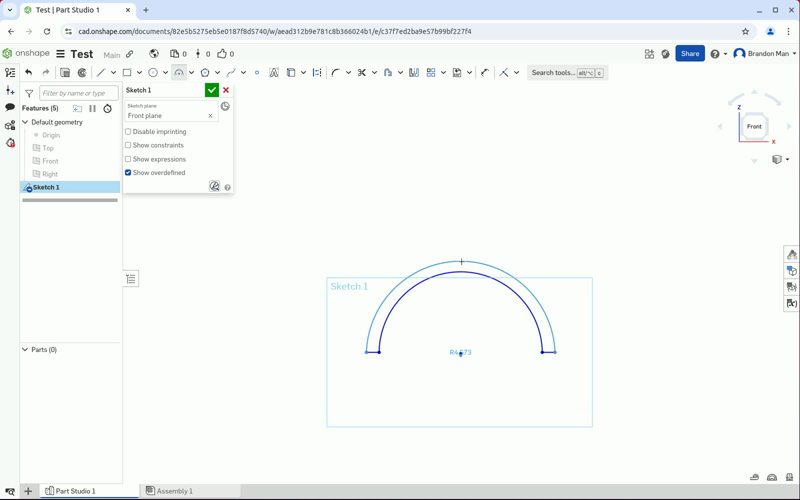
scroll(6)
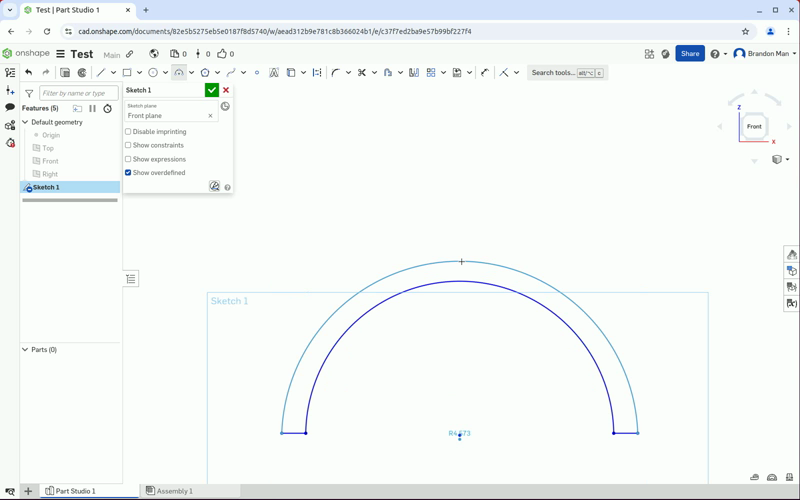
scroll(6)
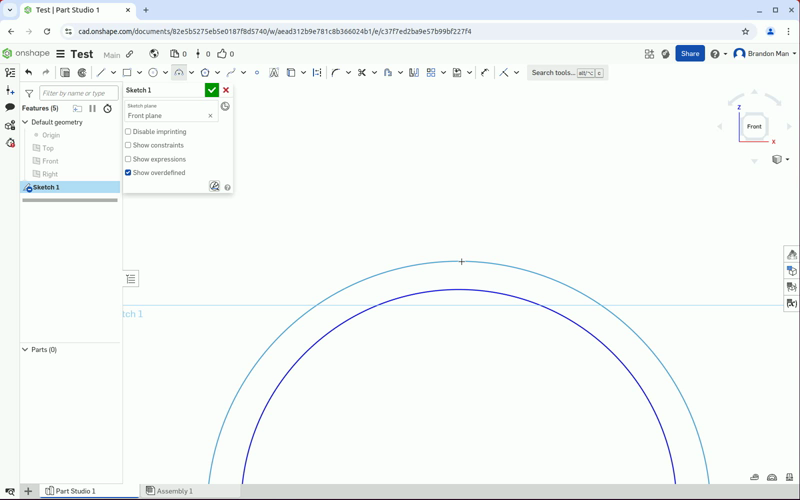
click(461, 261)
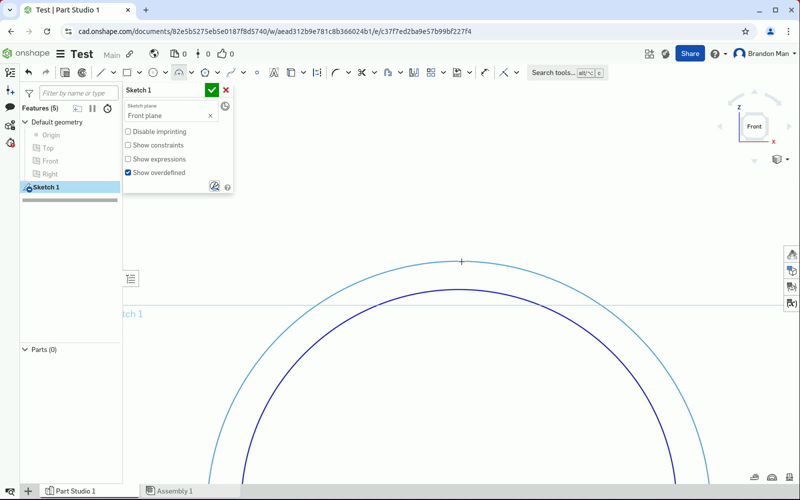
scroll(-6)
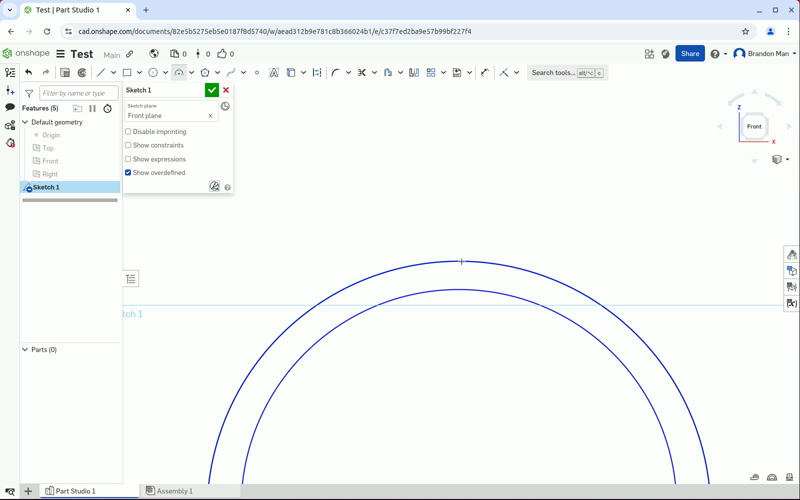
scroll(-6)
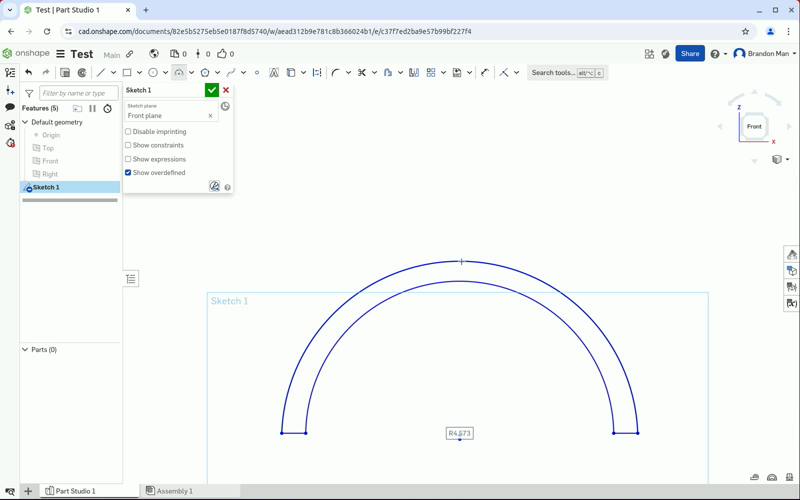
scroll(-6)
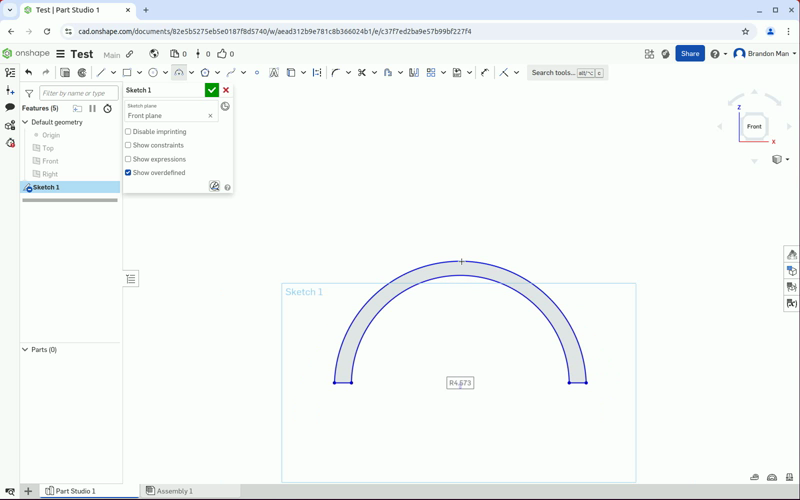
scroll(-6)
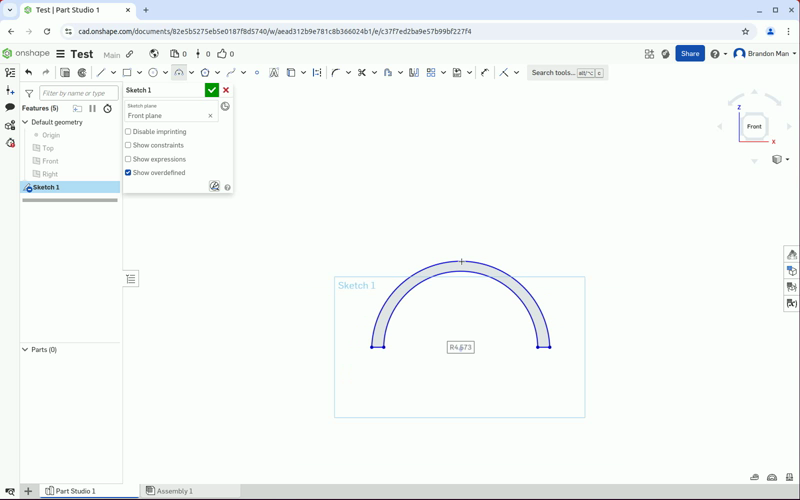
scroll(-6)
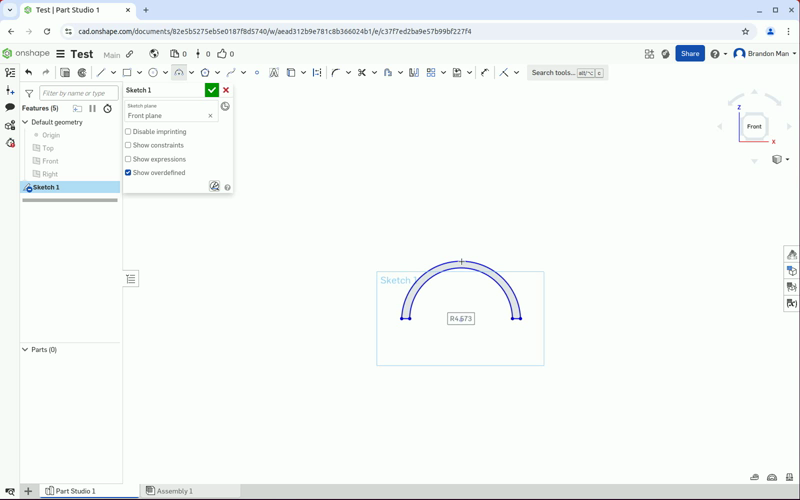
scroll(-6)
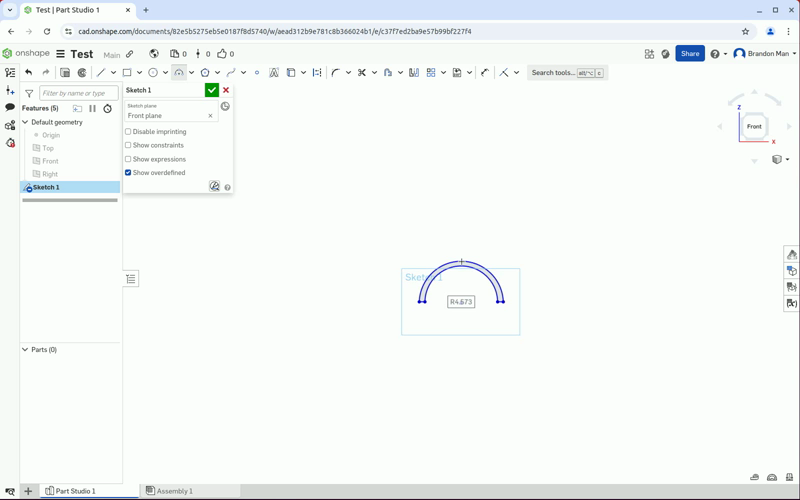
scroll(-6)
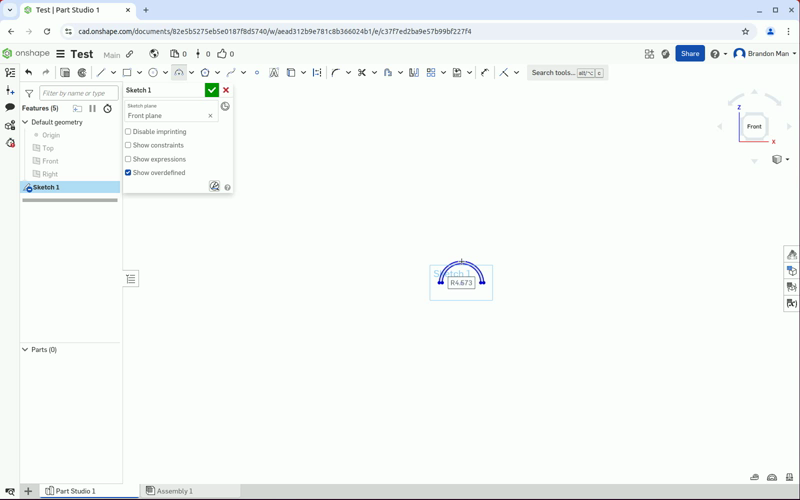
key_up(shift)
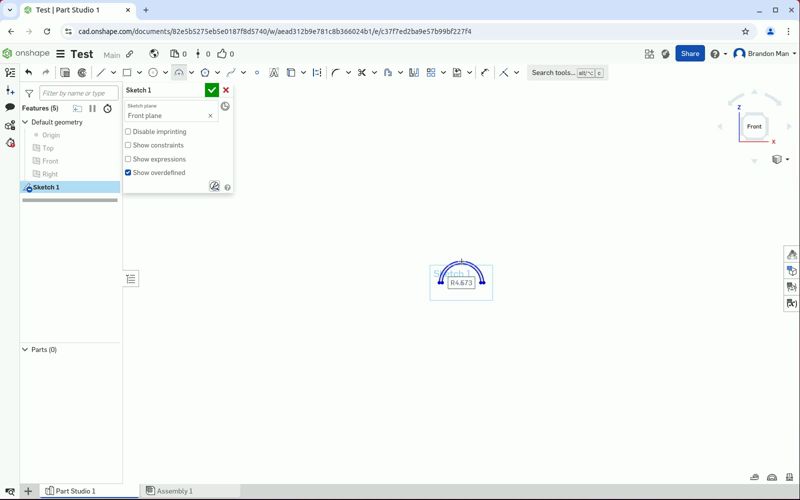
key(esc)
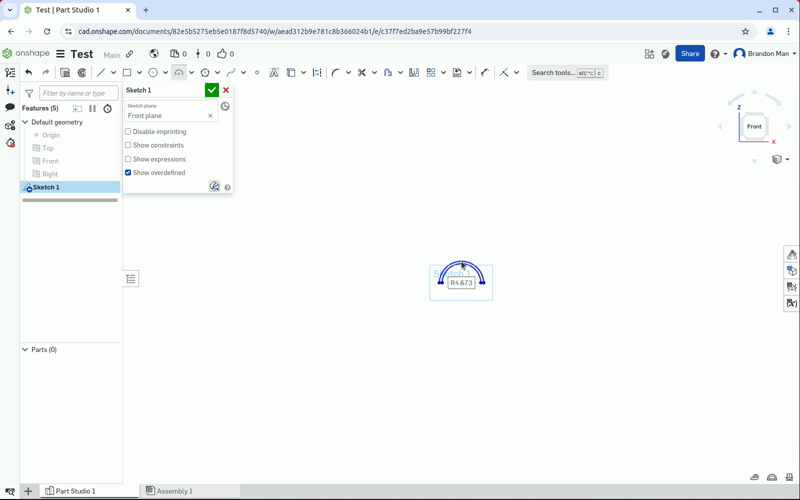
mouse_move(452, 272)
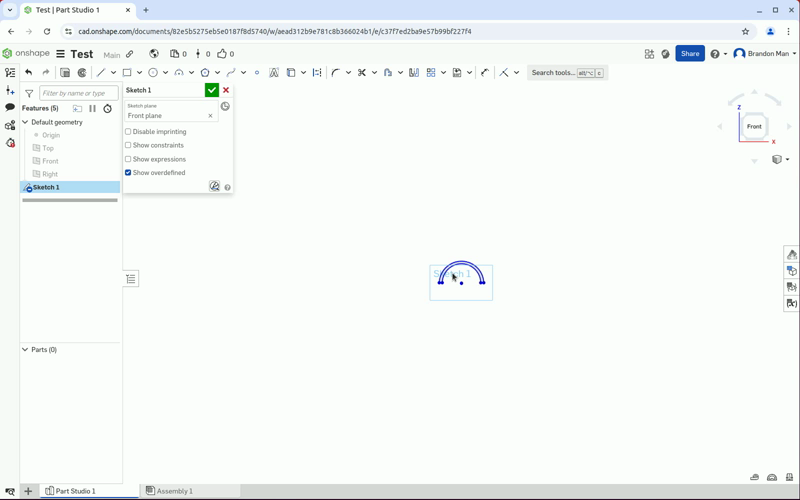
scroll(6)
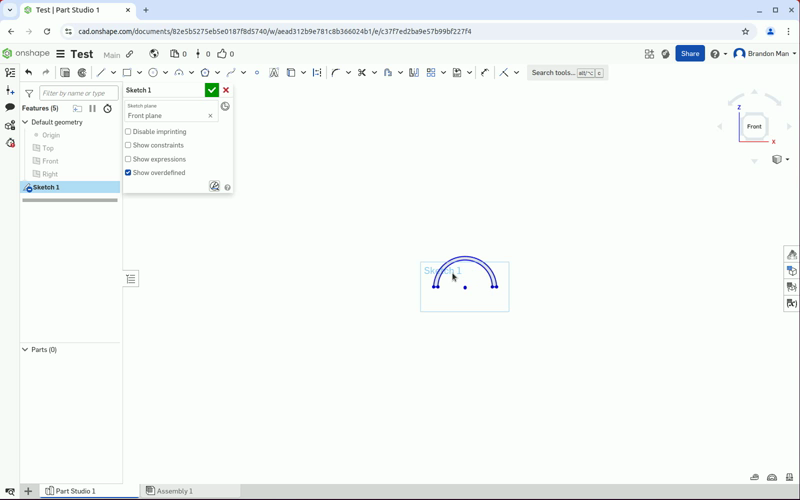
scroll(6)
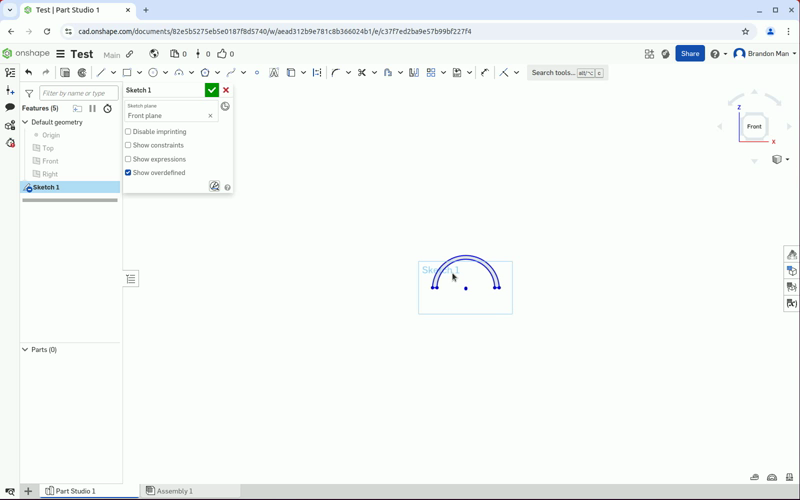
scroll(6)
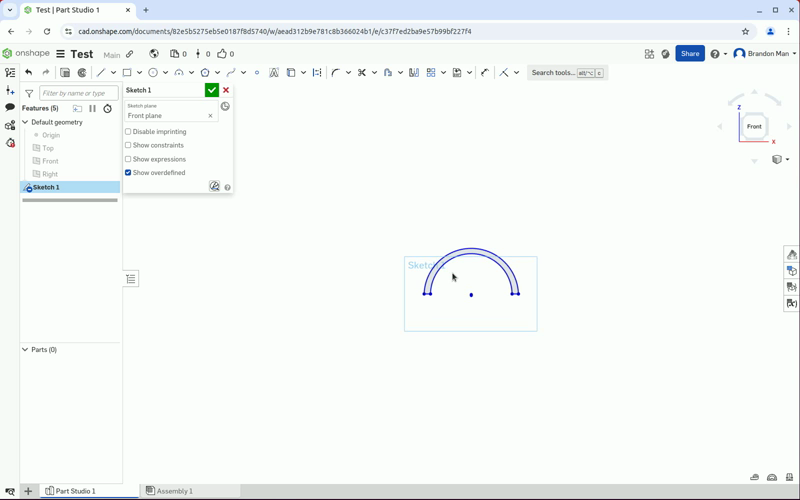
scroll(6)
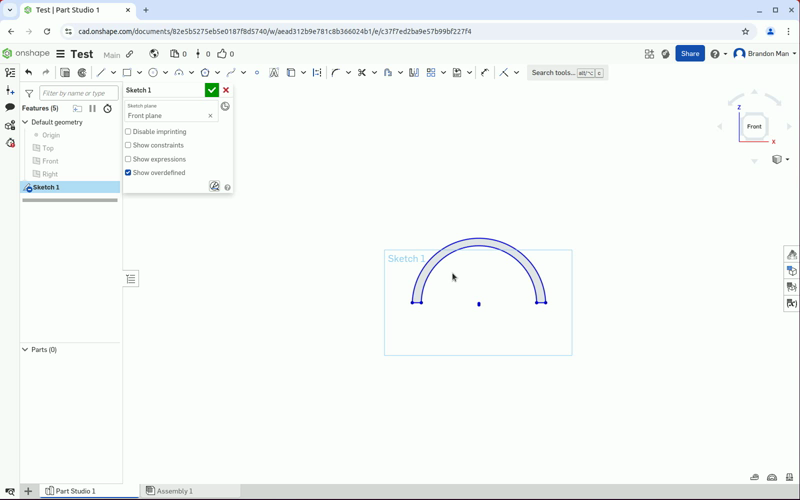
scroll(6)
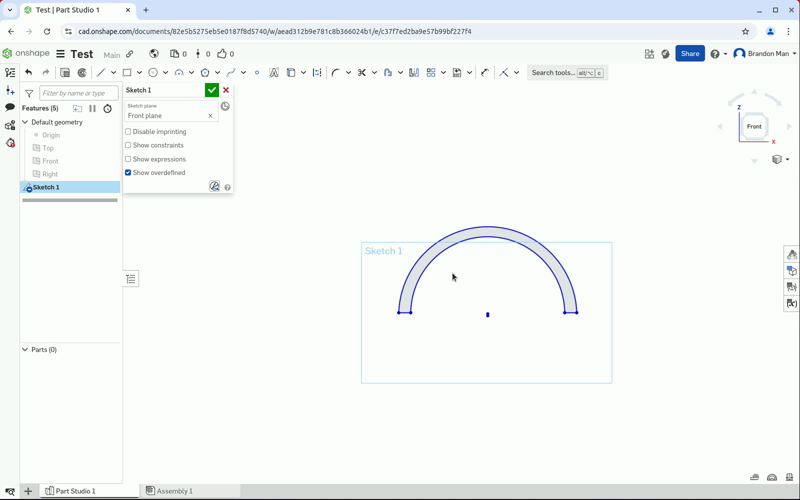
scroll(6)
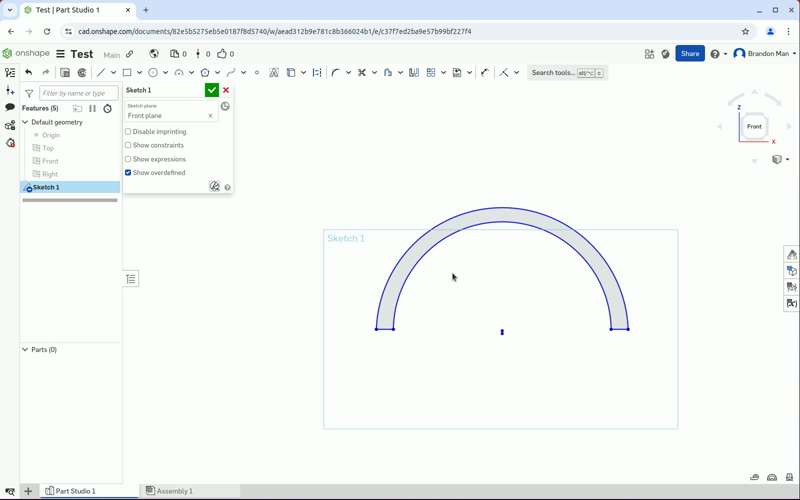
scroll(6)
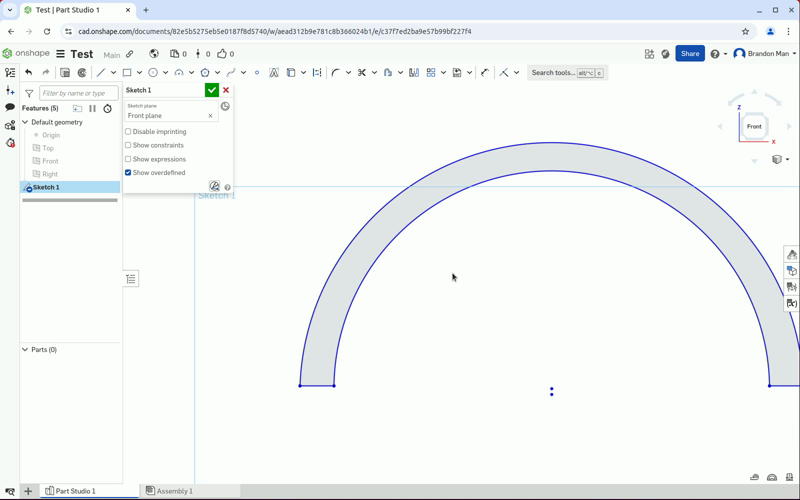
click(452, 272)
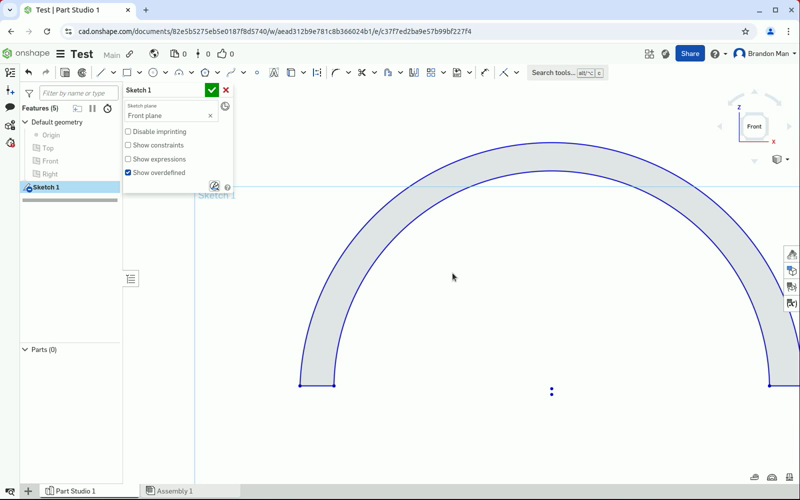
scroll(-6)
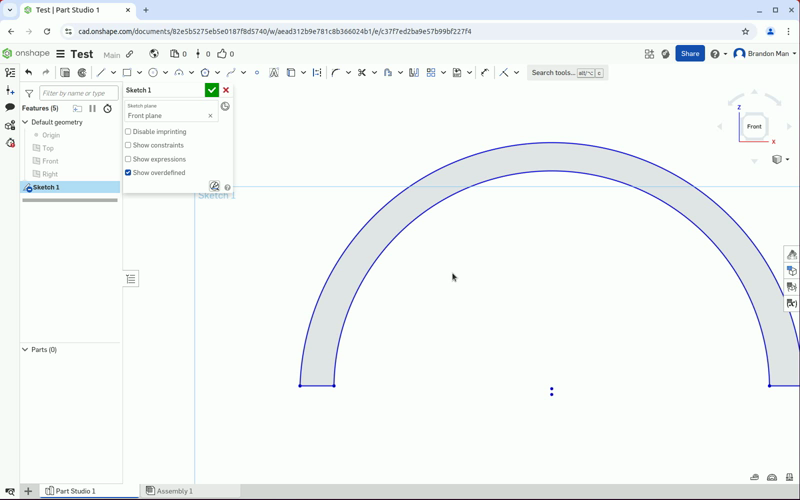
scroll(-6)
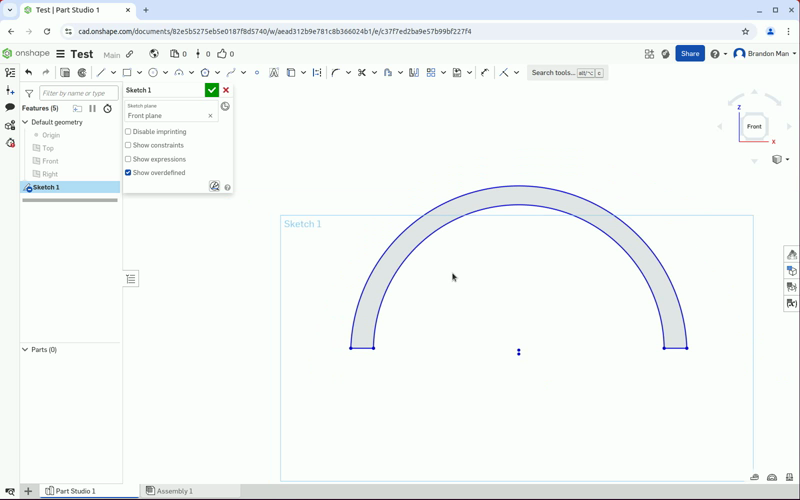
scroll(-6)
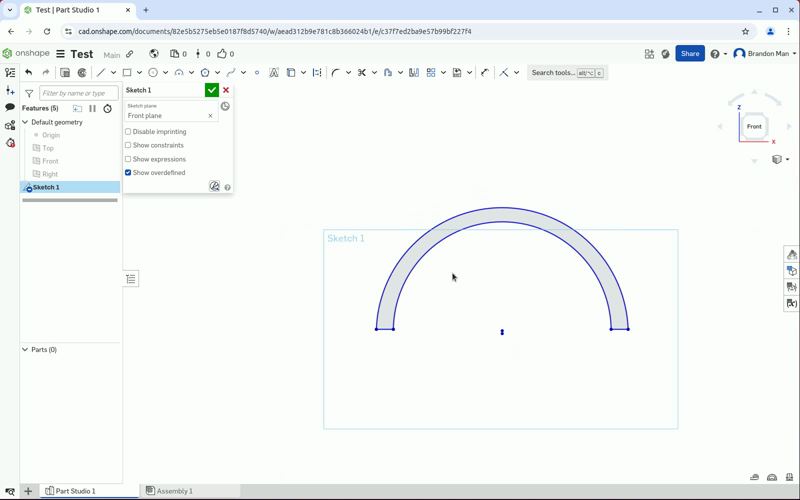
scroll(-6)
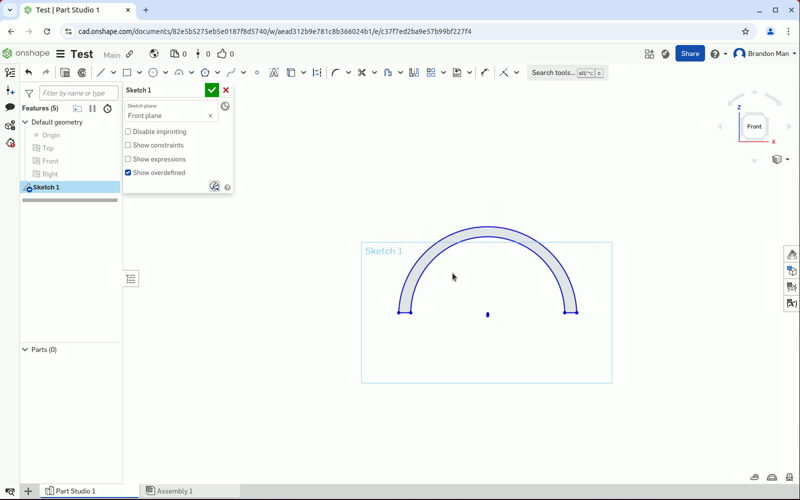
scroll(-6)
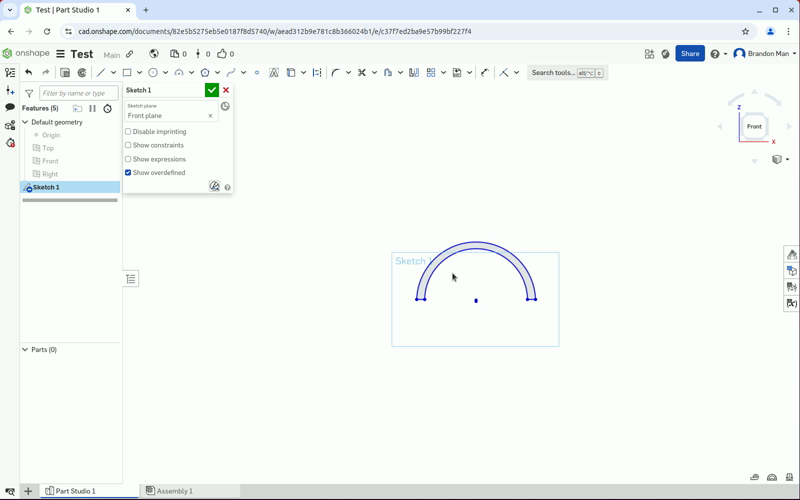
scroll(-6)
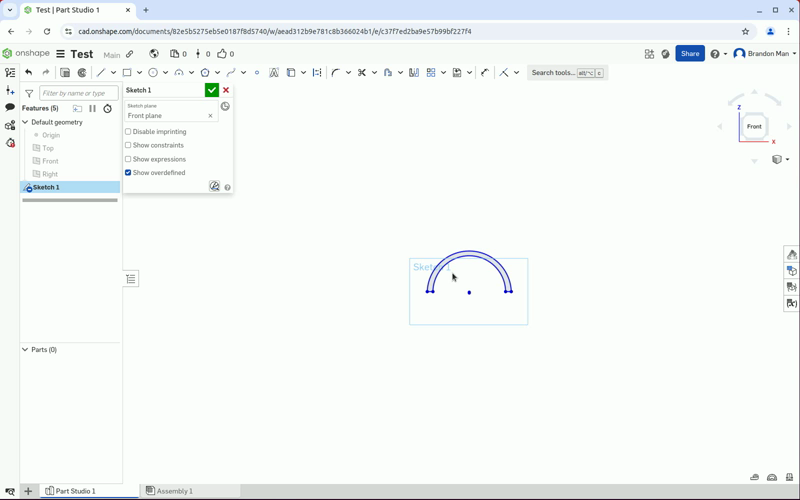
scroll(-6)
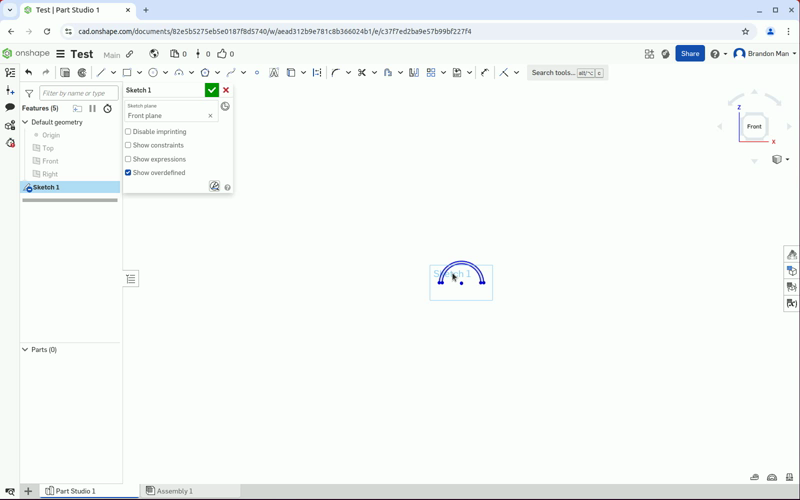
mouse_move(73, 352)
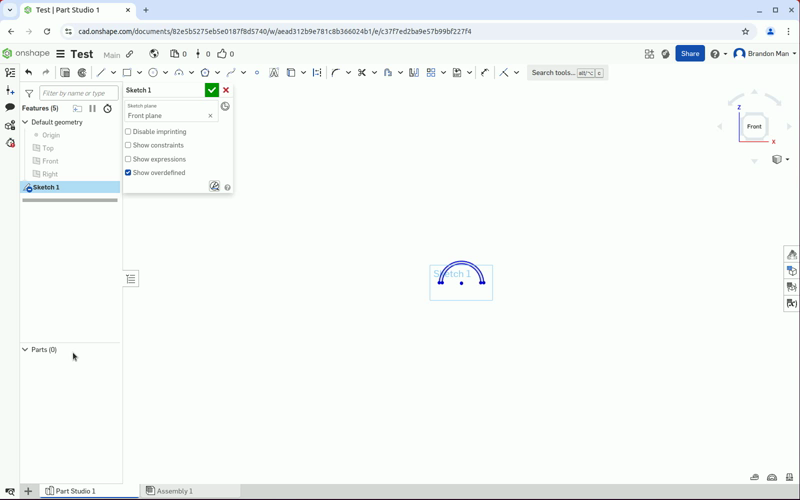
key(shift+y)
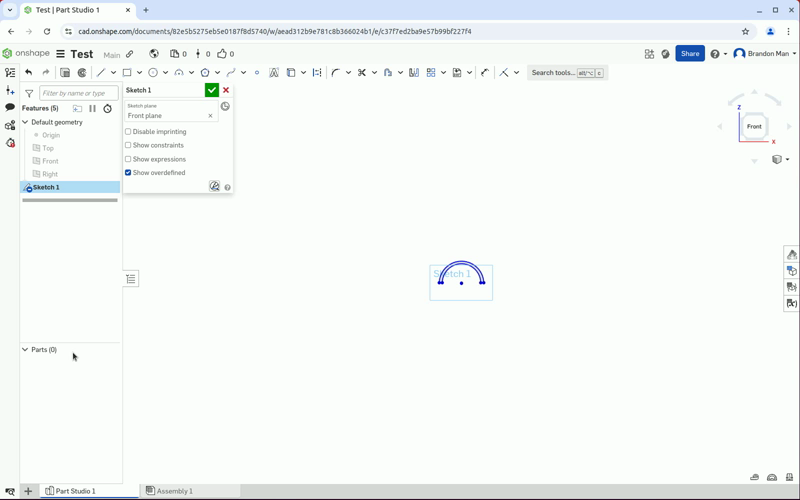
key(shift+e)
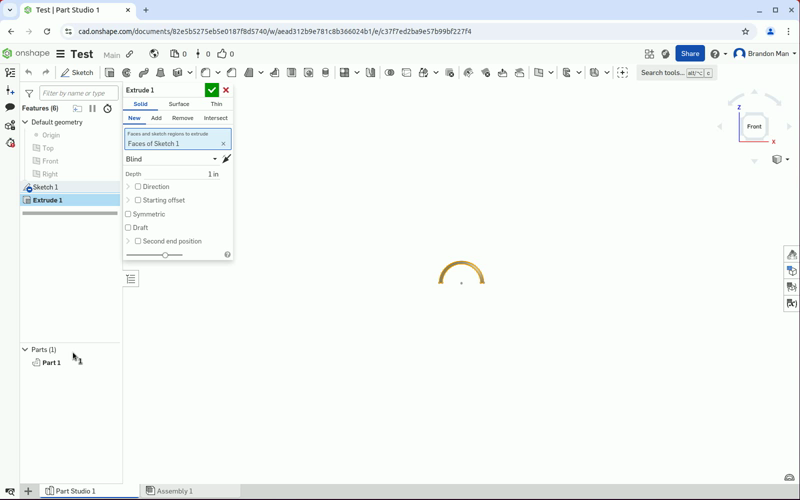
mouse_move(143, 106)
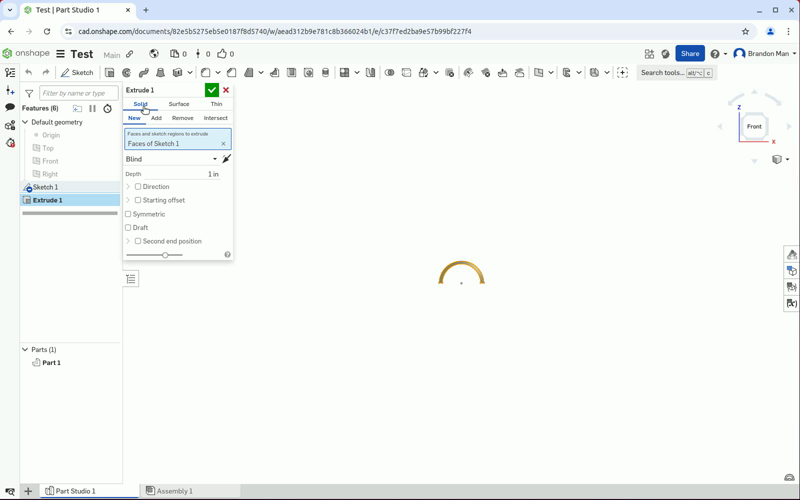
click(143, 106)
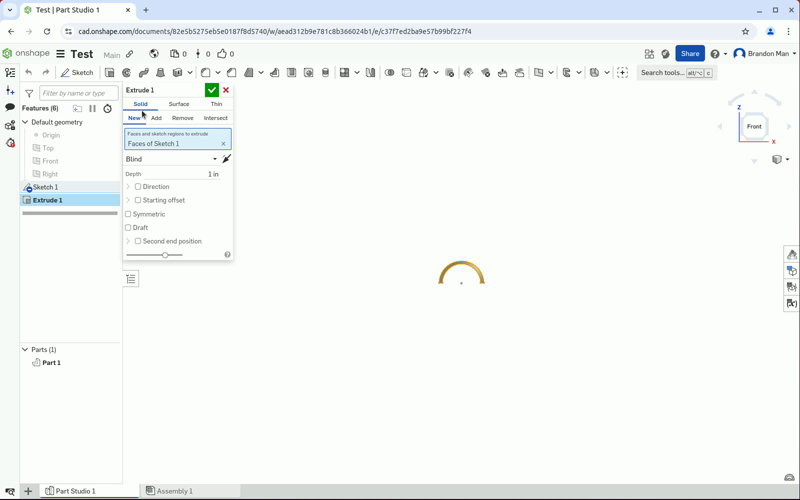
mouse_move(137, 120)
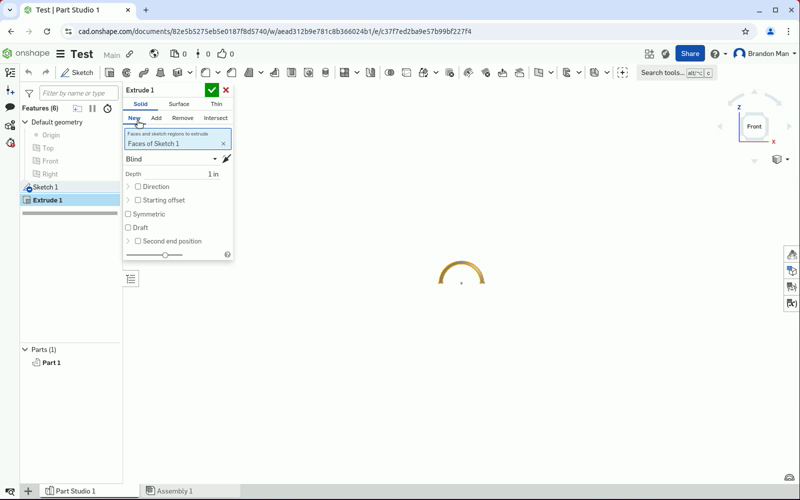
click(137, 120)
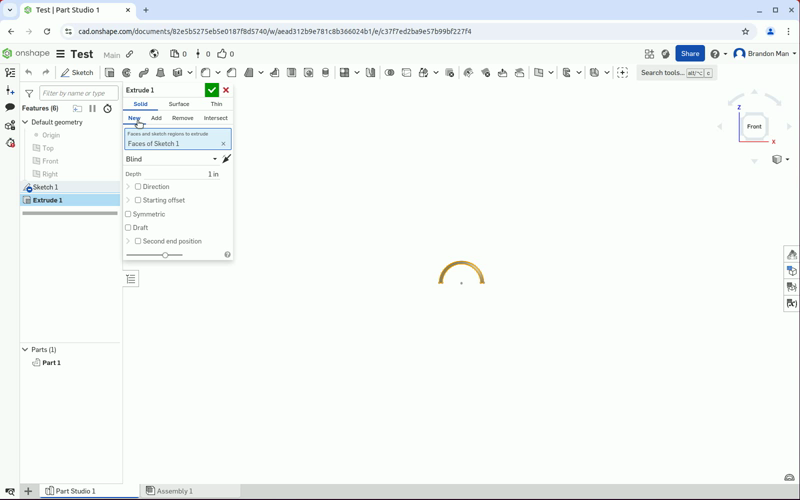
key(tab, 4)
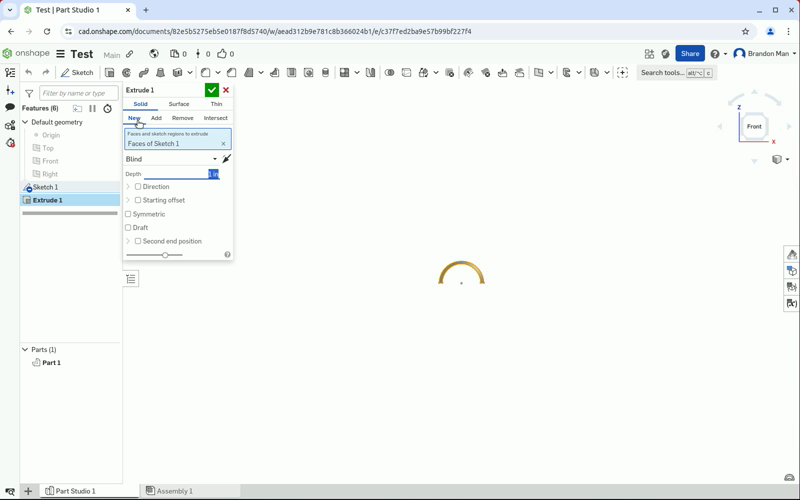
text(3.37)
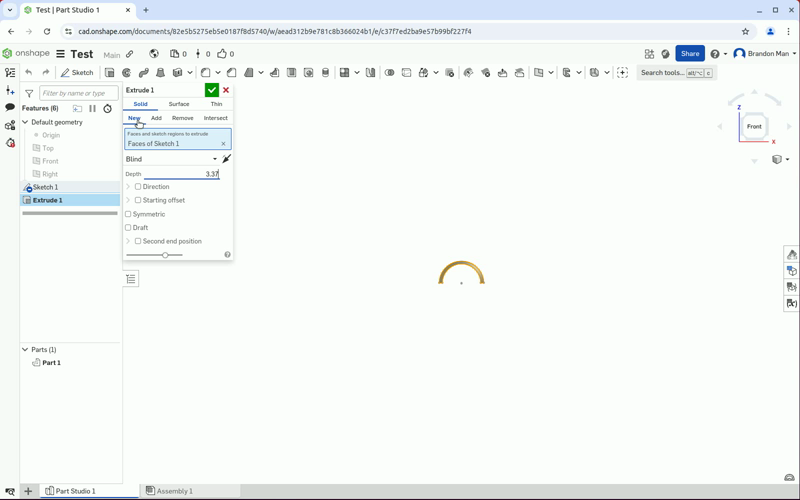
key(tab, 3)
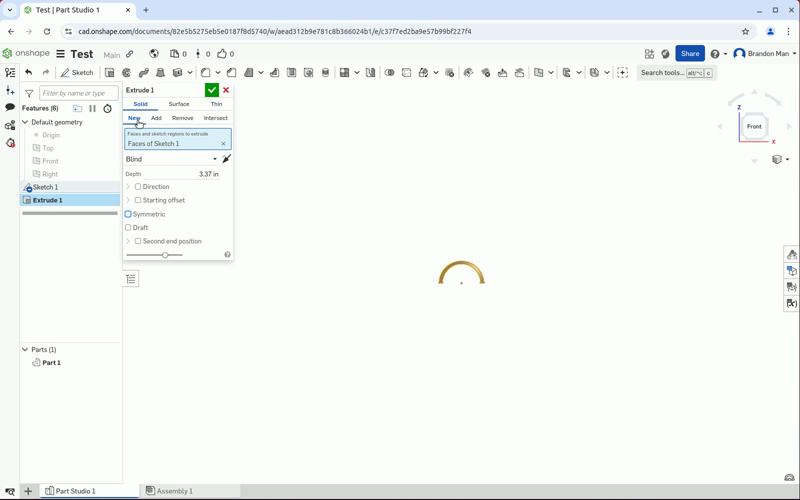
key(space)
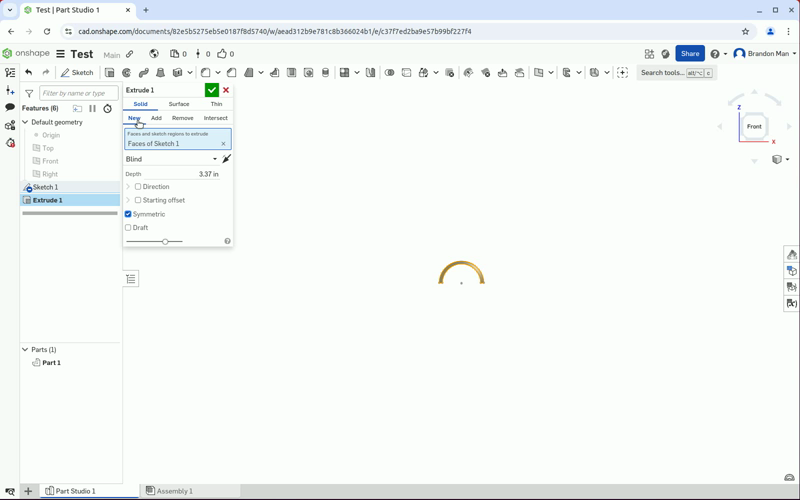
key(enter)
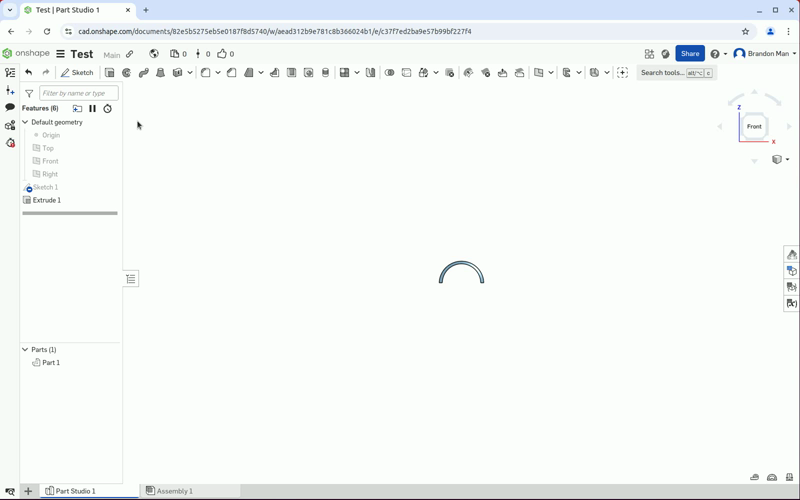
key(shift+h)
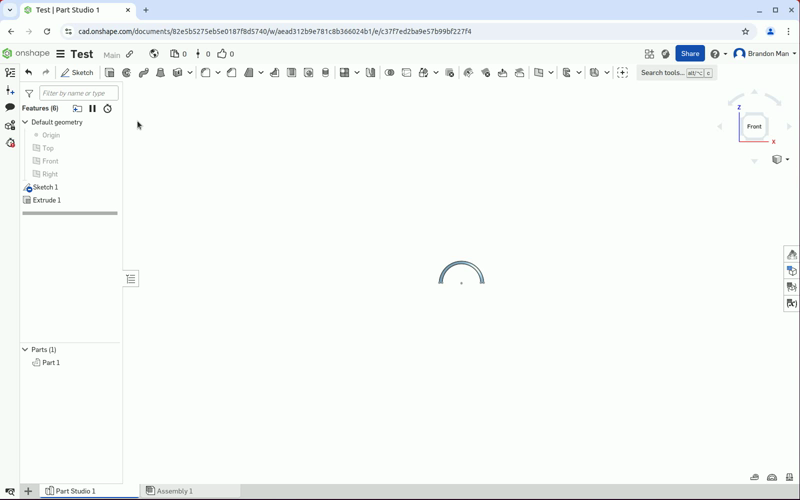
key(shift+h)
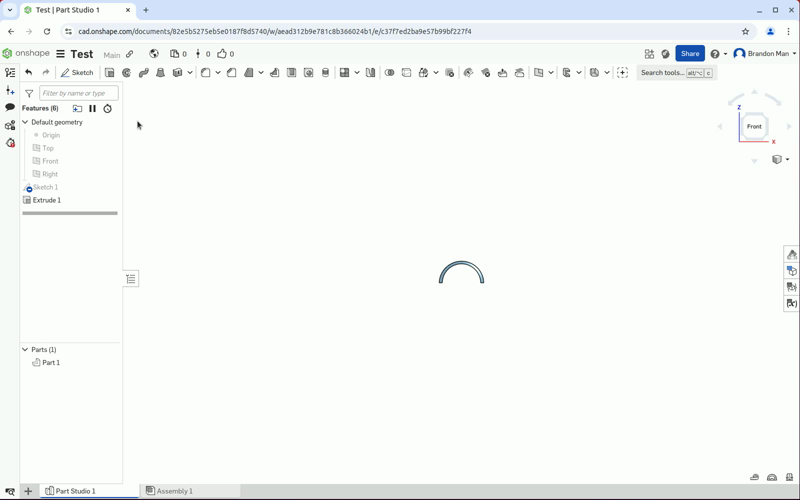
mouse_move(73, 189)
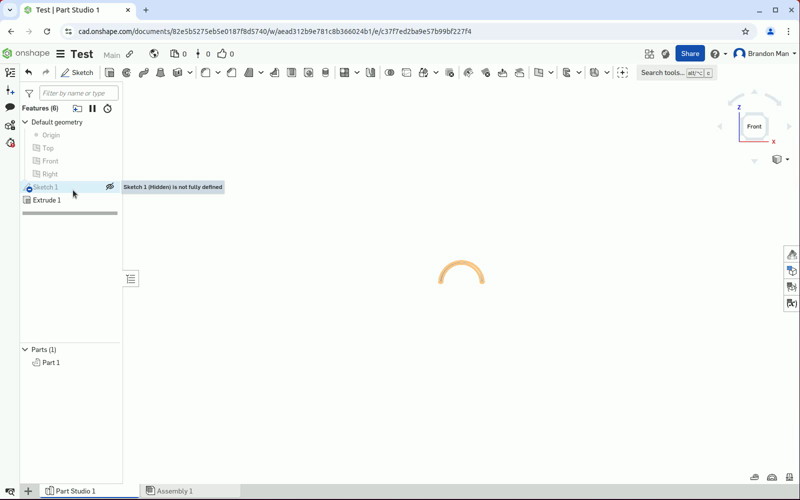
click(73, 189)
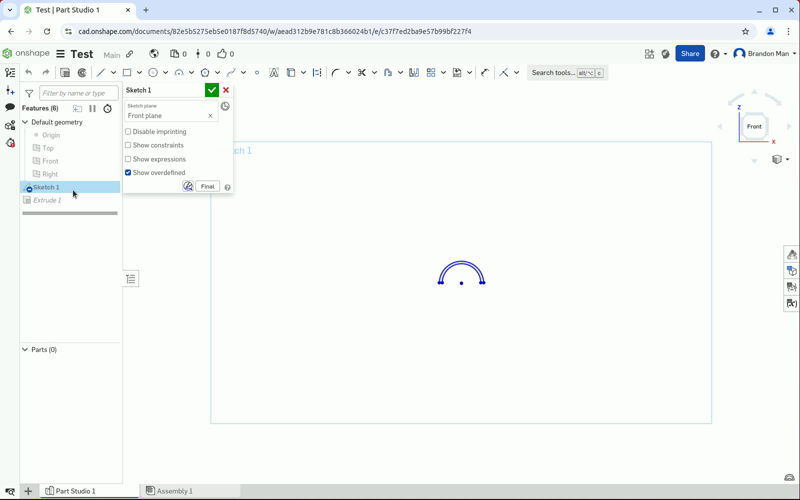
mouse_move(229, 92)
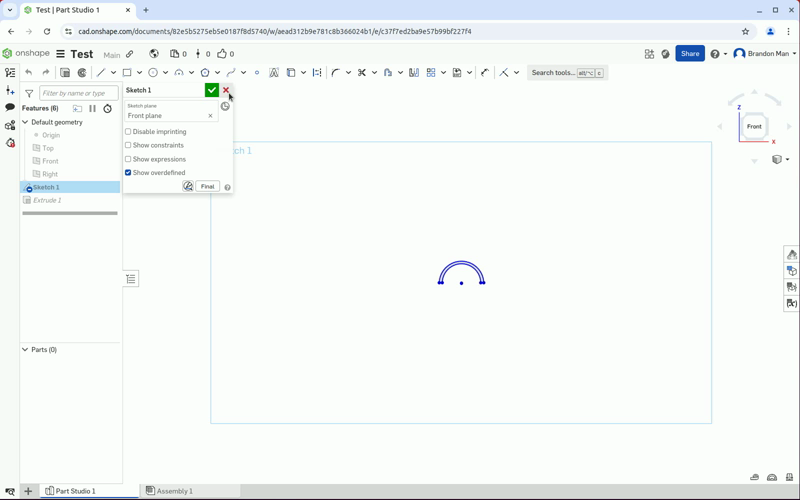
click(229, 92)
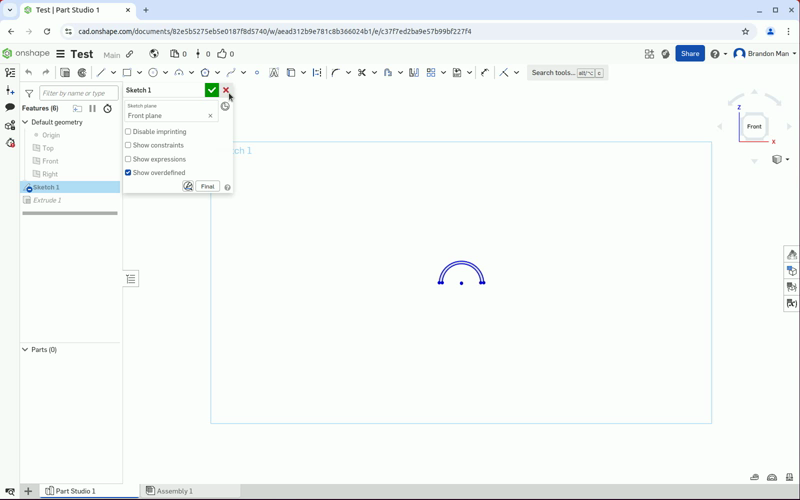
key(shift+s)
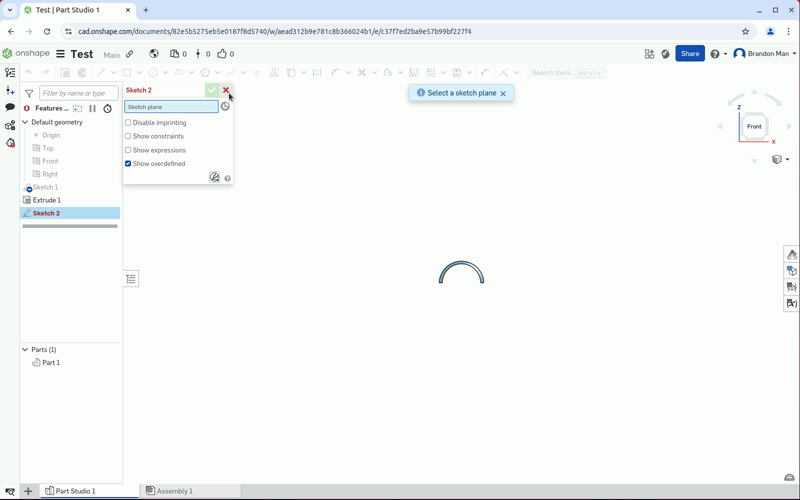
mouse_move(73, 163)
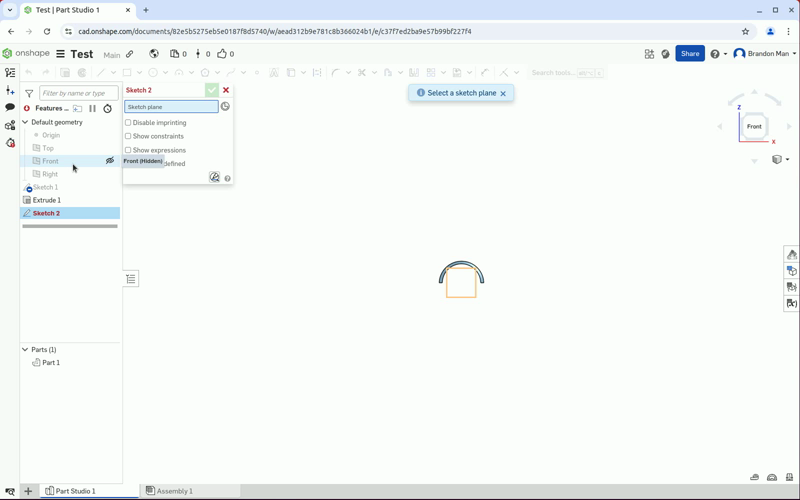
click(73, 163)
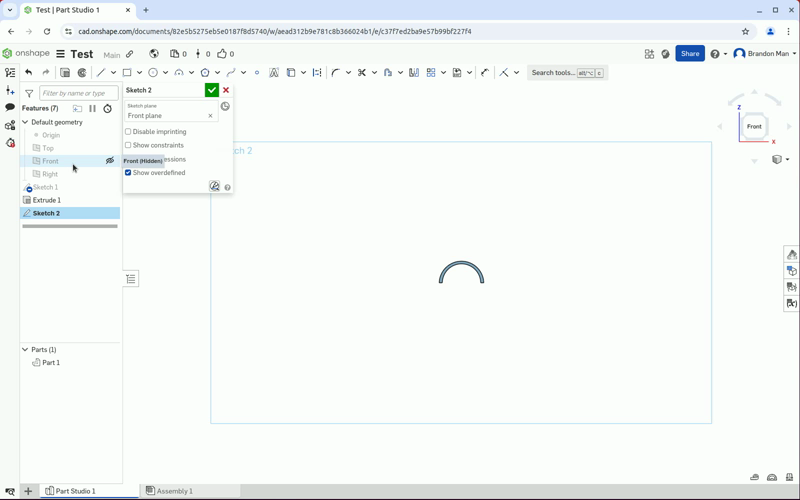
mouse_move(73, 352)
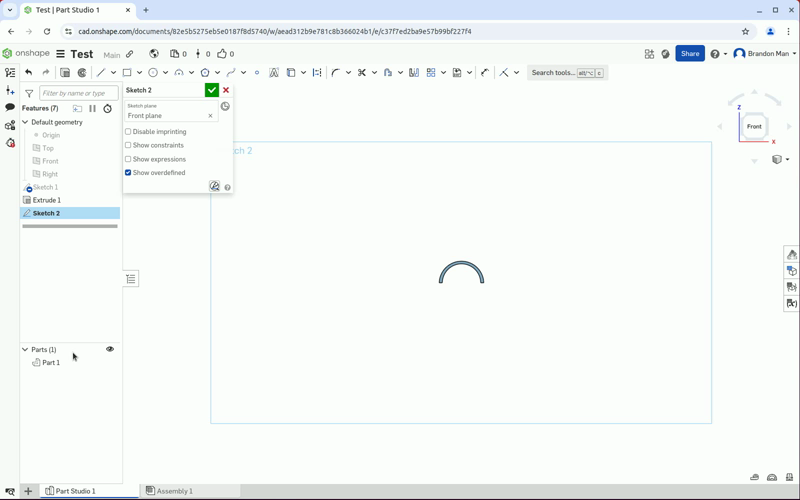
key(y)
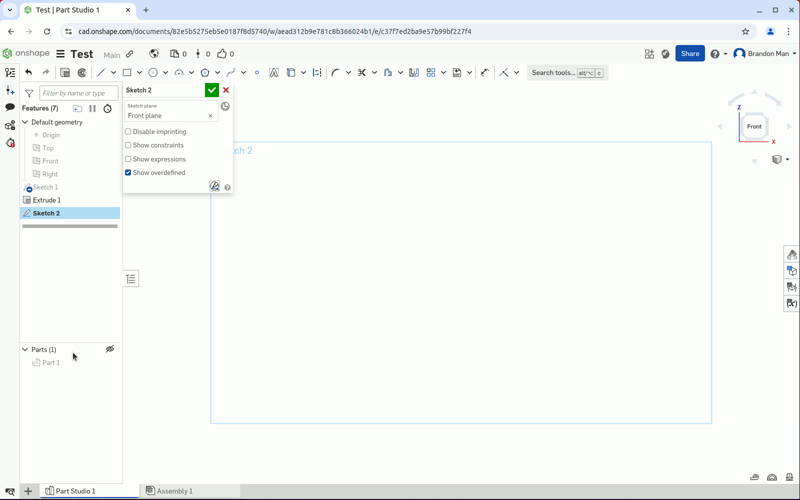
key(l)
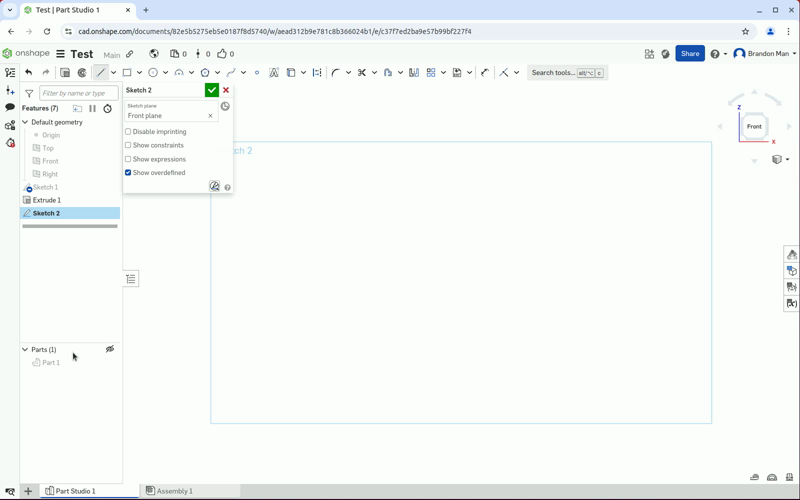
key_down(shift)
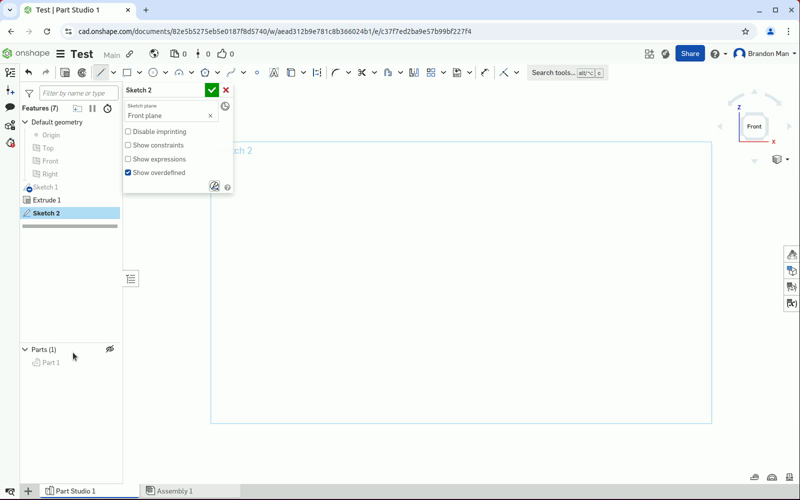
mouse_move(436, 282)
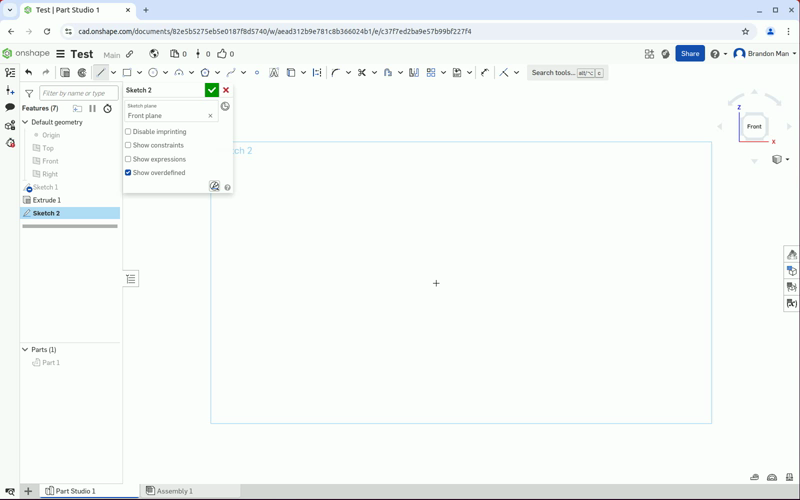
click(436, 282)
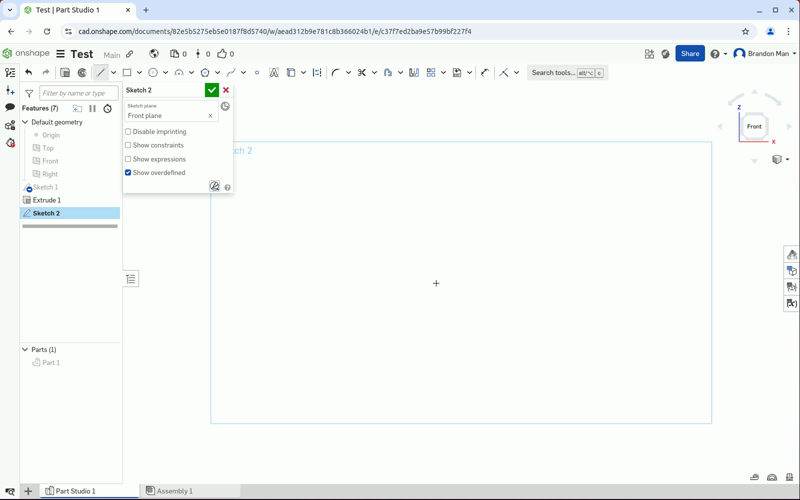
key_up(shift)
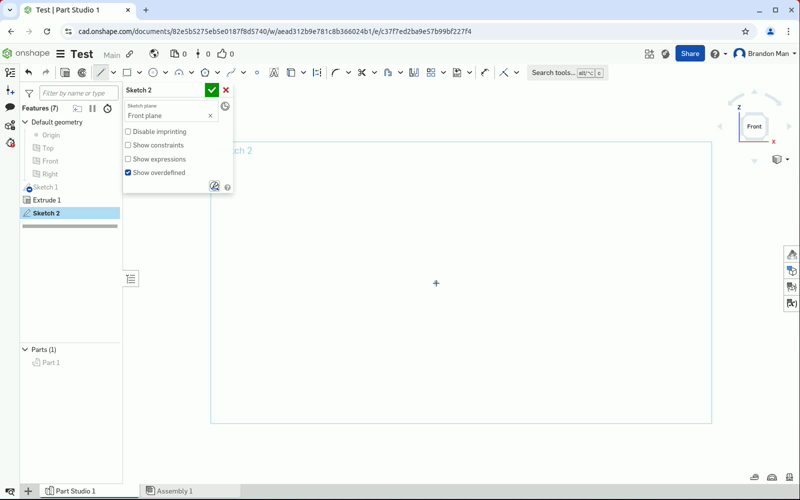
key_down(shift)
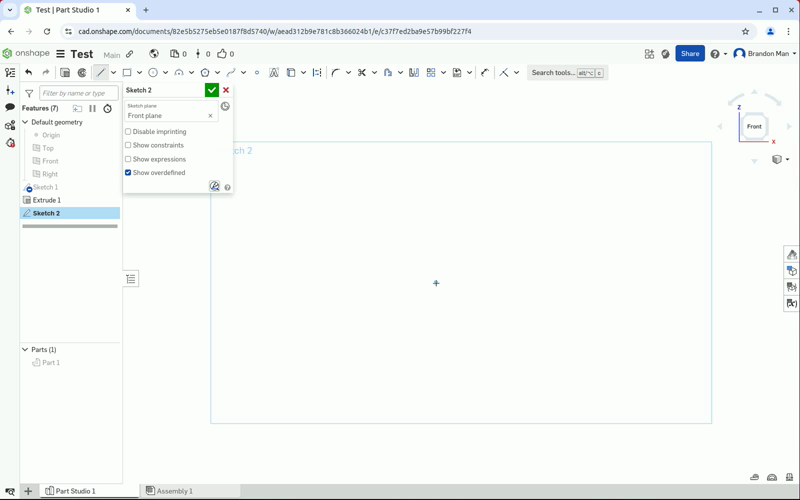
mouse_move(466, 282)
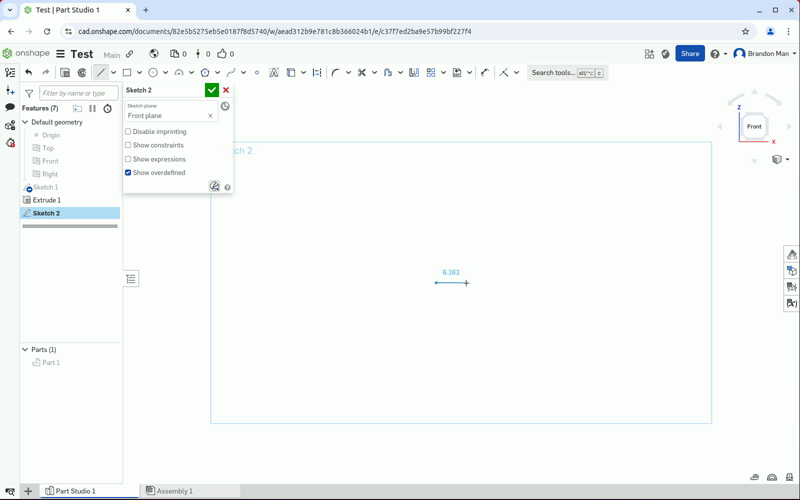
mouse_move(439, 282)
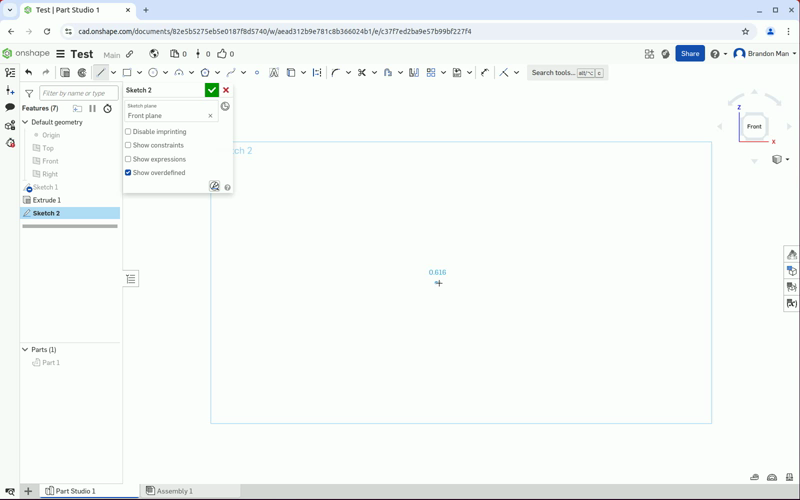
scroll(6)
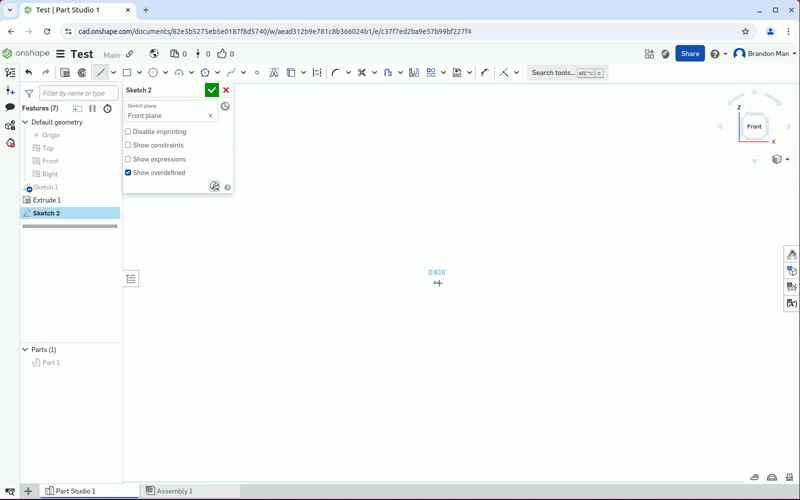
scroll(6)
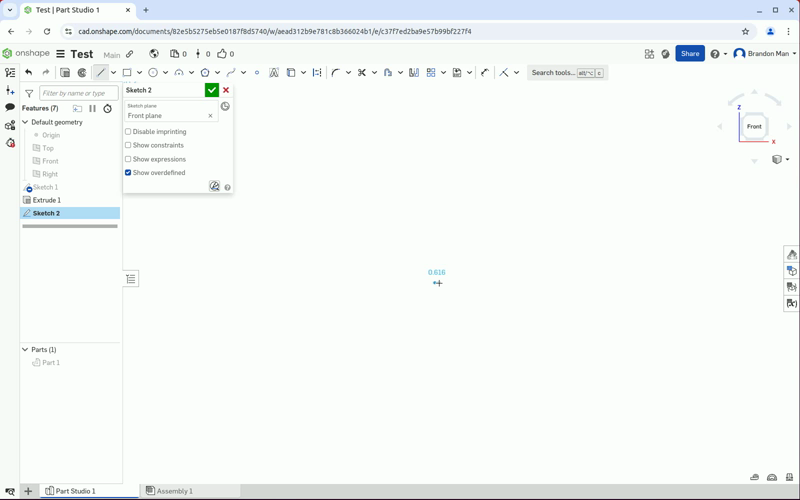
scroll(6)
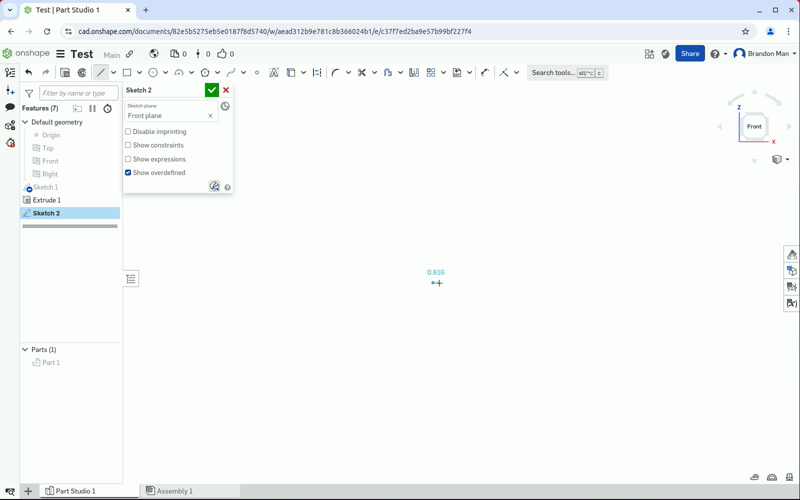
scroll(6)
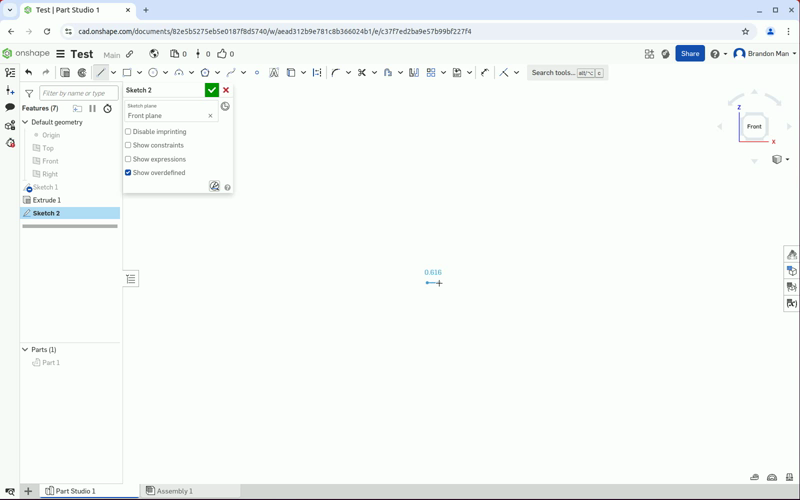
scroll(6)
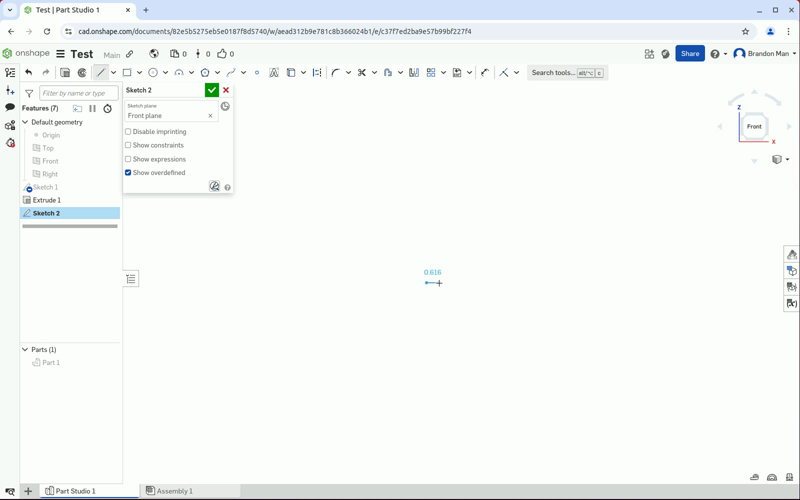
scroll(6)
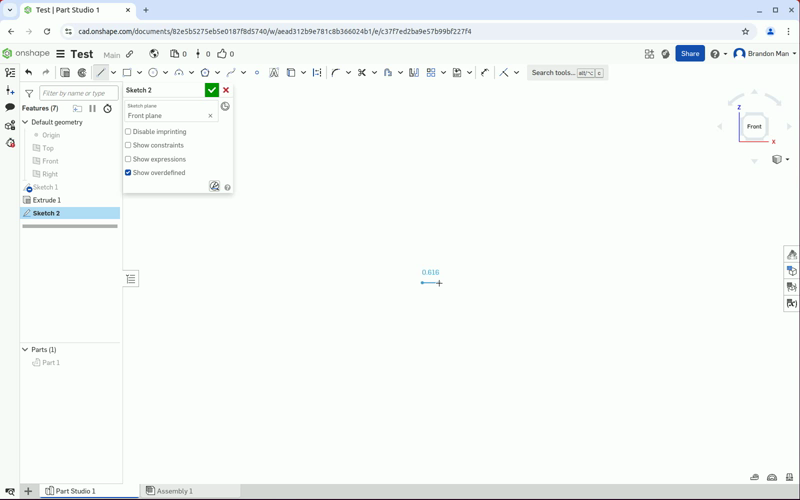
scroll(6)
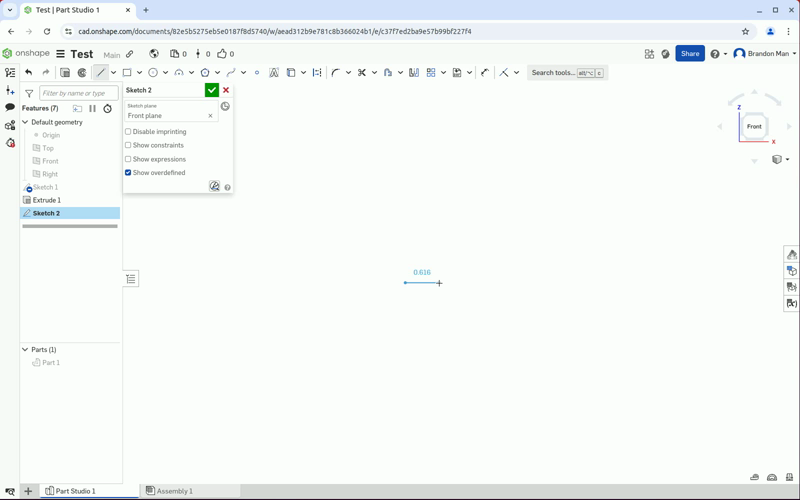
click(439, 282)
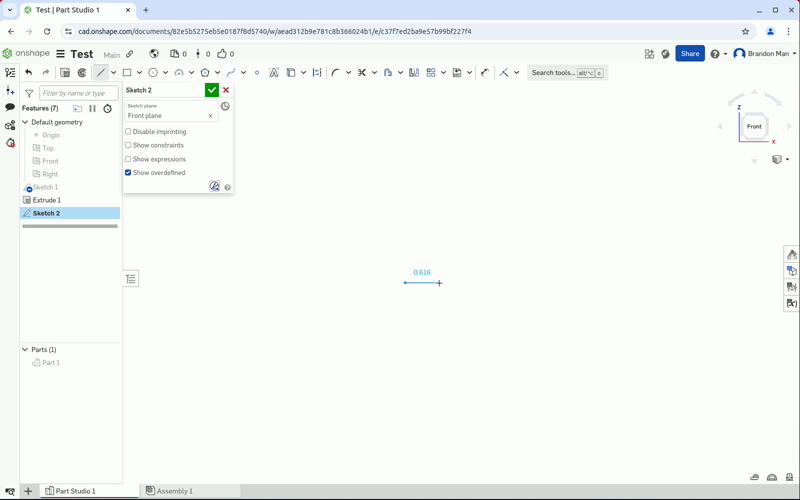
scroll(-6)
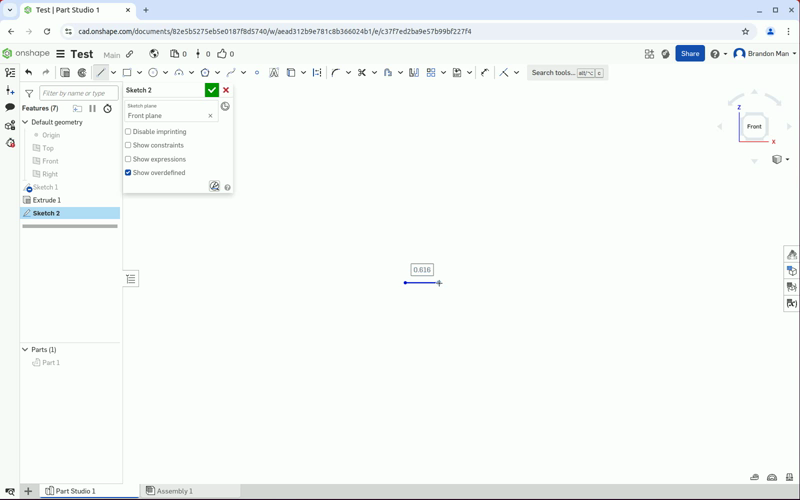
scroll(-6)
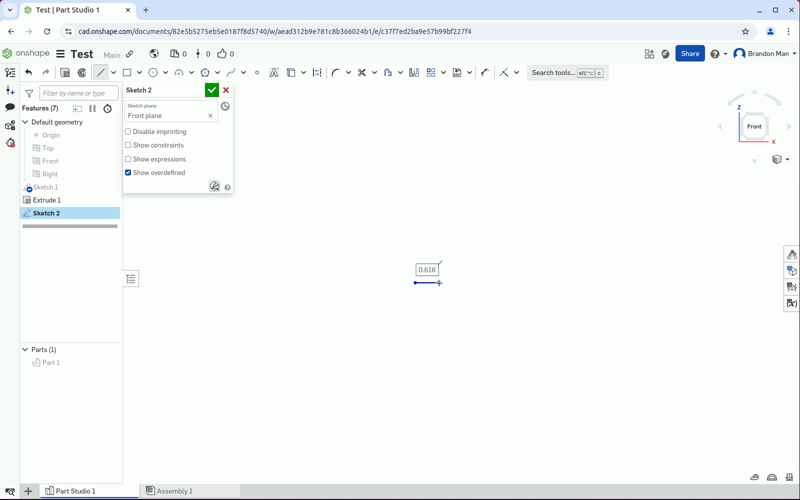
scroll(-6)
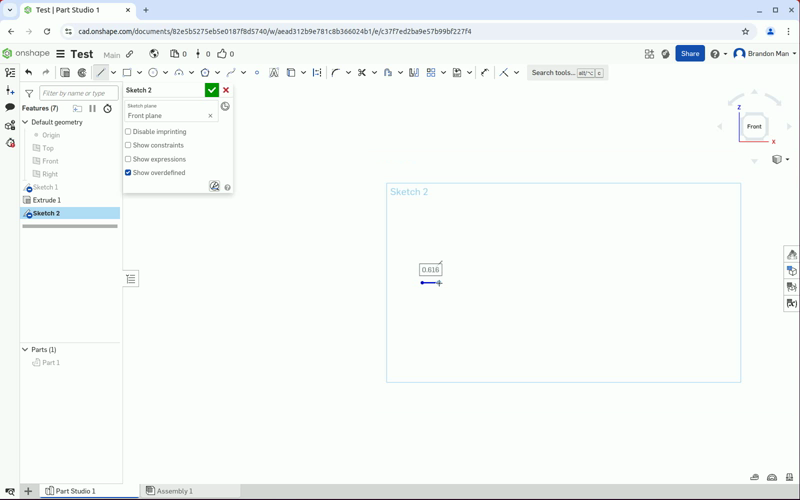
scroll(-6)
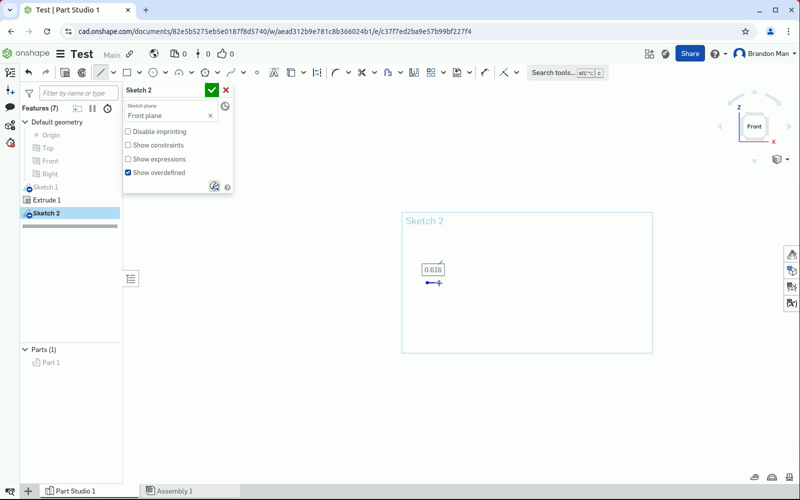
scroll(-6)
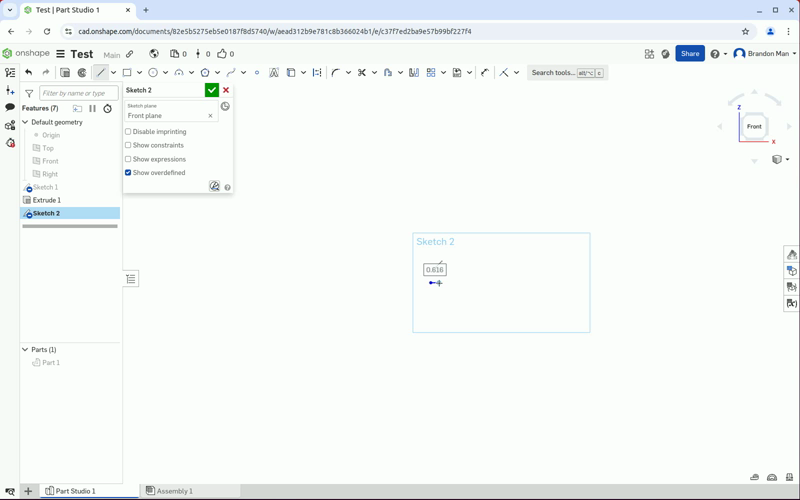
scroll(-6)
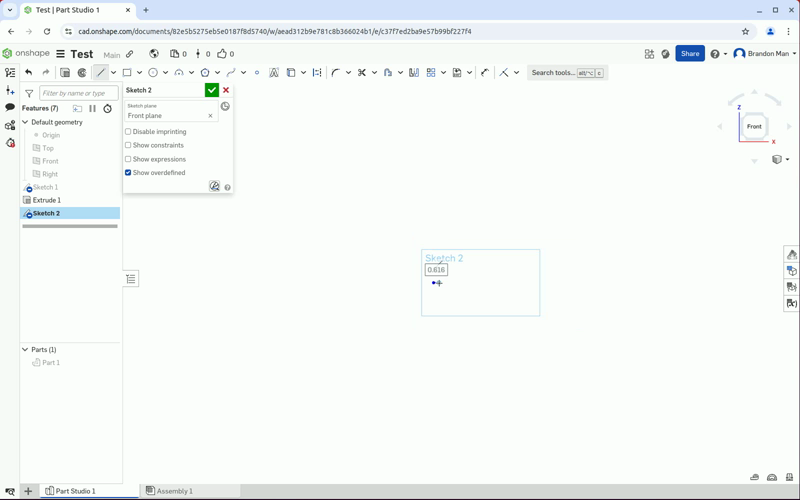
scroll(-6)
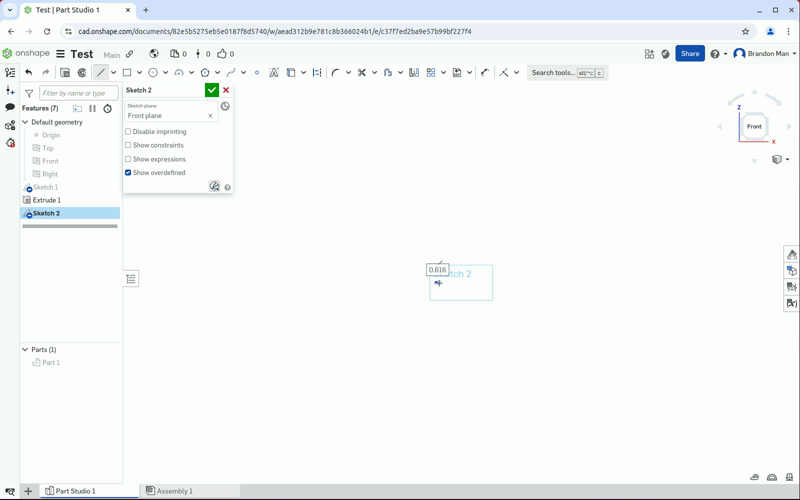
key_up(shift)
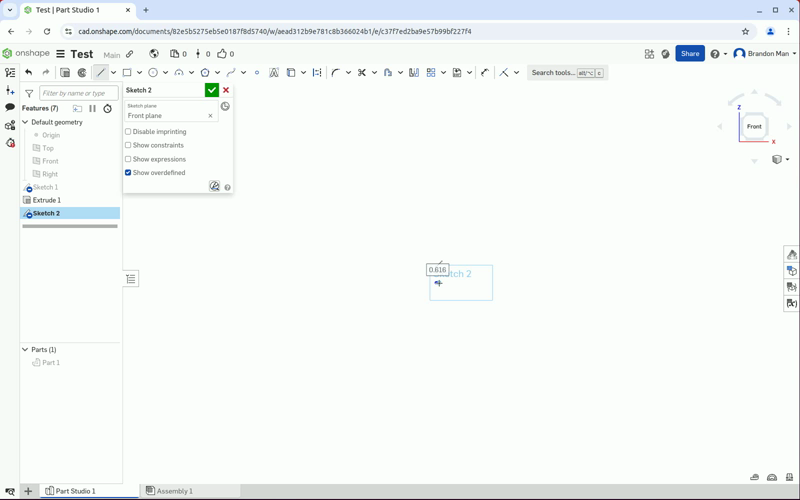
key(esc)
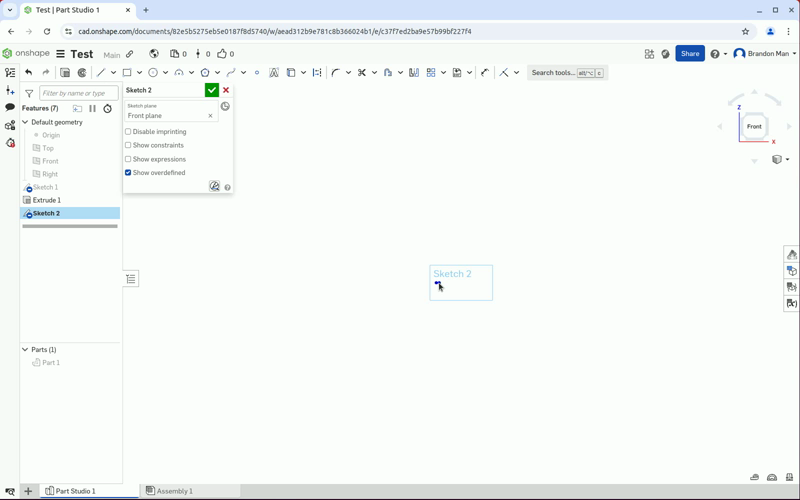
key(a)
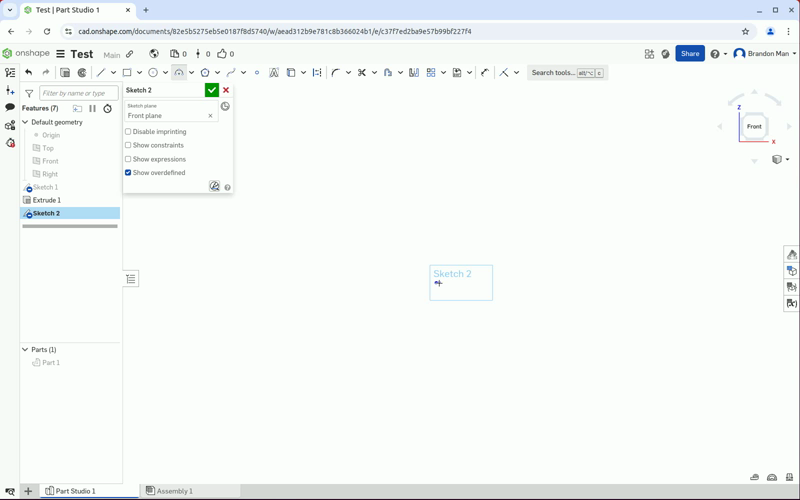
mouse_move(439, 282)
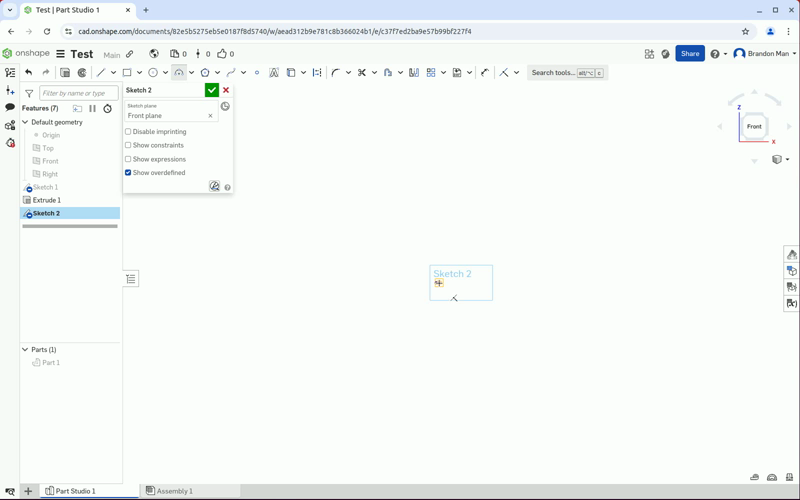
scroll(6)
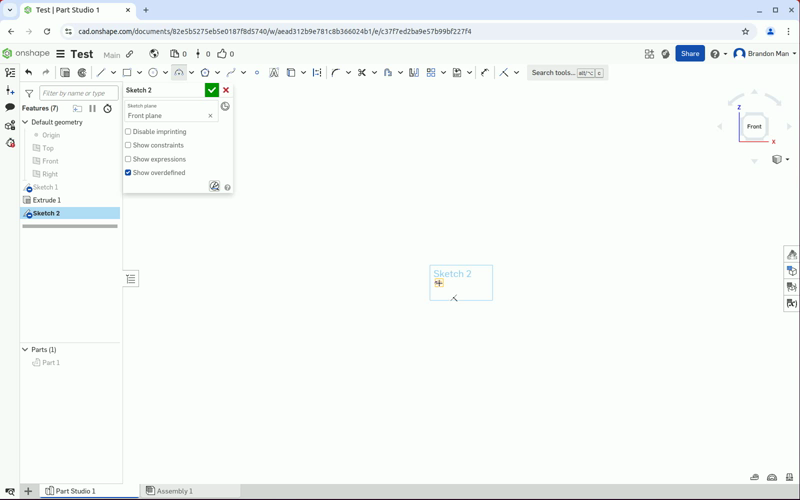
scroll(6)
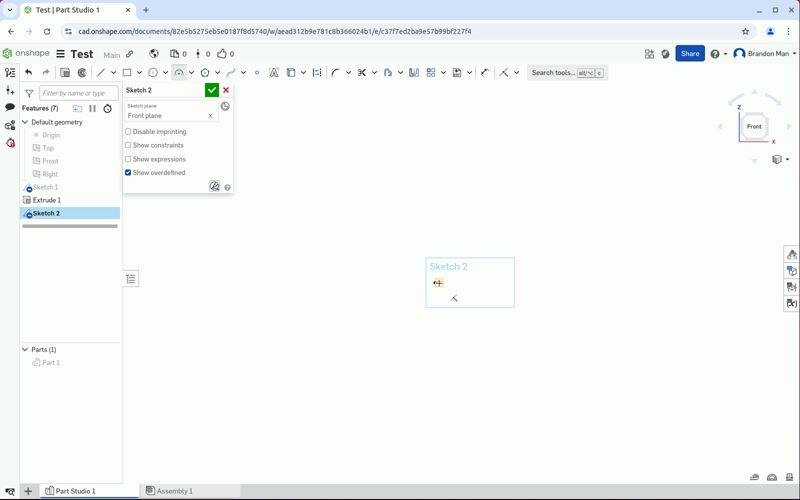
scroll(6)
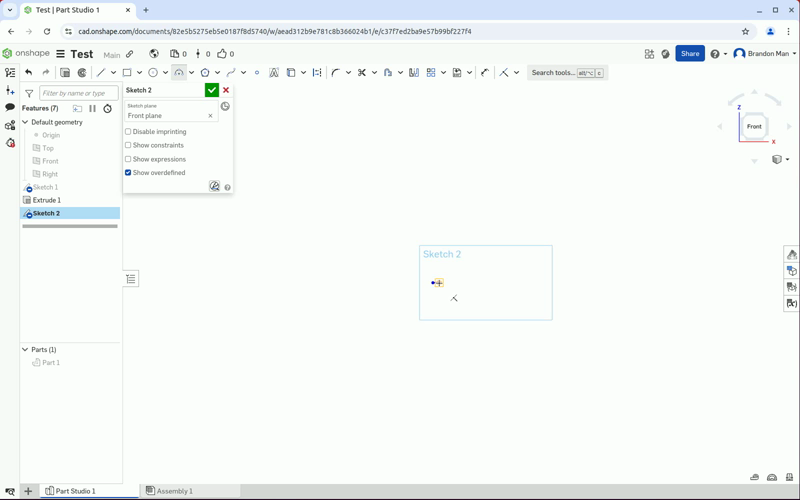
scroll(6)
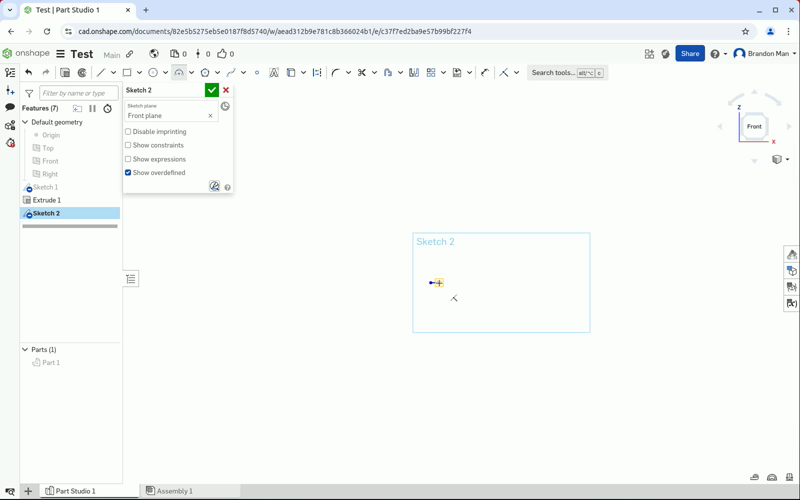
scroll(6)
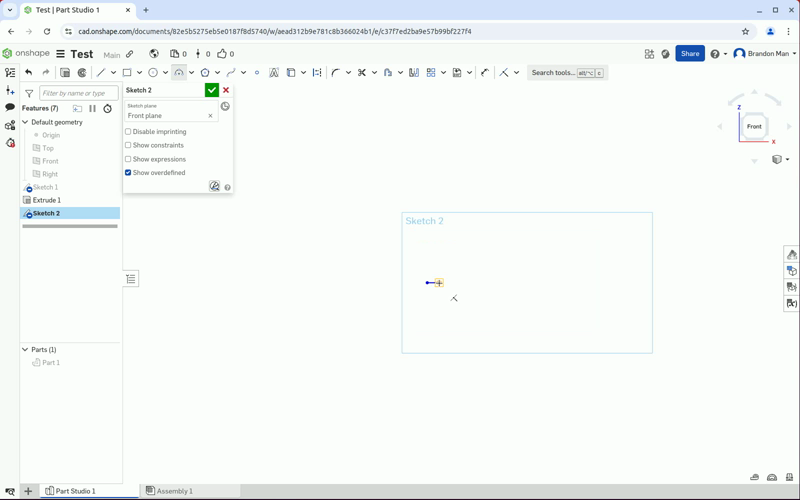
scroll(6)
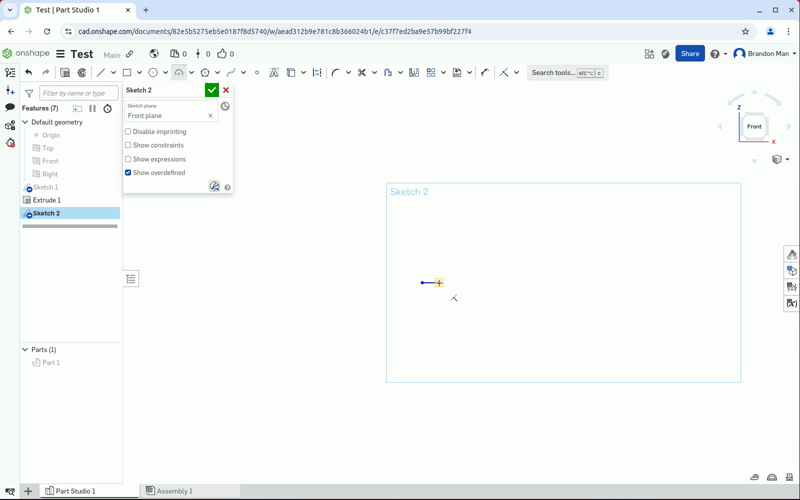
scroll(6)
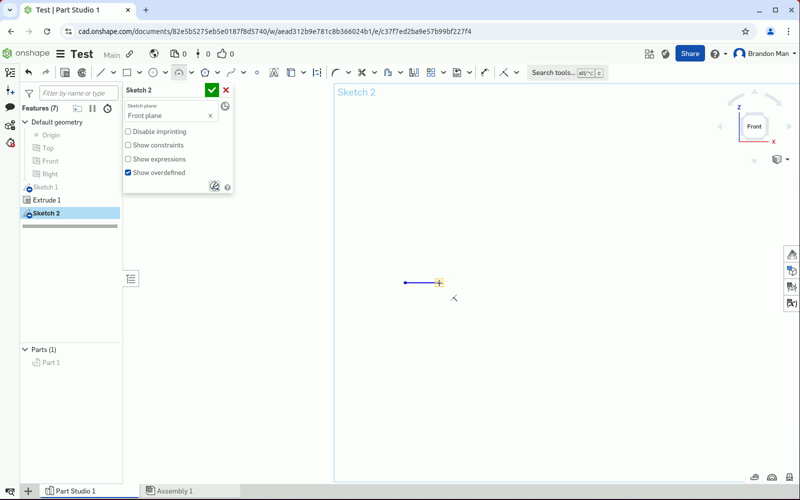
click(439, 282)
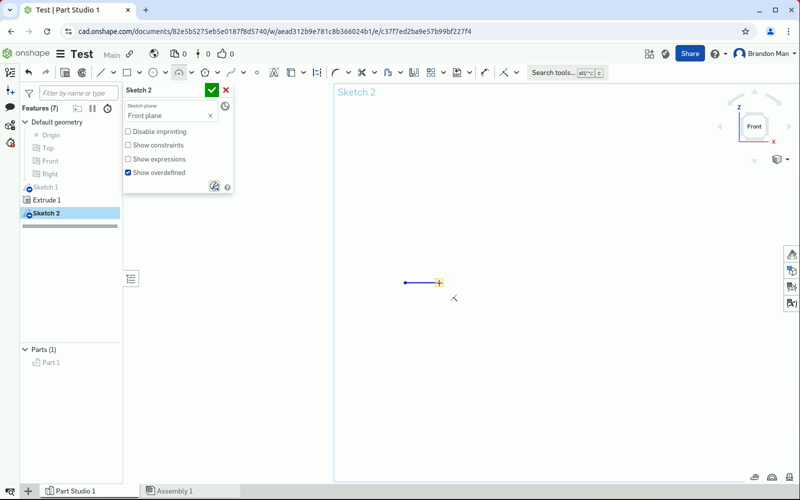
scroll(-6)
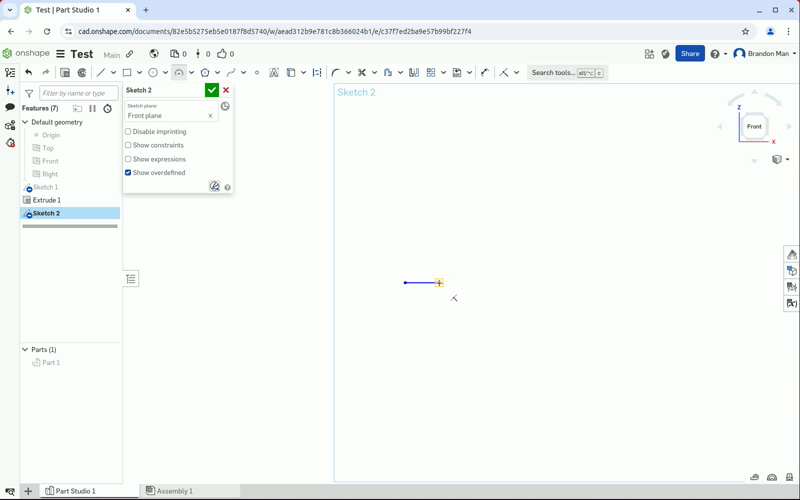
scroll(-6)
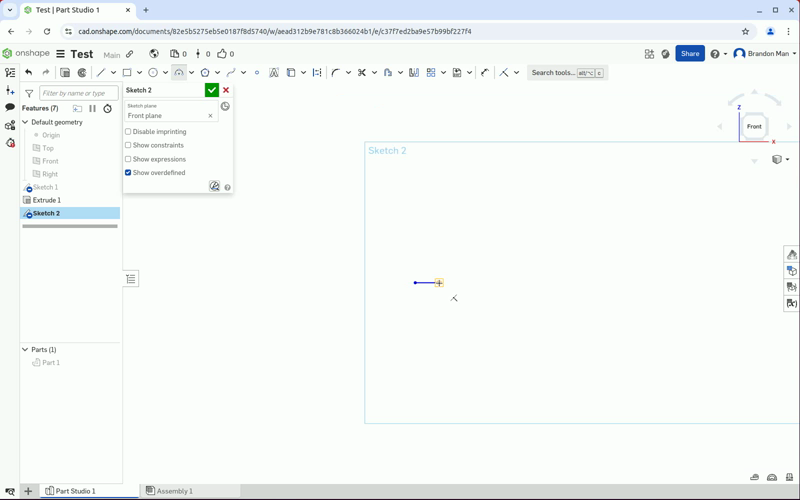
scroll(-6)
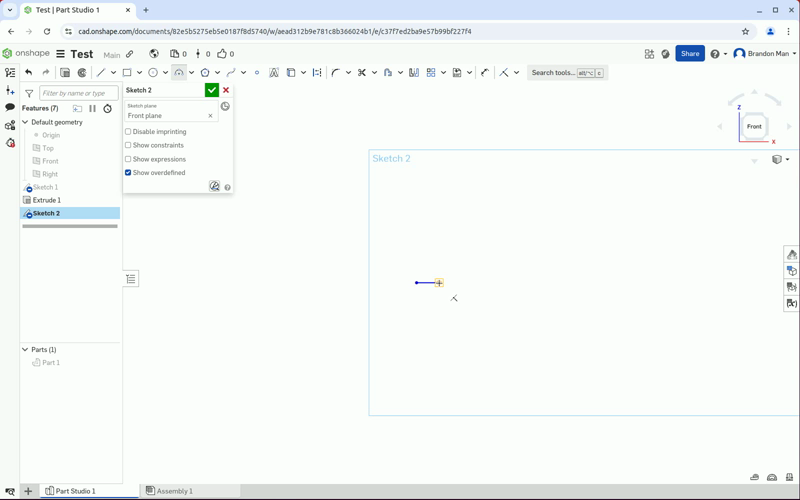
scroll(-6)
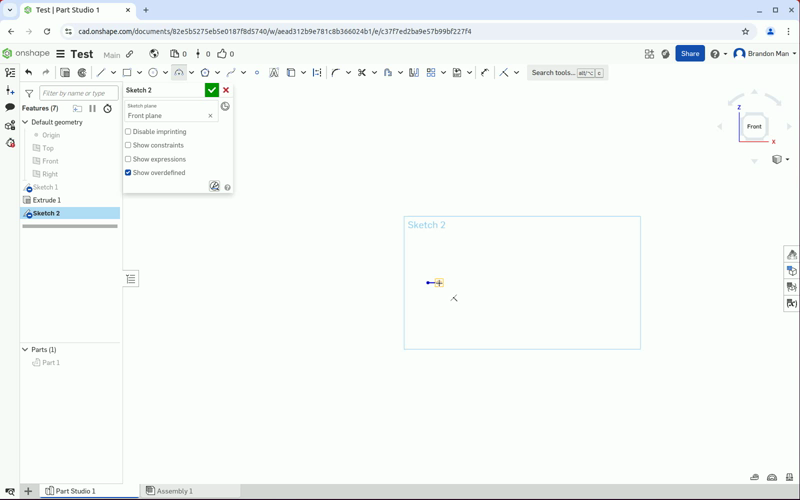
scroll(-6)
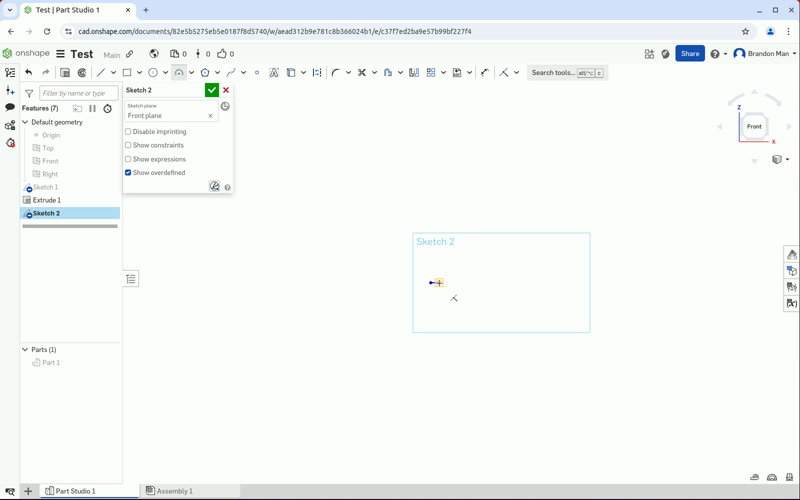
scroll(-6)
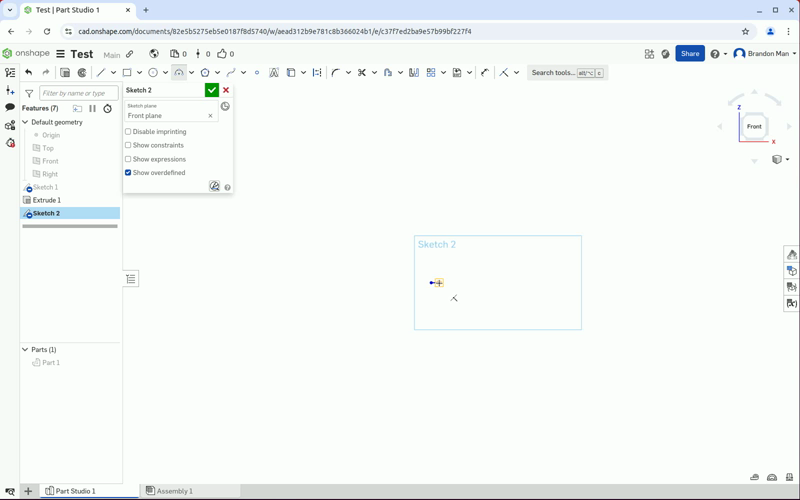
scroll(-6)
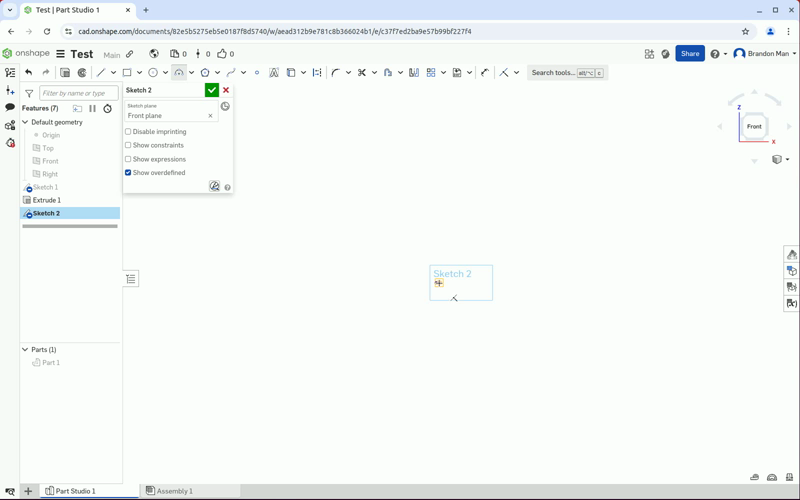
key_down(shift)
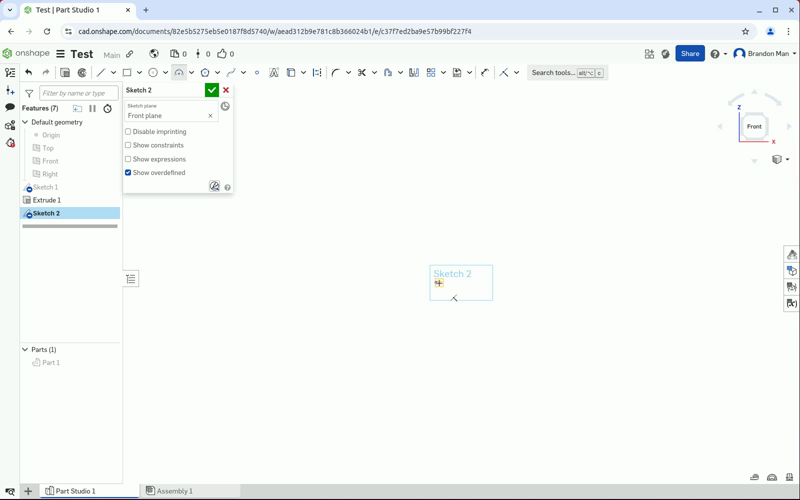
mouse_move(482, 282)
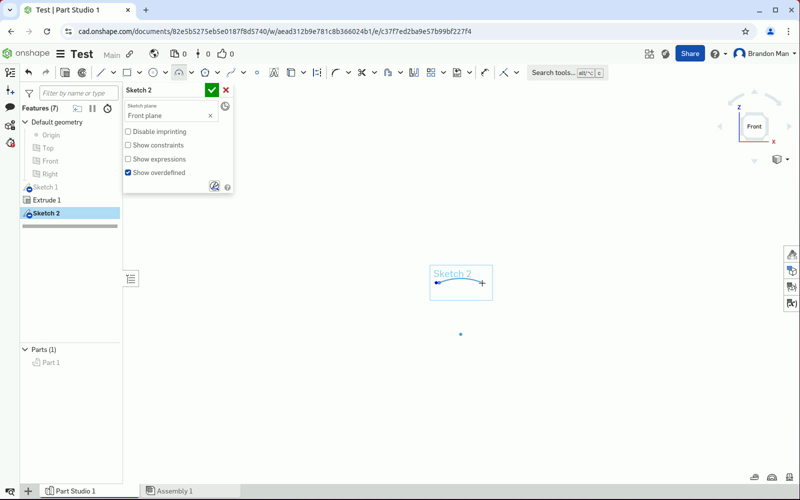
click(482, 282)
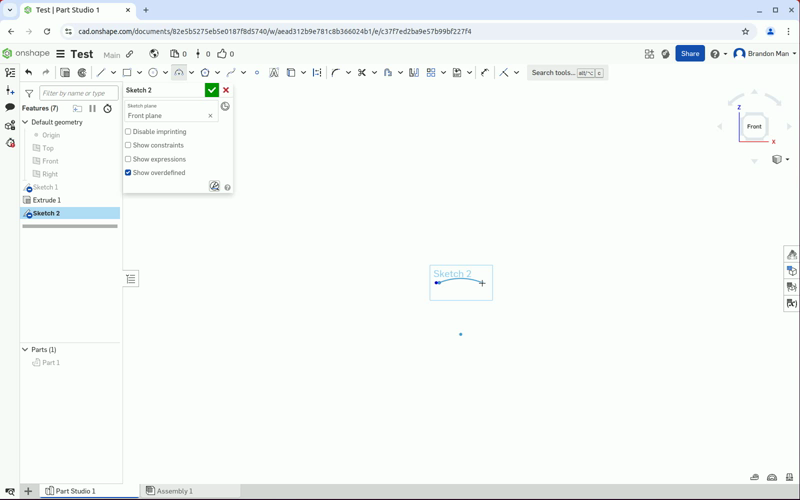
mouse_move(460, 261)
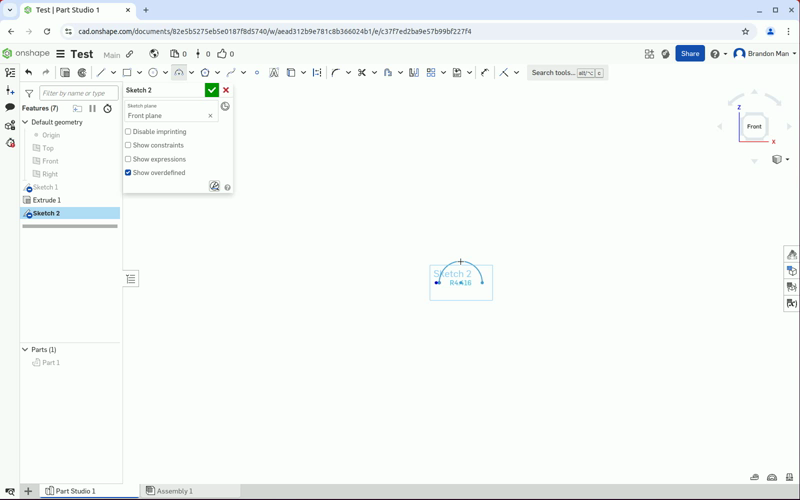
click(460, 261)
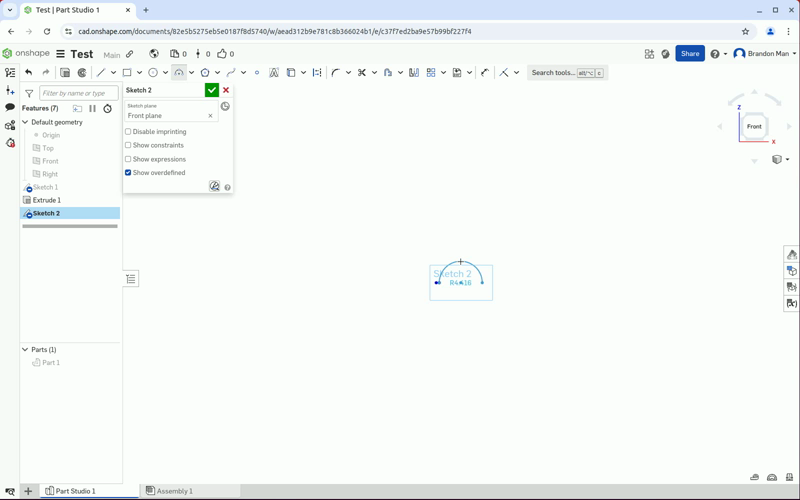
key_up(shift)
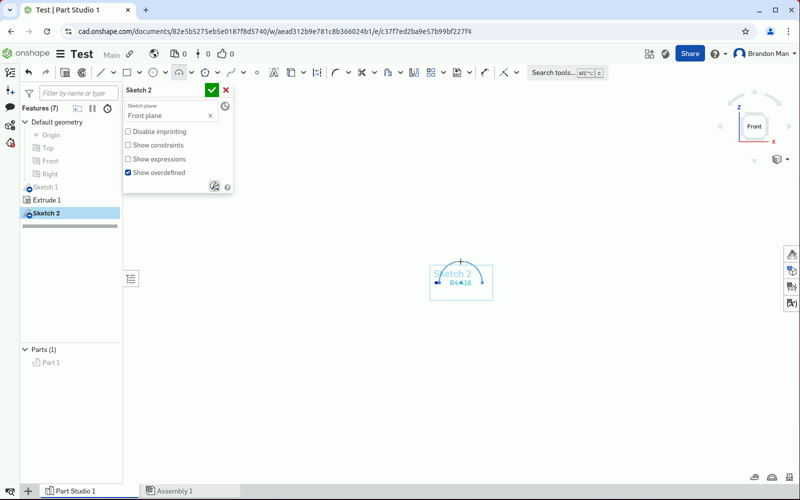
key(esc)
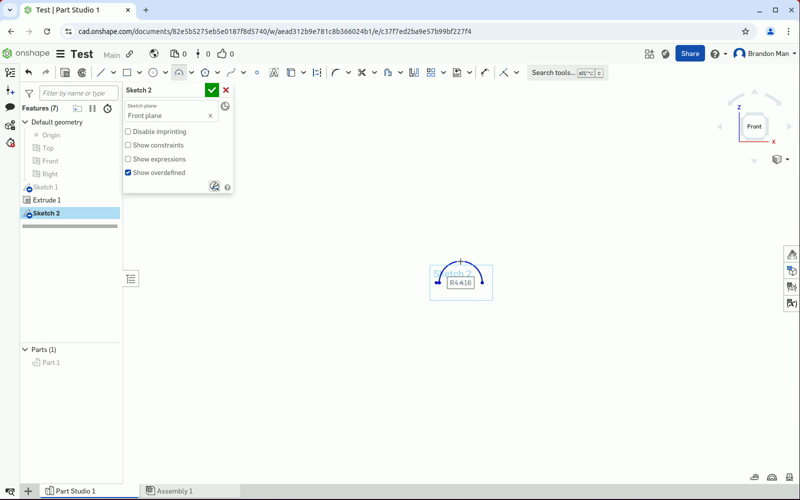
key(l)
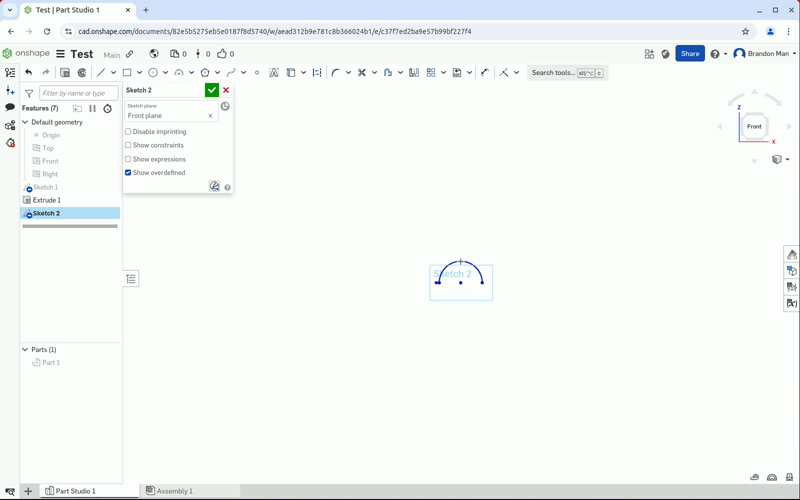
mouse_move(482, 282)
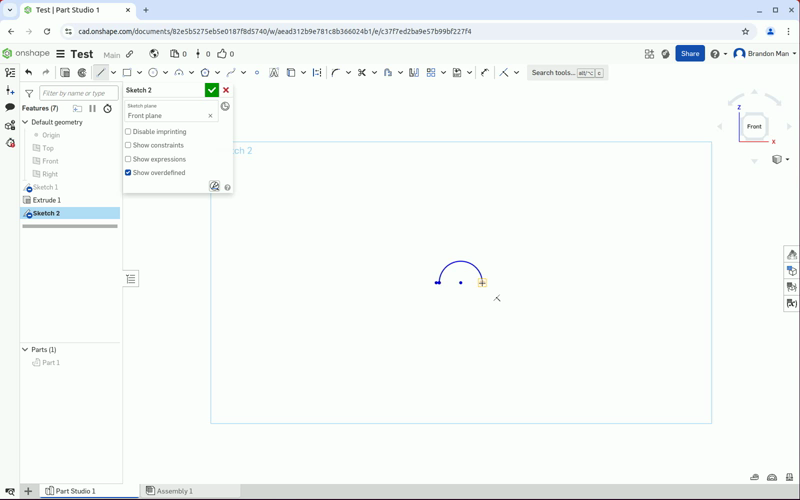
click(482, 282)
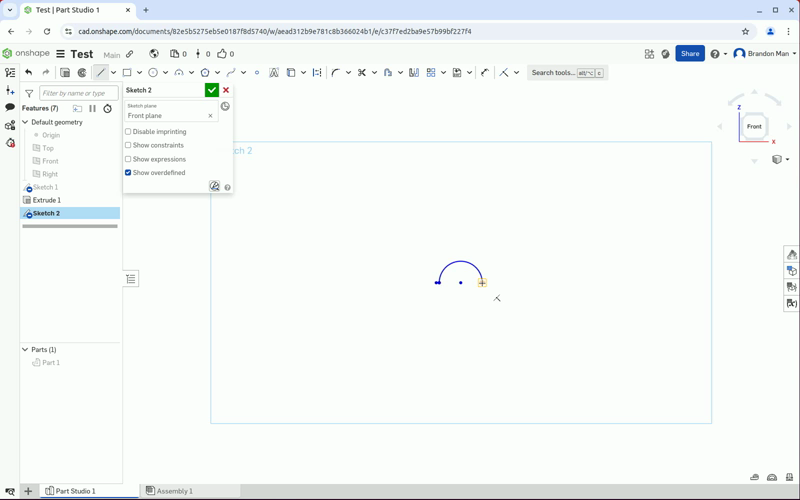
key_down(shift)
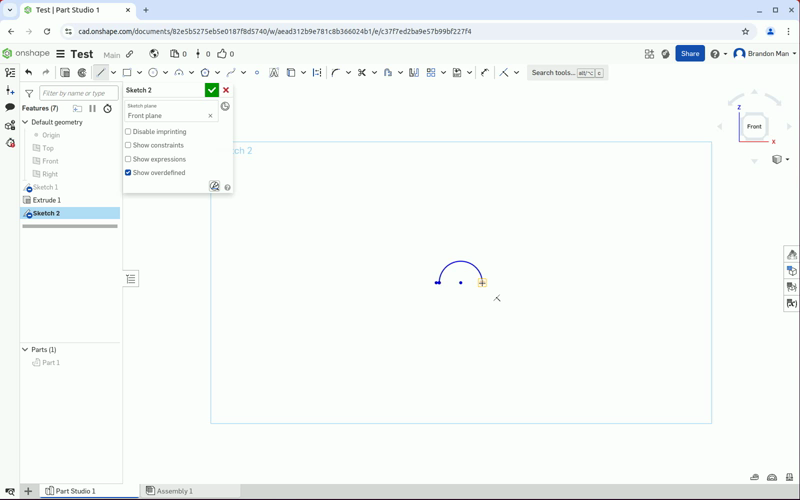
mouse_move(512, 282)
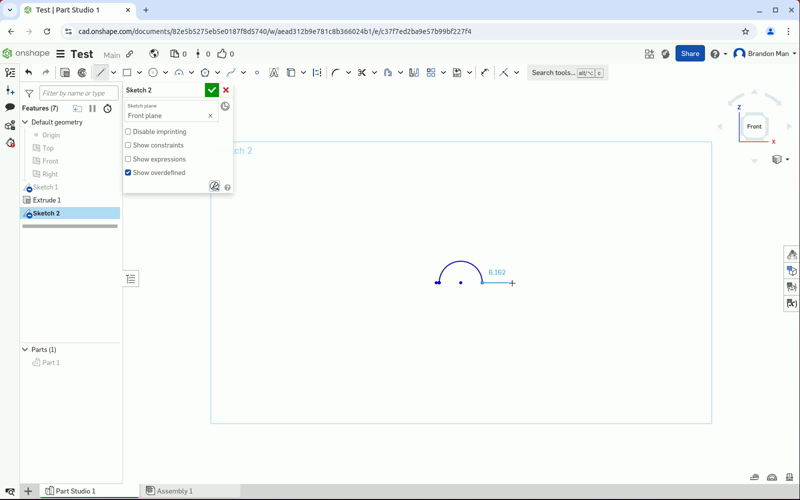
mouse_move(485, 282)
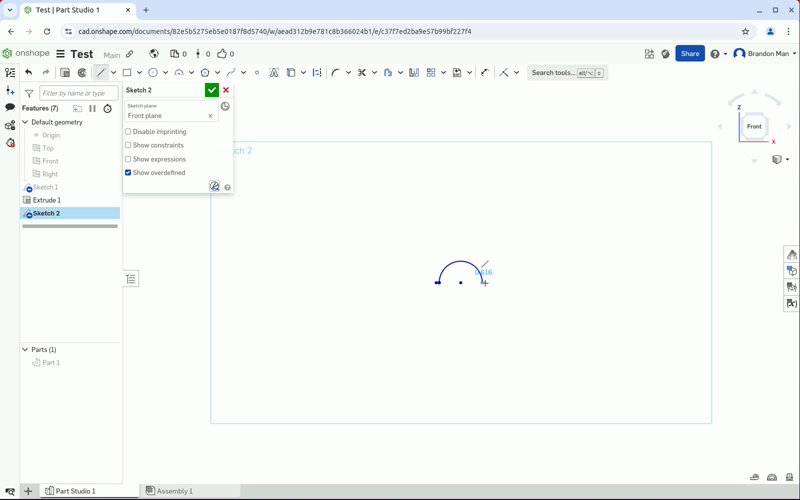
scroll(6)
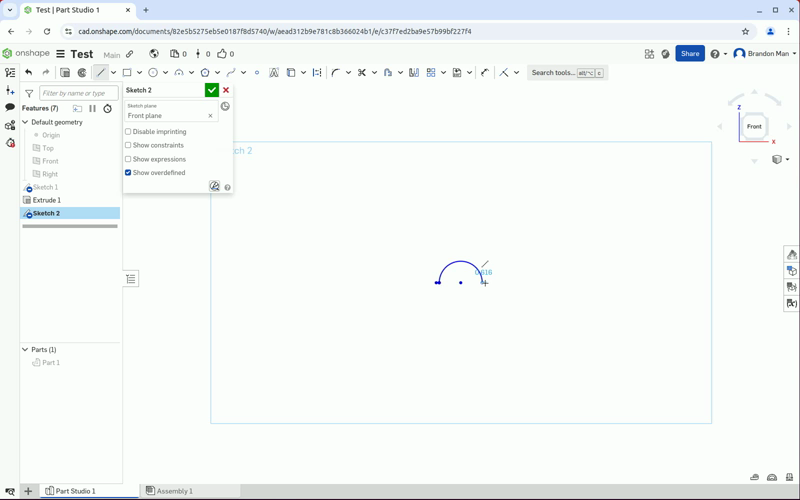
scroll(6)
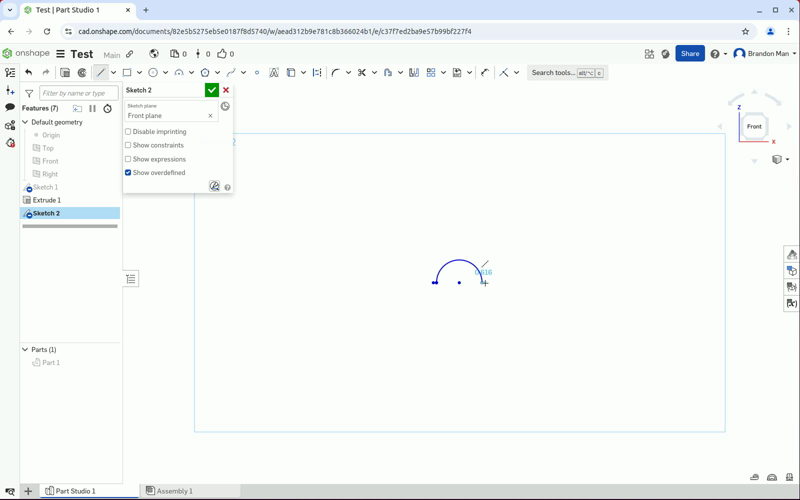
scroll(6)
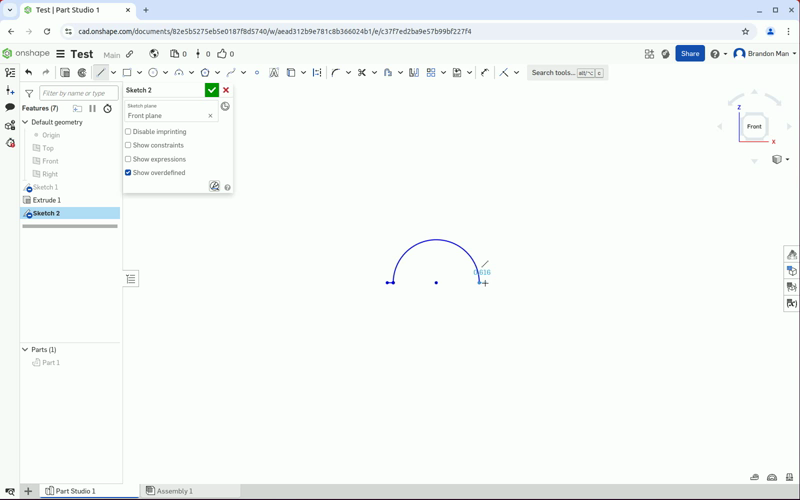
scroll(6)
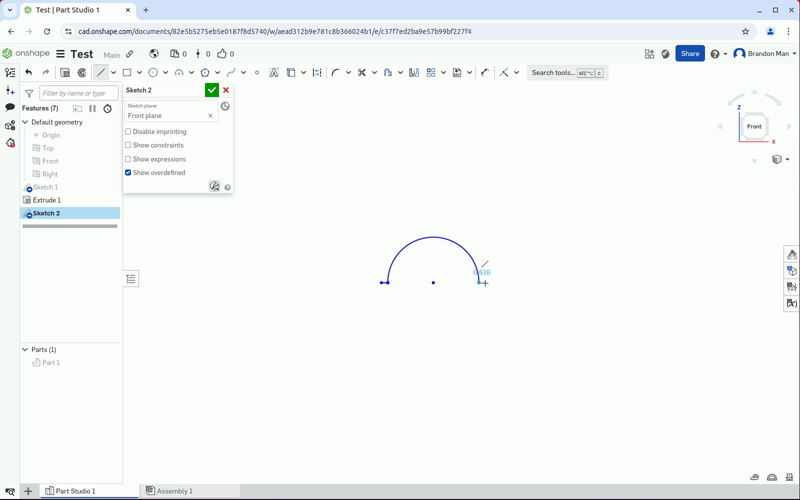
scroll(6)
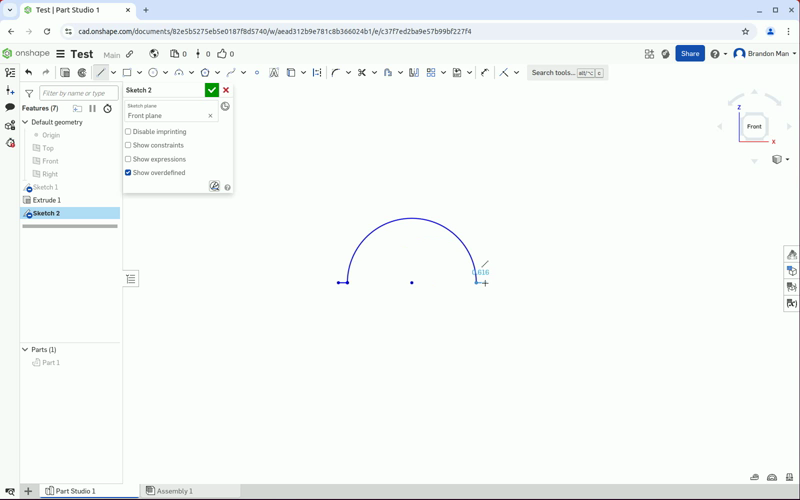
scroll(6)
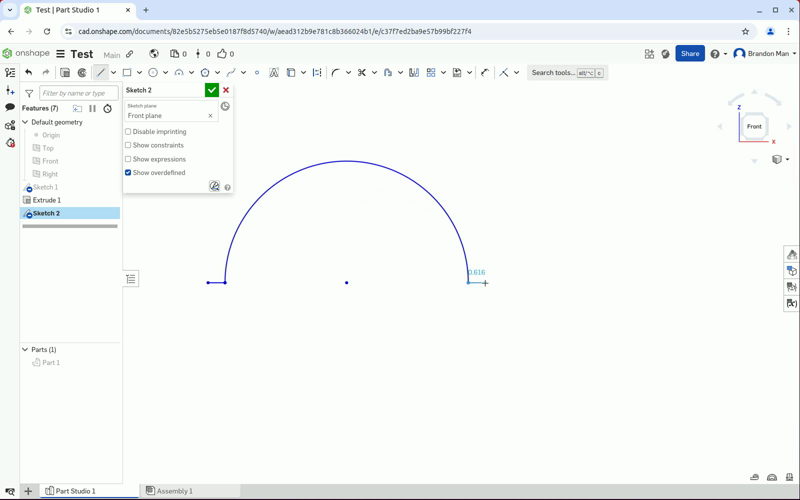
scroll(6)
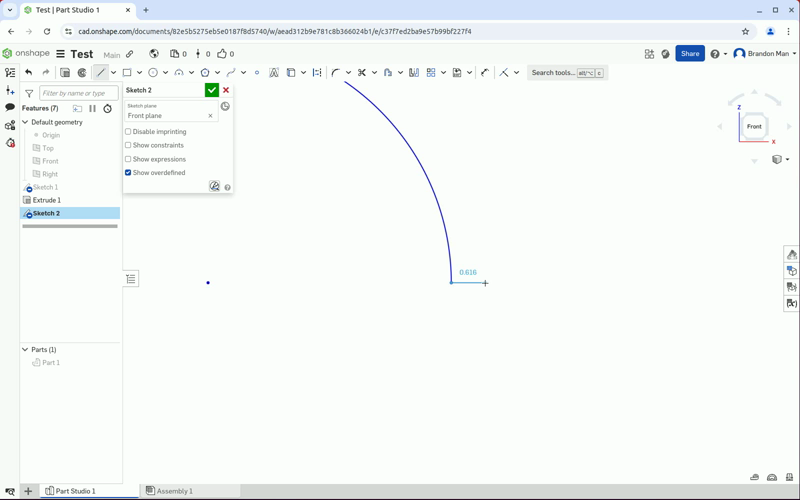
click(485, 282)
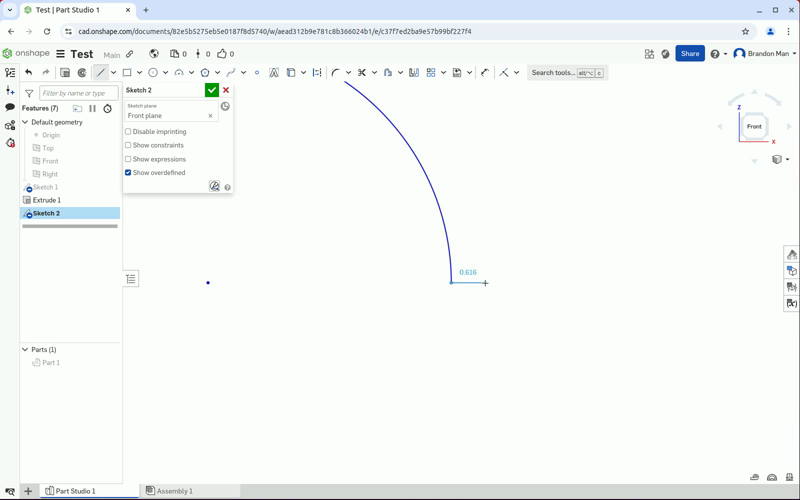
scroll(-6)
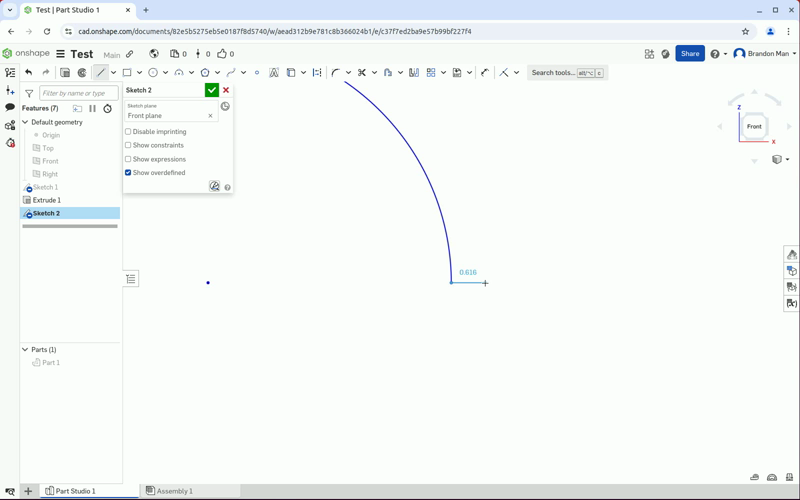
scroll(-6)
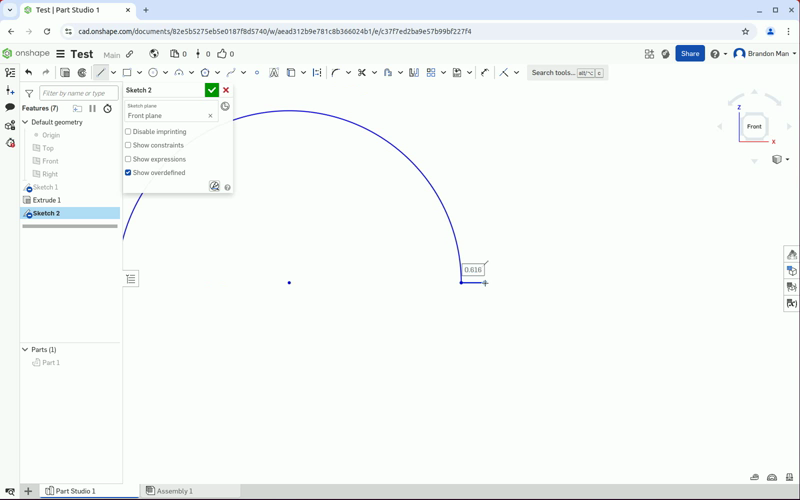
scroll(-6)
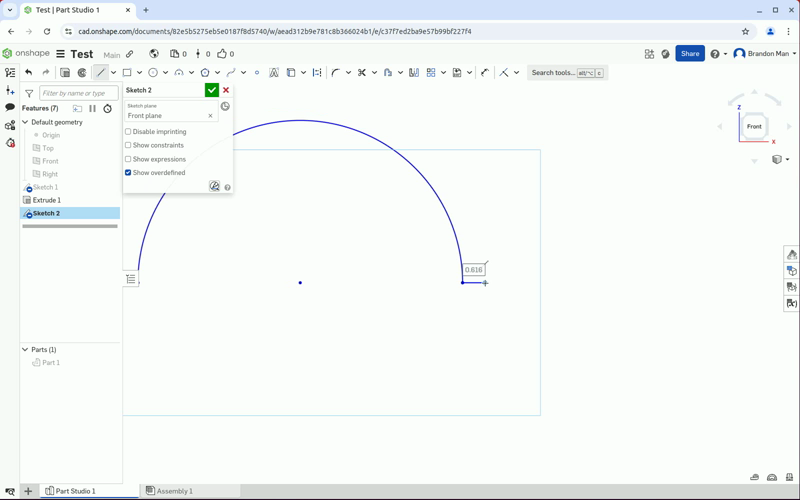
scroll(-6)
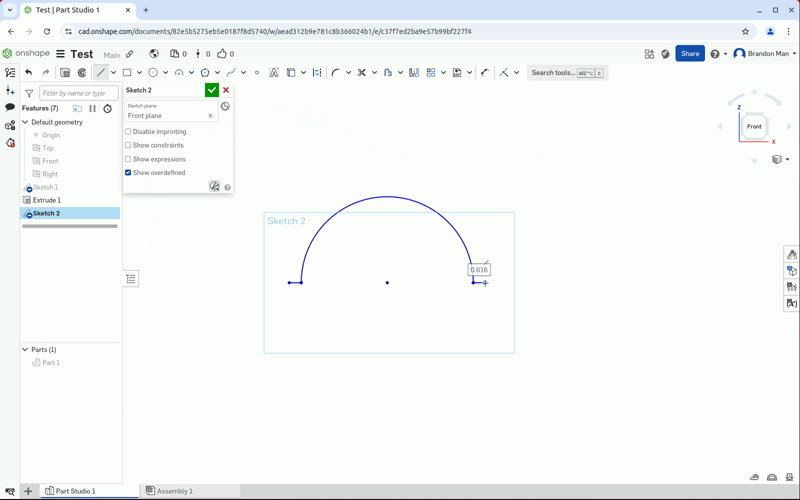
scroll(-6)
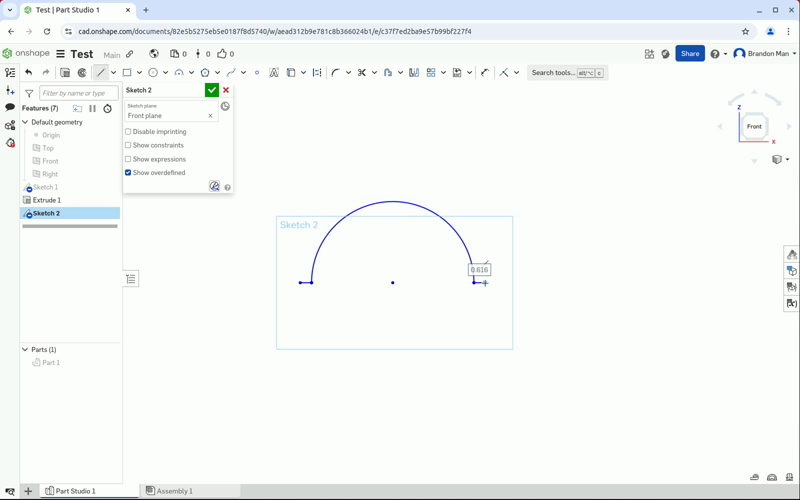
scroll(-6)
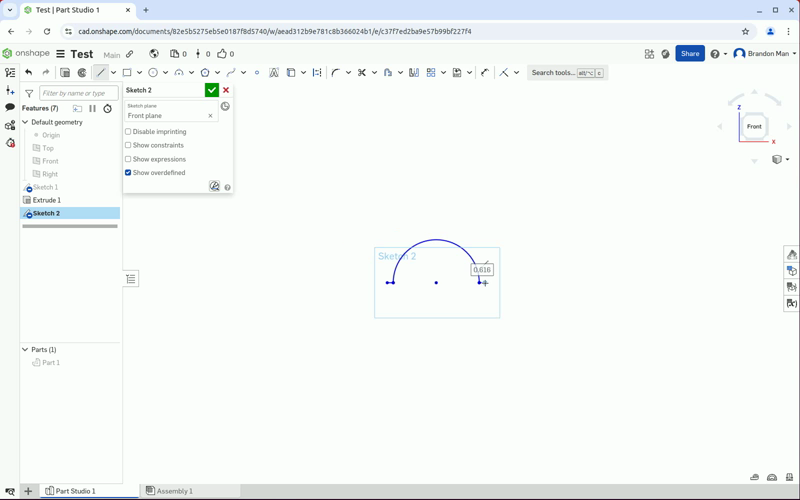
scroll(-6)
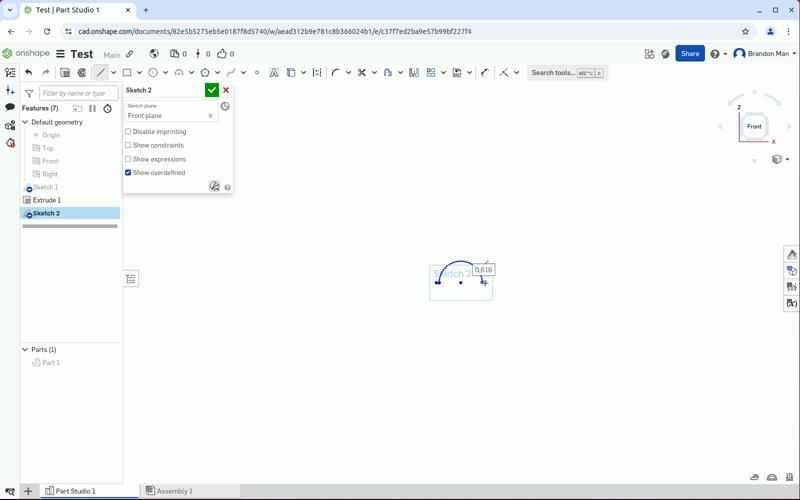
key_up(shift)
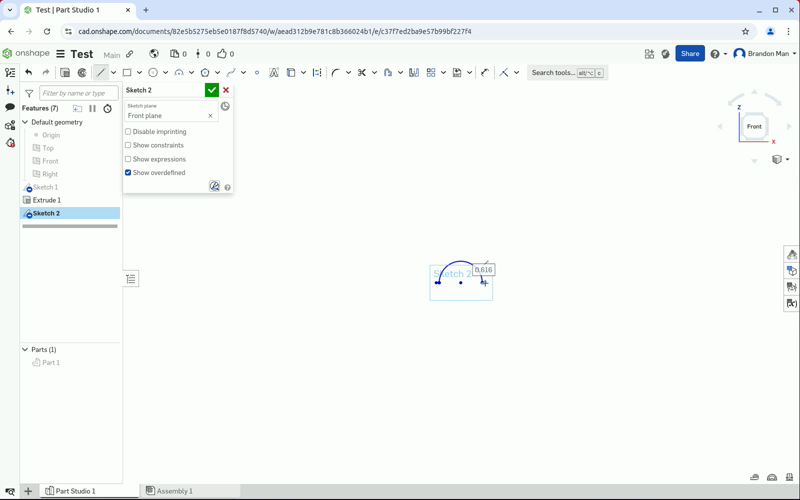
key_down(shift)
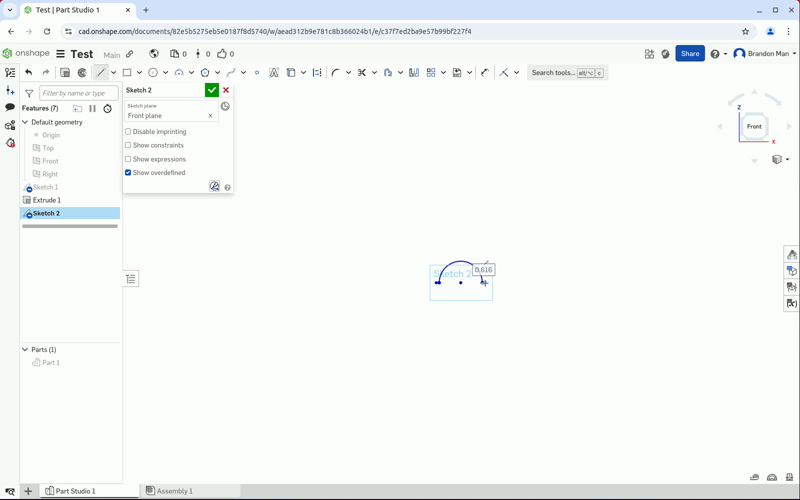
mouse_move(515, 282)
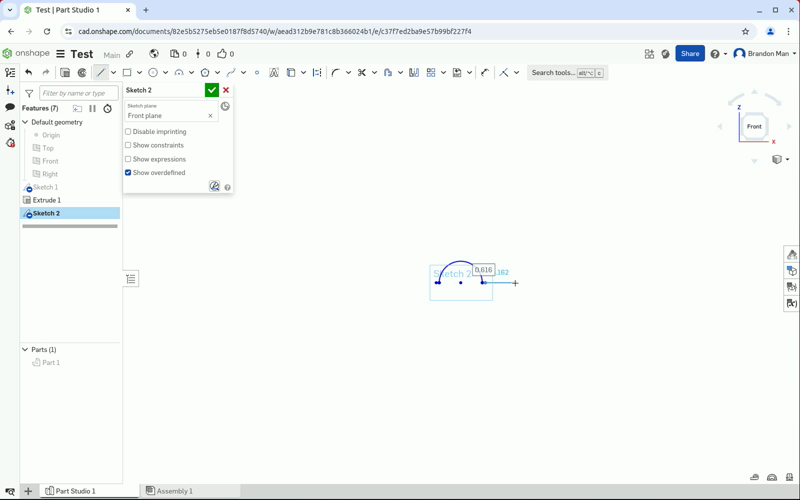
mouse_move(485, 270)
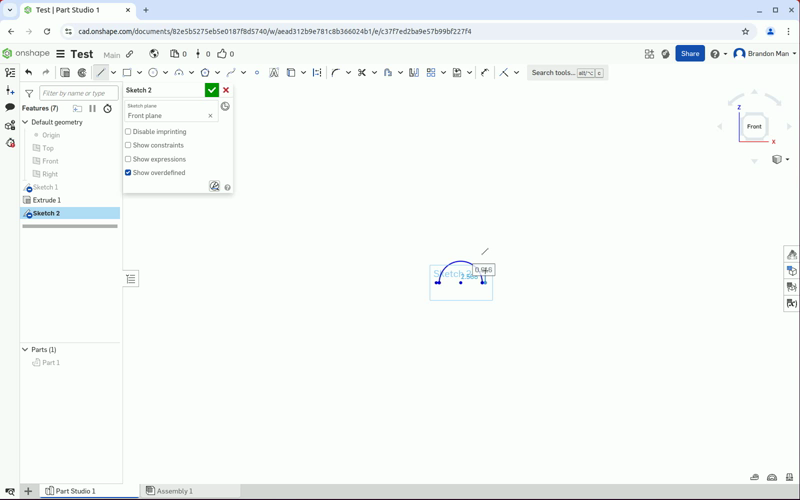
click(485, 270)
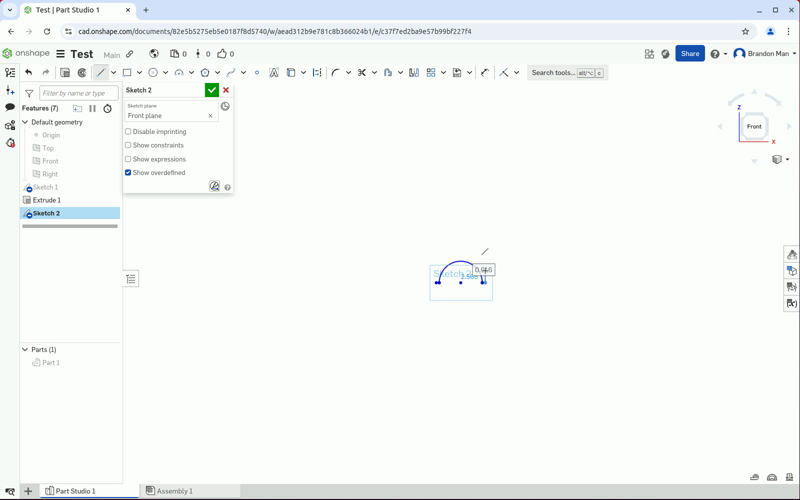
key_up(shift)
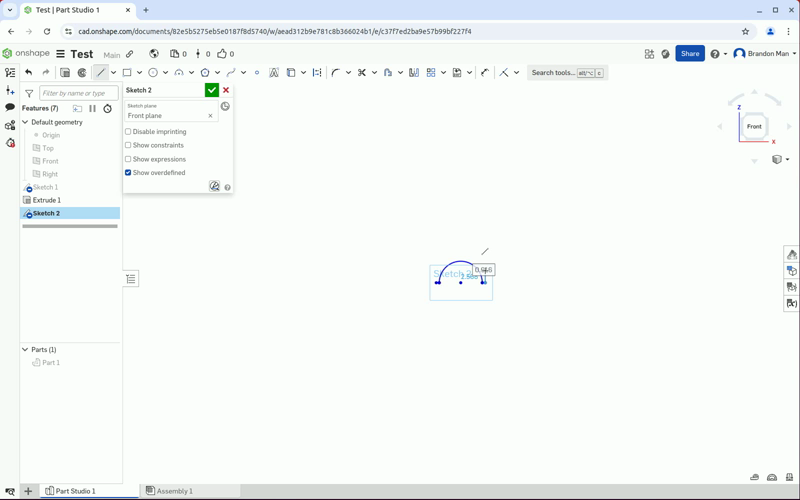
key_down(shift)
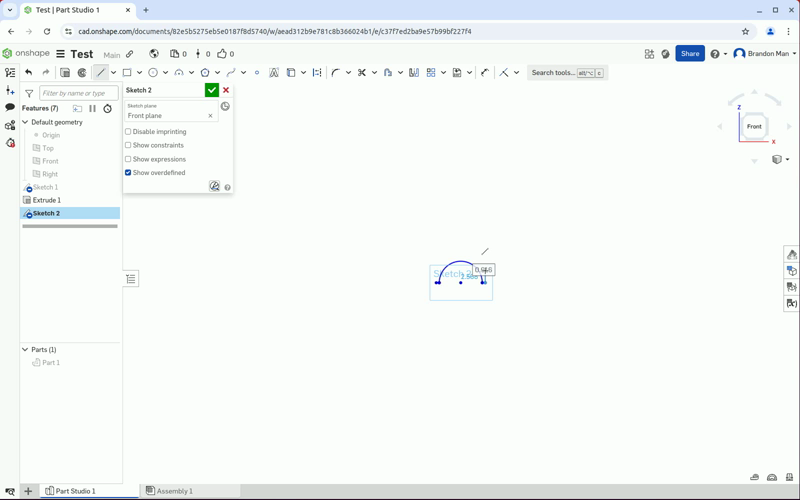
mouse_move(515, 270)
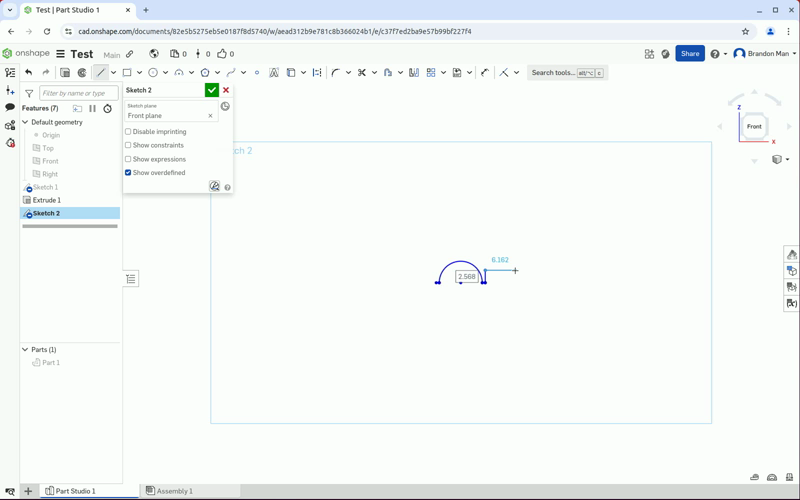
mouse_move(473, 261)
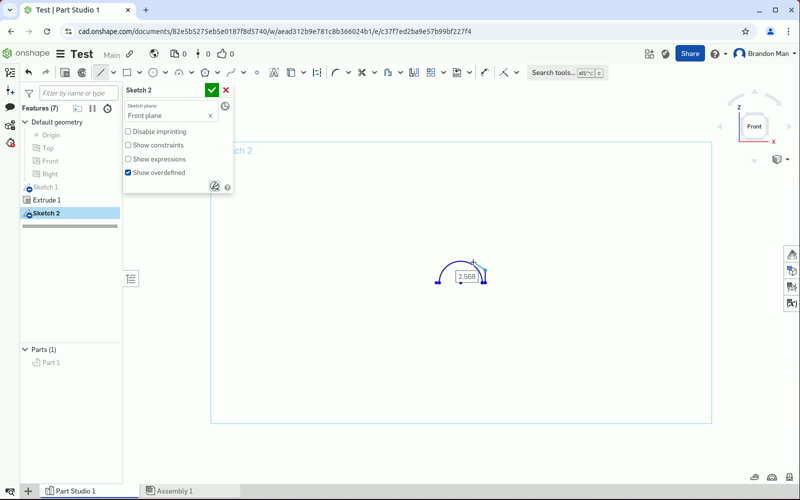
click(473, 261)
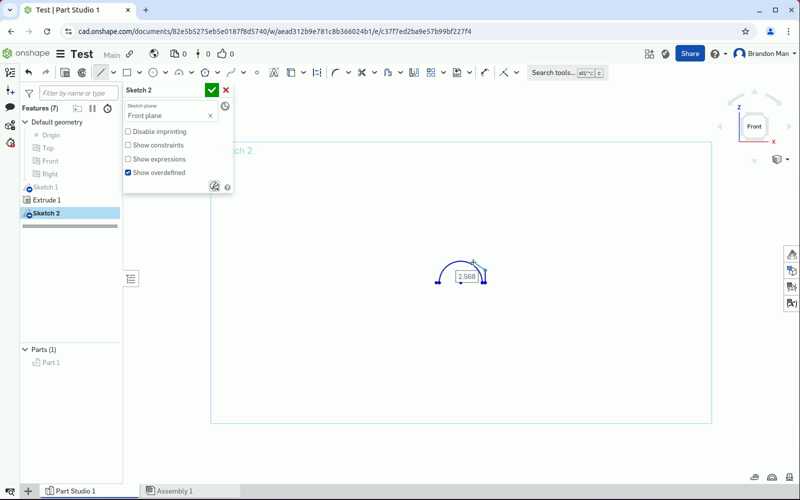
key_up(shift)
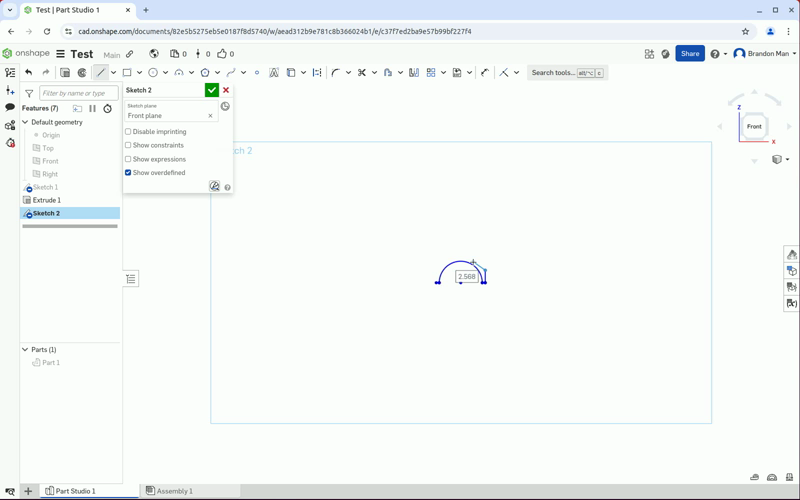
key_down(shift)
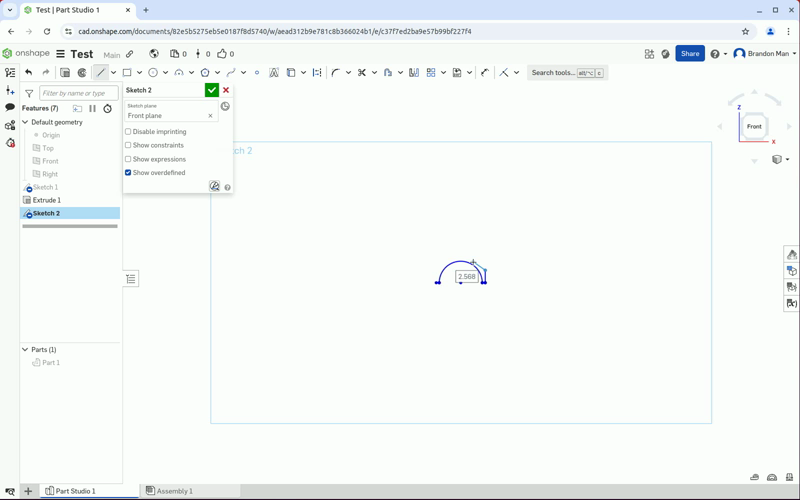
mouse_move(469, 187)
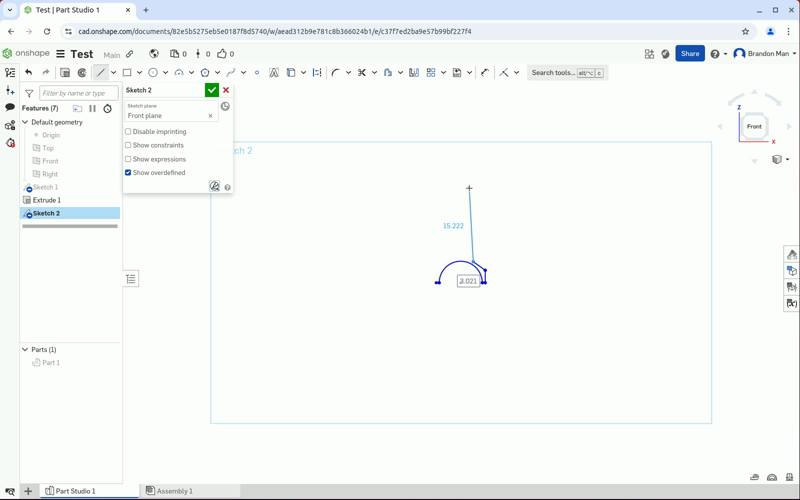
click(469, 187)
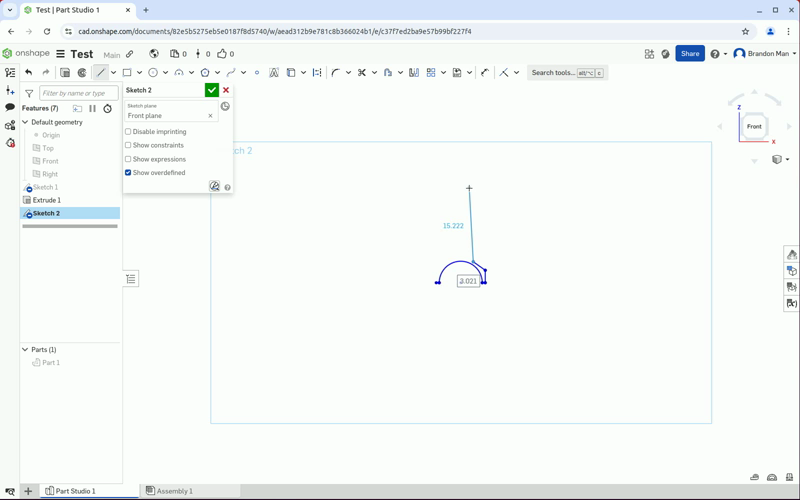
key_up(shift)
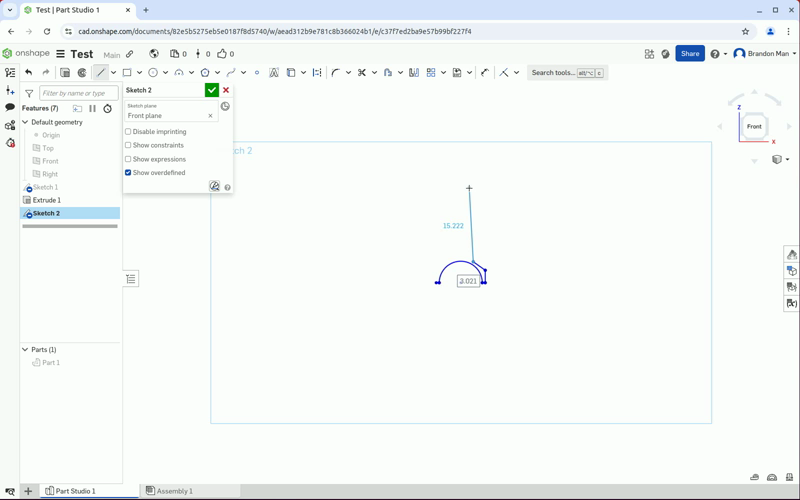
key(esc)
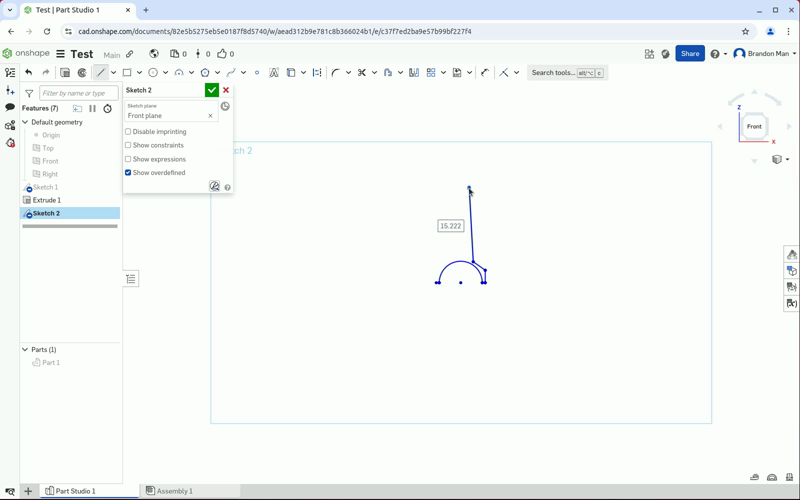
key(a)
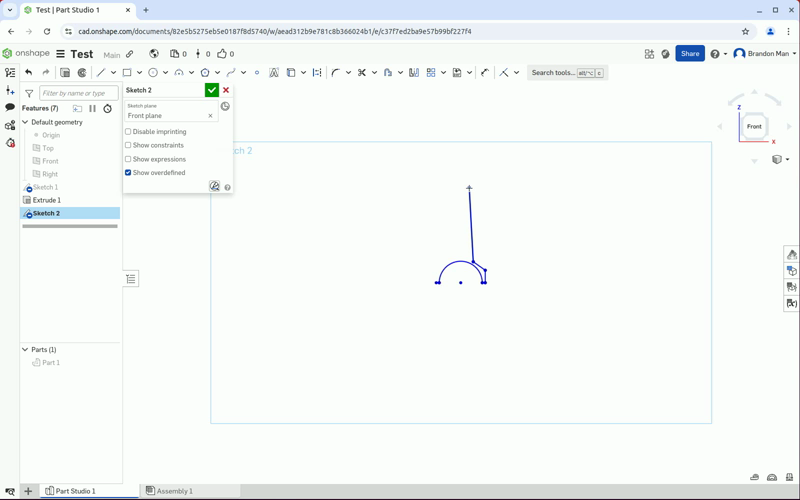
mouse_move(469, 187)
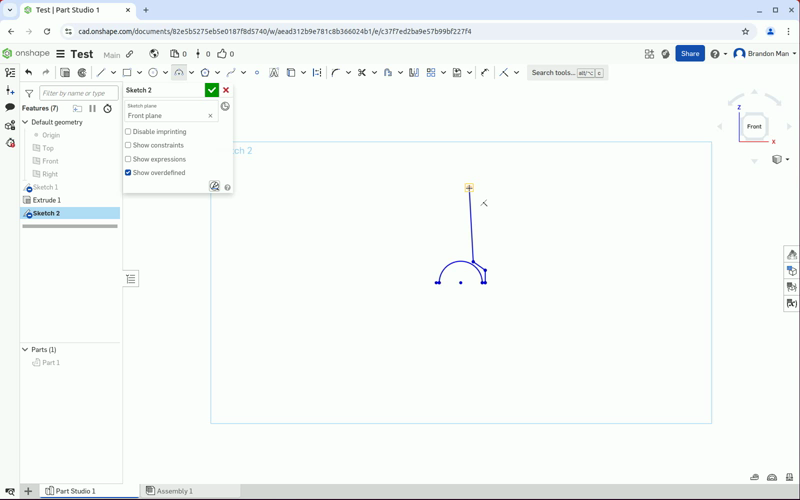
click(469, 187)
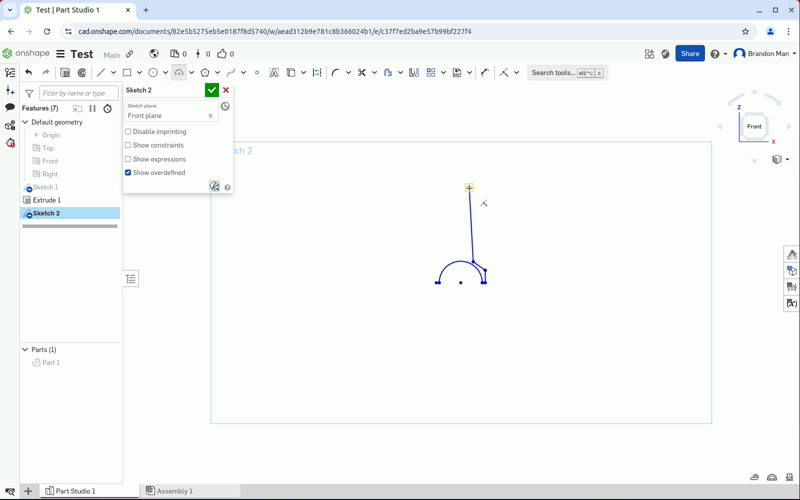
key_down(shift)
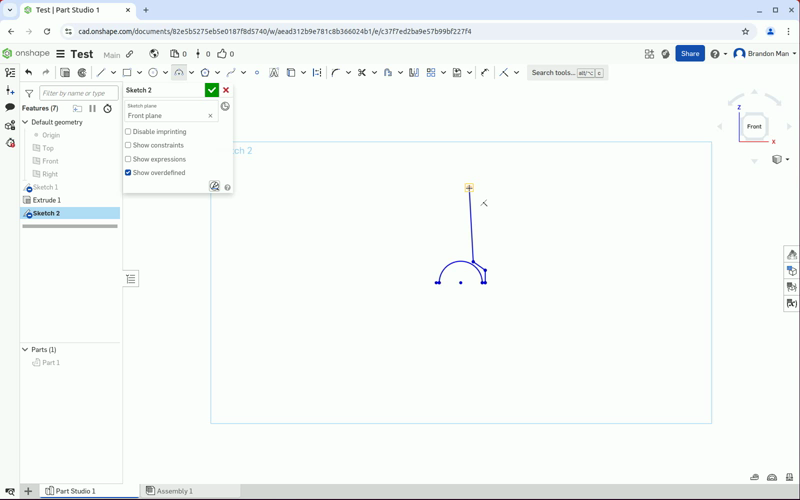
mouse_move(452, 187)
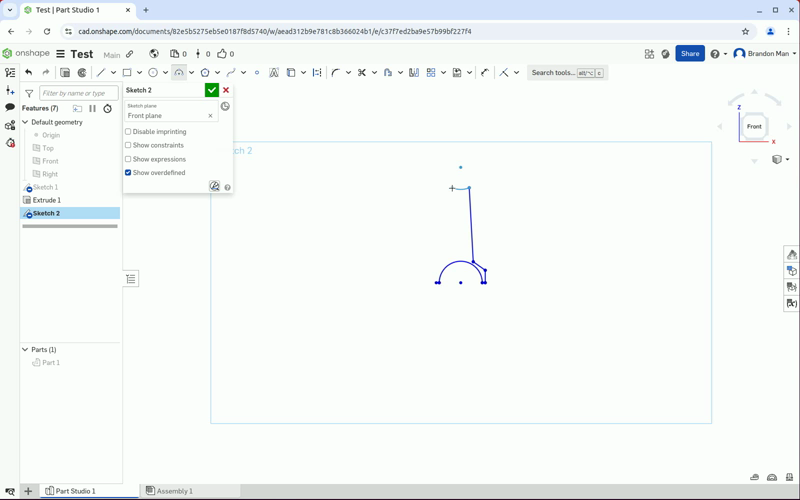
click(452, 187)
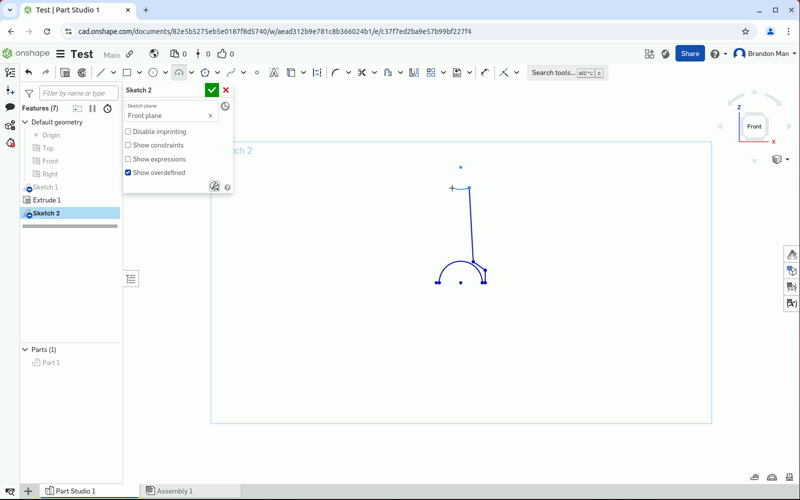
mouse_move(460, 192)
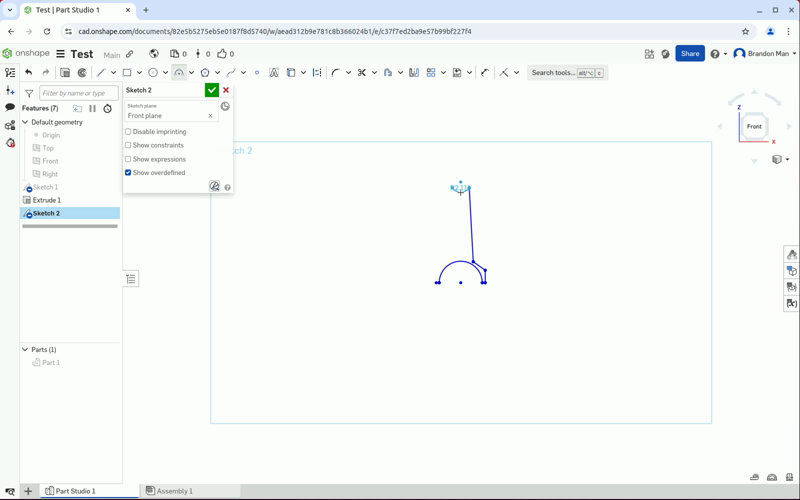
click(460, 192)
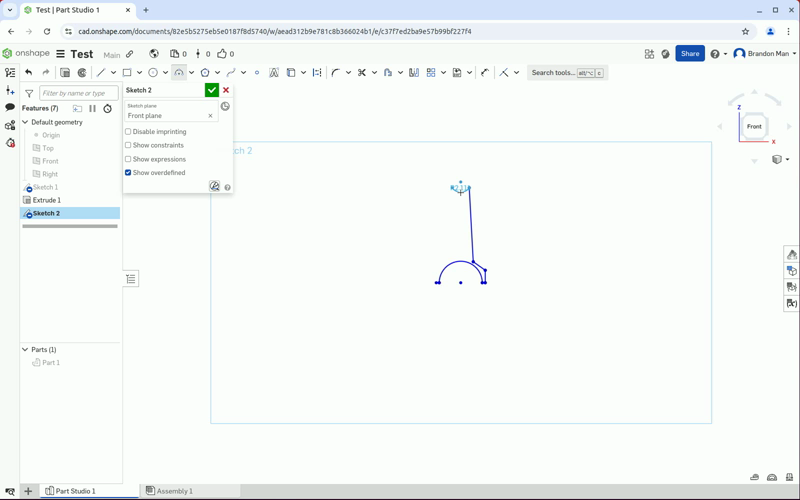
key_up(shift)
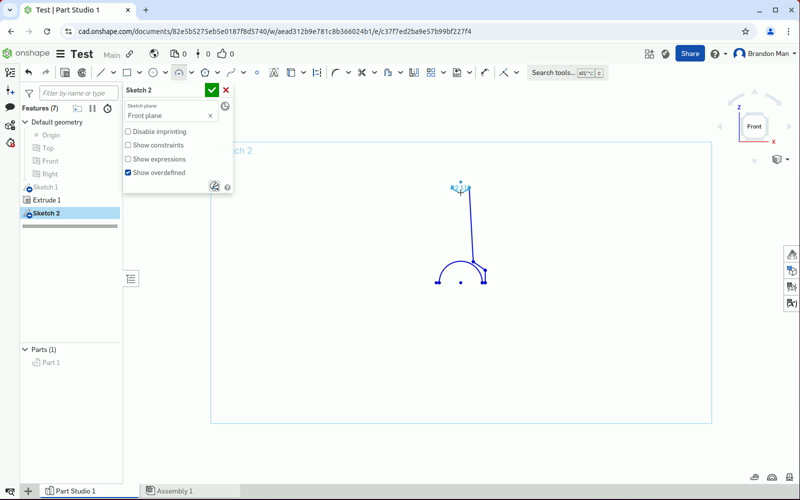
key(esc)
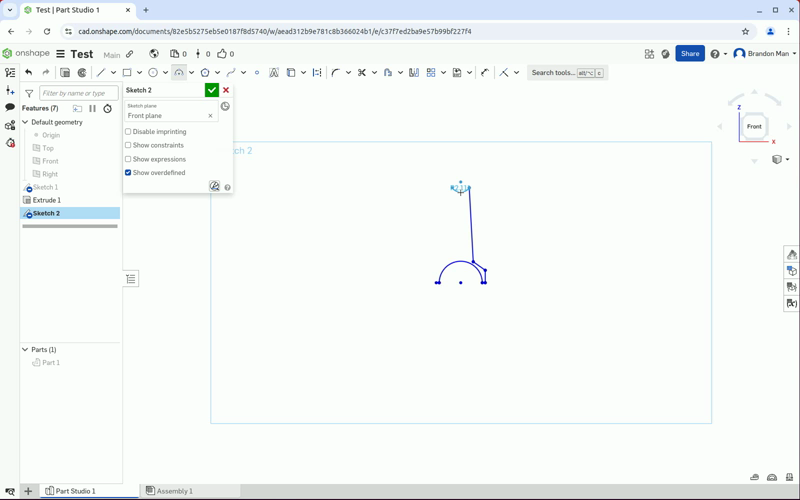
key(l)
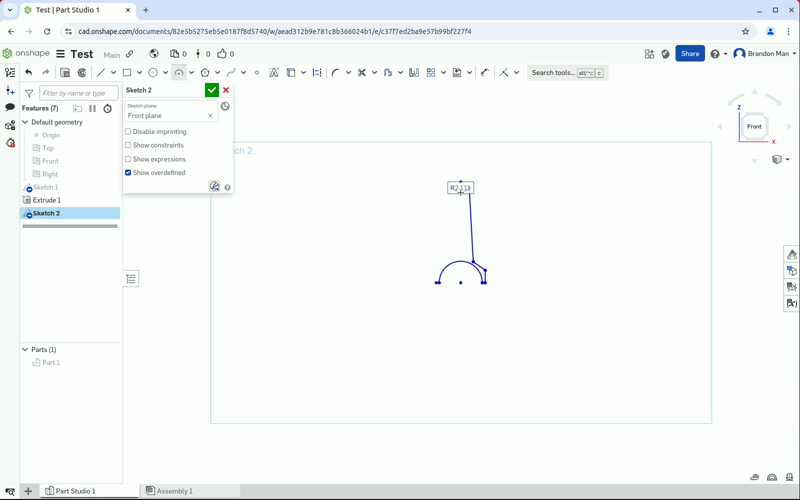
mouse_move(452, 187)
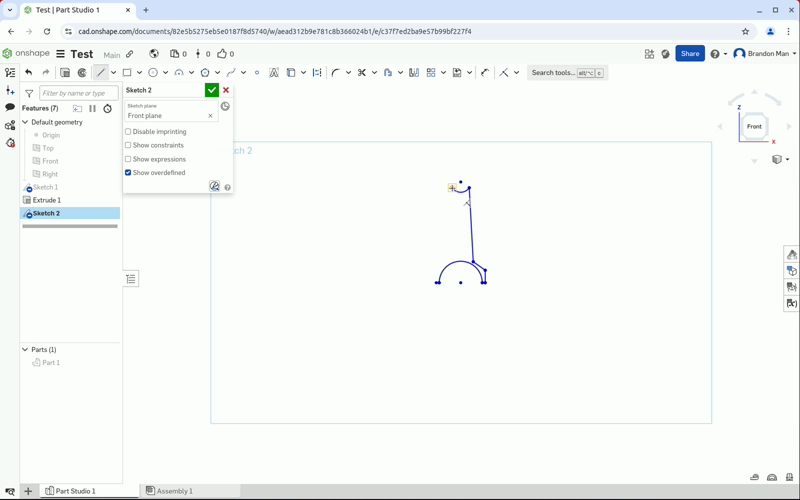
click(452, 187)
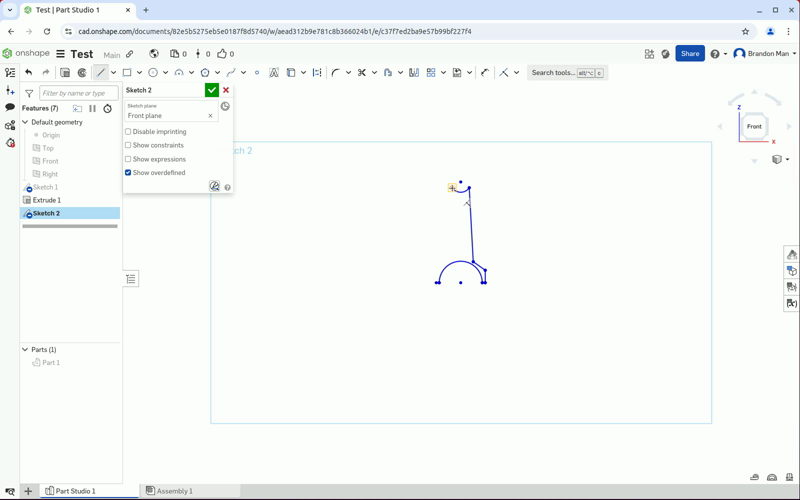
key_down(shift)
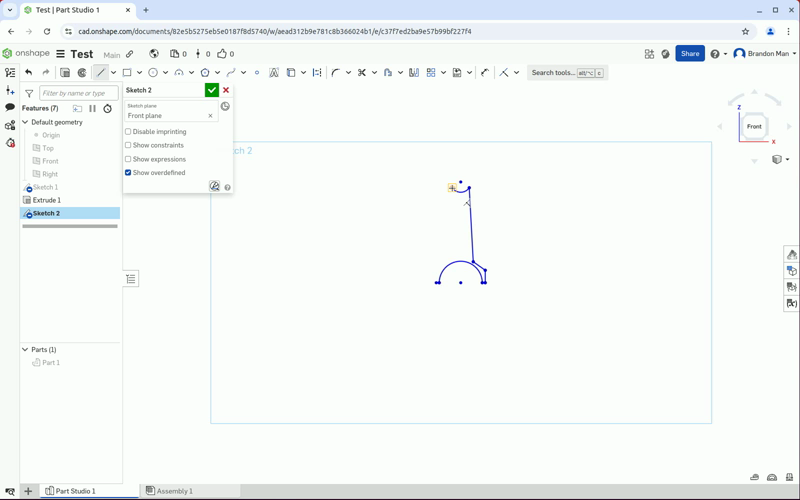
mouse_move(448, 261)
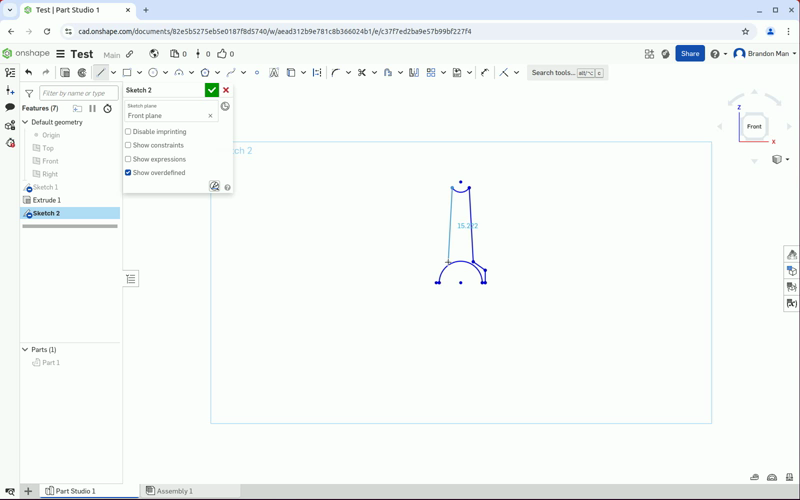
click(448, 261)
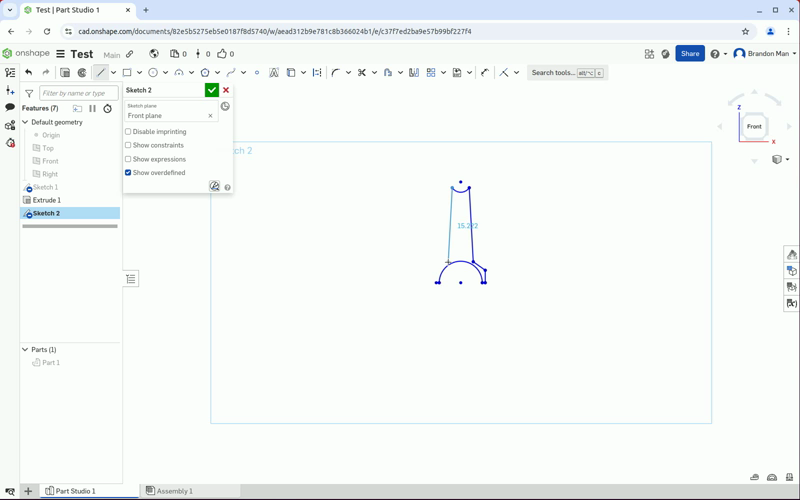
key_up(shift)
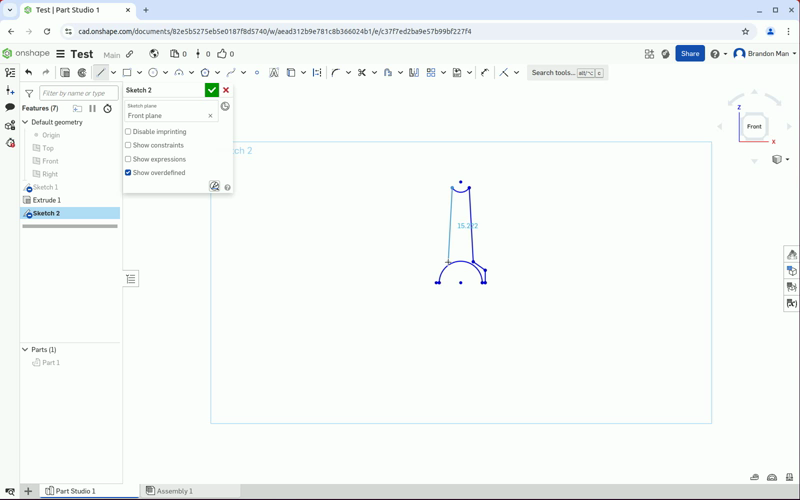
key_down(shift)
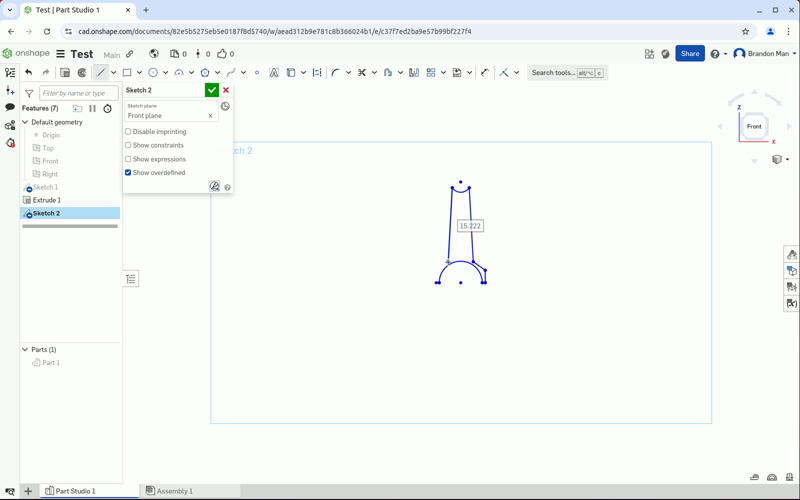
mouse_move(478, 261)
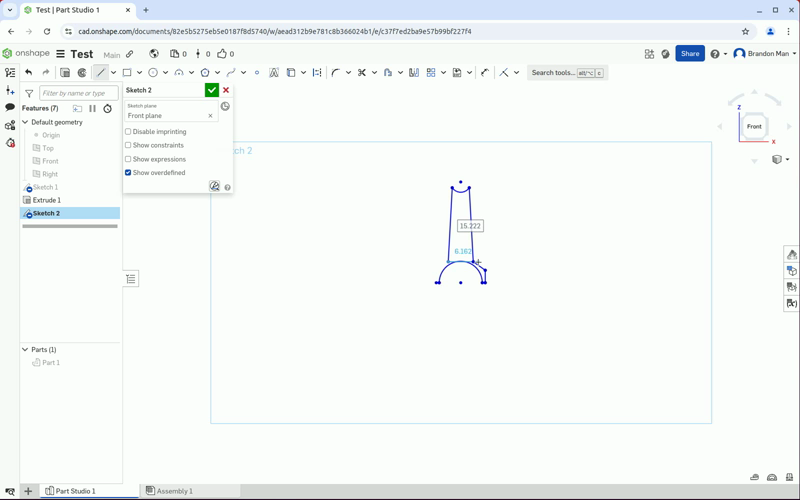
mouse_move(436, 270)
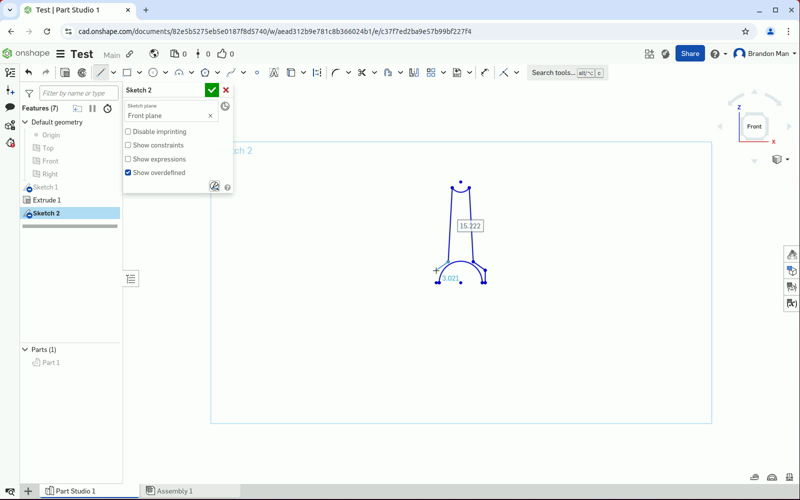
click(436, 270)
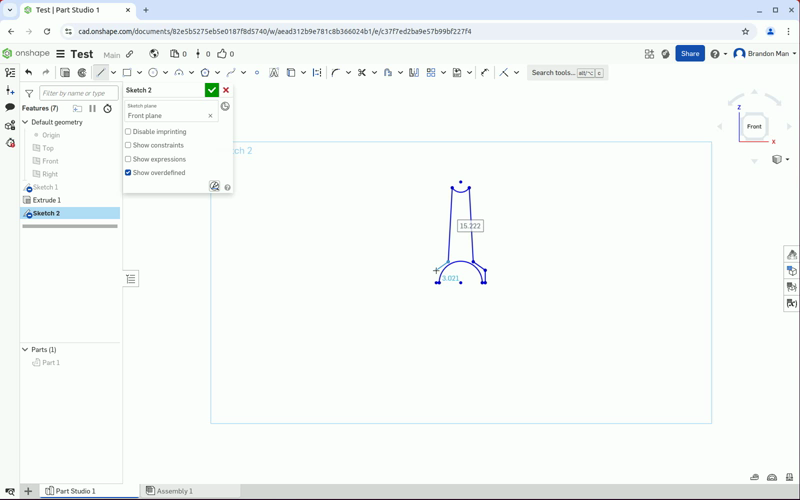
key_up(shift)
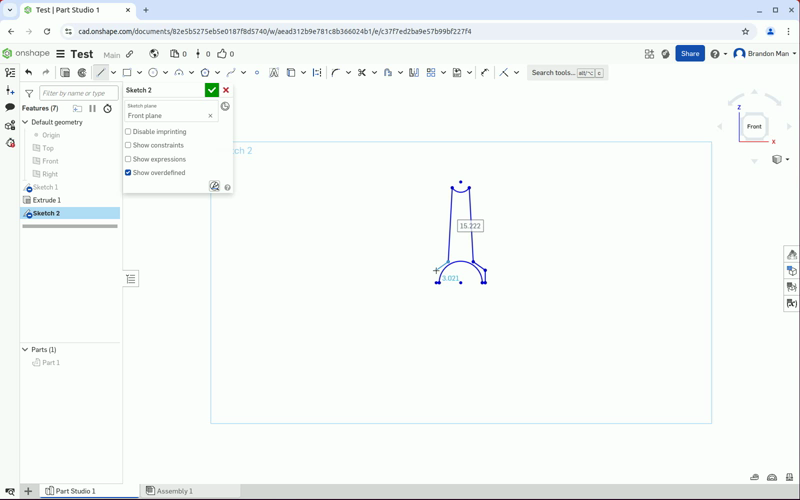
mouse_move(466, 270)
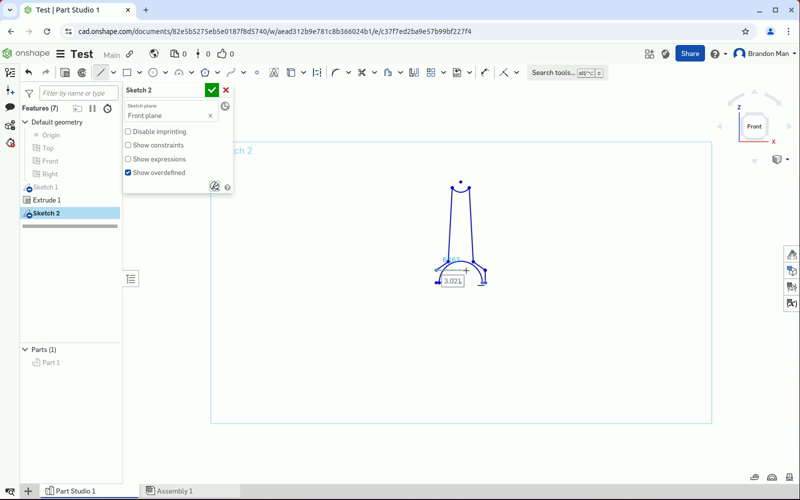
key_down(shift)
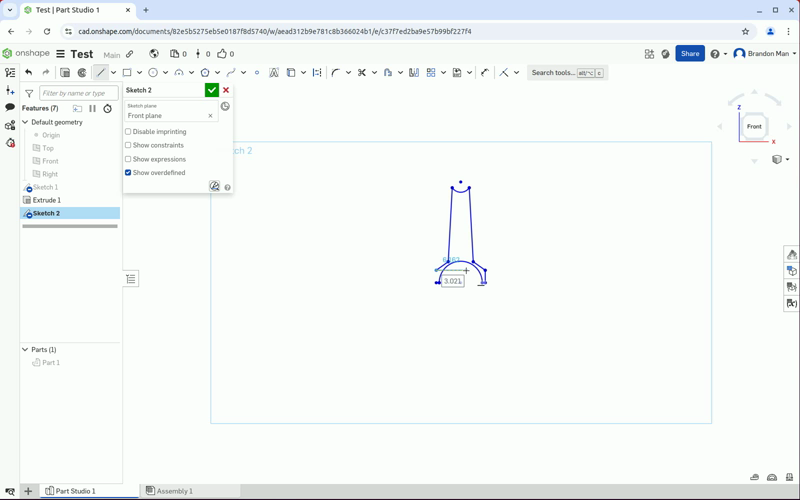
mouse_move(436, 282)
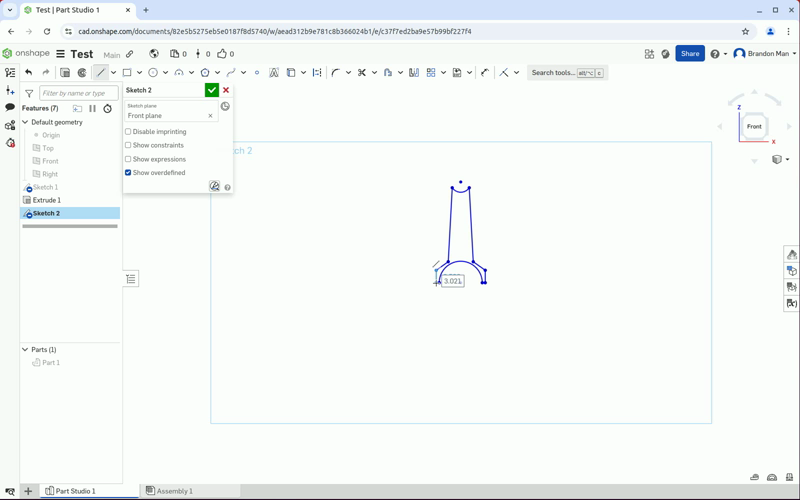
scroll(6)
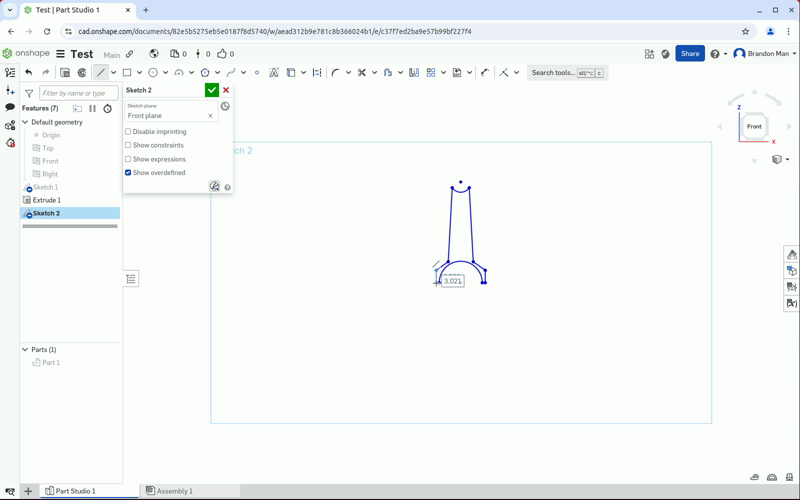
scroll(6)
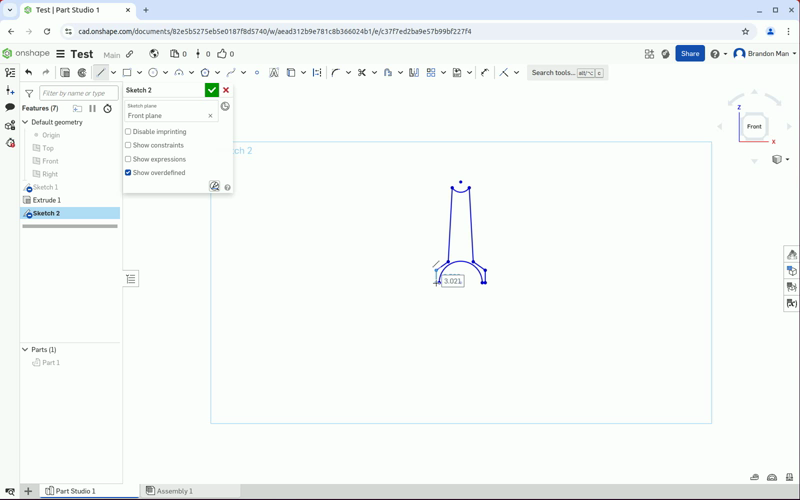
scroll(6)
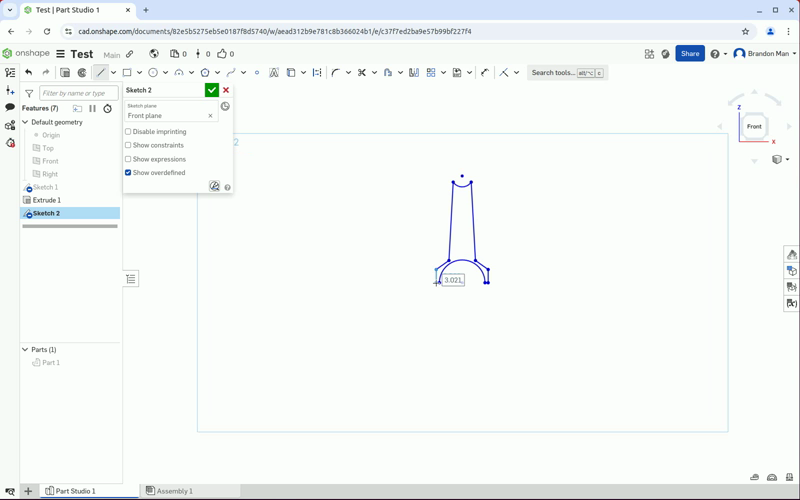
scroll(6)
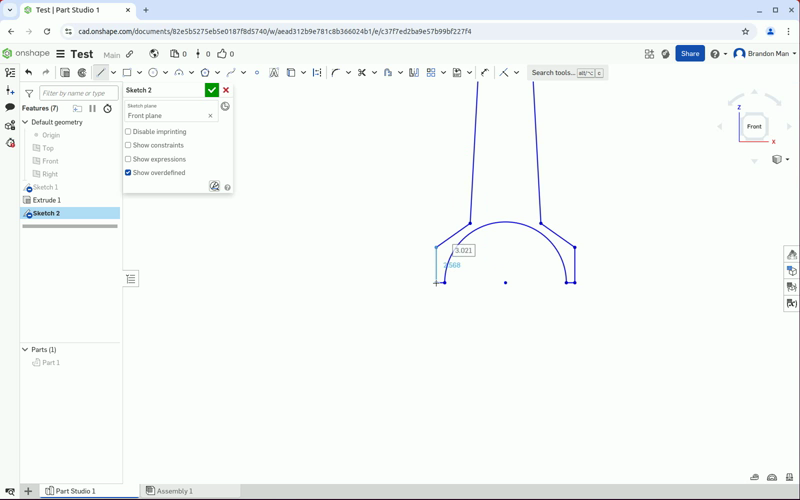
scroll(6)
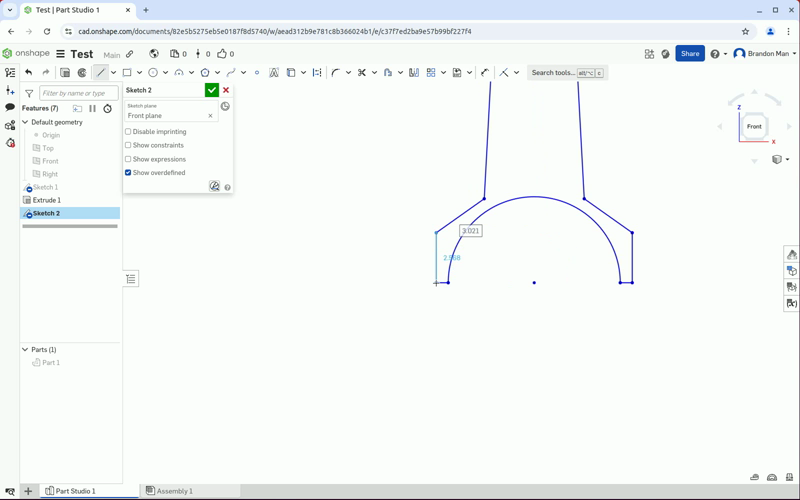
scroll(6)
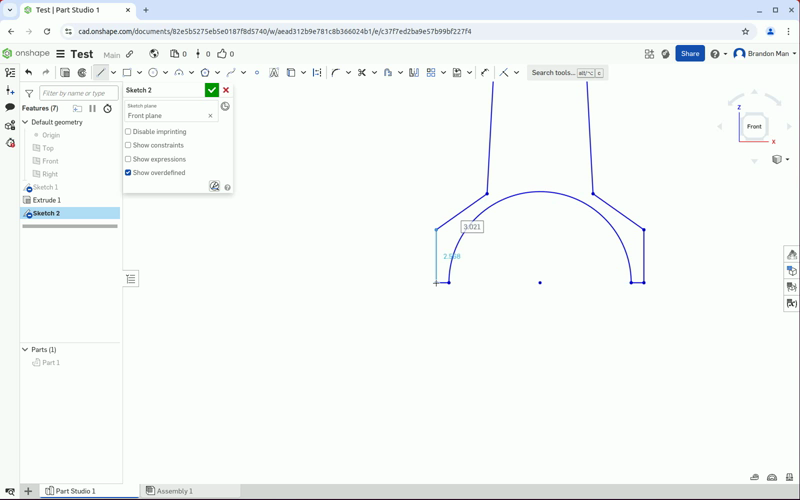
scroll(6)
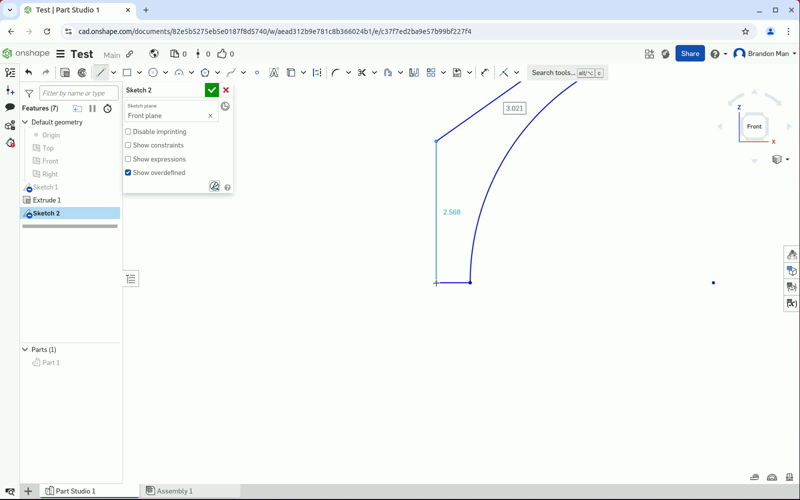
key_up(shift)
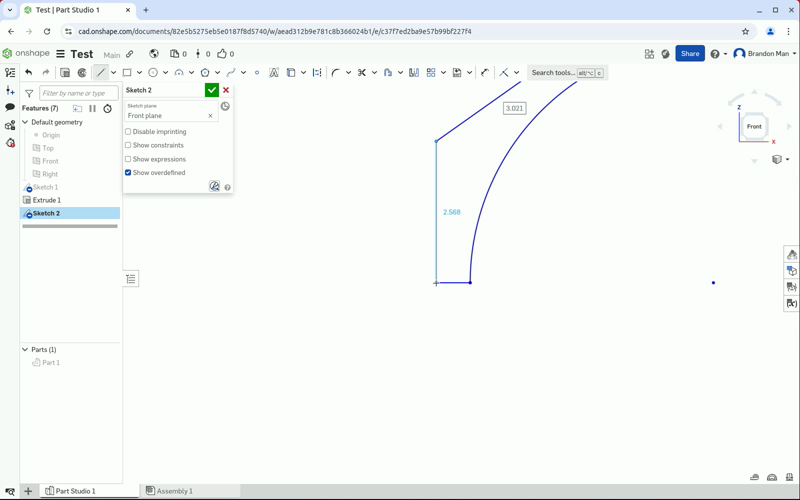
click(436, 282)
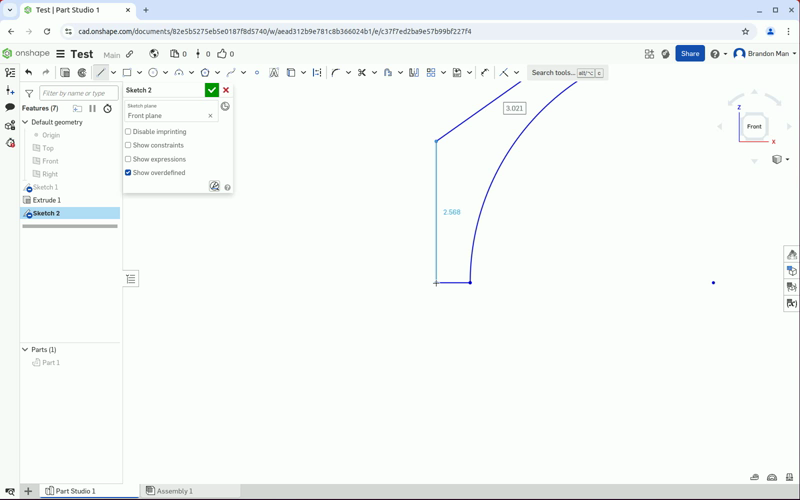
scroll(-6)
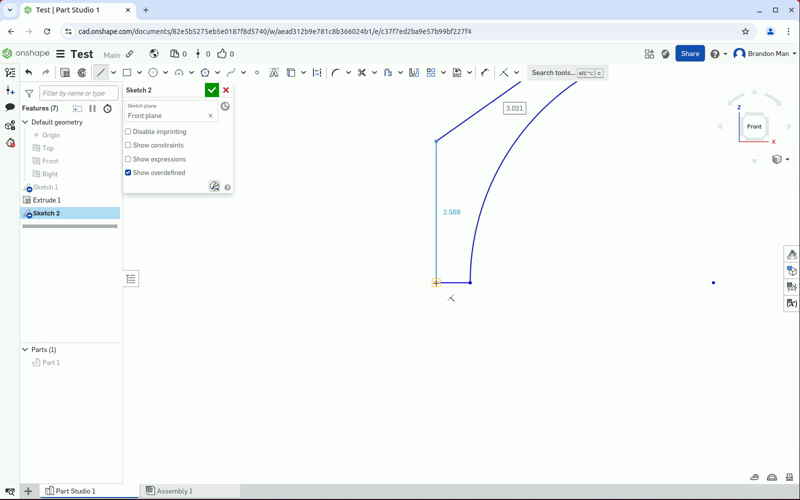
scroll(-6)
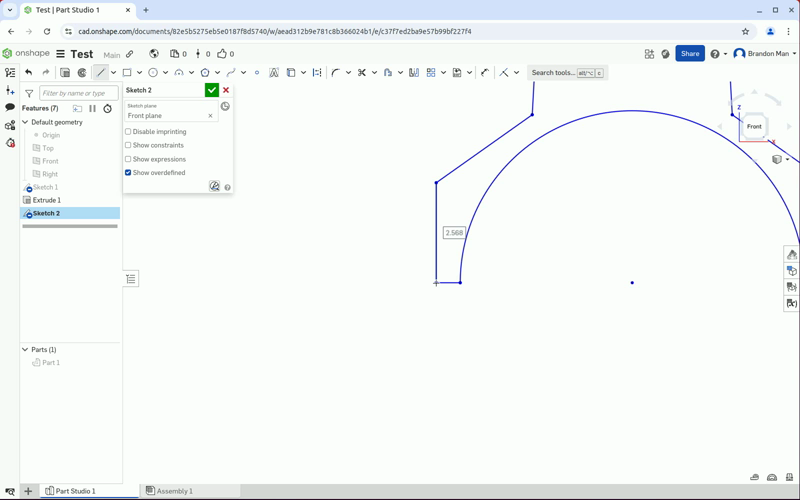
scroll(-6)
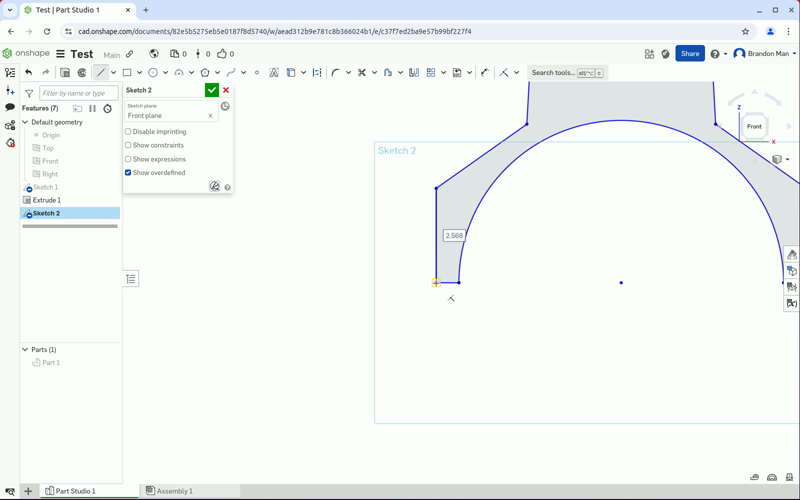
scroll(-6)
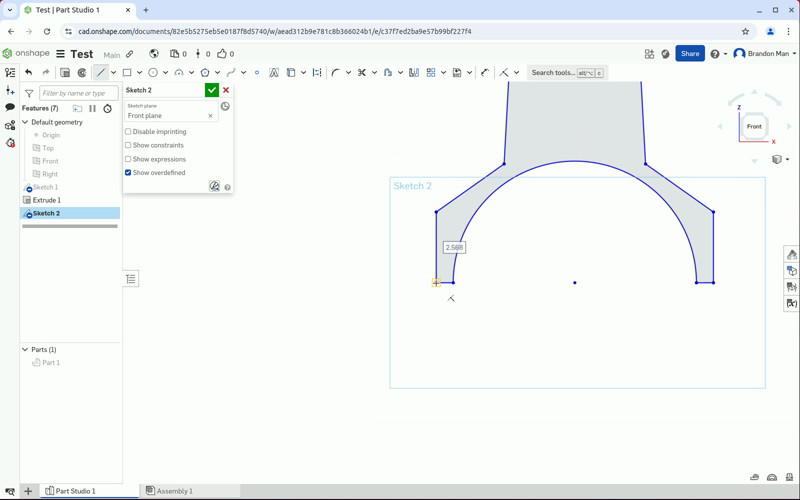
scroll(-6)
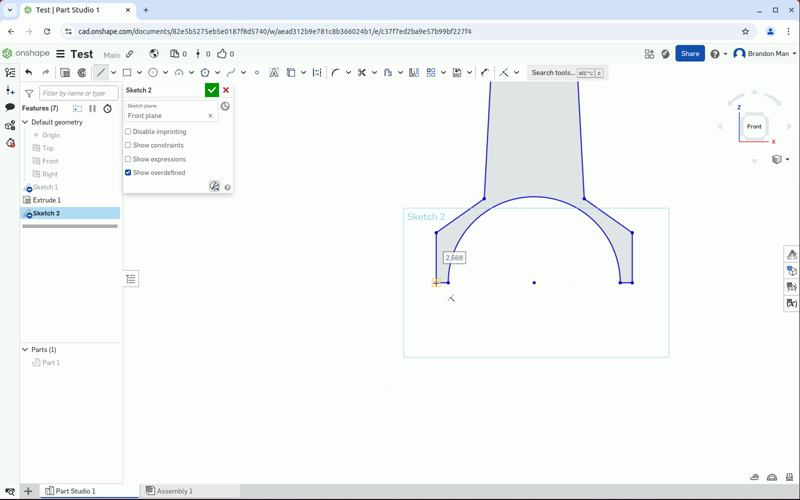
scroll(-6)
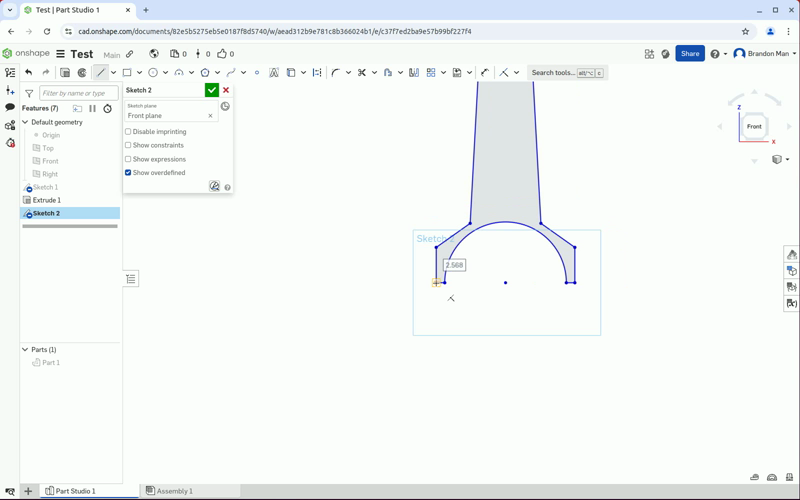
scroll(-6)
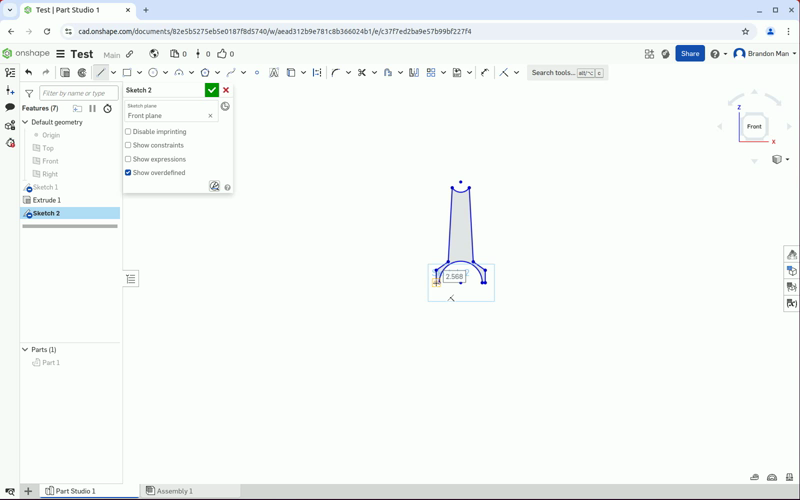
key(esc)
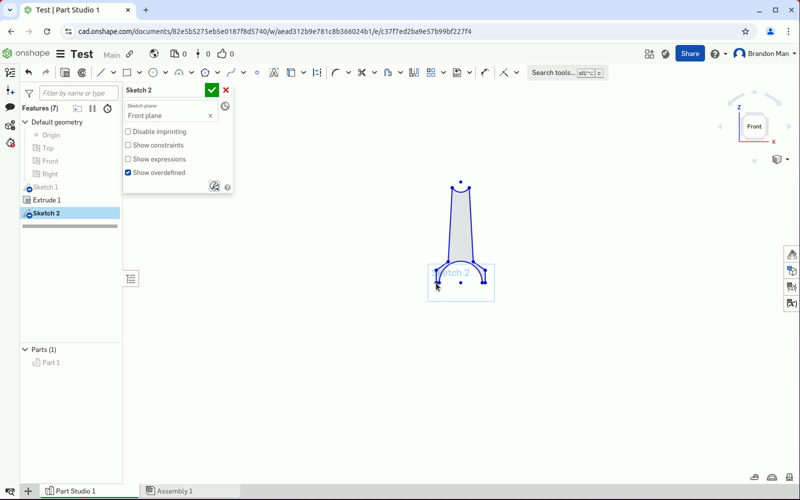
mouse_move(452, 250)
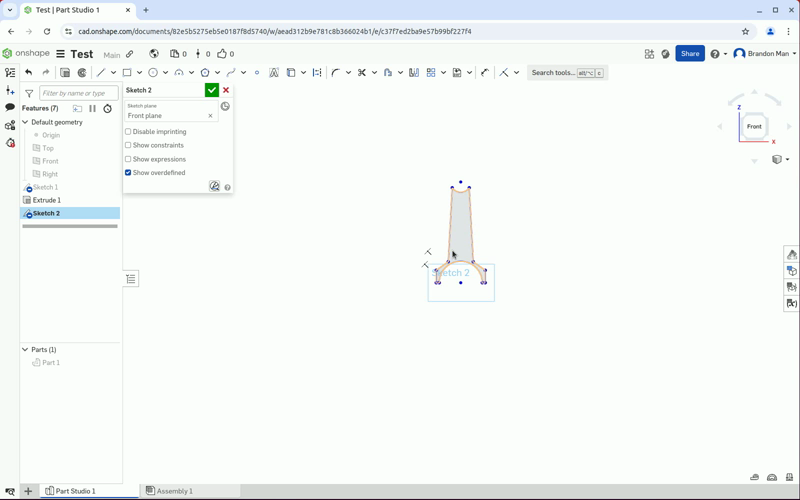
scroll(6)
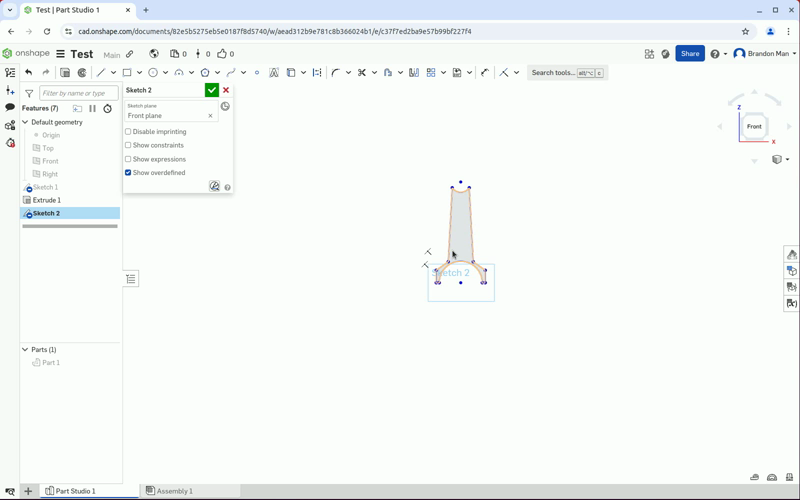
scroll(6)
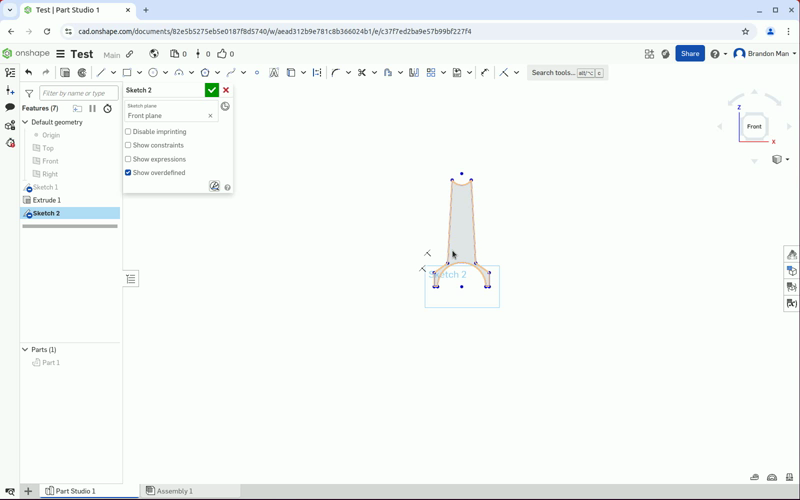
scroll(6)
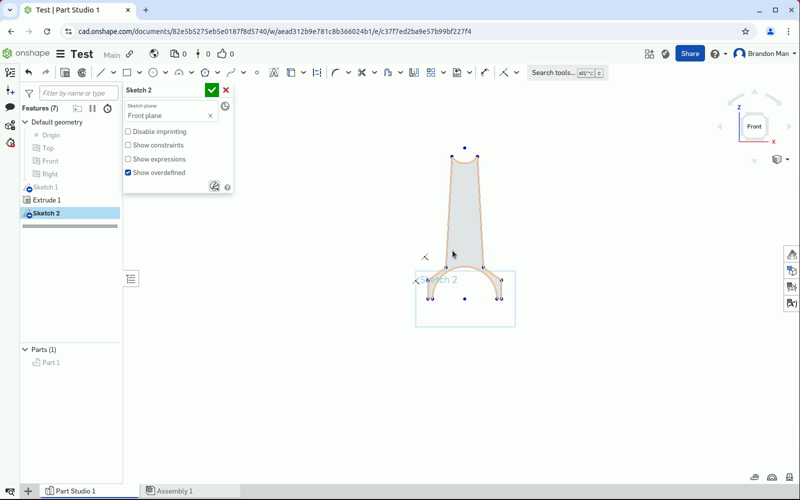
scroll(6)
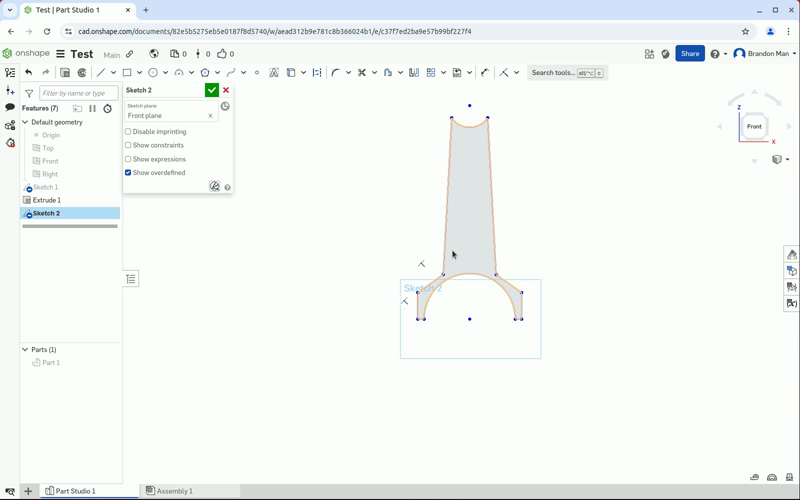
scroll(6)
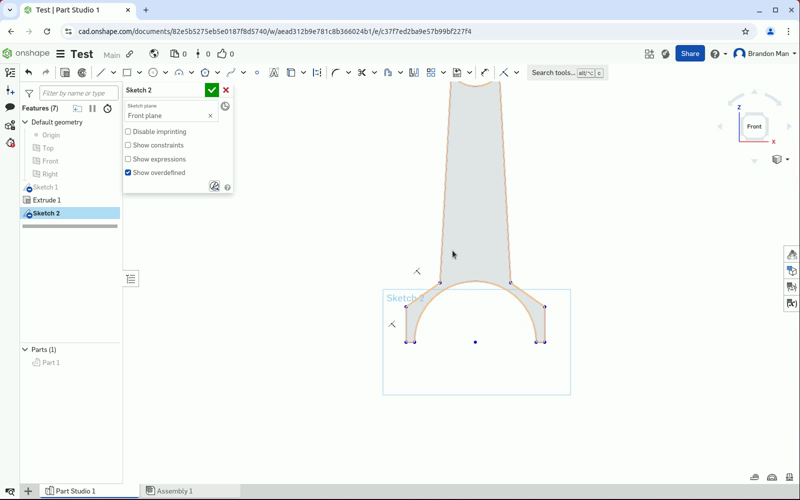
scroll(6)
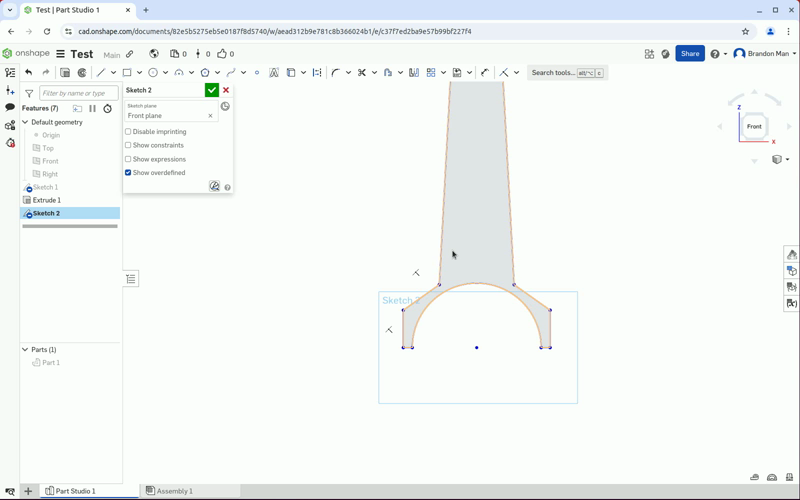
scroll(6)
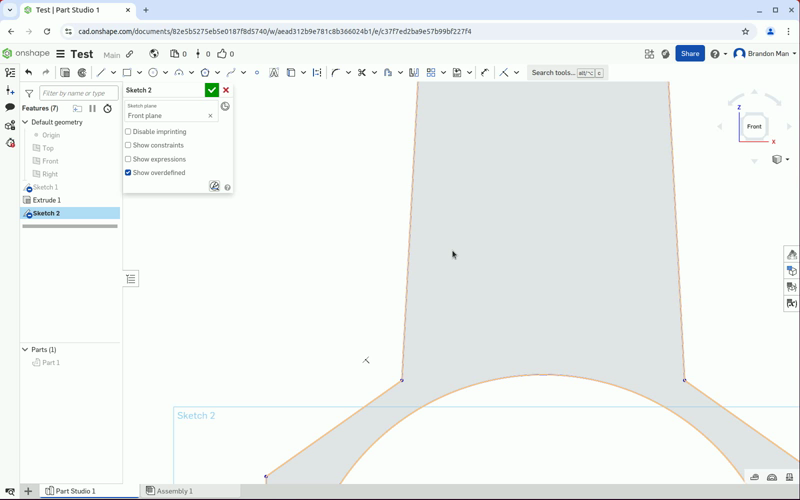
click(452, 250)
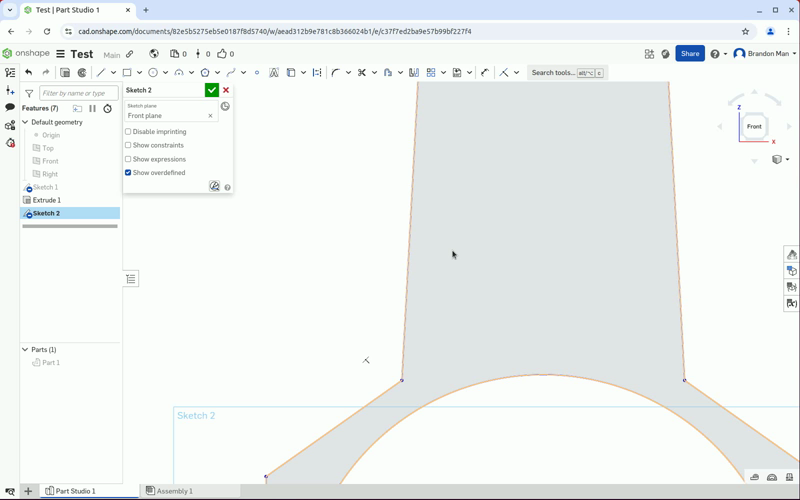
scroll(-6)
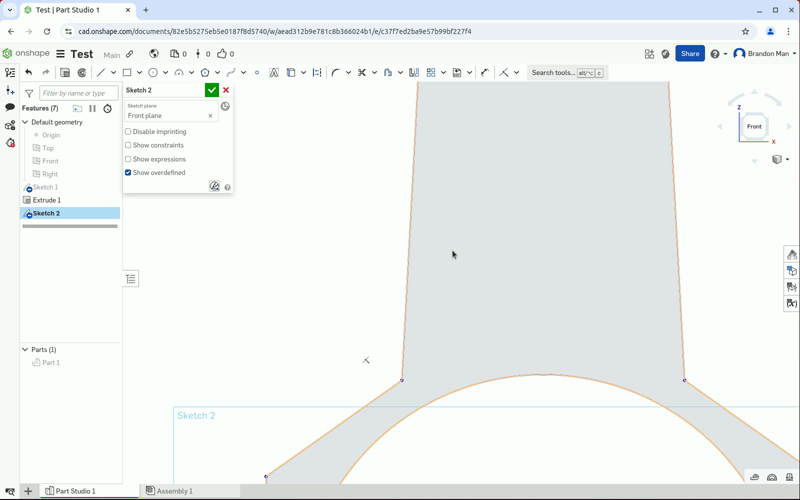
scroll(-6)
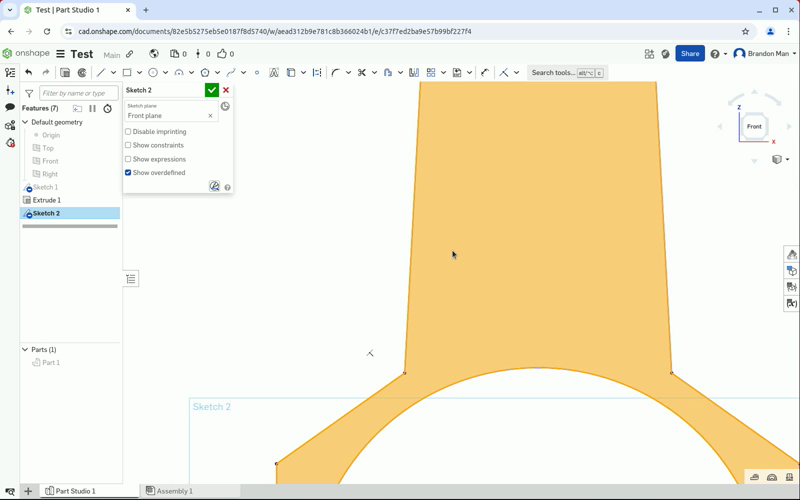
scroll(-6)
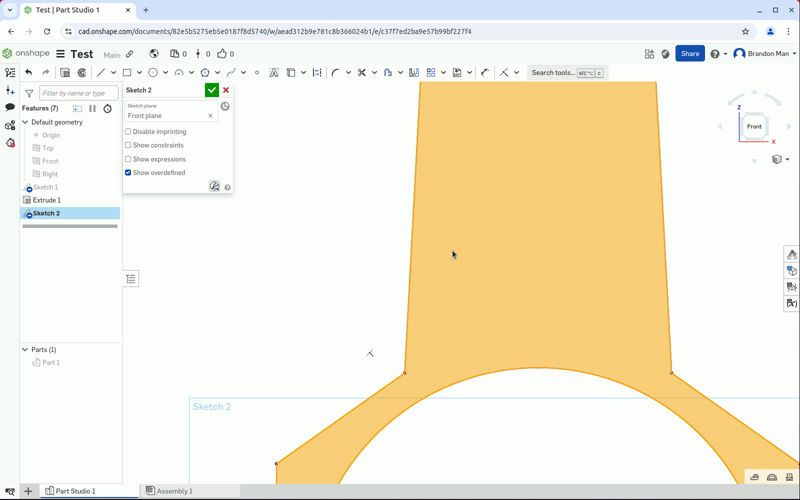
scroll(-6)
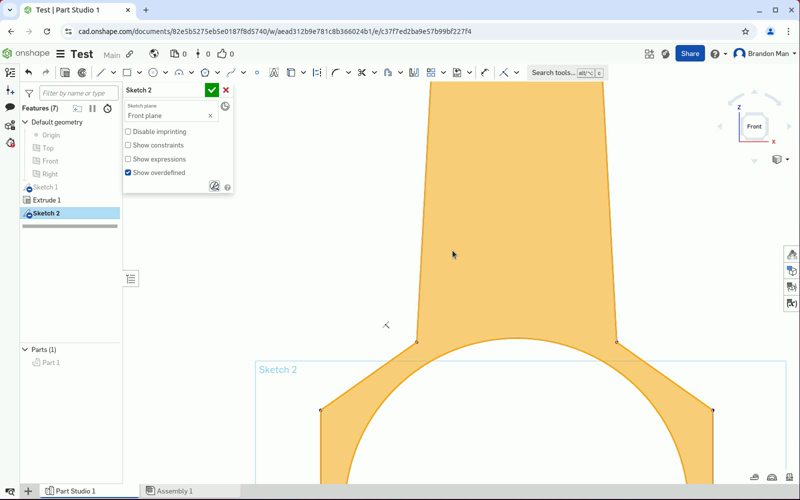
scroll(-6)
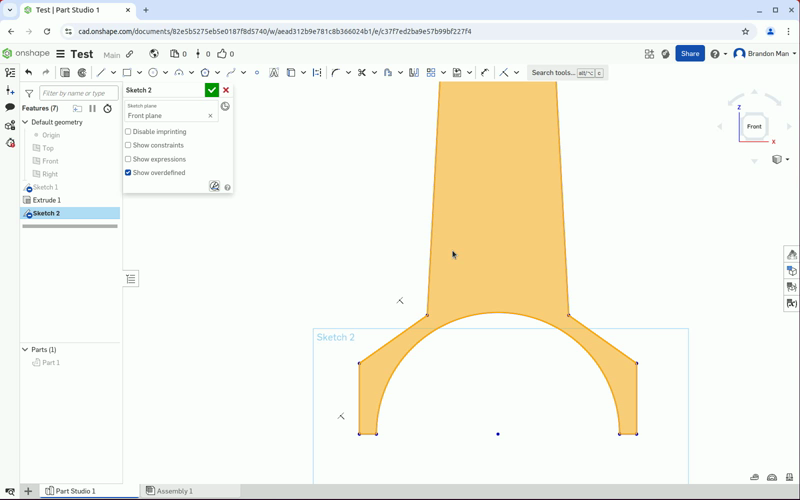
scroll(-6)
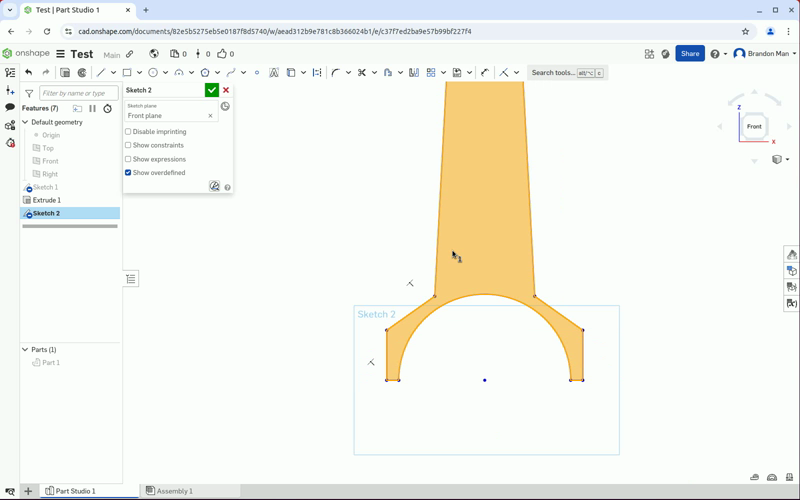
scroll(-6)
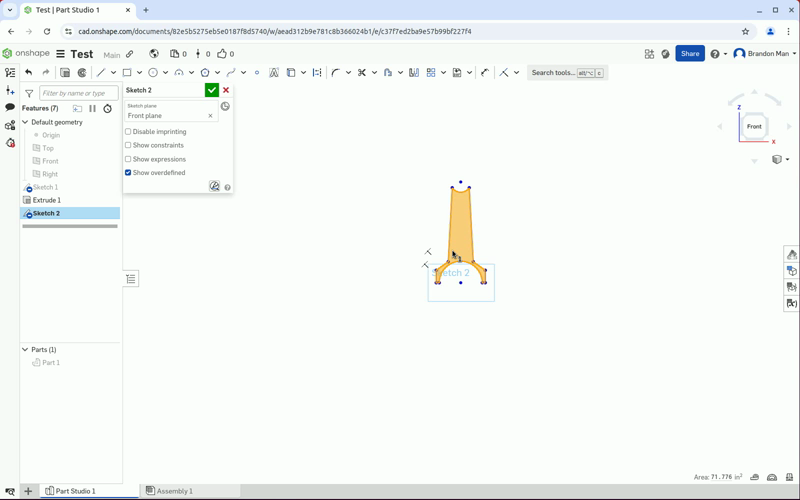
mouse_move(73, 352)
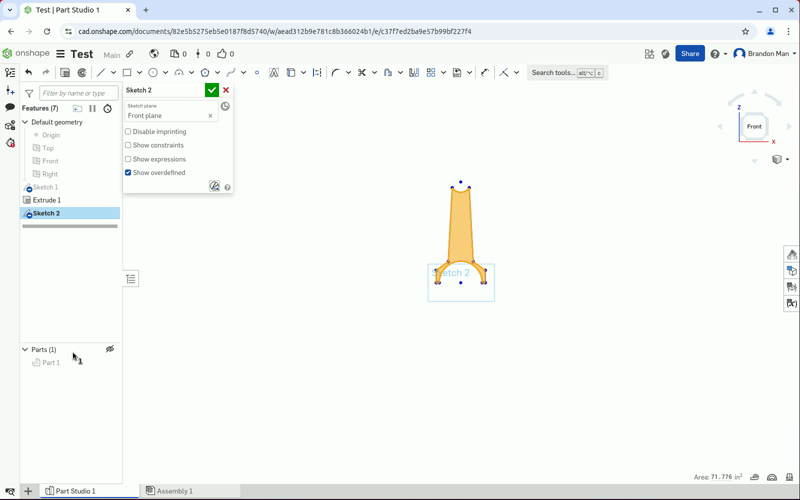
key(shift+y)
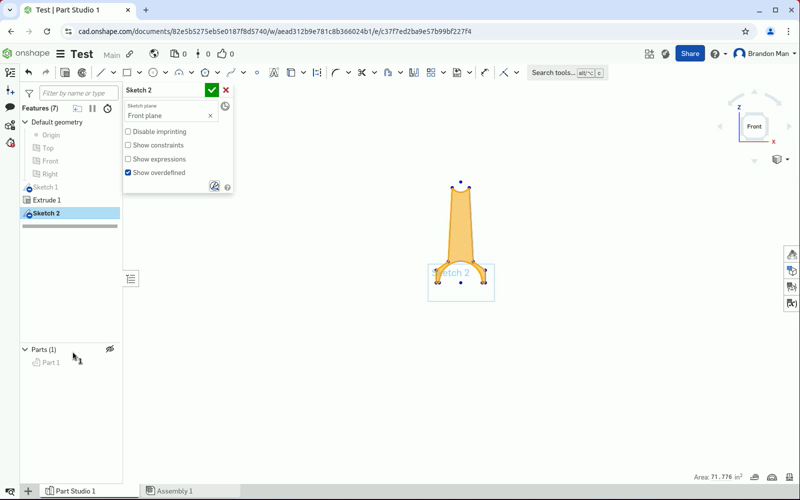
key(shift+e)
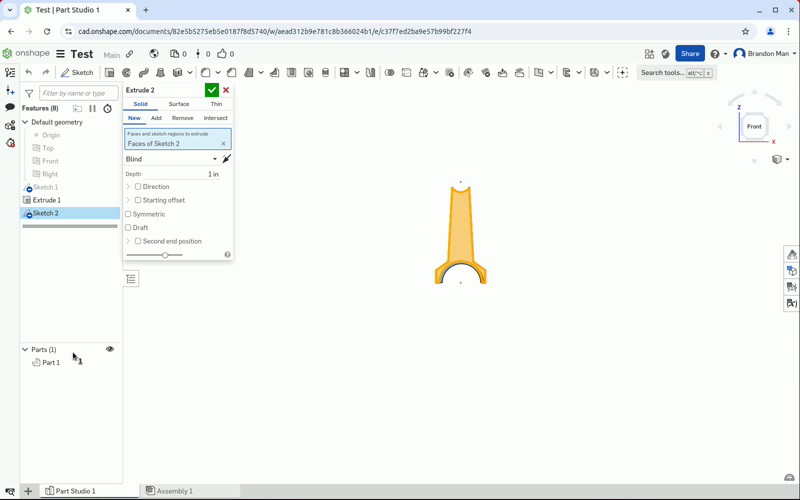
mouse_move(143, 106)
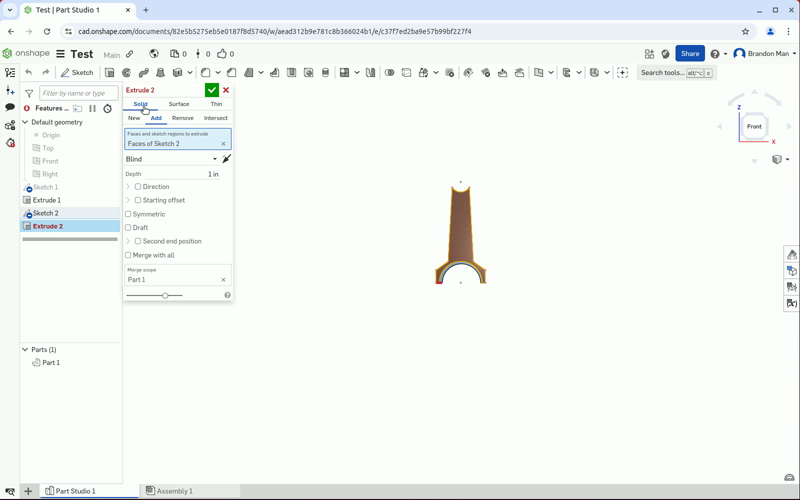
click(143, 106)
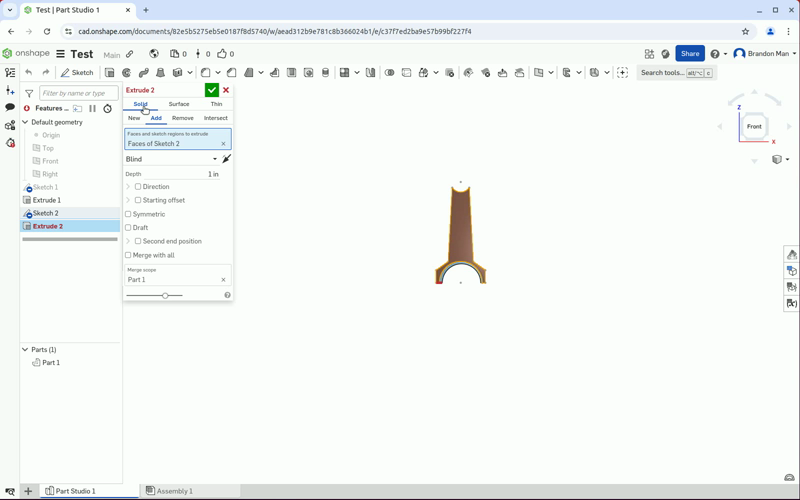
mouse_move(137, 120)
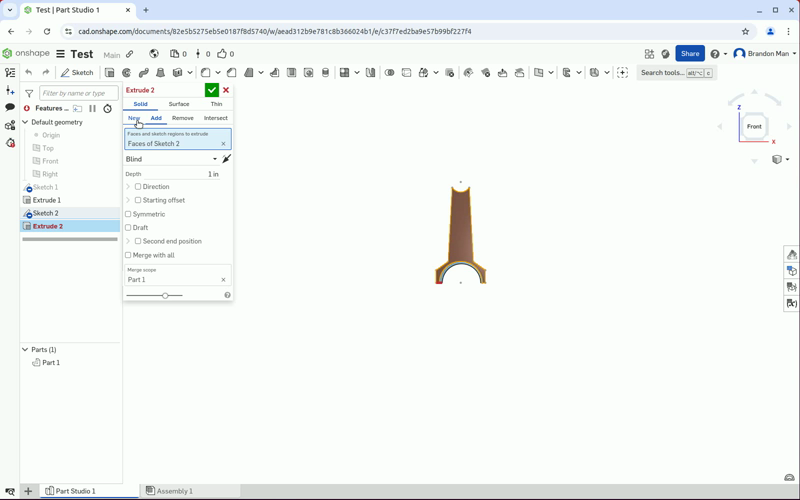
click(137, 120)
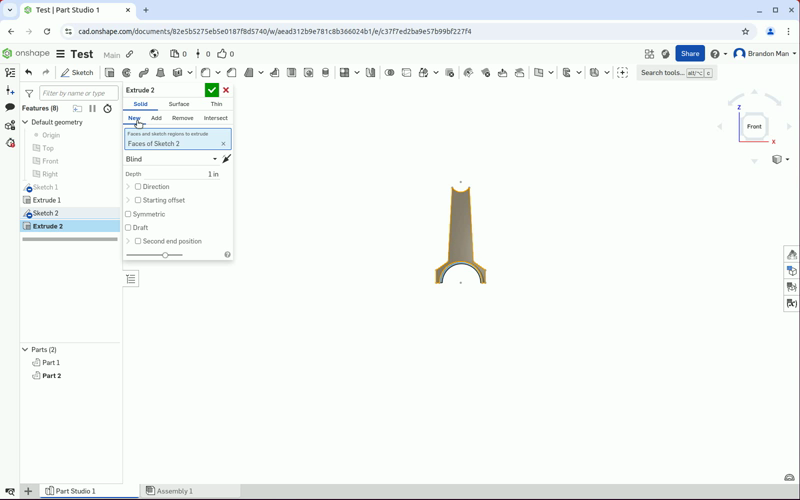
key(tab, 4)
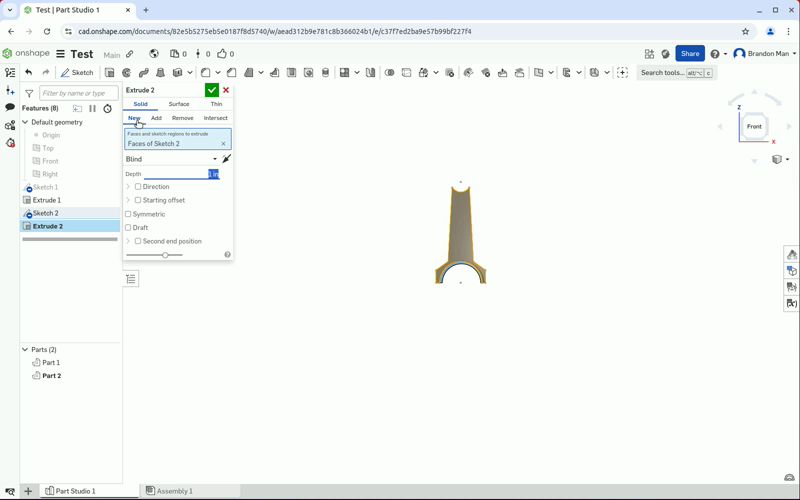
text(2.408)
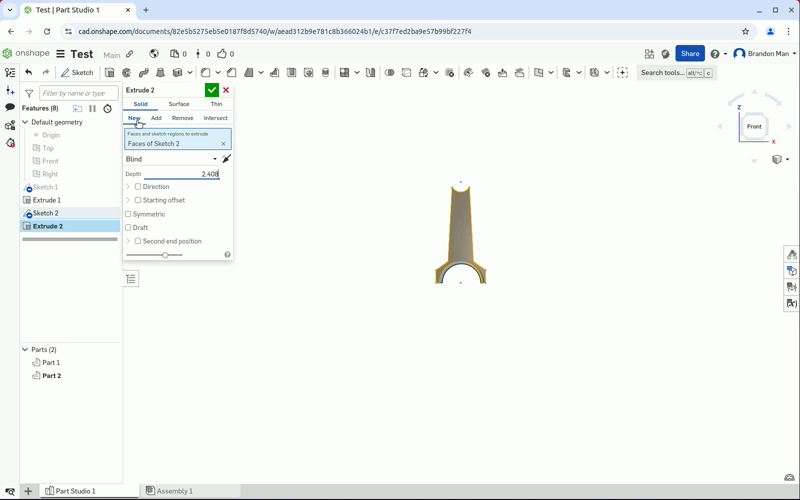
key(tab, 3)
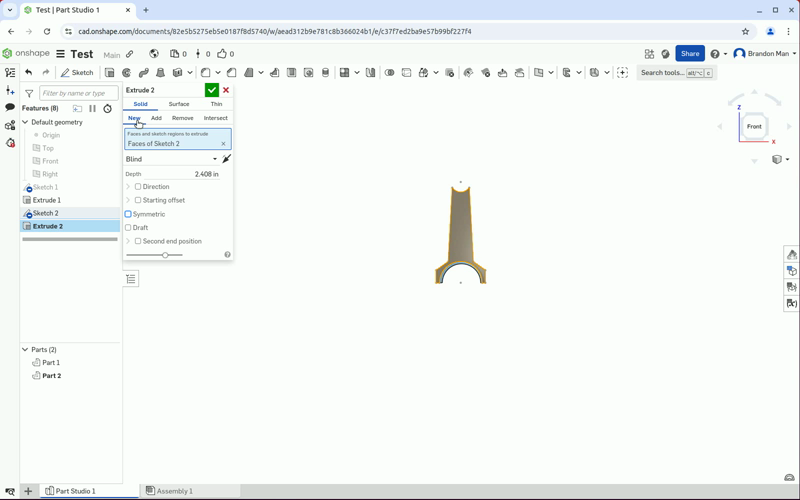
key(space)
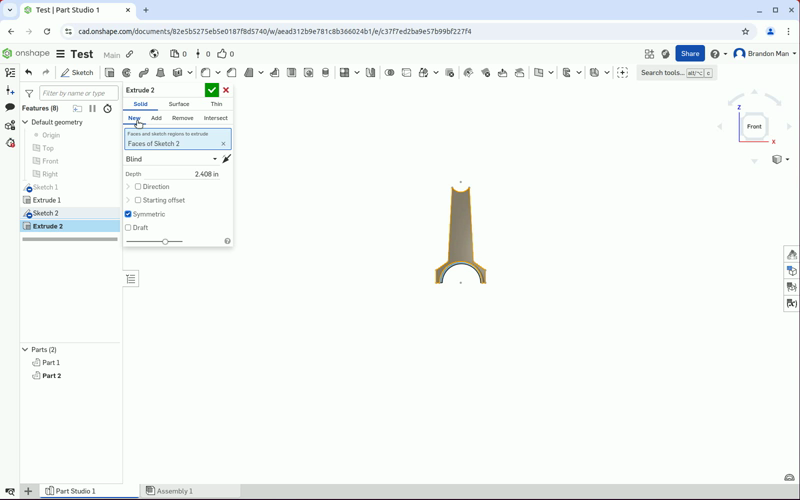
key(enter)
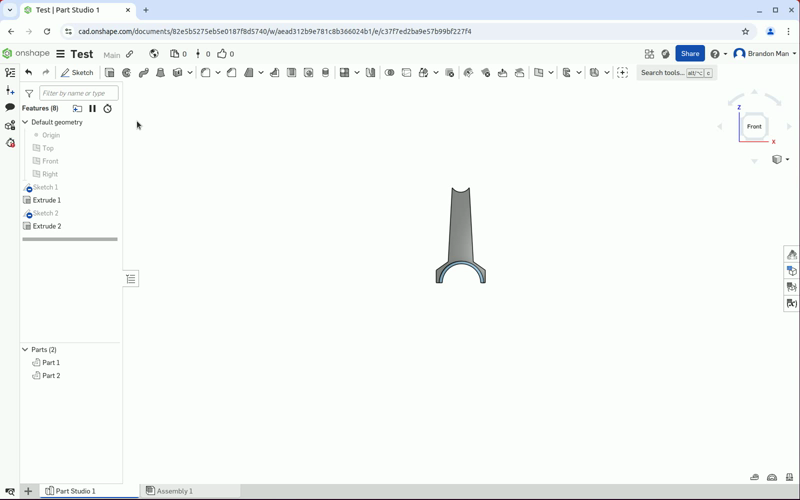
key(shift+h)
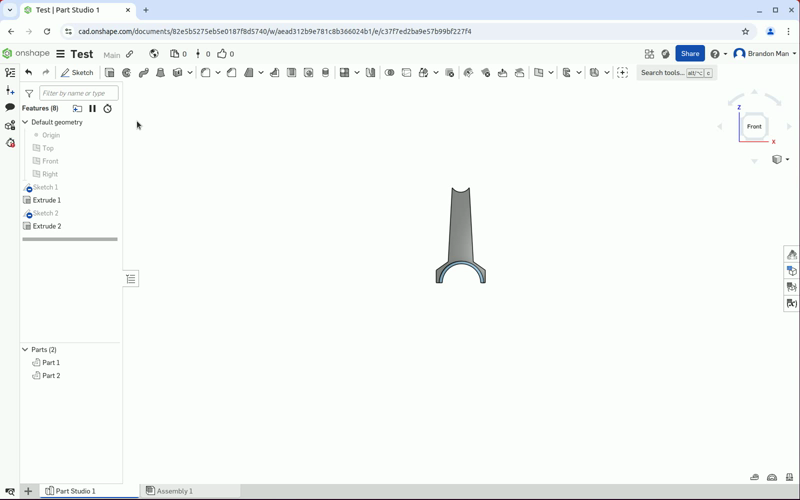
key(shift+h)
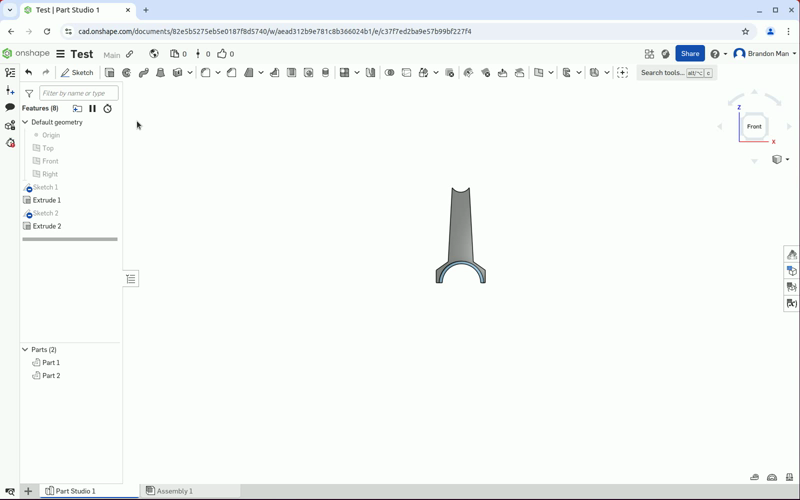
mouse_move(73, 189)
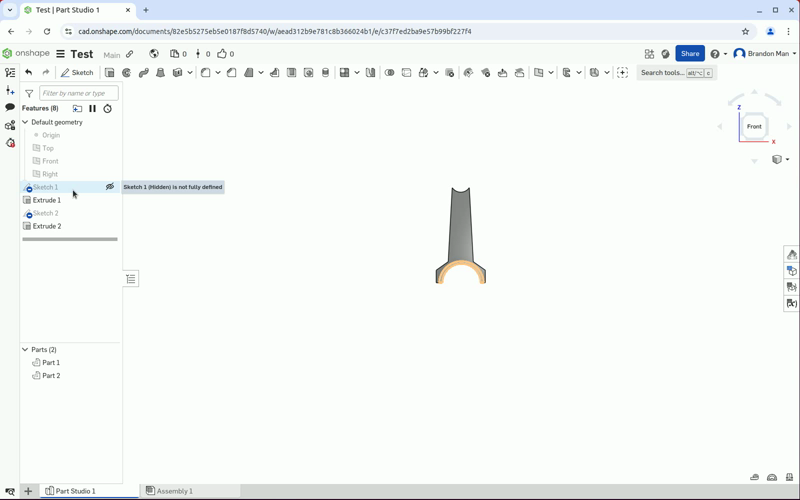
click(73, 189)
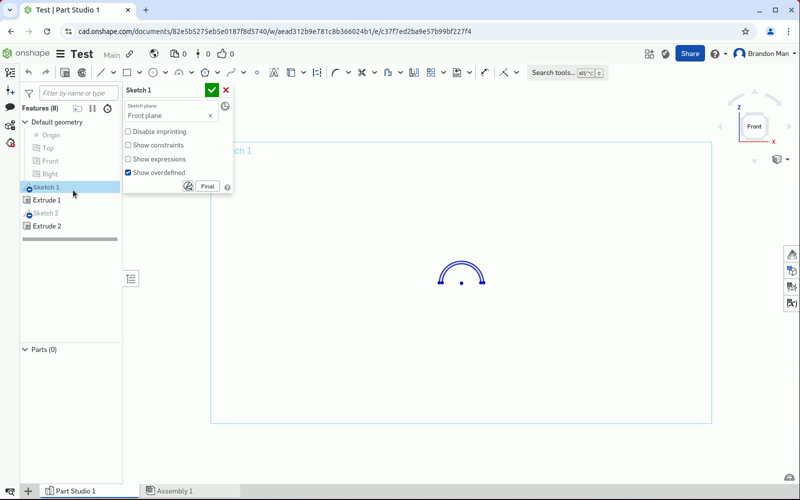
mouse_move(229, 92)
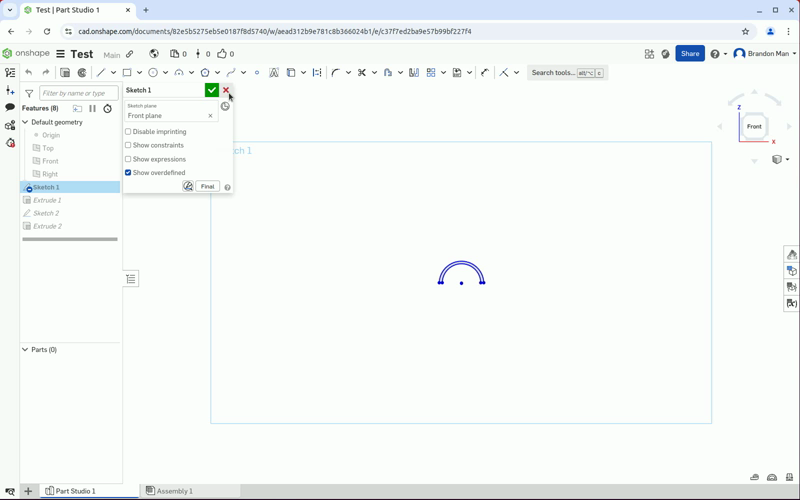
click(229, 92)
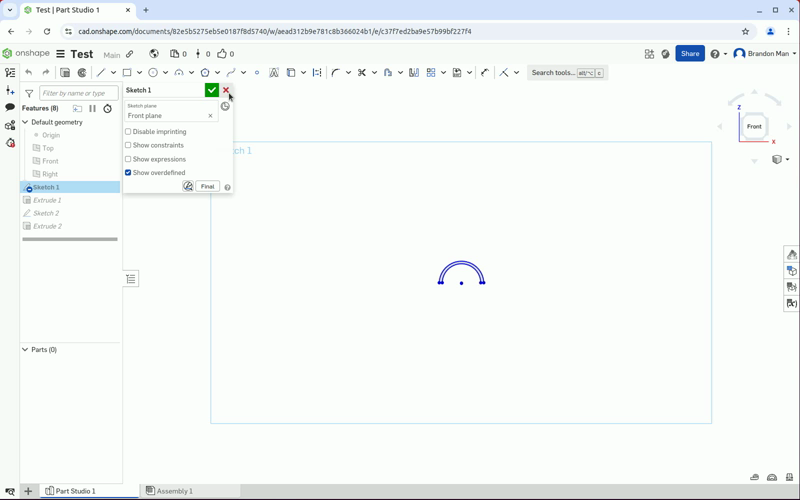
key(shift+s)
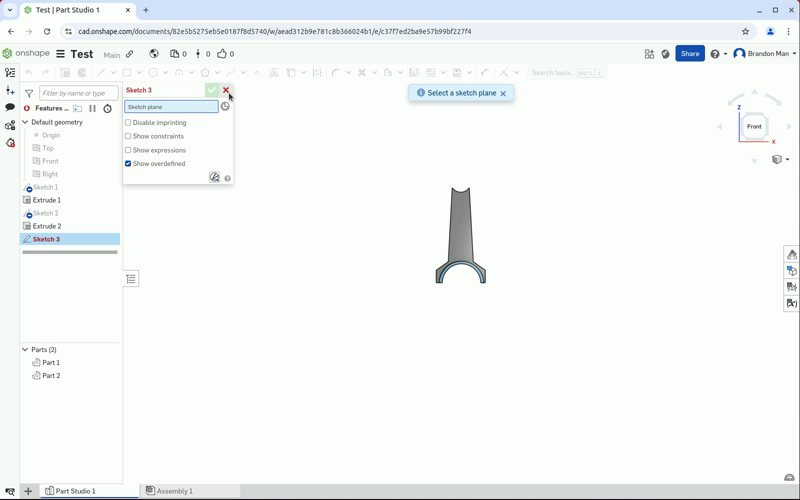
mouse_move(73, 163)
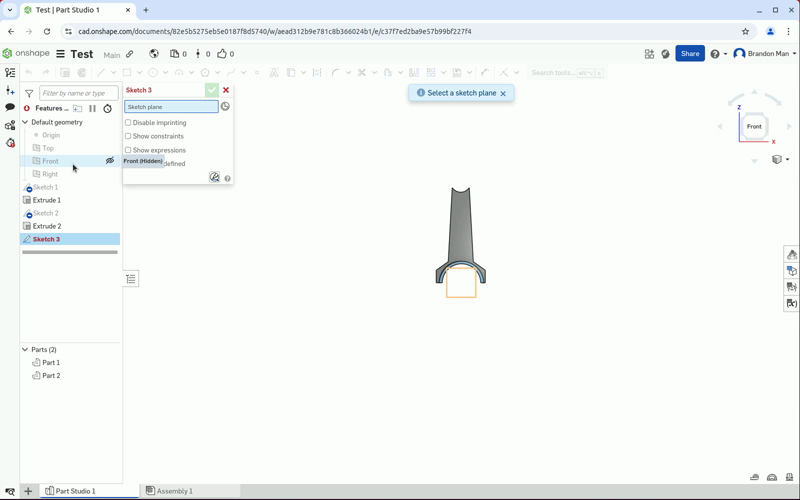
click(73, 163)
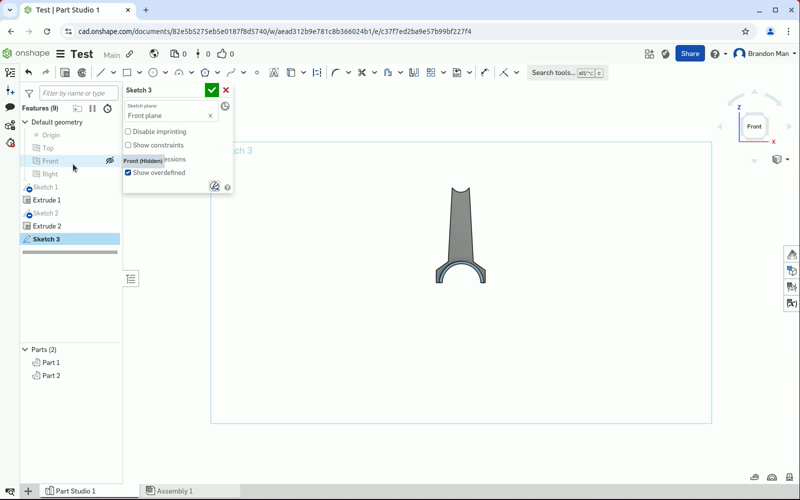
mouse_move(73, 352)
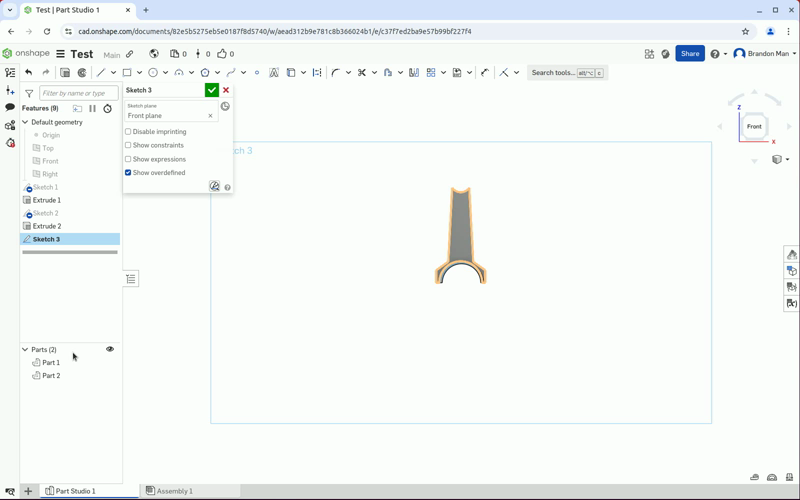
key(y)
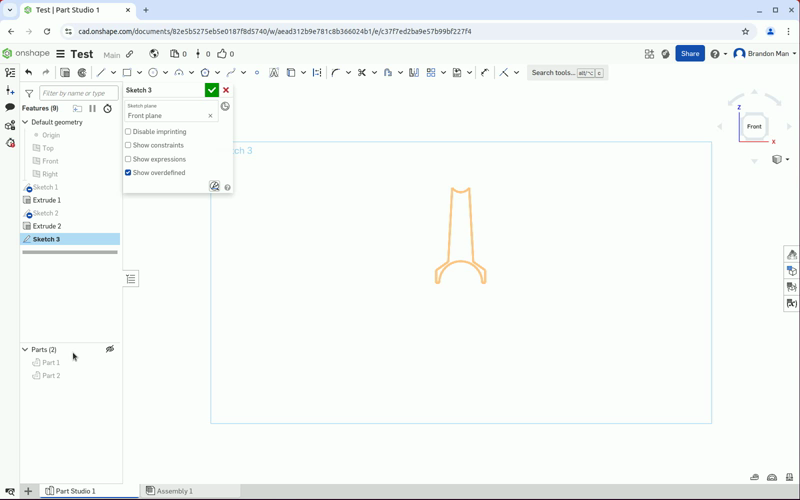
key(c)
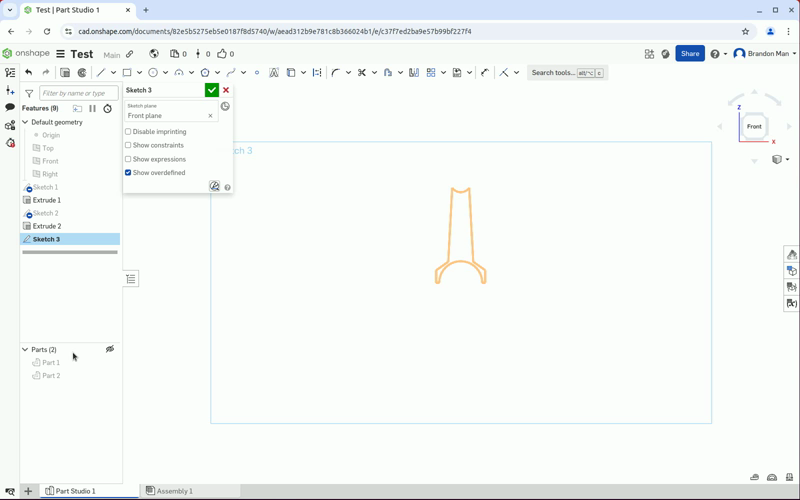
key_down(shift)
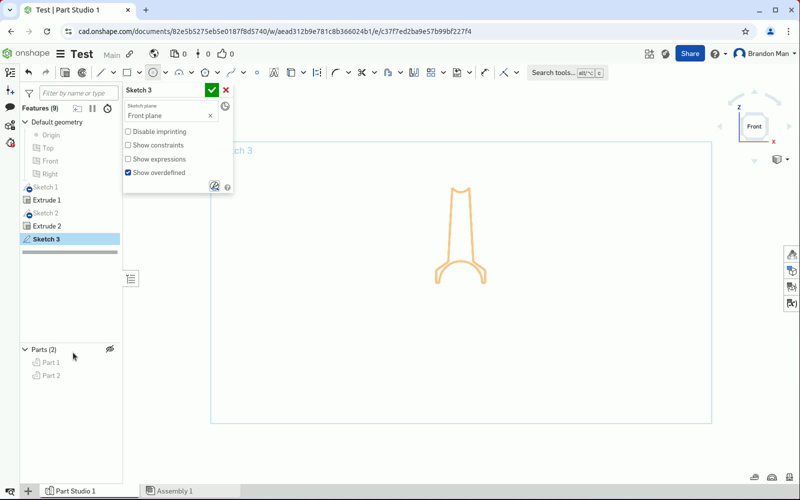
mouse_move(461, 180)
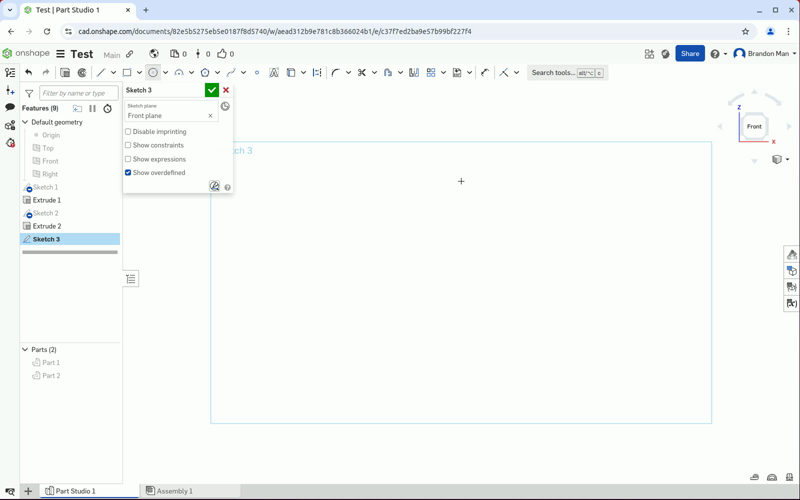
click(461, 180)
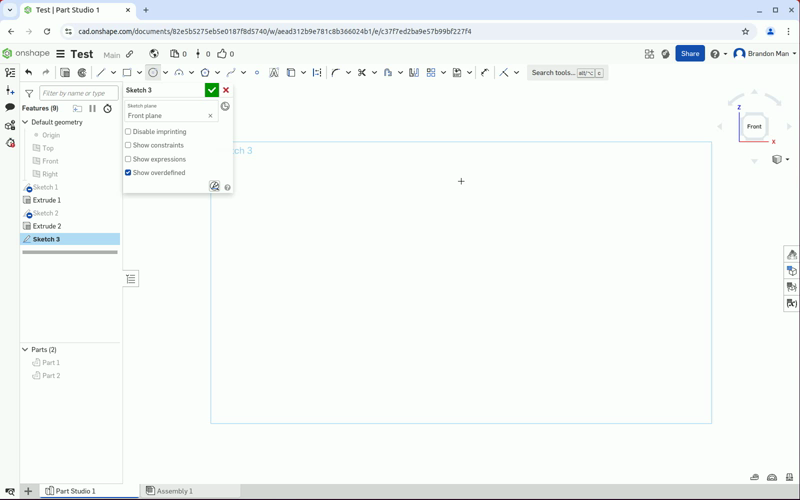
key_up(shift)
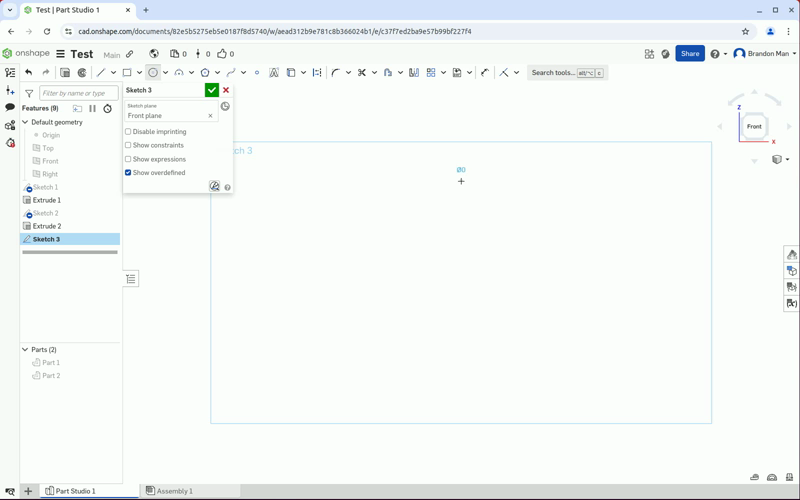
mouse_move(472, 180)
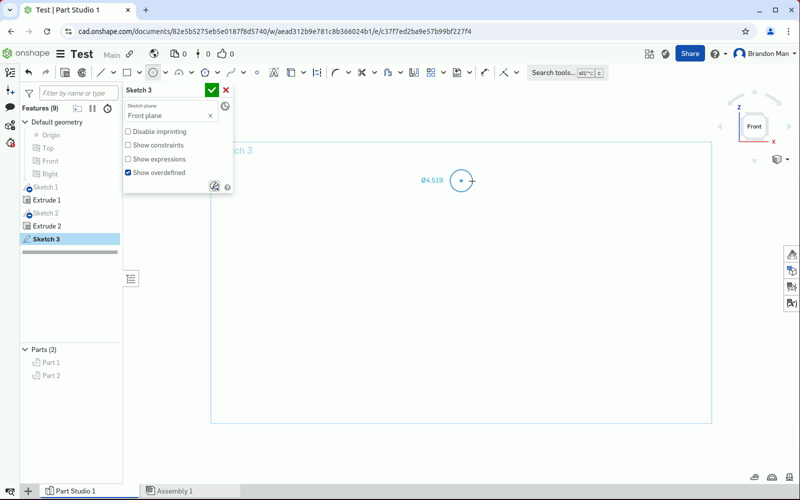
click(472, 180)
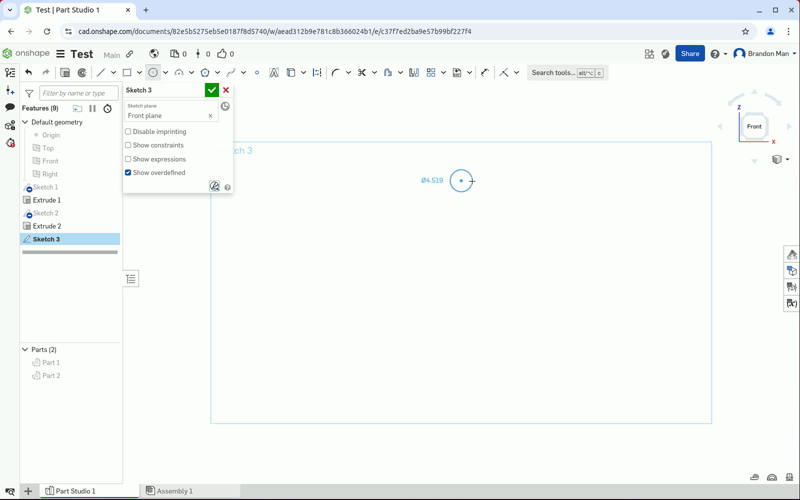
key(esc)
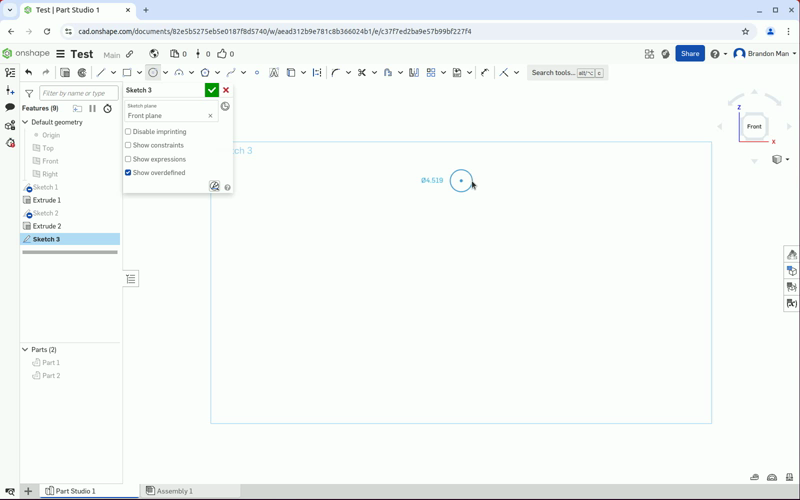
key(c)
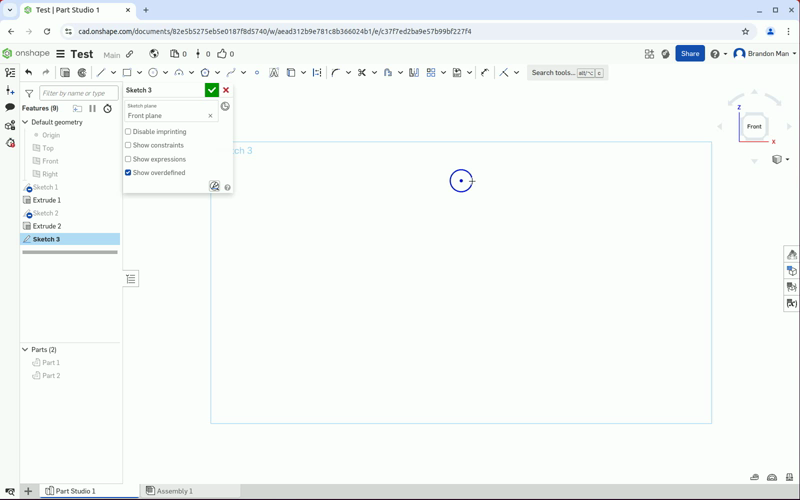
key_down(shift)
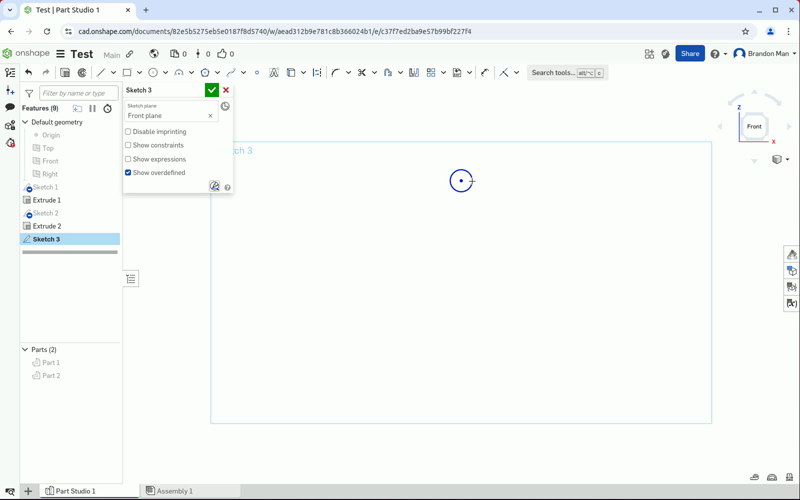
mouse_move(461, 180)
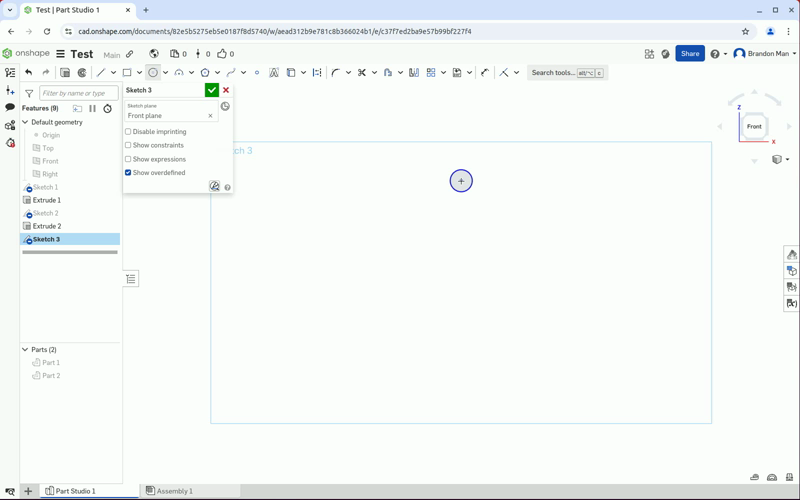
click(461, 180)
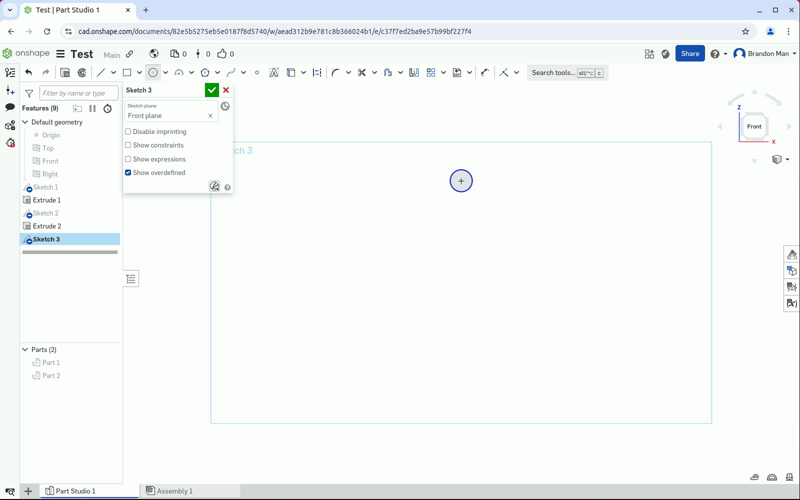
key_up(shift)
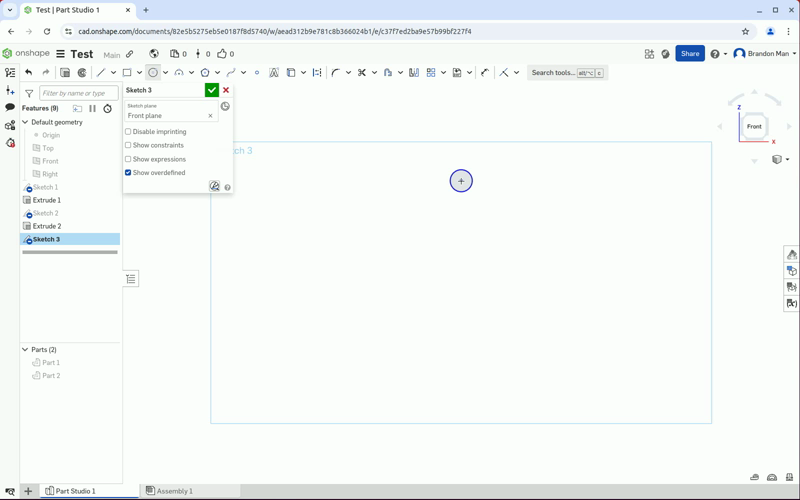
mouse_move(469, 180)
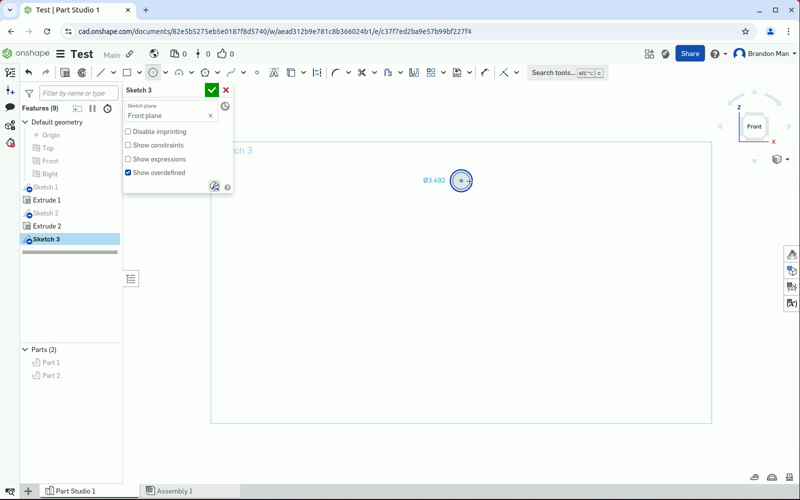
scroll(6)
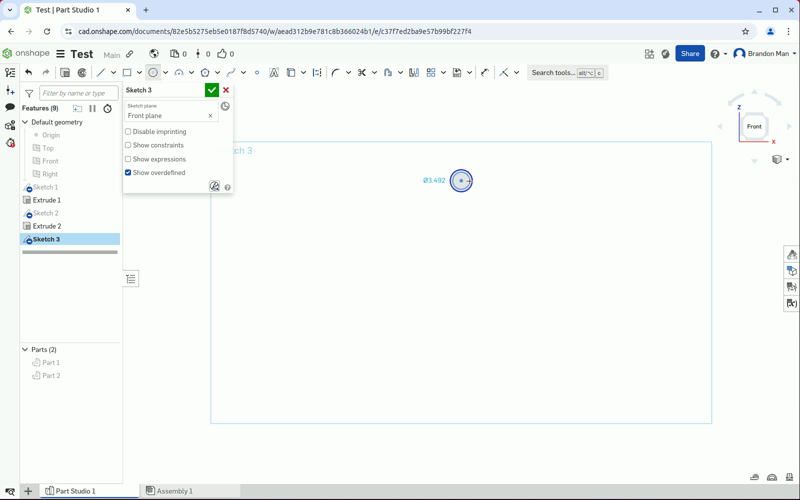
scroll(6)
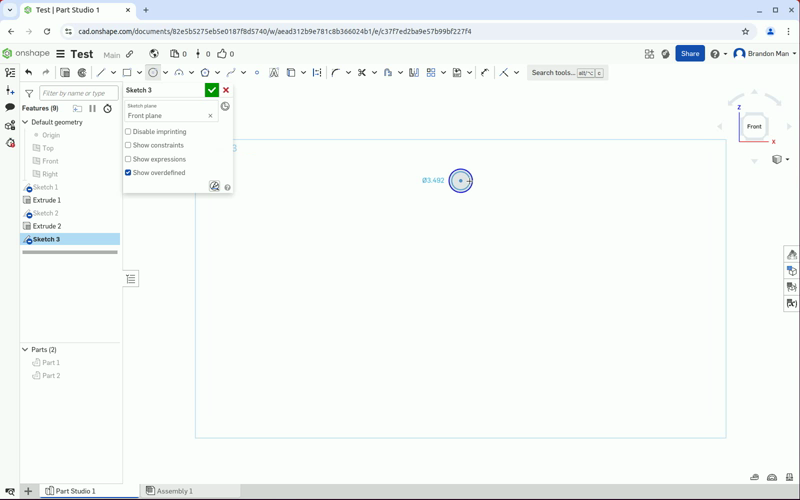
scroll(6)
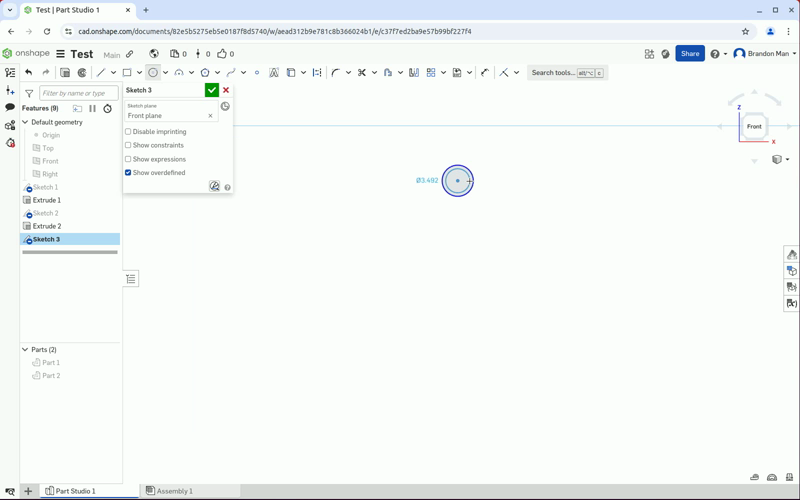
scroll(6)
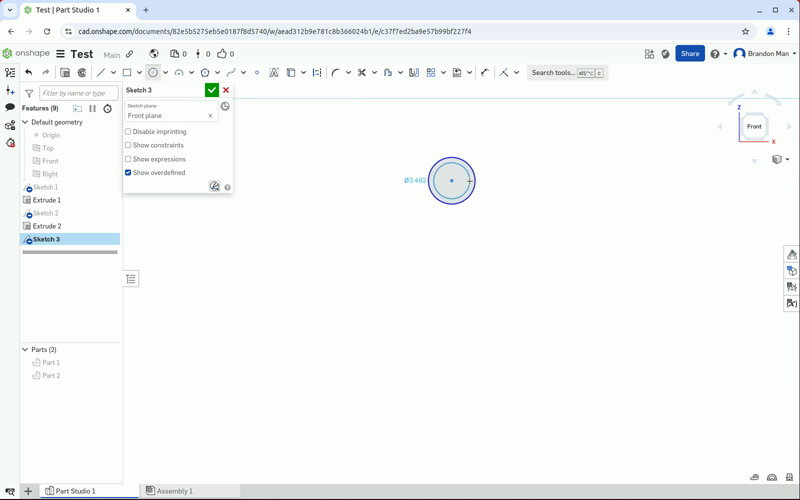
scroll(6)
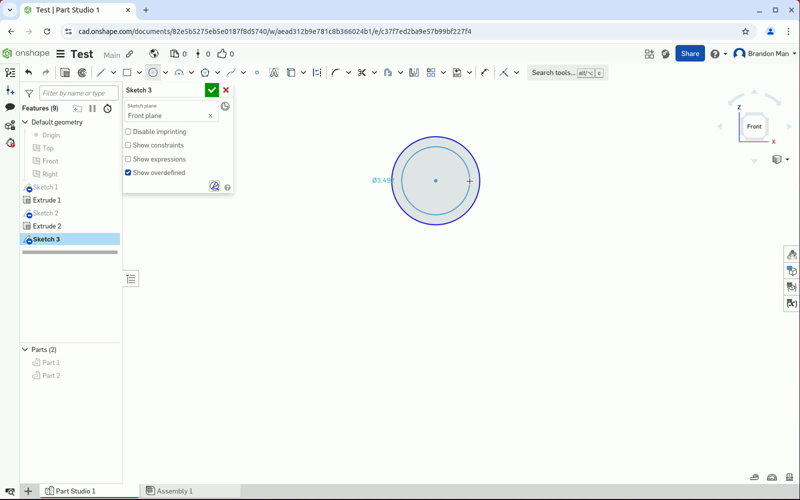
scroll(6)
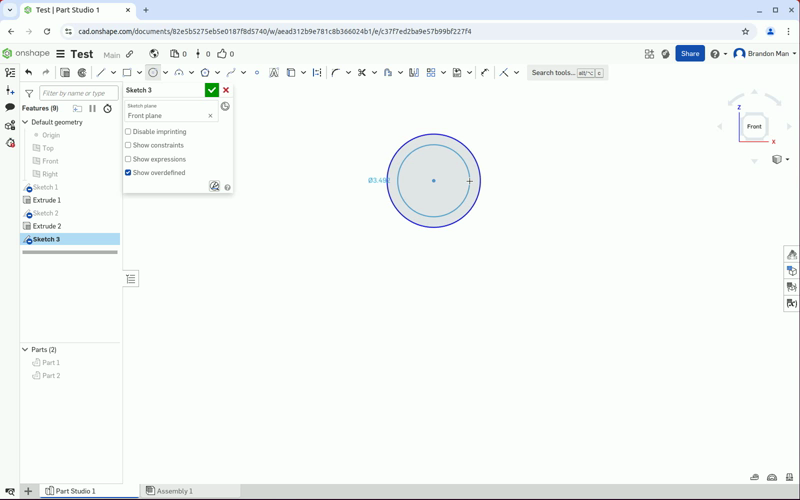
scroll(6)
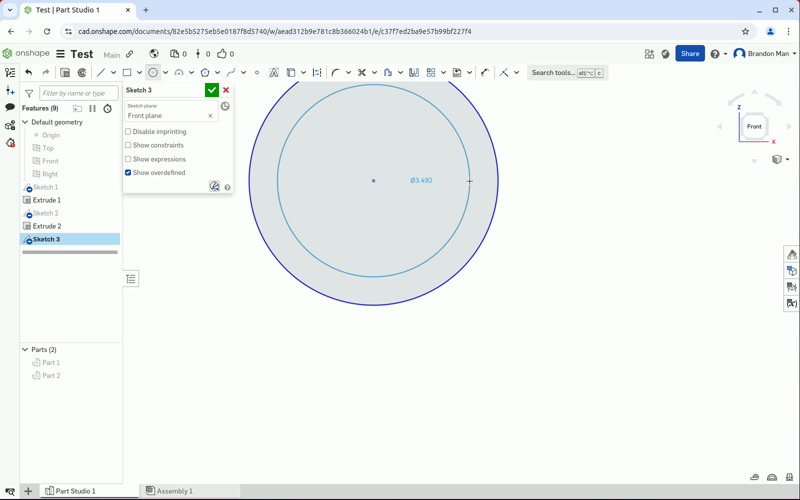
click(469, 180)
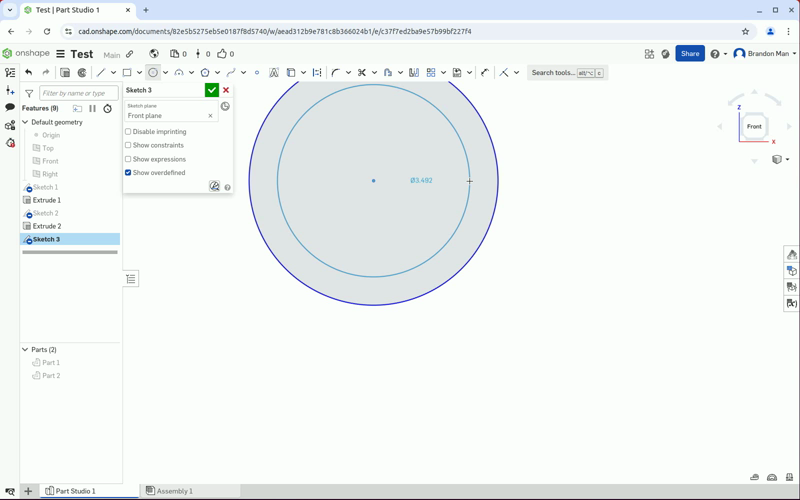
scroll(-6)
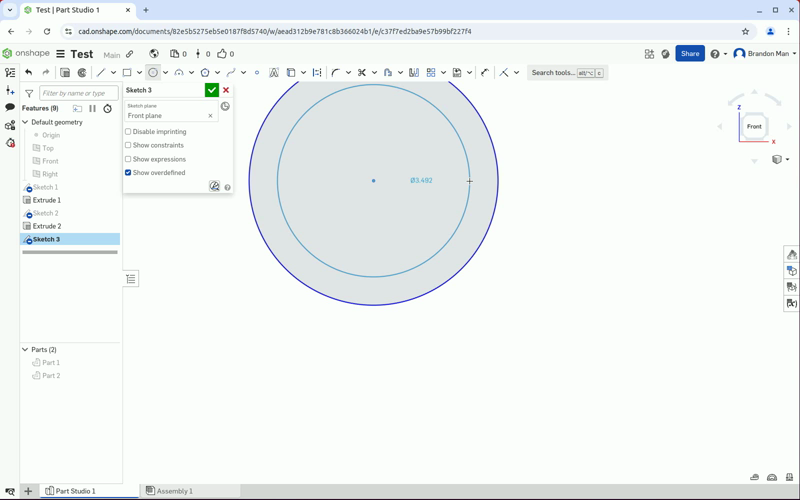
scroll(-6)
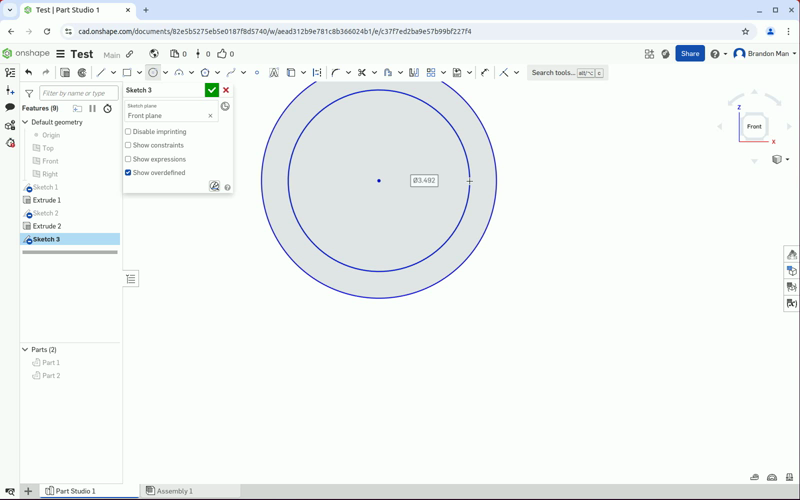
scroll(-6)
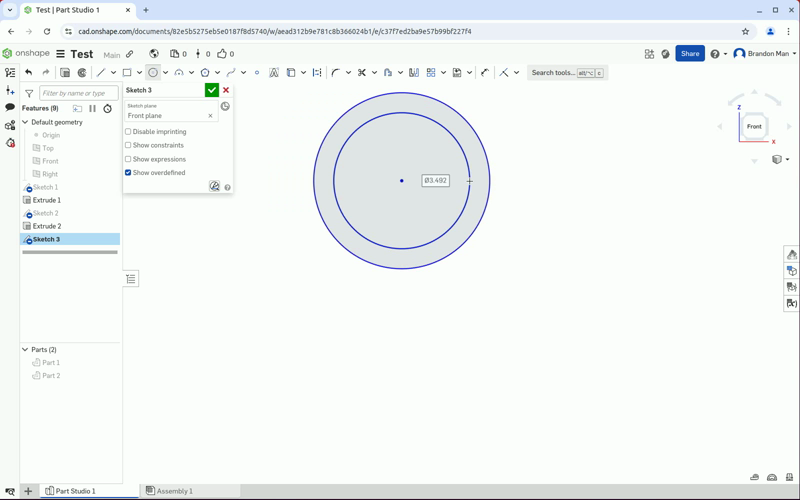
scroll(-6)
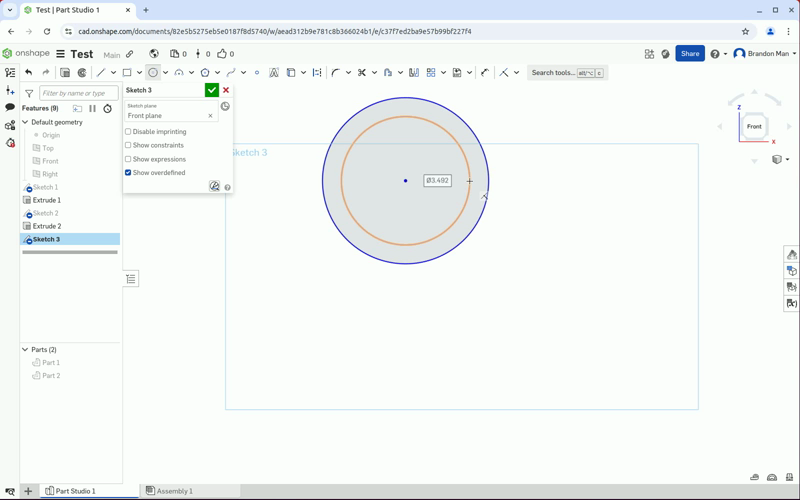
scroll(-6)
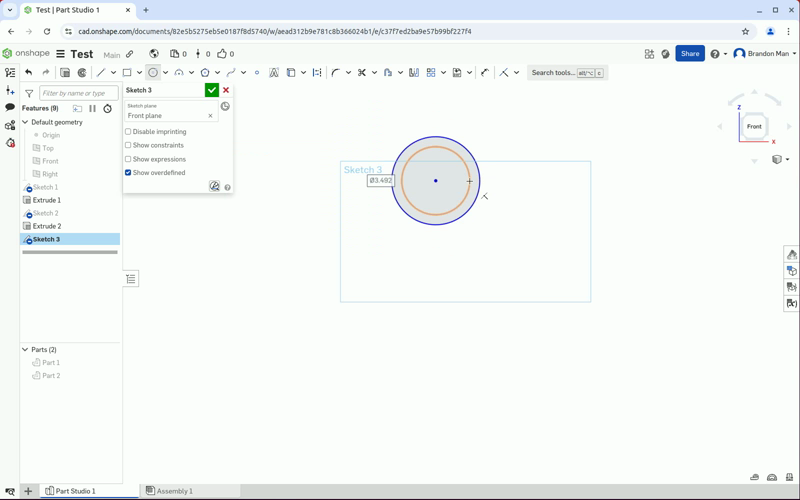
scroll(-6)
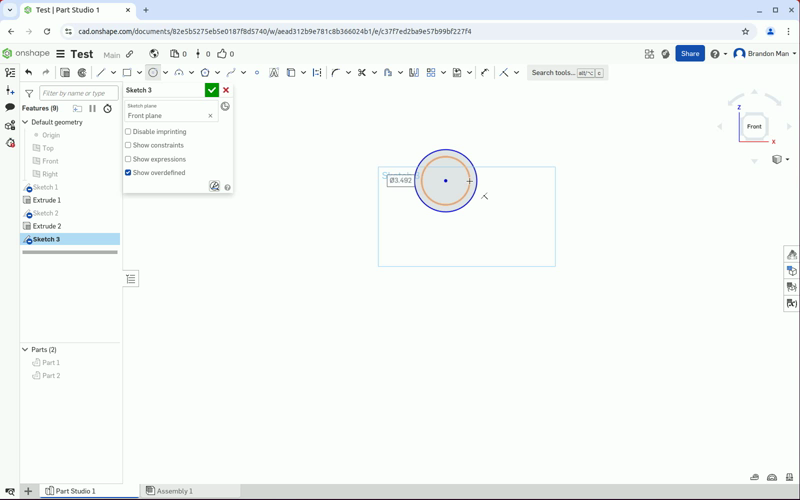
scroll(-6)
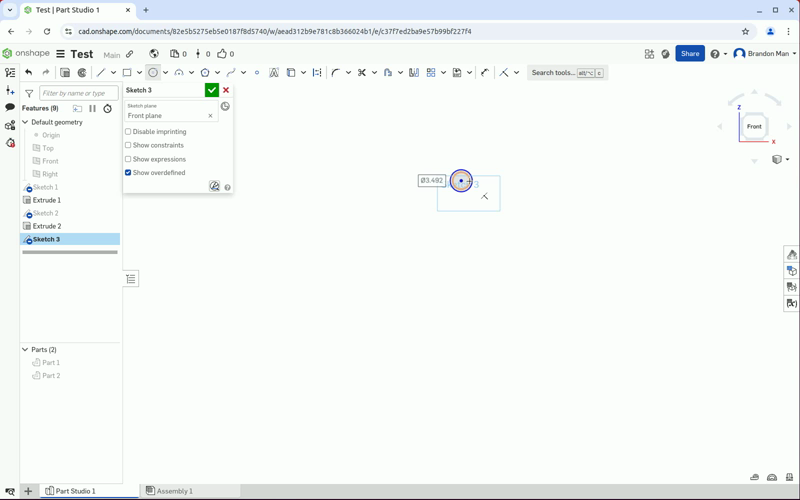
key(esc)
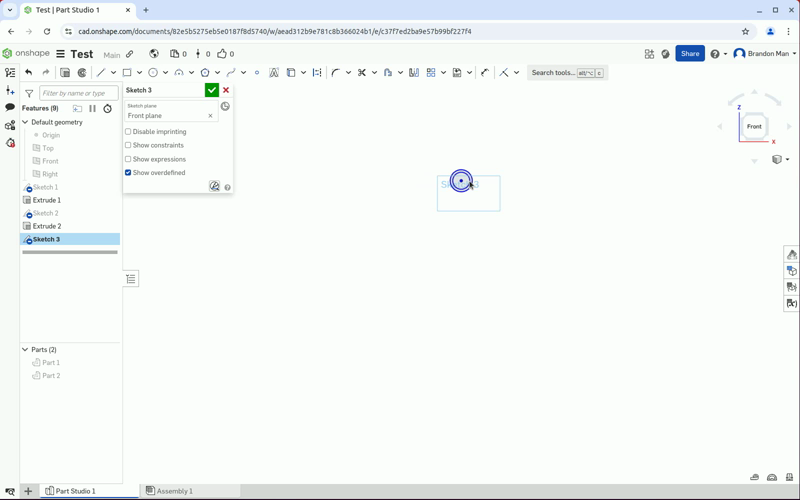
mouse_move(462, 170)
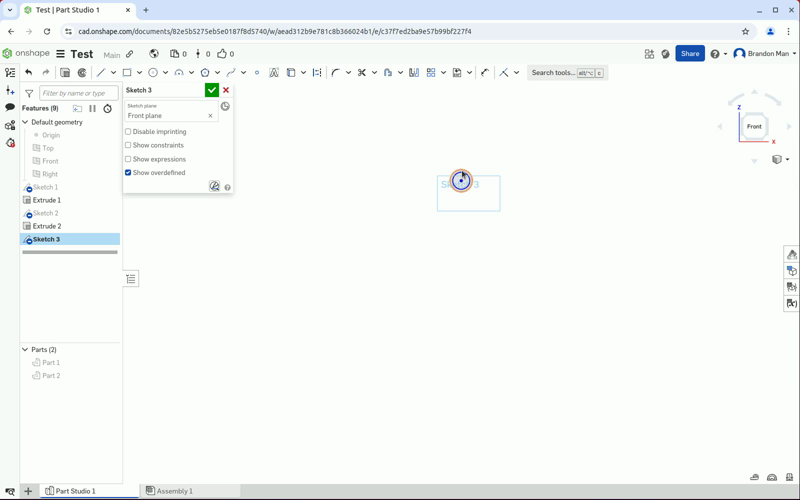
scroll(6)
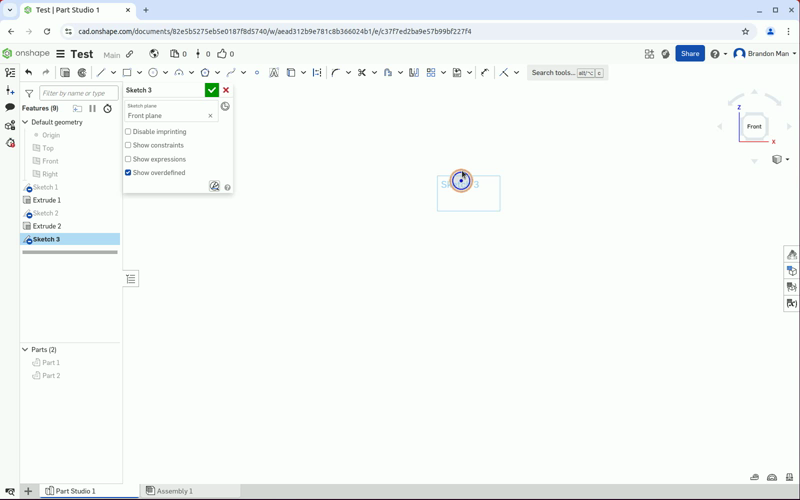
scroll(6)
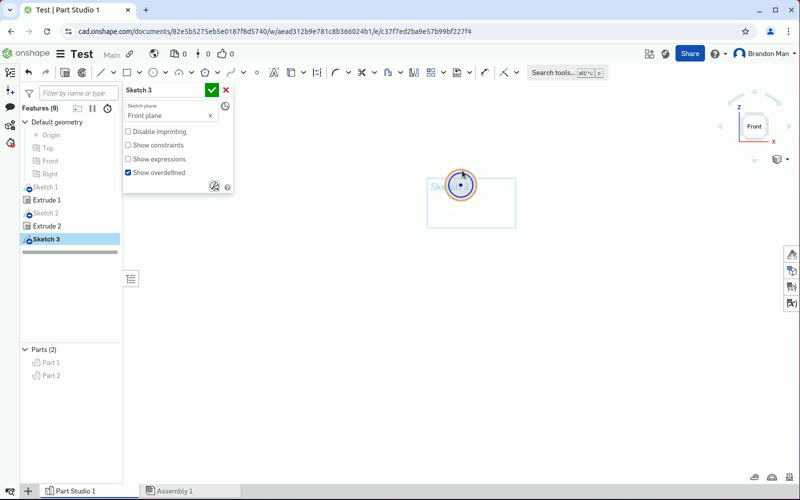
scroll(6)
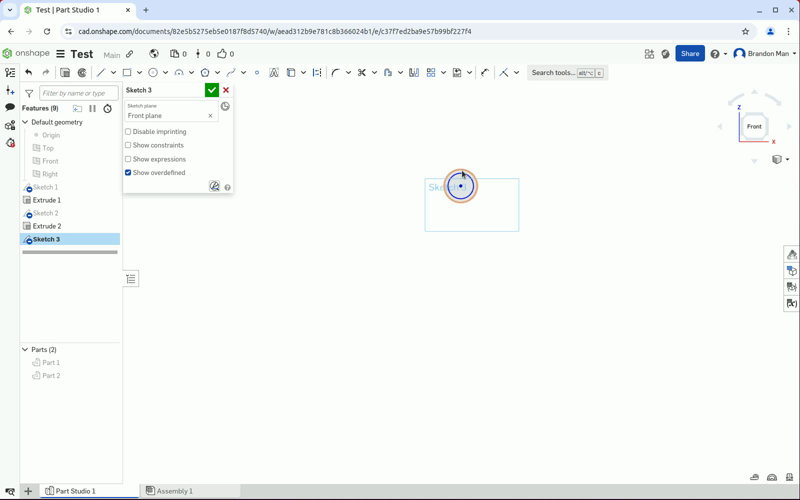
scroll(6)
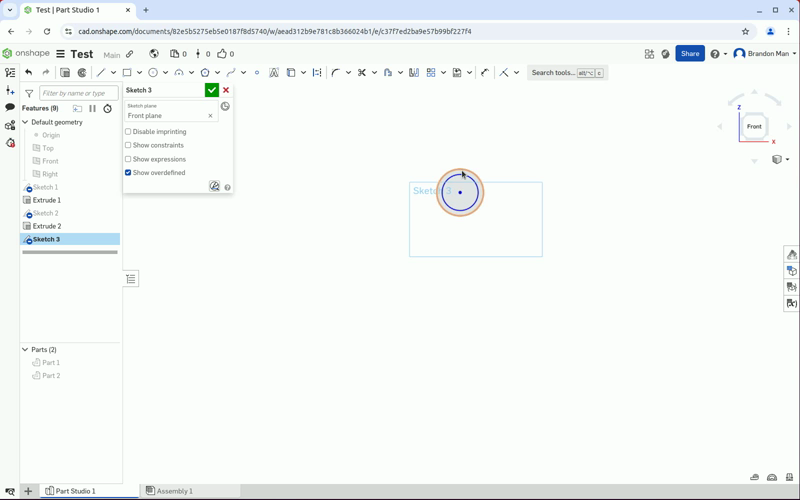
scroll(6)
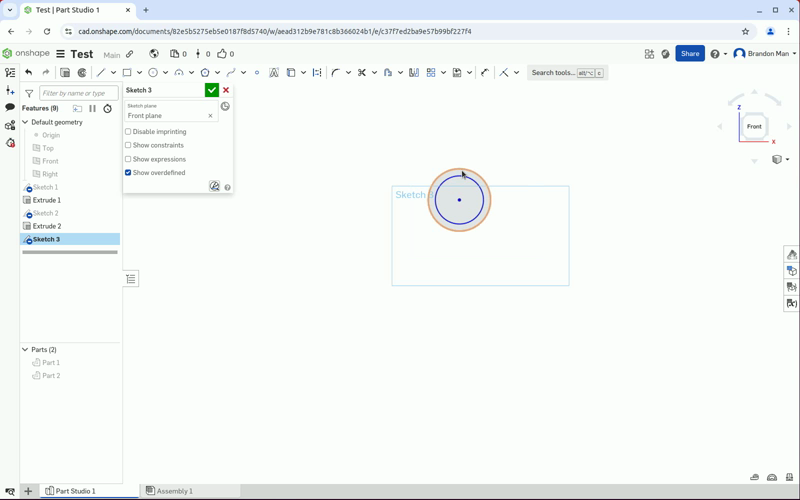
scroll(6)
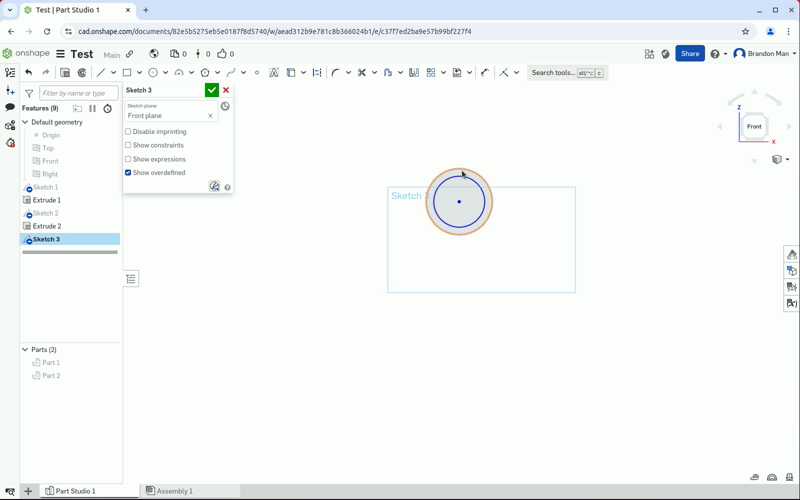
scroll(6)
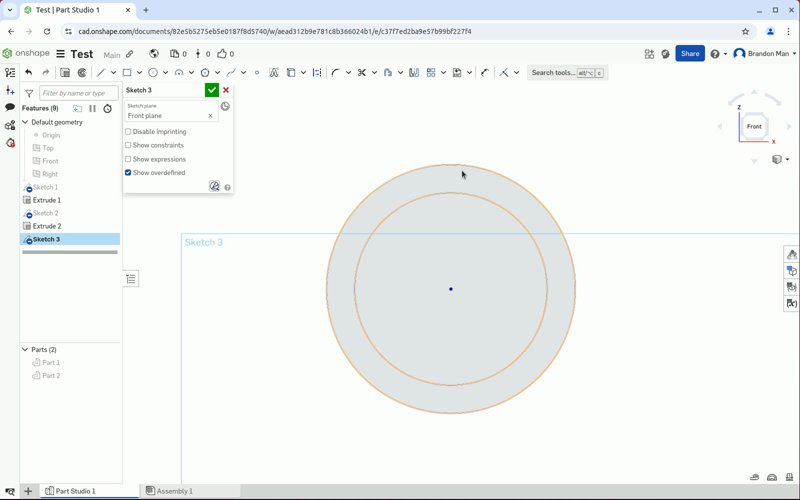
click(462, 170)
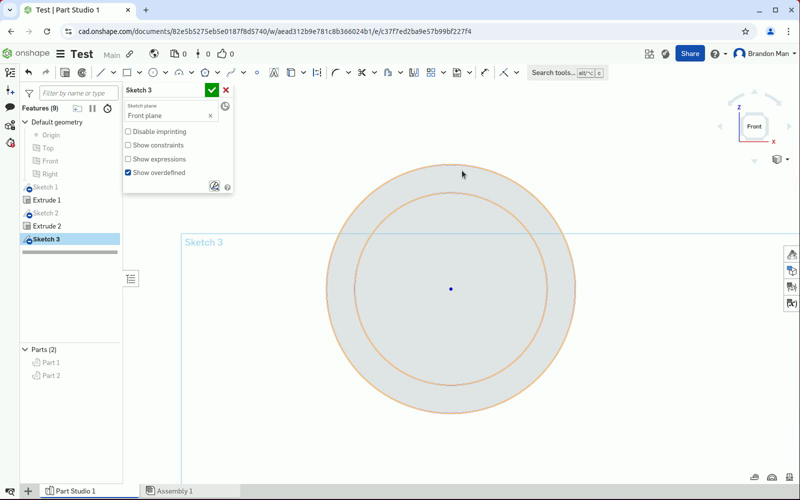
scroll(-6)
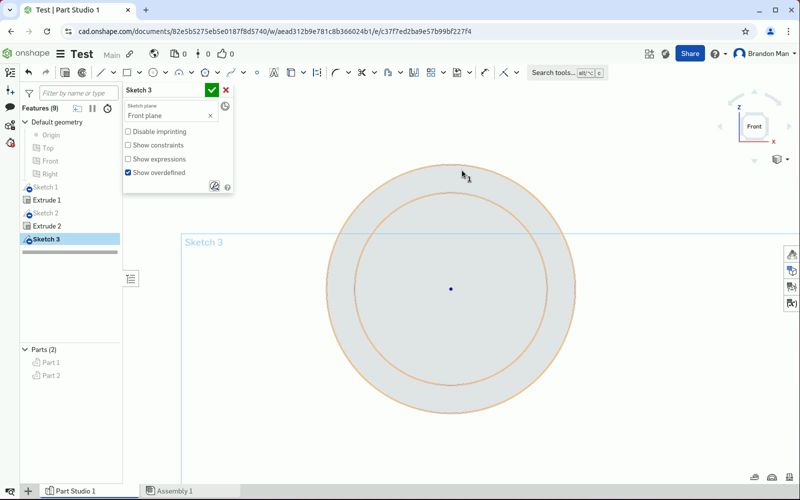
scroll(-6)
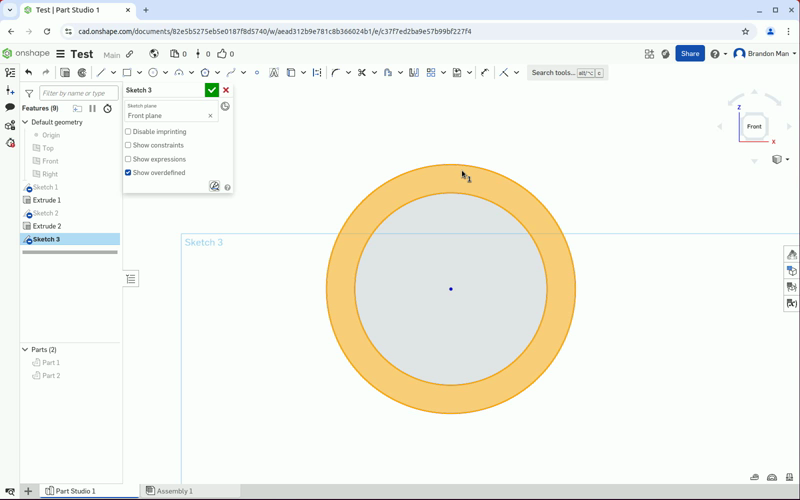
scroll(-6)
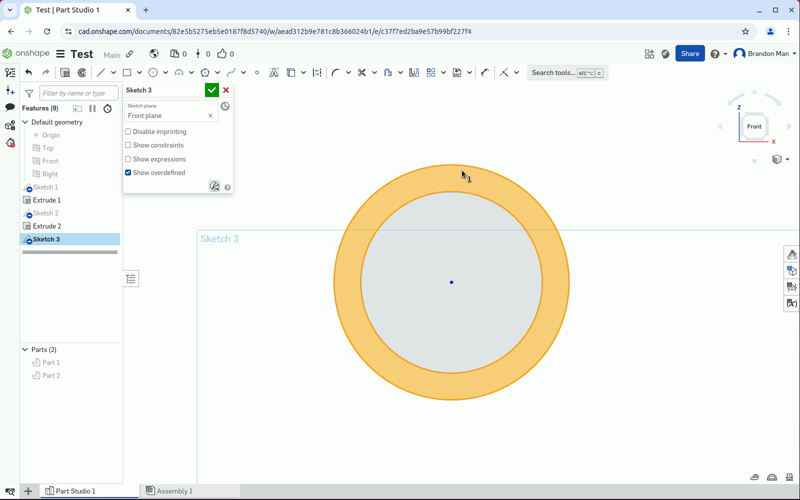
scroll(-6)
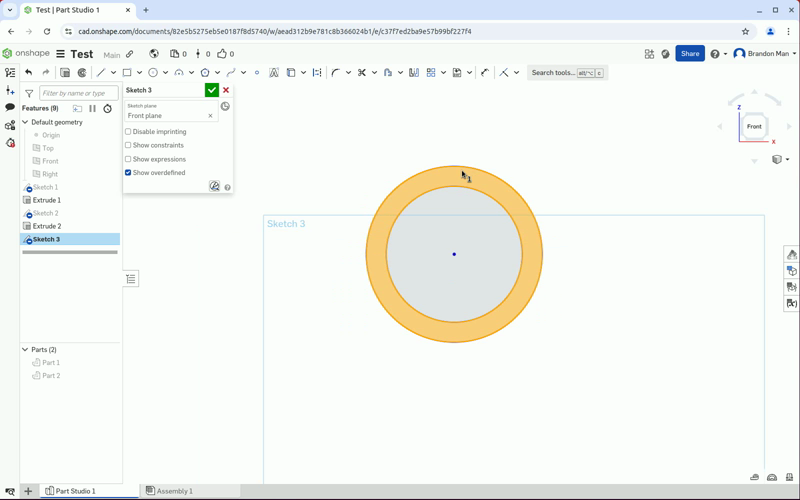
scroll(-6)
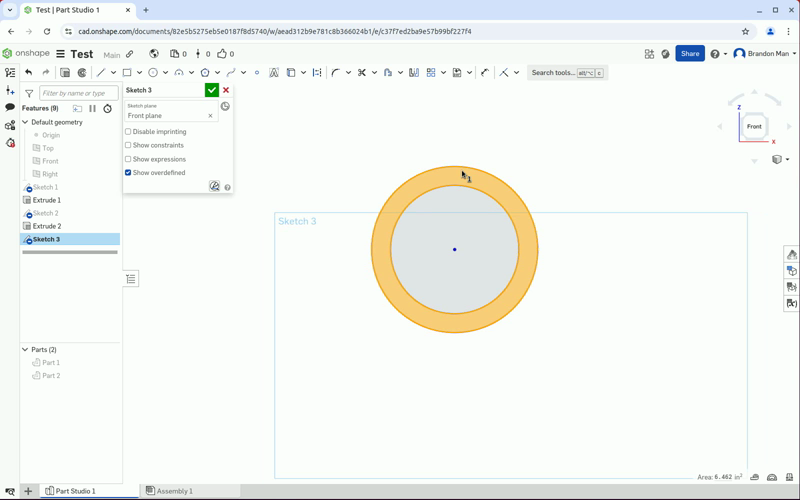
scroll(-6)
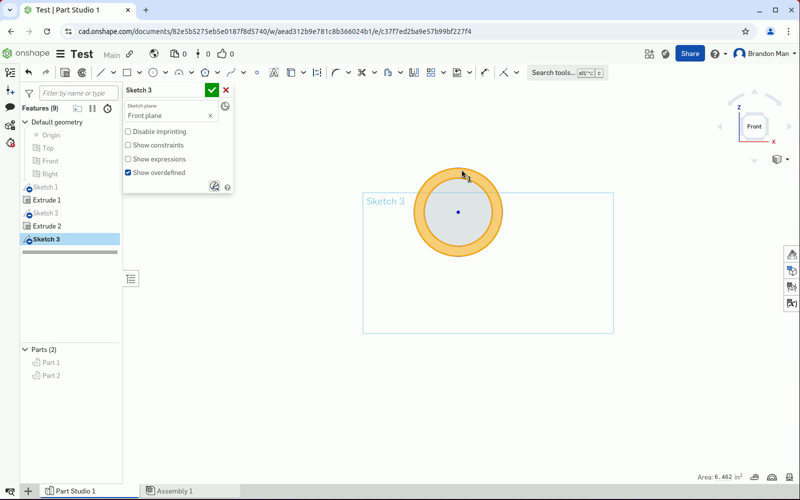
scroll(-6)
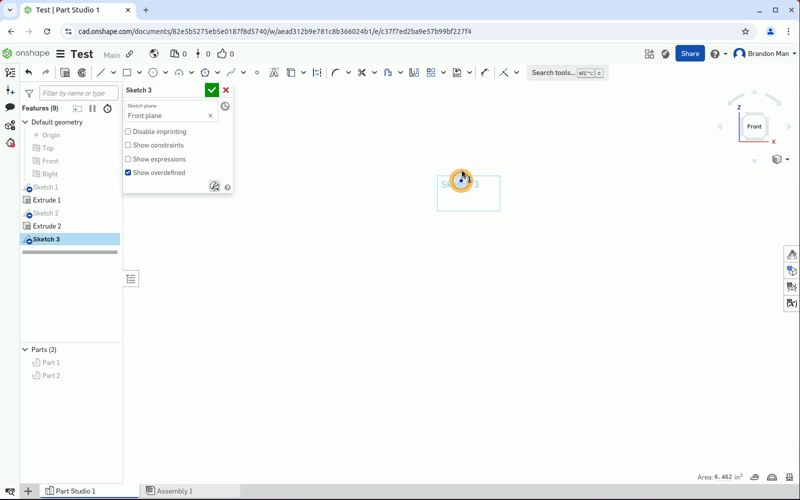
mouse_move(73, 352)
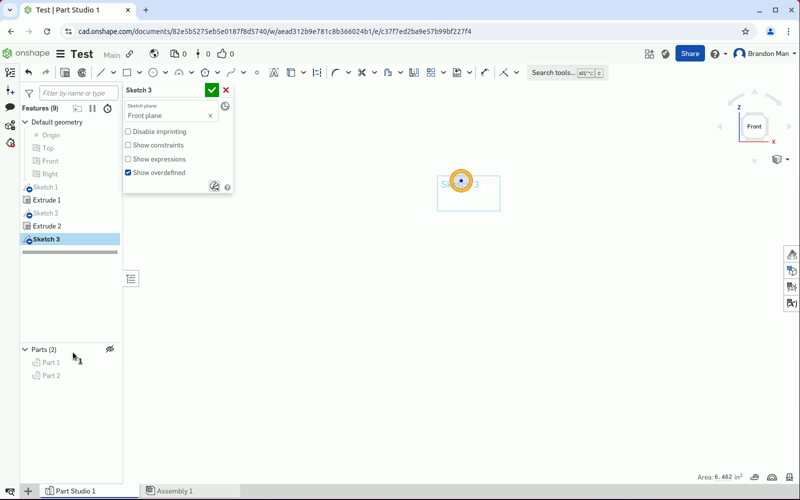
key(shift+y)
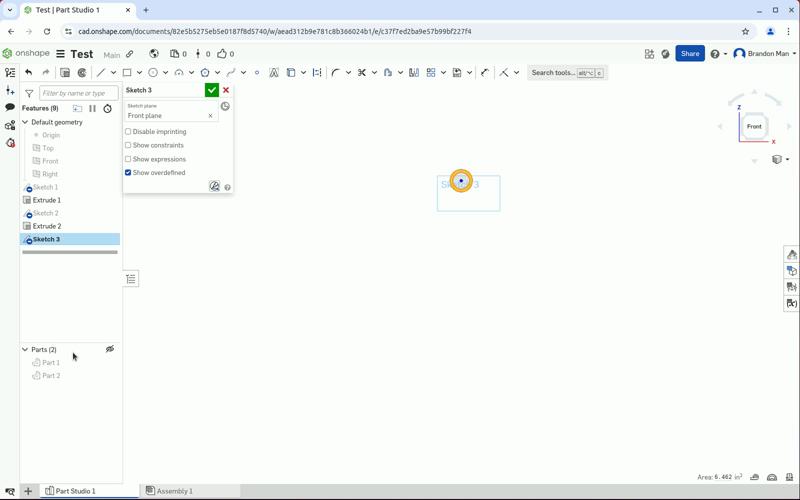
key(shift+e)
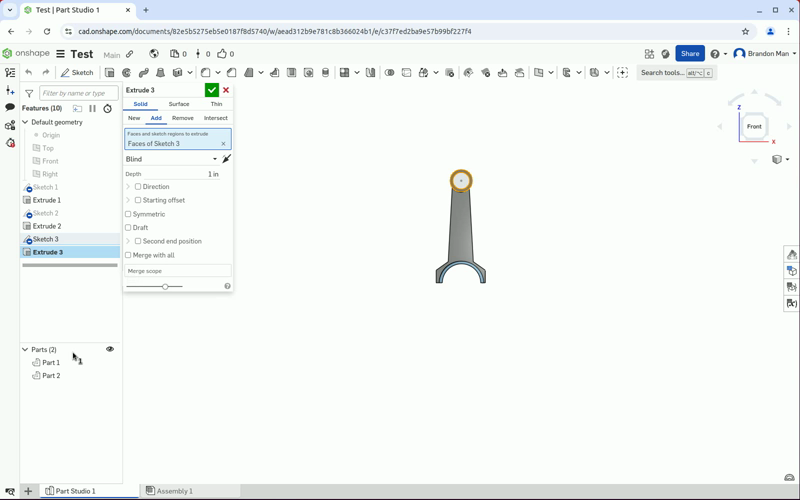
mouse_move(143, 106)
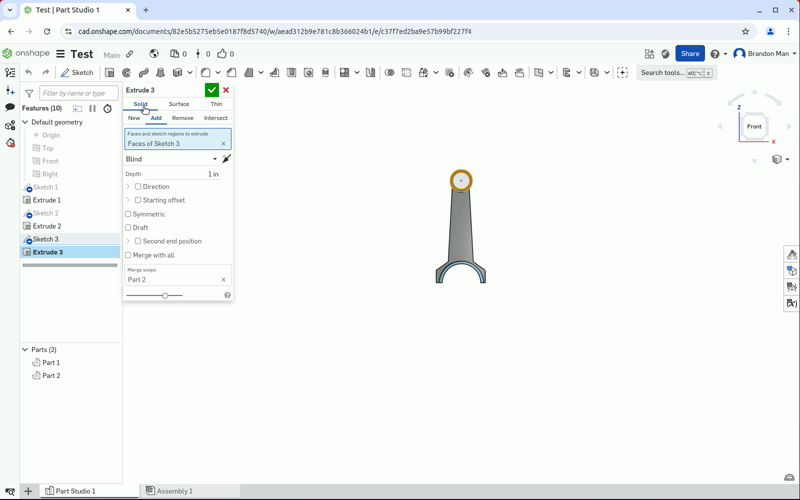
click(143, 106)
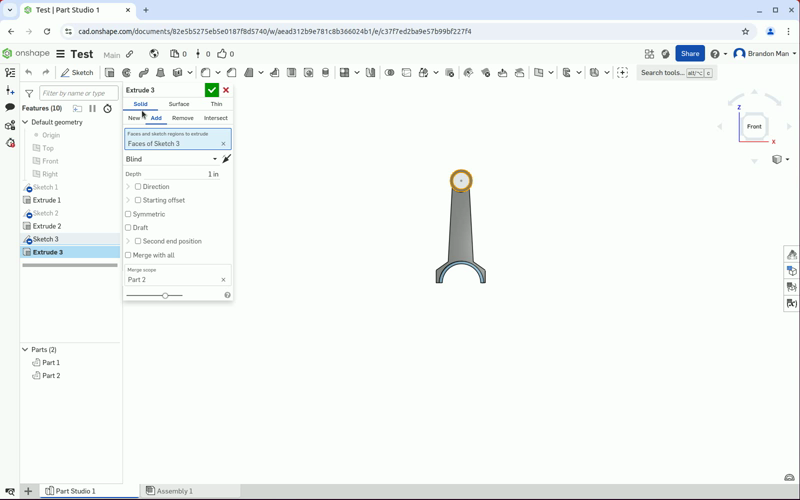
mouse_move(137, 120)
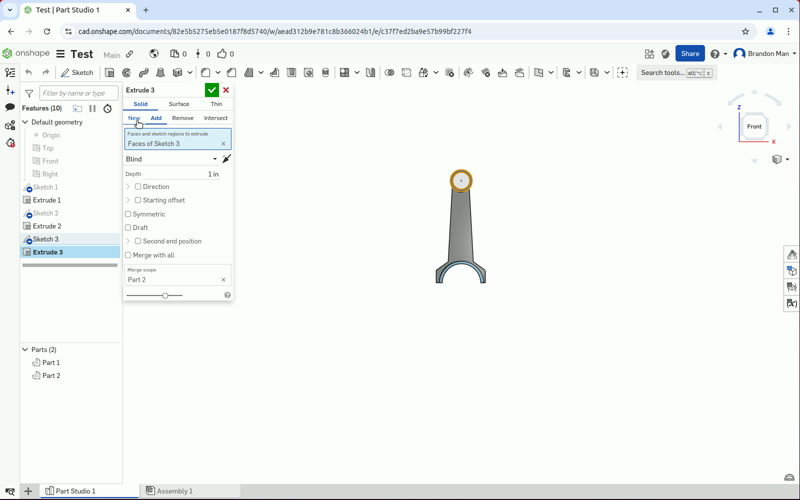
click(137, 120)
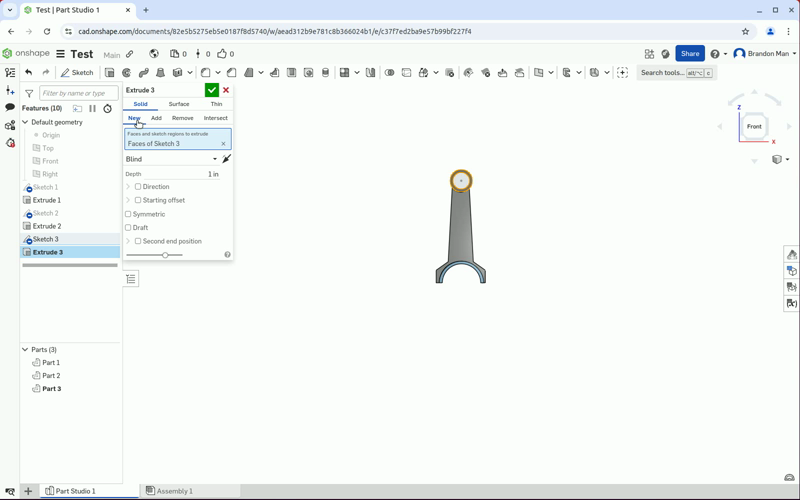
key(tab, 4)
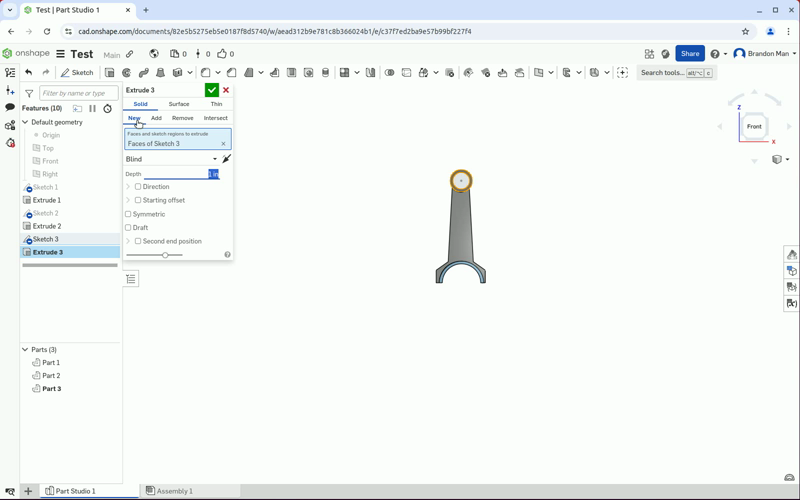
text(3.37)
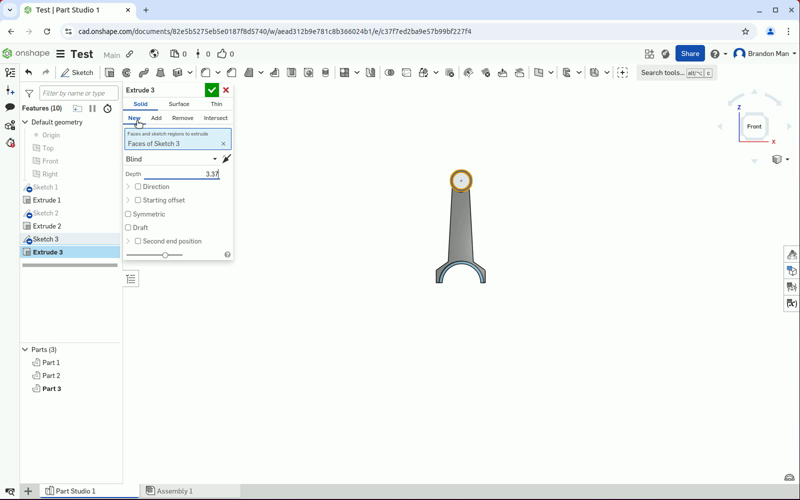
key(tab, 3)
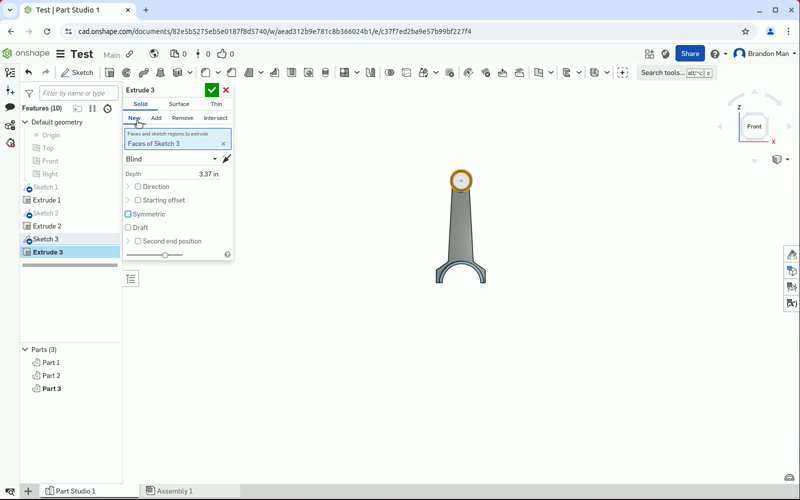
key(space)
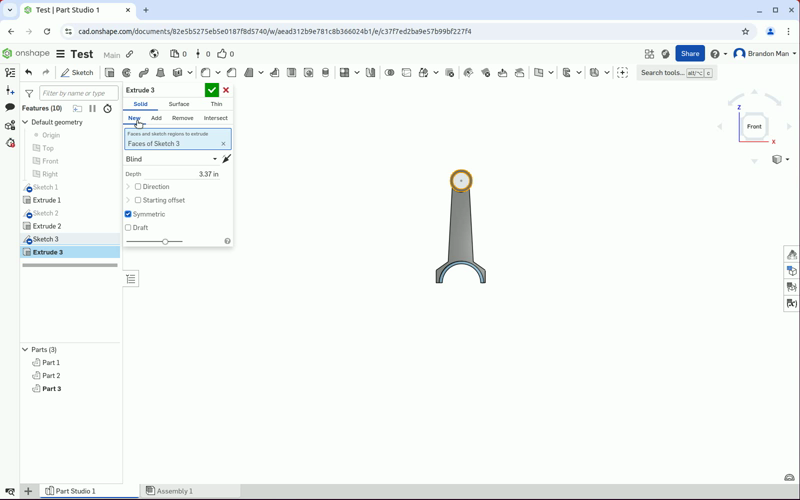
key(enter)
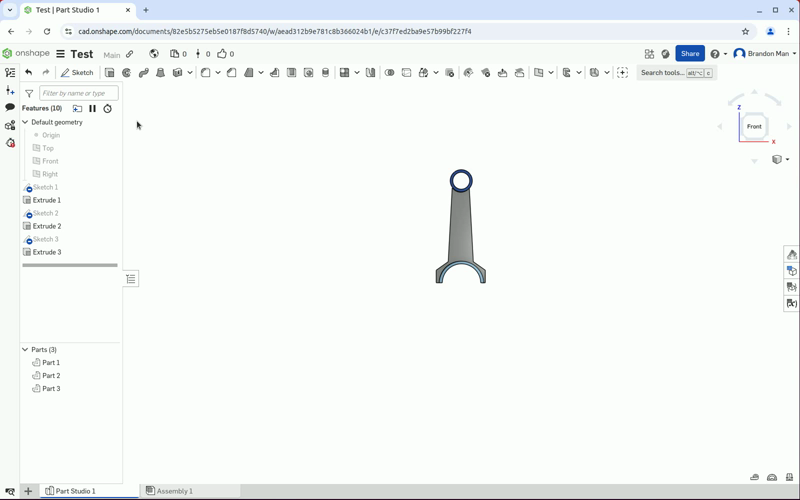
key(shift+h)
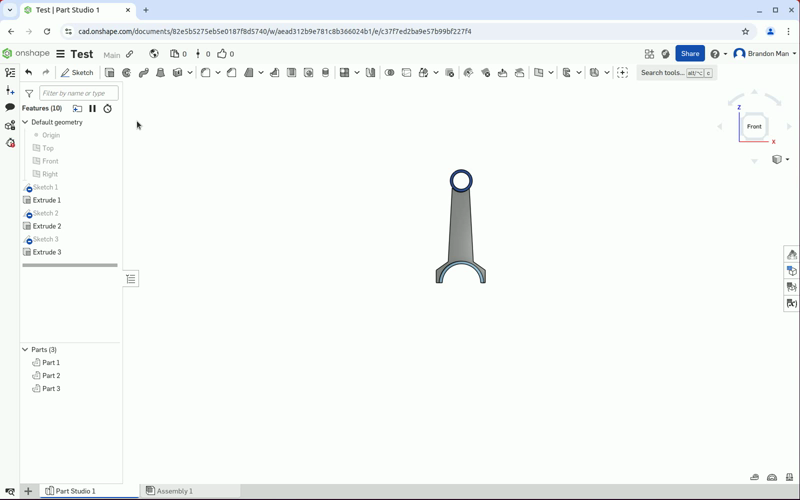
key(shift+h)
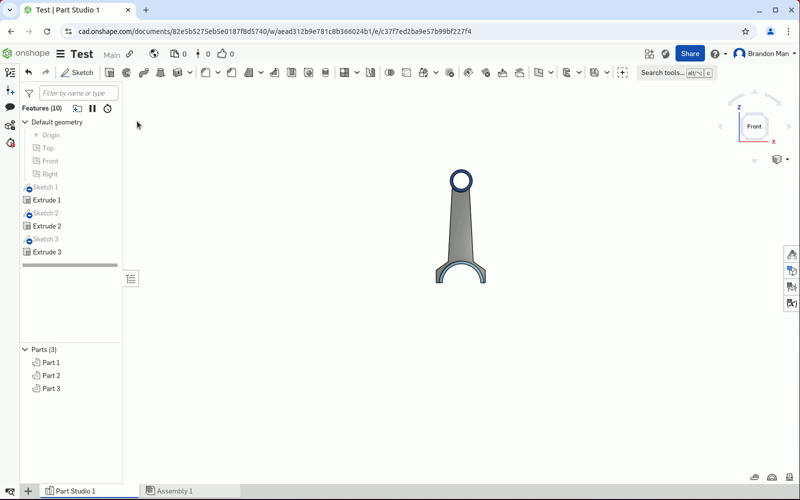
mouse_move(73, 189)
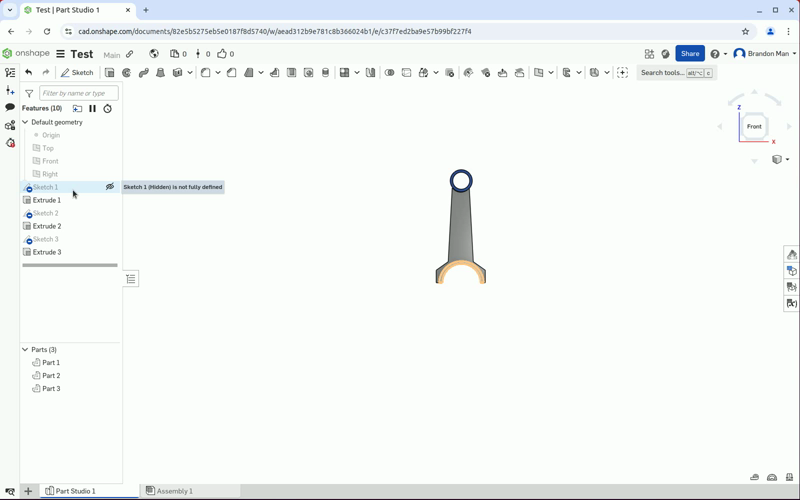
click(73, 189)
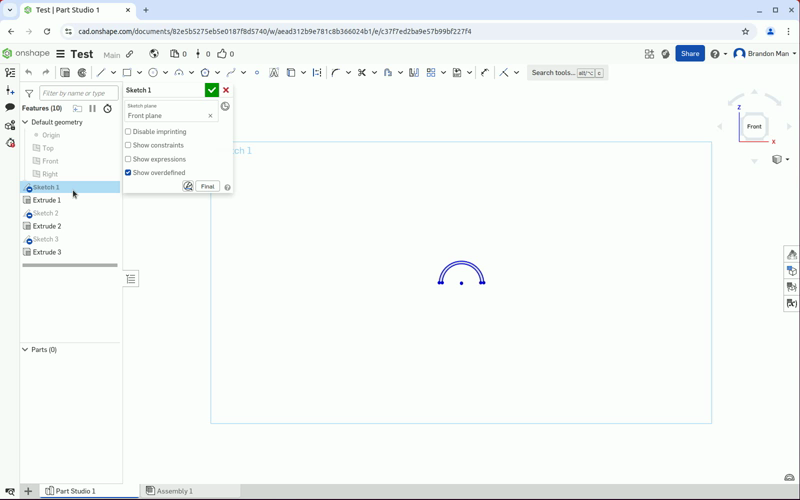
mouse_move(229, 92)
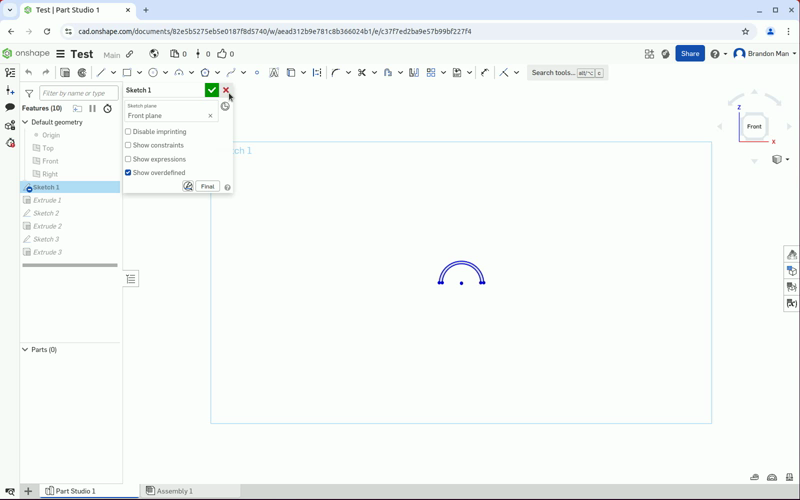
click(229, 92)
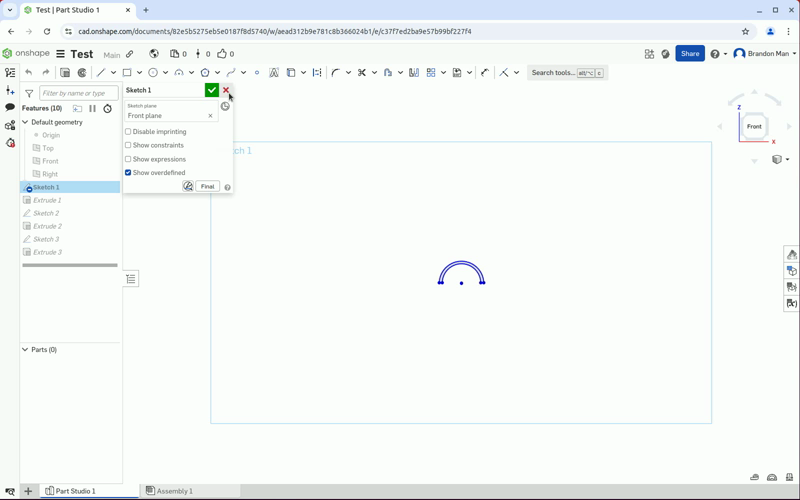
key(shift+s)
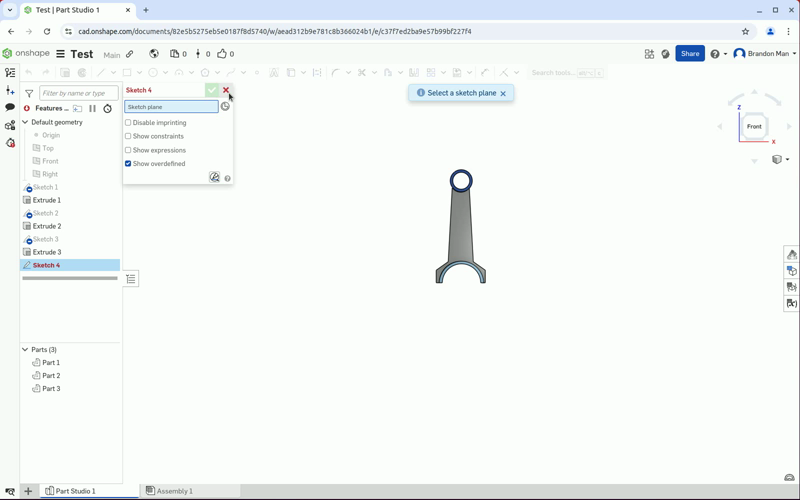
mouse_move(73, 163)
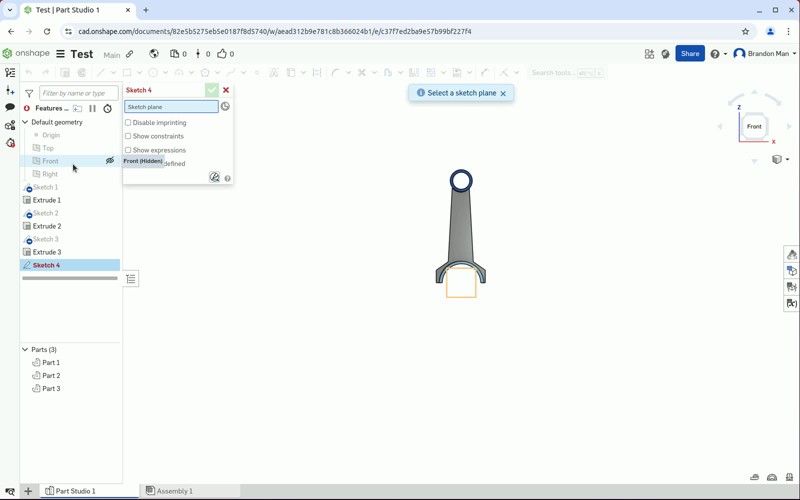
click(73, 163)
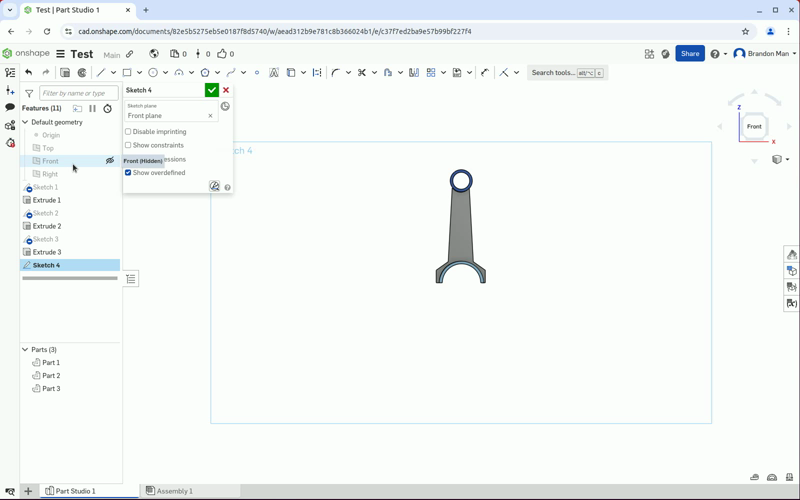
mouse_move(73, 352)
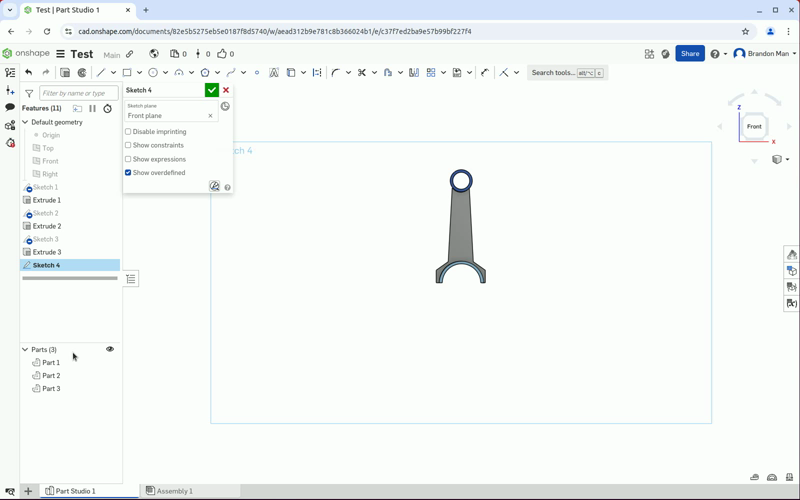
key(y)
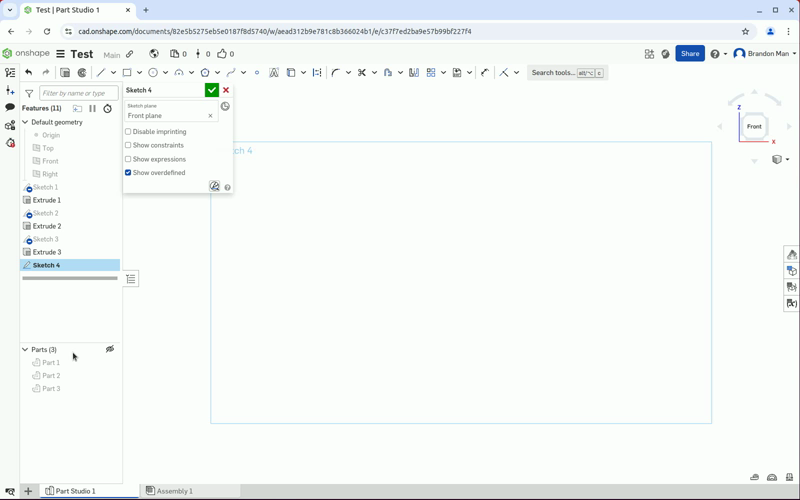
key(a)
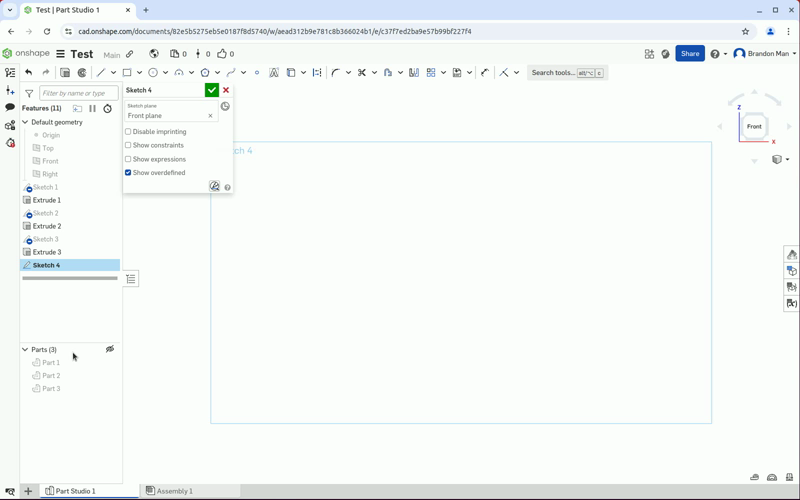
key_down(shift)
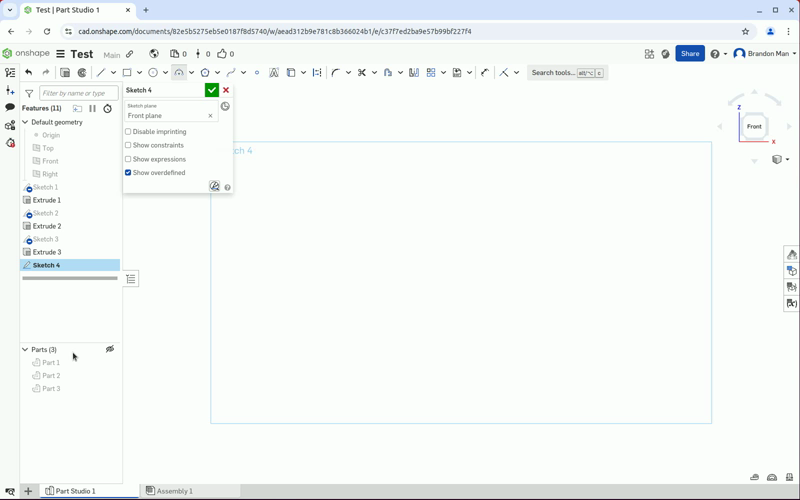
mouse_move(439, 282)
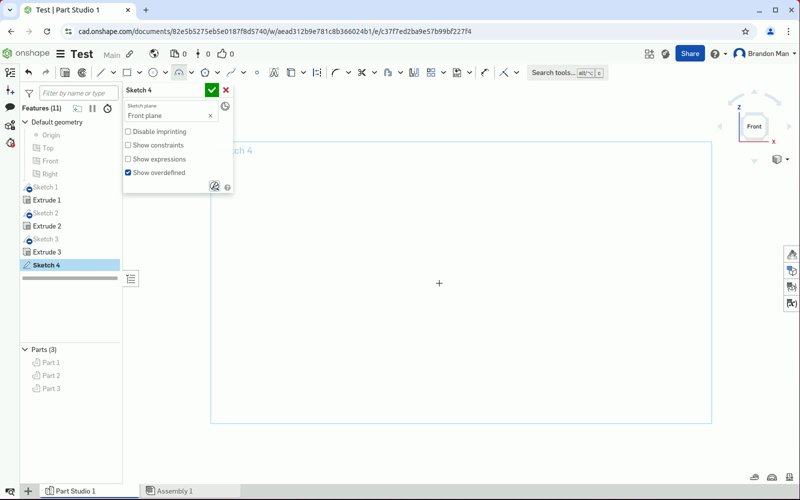
click(439, 282)
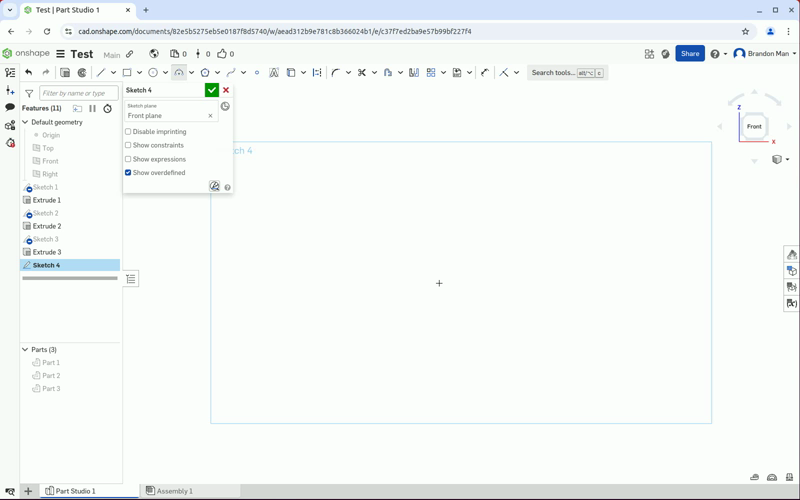
key_up(shift)
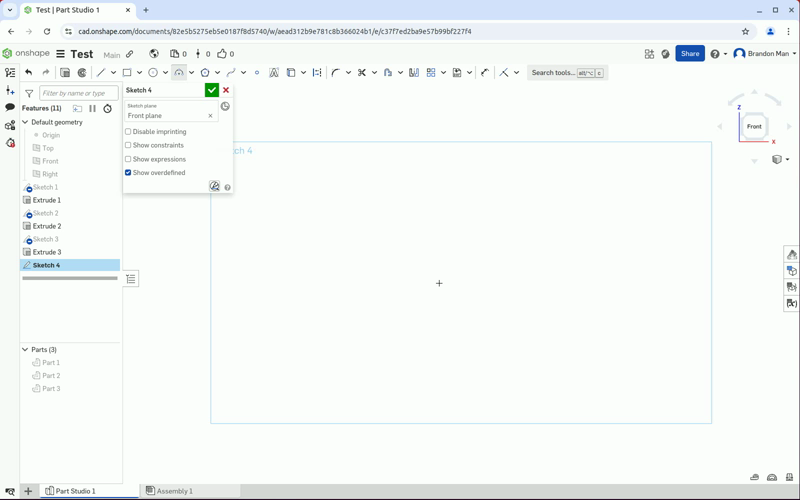
key_down(shift)
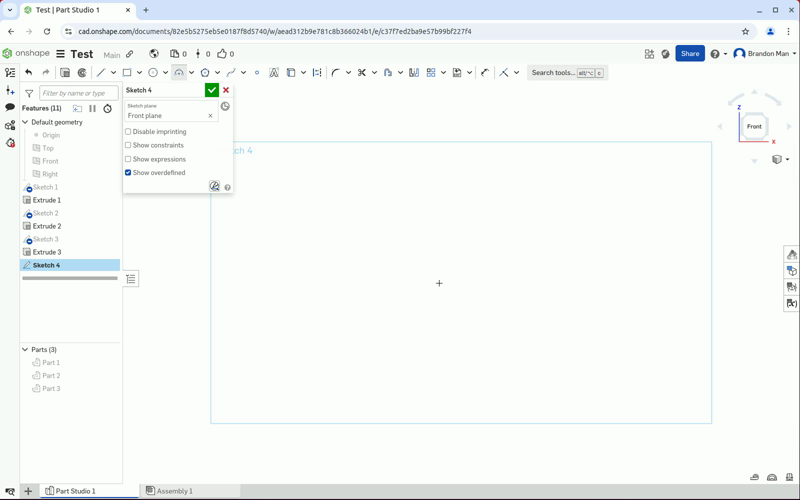
mouse_move(483, 282)
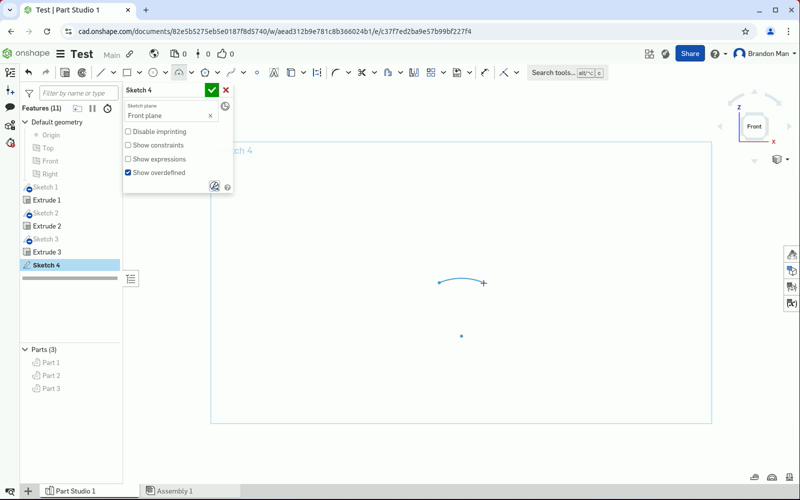
click(483, 282)
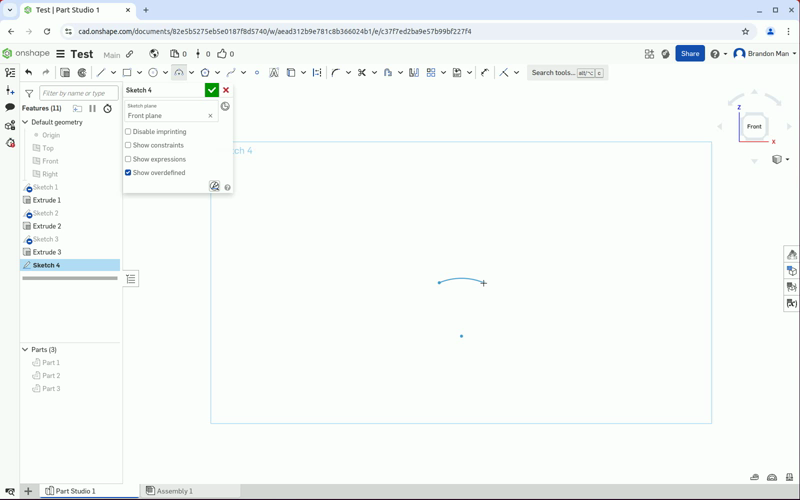
mouse_move(461, 304)
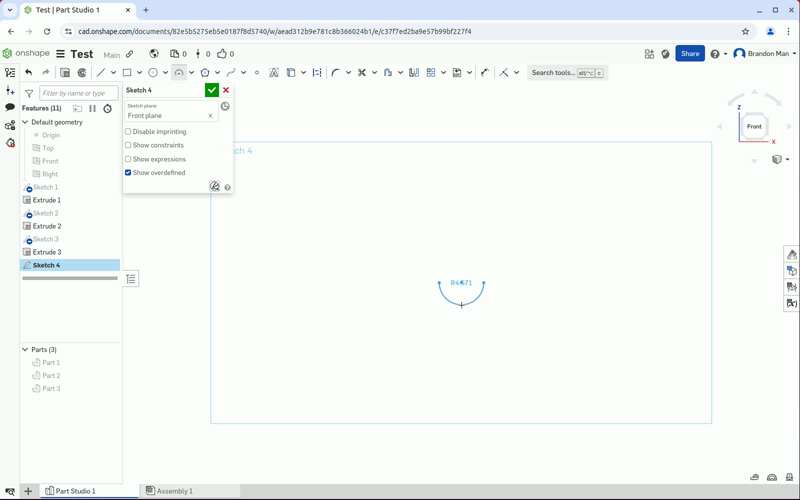
click(461, 304)
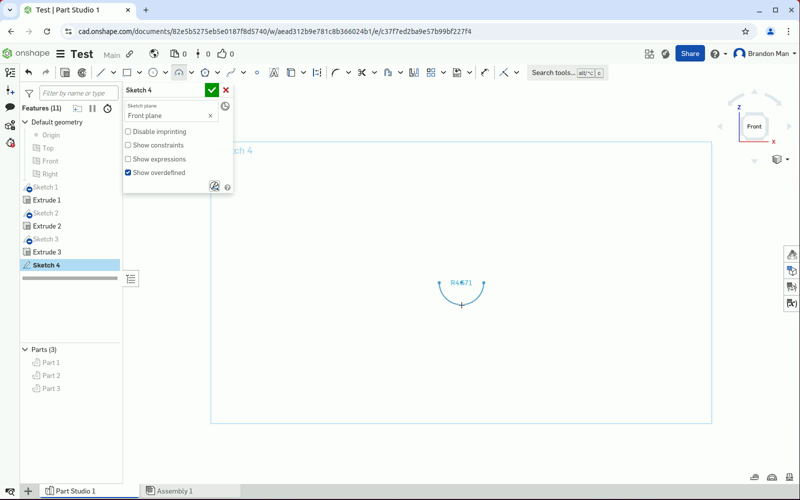
key_up(shift)
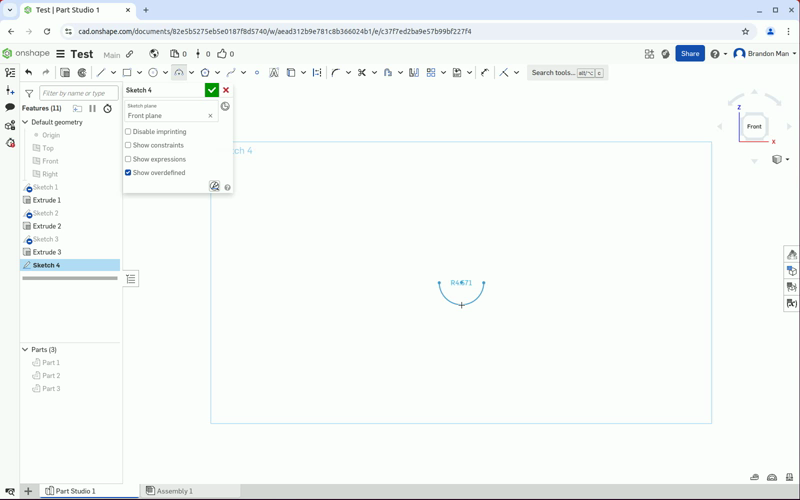
key(esc)
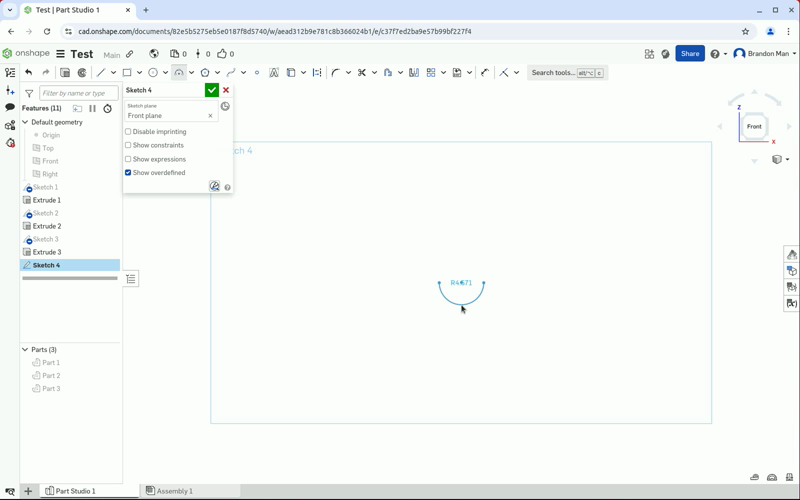
key(l)
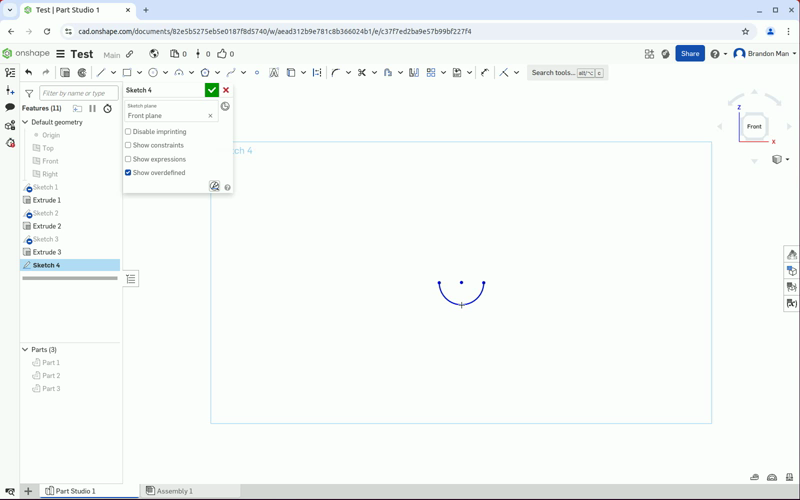
mouse_move(483, 282)
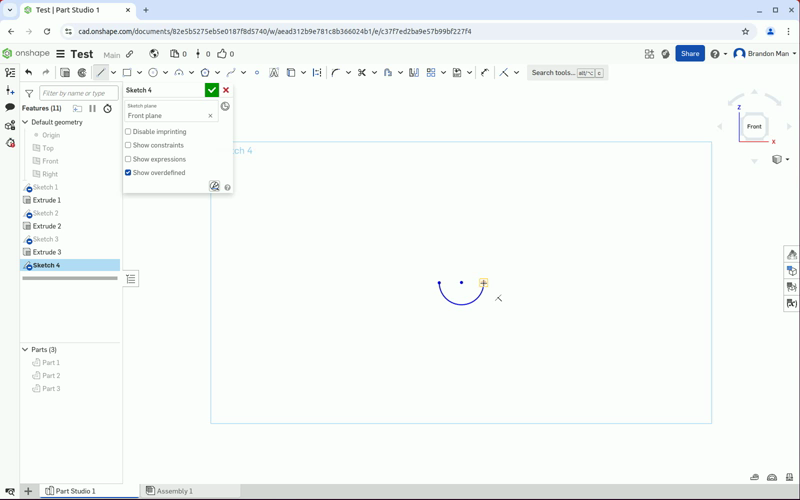
click(483, 282)
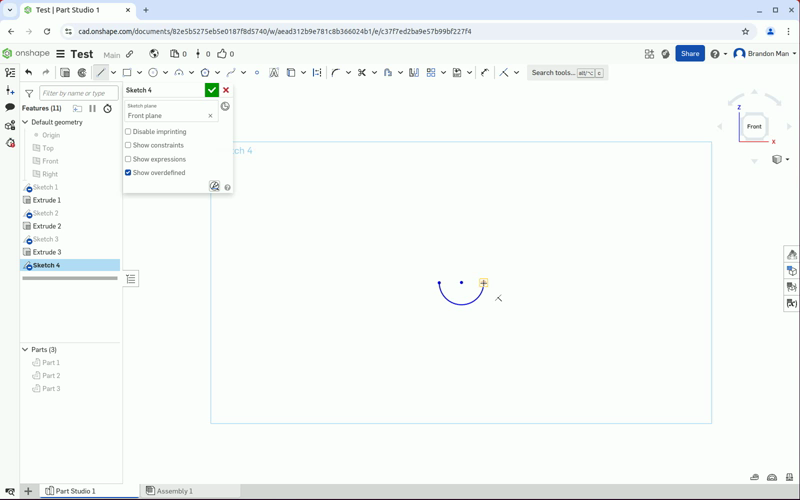
key_down(shift)
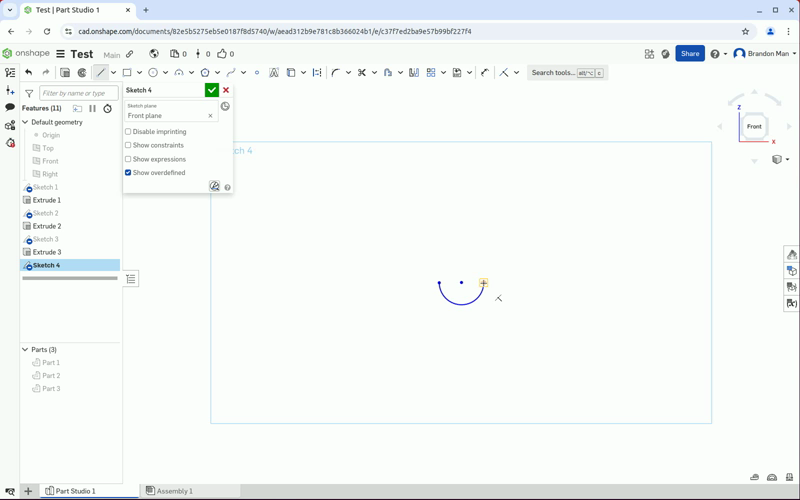
mouse_move(513, 282)
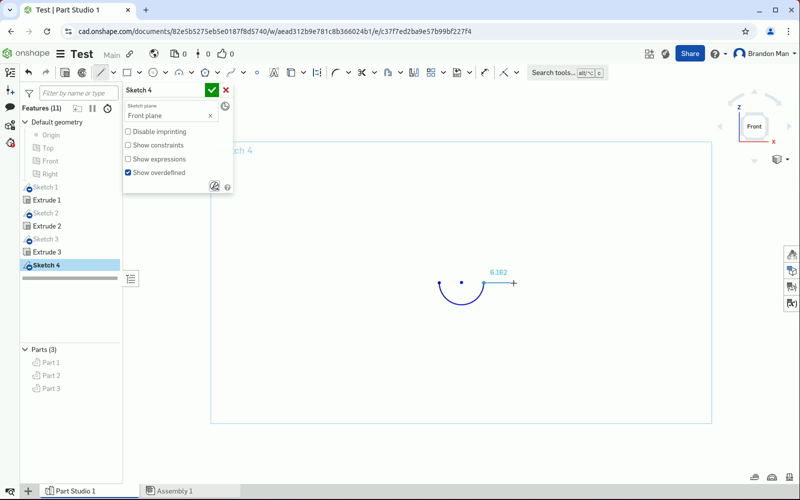
mouse_move(480, 282)
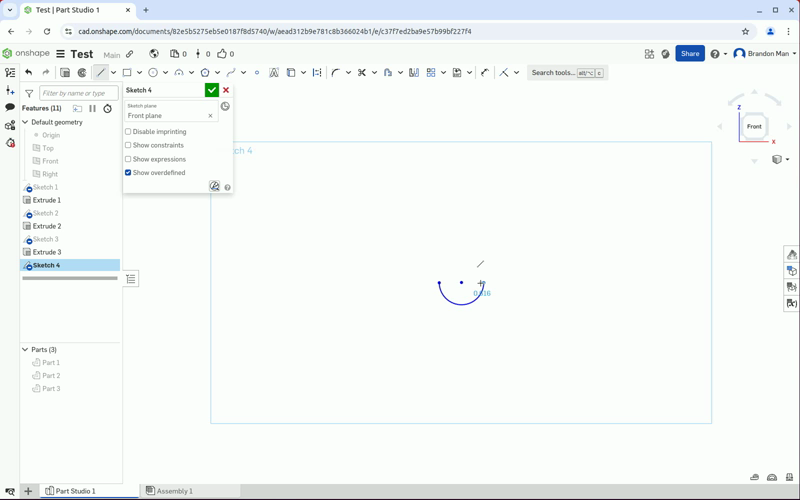
scroll(6)
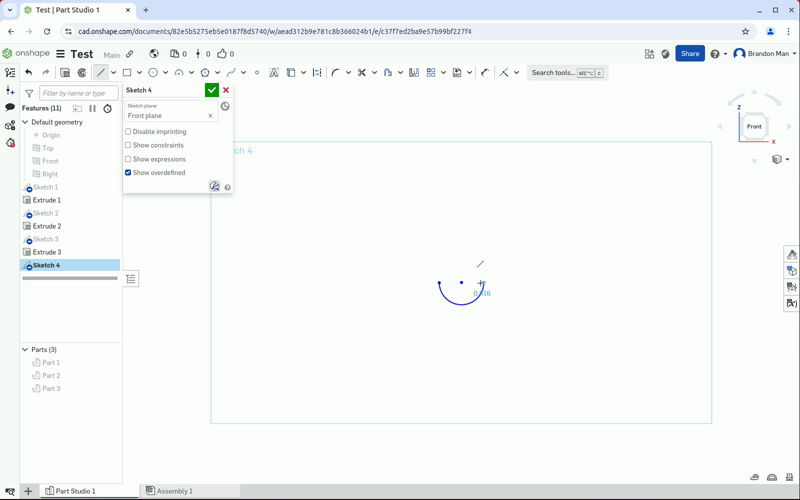
scroll(6)
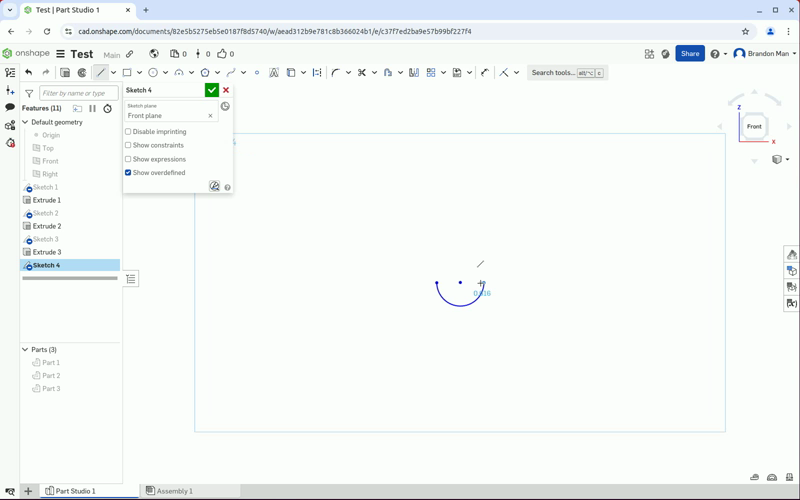
scroll(6)
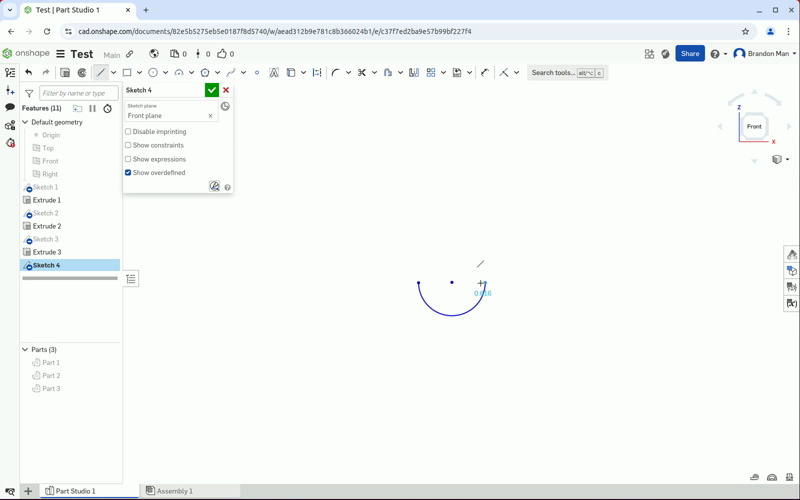
scroll(6)
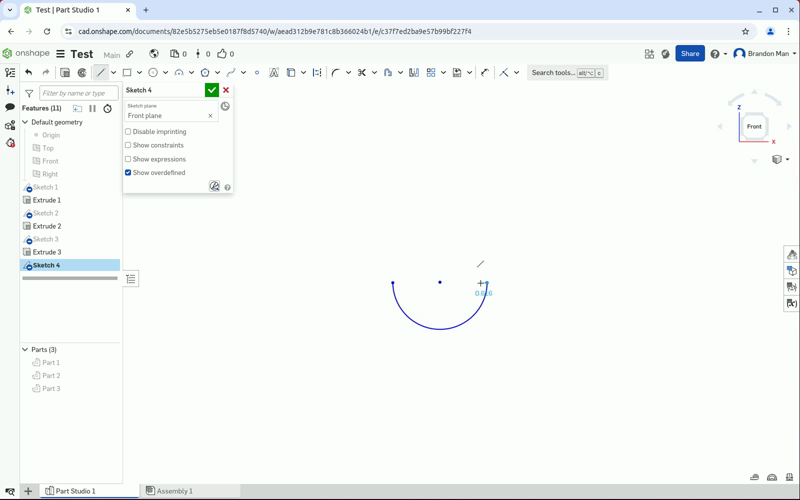
scroll(6)
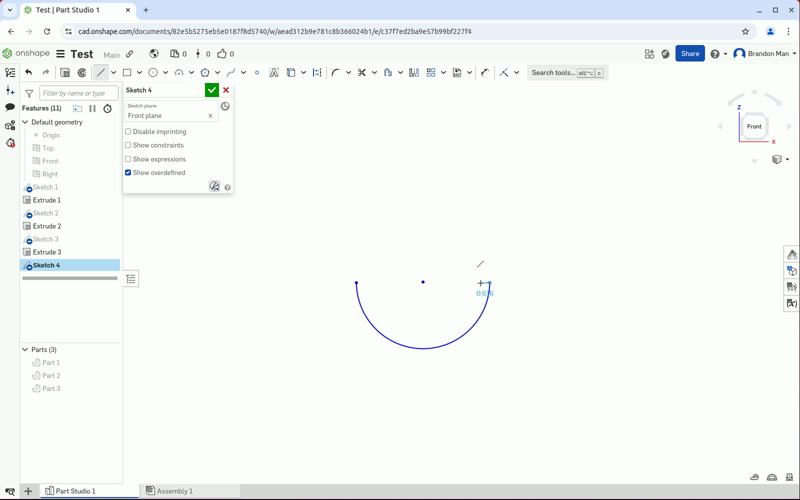
scroll(6)
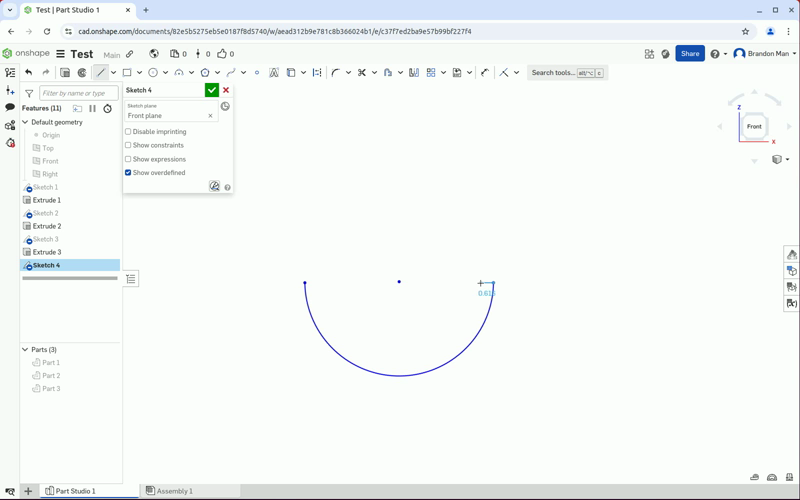
scroll(6)
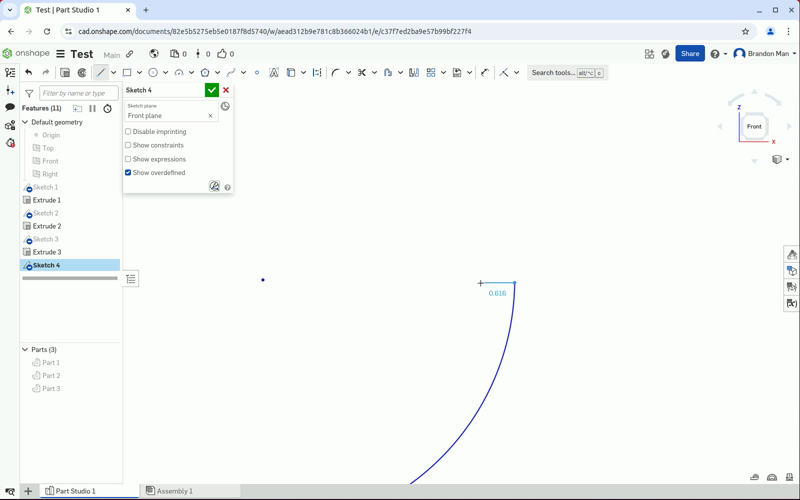
click(480, 282)
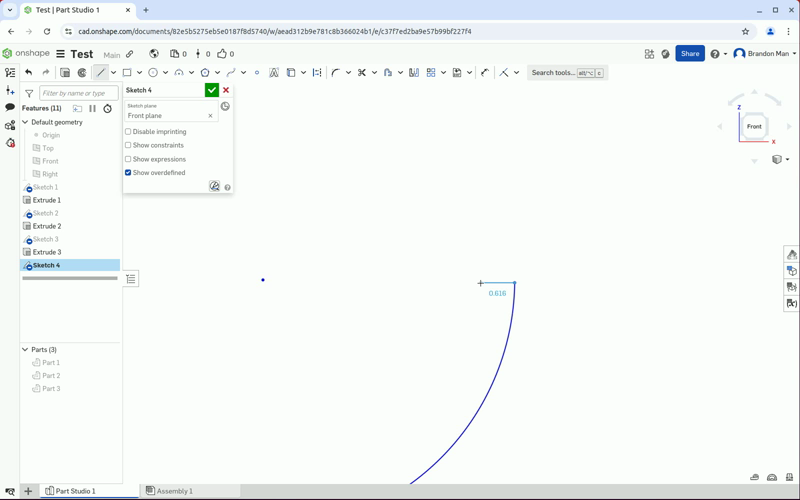
scroll(-6)
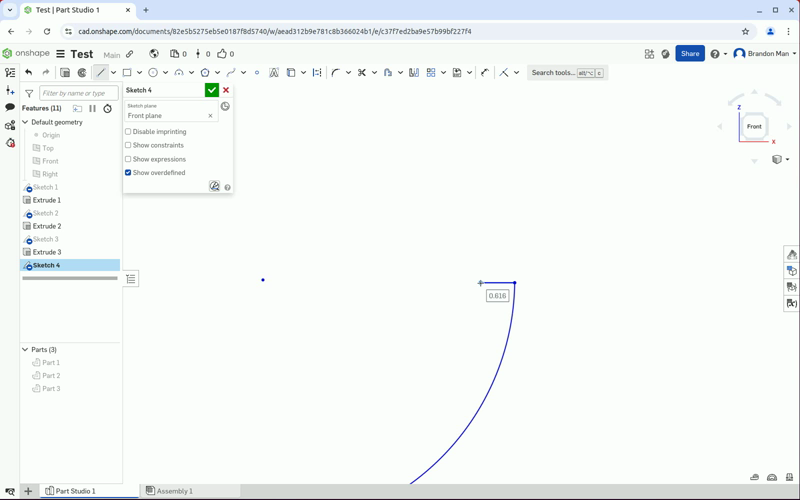
scroll(-6)
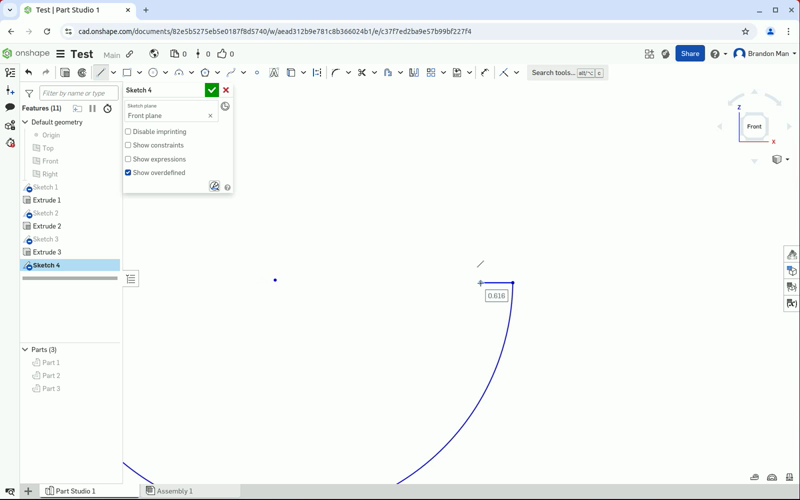
scroll(-6)
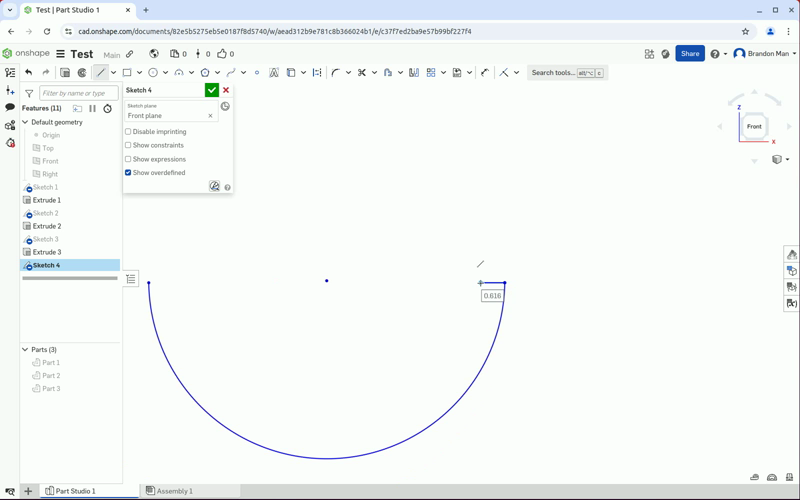
scroll(-6)
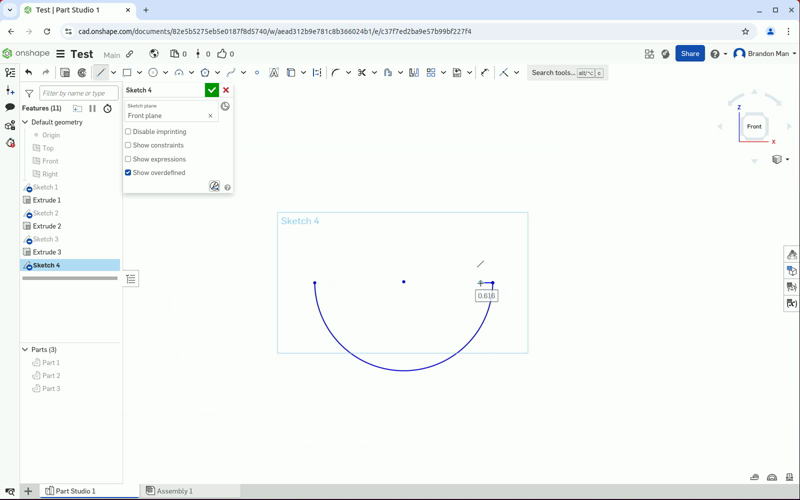
scroll(-6)
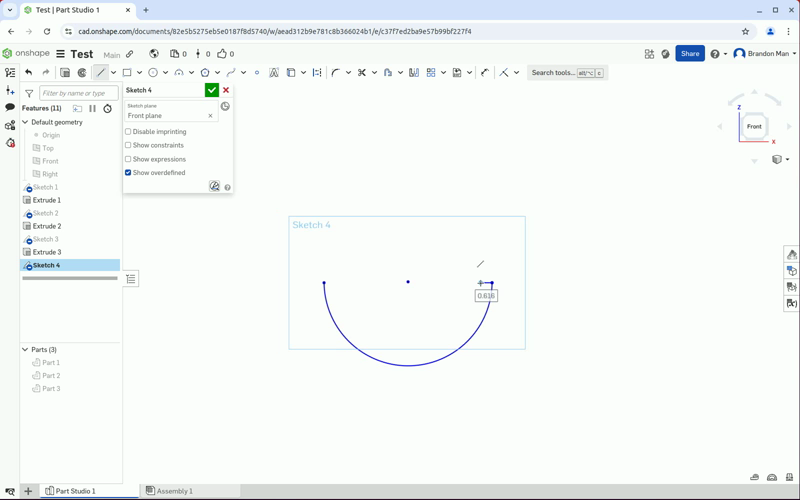
scroll(-6)
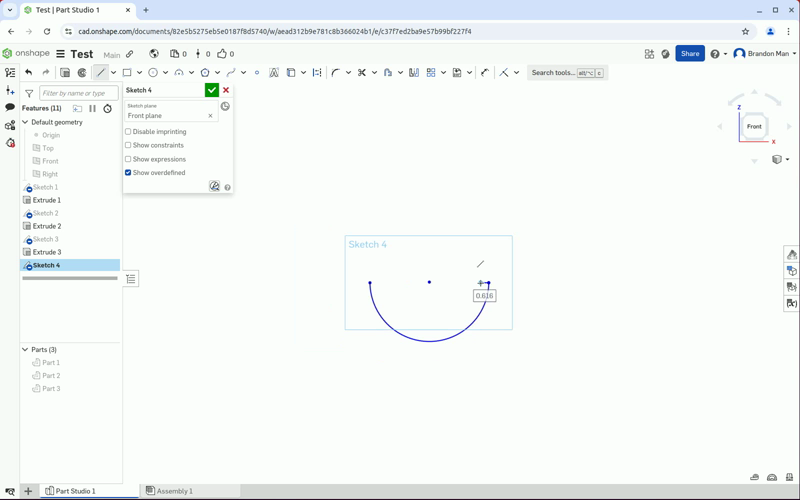
scroll(-6)
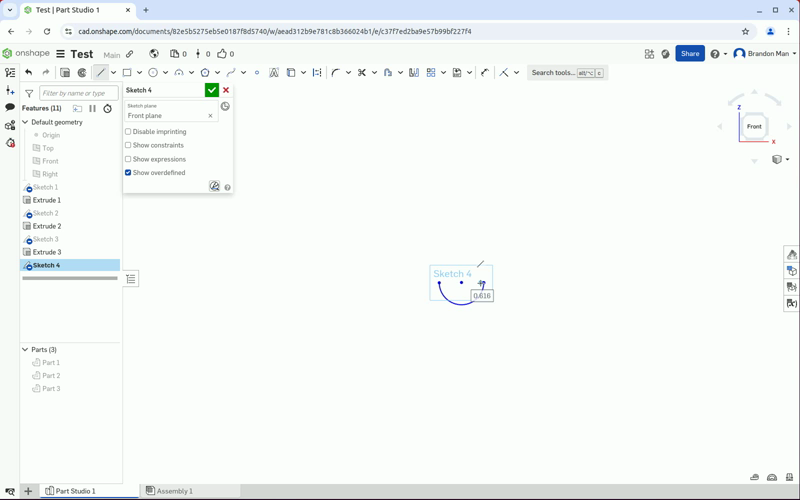
key_up(shift)
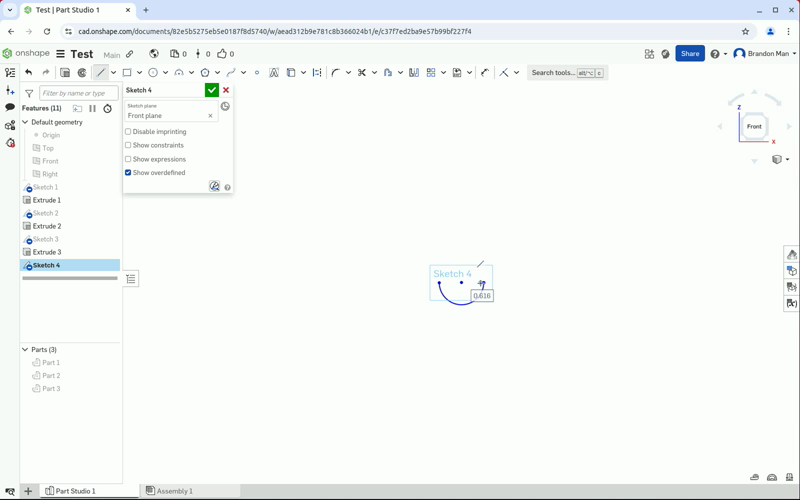
key(esc)
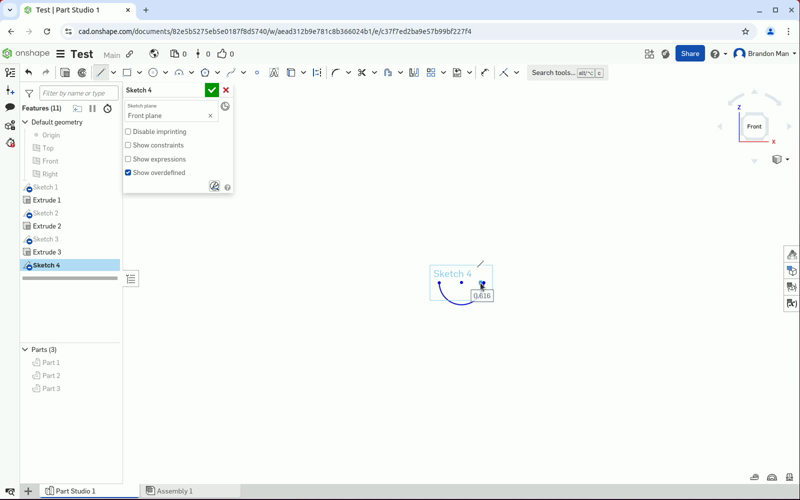
key(a)
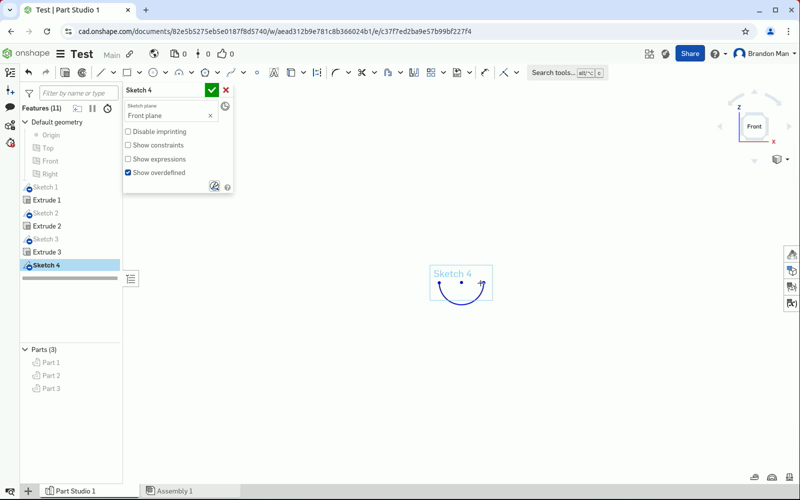
mouse_move(480, 282)
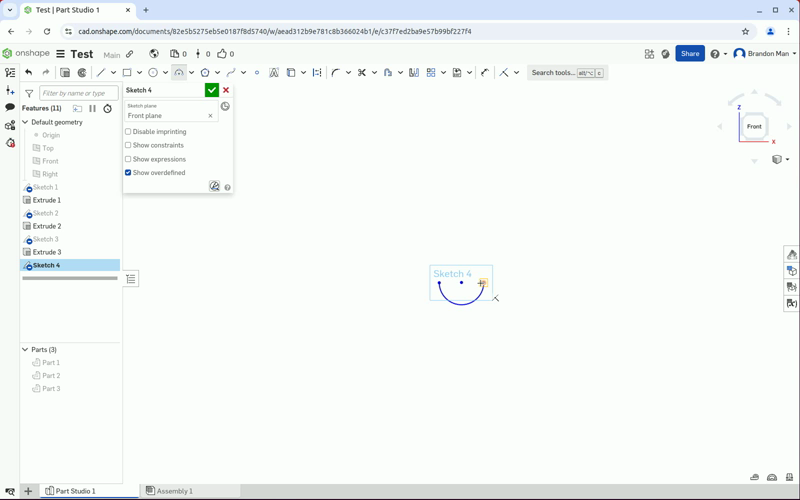
scroll(6)
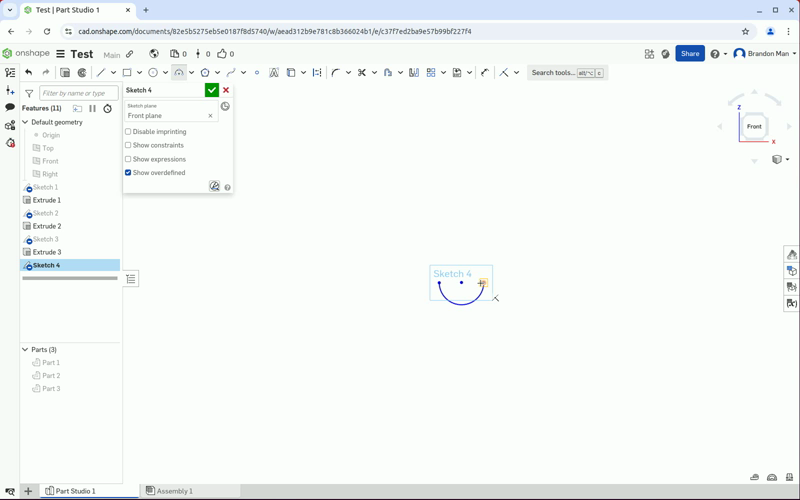
scroll(6)
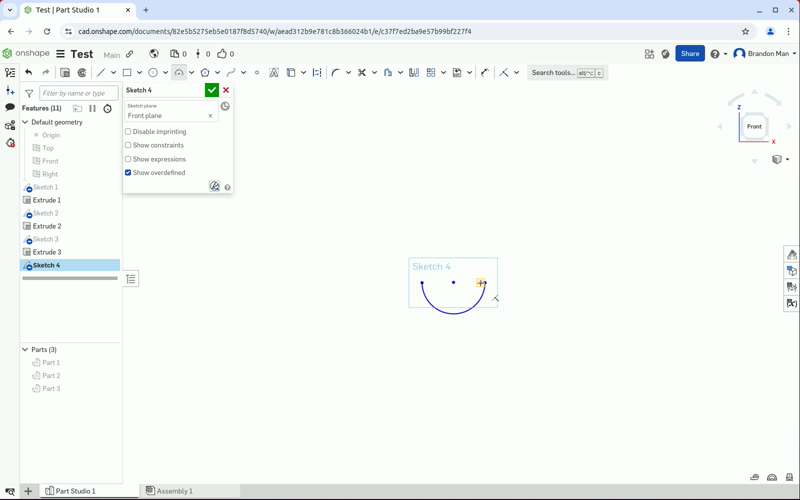
scroll(6)
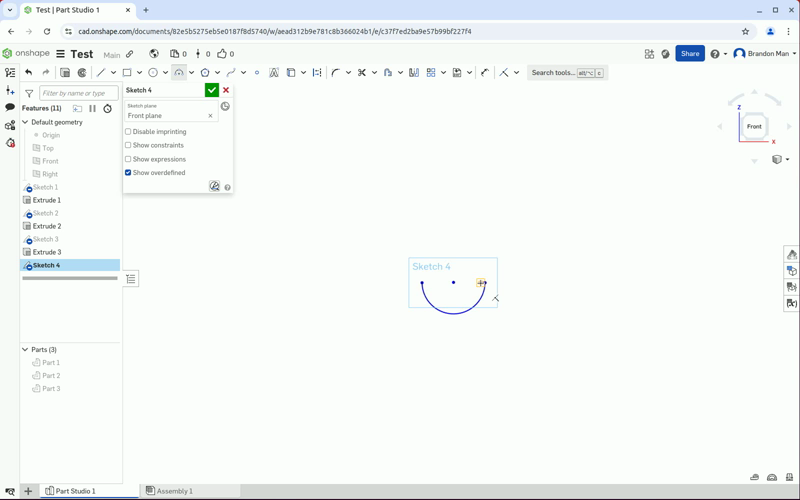
scroll(6)
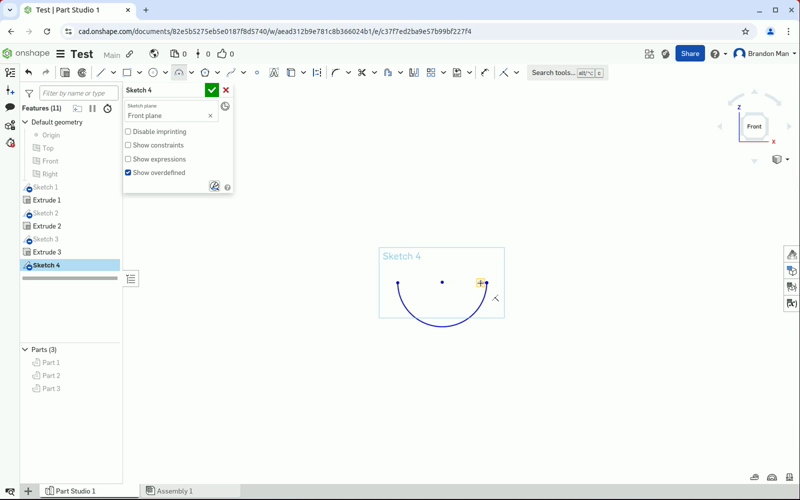
scroll(6)
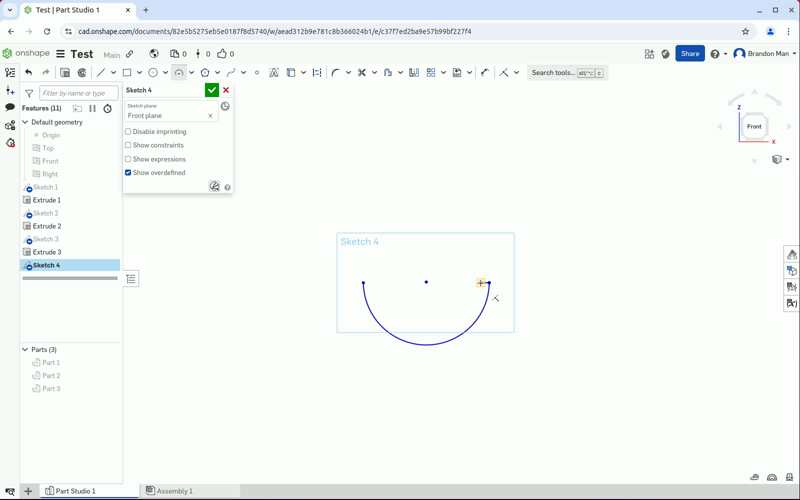
scroll(6)
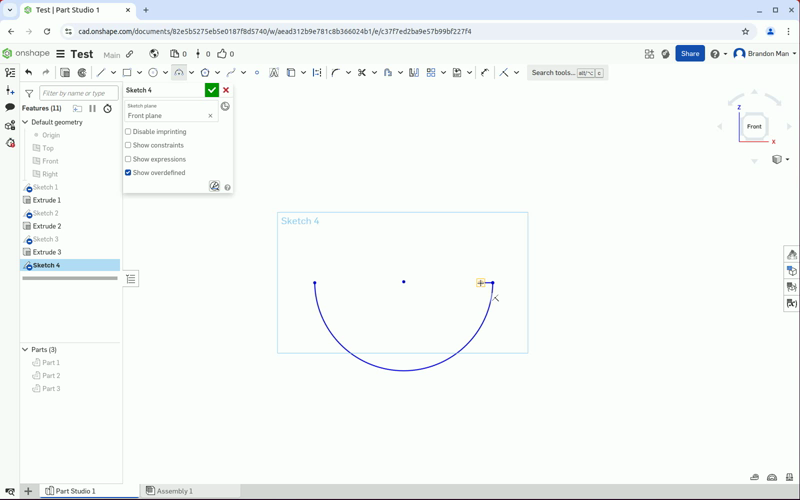
scroll(6)
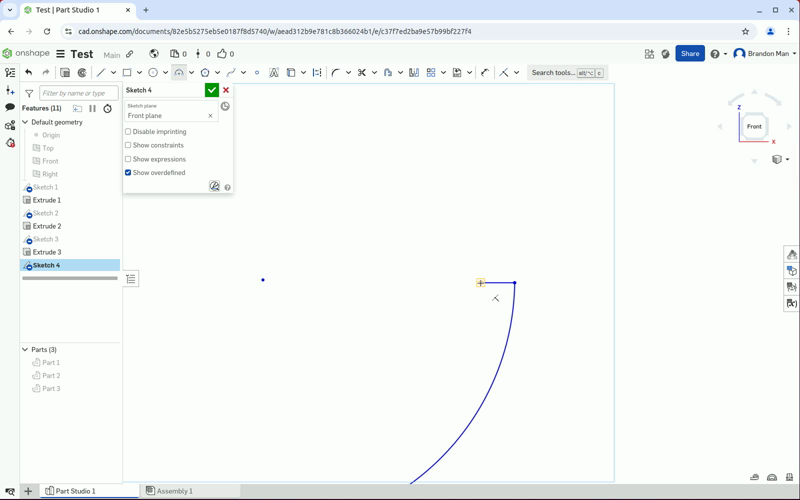
click(480, 282)
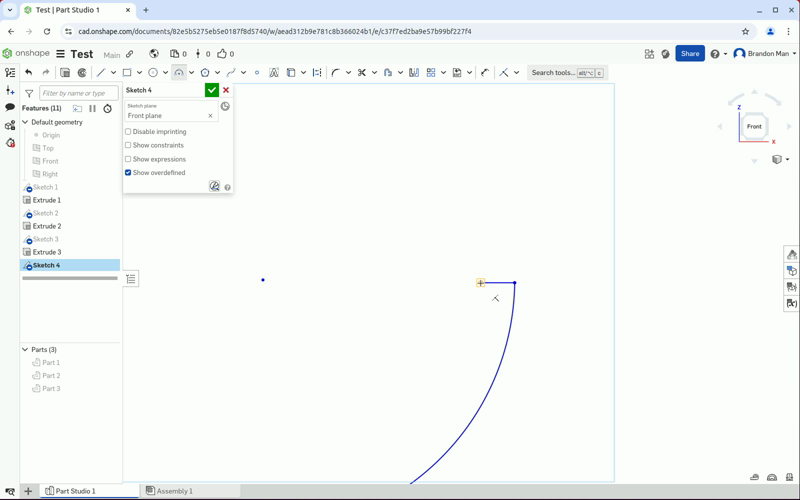
scroll(-6)
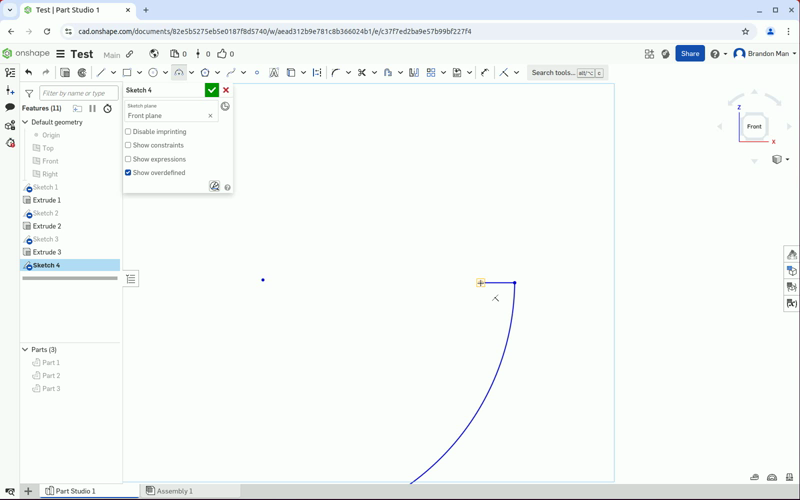
scroll(-6)
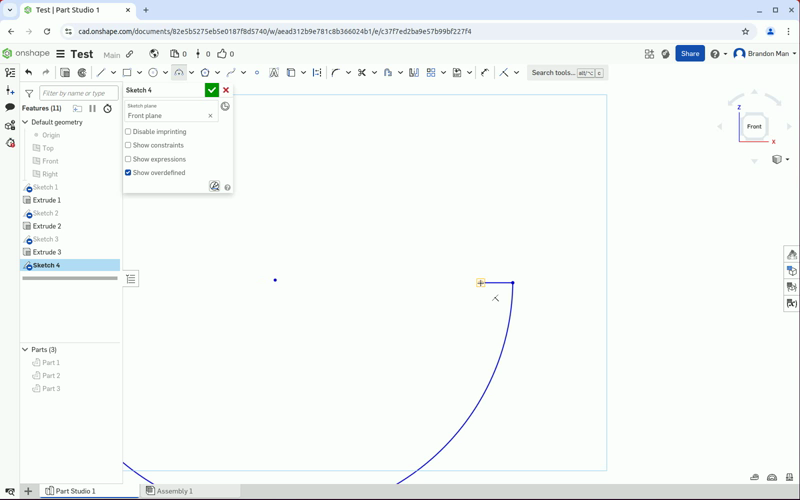
scroll(-6)
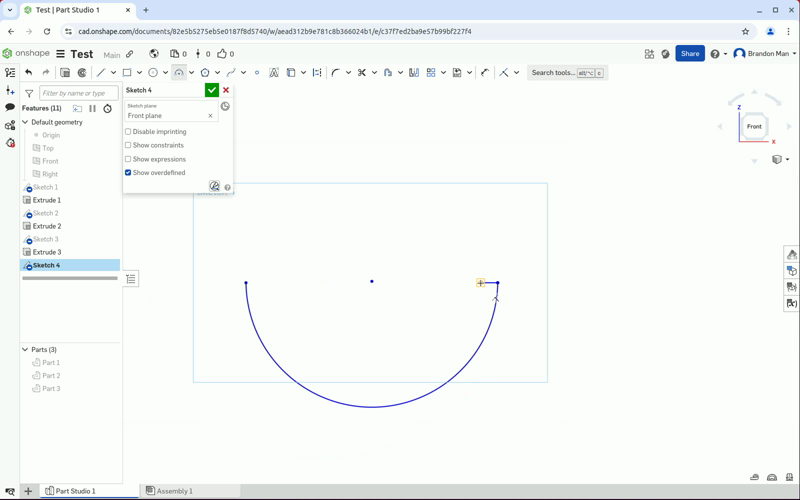
scroll(-6)
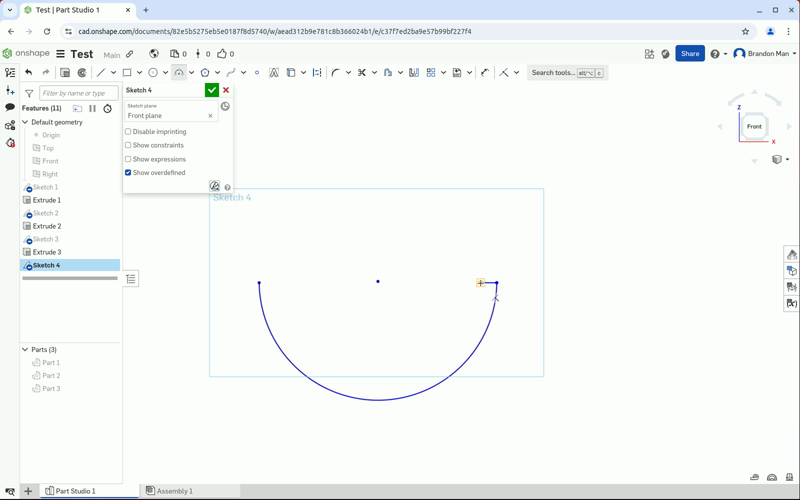
scroll(-6)
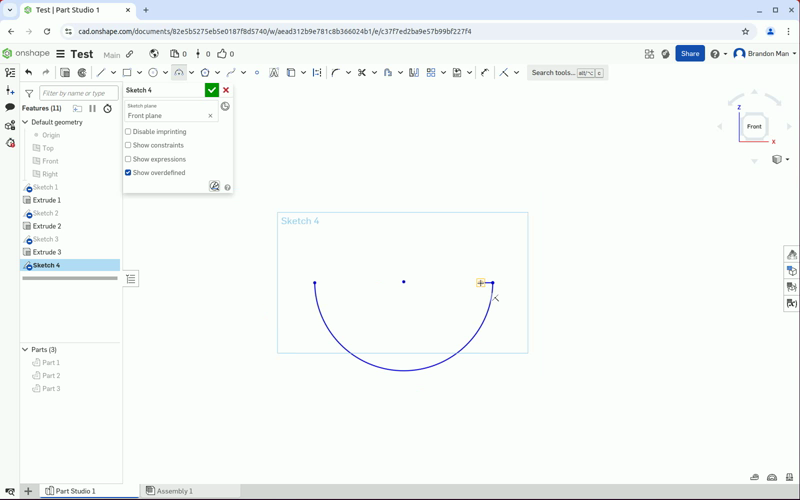
scroll(-6)
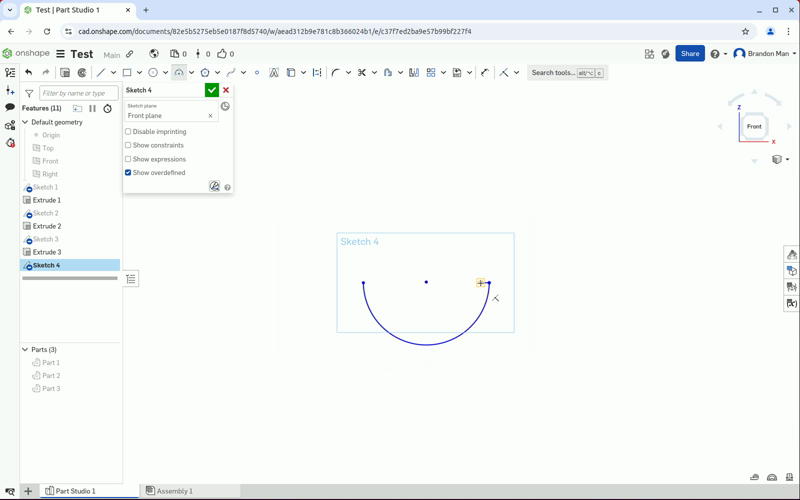
scroll(-6)
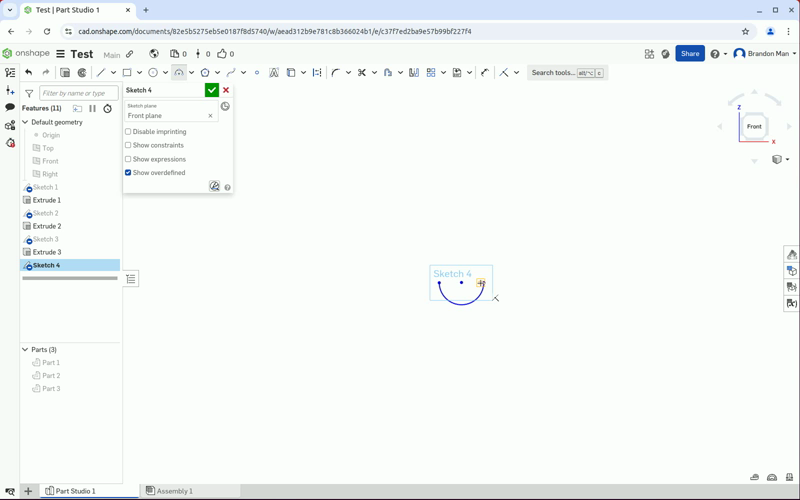
key_down(shift)
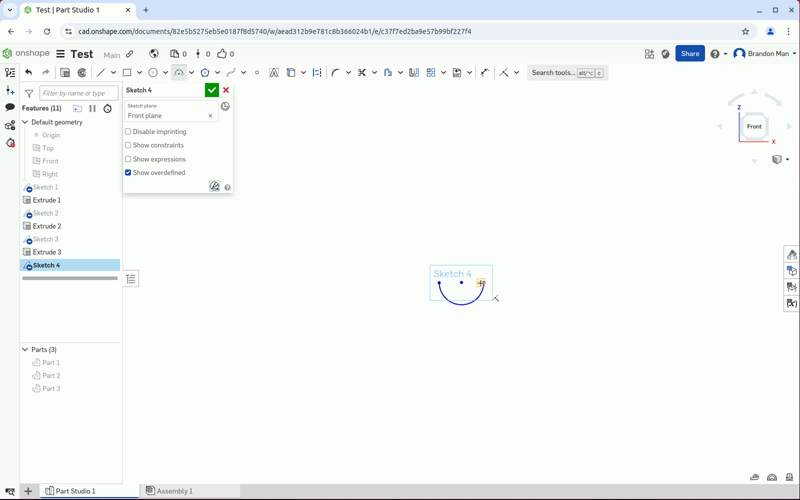
mouse_move(442, 282)
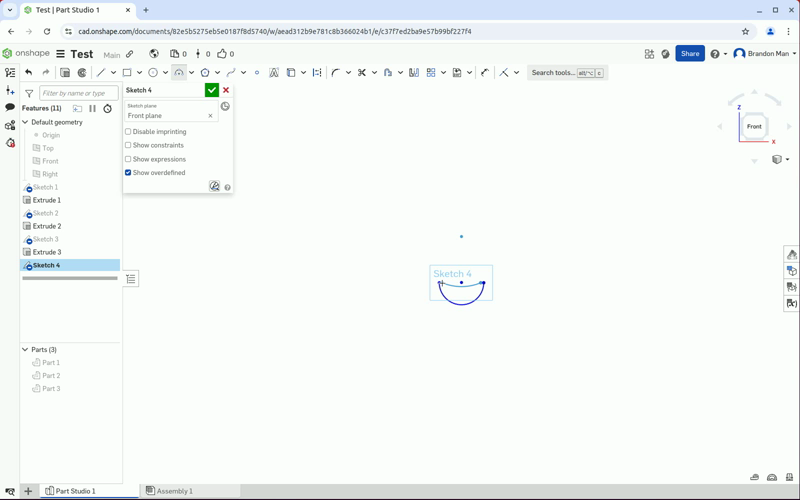
scroll(6)
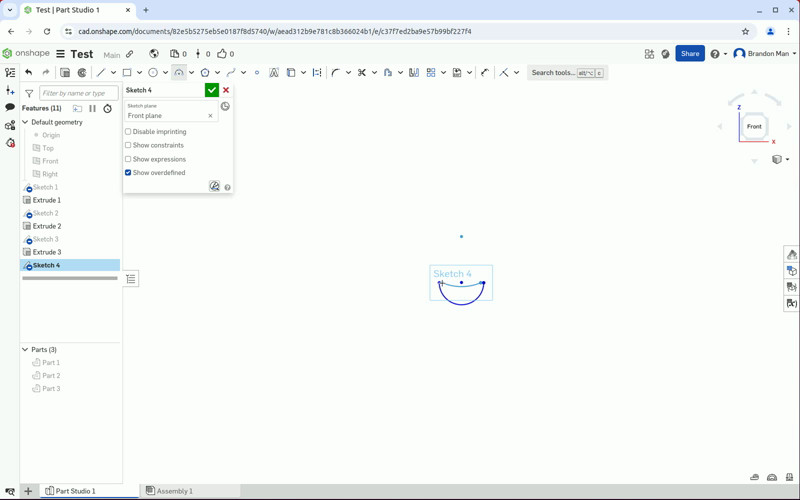
scroll(6)
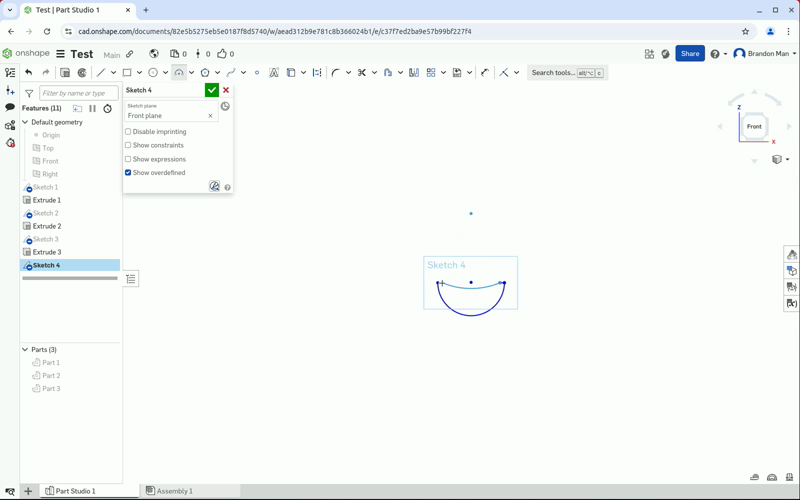
scroll(6)
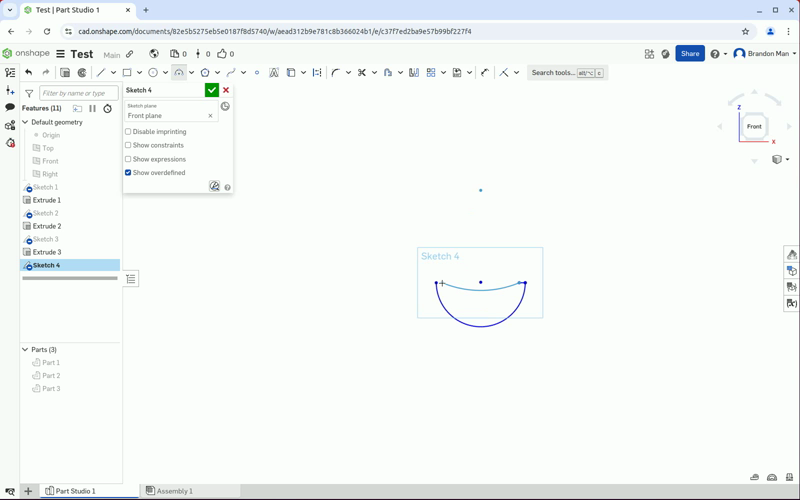
scroll(6)
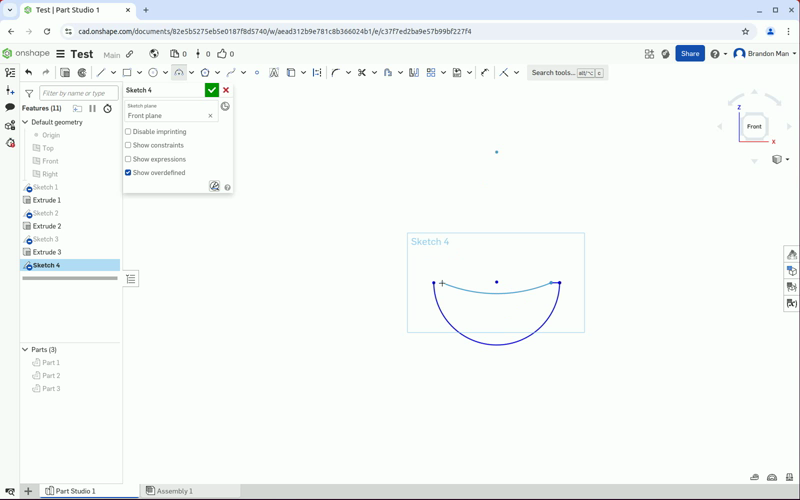
scroll(6)
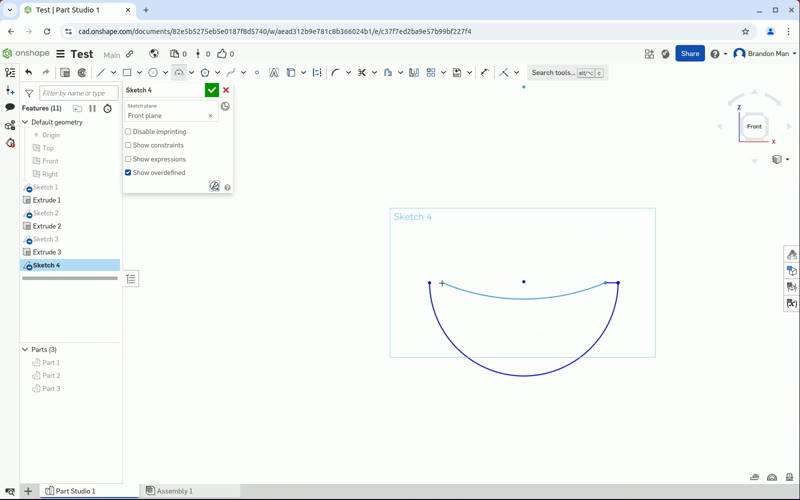
scroll(6)
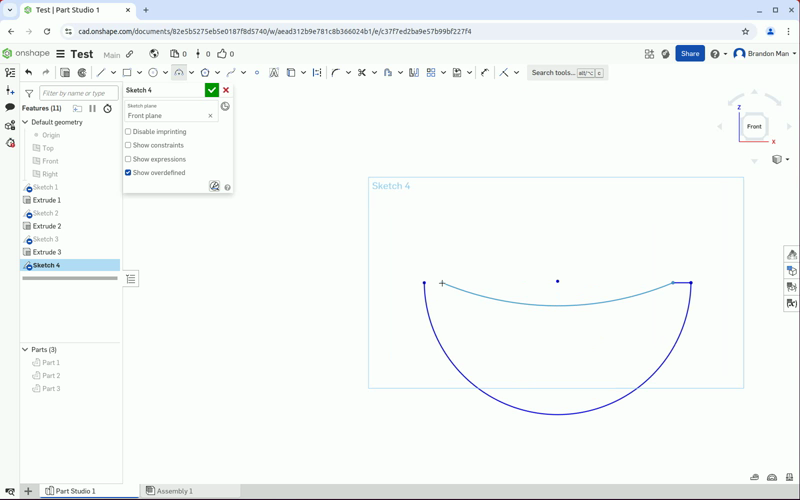
scroll(6)
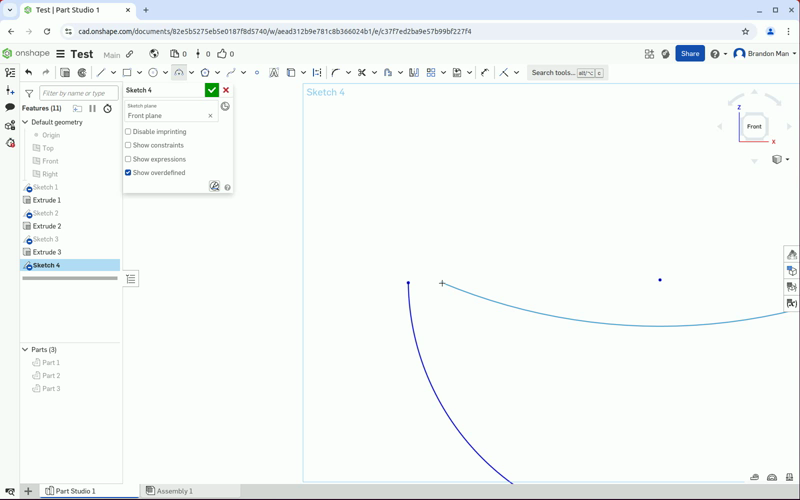
click(442, 282)
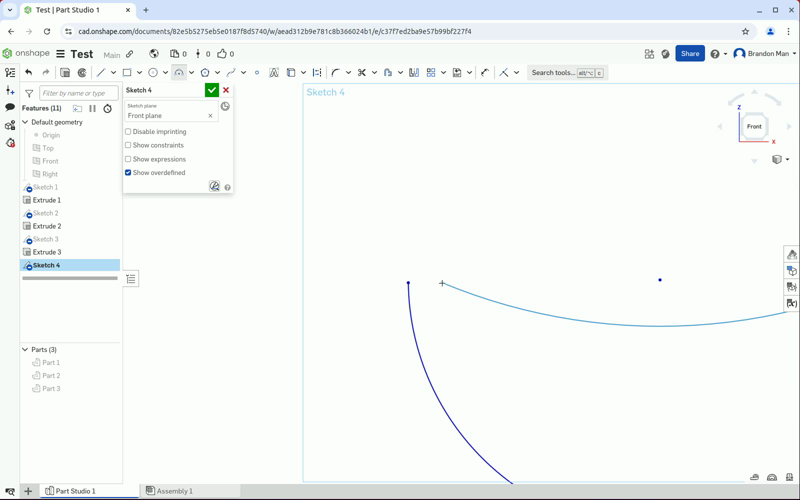
scroll(-6)
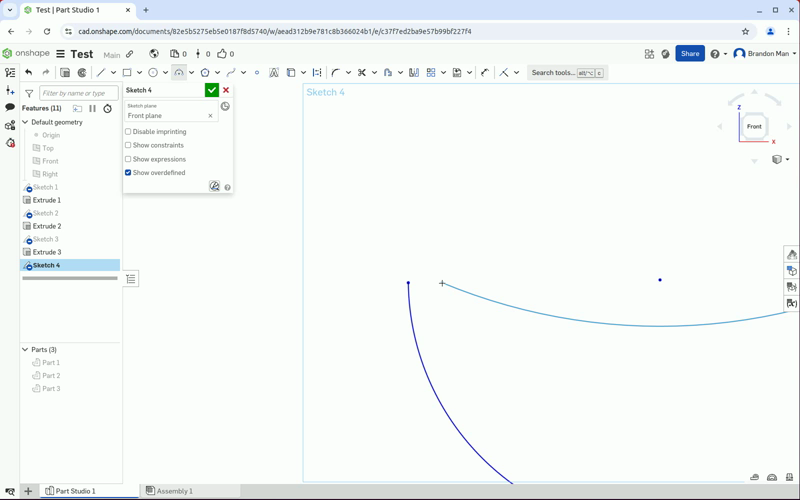
scroll(-6)
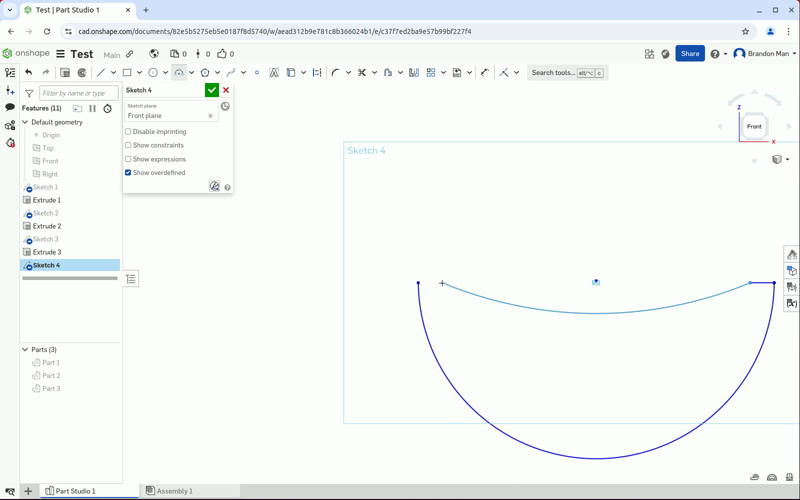
scroll(-6)
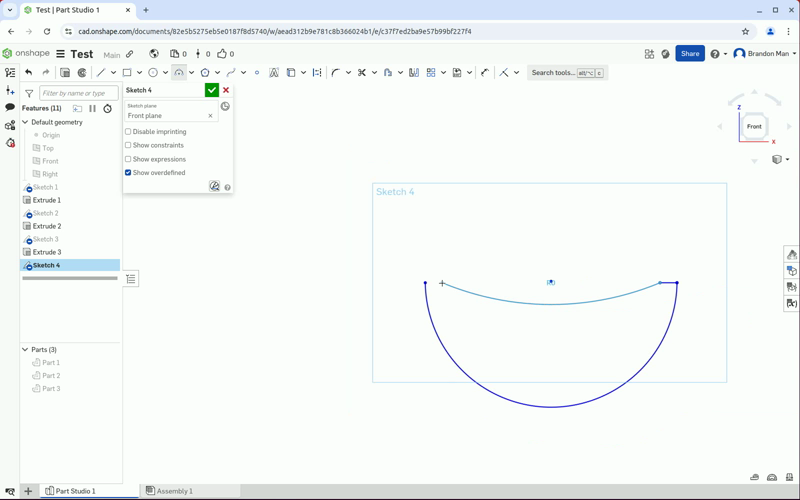
scroll(-6)
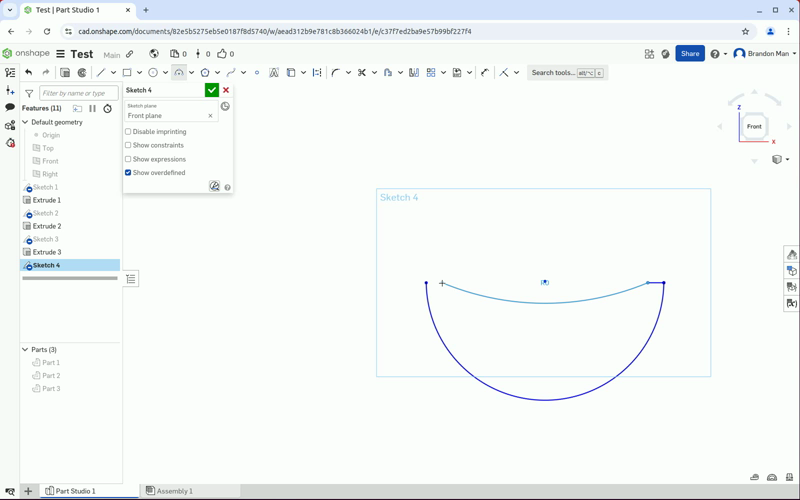
scroll(-6)
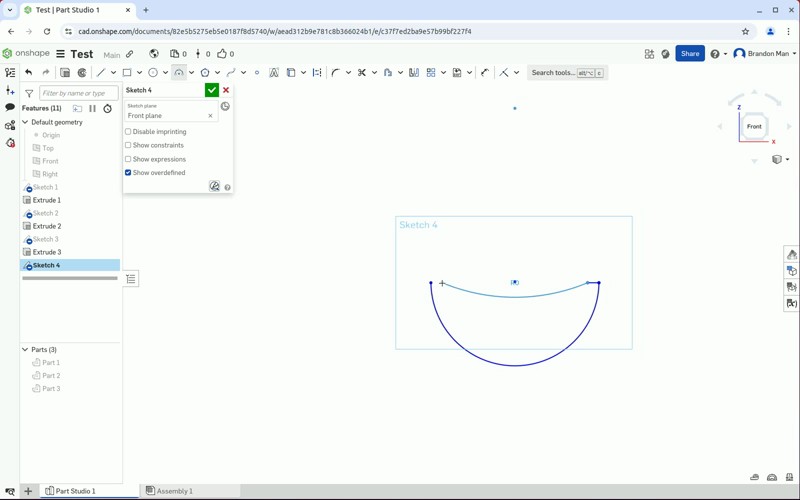
scroll(-6)
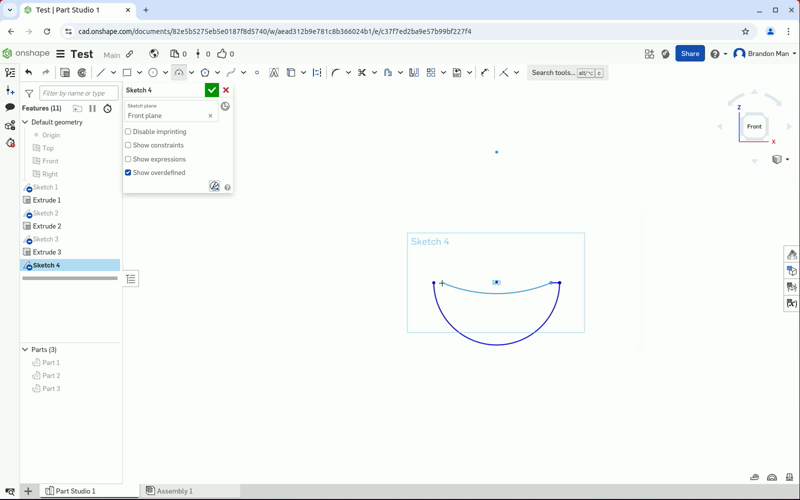
scroll(-6)
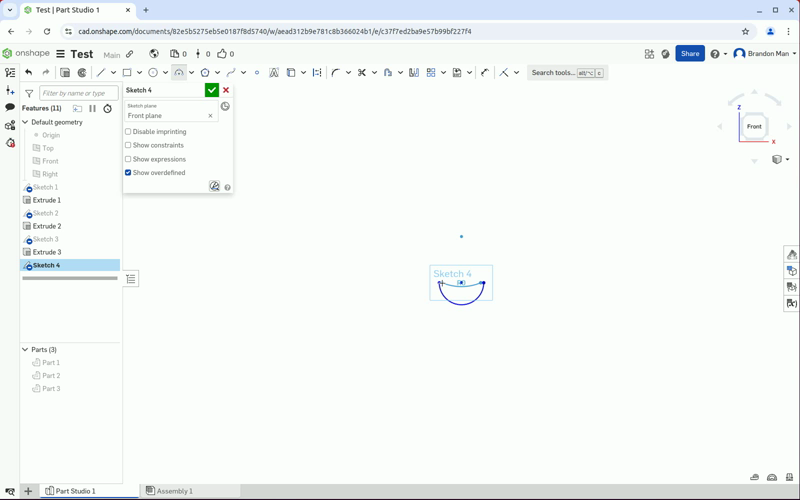
mouse_move(461, 302)
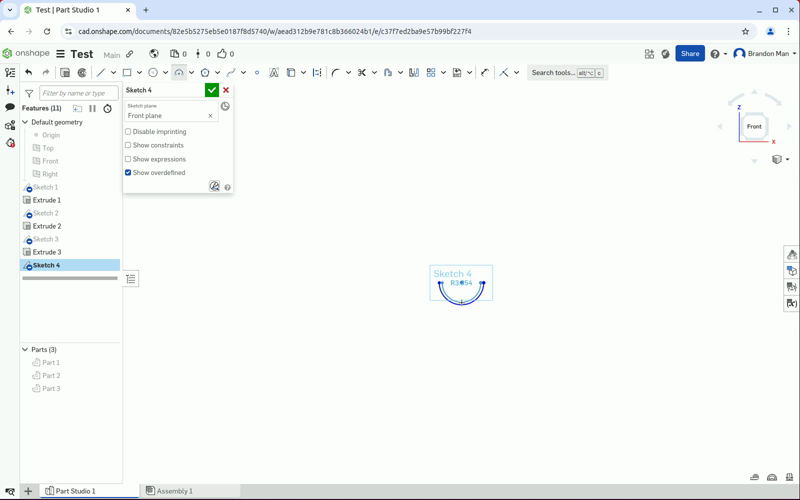
scroll(6)
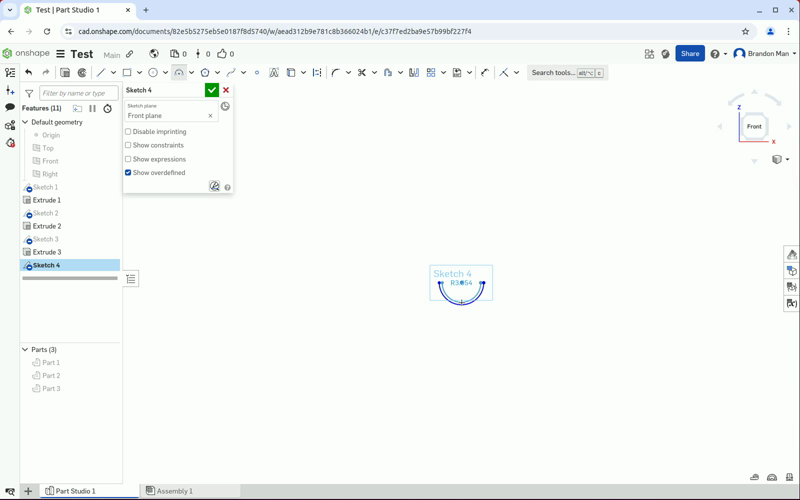
scroll(6)
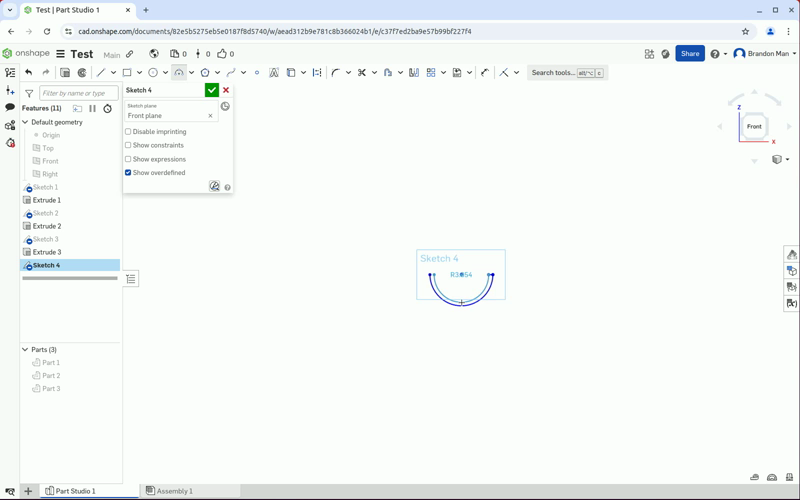
scroll(6)
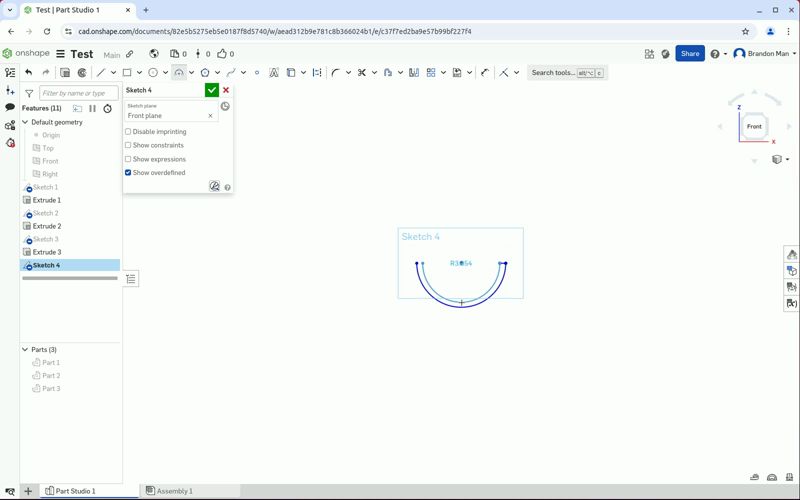
scroll(6)
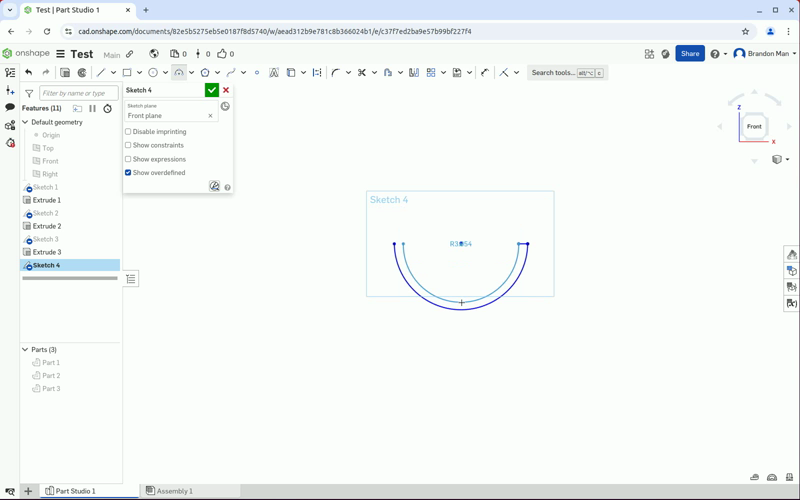
scroll(6)
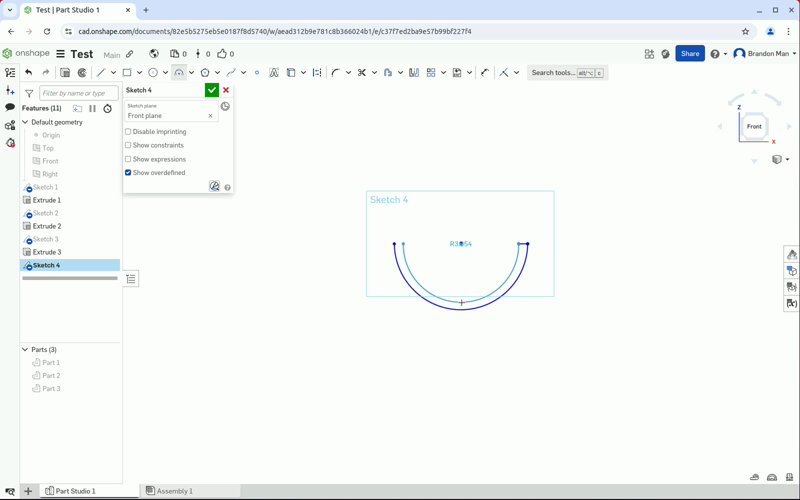
scroll(6)
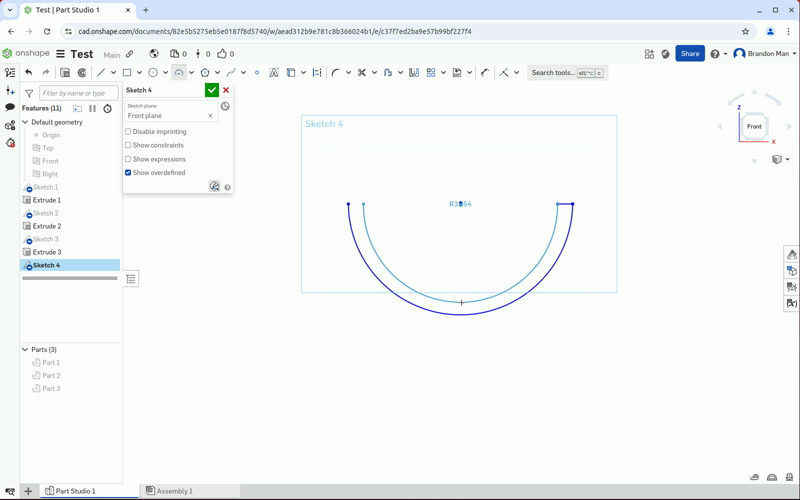
scroll(6)
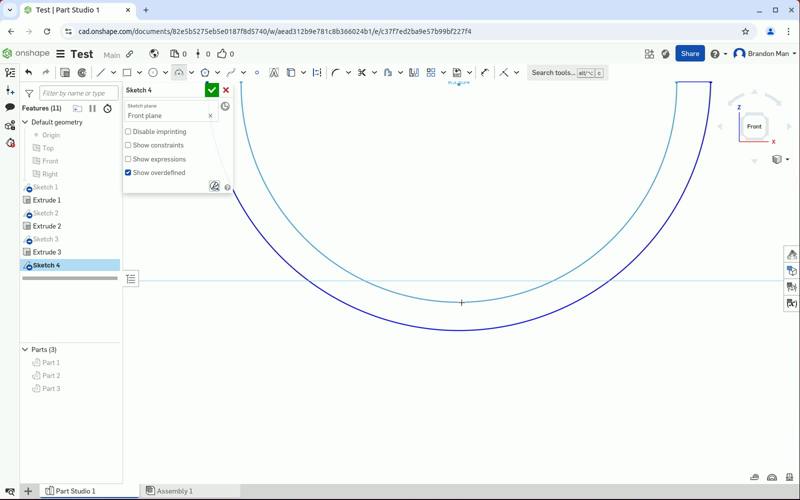
click(461, 302)
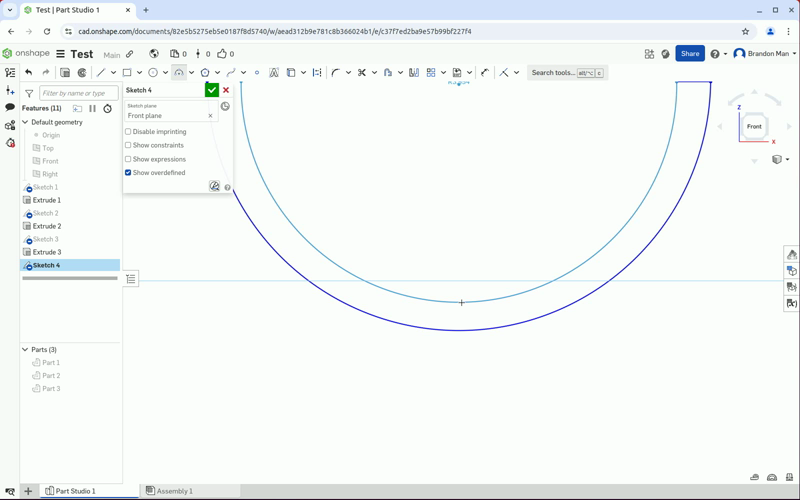
scroll(-6)
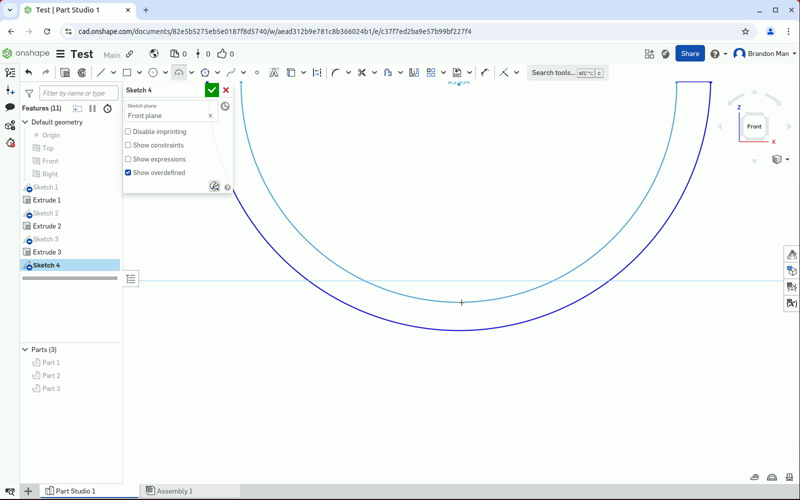
scroll(-6)
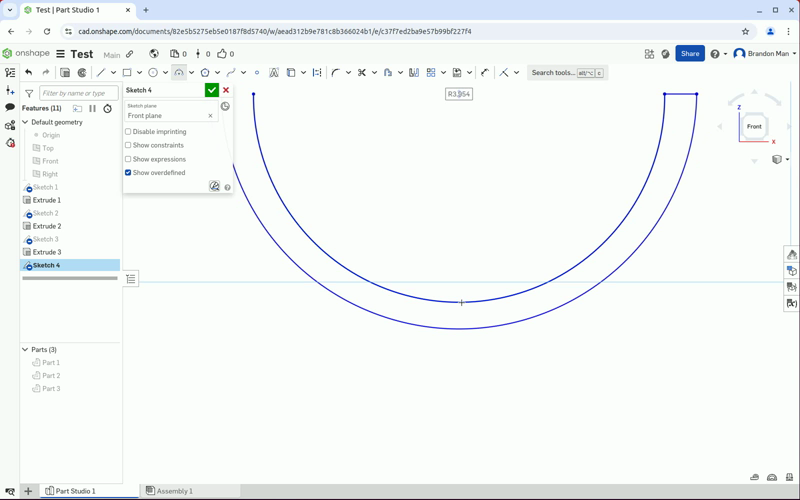
scroll(-6)
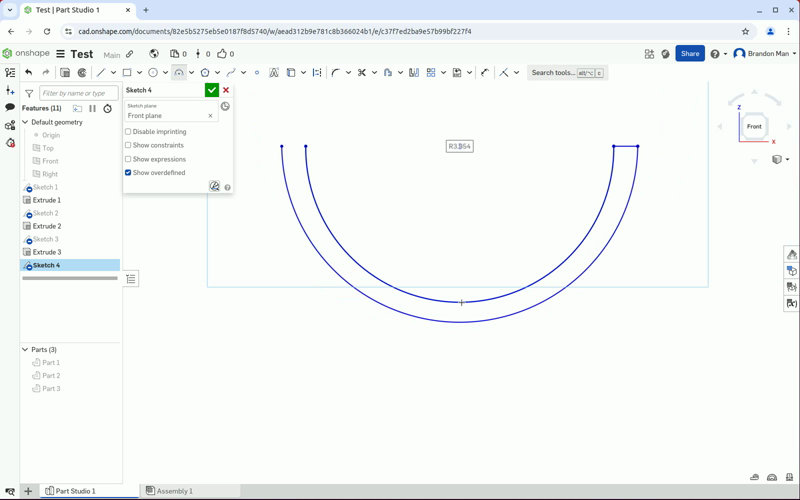
scroll(-6)
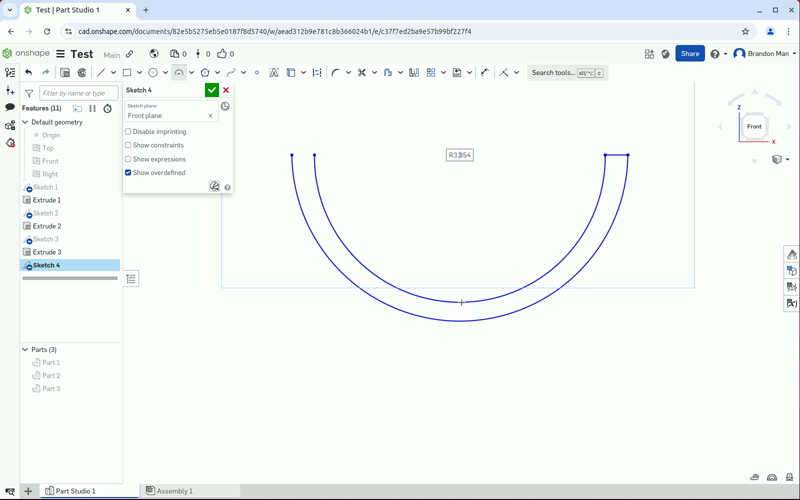
scroll(-6)
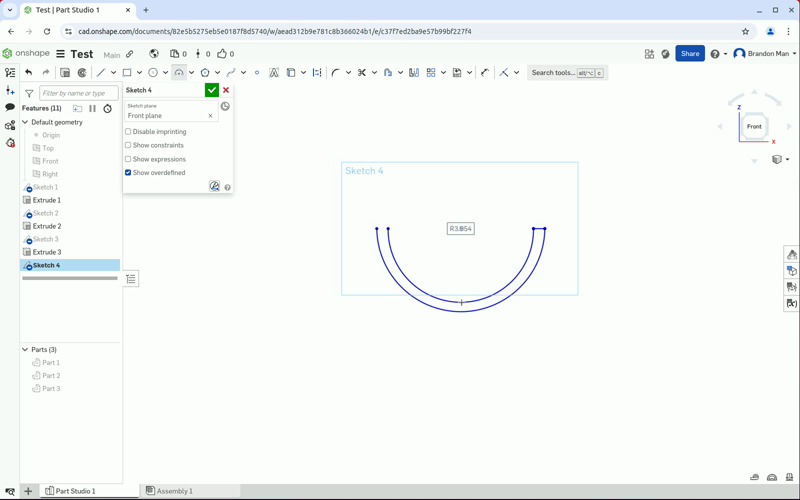
scroll(-6)
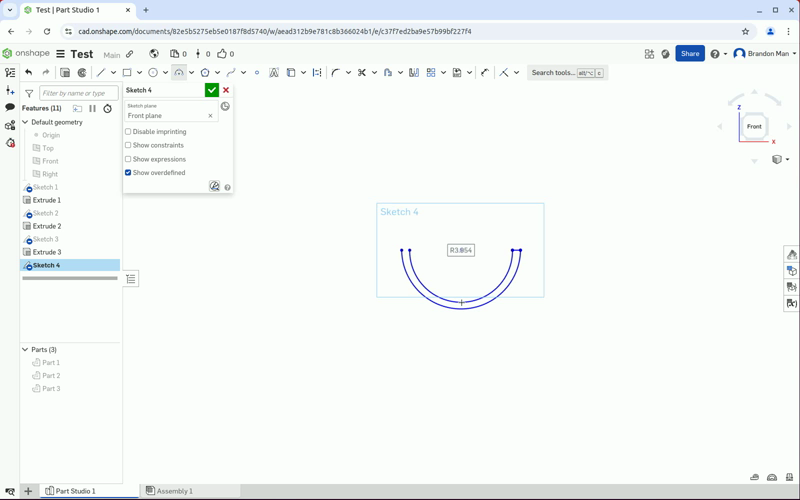
scroll(-6)
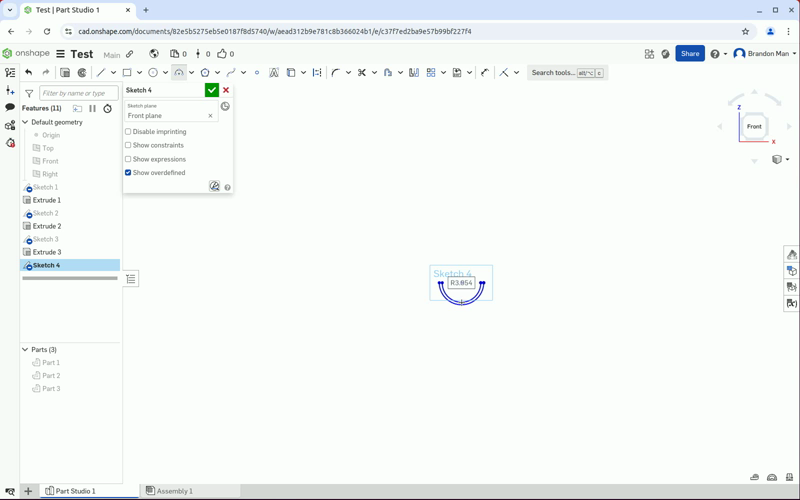
key_up(shift)
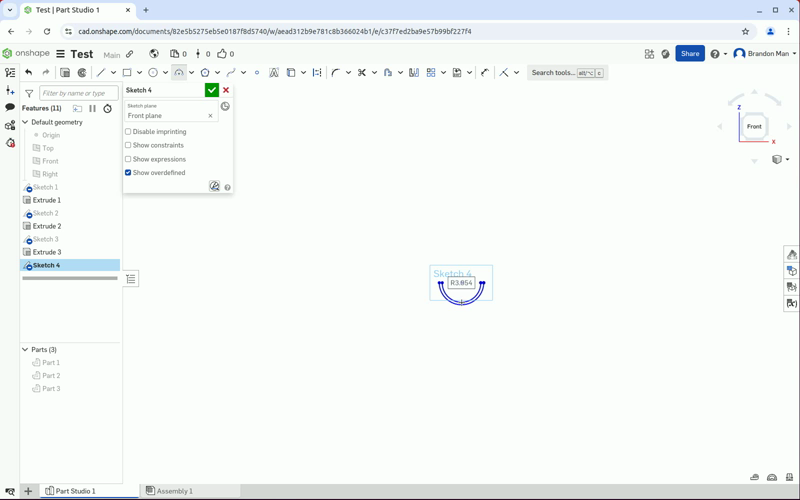
key(esc)
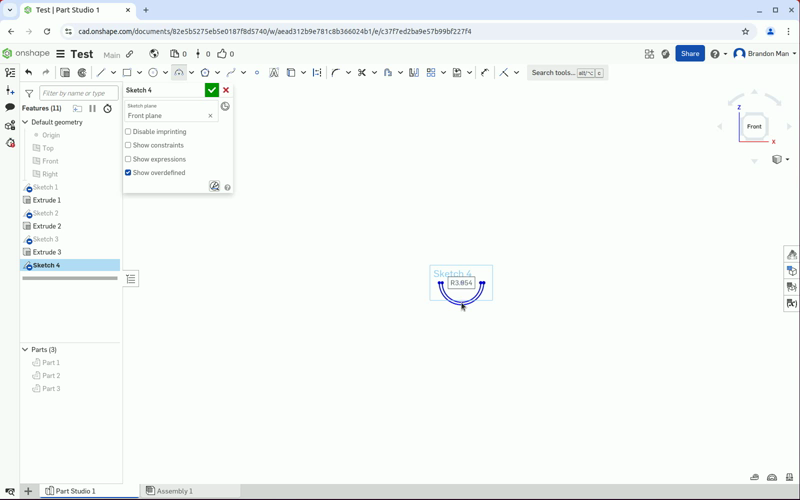
key(l)
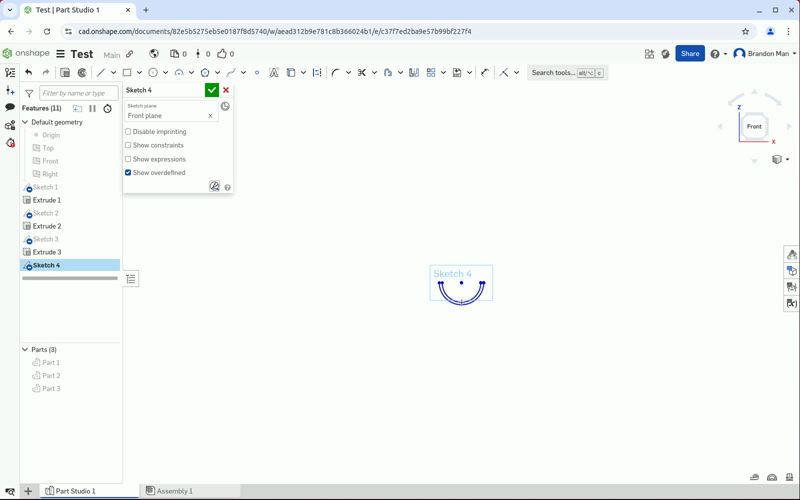
mouse_move(442, 282)
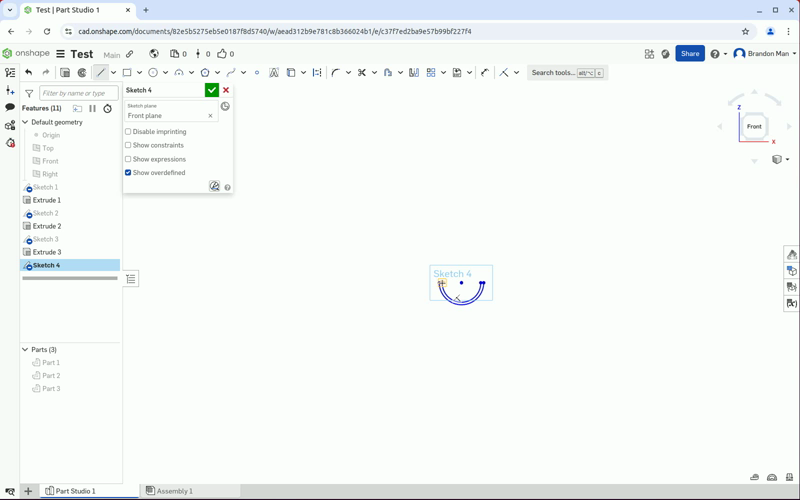
scroll(6)
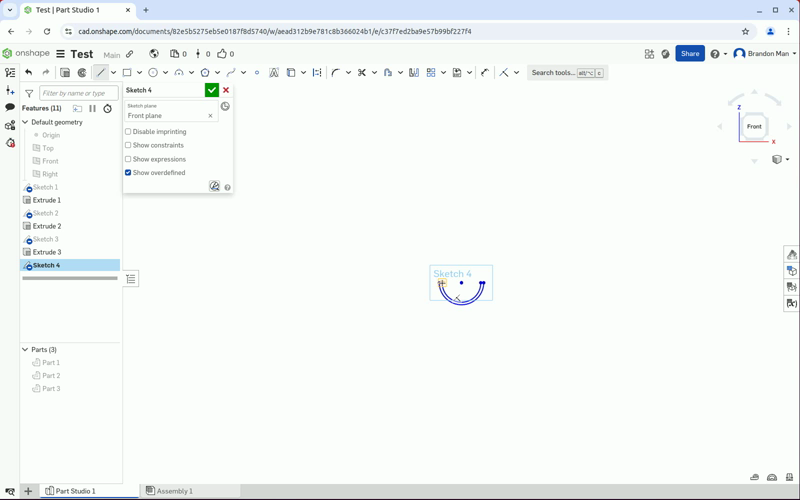
scroll(6)
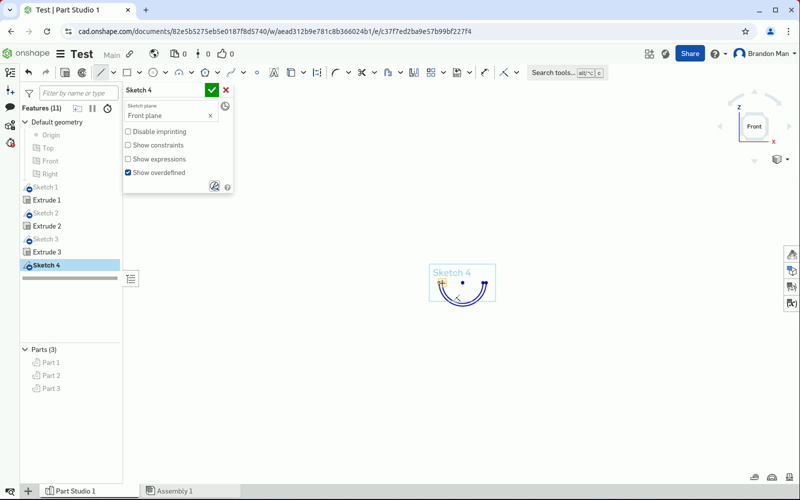
scroll(6)
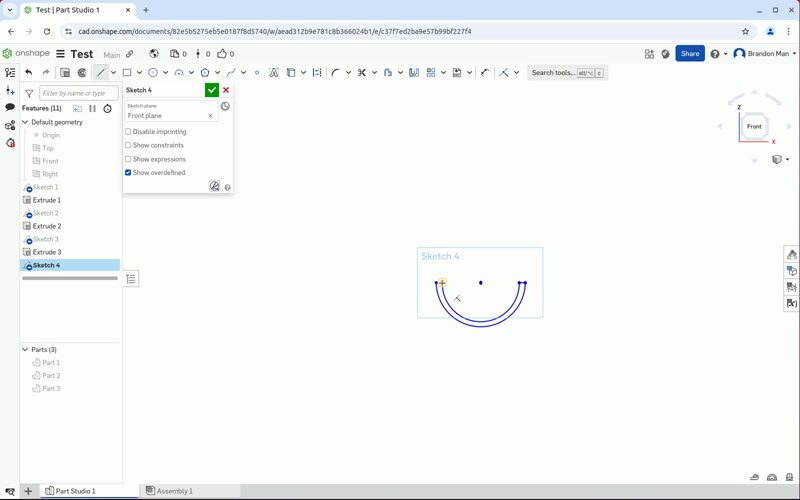
scroll(6)
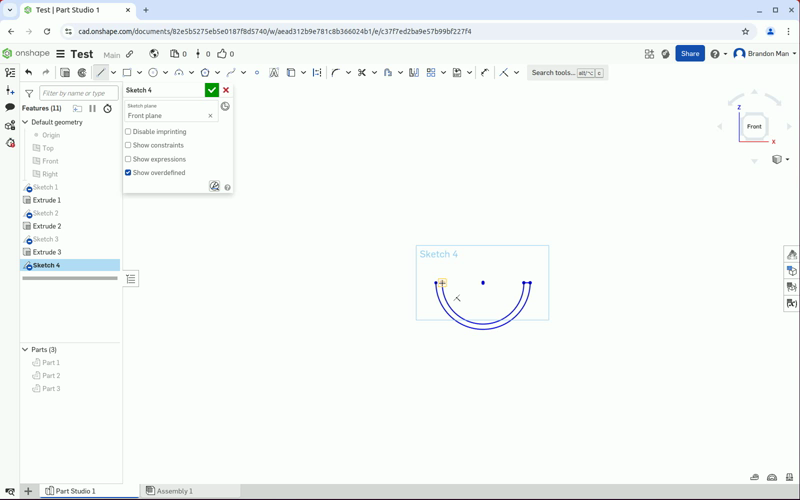
scroll(6)
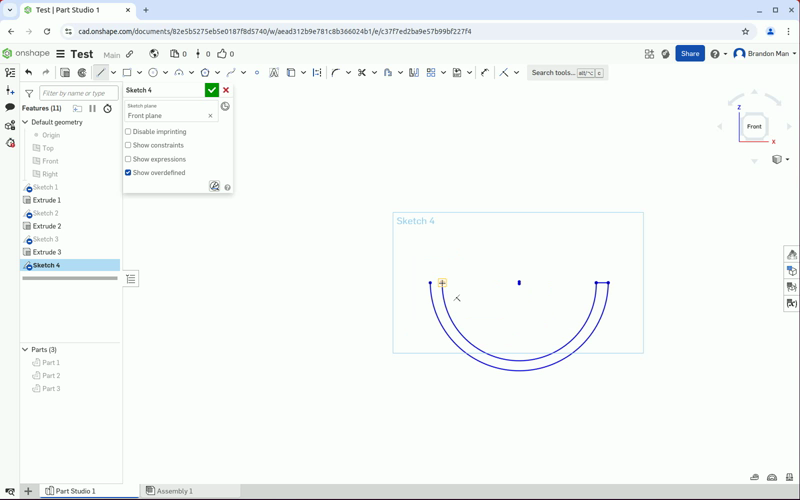
scroll(6)
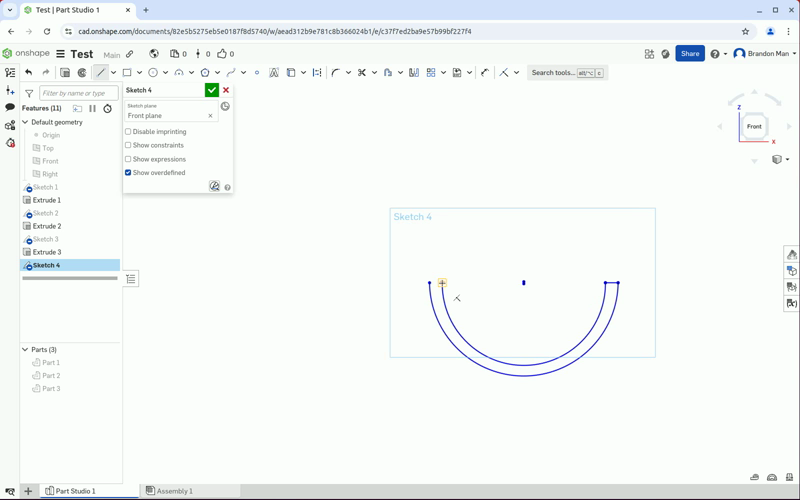
scroll(6)
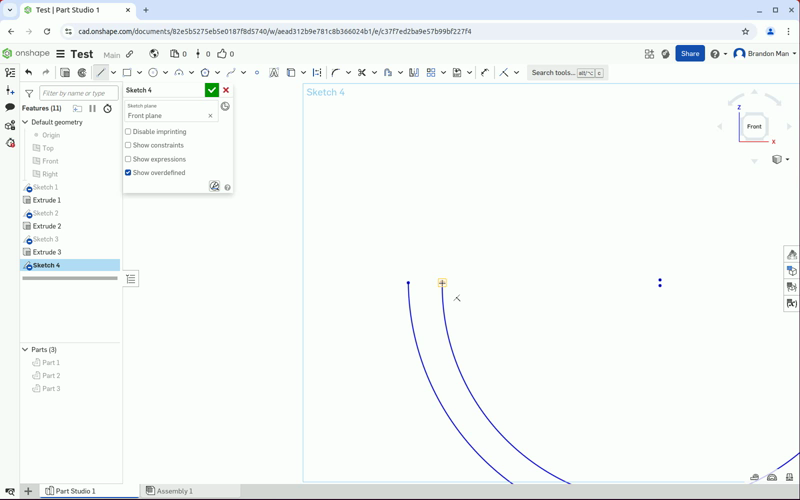
click(442, 282)
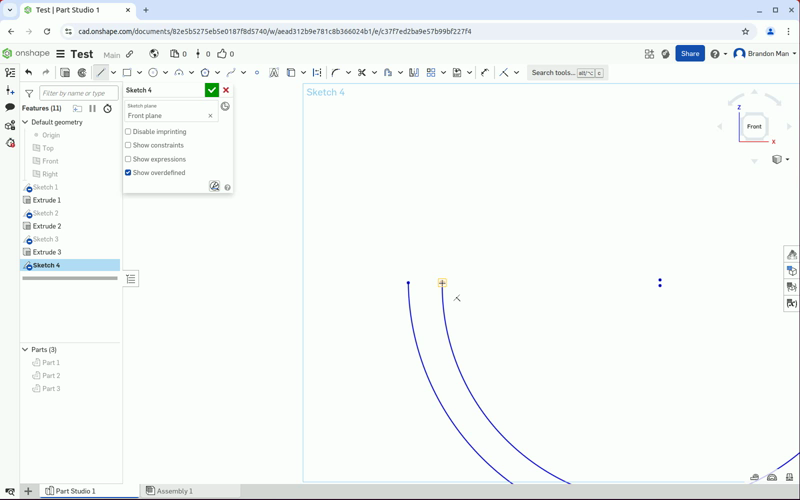
scroll(-6)
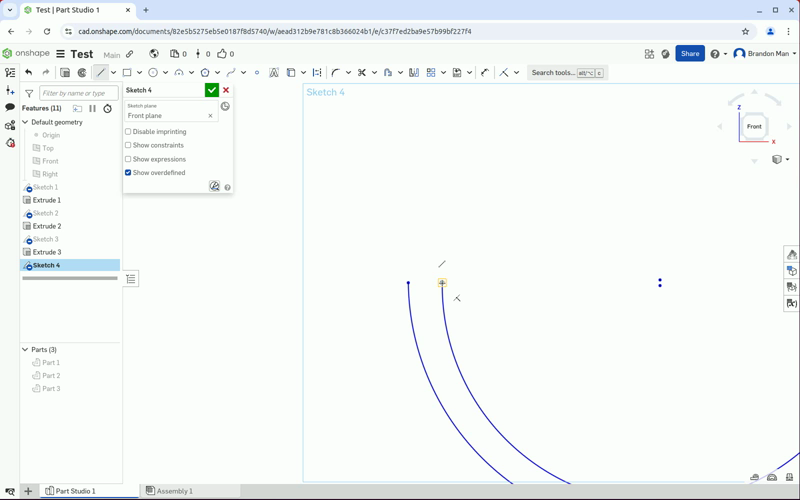
scroll(-6)
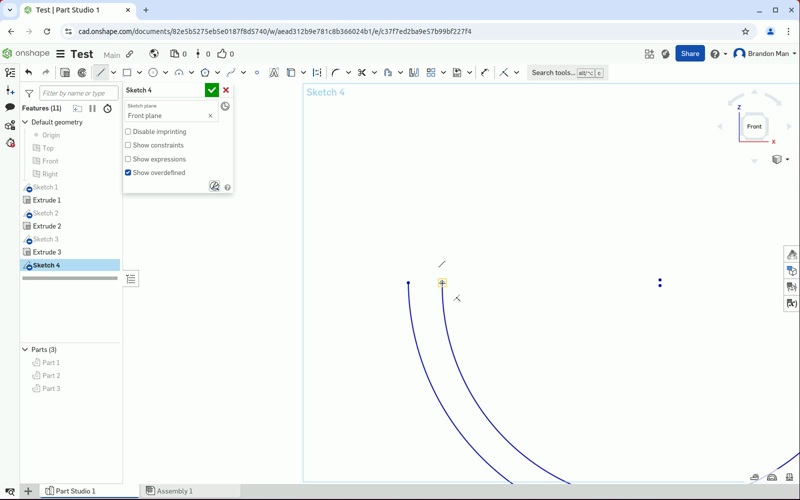
scroll(-6)
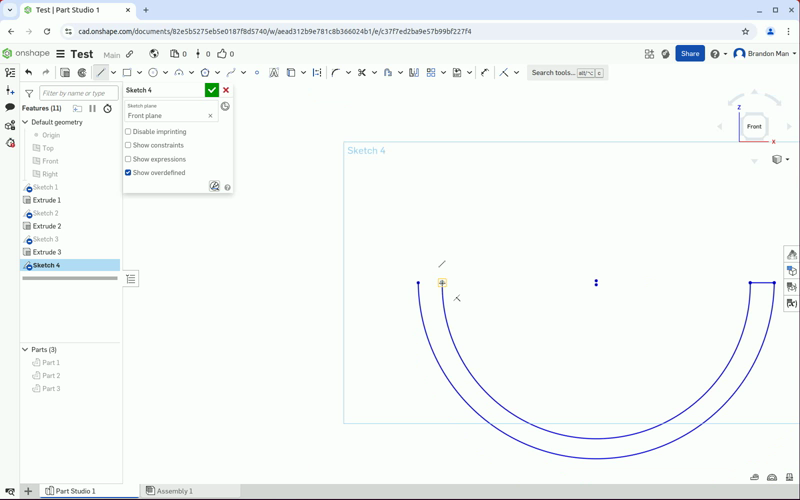
scroll(-6)
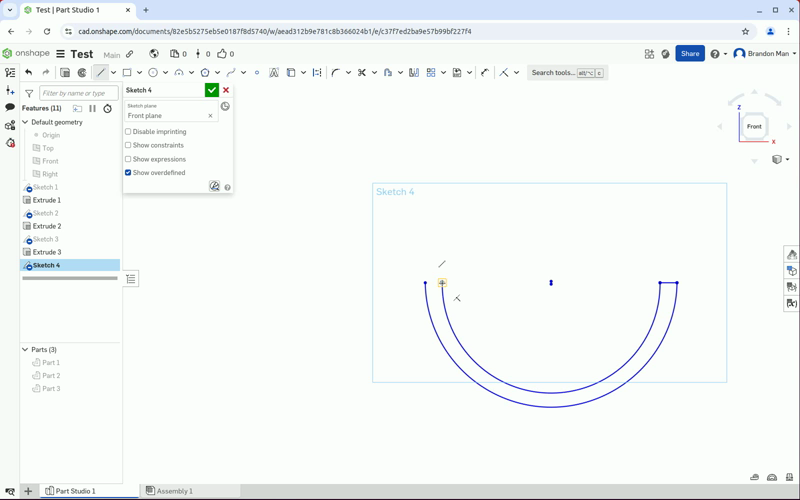
scroll(-6)
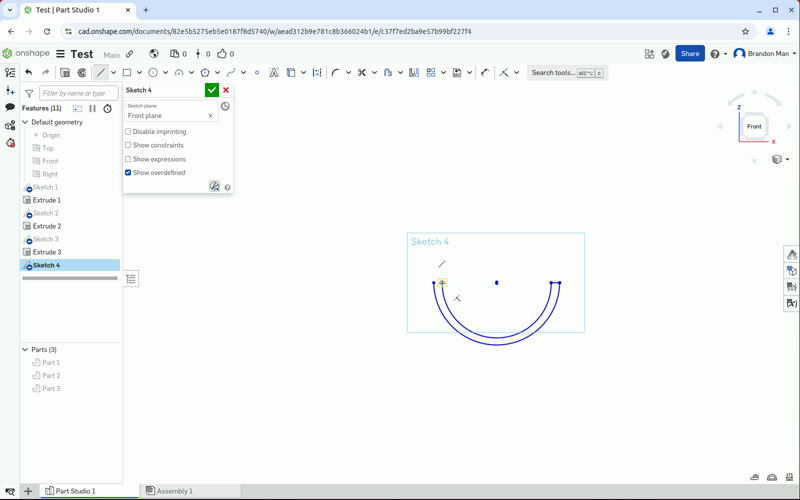
scroll(-6)
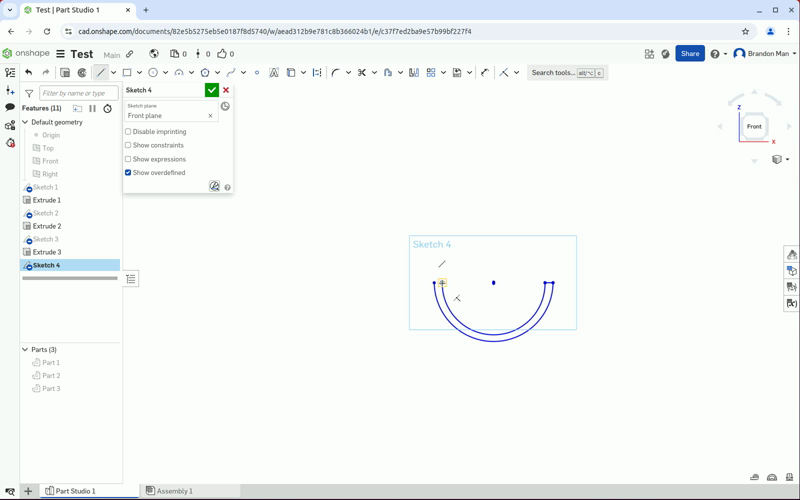
scroll(-6)
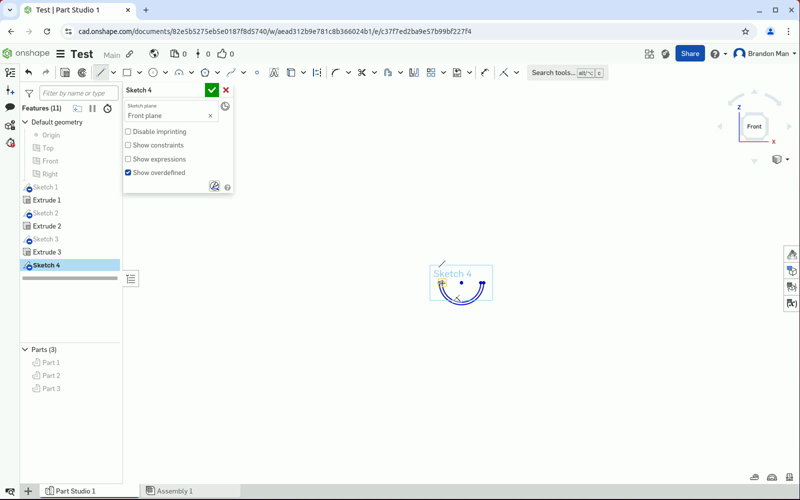
mouse_move(472, 282)
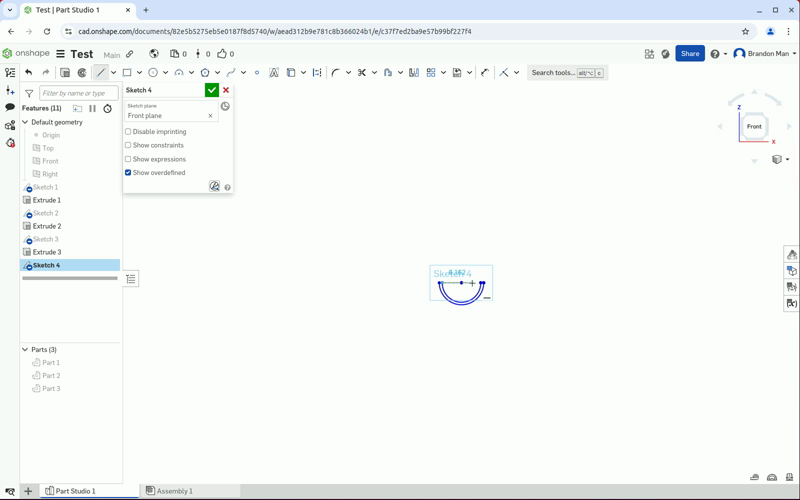
key_down(shift)
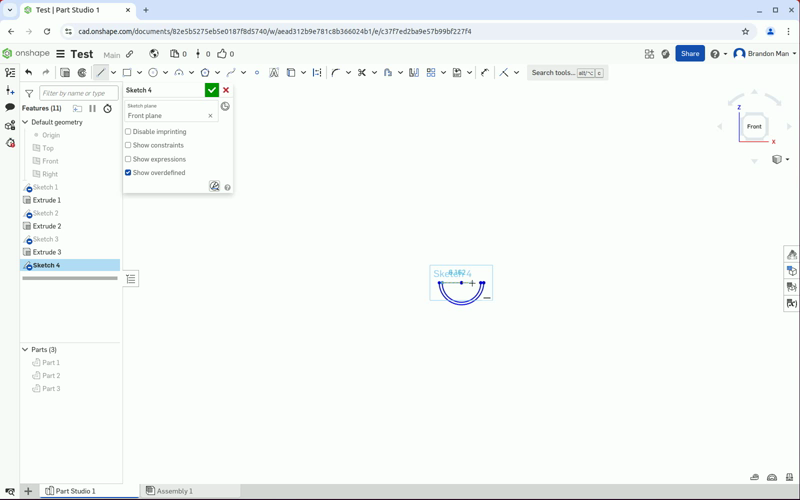
mouse_move(439, 282)
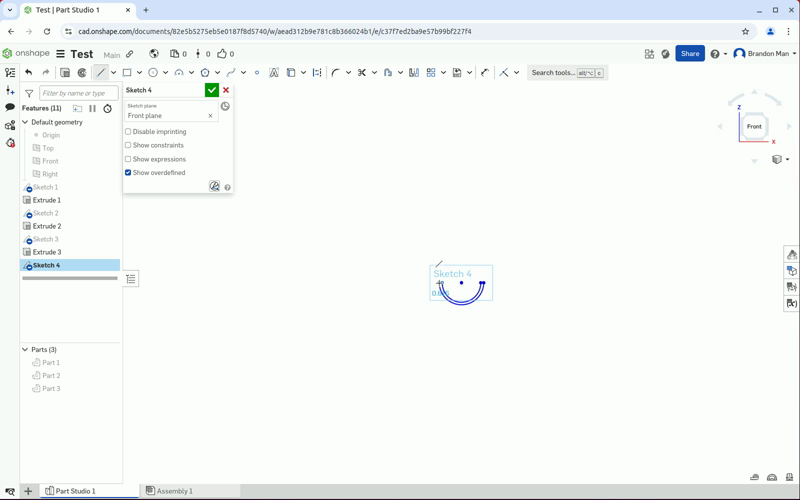
scroll(6)
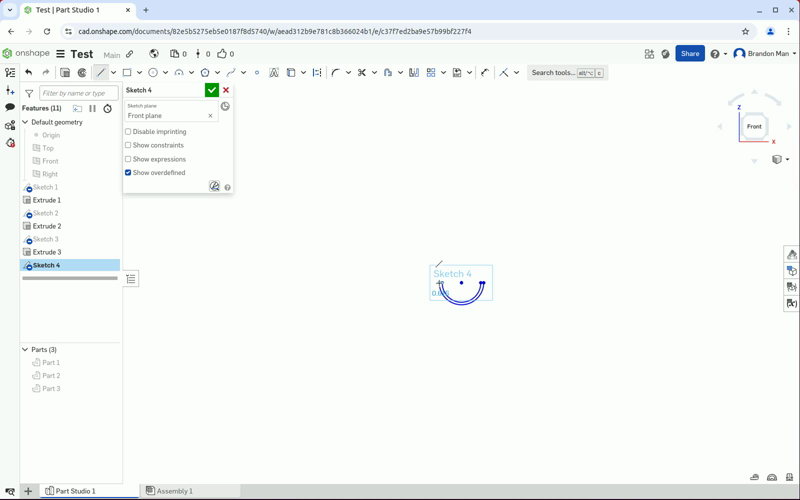
scroll(6)
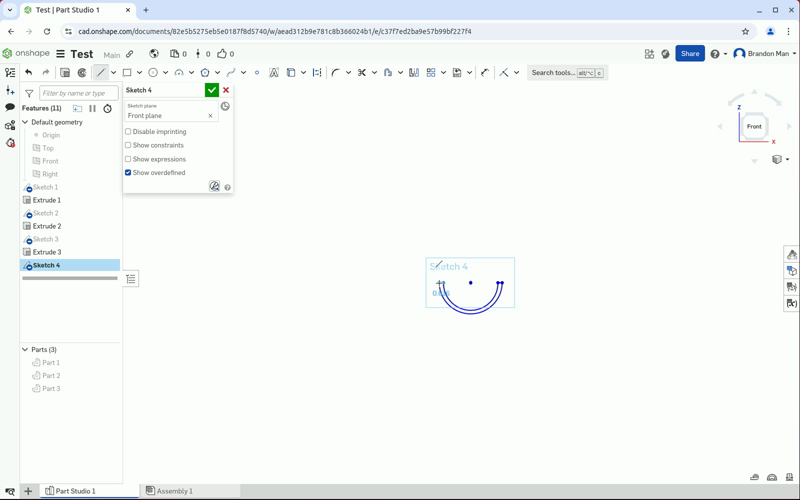
scroll(6)
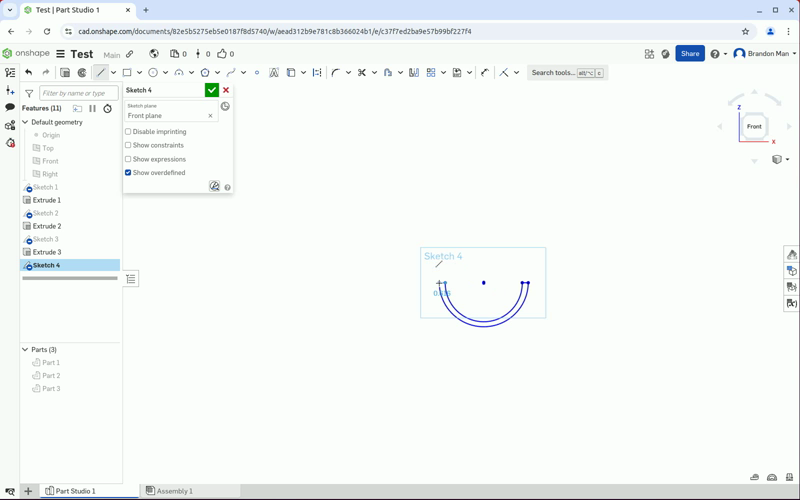
scroll(6)
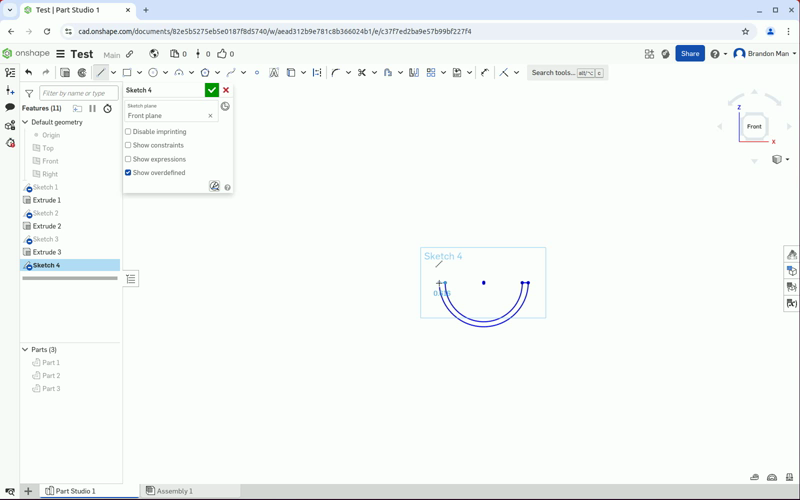
scroll(6)
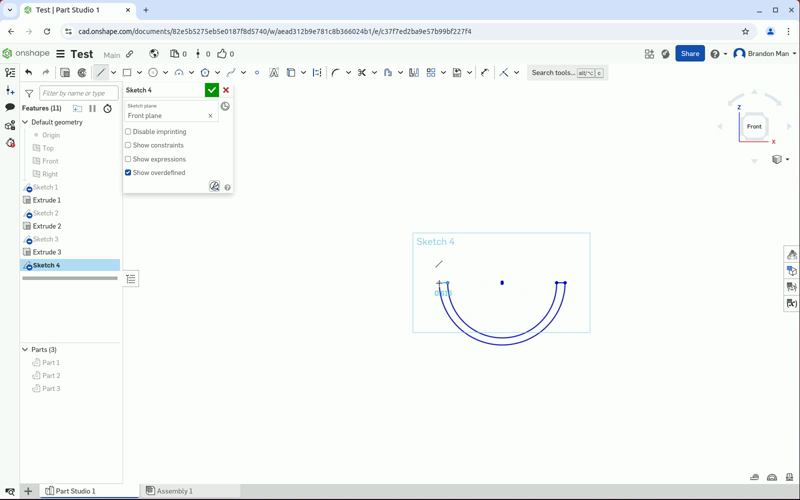
scroll(6)
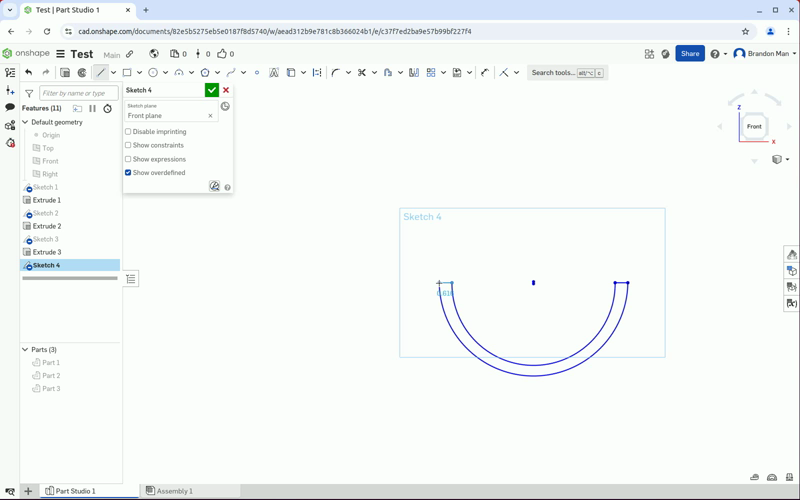
scroll(6)
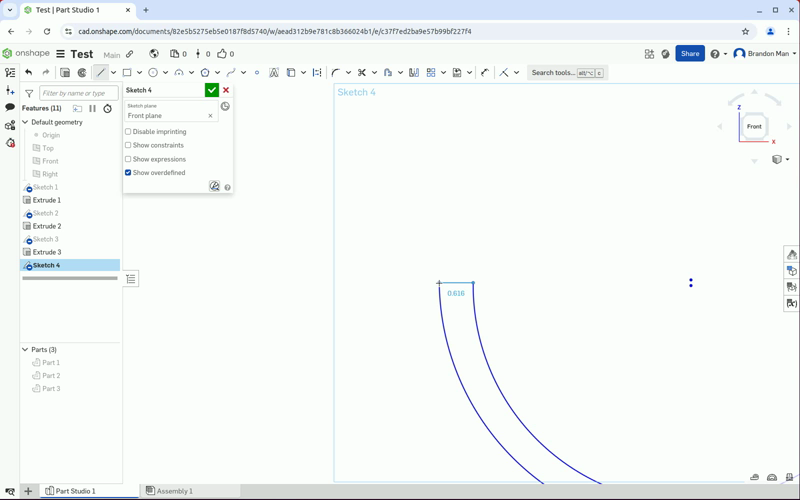
key_up(shift)
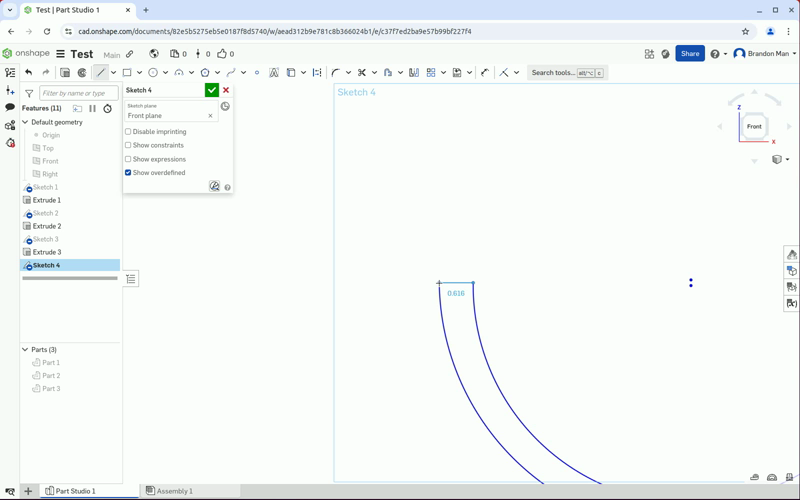
click(439, 282)
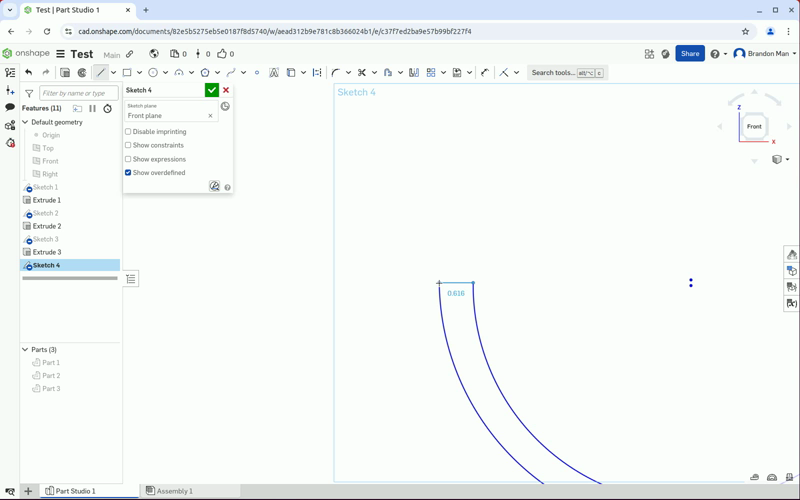
scroll(-6)
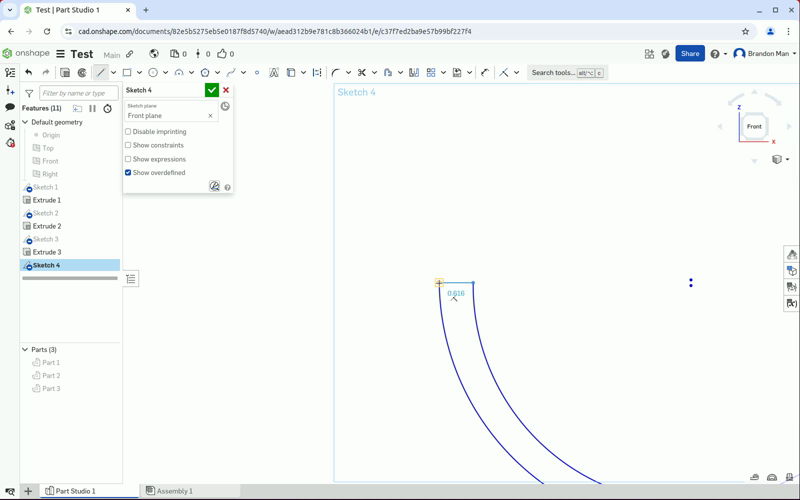
scroll(-6)
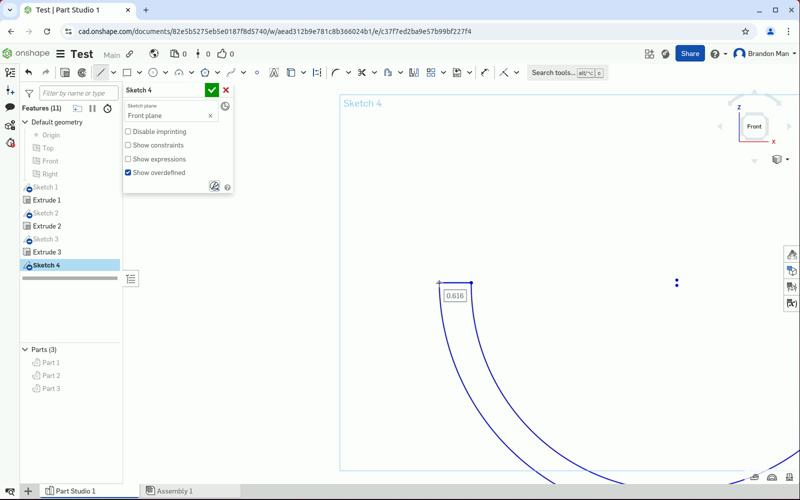
scroll(-6)
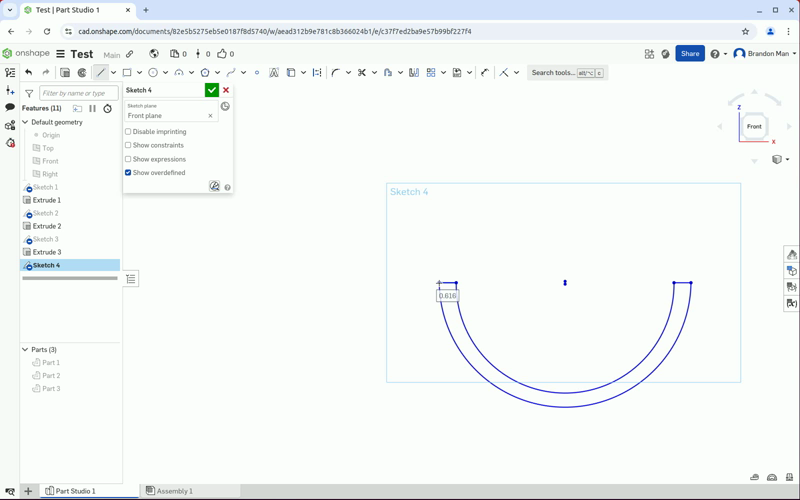
scroll(-6)
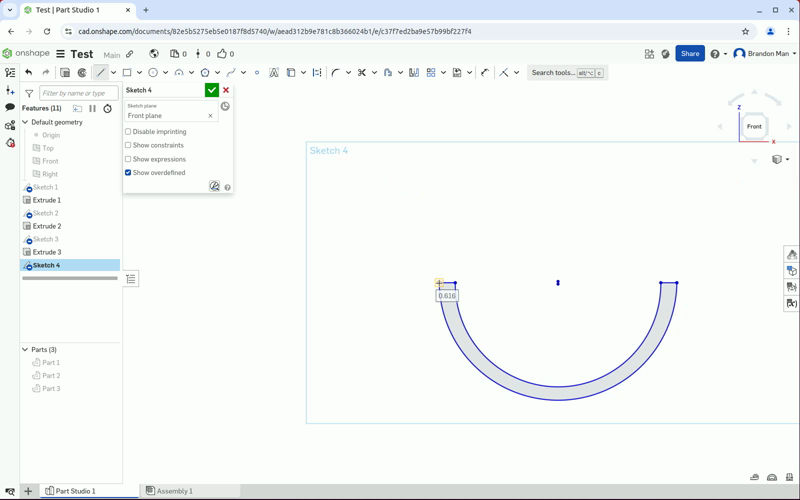
scroll(-6)
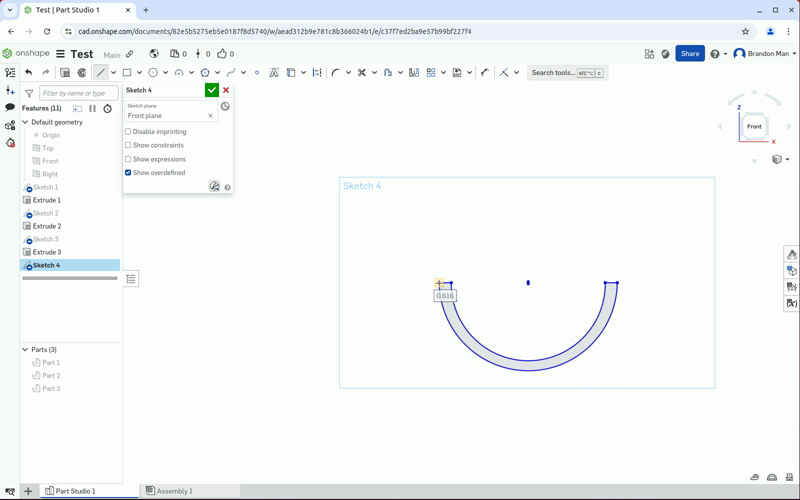
scroll(-6)
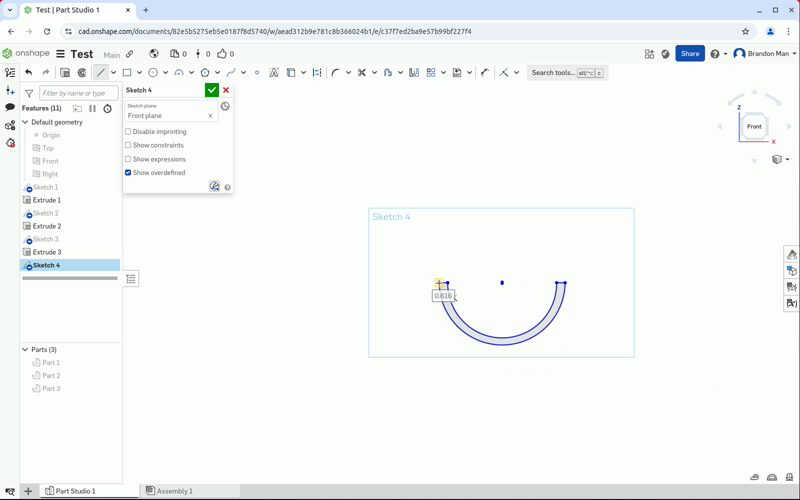
scroll(-6)
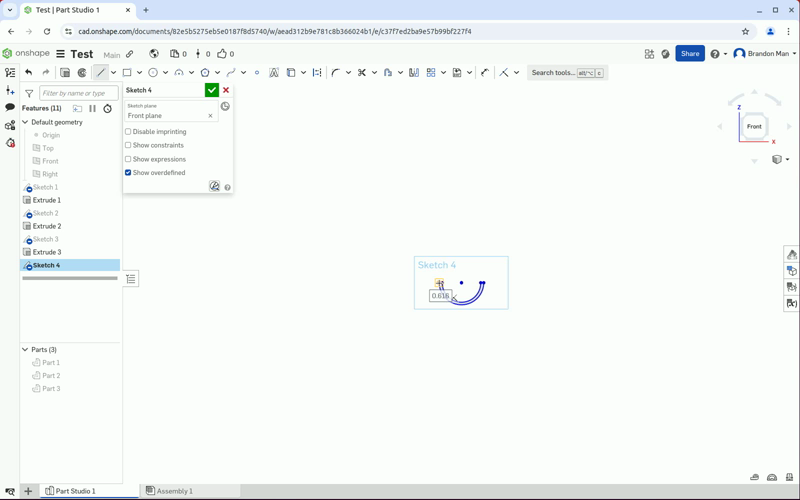
key(esc)
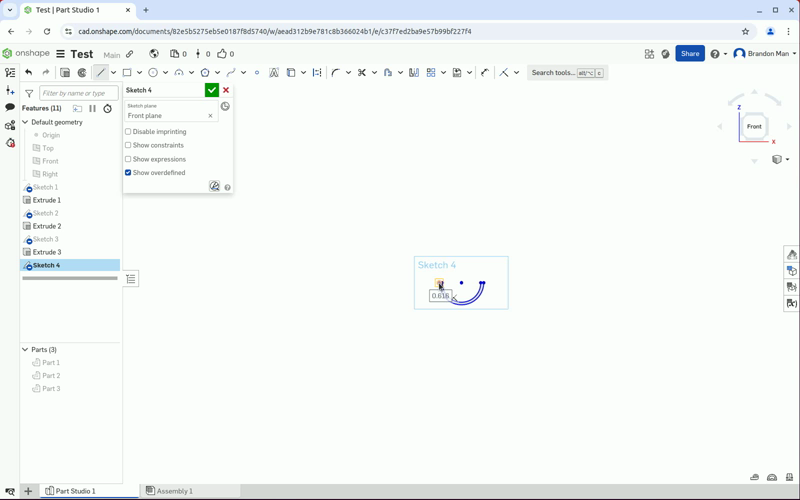
mouse_move(474, 295)
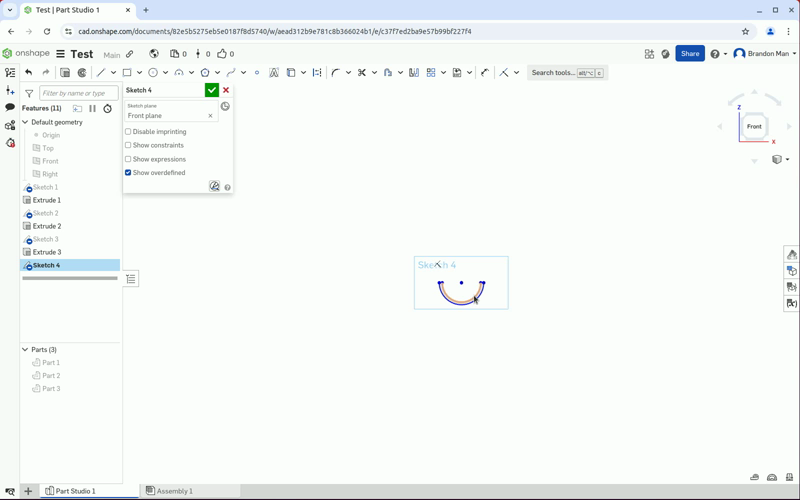
scroll(6)
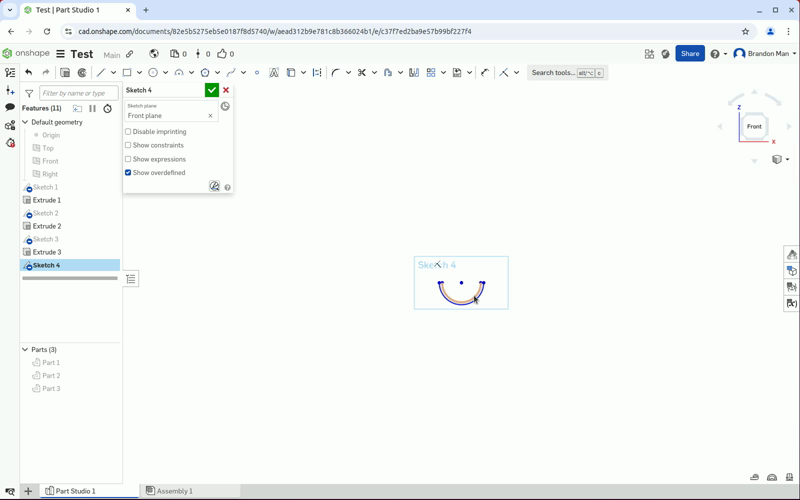
scroll(6)
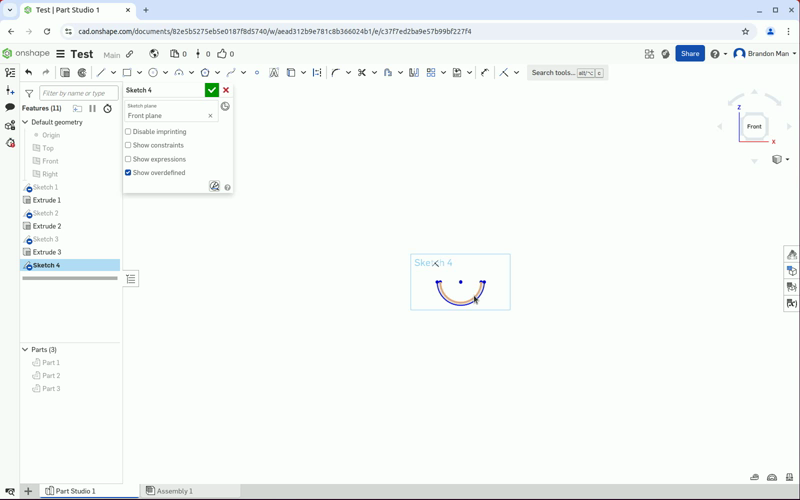
scroll(6)
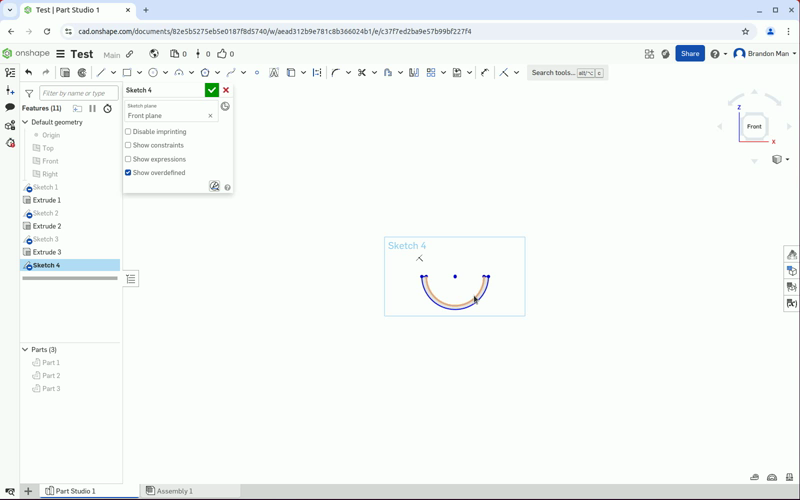
scroll(6)
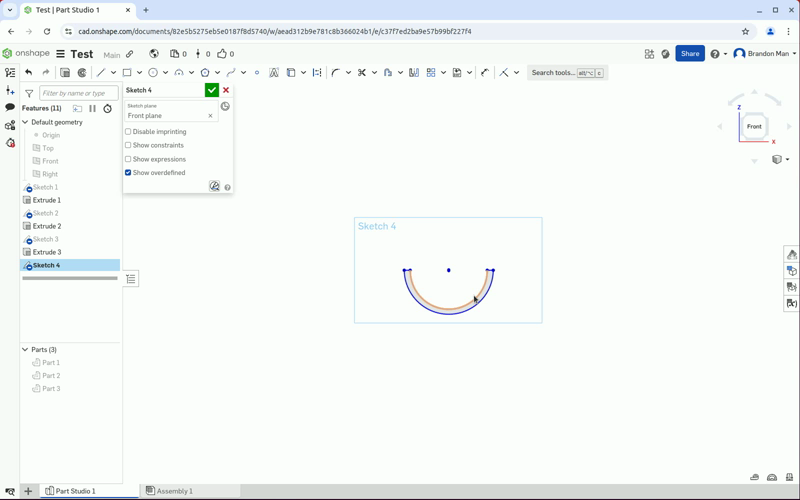
scroll(6)
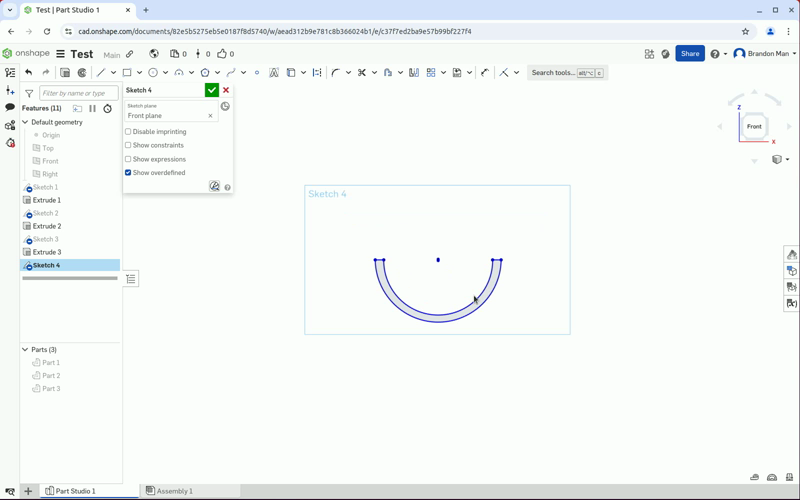
scroll(6)
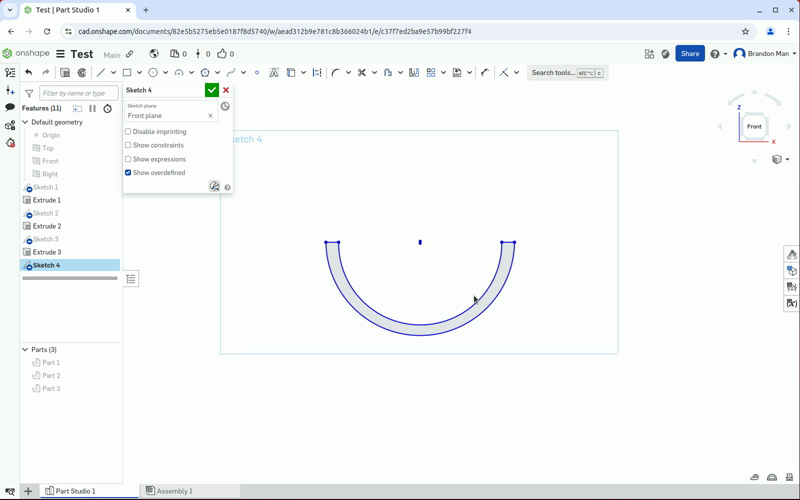
scroll(6)
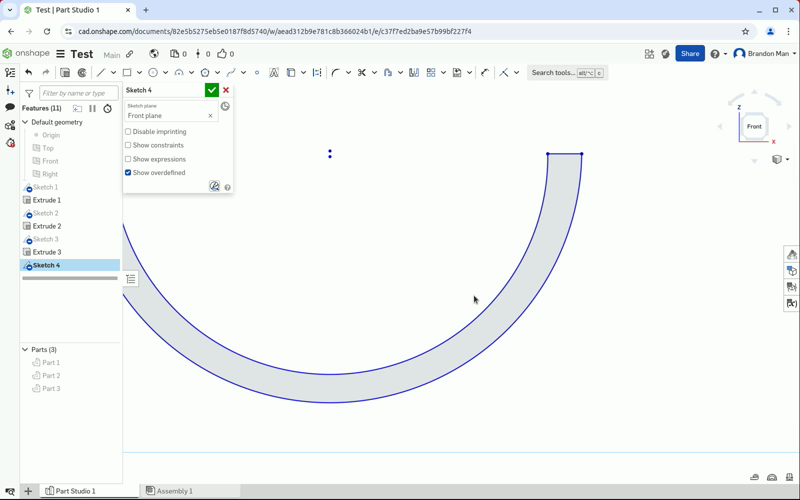
click(474, 295)
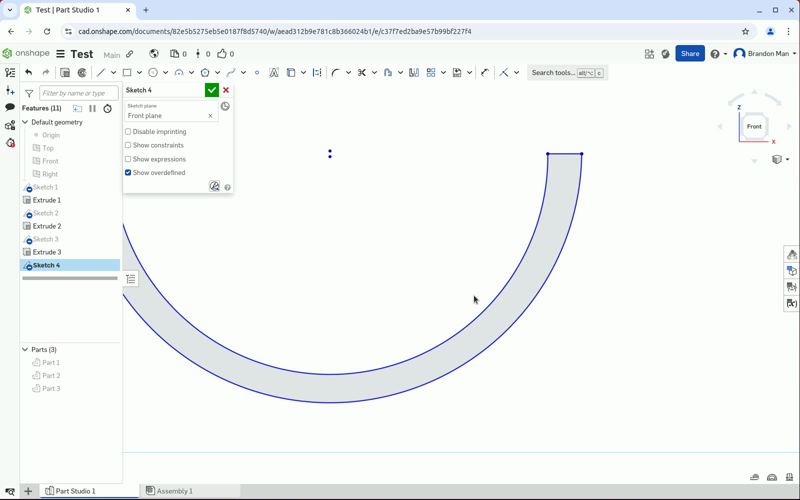
scroll(-6)
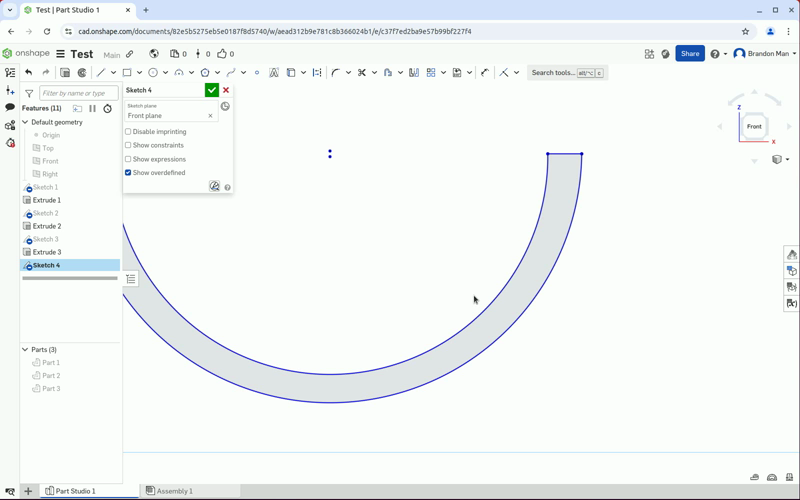
scroll(-6)
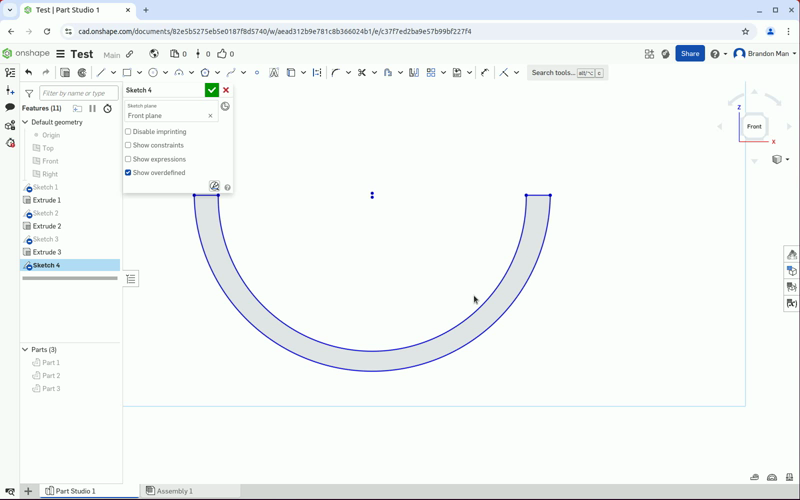
scroll(-6)
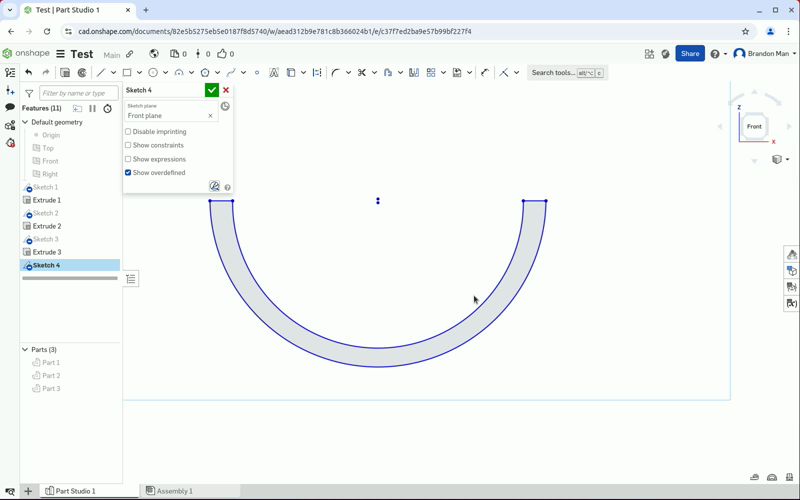
scroll(-6)
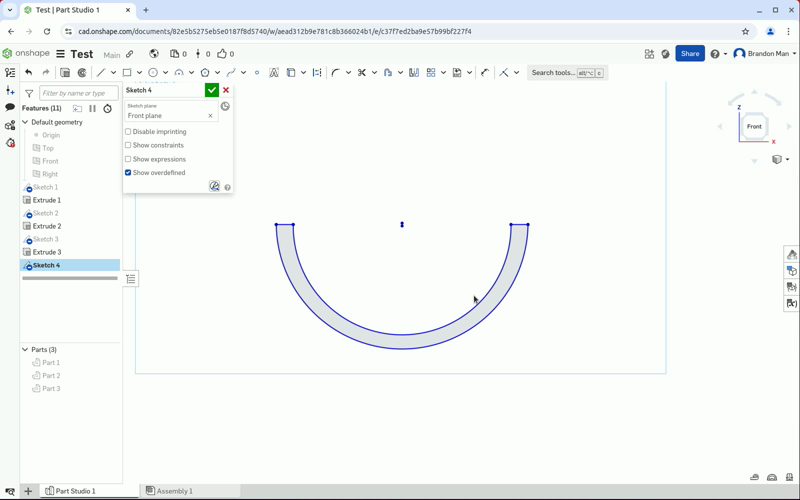
scroll(-6)
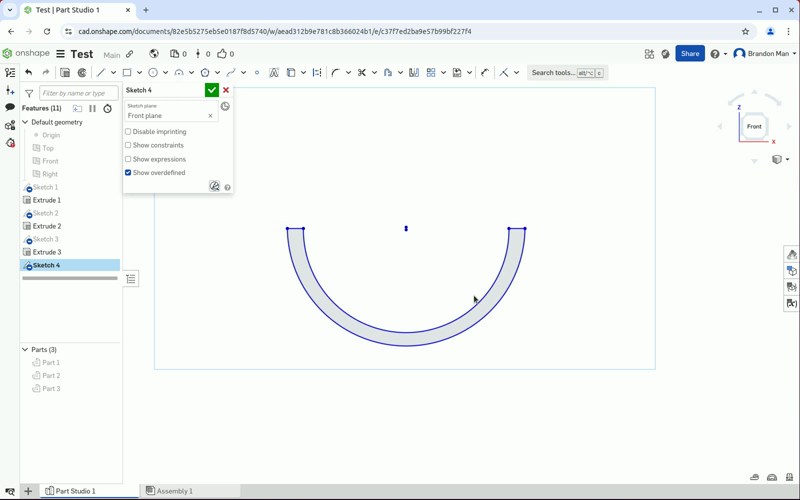
scroll(-6)
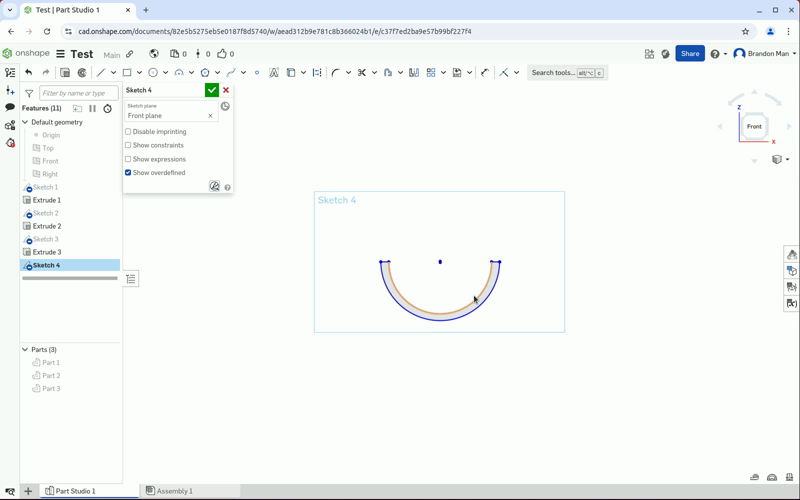
scroll(-6)
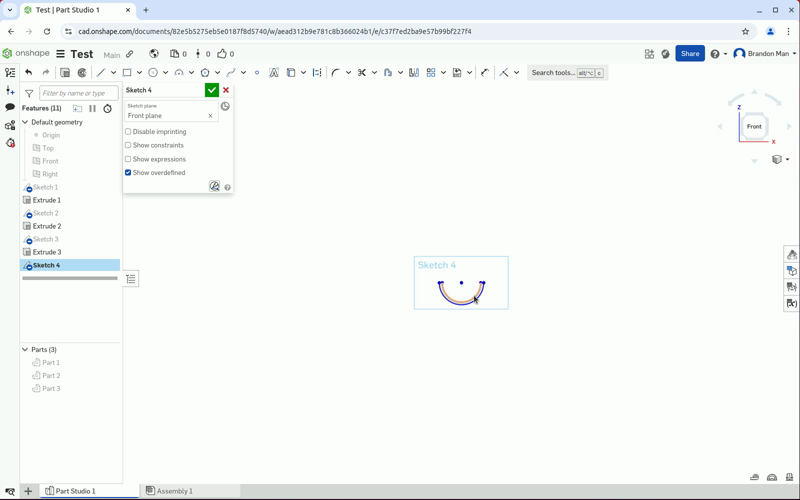
mouse_move(73, 352)
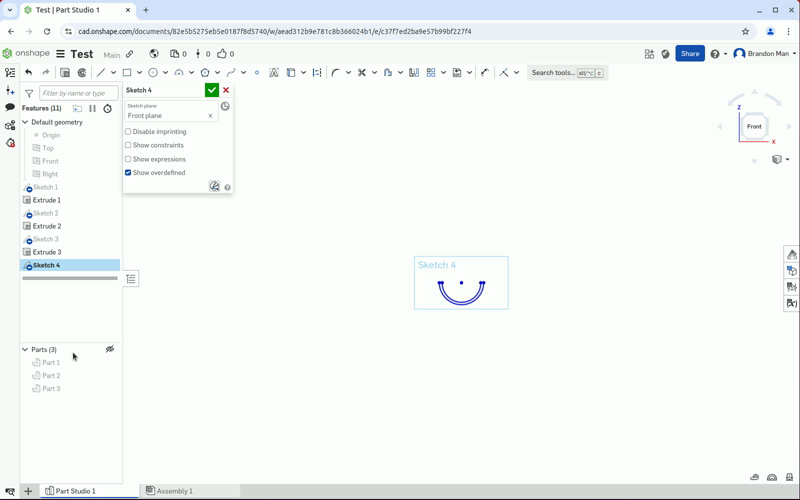
key(shift+y)
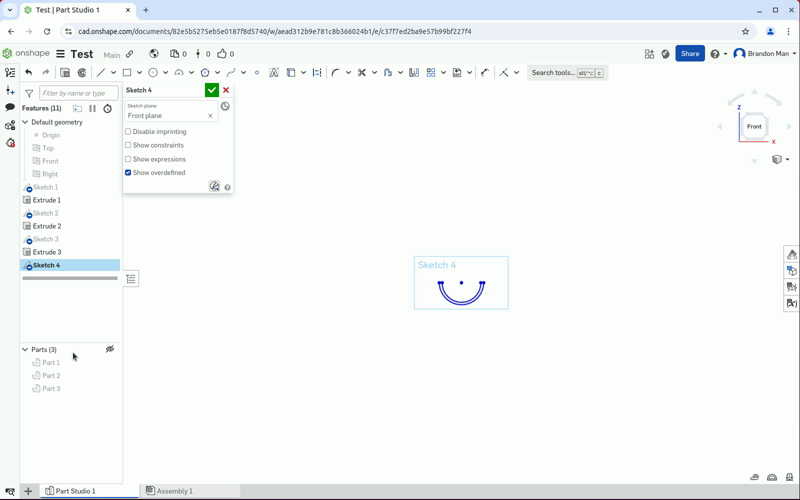
key(shift+e)
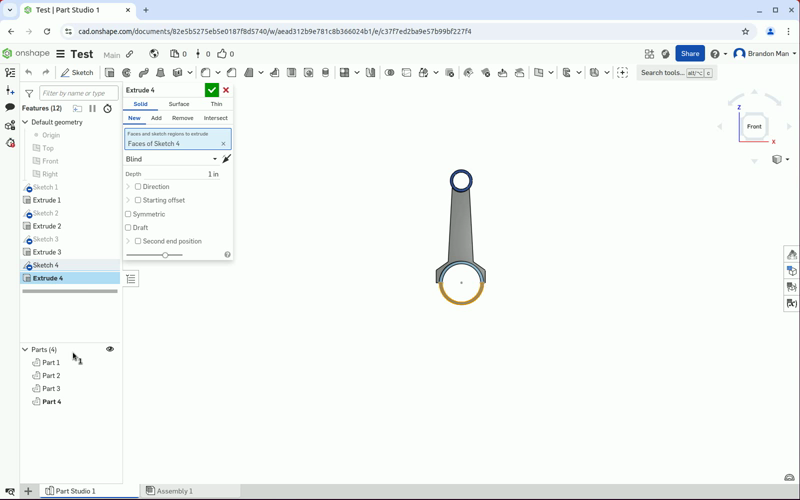
mouse_move(143, 106)
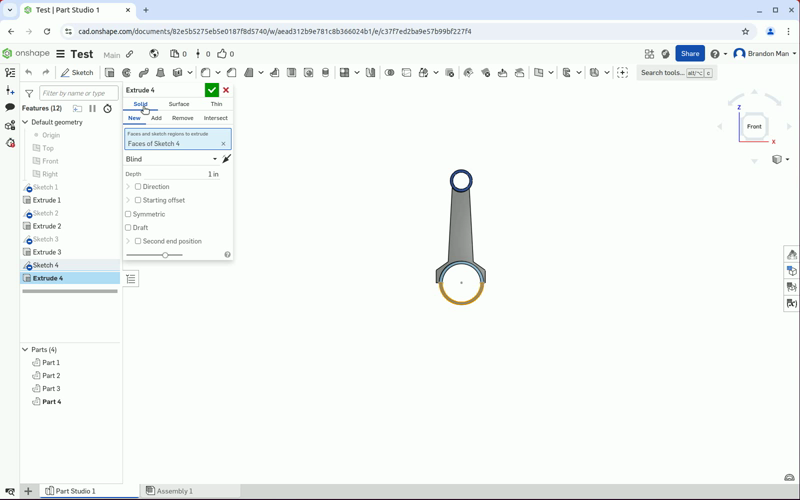
click(143, 106)
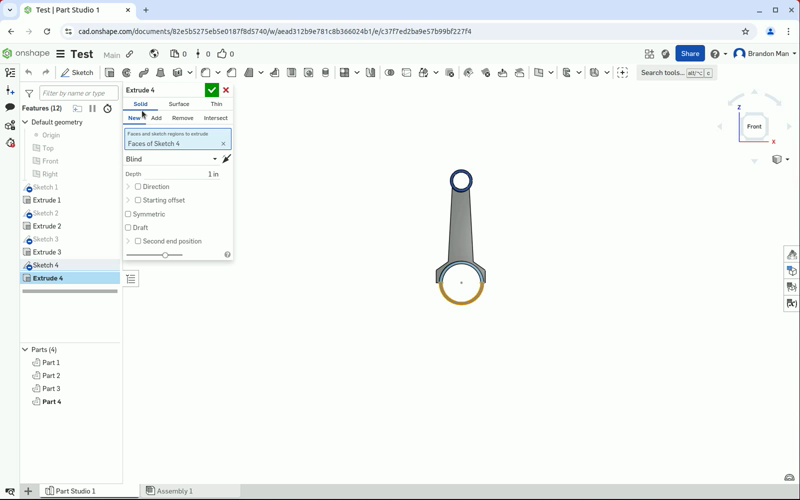
mouse_move(137, 120)
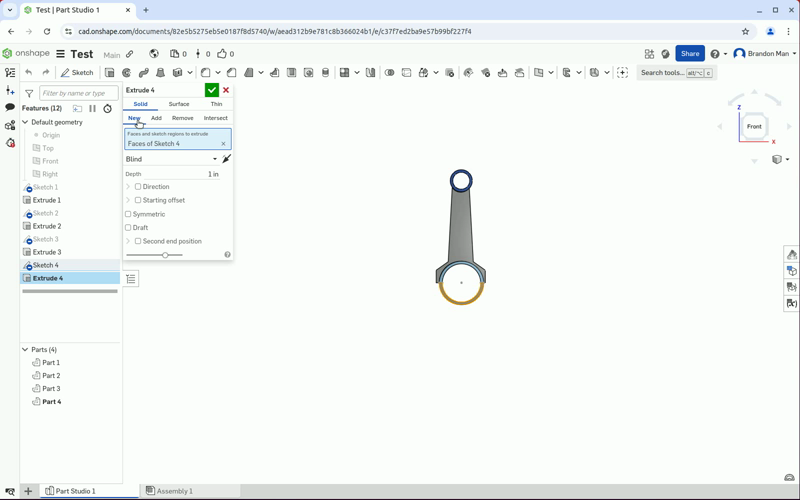
click(137, 120)
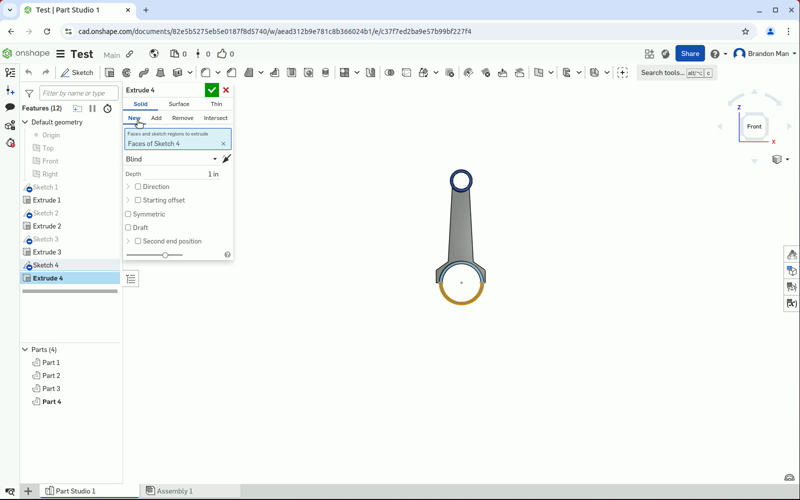
key(tab, 4)
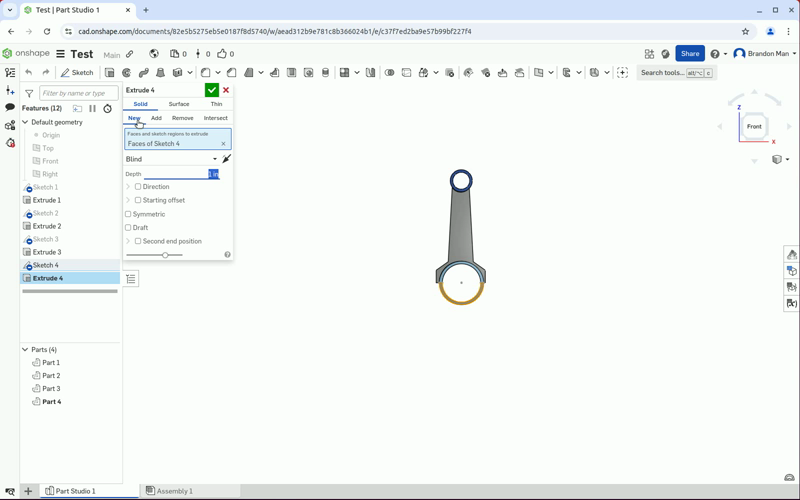
text(3.37)
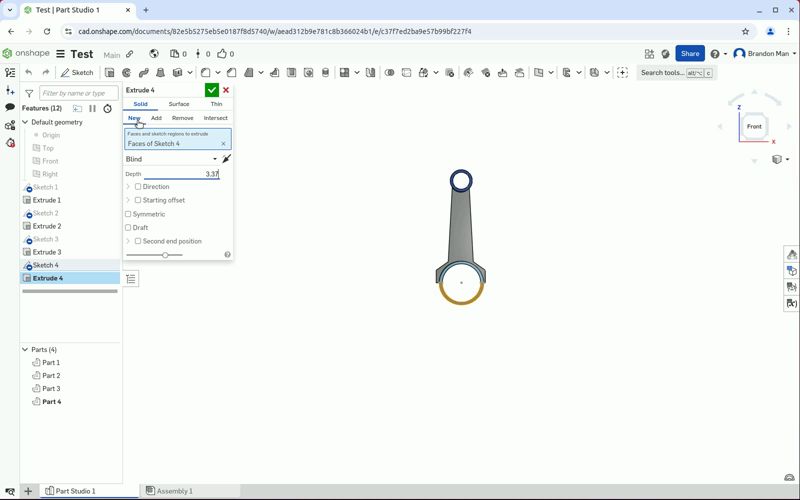
key(tab, 3)
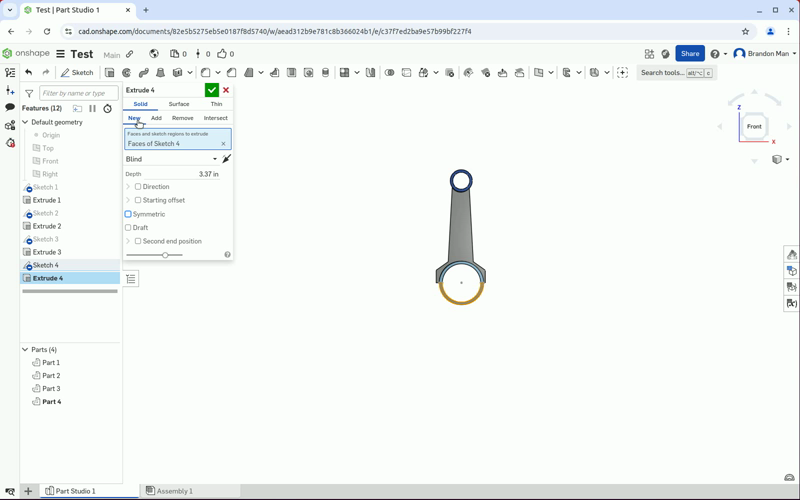
key(space)
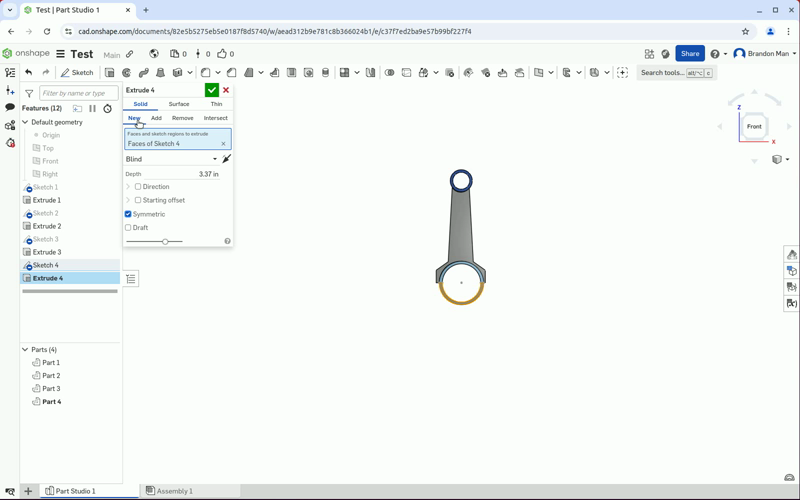
key(enter)
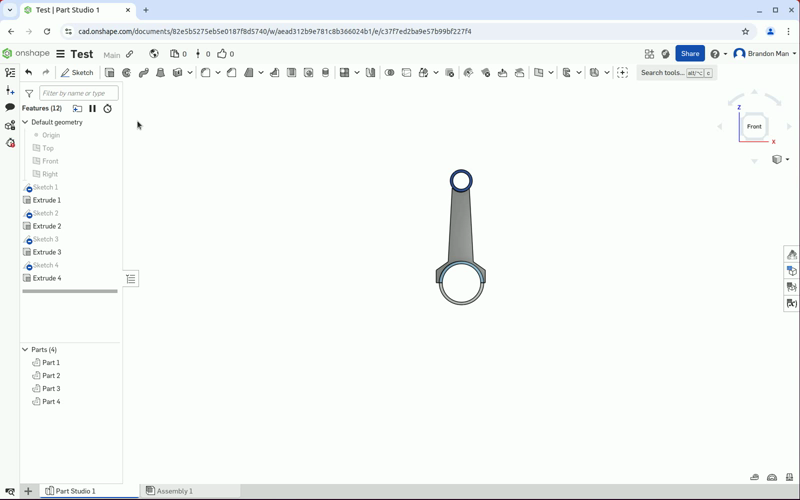
key(shift+h)
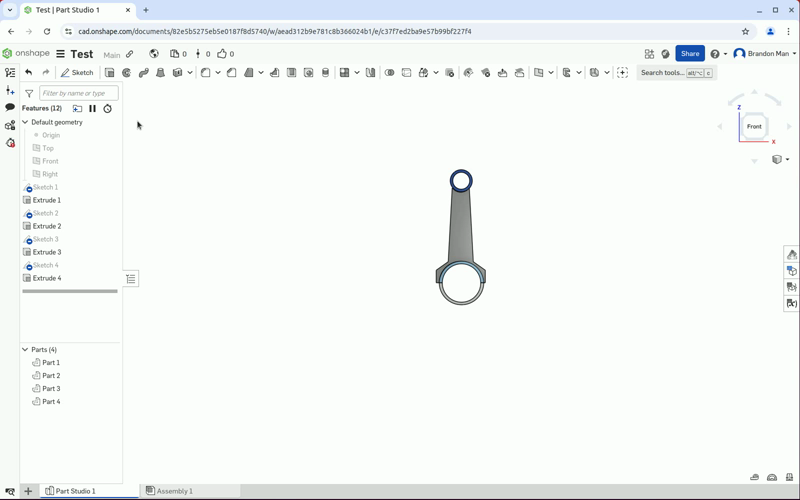
key(shift+h)
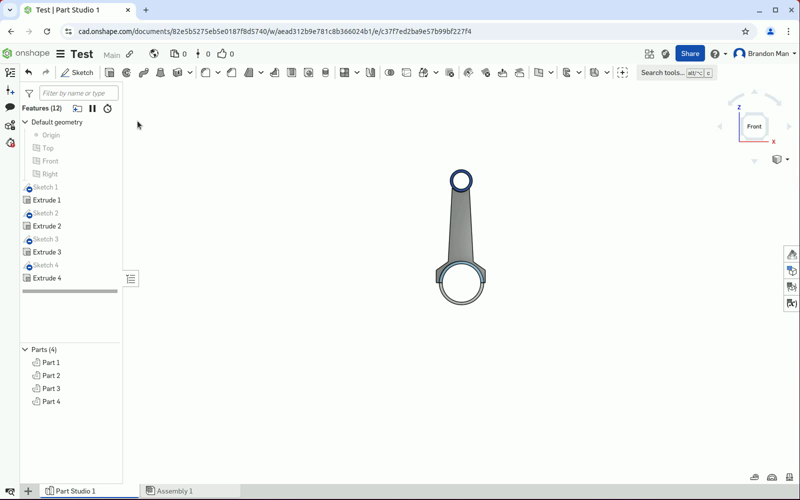
mouse_move(73, 189)
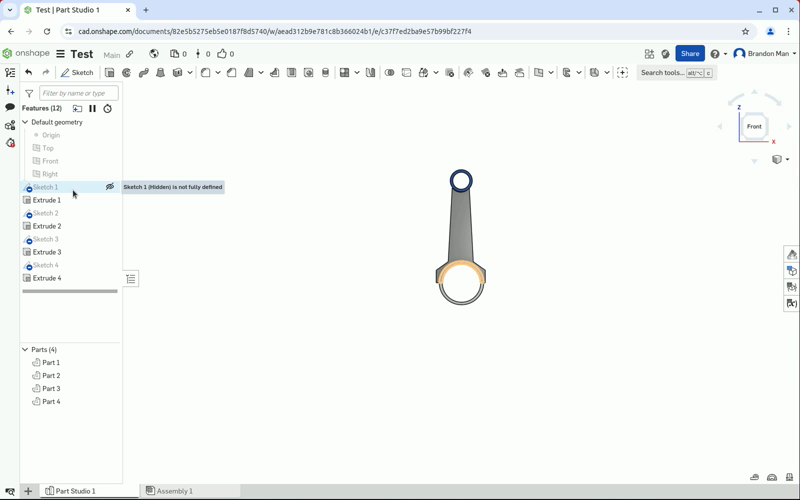
click(73, 189)
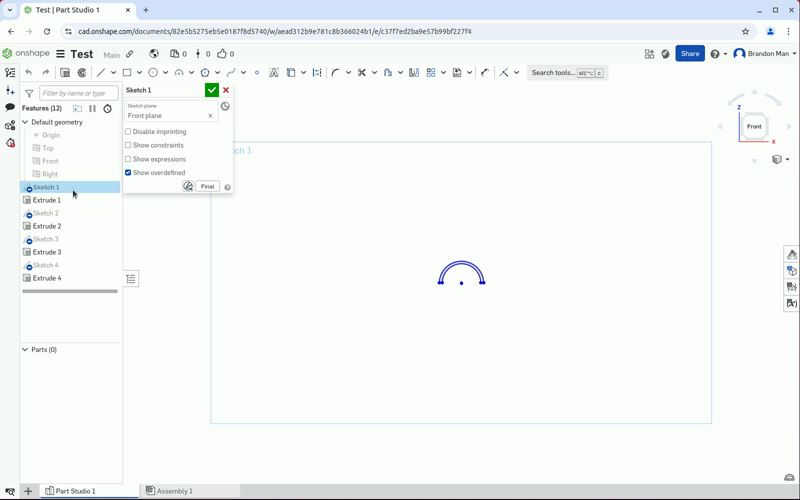
mouse_move(229, 92)
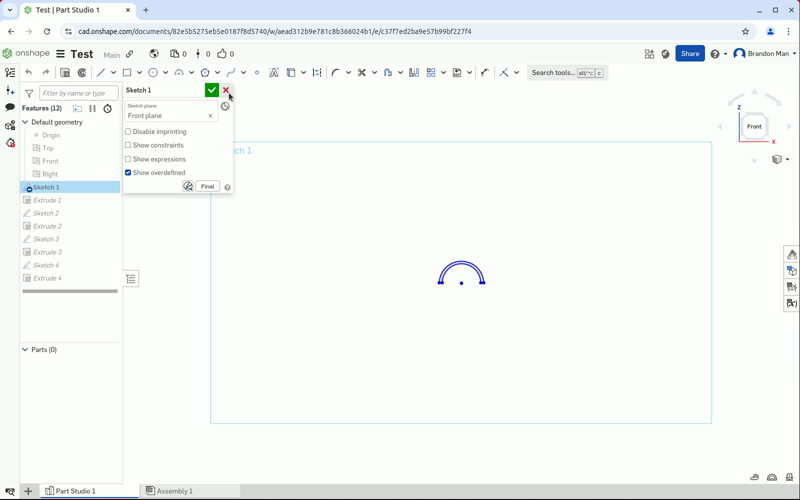
click(229, 92)
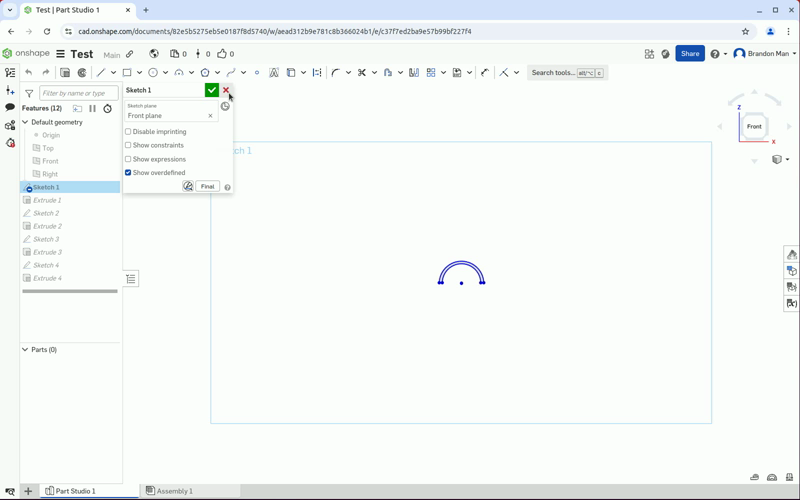
key(shift+s)
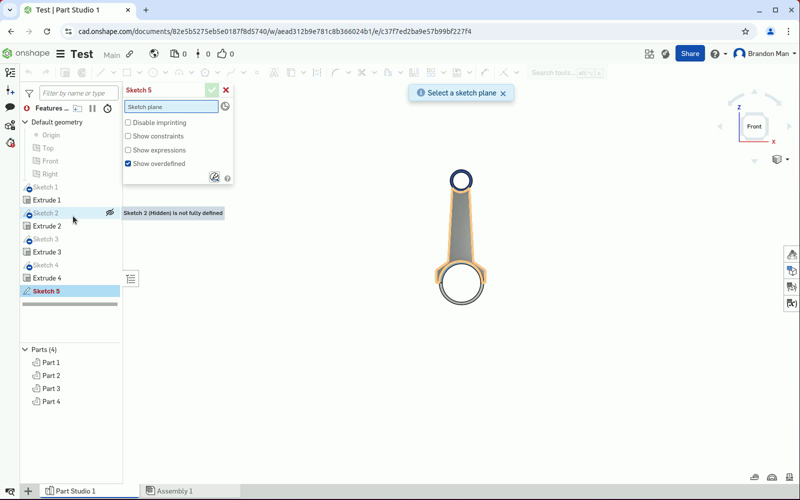
scroll(3)
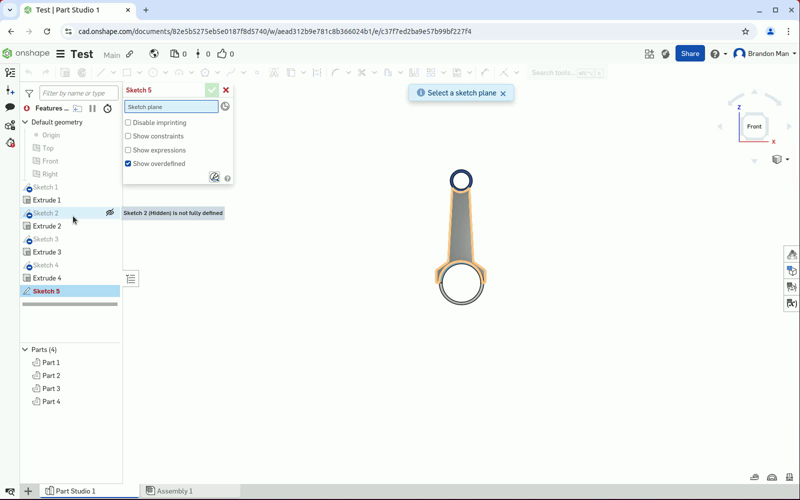
mouse_move(73, 163)
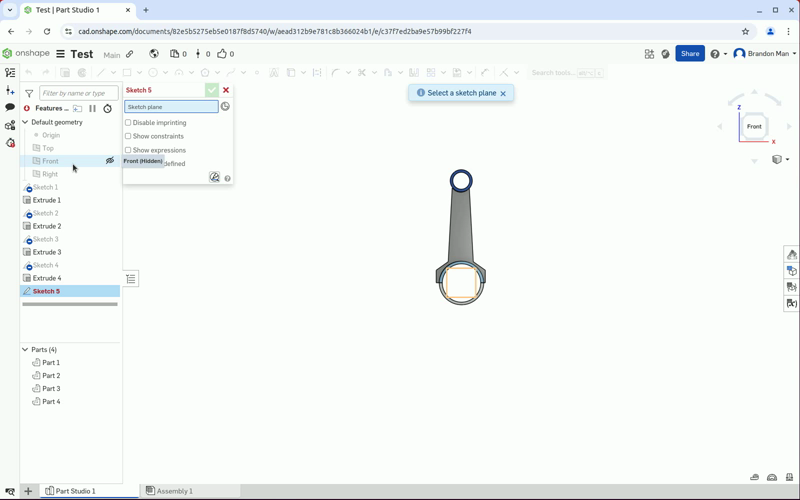
click(73, 163)
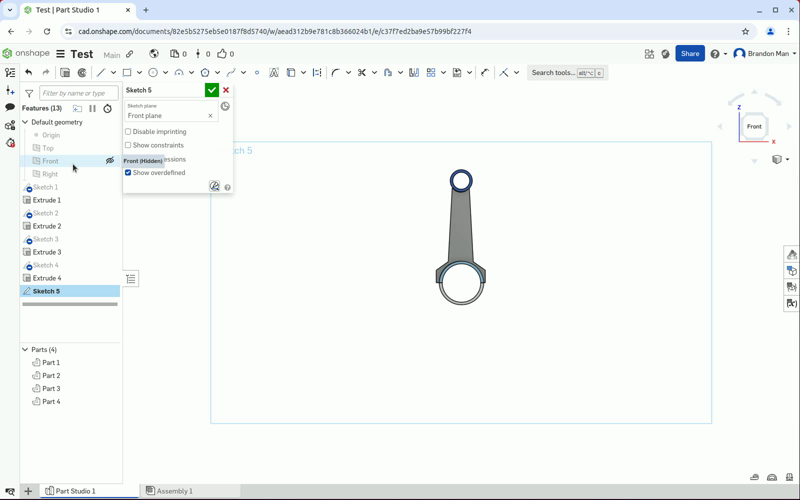
mouse_move(73, 352)
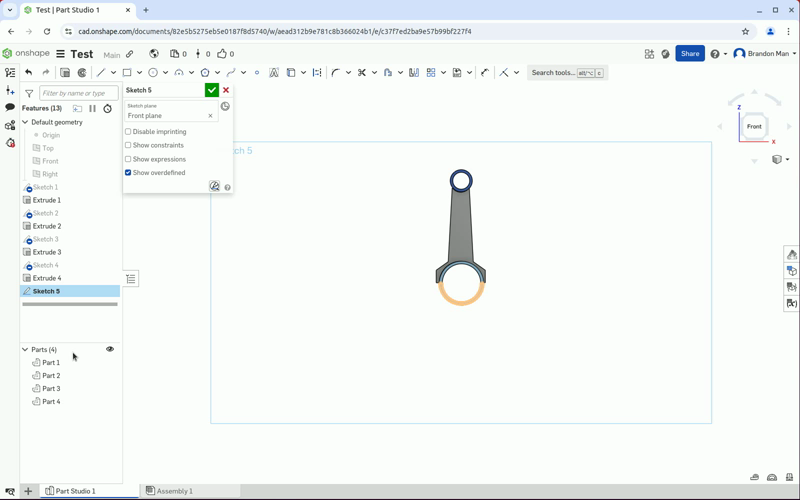
key(y)
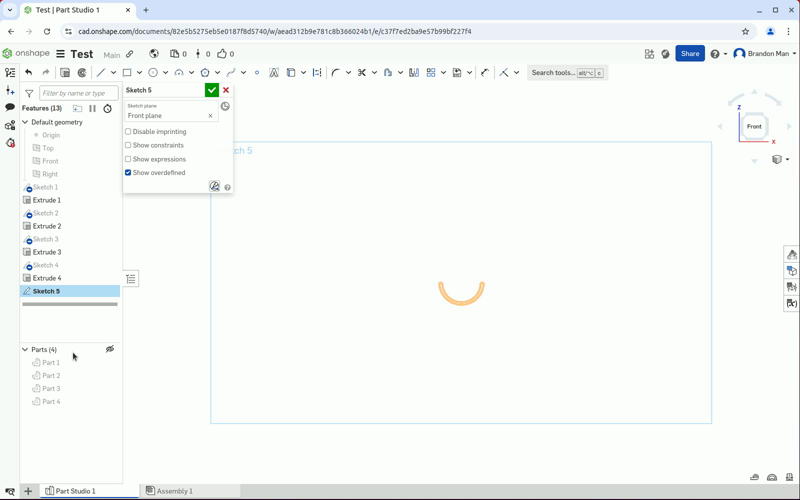
key(l)
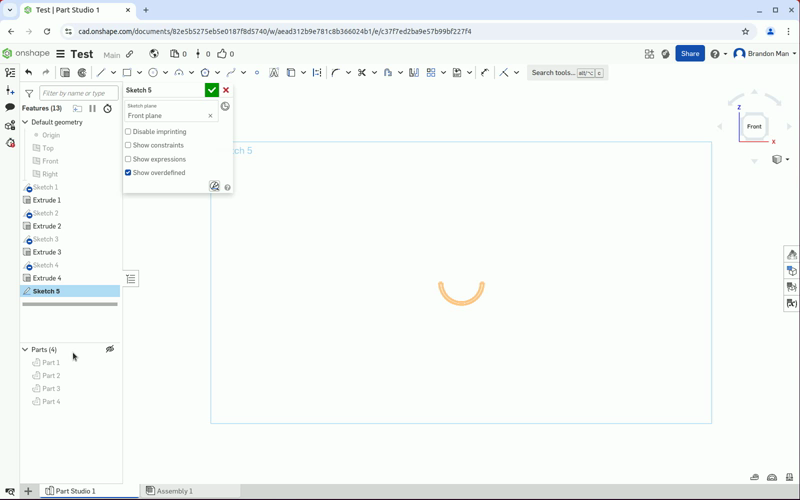
key_down(shift)
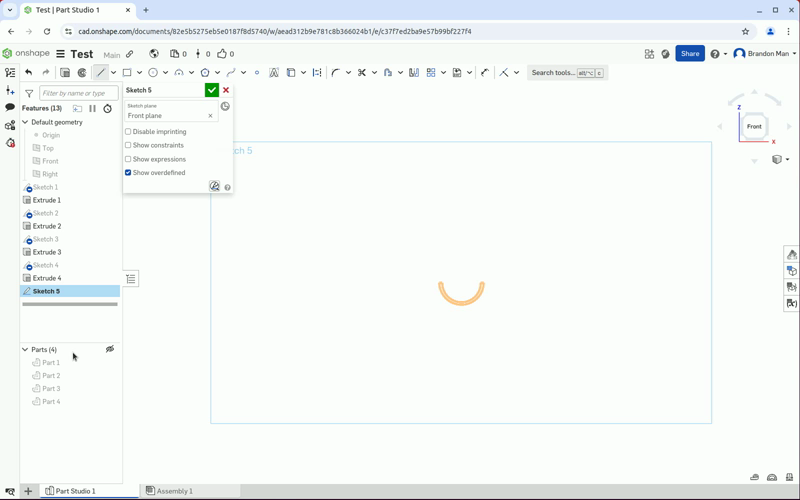
mouse_move(436, 291)
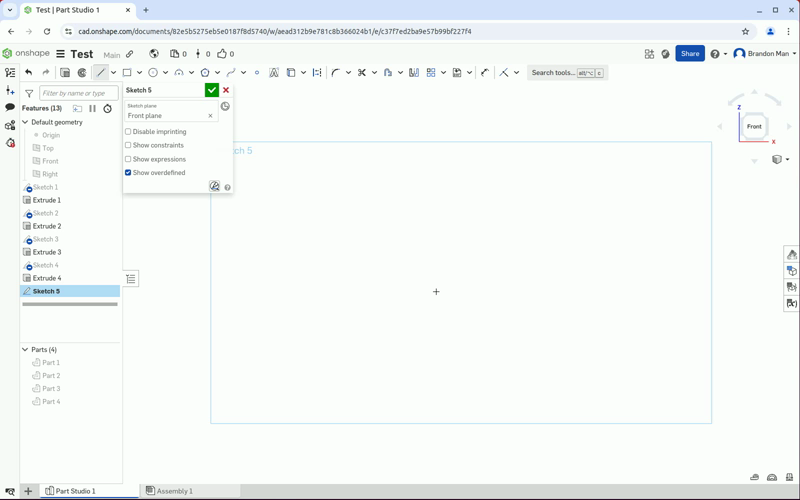
click(436, 291)
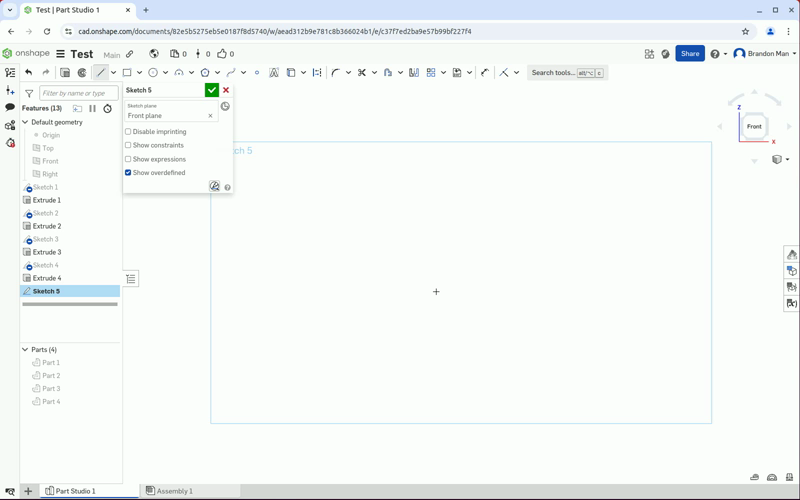
key_up(shift)
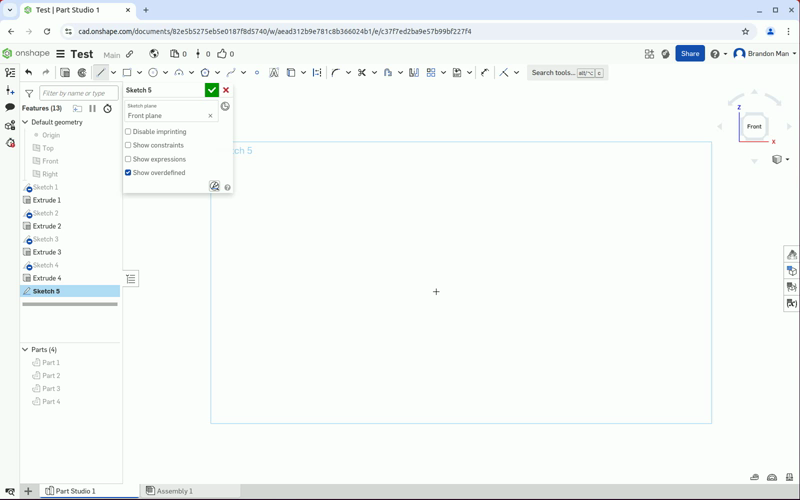
key_down(shift)
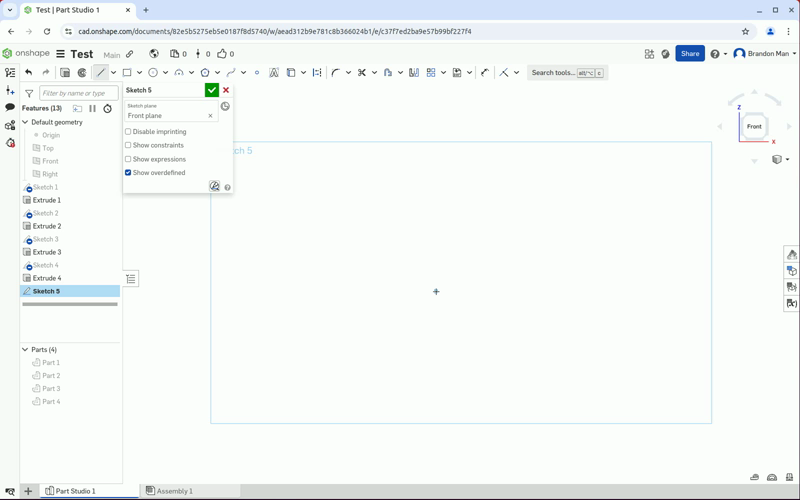
mouse_move(466, 291)
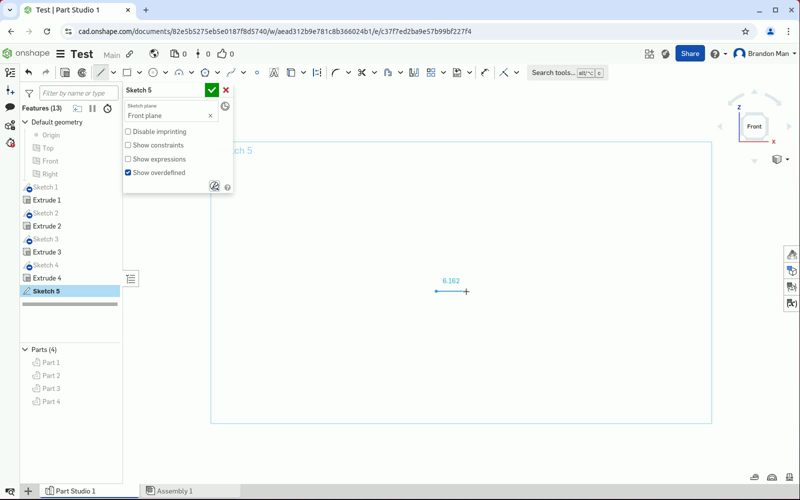
mouse_move(439, 291)
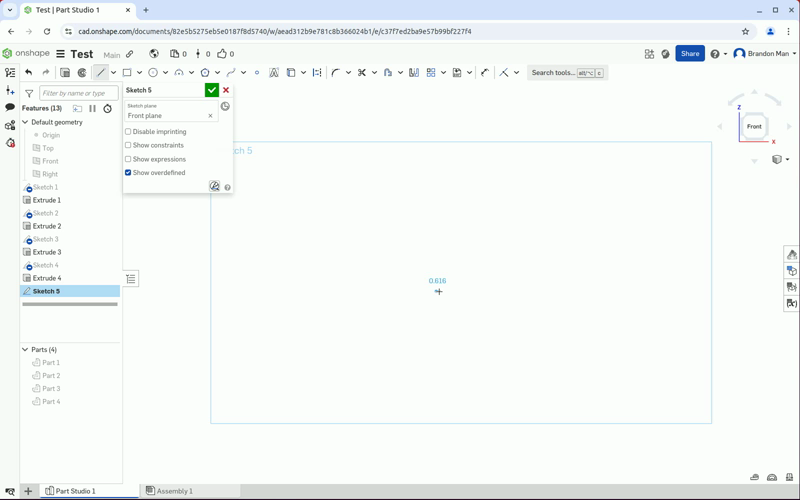
scroll(6)
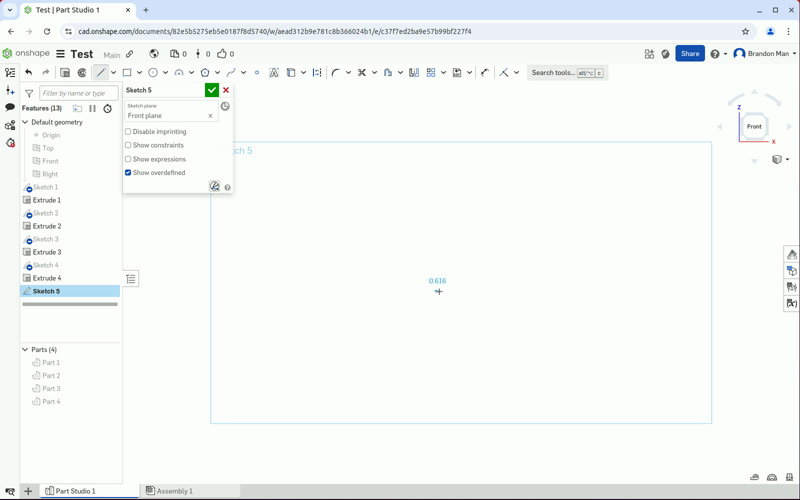
scroll(6)
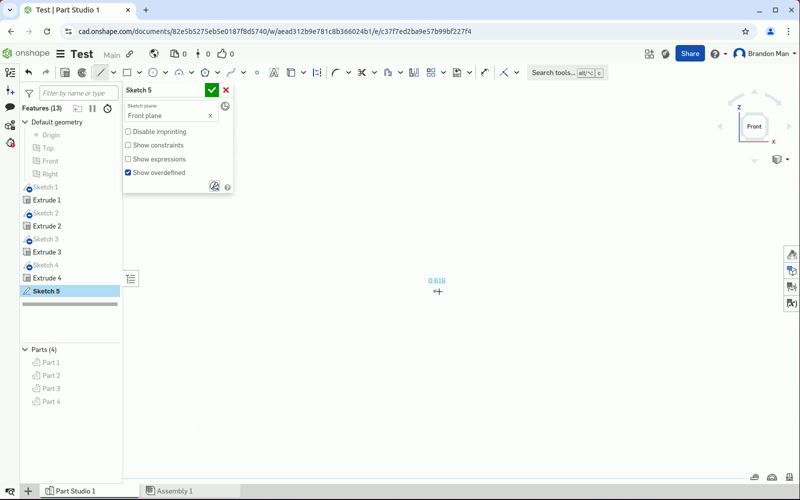
scroll(6)
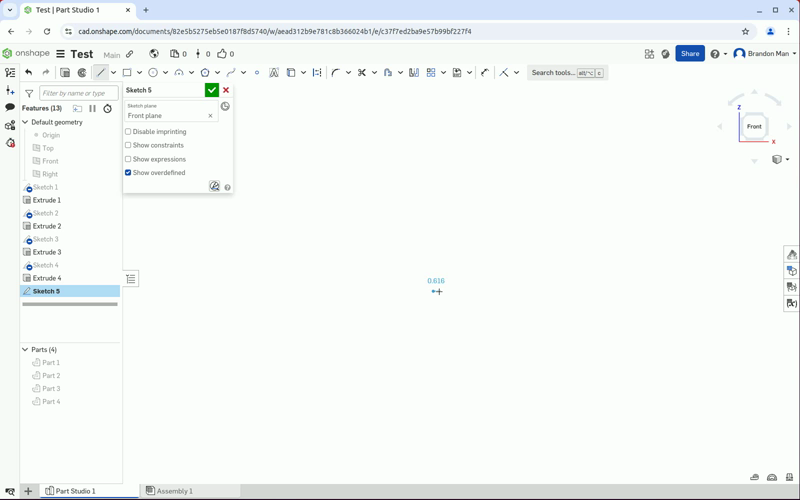
scroll(6)
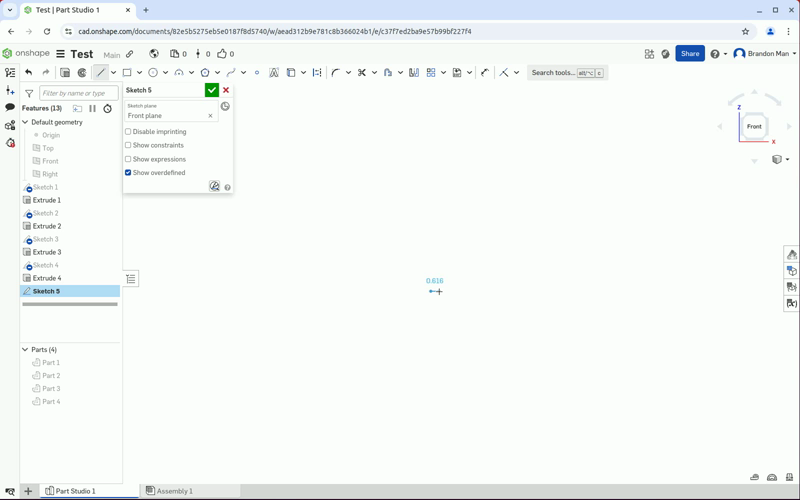
scroll(6)
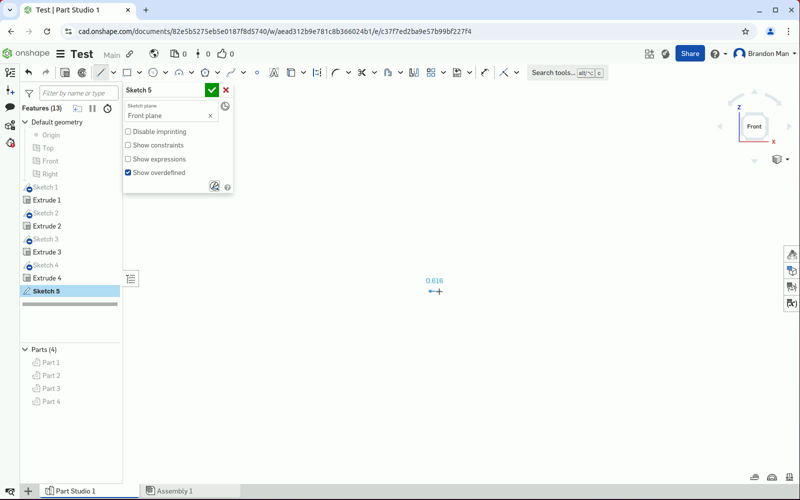
scroll(6)
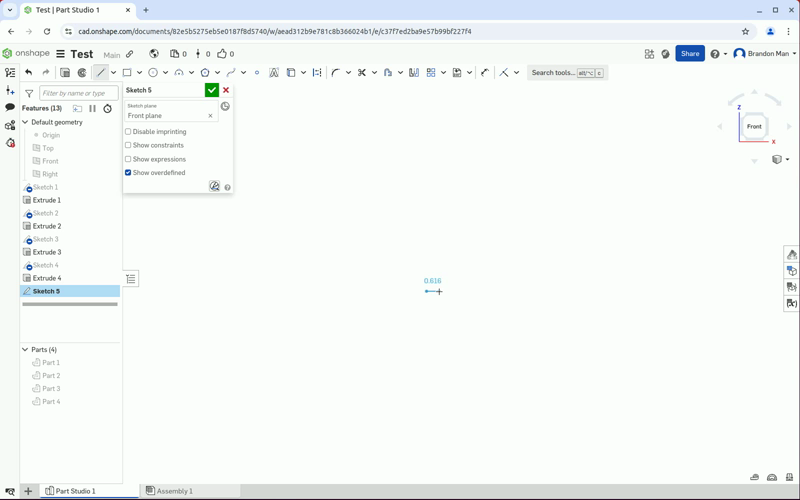
scroll(6)
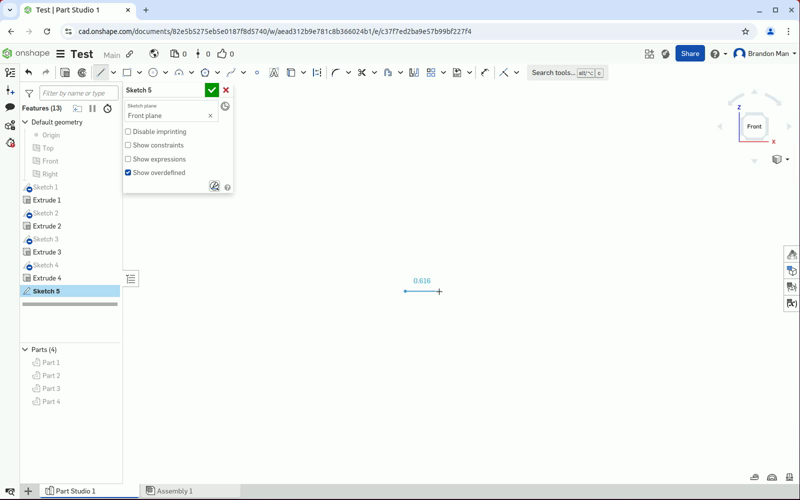
click(439, 291)
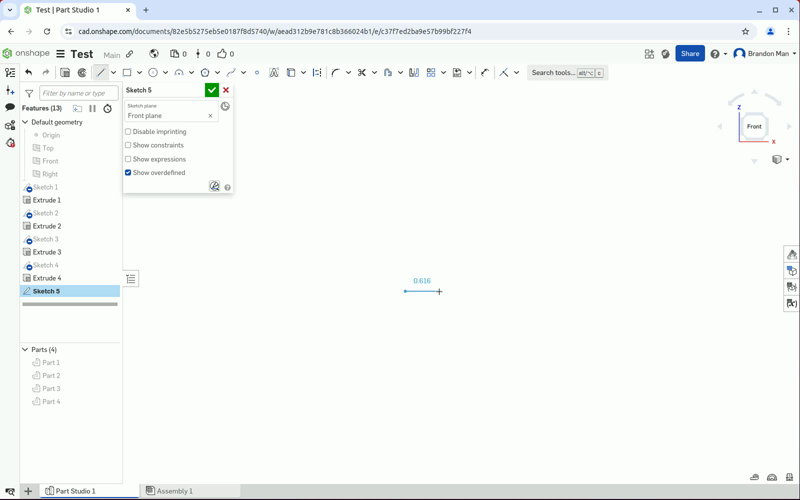
scroll(-6)
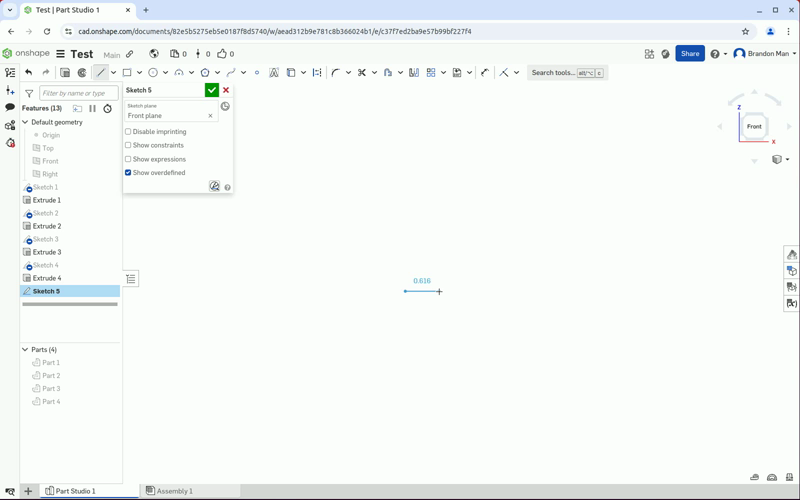
scroll(-6)
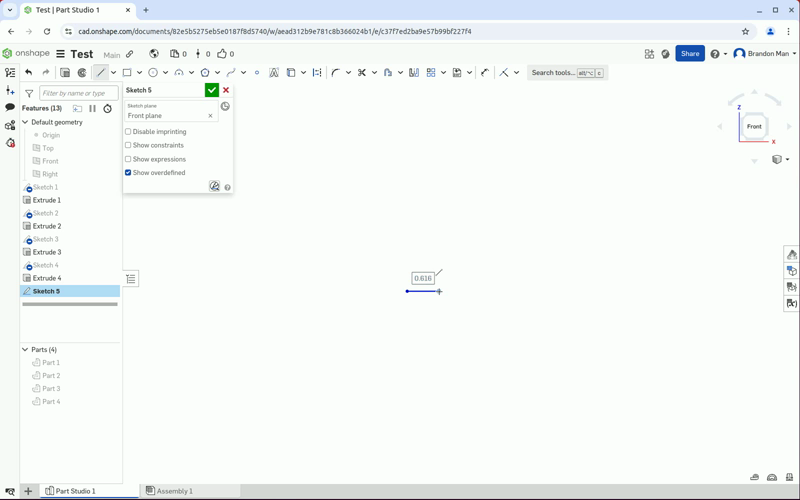
scroll(-6)
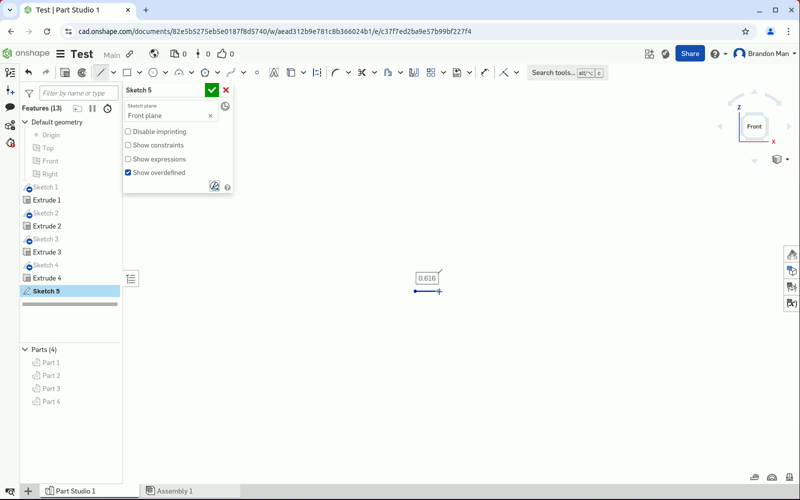
scroll(-6)
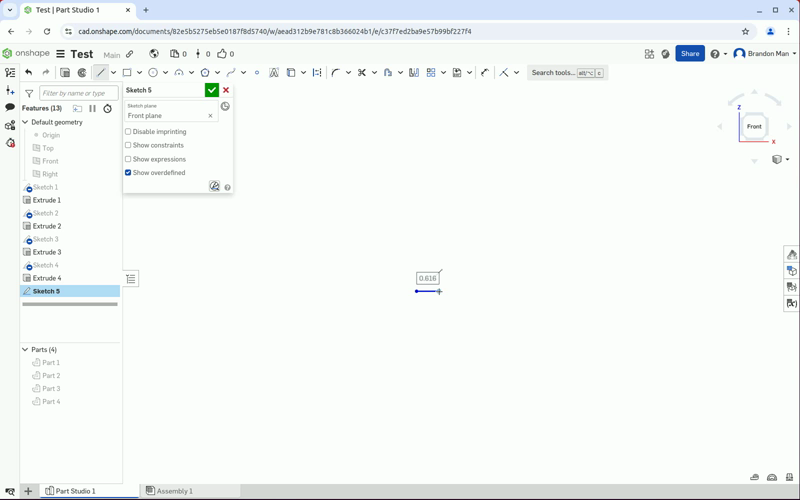
scroll(-6)
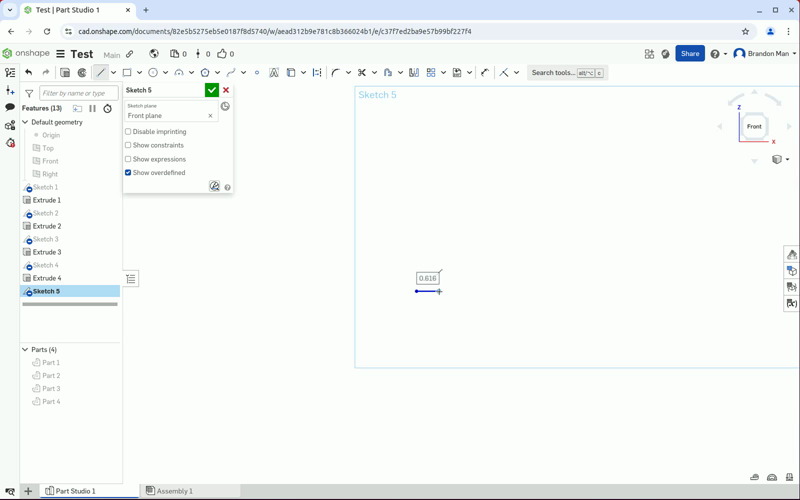
scroll(-6)
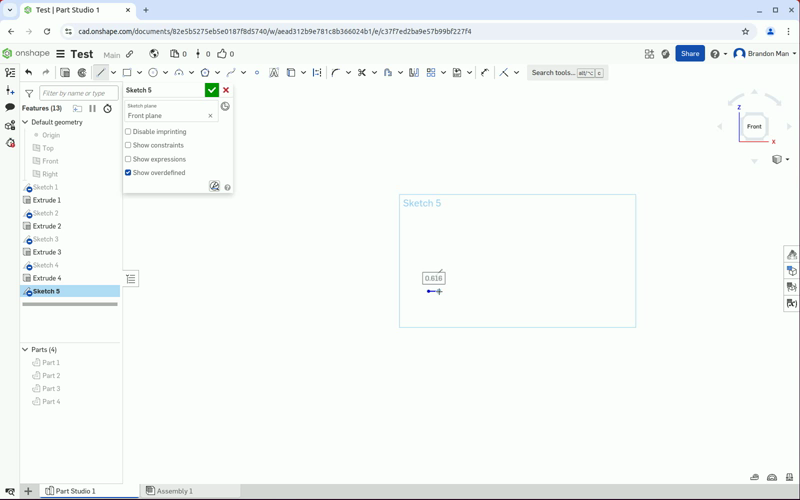
scroll(-6)
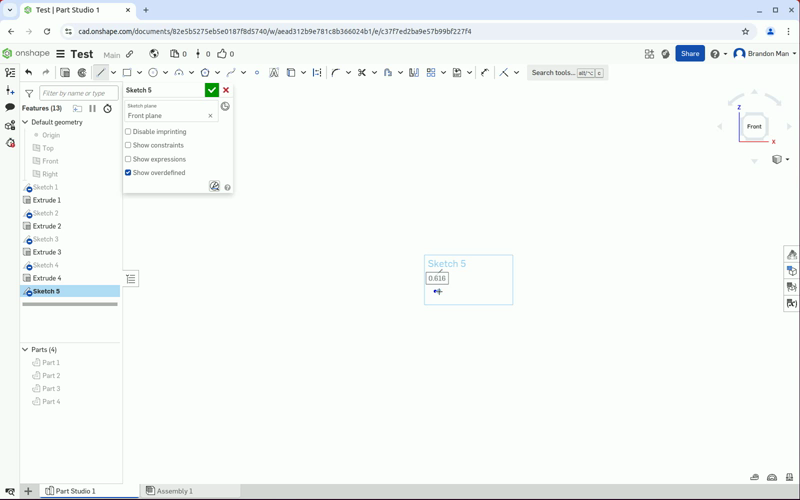
key_up(shift)
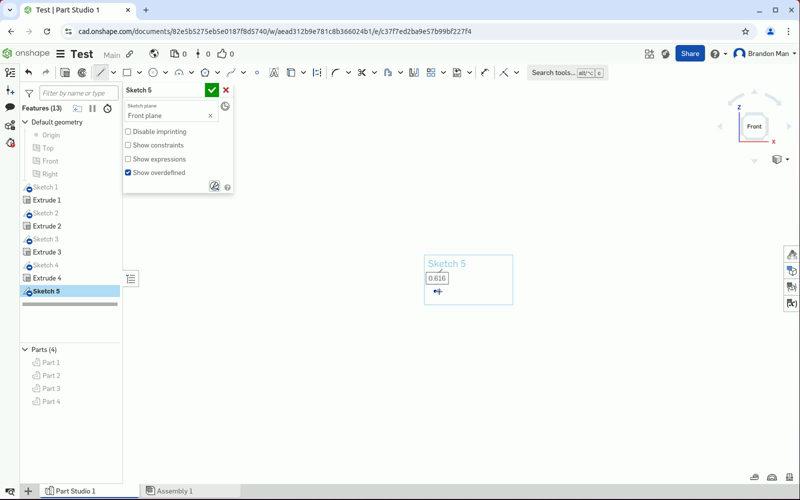
key(esc)
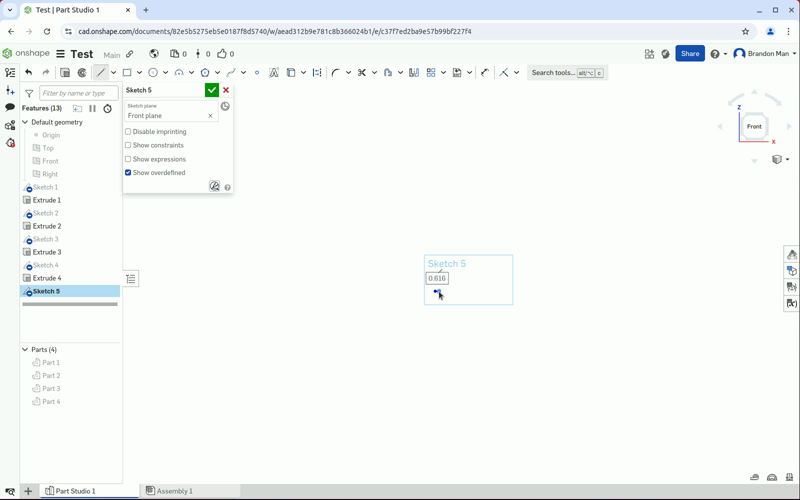
key(a)
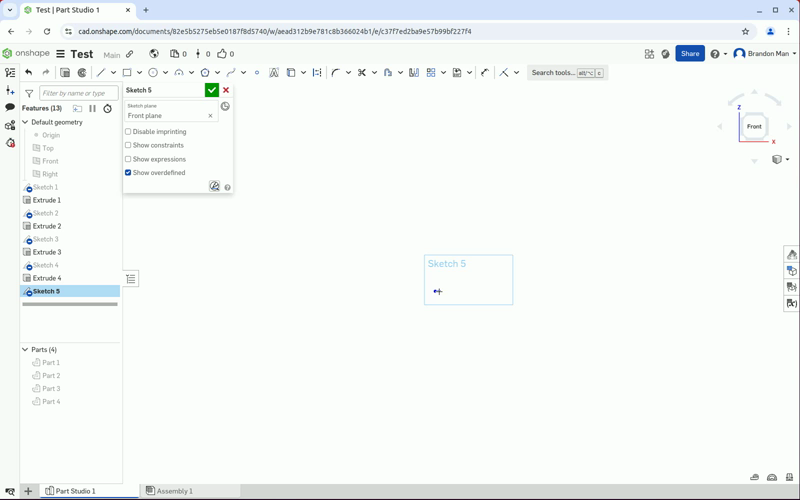
mouse_move(439, 291)
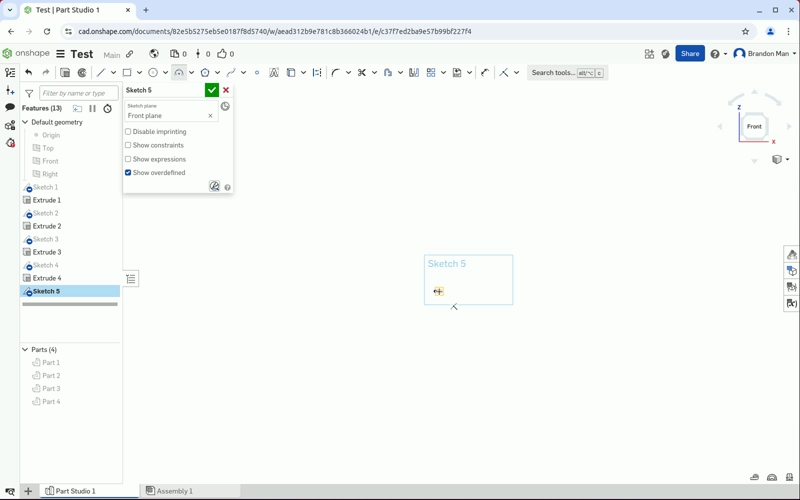
scroll(6)
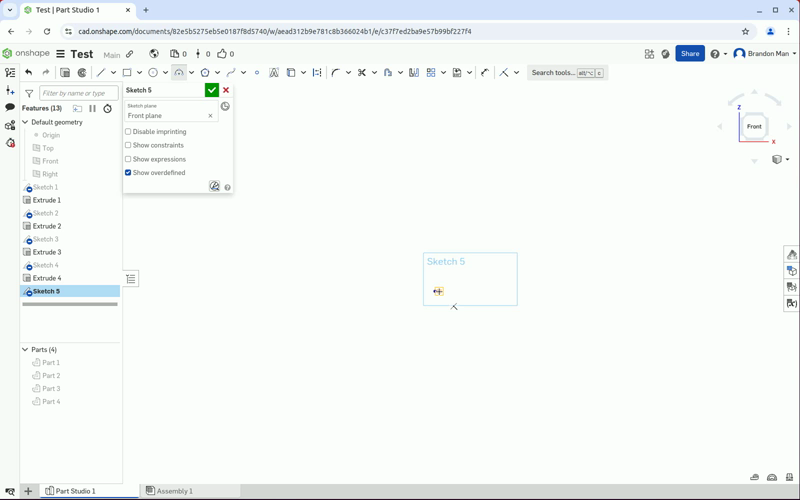
scroll(6)
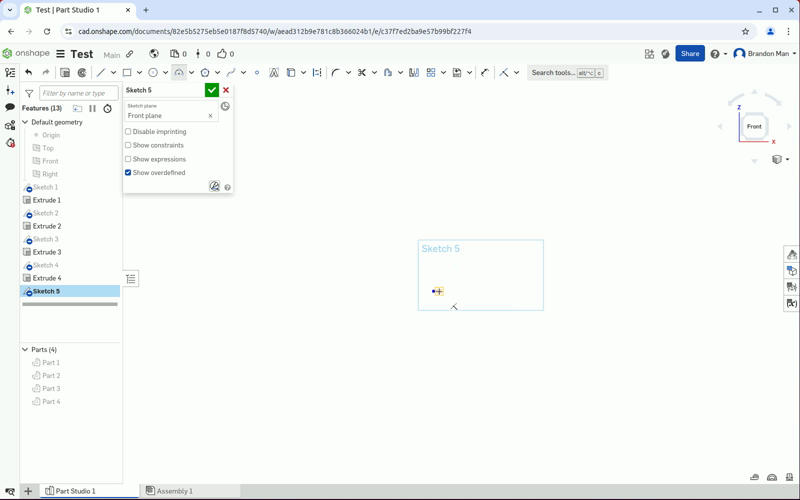
scroll(6)
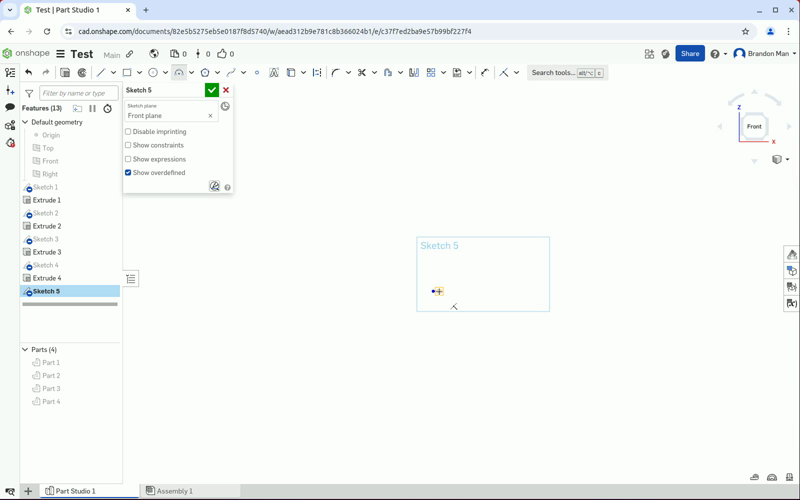
scroll(6)
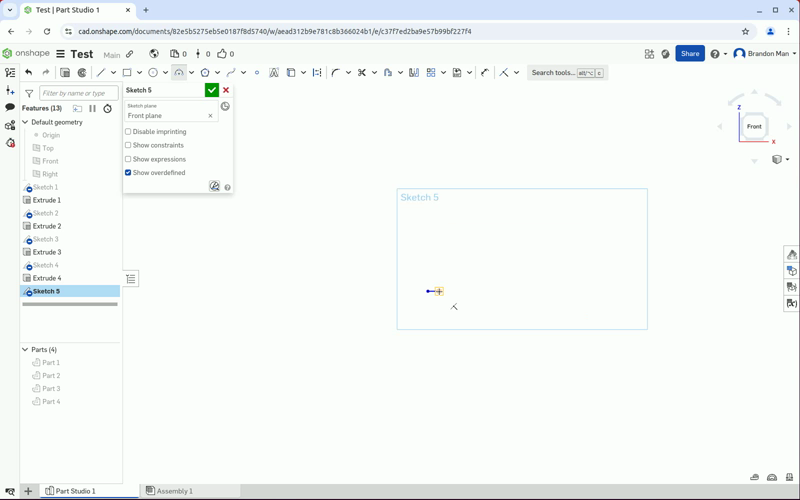
scroll(6)
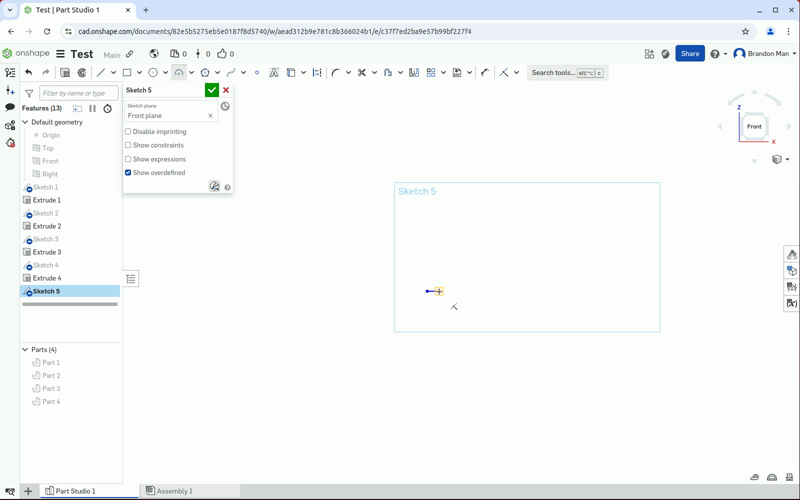
scroll(6)
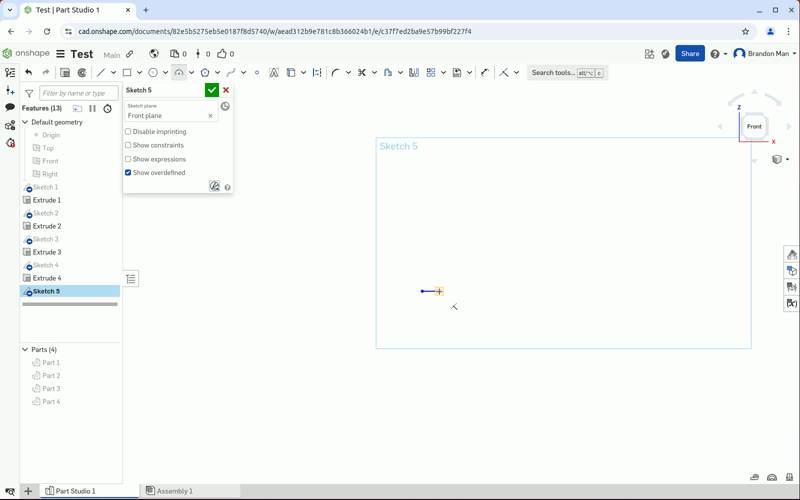
scroll(6)
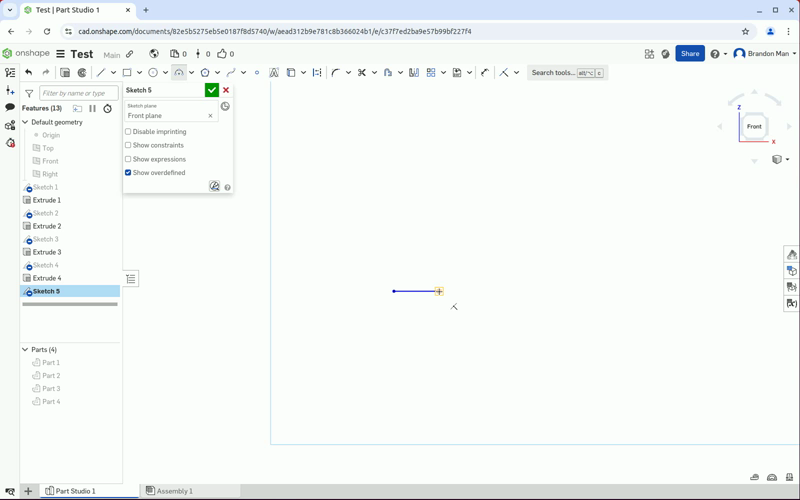
click(439, 291)
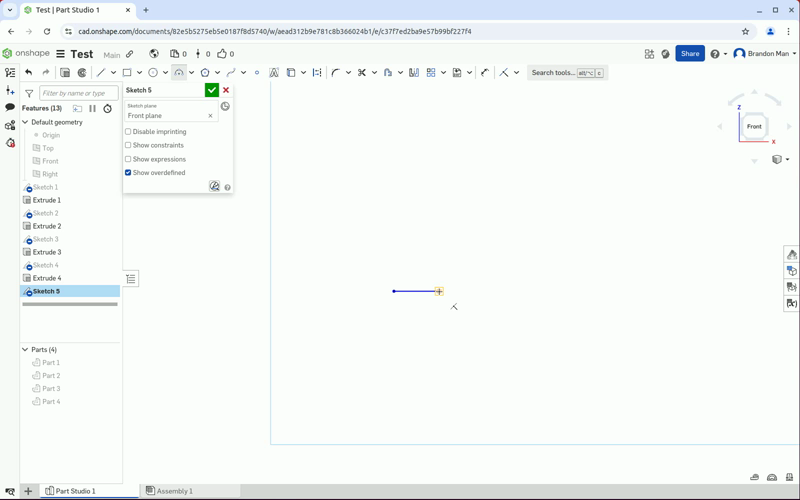
scroll(-6)
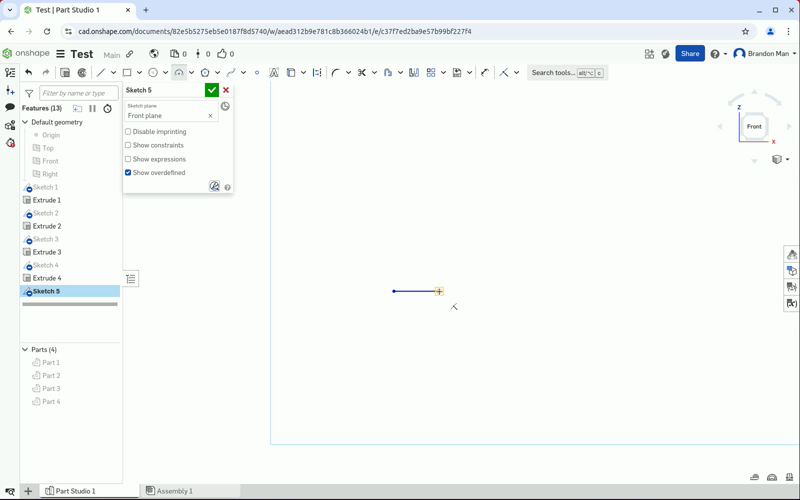
scroll(-6)
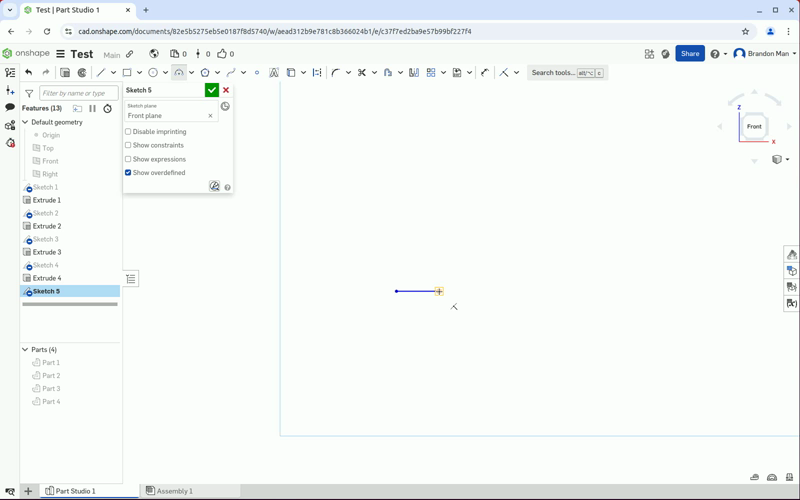
scroll(-6)
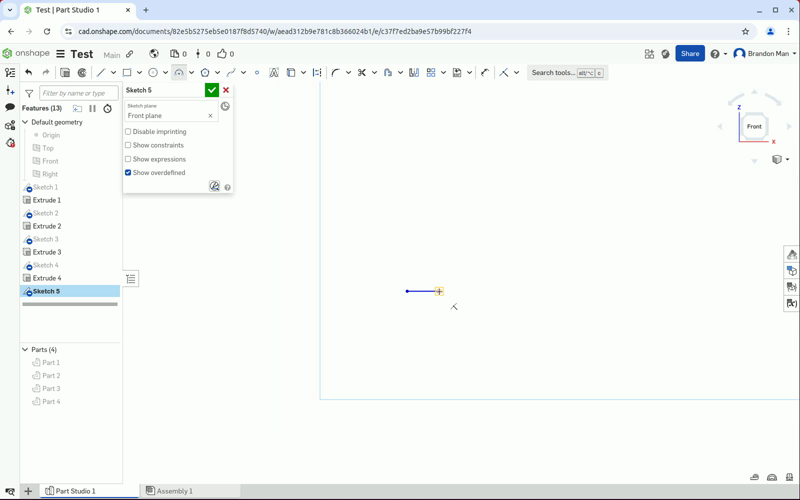
scroll(-6)
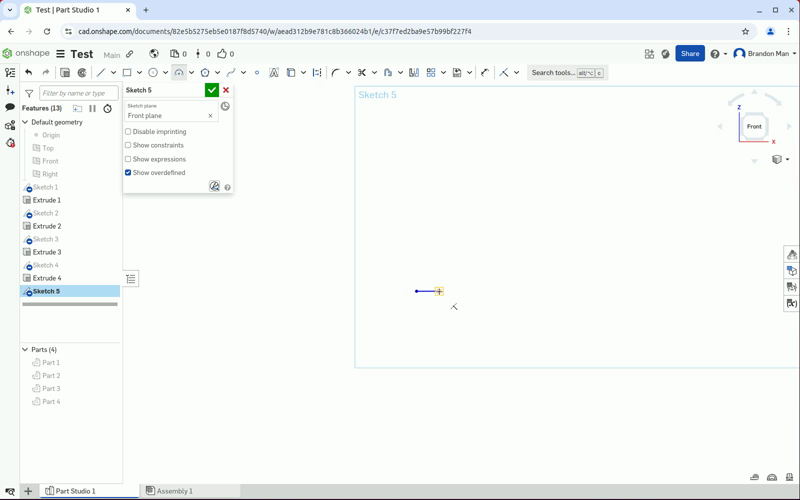
scroll(-6)
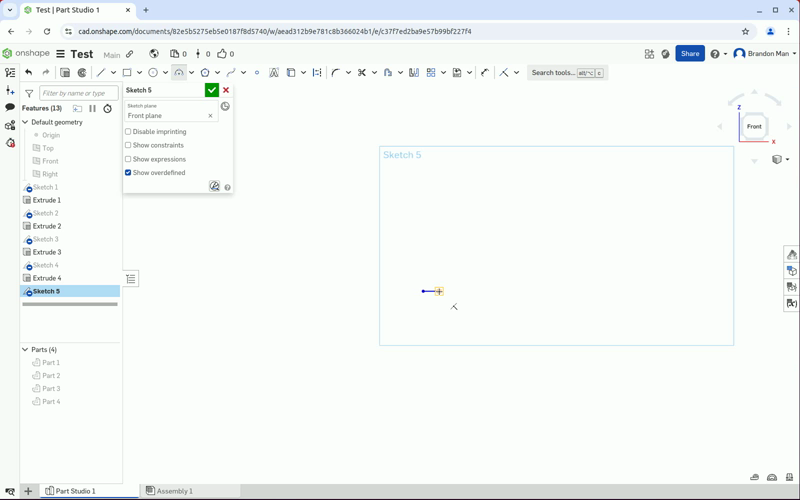
scroll(-6)
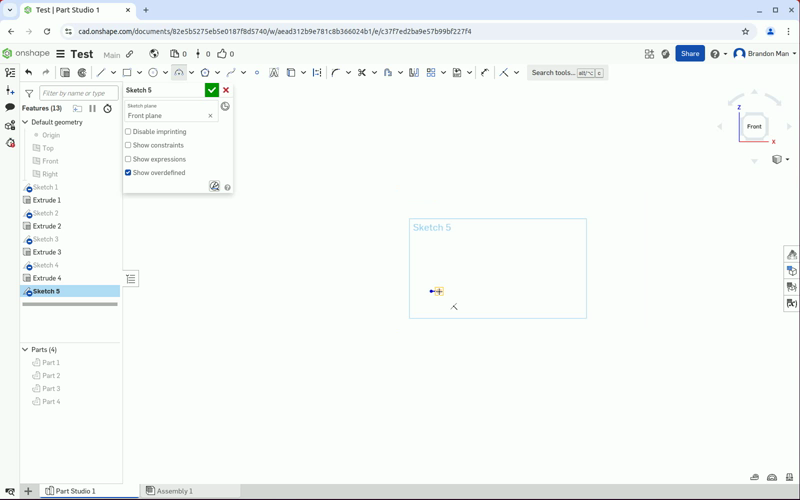
scroll(-6)
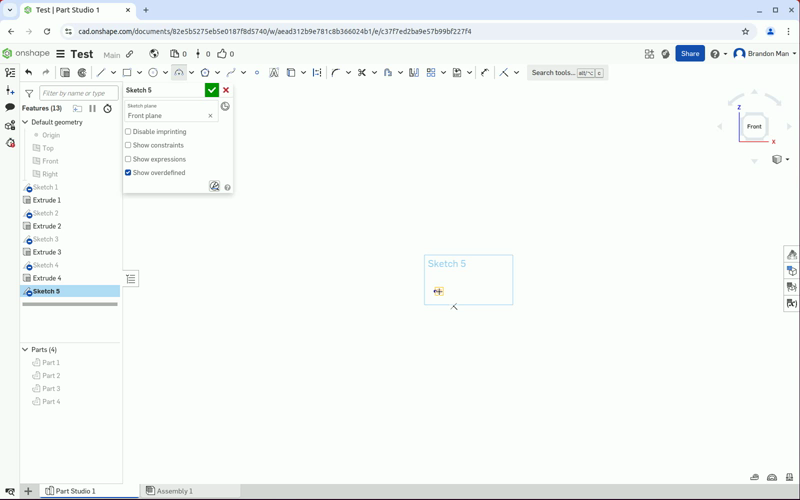
key_down(shift)
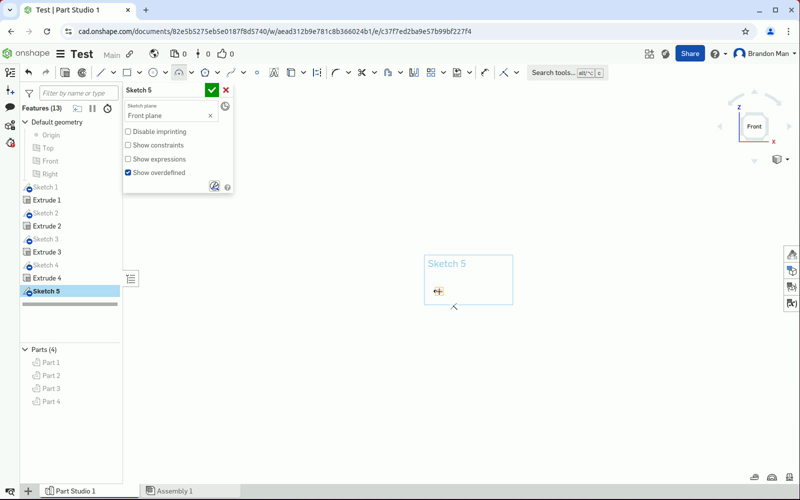
mouse_move(483, 291)
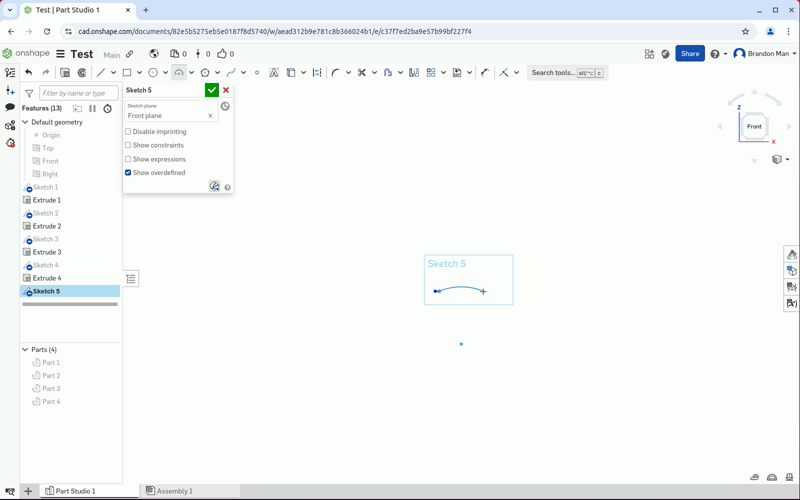
click(483, 291)
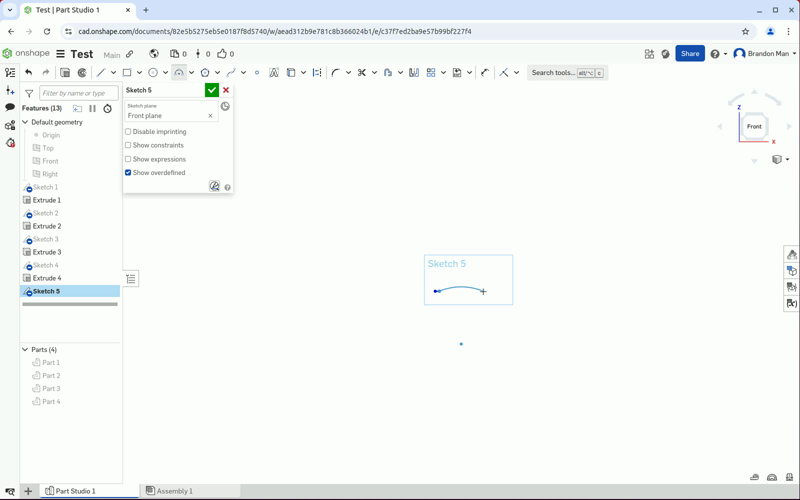
mouse_move(461, 306)
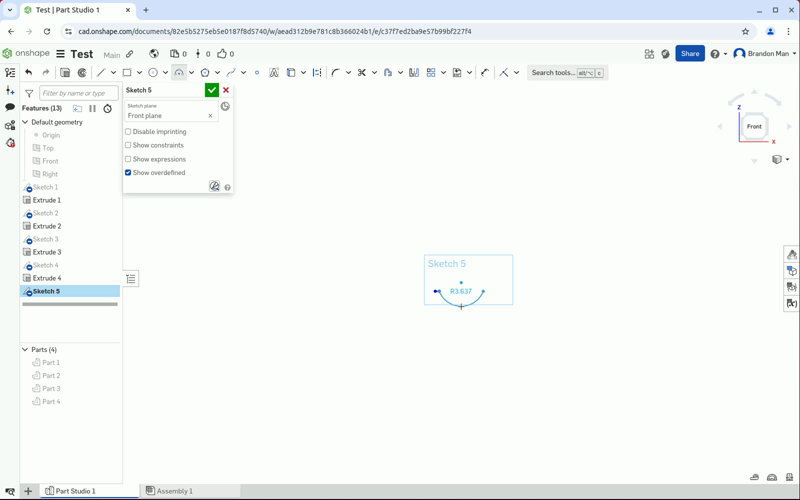
click(461, 306)
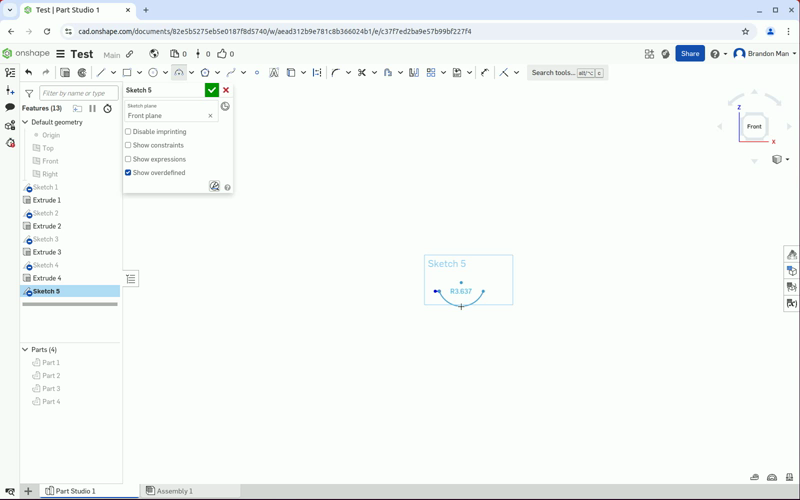
key_up(shift)
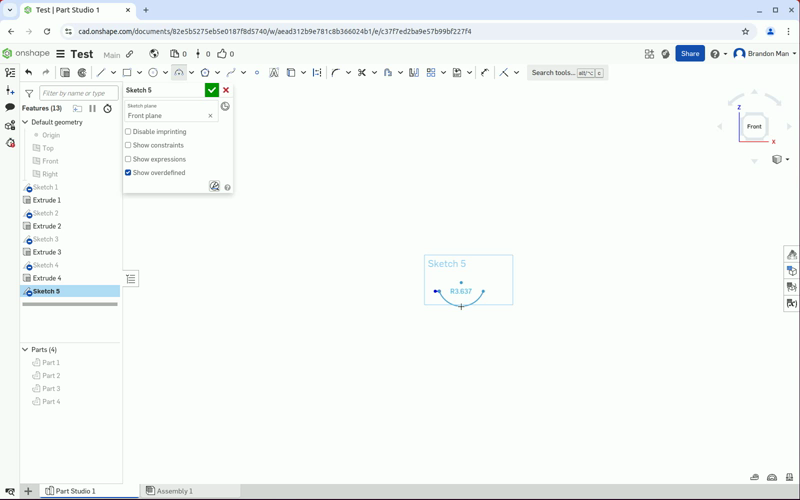
key(esc)
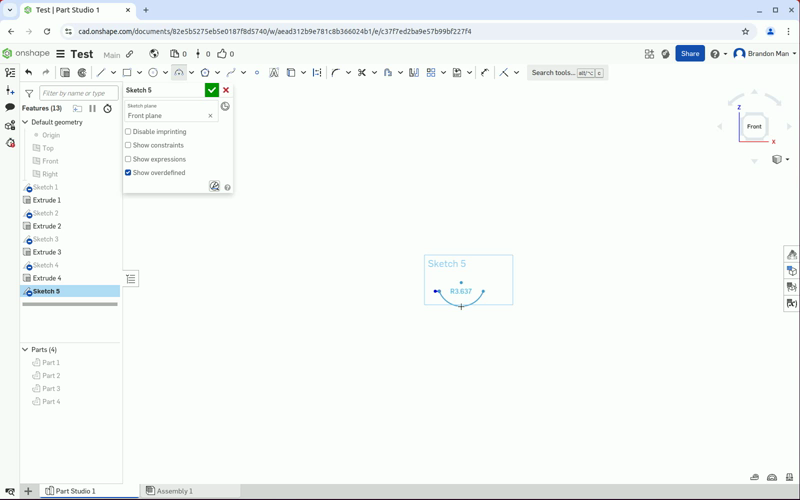
key(l)
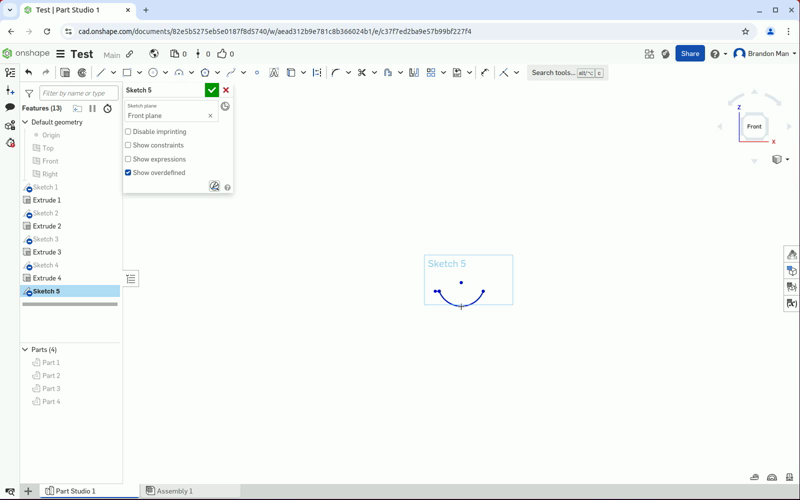
mouse_move(483, 291)
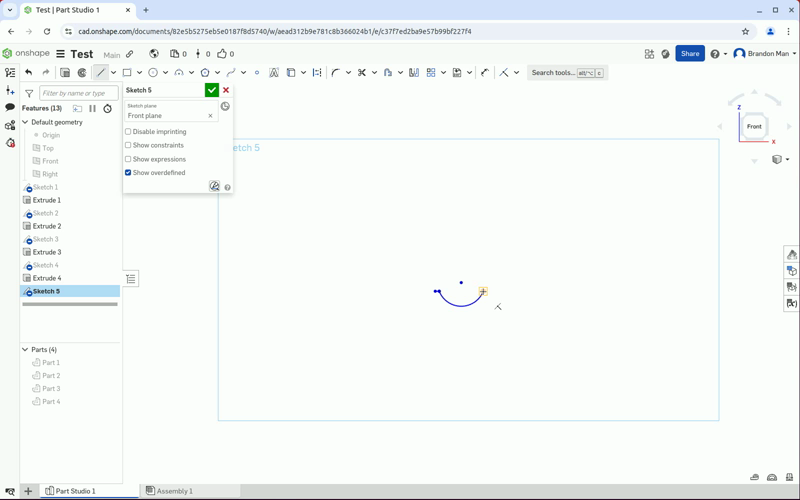
click(483, 291)
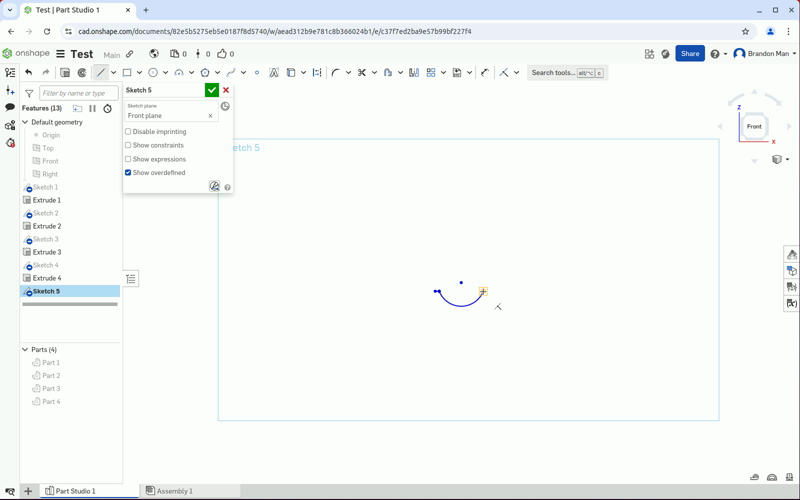
key_down(shift)
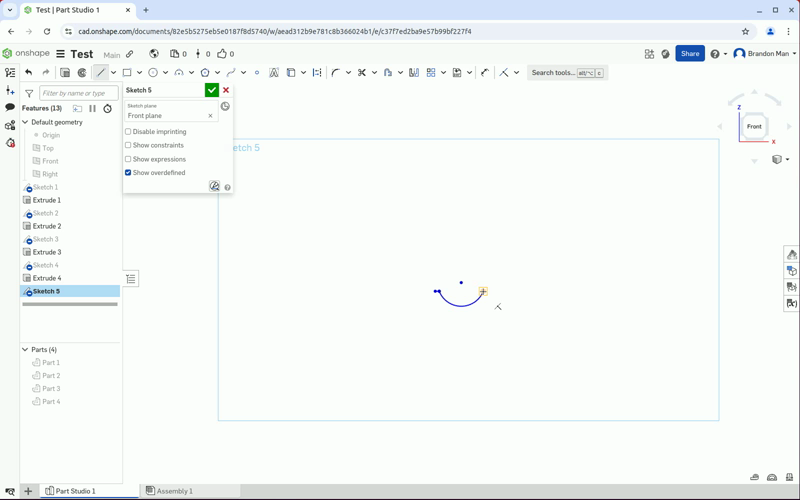
mouse_move(513, 291)
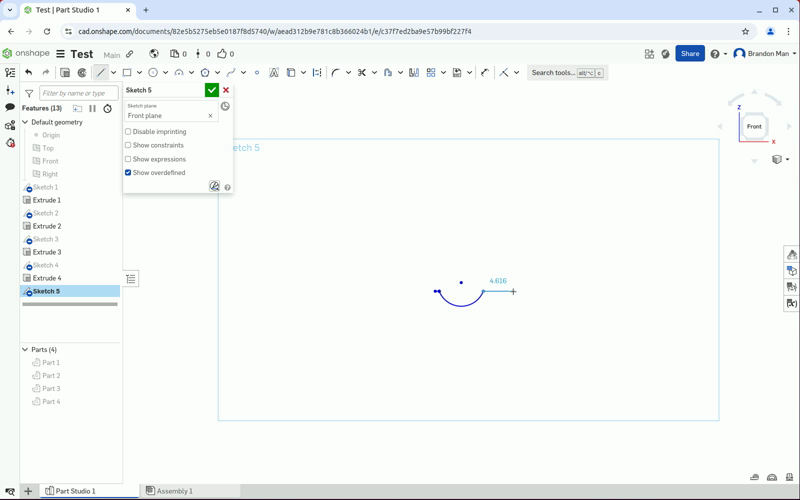
mouse_move(486, 291)
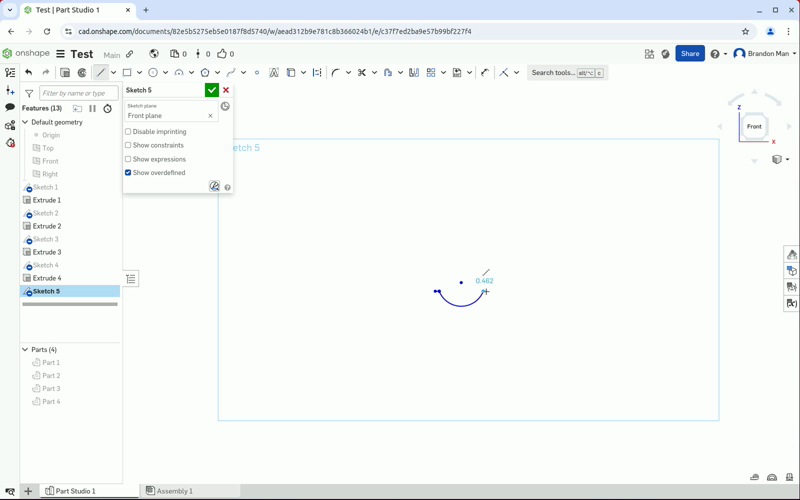
scroll(6)
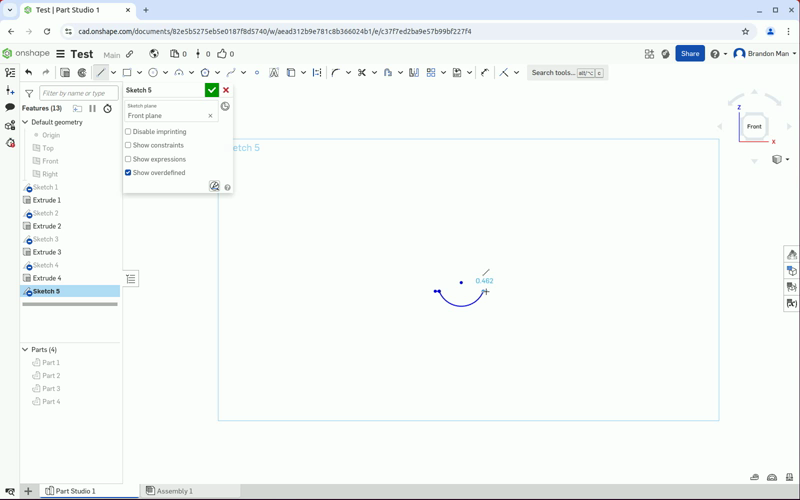
scroll(6)
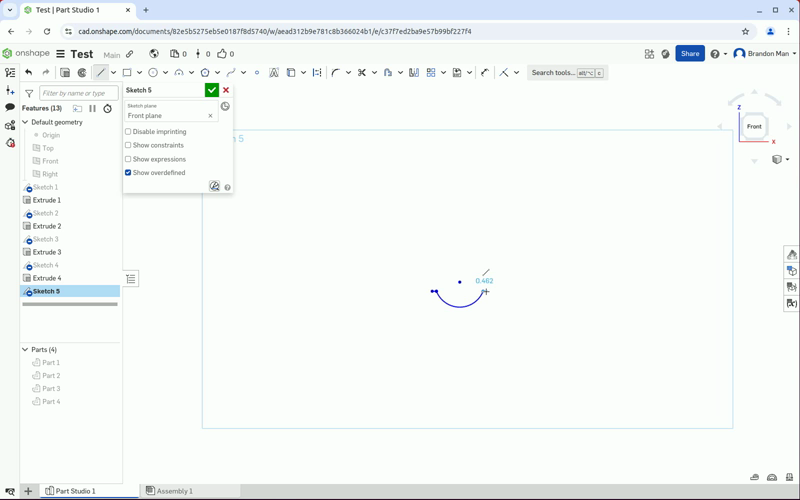
scroll(6)
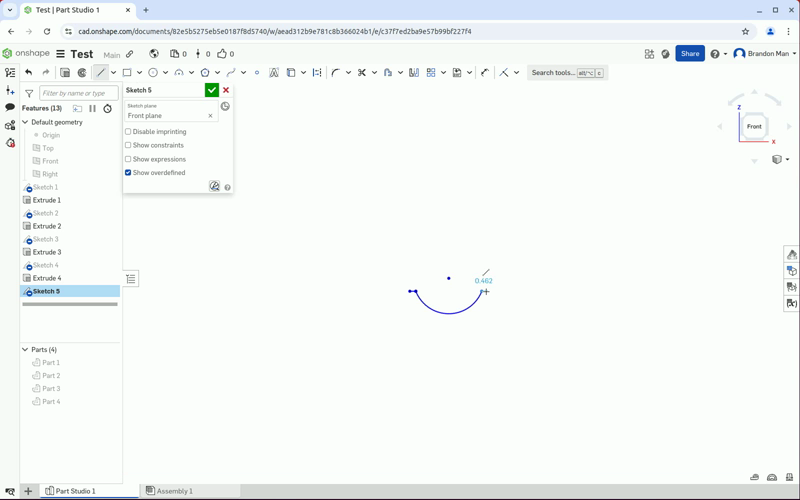
scroll(6)
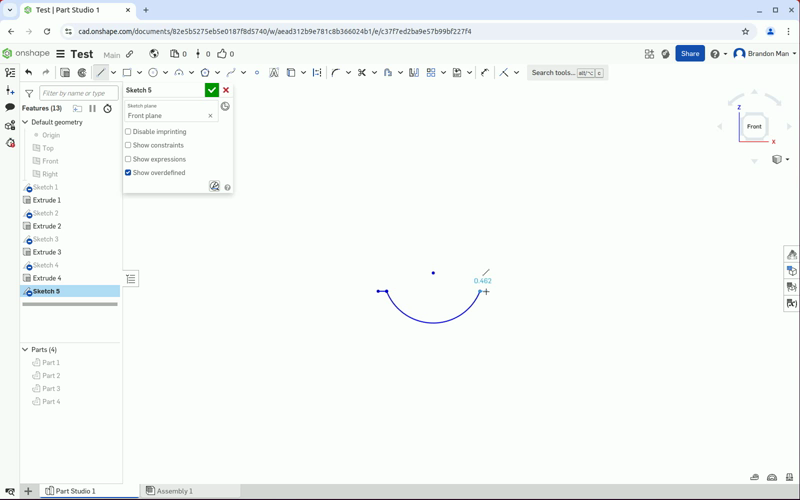
scroll(6)
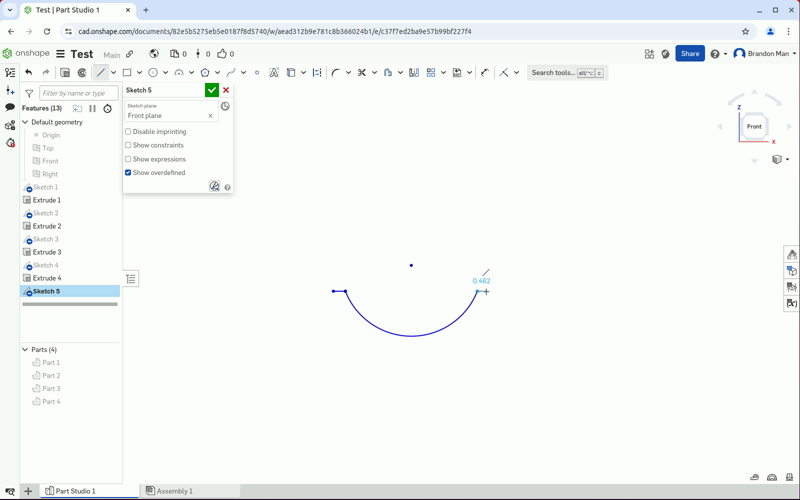
scroll(6)
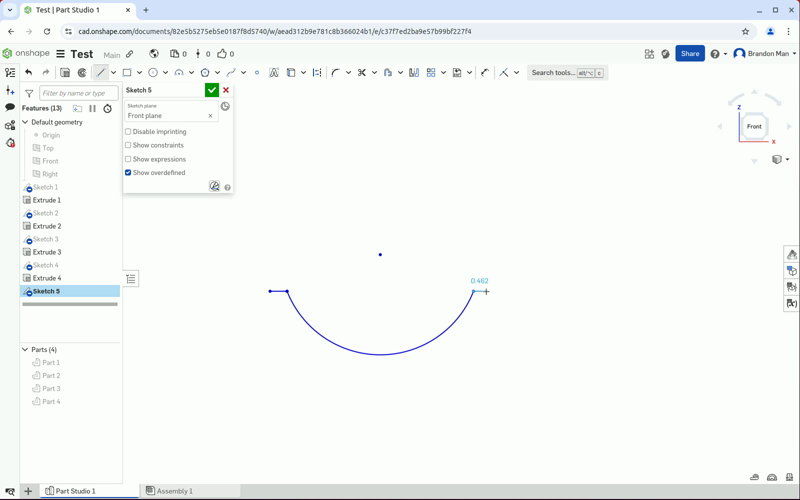
scroll(6)
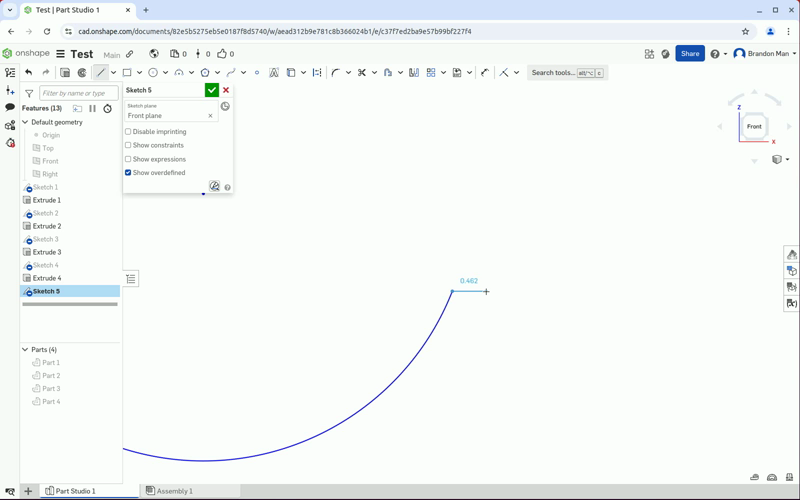
click(486, 291)
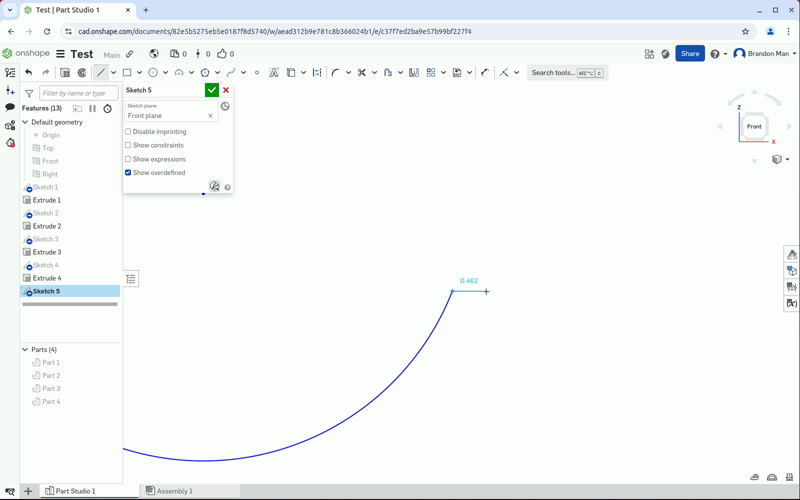
scroll(-6)
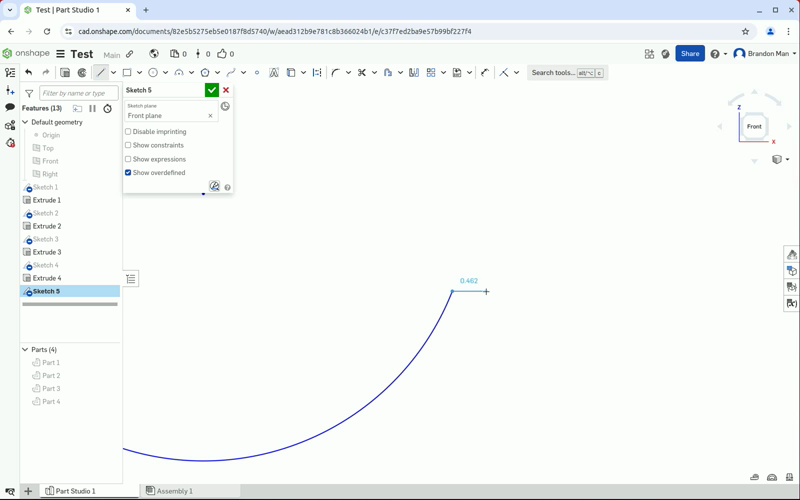
scroll(-6)
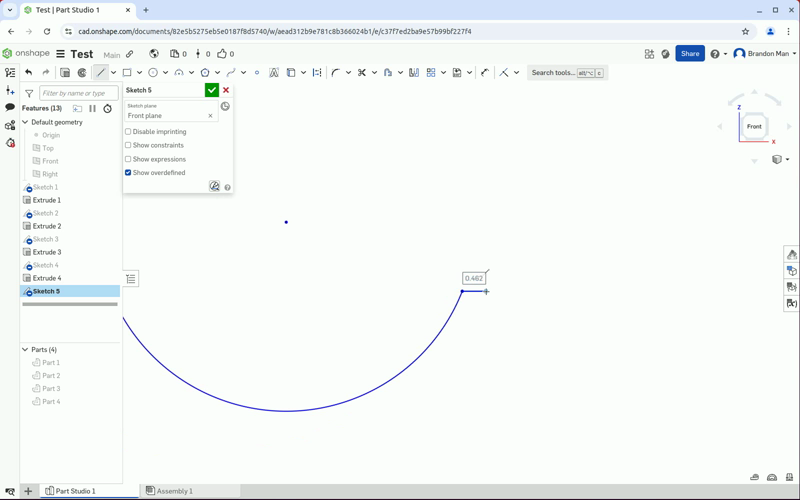
scroll(-6)
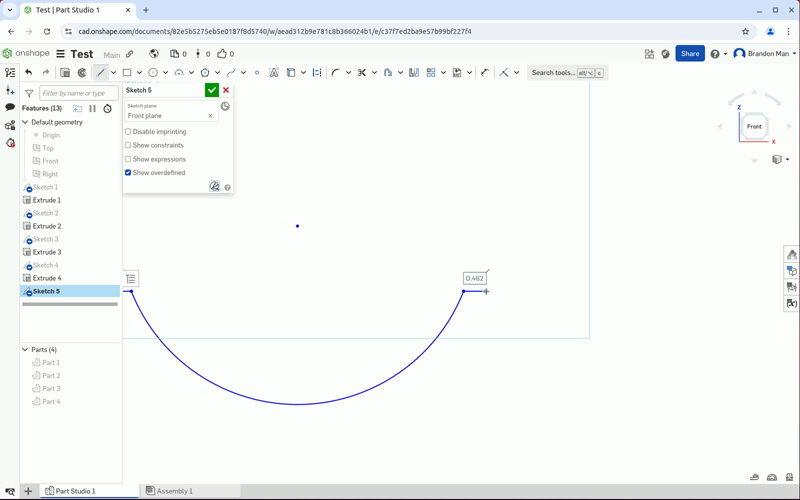
scroll(-6)
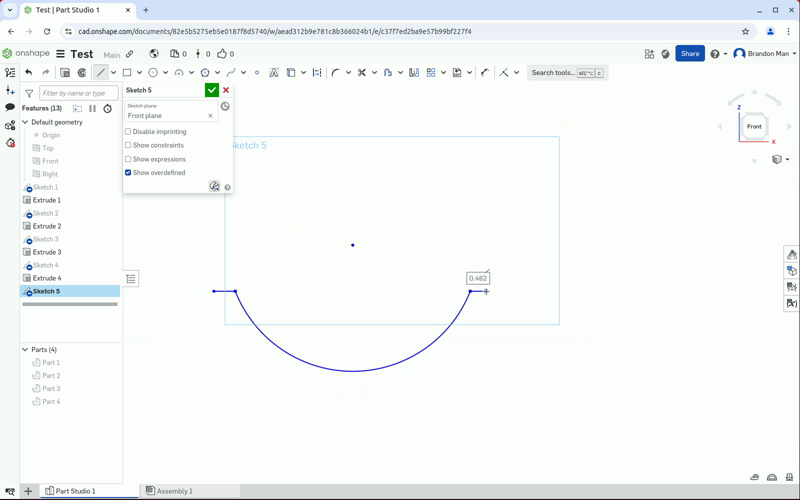
scroll(-6)
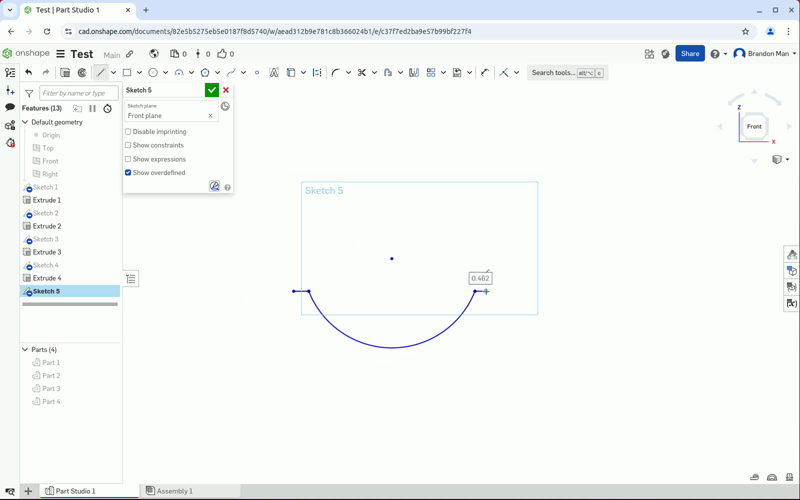
scroll(-6)
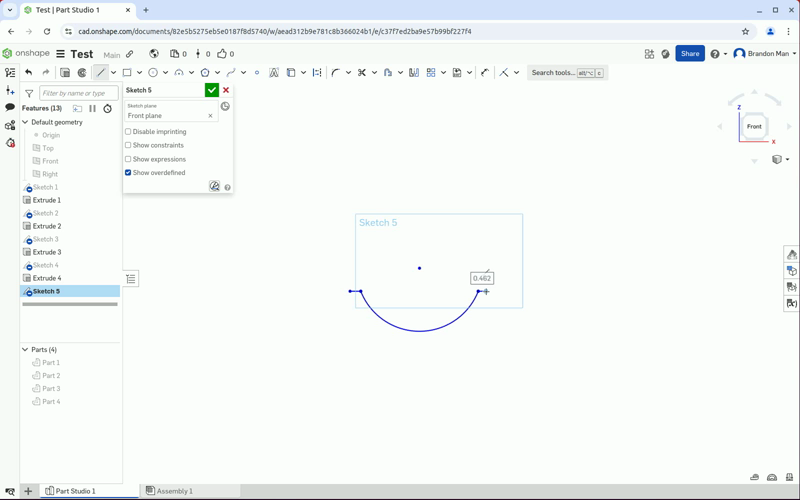
scroll(-6)
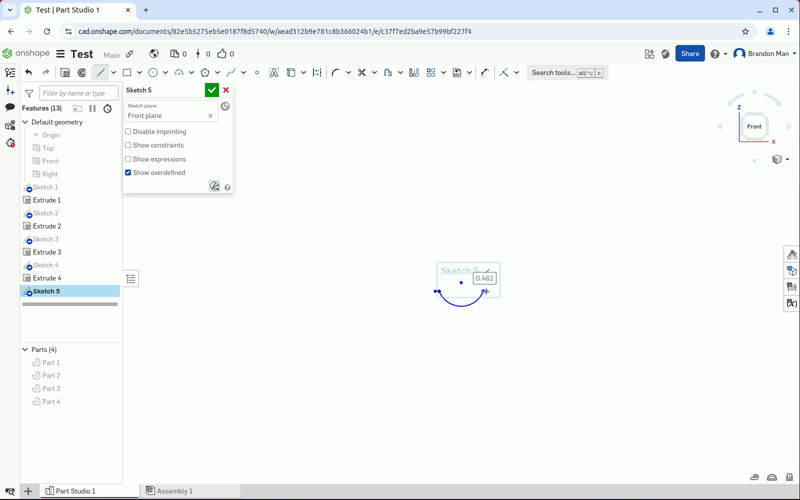
key_up(shift)
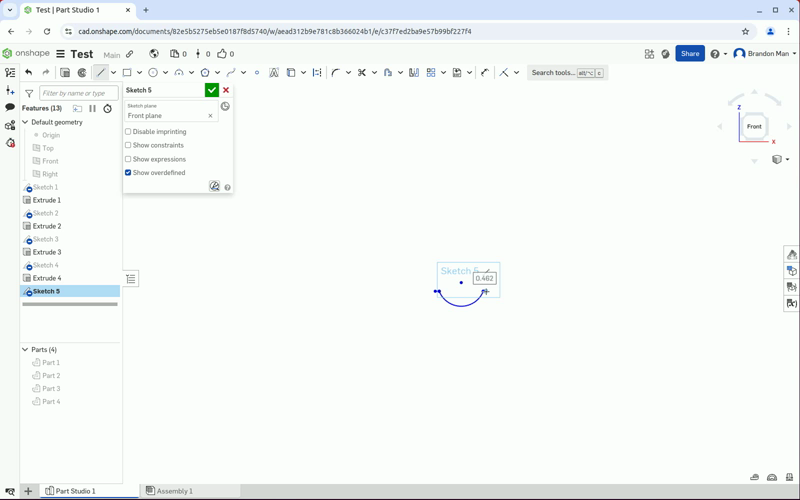
key_down(shift)
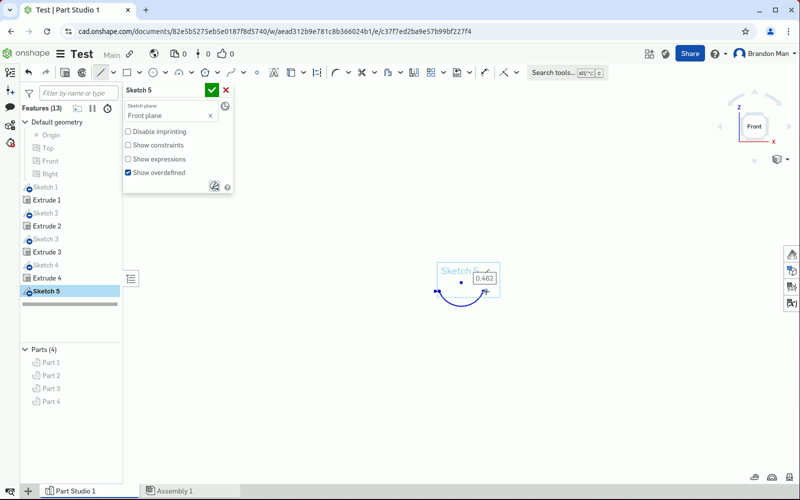
mouse_move(516, 291)
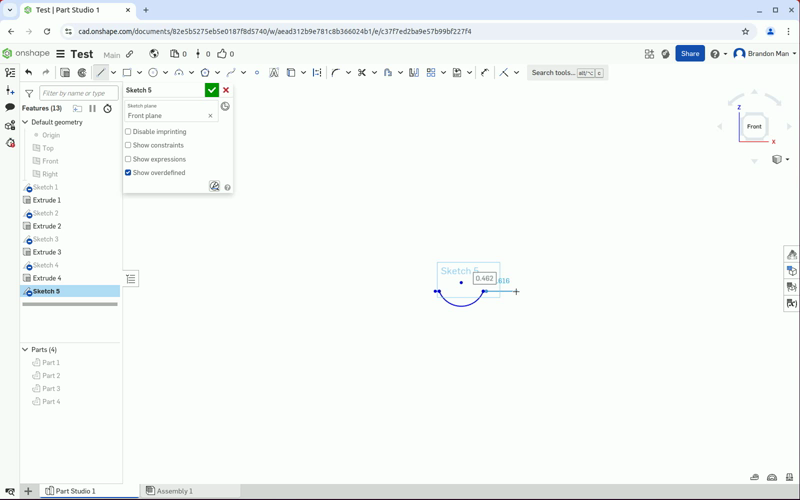
mouse_move(486, 282)
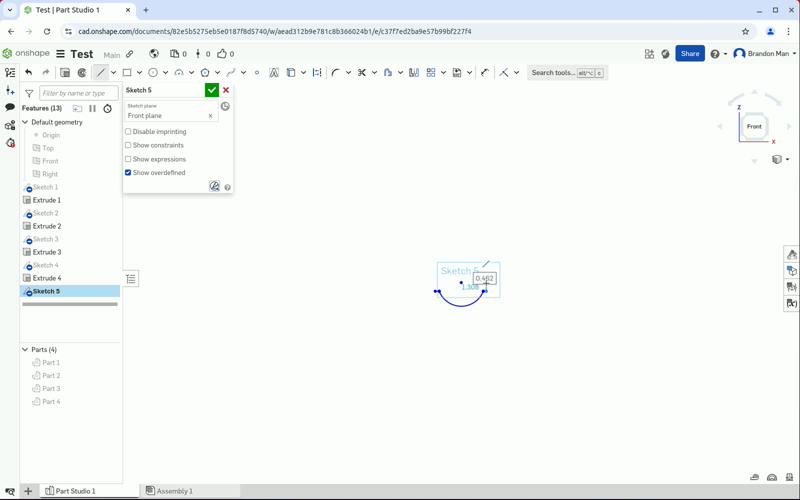
click(486, 282)
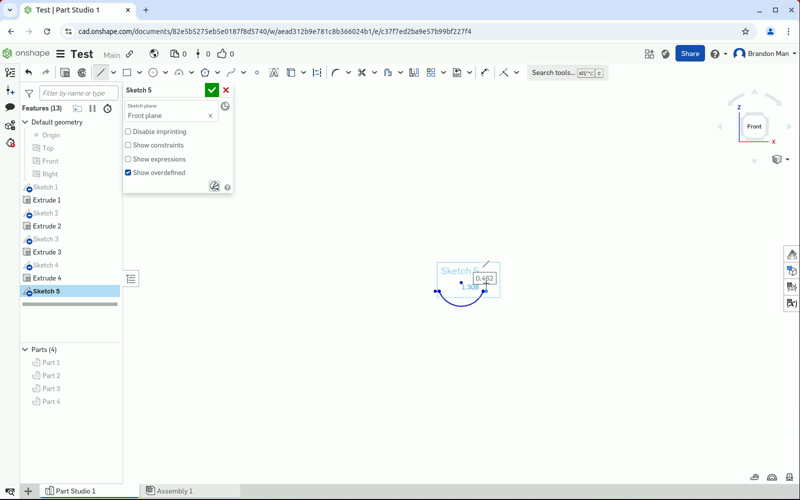
key_up(shift)
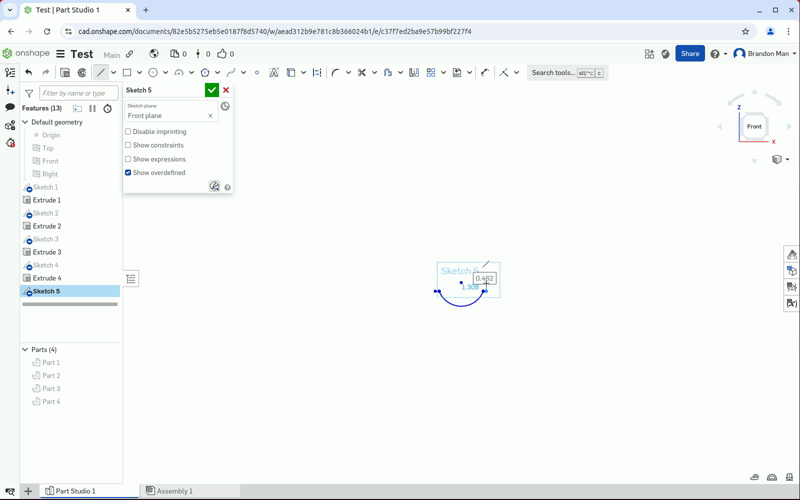
key_down(shift)
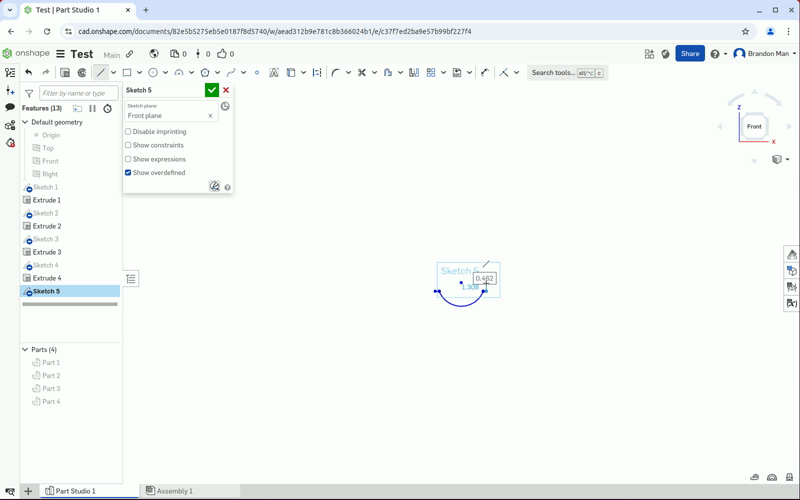
mouse_move(516, 282)
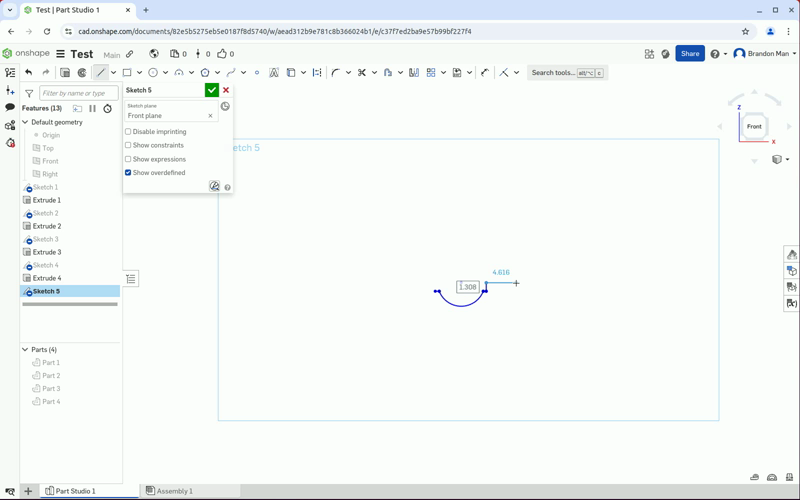
mouse_move(483, 282)
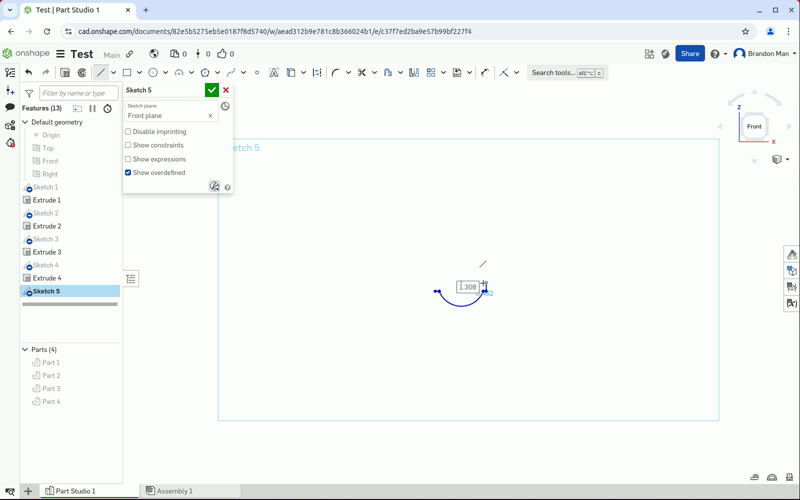
scroll(6)
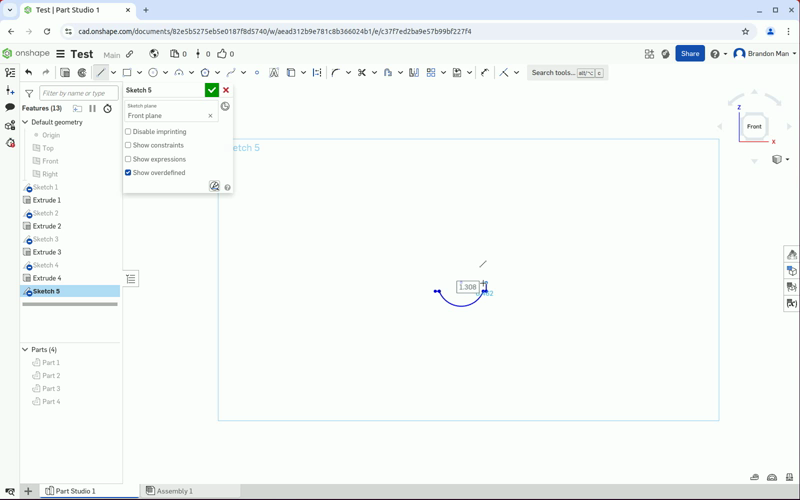
scroll(6)
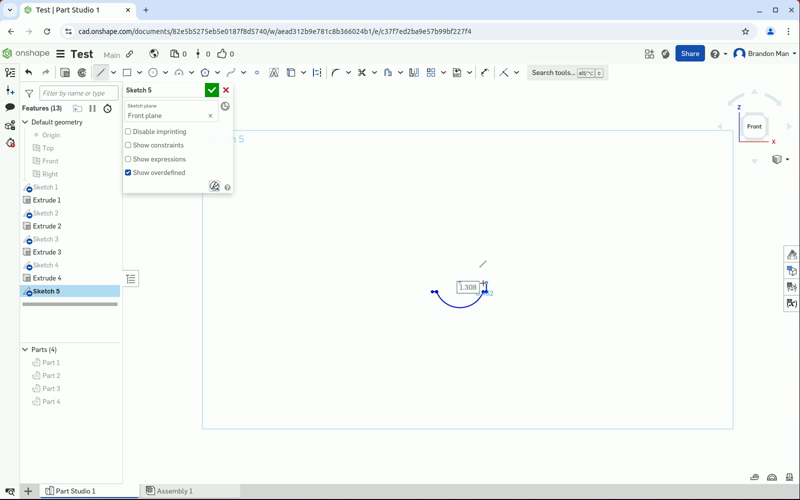
scroll(6)
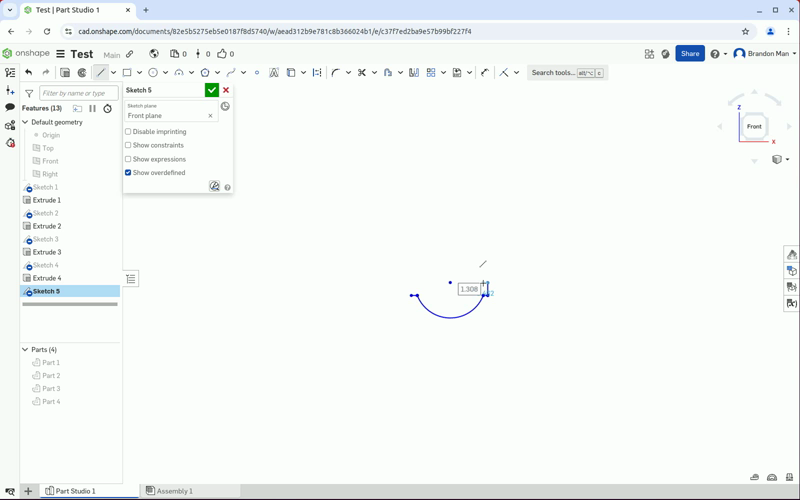
scroll(6)
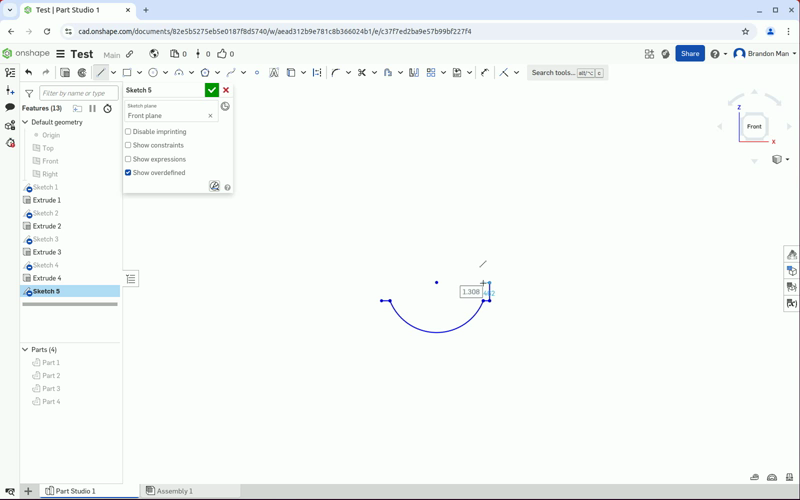
scroll(6)
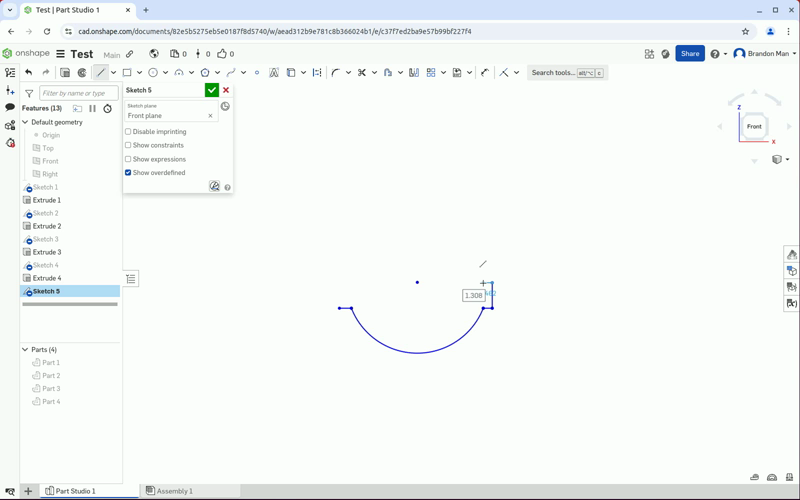
scroll(6)
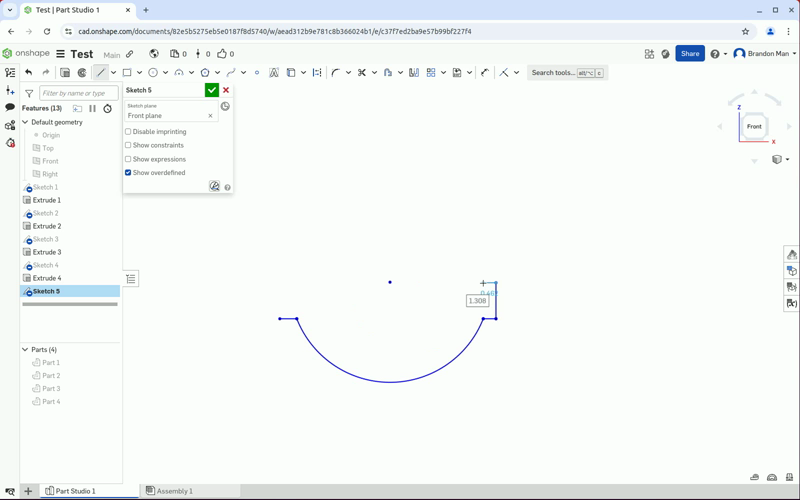
scroll(6)
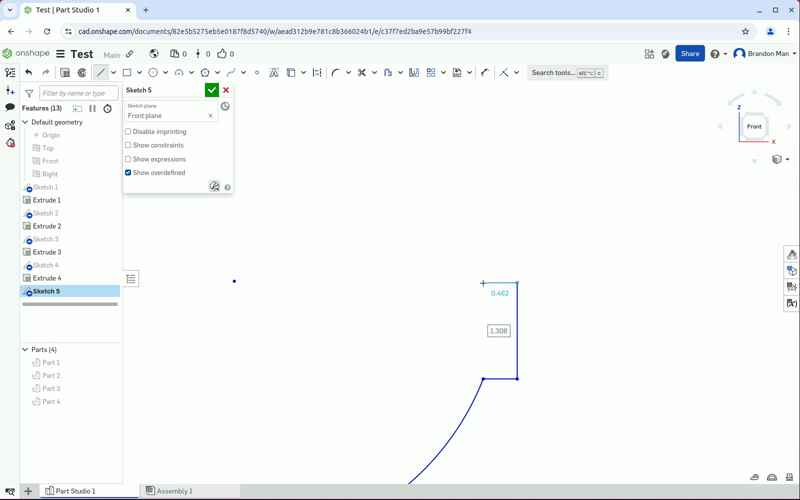
click(483, 282)
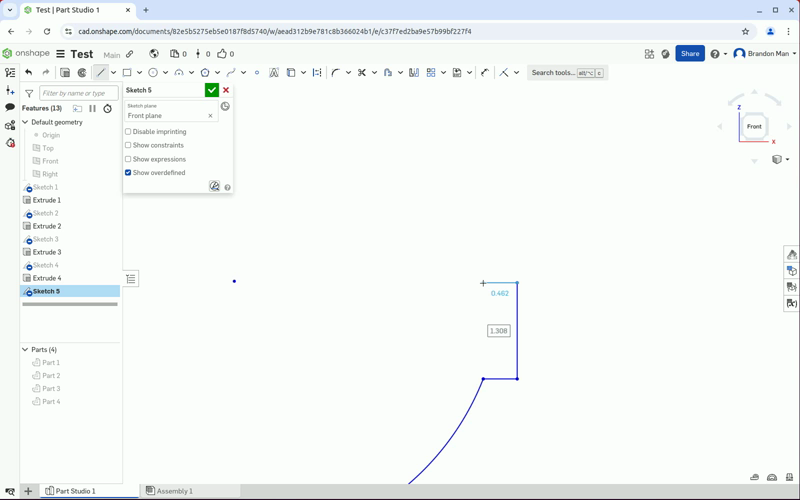
scroll(-6)
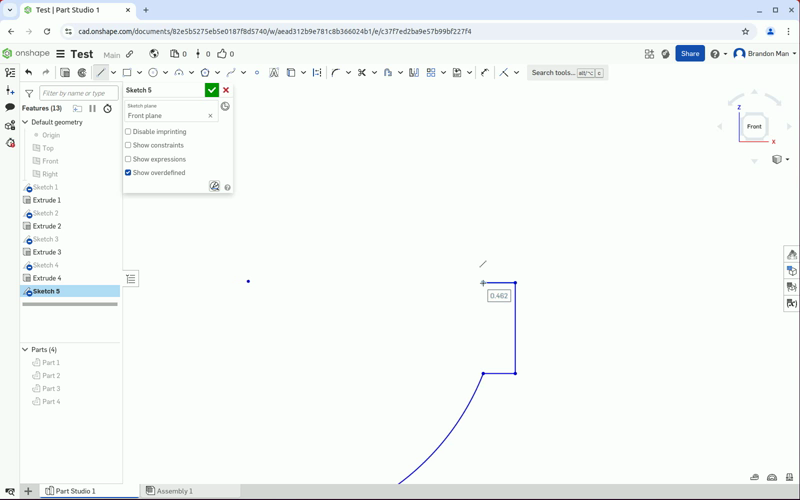
scroll(-6)
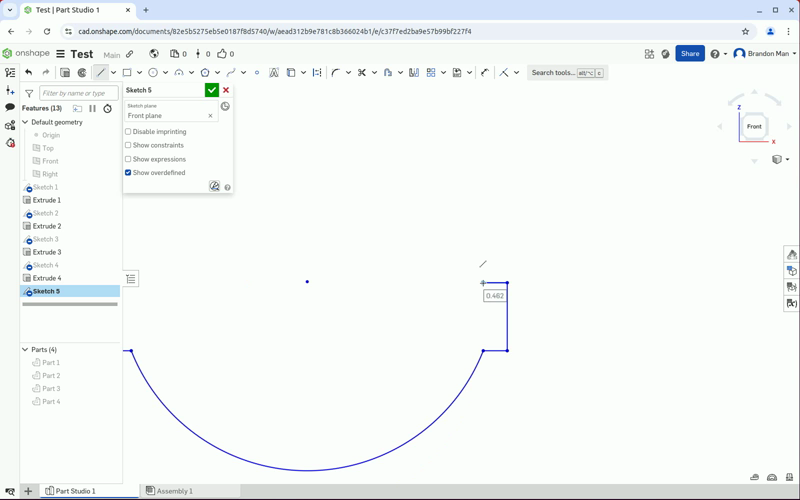
scroll(-6)
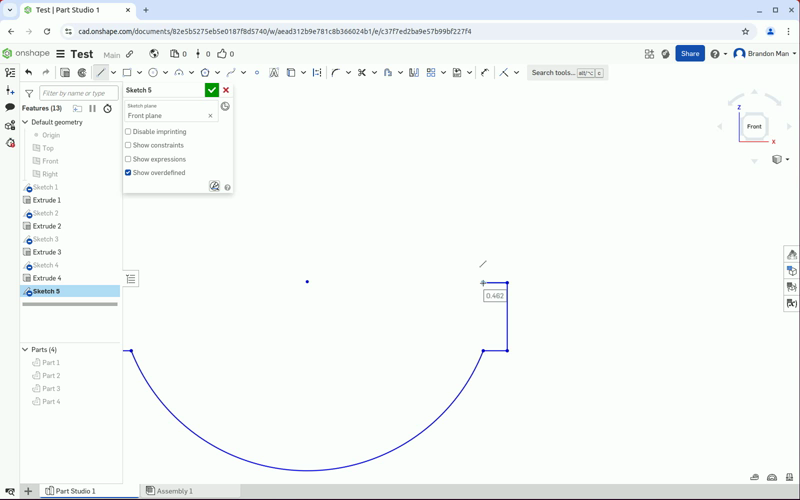
scroll(-6)
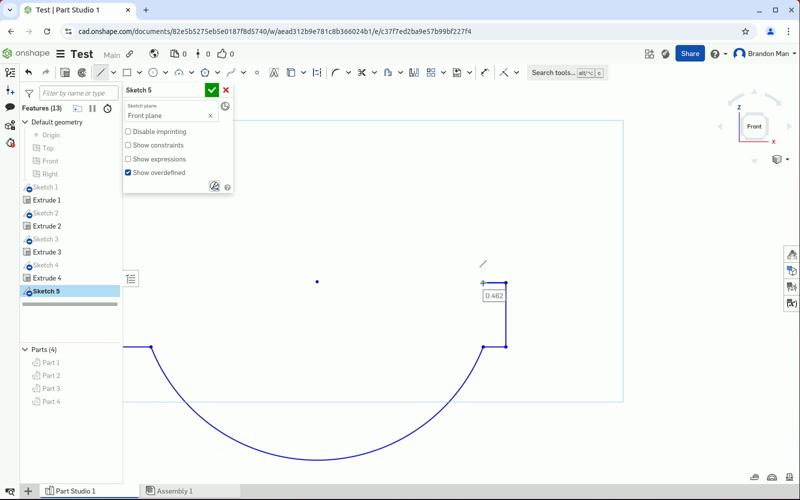
scroll(-6)
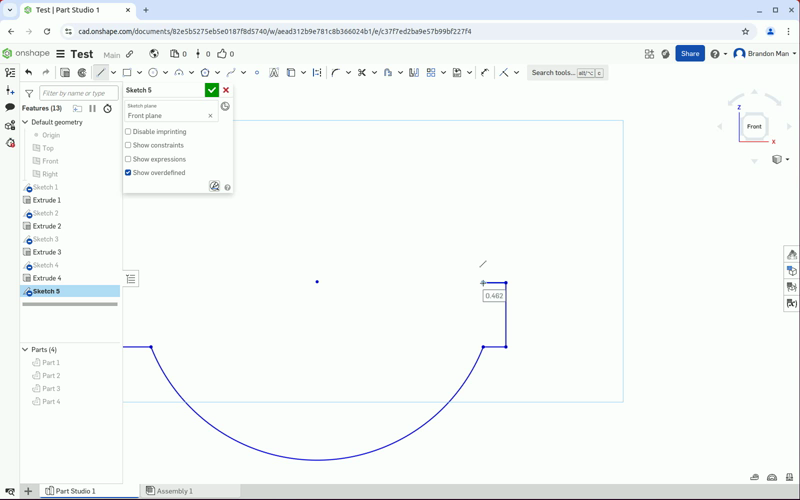
scroll(-6)
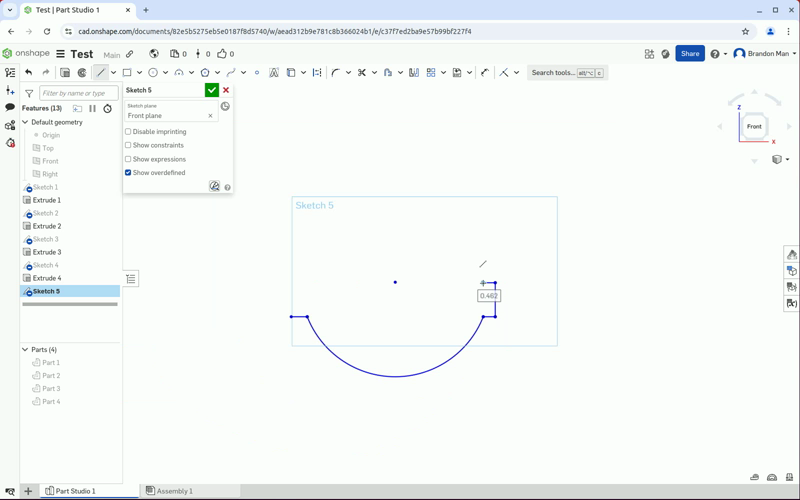
scroll(-6)
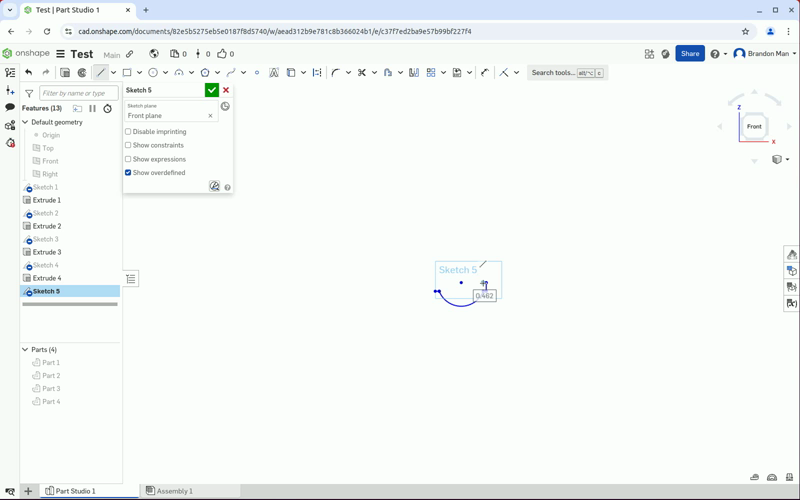
key_up(shift)
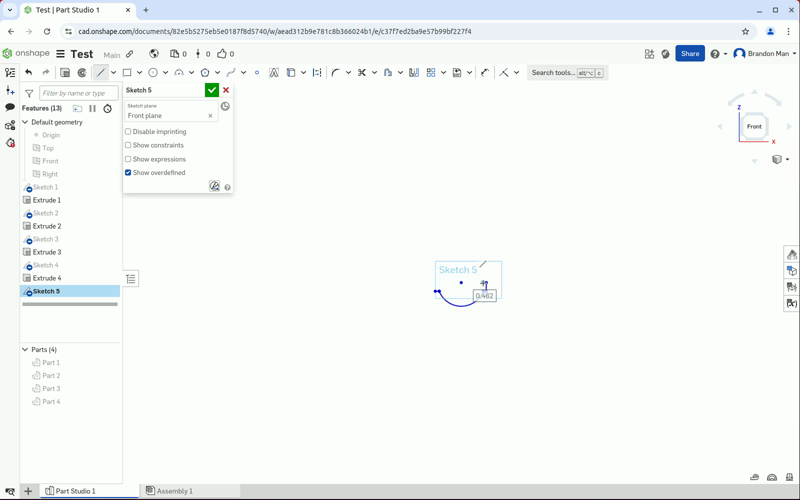
key(esc)
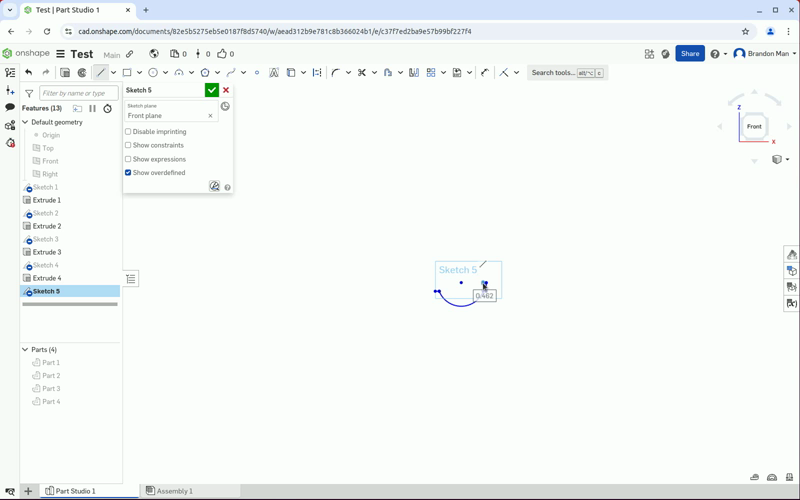
key(a)
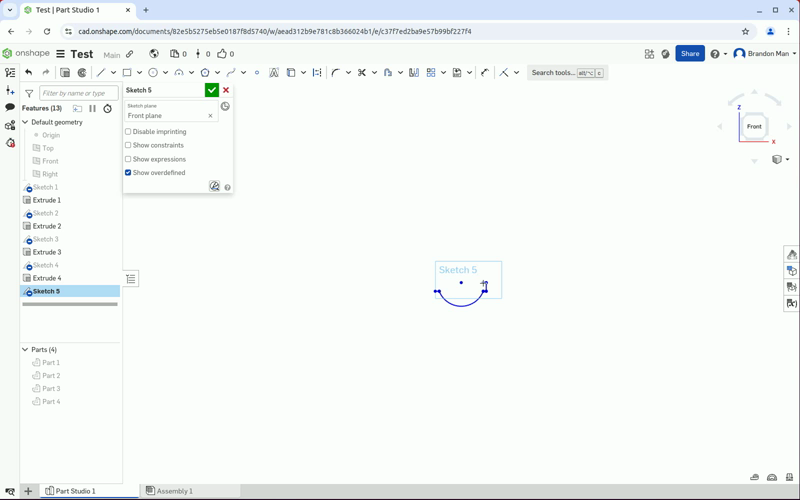
mouse_move(483, 282)
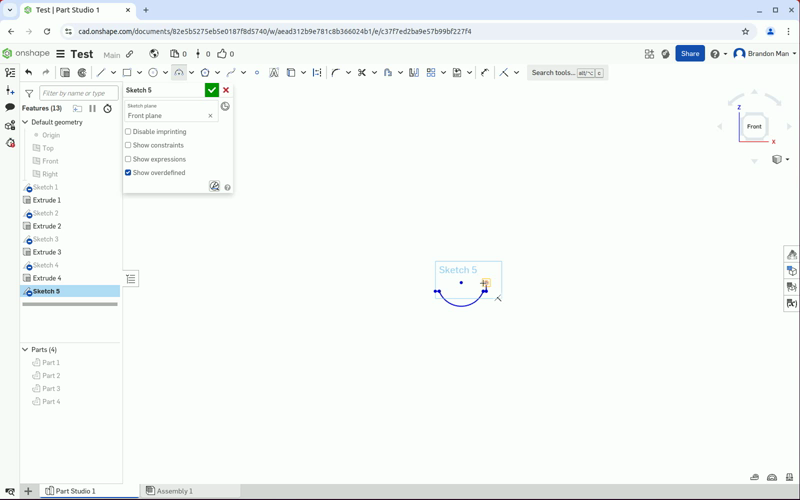
scroll(6)
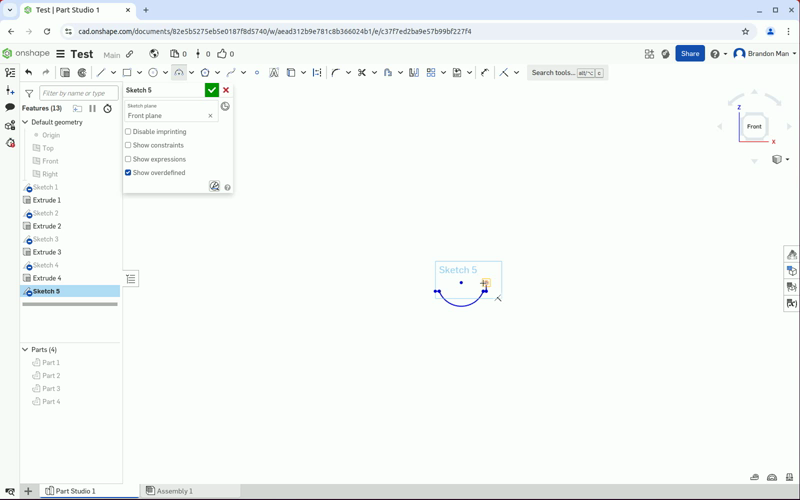
scroll(6)
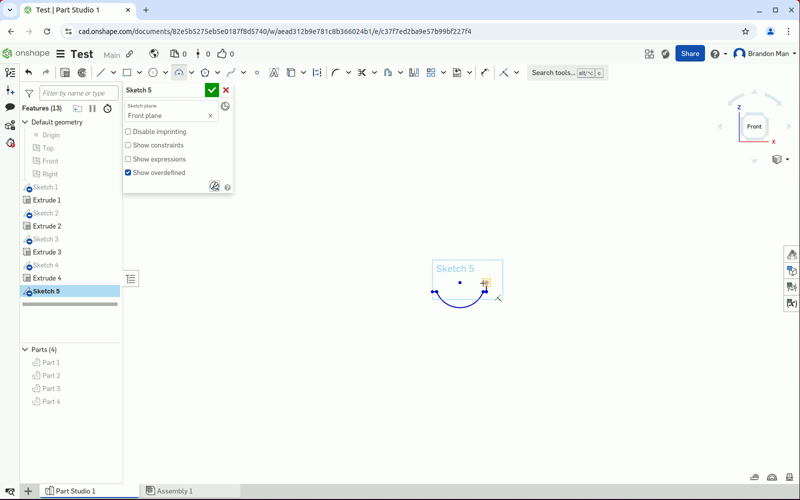
scroll(6)
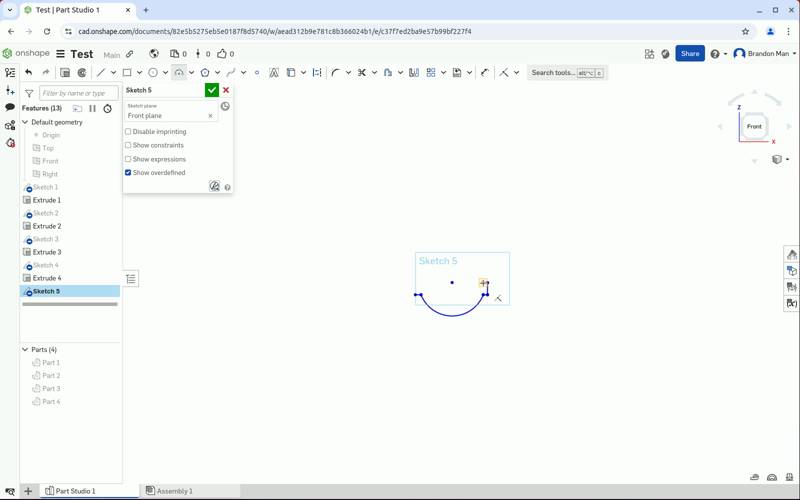
scroll(6)
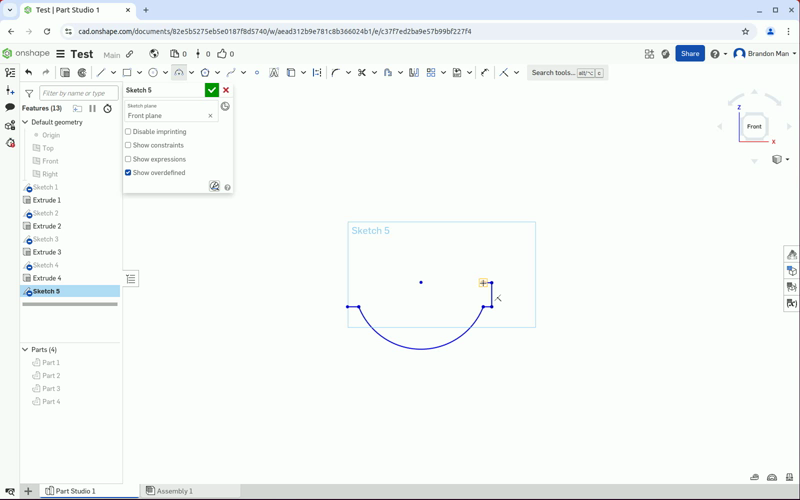
scroll(6)
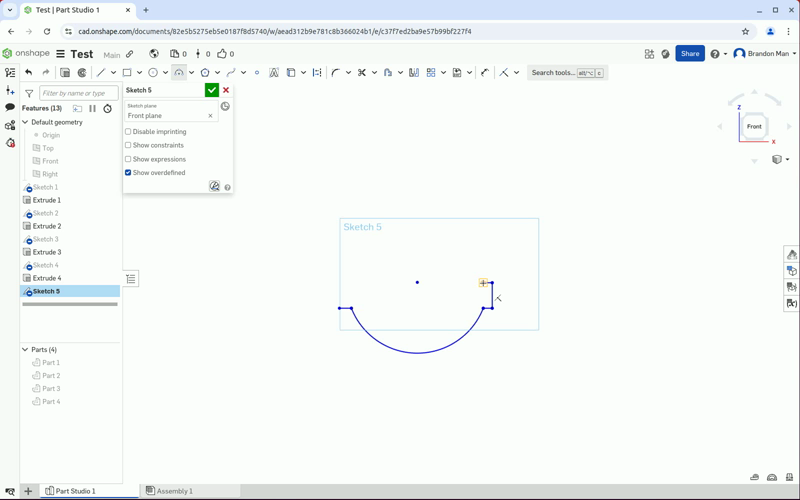
scroll(6)
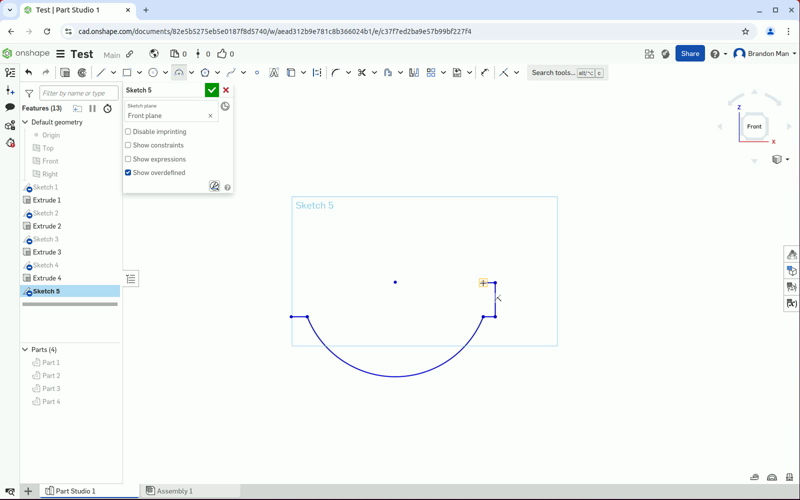
scroll(6)
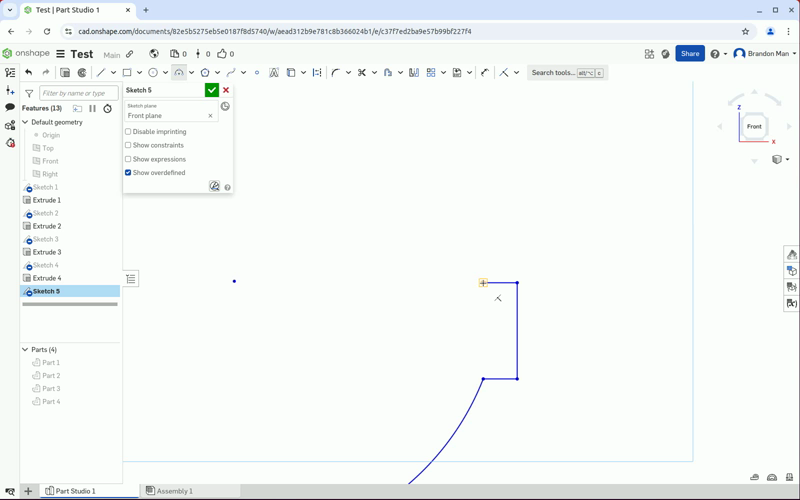
click(483, 282)
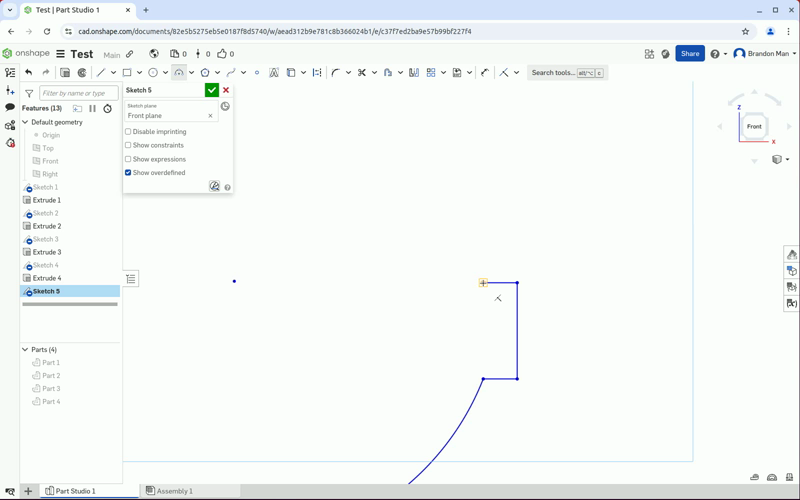
scroll(-6)
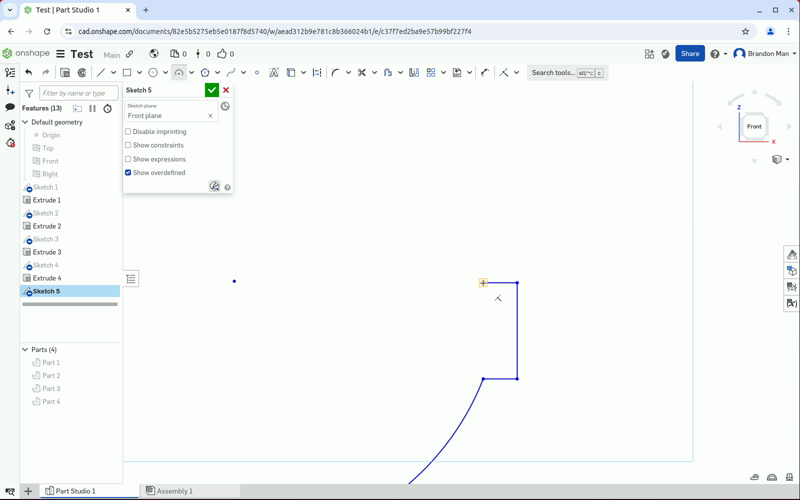
scroll(-6)
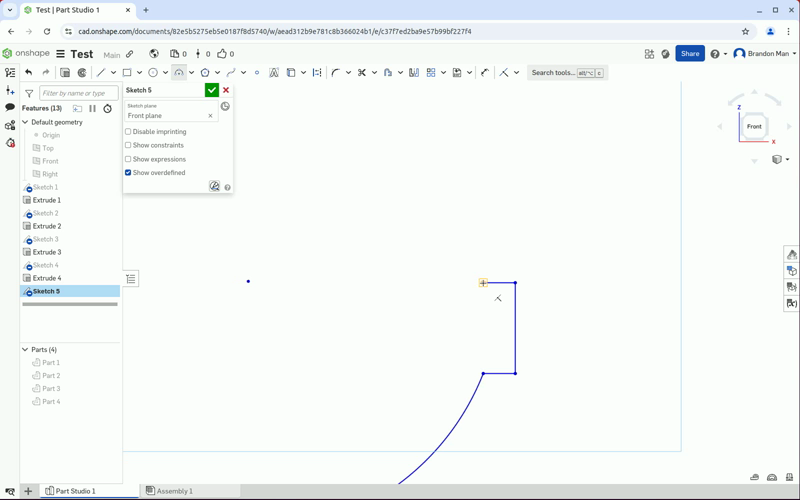
scroll(-6)
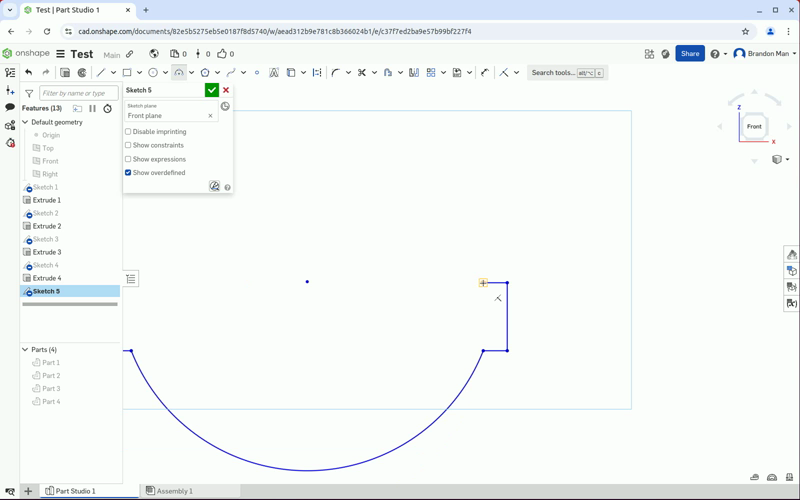
scroll(-6)
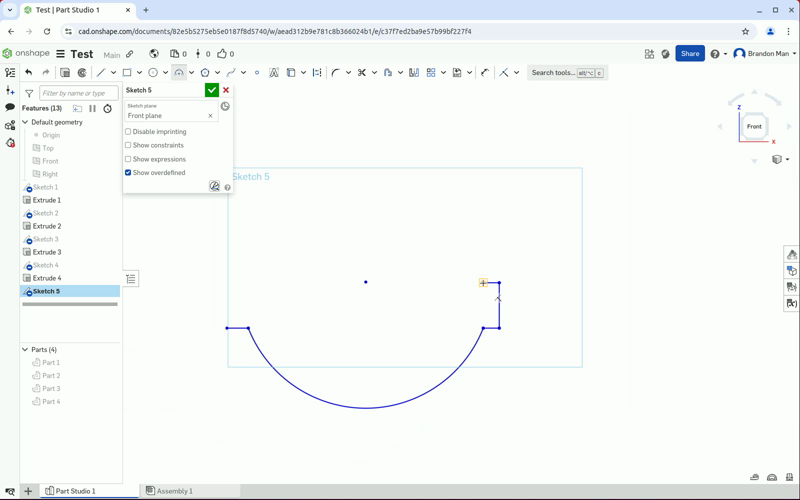
scroll(-6)
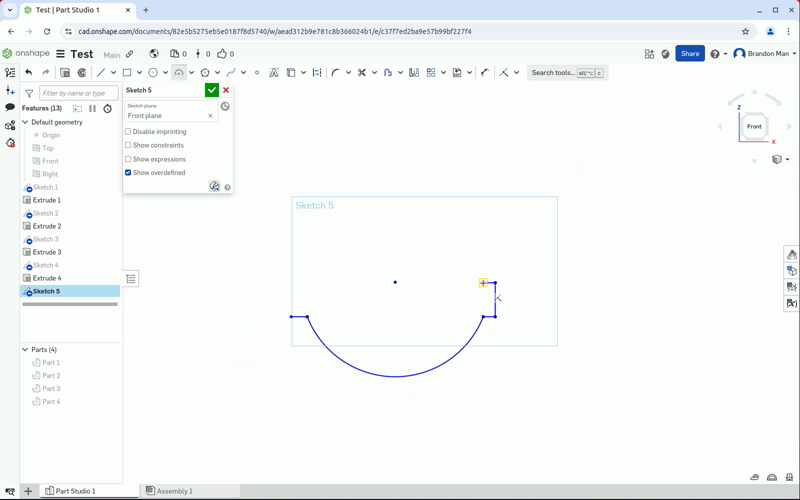
scroll(-6)
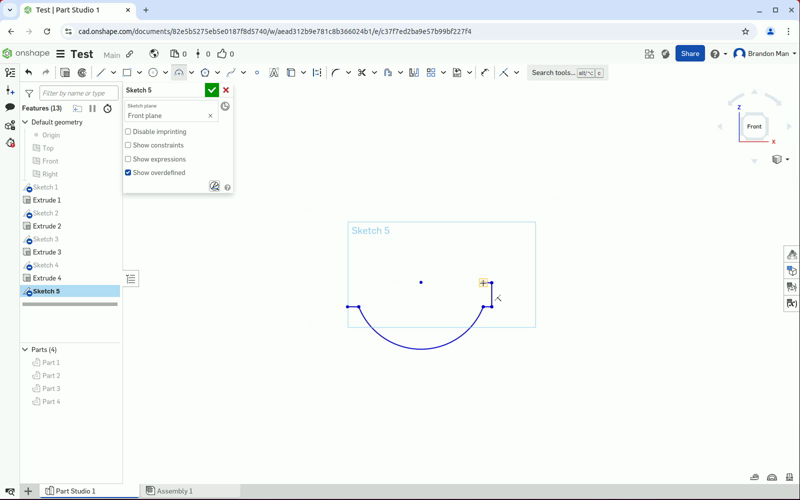
scroll(-6)
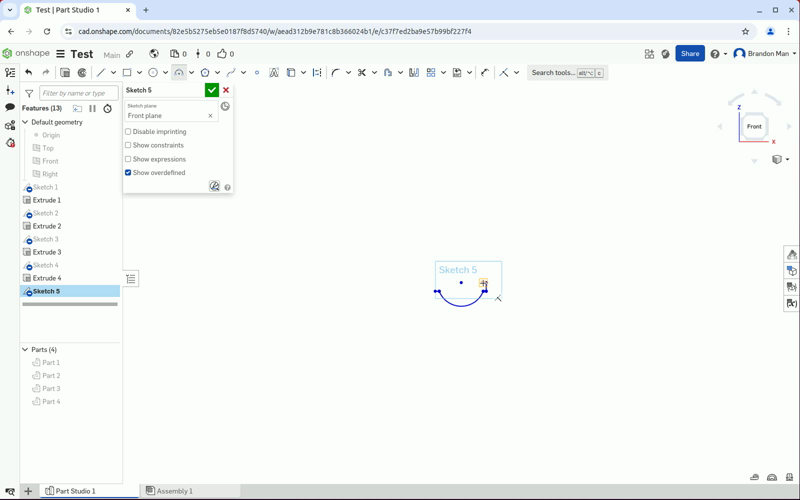
key_down(shift)
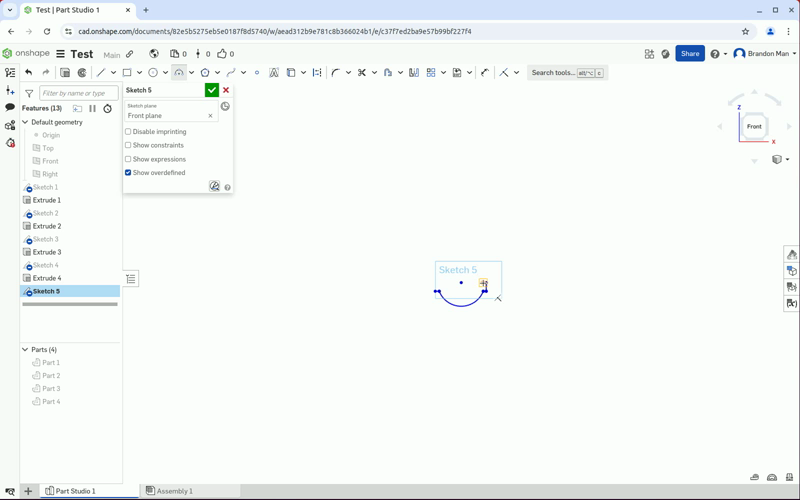
mouse_move(439, 282)
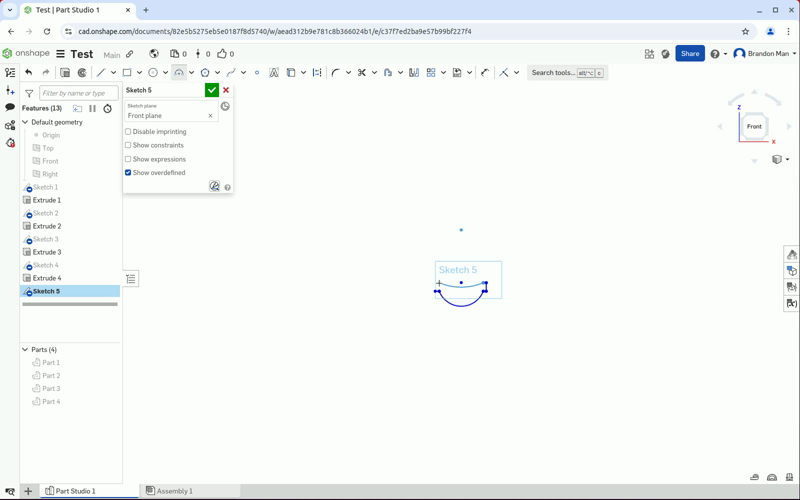
click(439, 282)
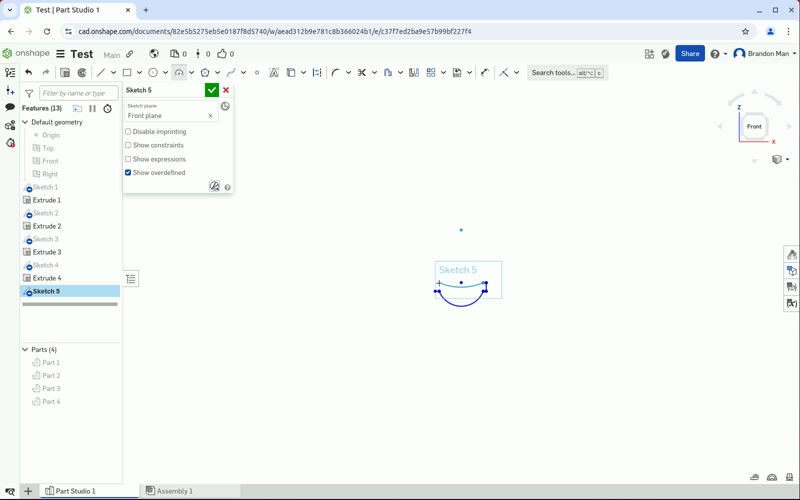
mouse_move(461, 304)
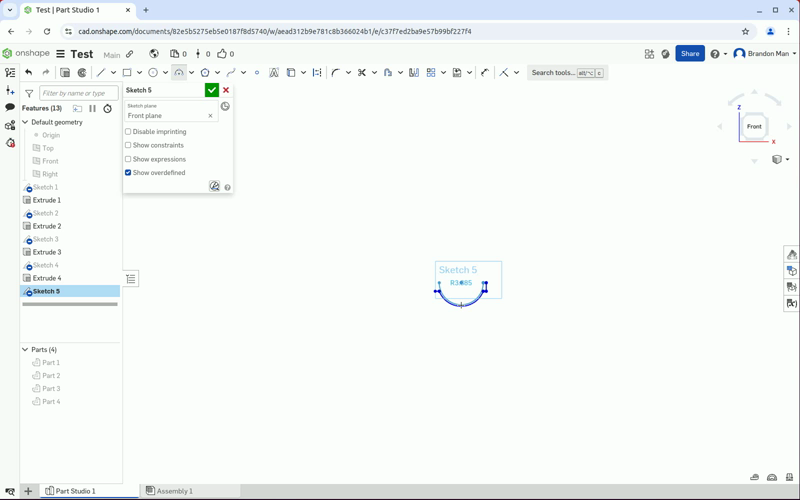
scroll(6)
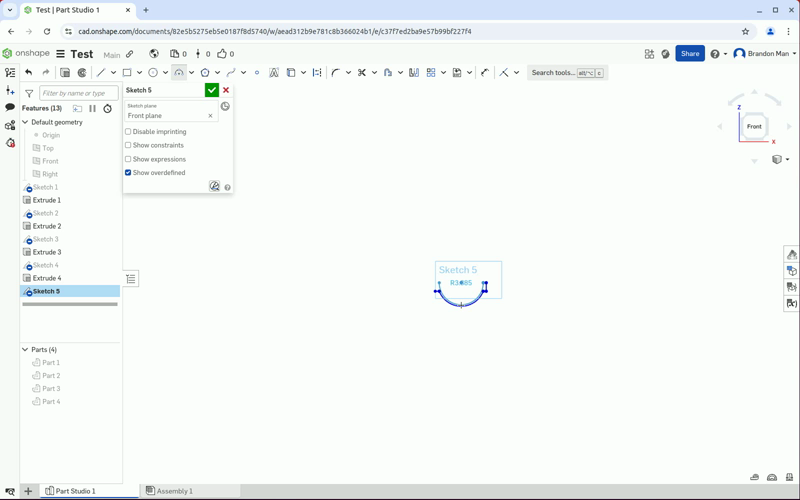
scroll(6)
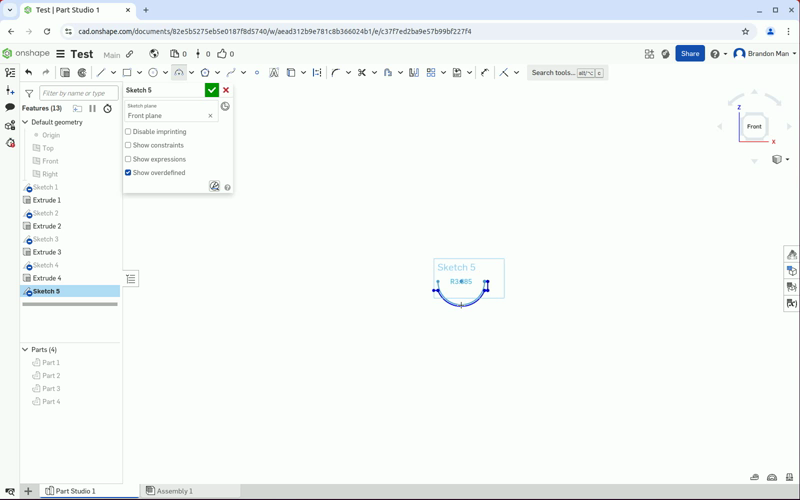
scroll(6)
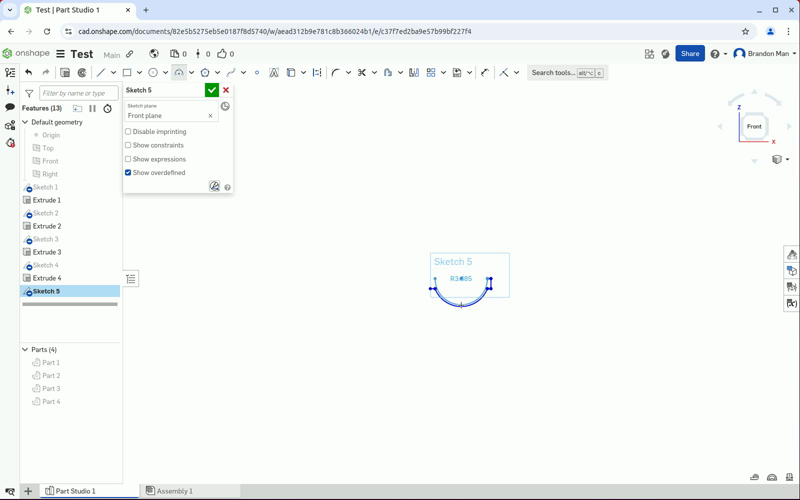
scroll(6)
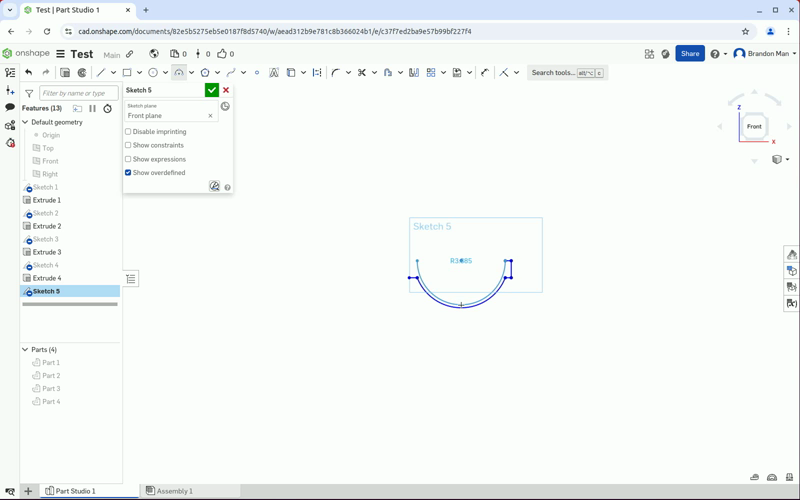
scroll(6)
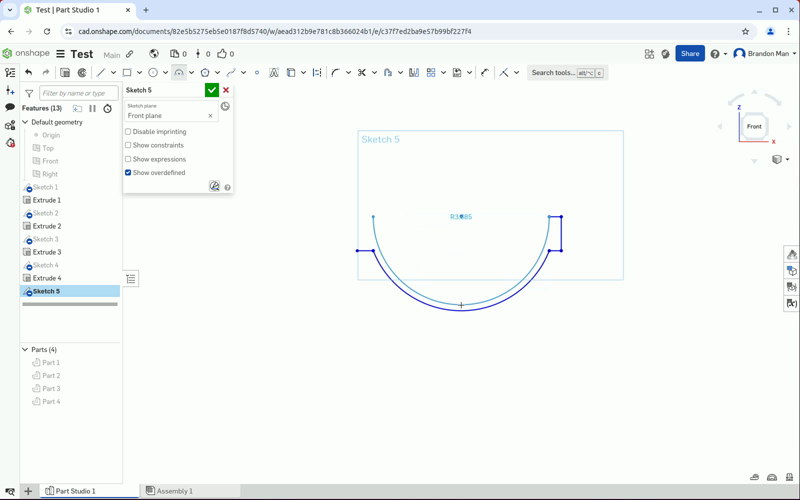
scroll(6)
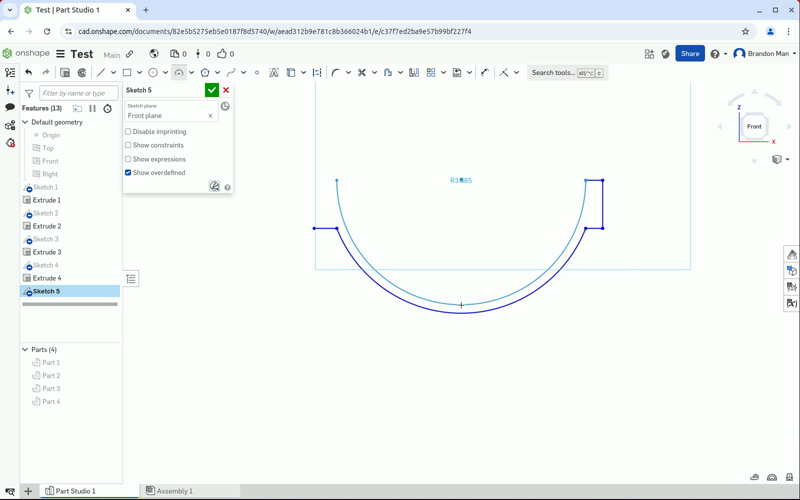
scroll(6)
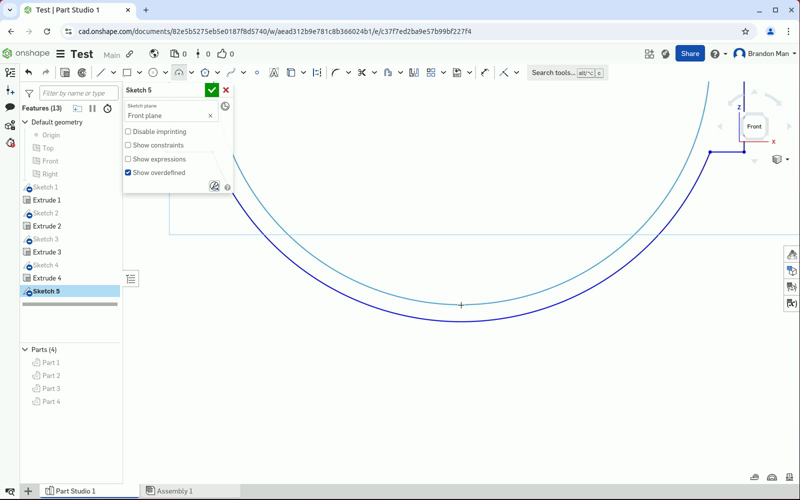
click(461, 304)
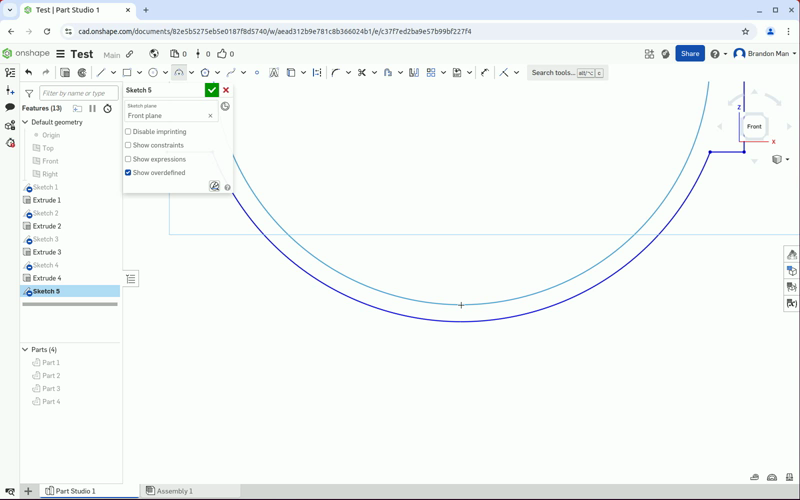
scroll(-6)
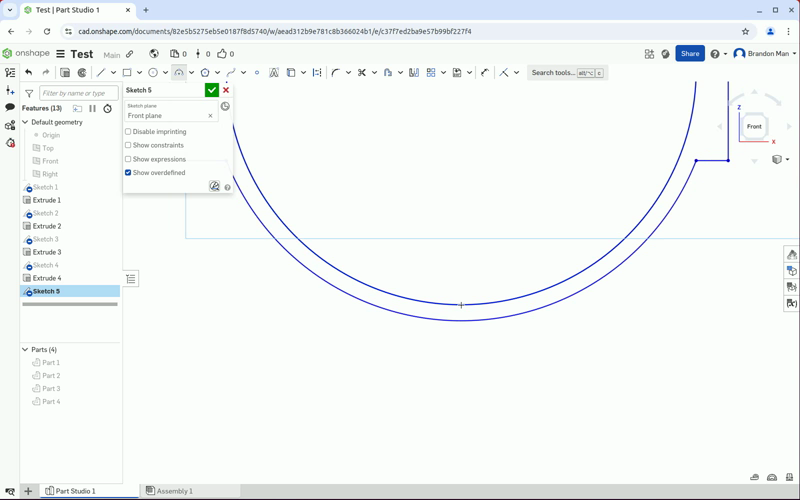
scroll(-6)
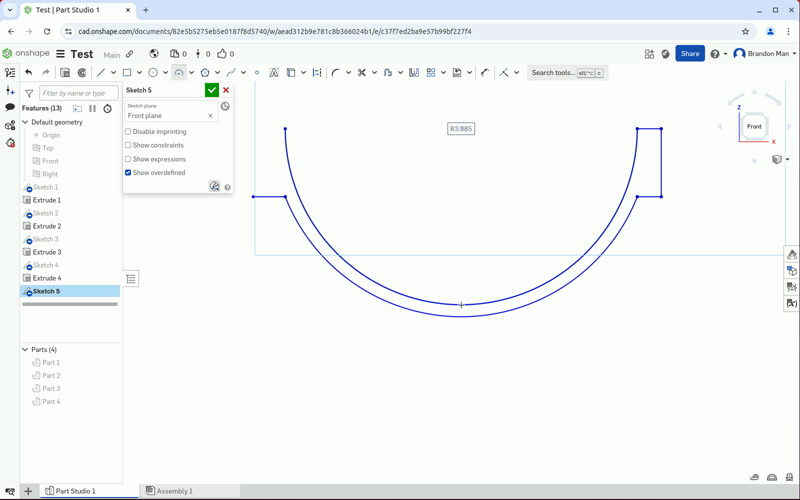
scroll(-6)
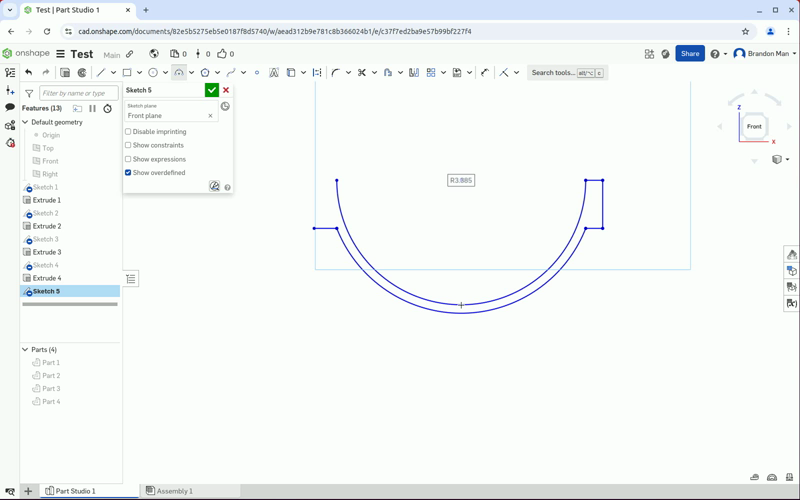
scroll(-6)
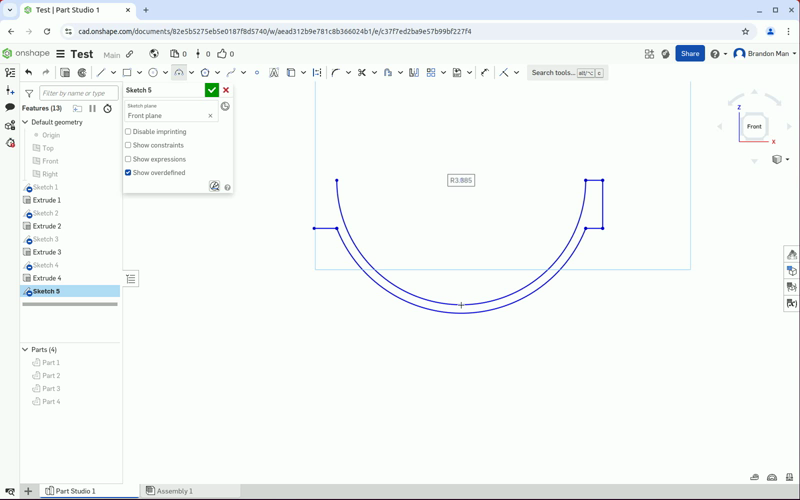
scroll(-6)
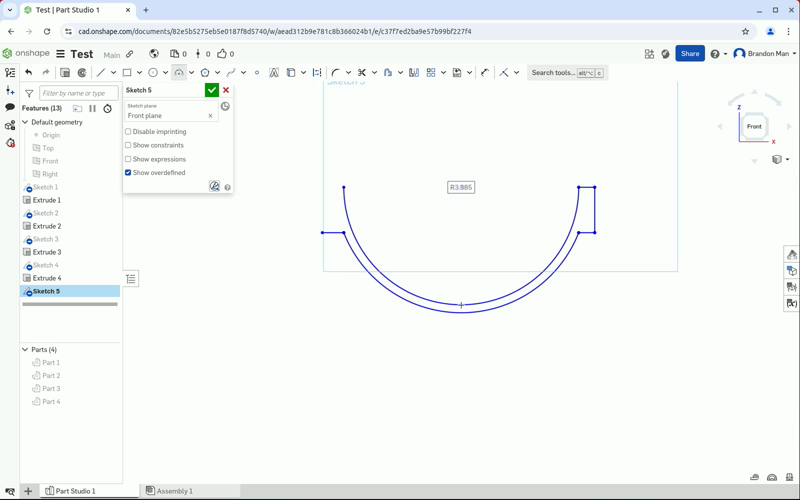
scroll(-6)
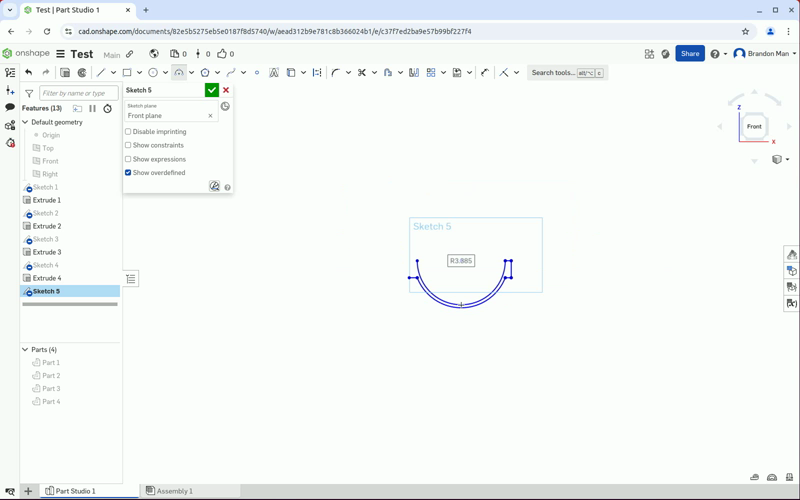
scroll(-6)
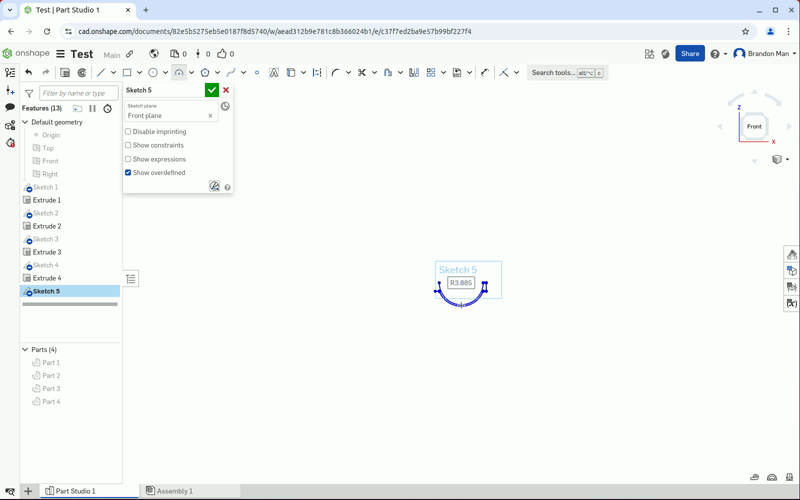
key_up(shift)
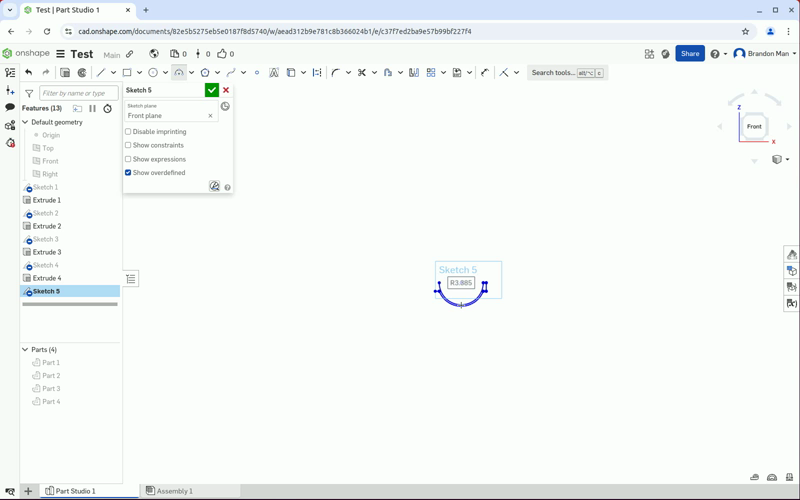
key(esc)
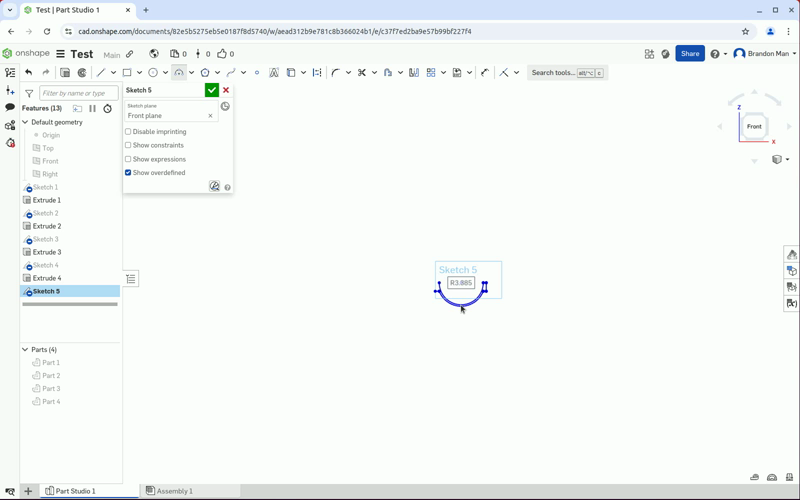
key(l)
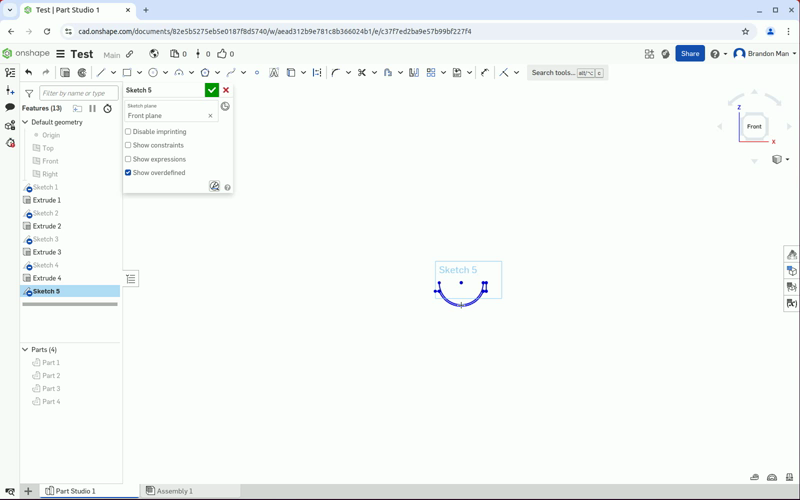
mouse_move(439, 282)
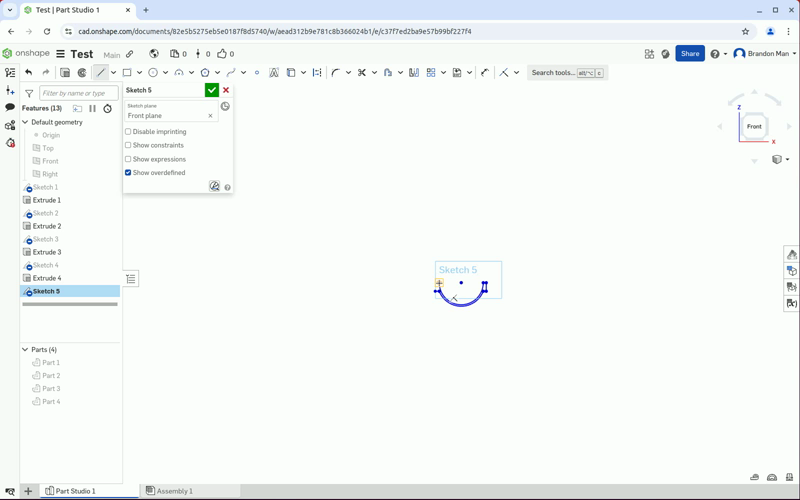
click(439, 282)
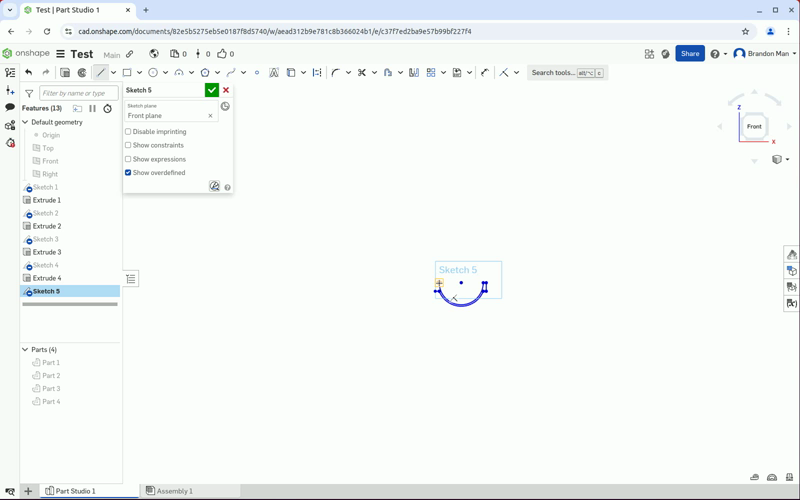
key_down(shift)
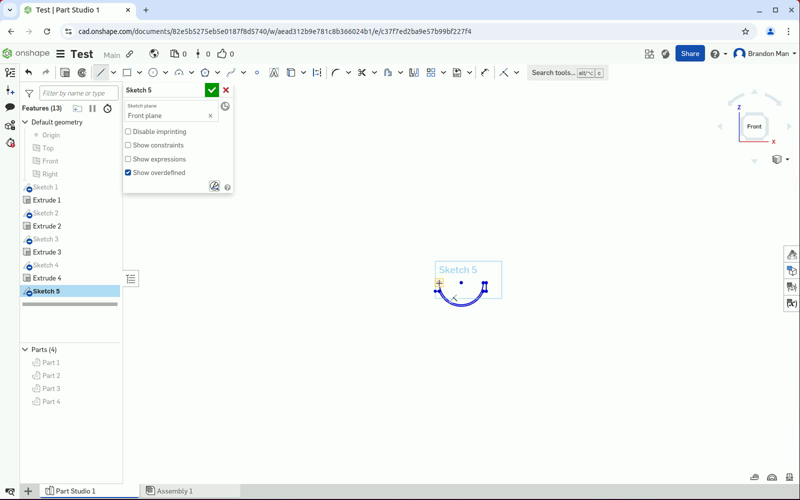
mouse_move(469, 282)
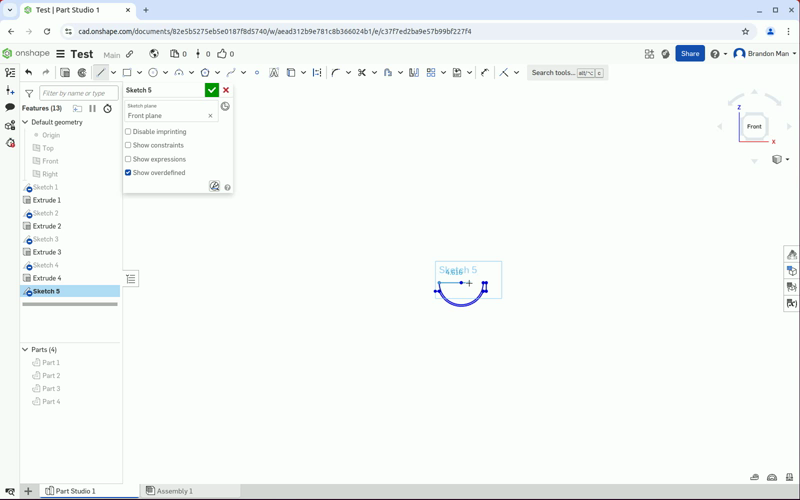
mouse_move(436, 282)
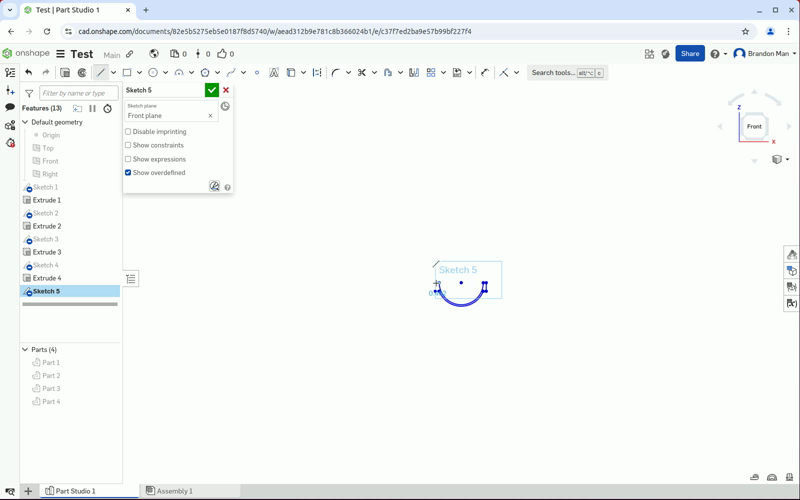
scroll(6)
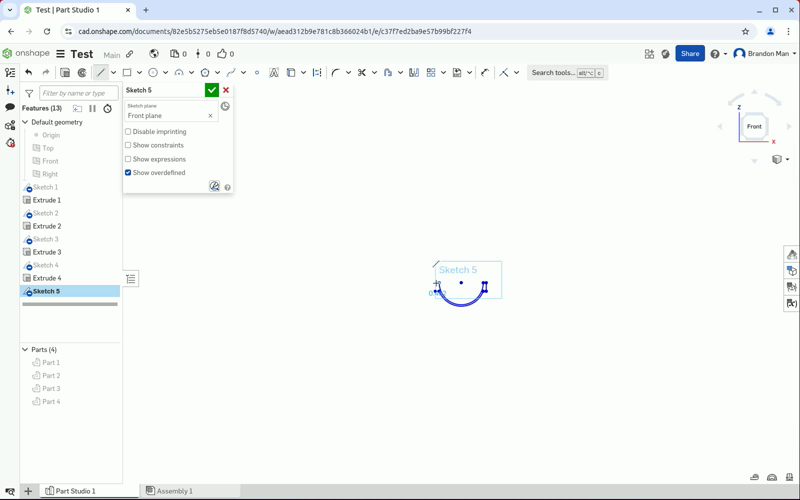
scroll(6)
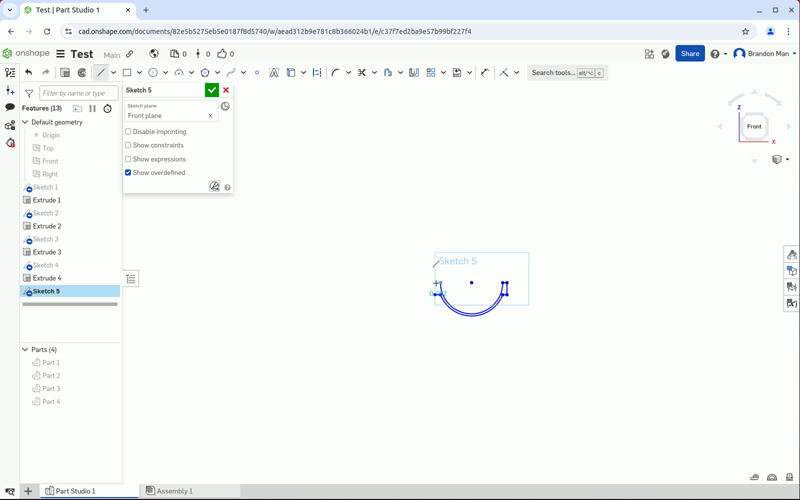
scroll(6)
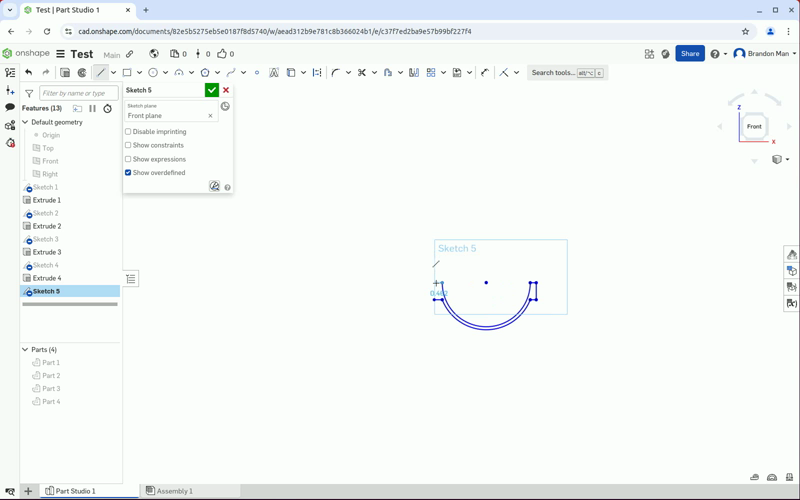
scroll(6)
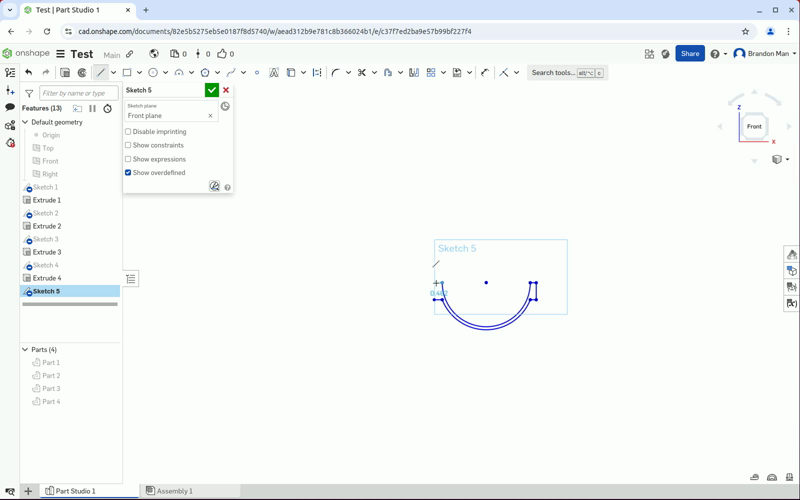
scroll(6)
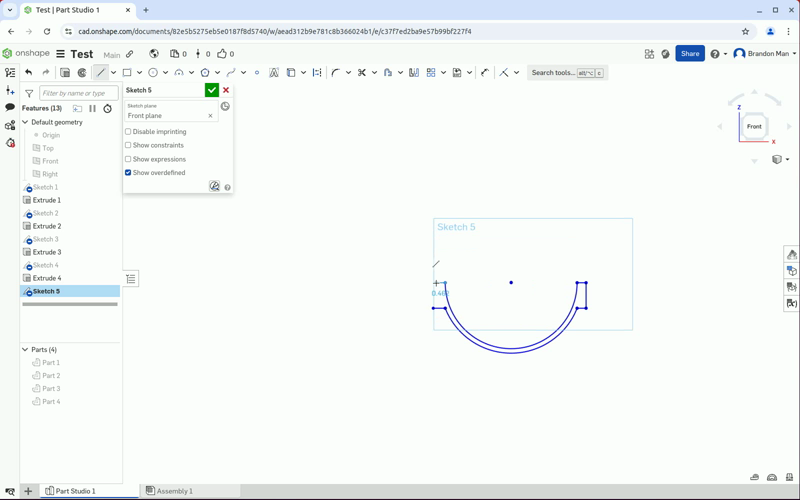
scroll(6)
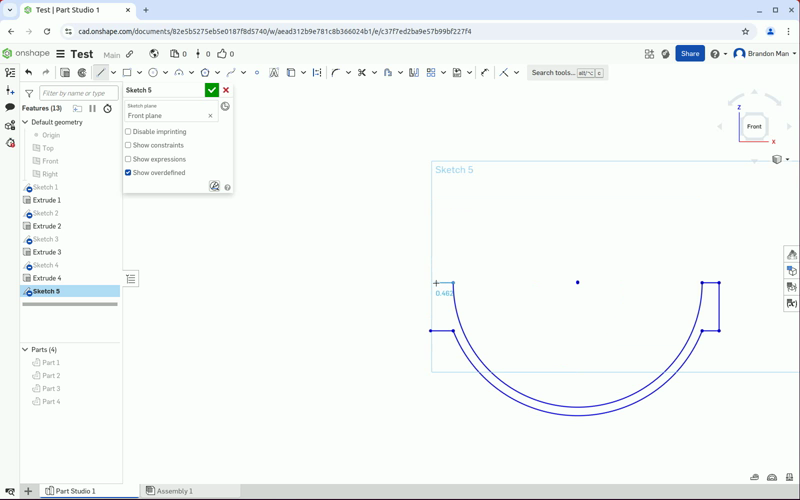
scroll(6)
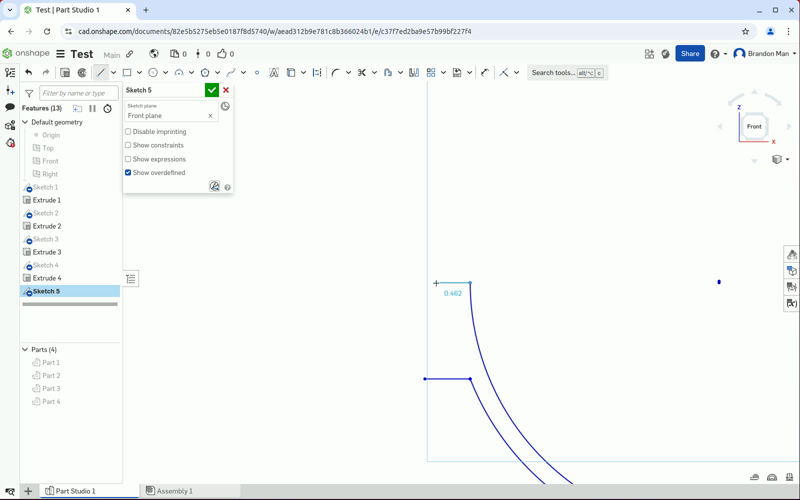
click(436, 282)
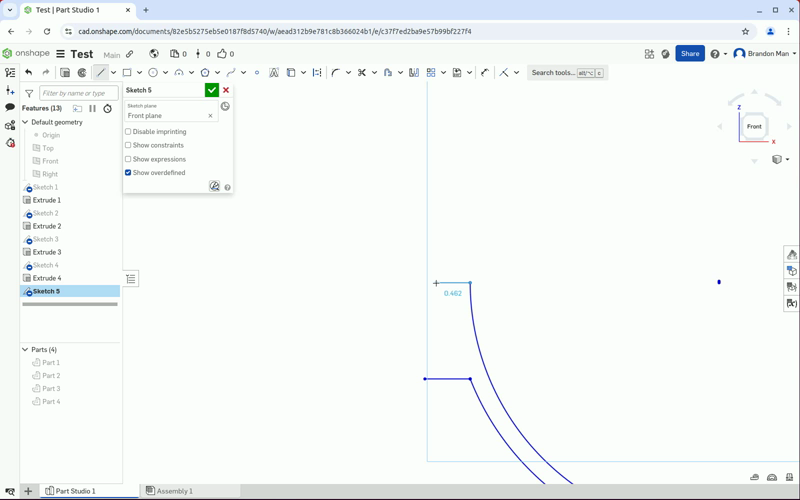
scroll(-6)
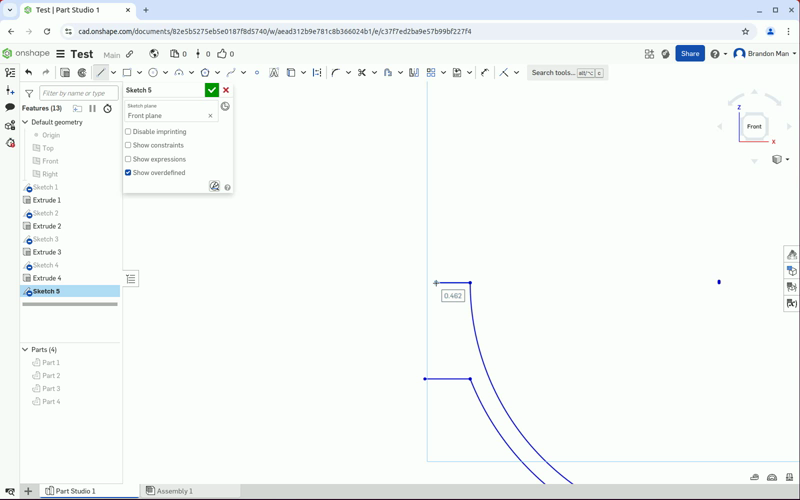
scroll(-6)
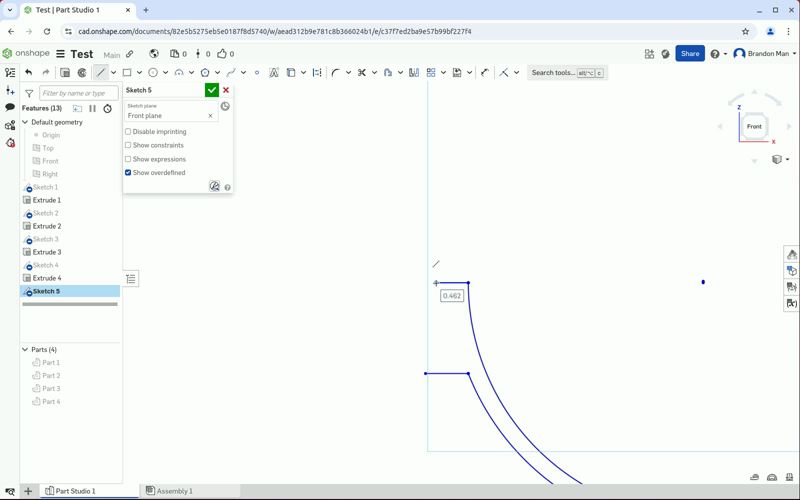
scroll(-6)
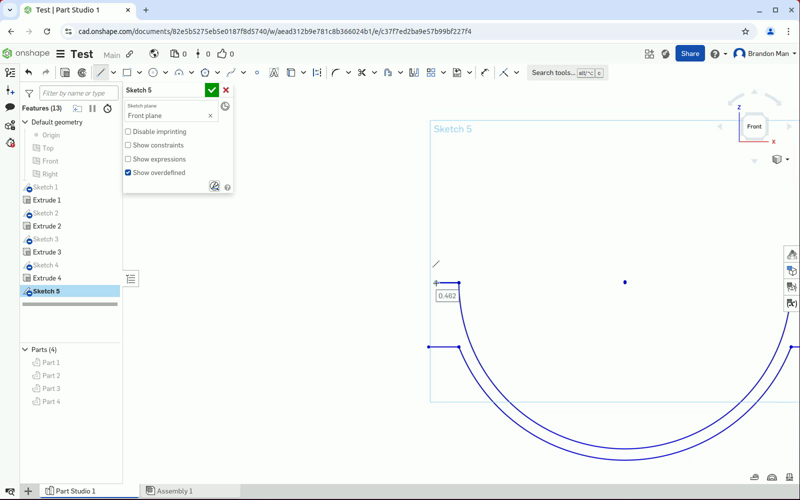
scroll(-6)
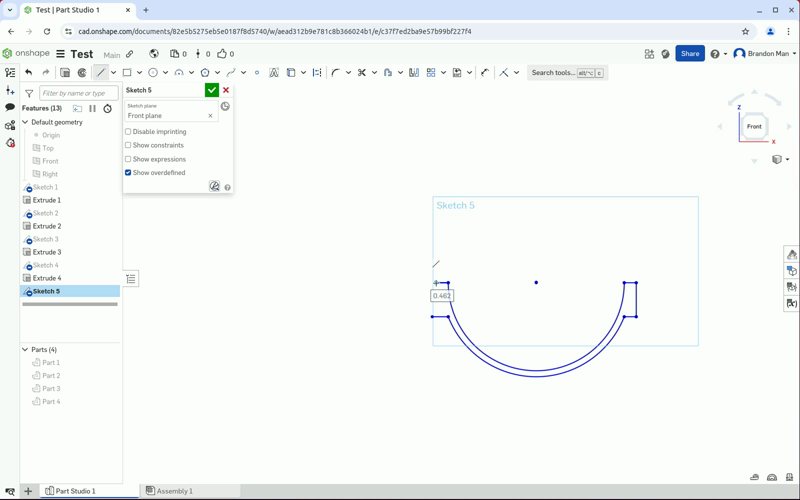
scroll(-6)
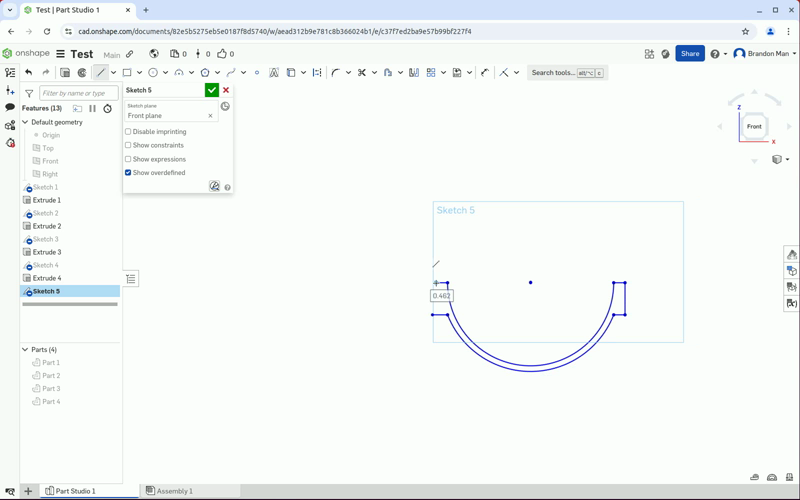
scroll(-6)
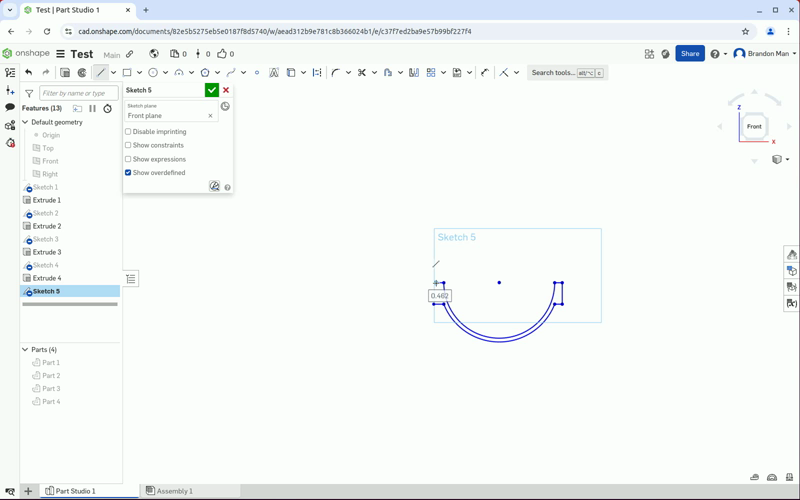
scroll(-6)
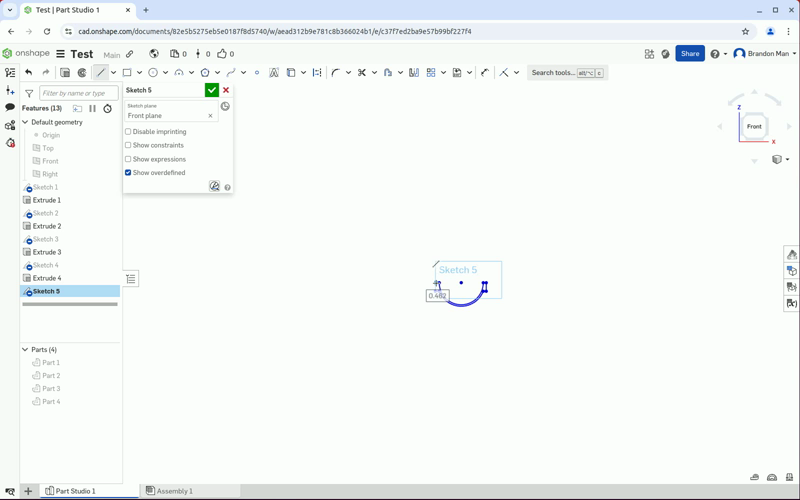
key_up(shift)
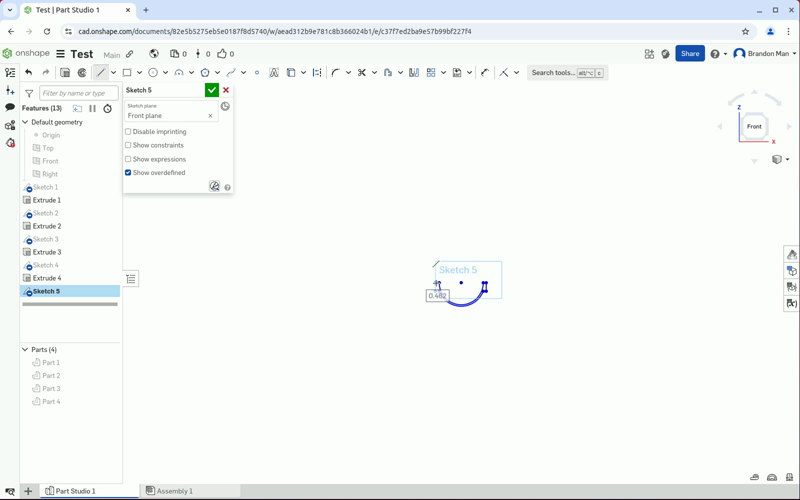
mouse_move(466, 282)
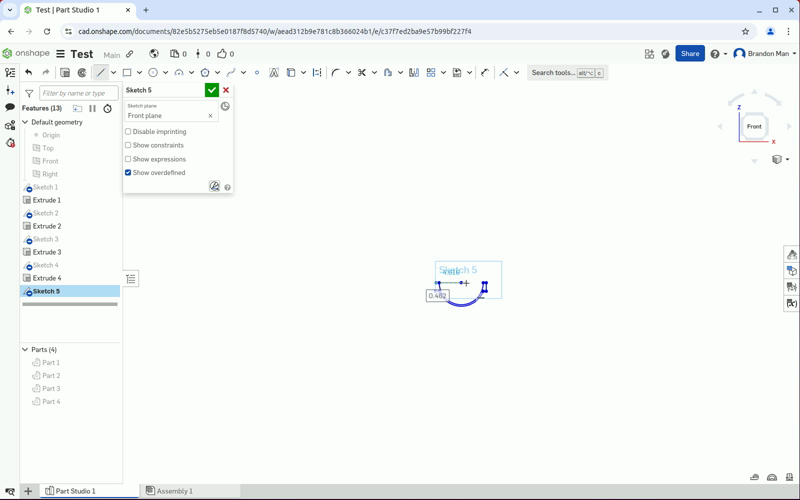
key_down(shift)
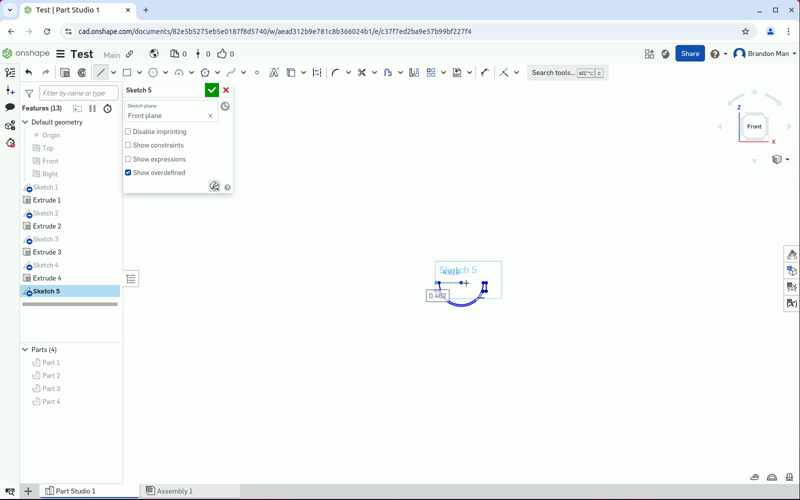
mouse_move(436, 291)
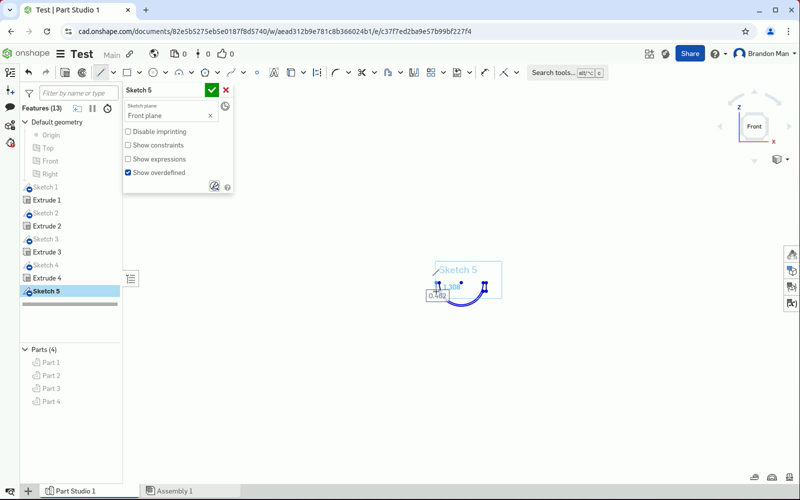
scroll(6)
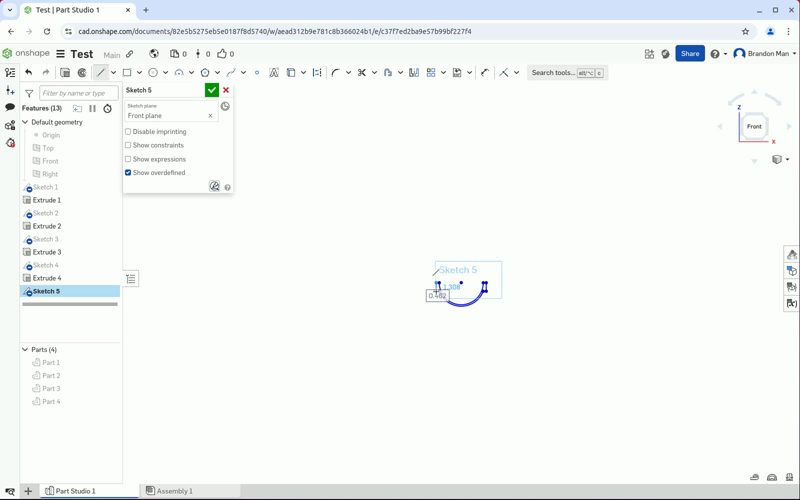
scroll(6)
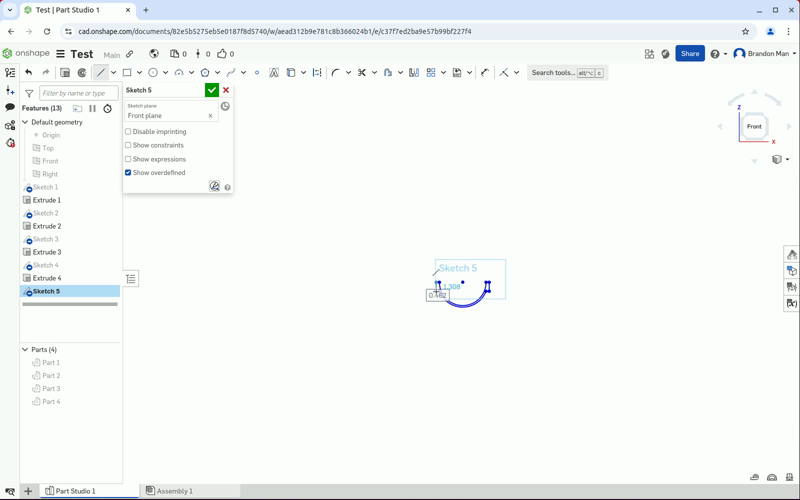
scroll(6)
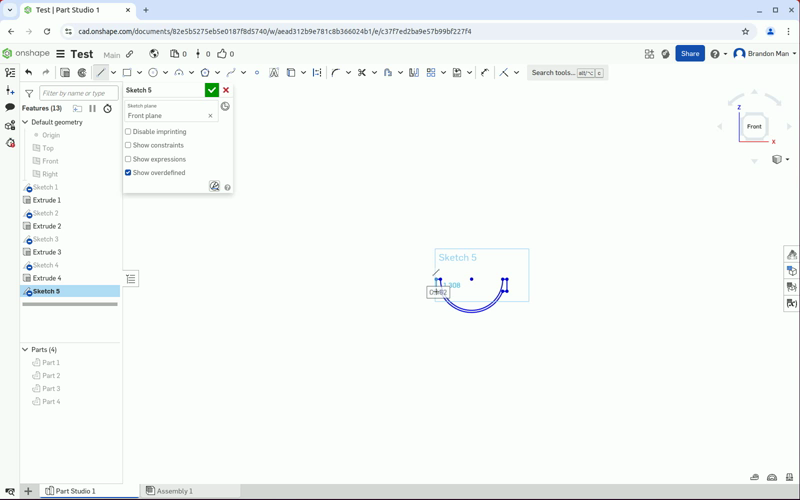
scroll(6)
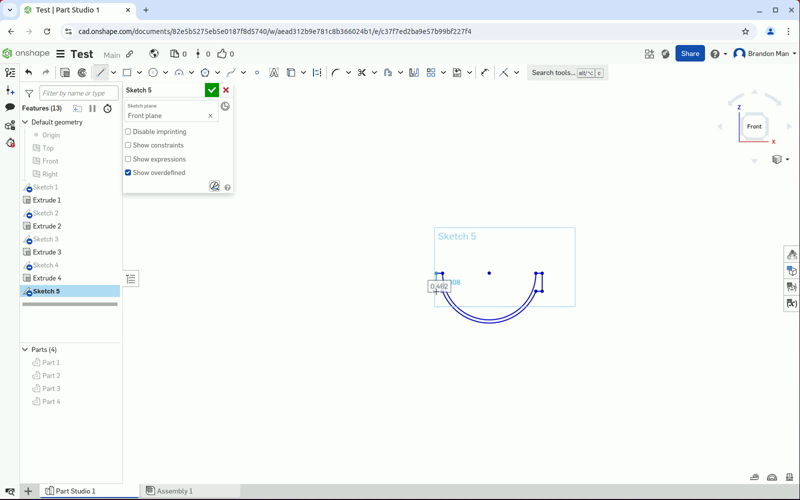
scroll(6)
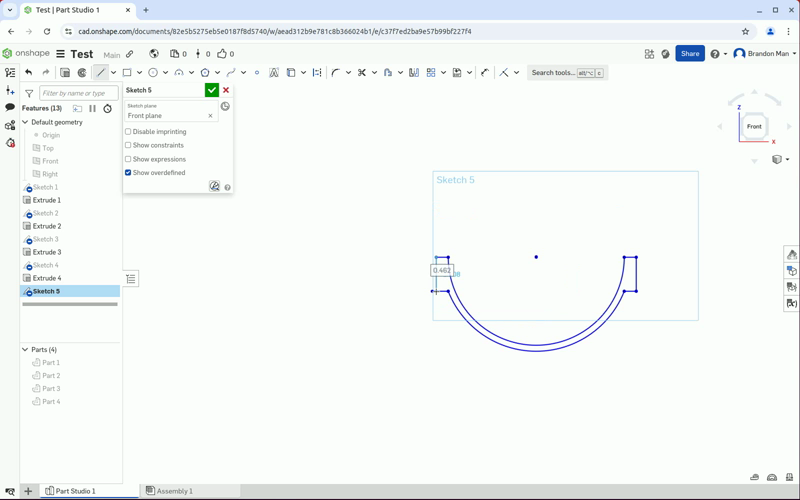
scroll(6)
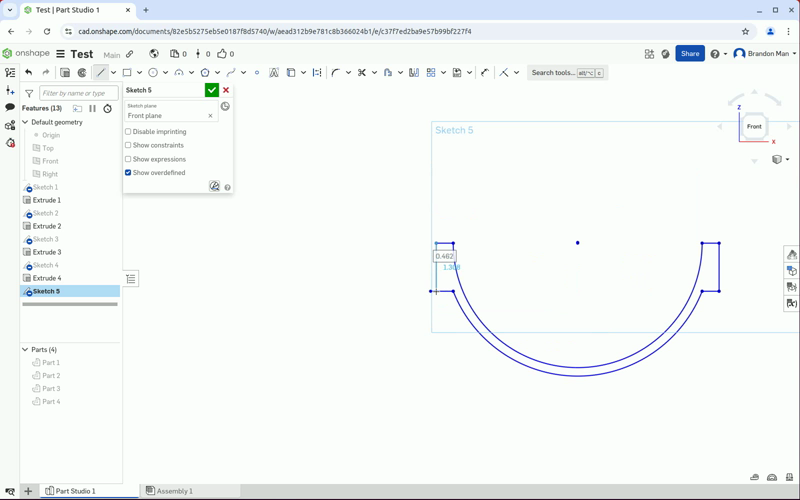
scroll(6)
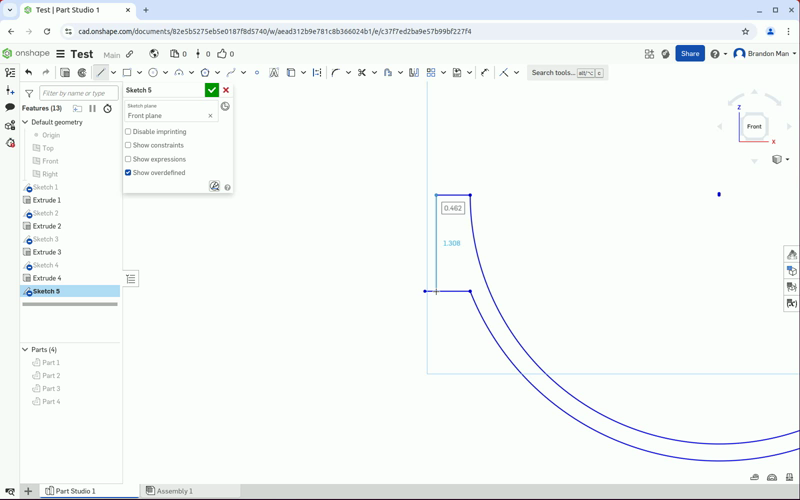
key_up(shift)
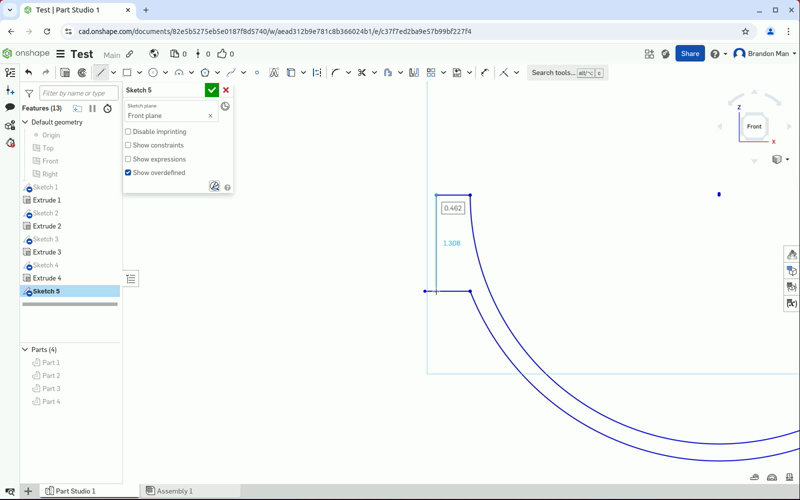
click(436, 291)
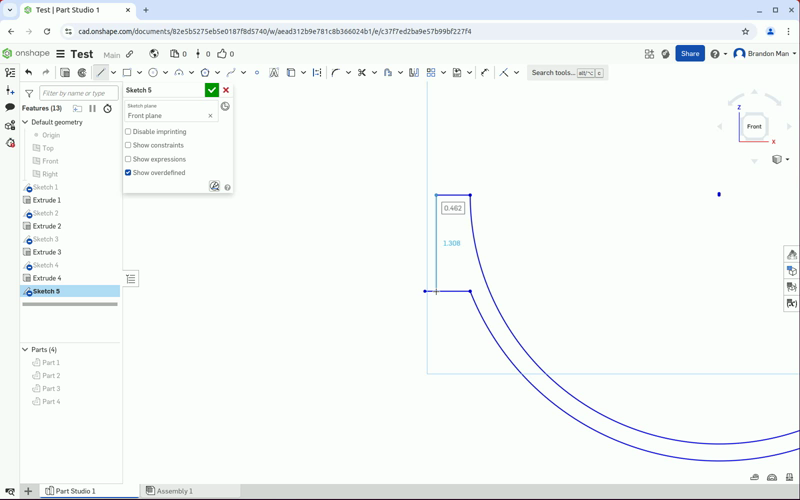
scroll(-6)
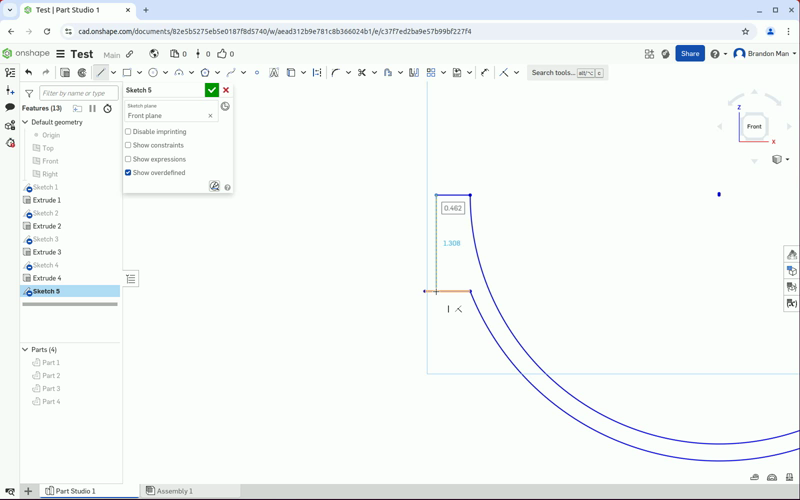
scroll(-6)
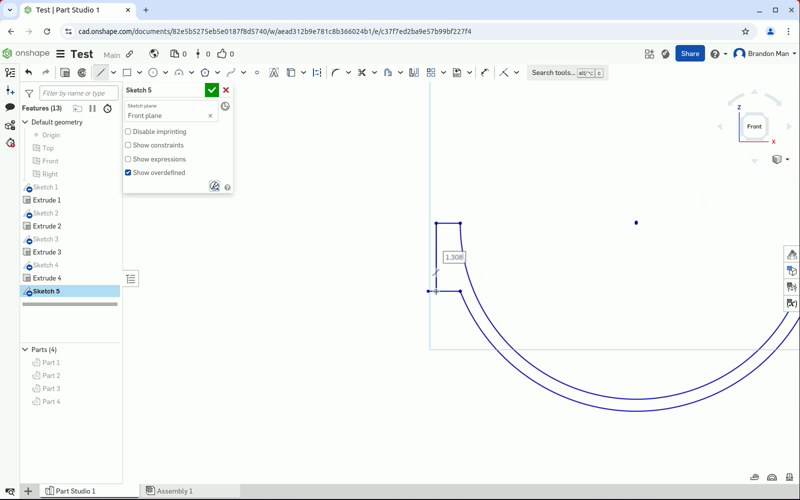
scroll(-6)
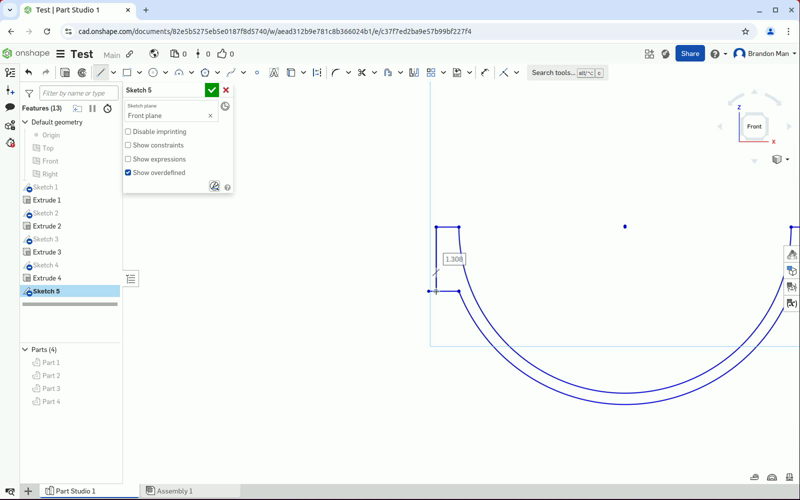
scroll(-6)
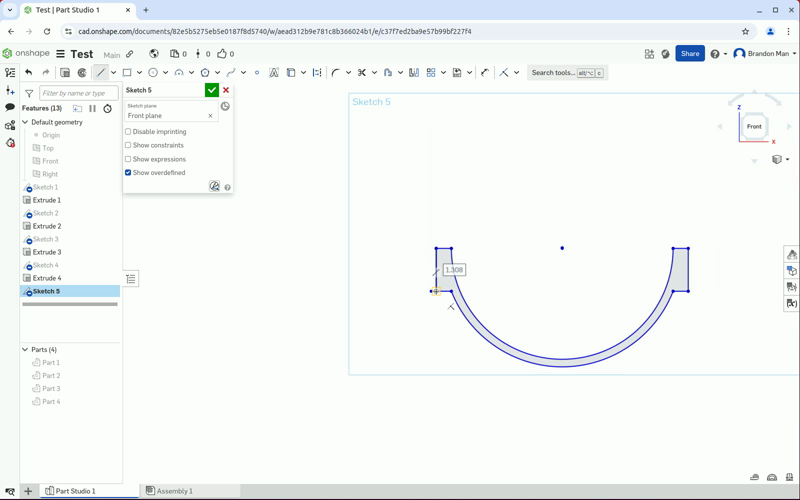
scroll(-6)
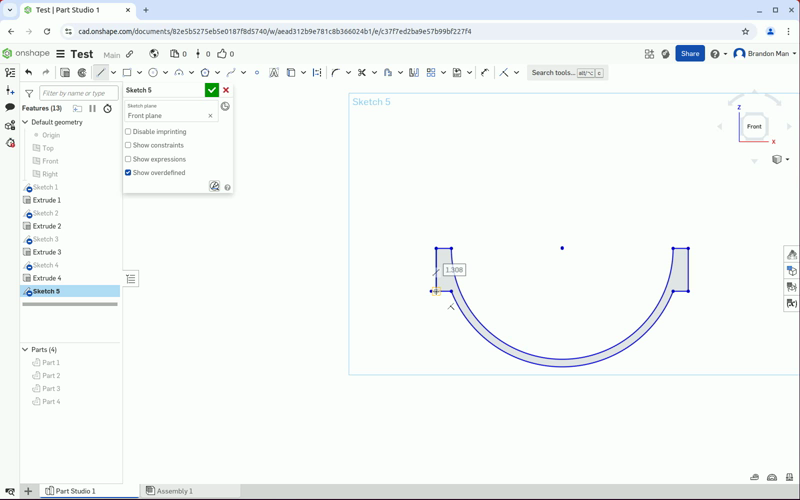
scroll(-6)
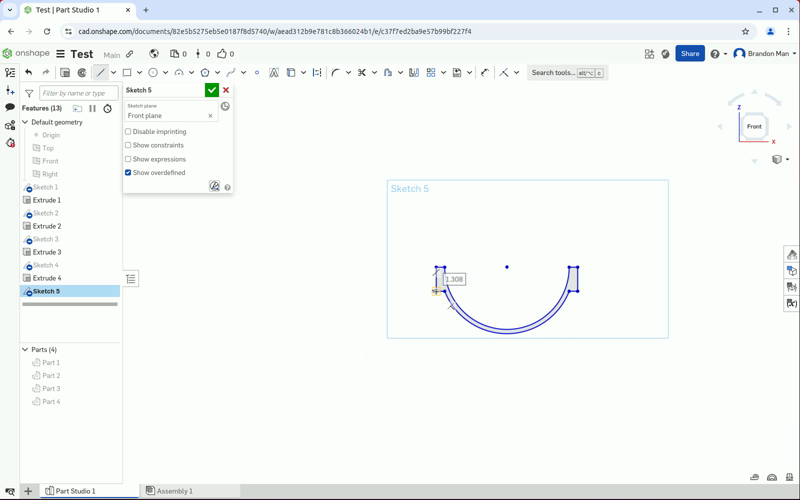
scroll(-6)
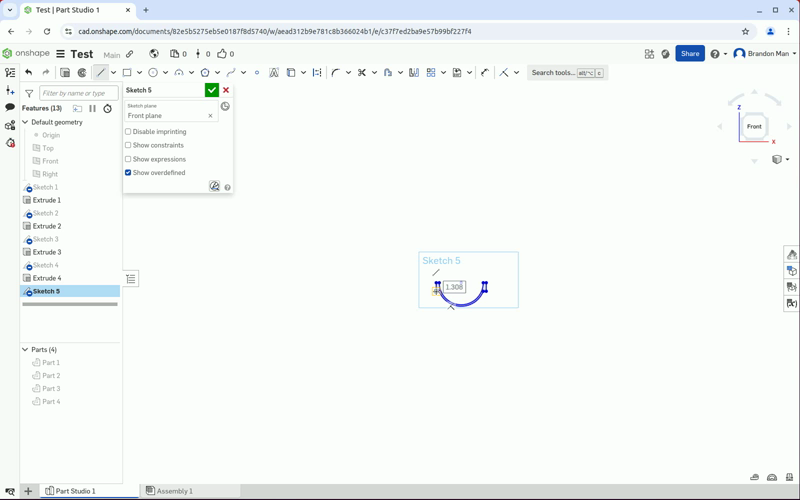
key(esc)
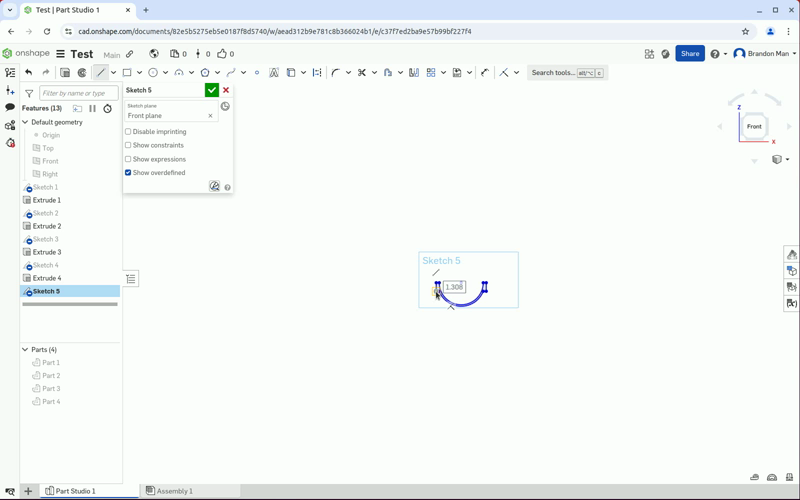
mouse_move(448, 298)
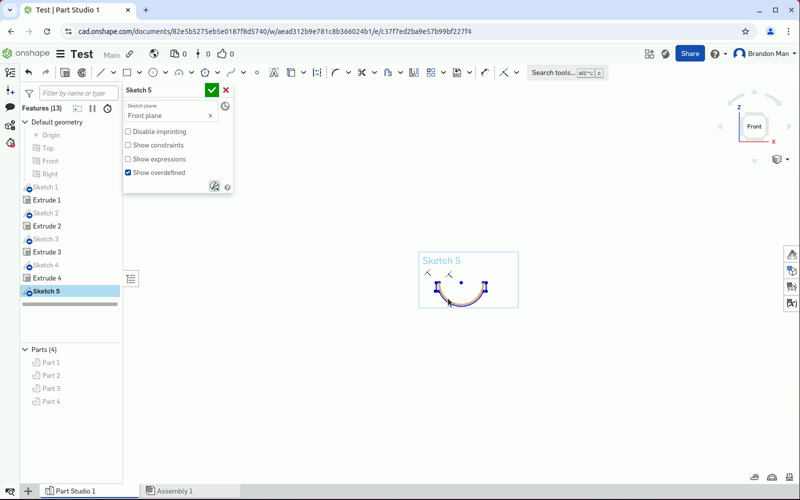
scroll(6)
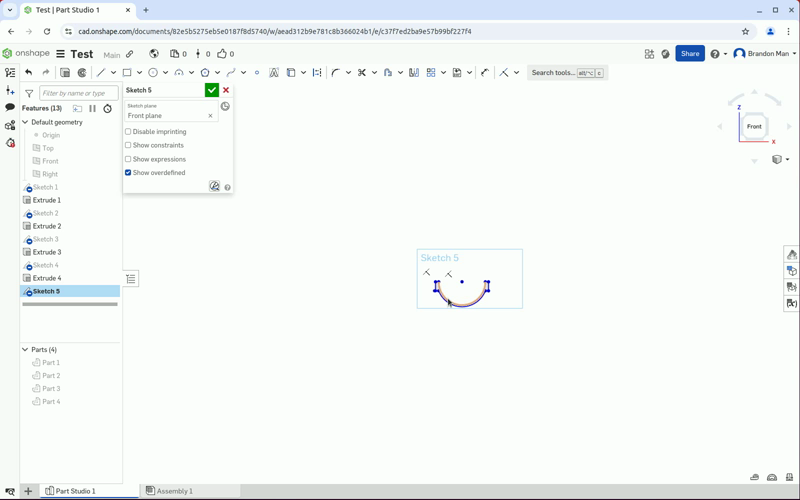
scroll(6)
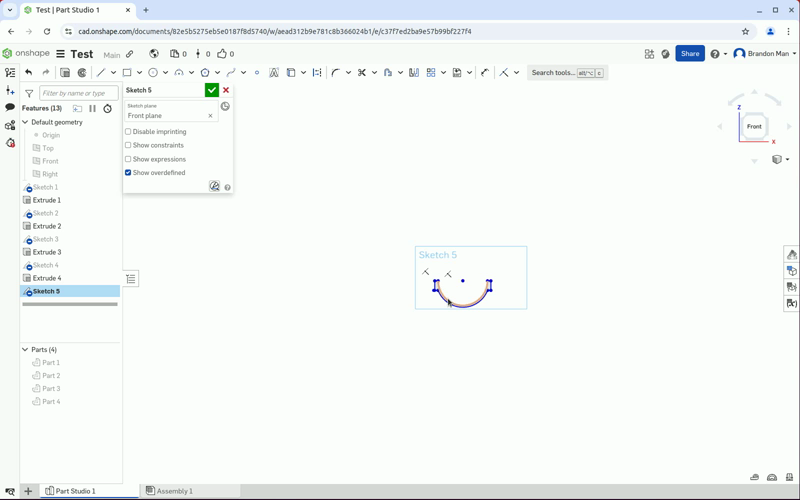
scroll(6)
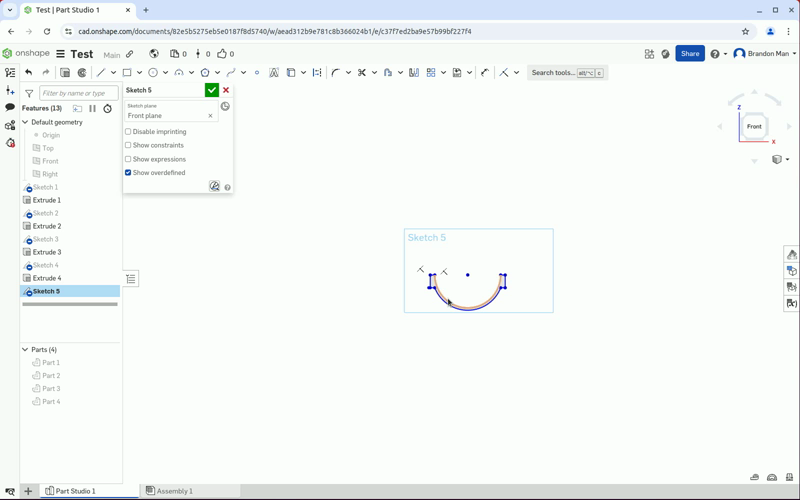
scroll(6)
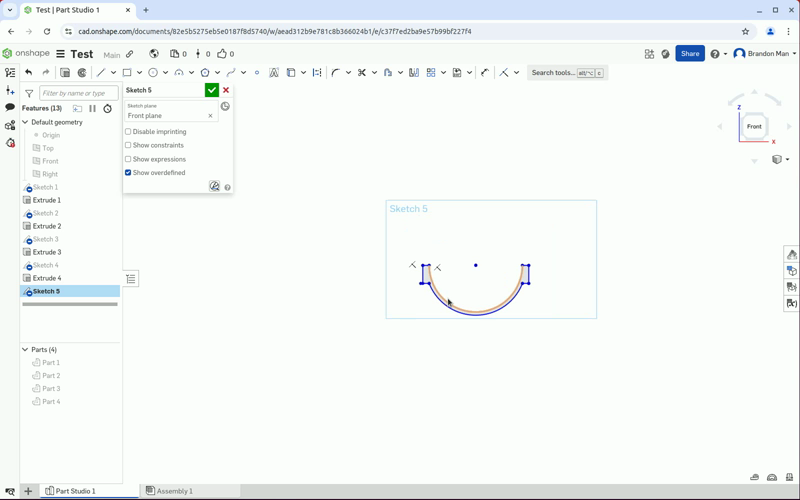
scroll(6)
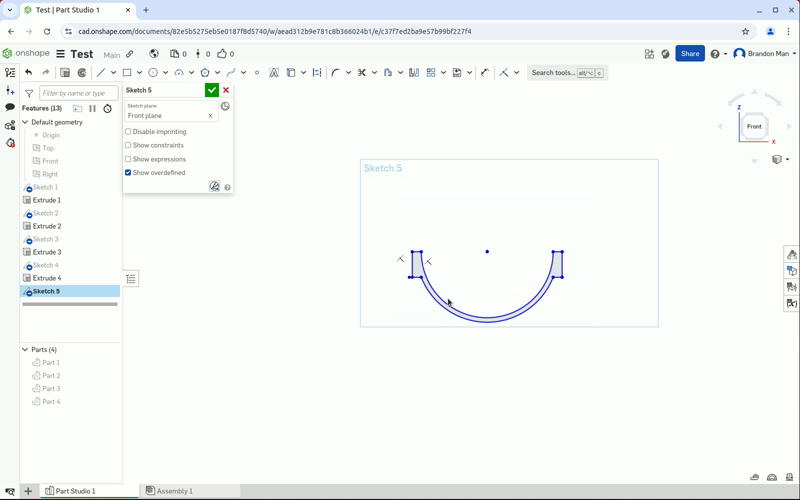
scroll(6)
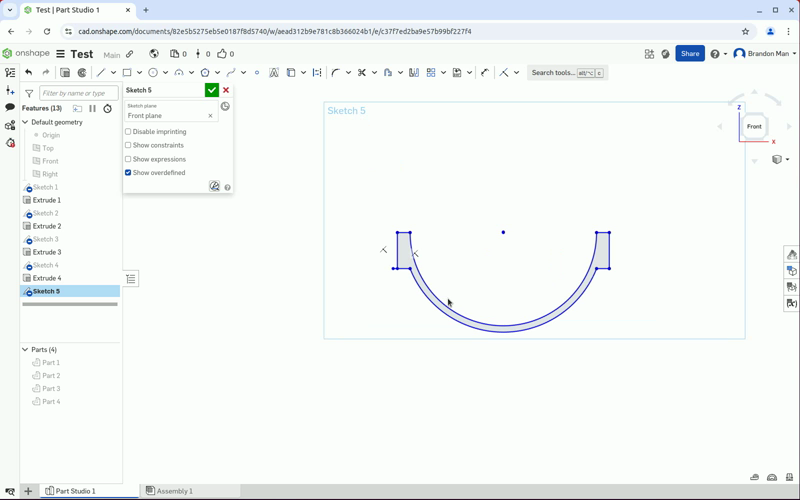
scroll(6)
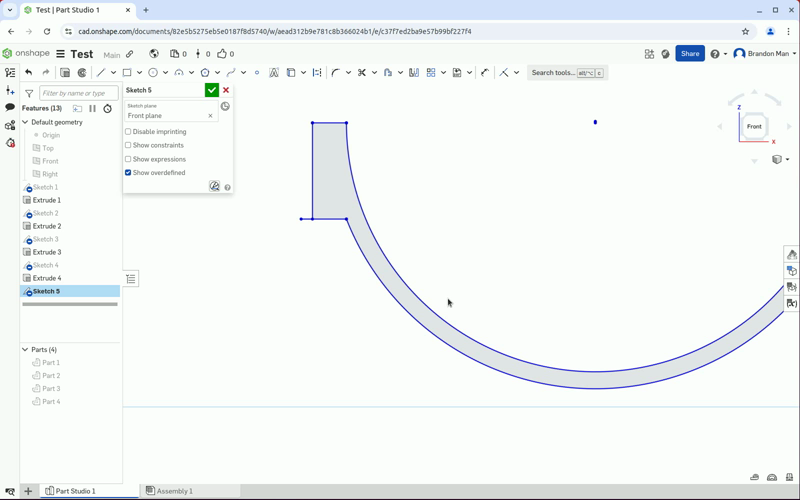
click(448, 298)
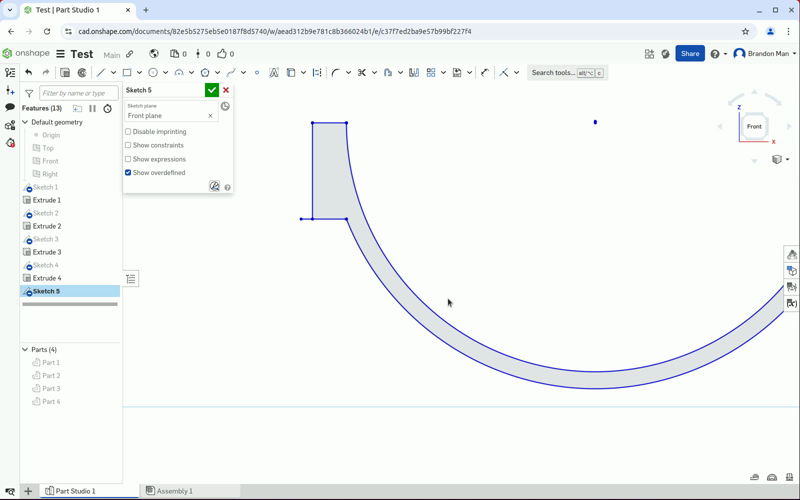
scroll(-6)
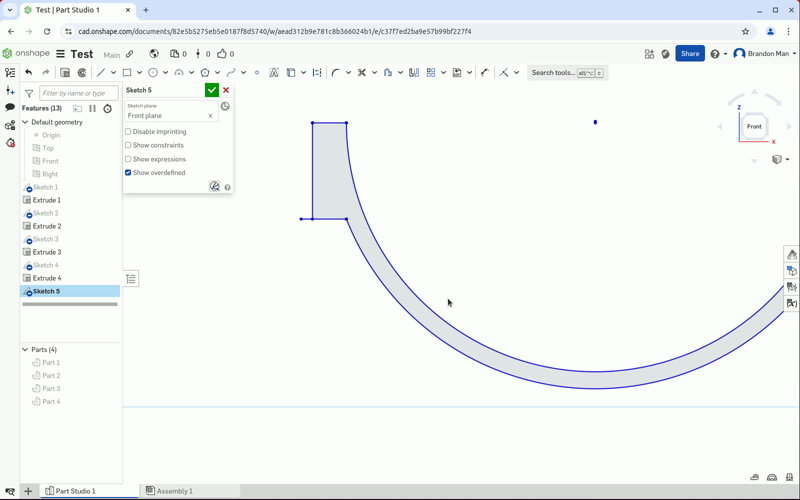
scroll(-6)
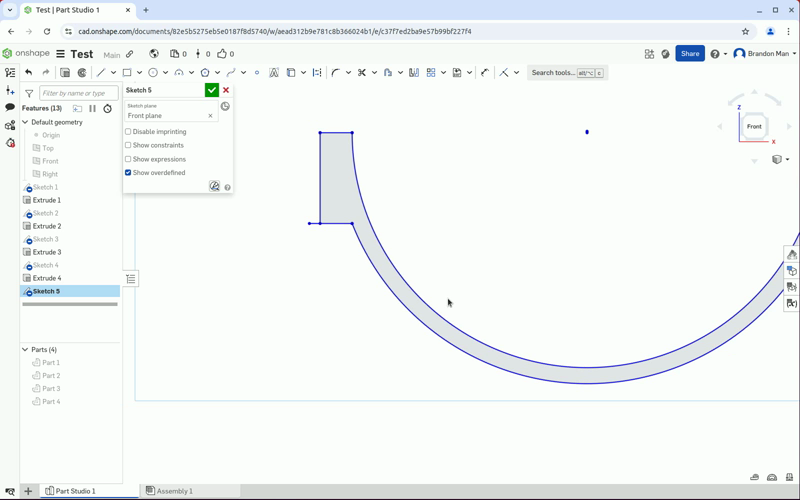
scroll(-6)
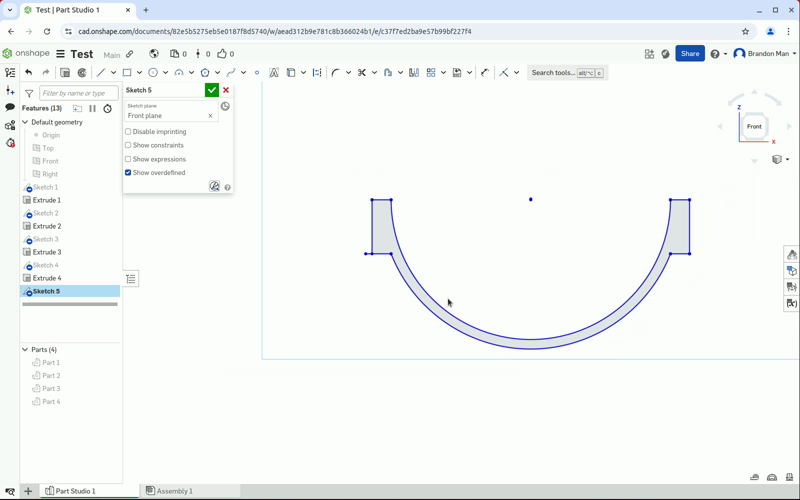
scroll(-6)
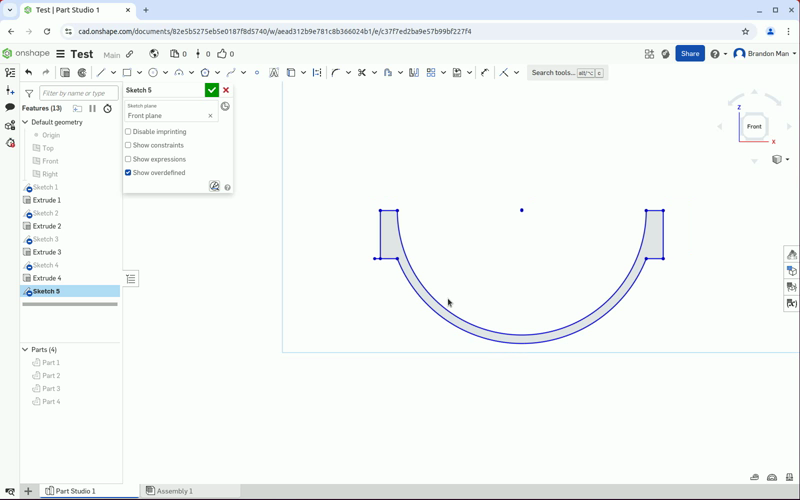
scroll(-6)
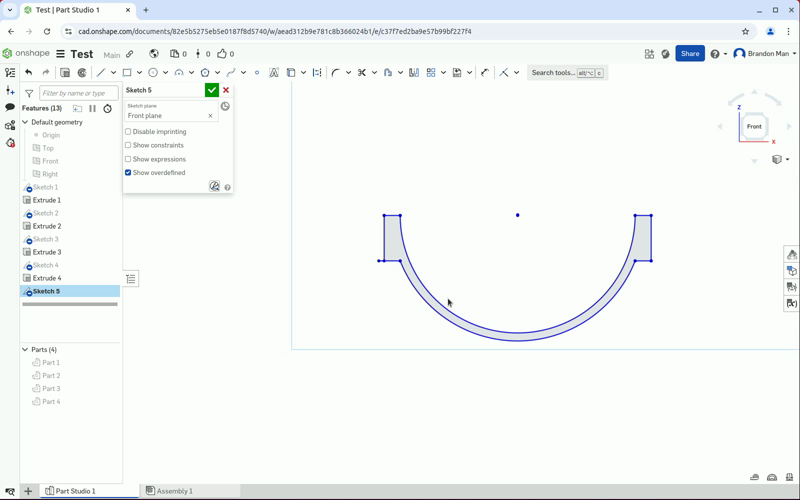
scroll(-6)
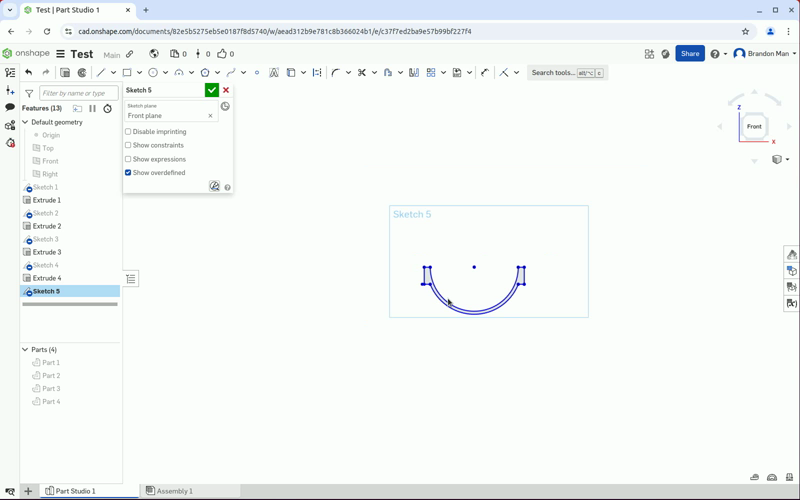
scroll(-6)
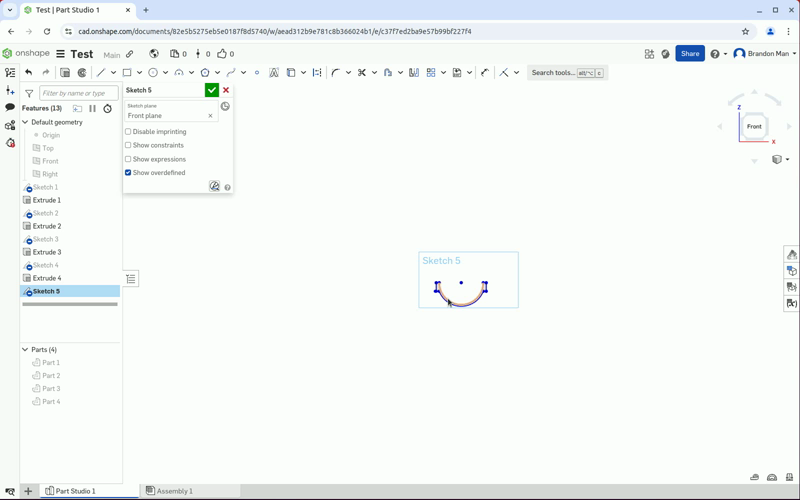
mouse_move(73, 352)
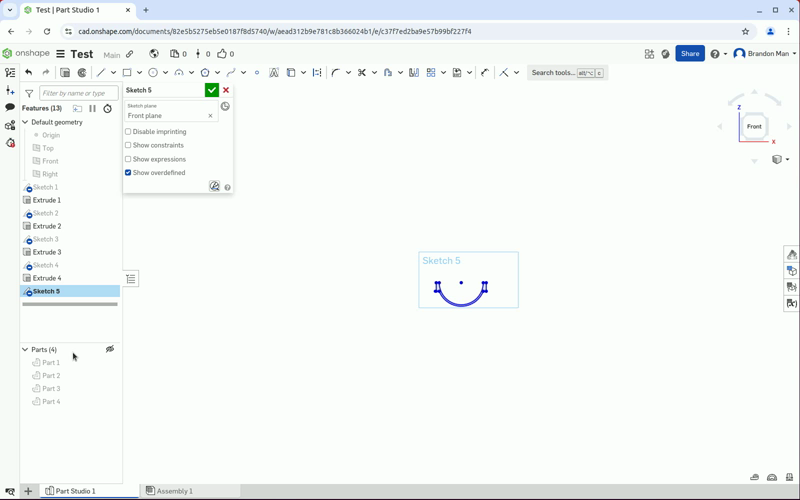
key(shift+y)
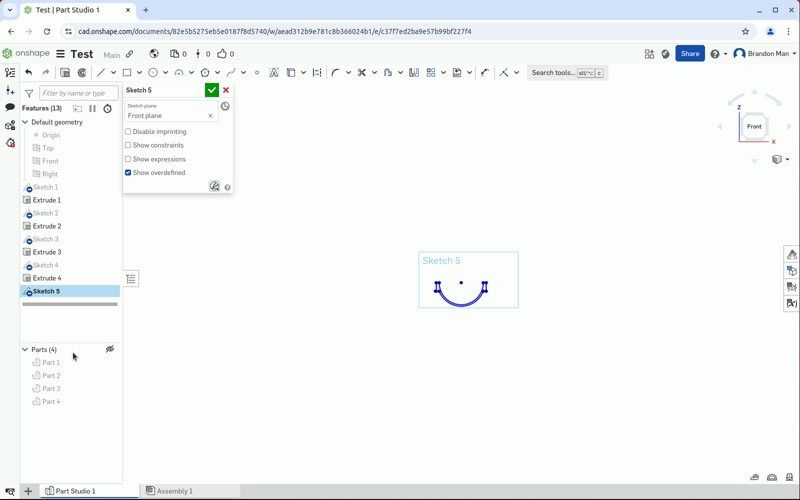
key(shift+e)
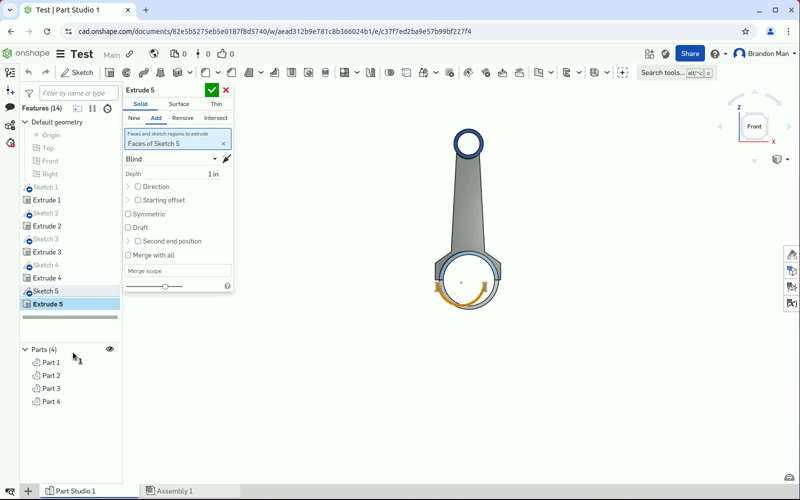
mouse_move(143, 106)
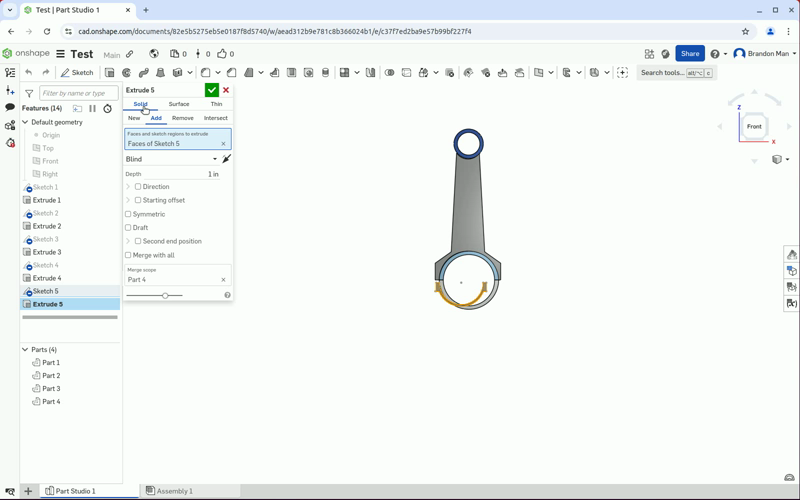
click(143, 106)
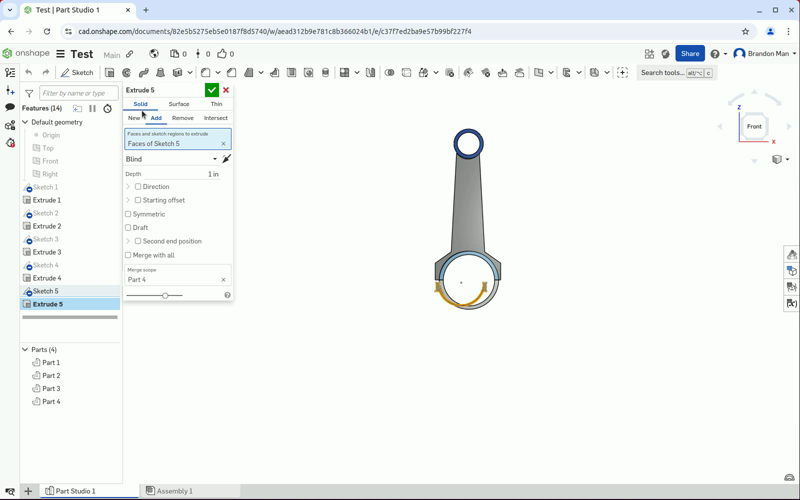
mouse_move(137, 120)
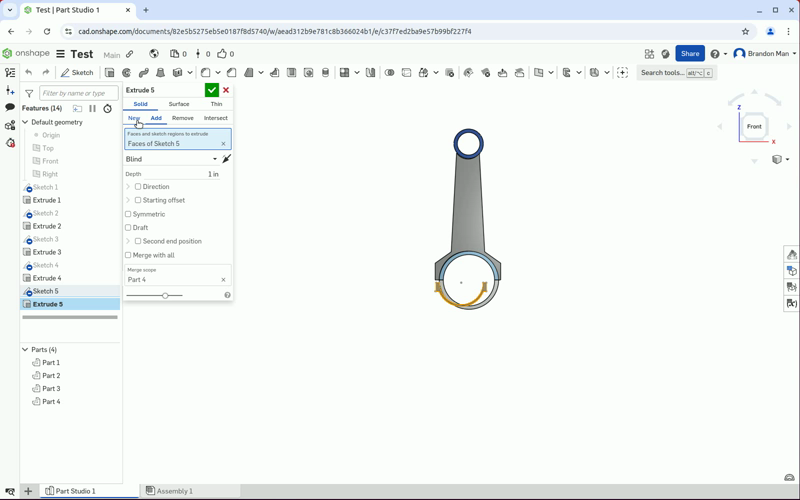
click(137, 120)
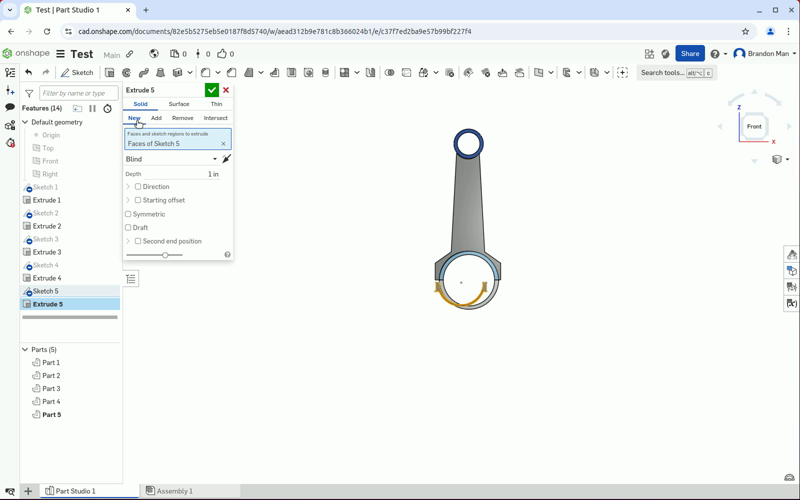
key(tab, 4)
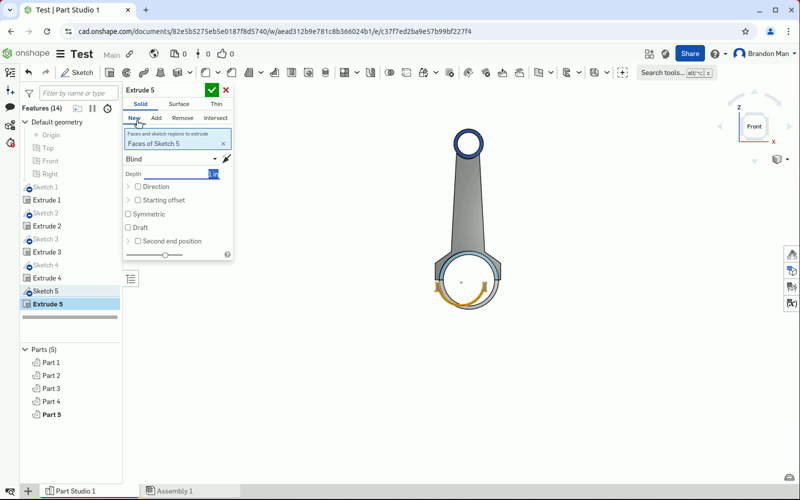
text(2.408)
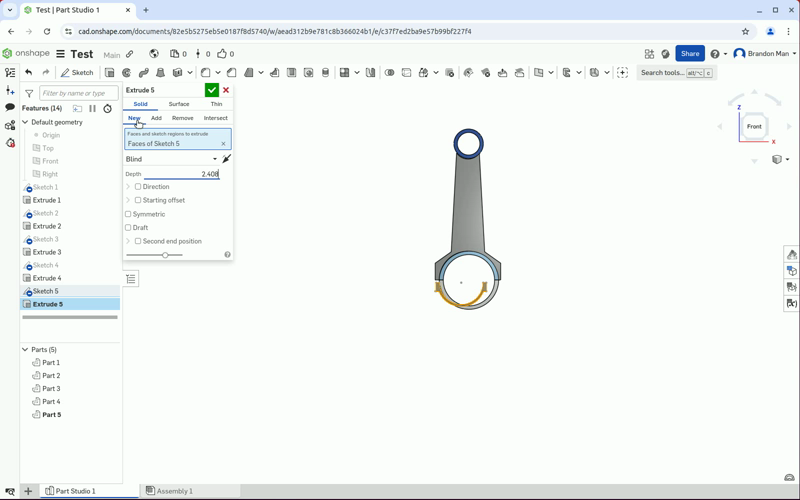
key(tab, 3)
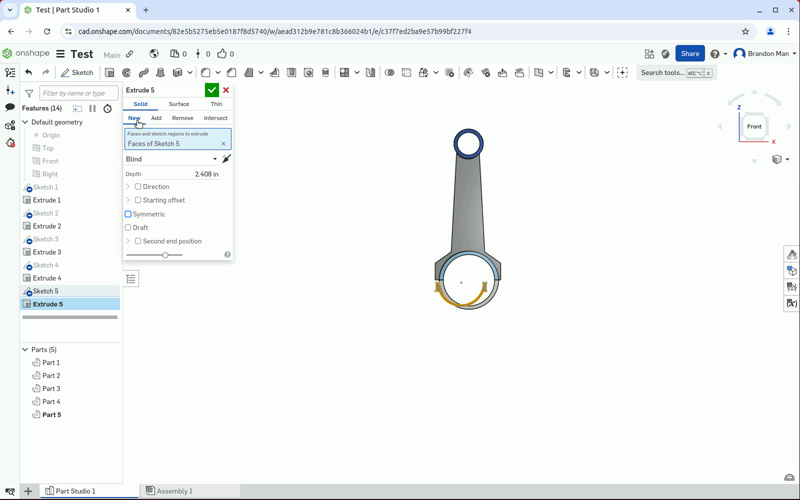
key(space)
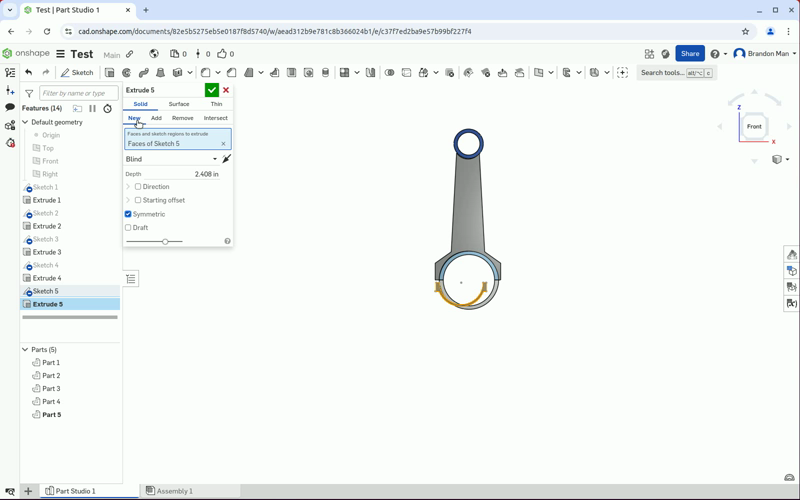
key(enter)
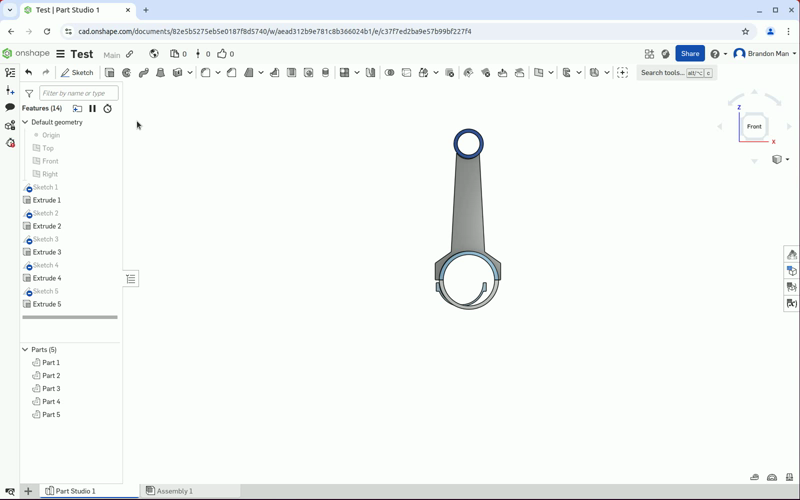
key(shift+h)
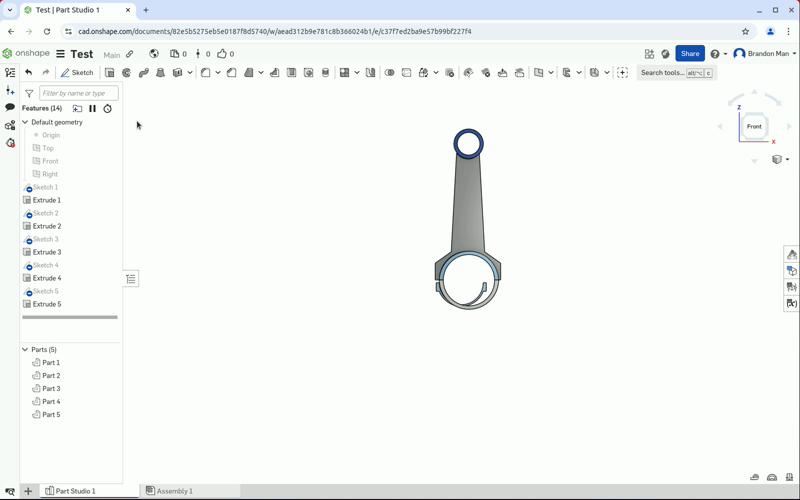
key(shift+h)
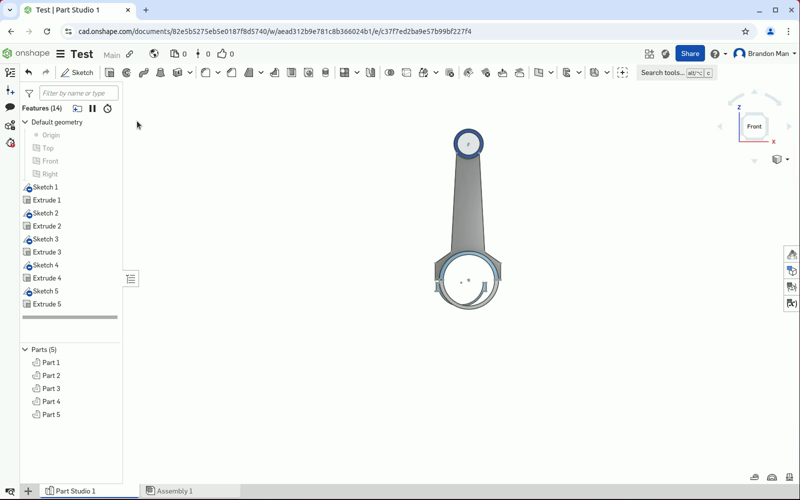
key(shift+7)
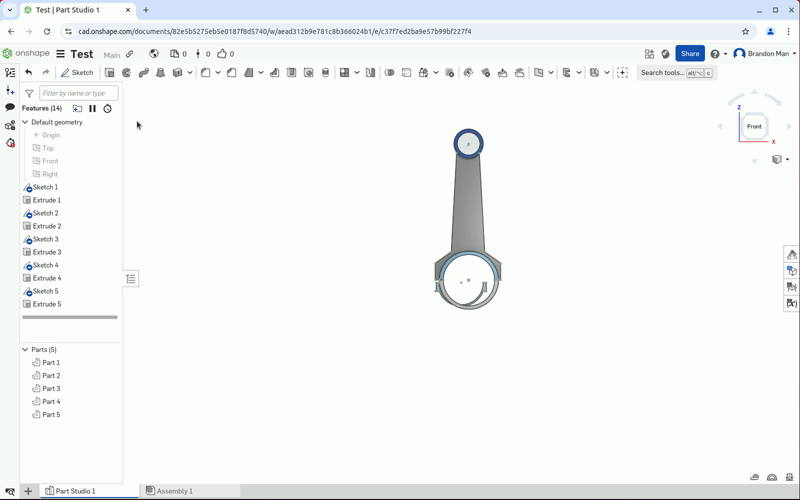
key(left, 2)
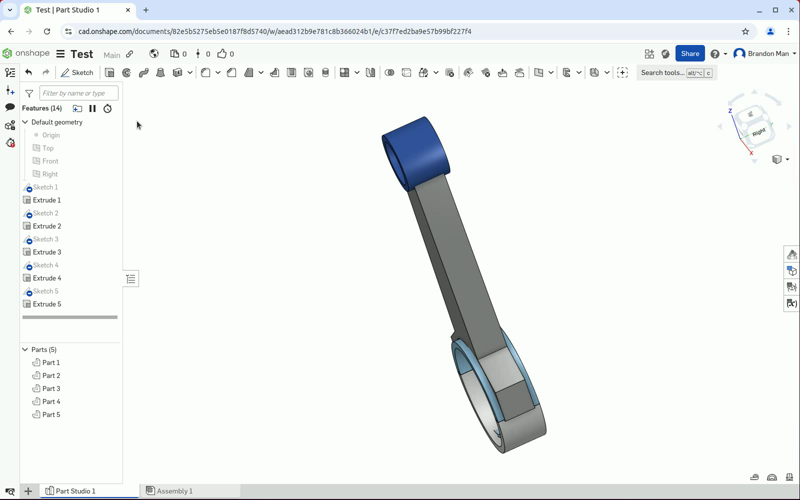
key(down, 2)
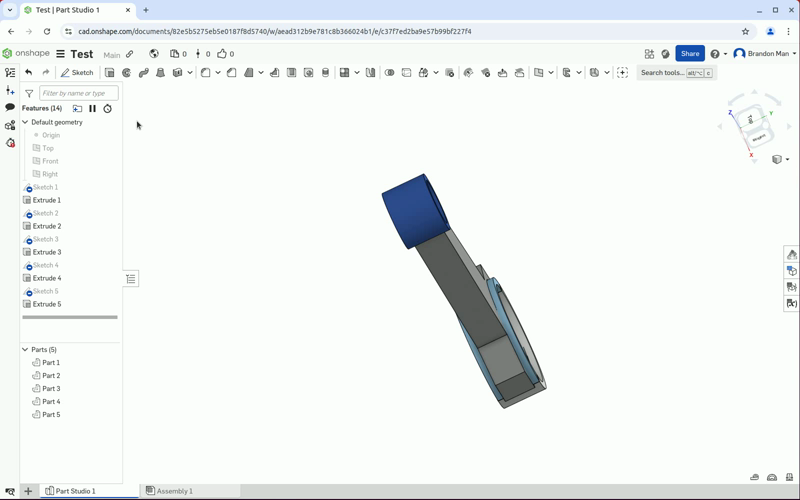
key(up, 2)
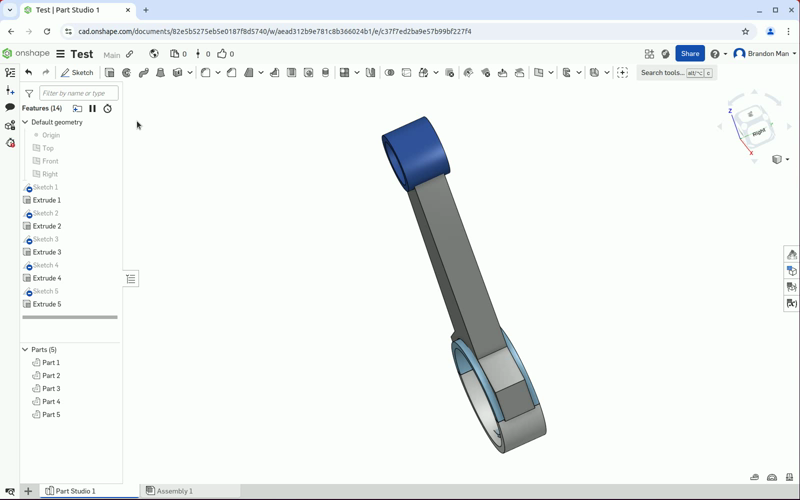
key(right, 2)
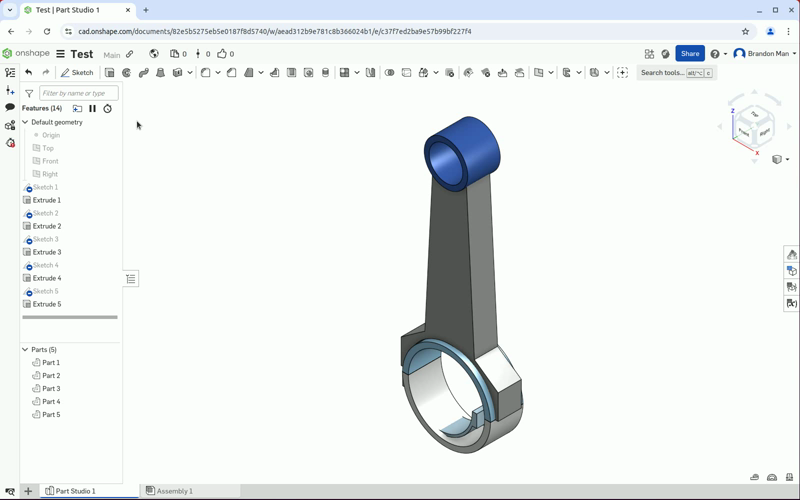
mouse_move(73, 189)
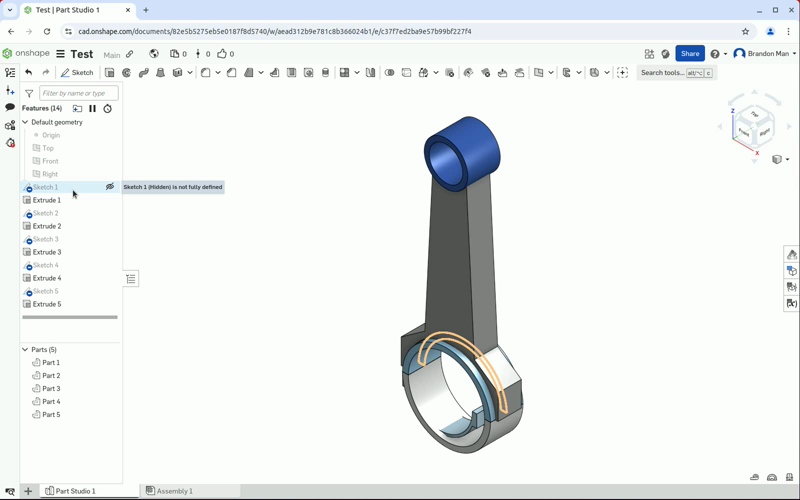
click(73, 189)